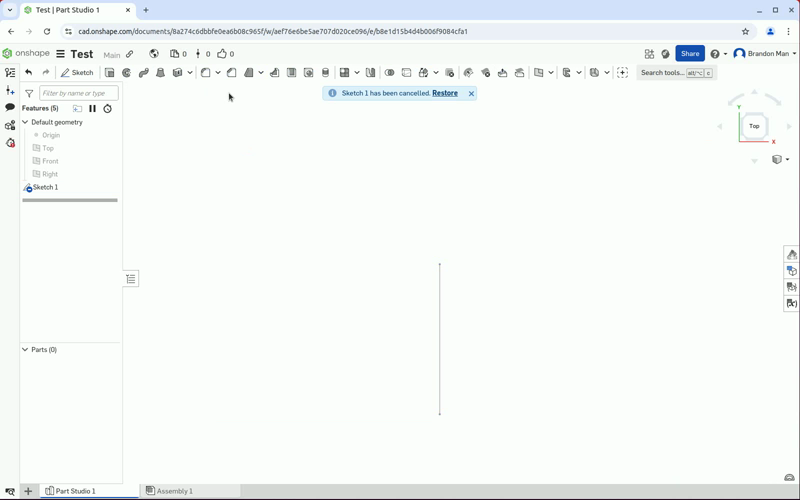
key(shift+h)
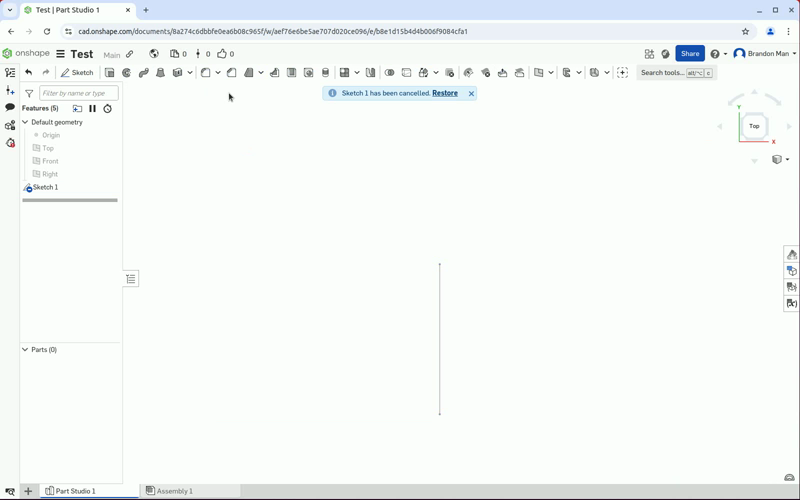
key(shift+s)
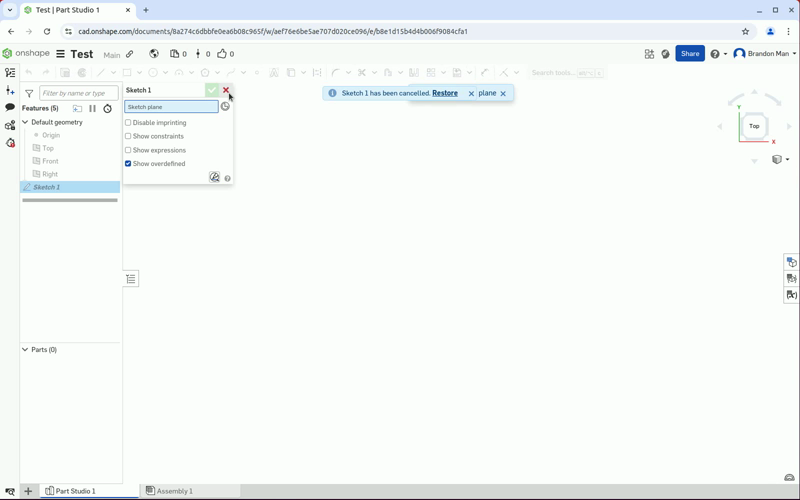
mouse_move(73, 150)
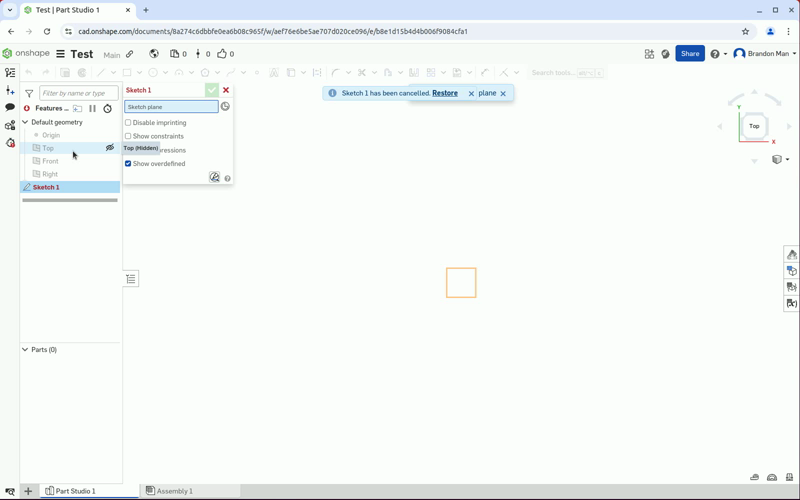
click(73, 150)
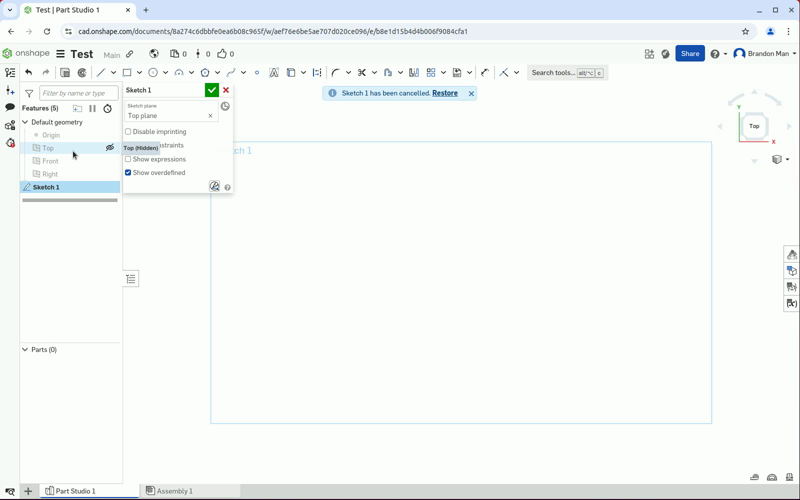
mouse_move(73, 352)
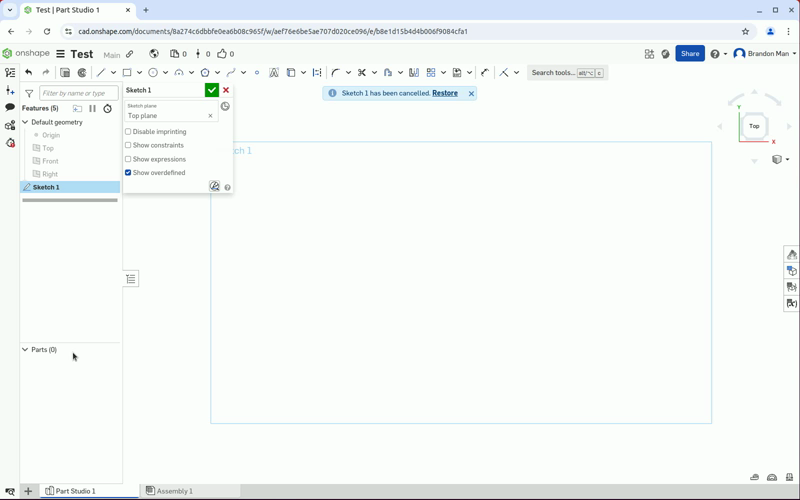
key(y)
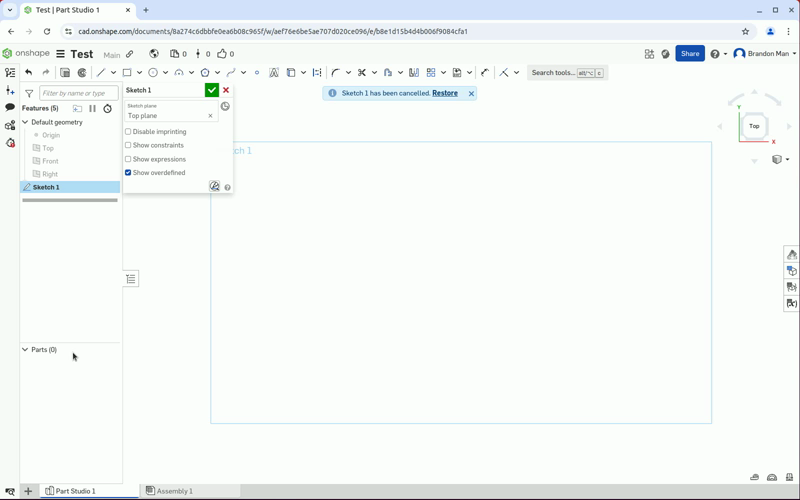
key(l)
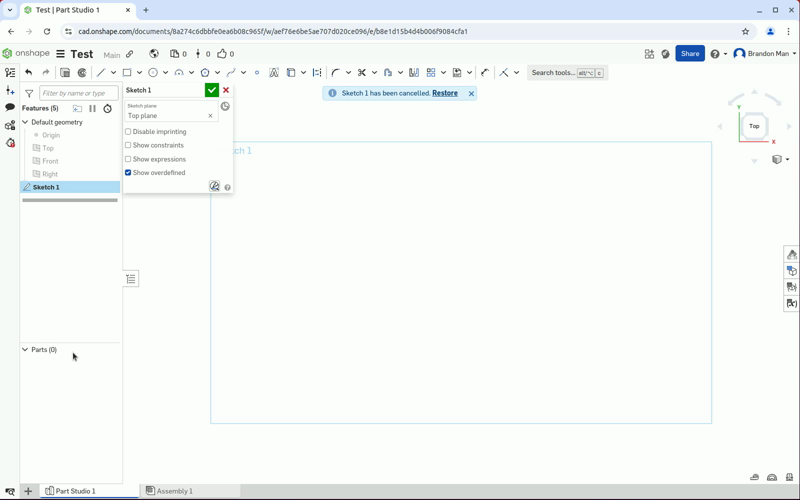
key_down(shift)
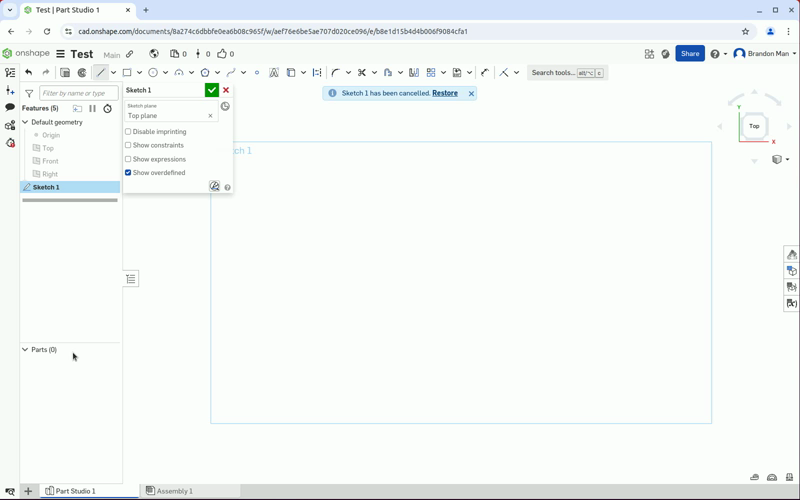
mouse_move(358, 247)
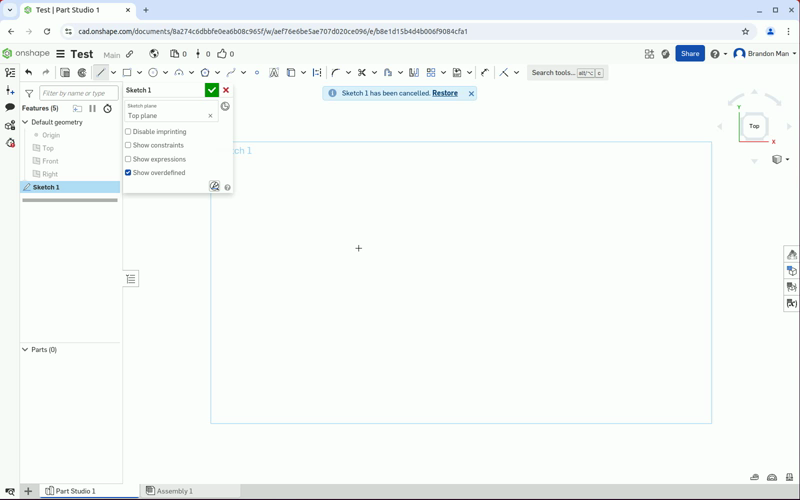
click(358, 247)
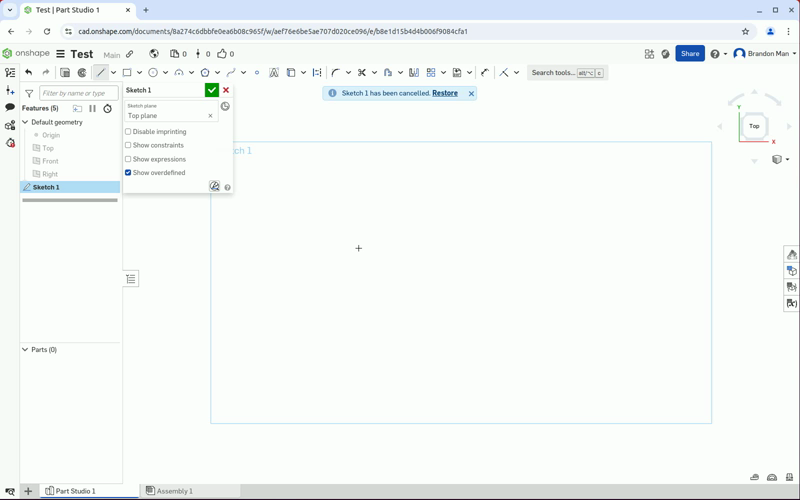
key_up(shift)
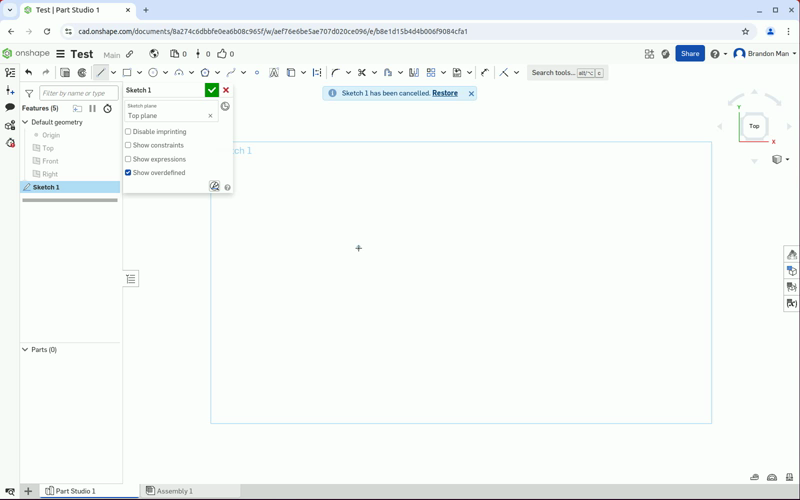
key_down(shift)
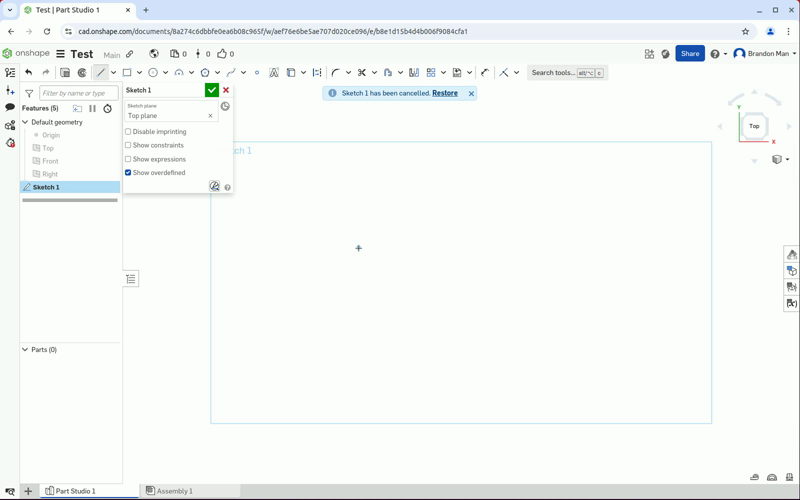
mouse_move(388, 247)
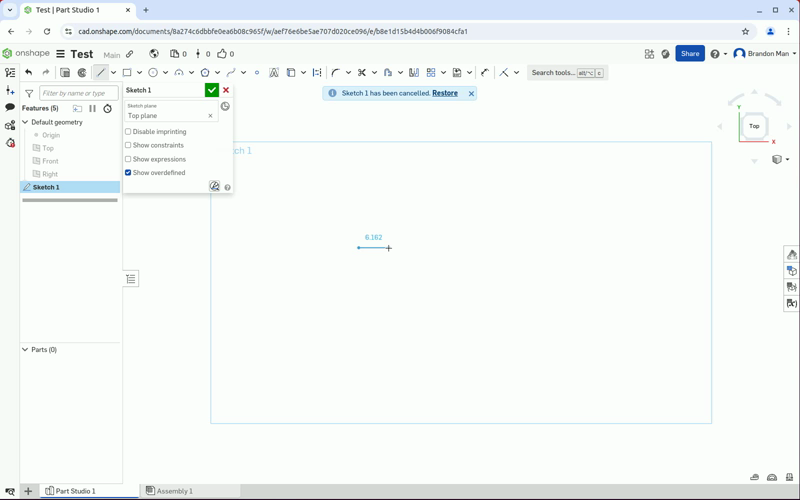
mouse_move(361, 247)
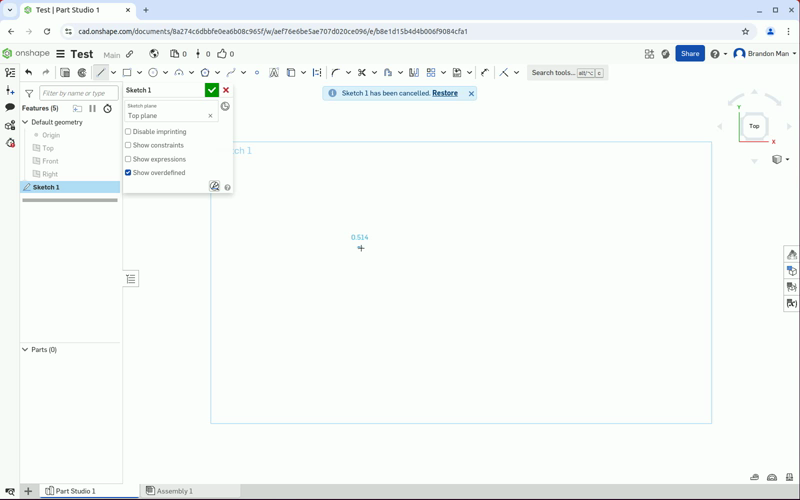
scroll(6)
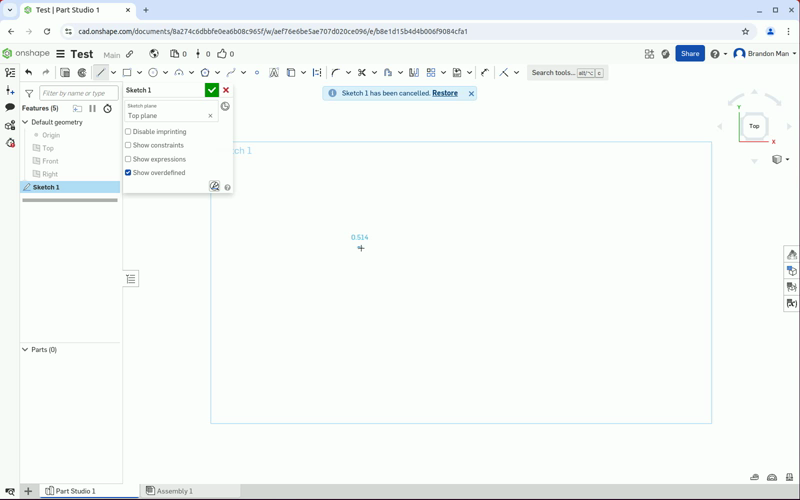
scroll(6)
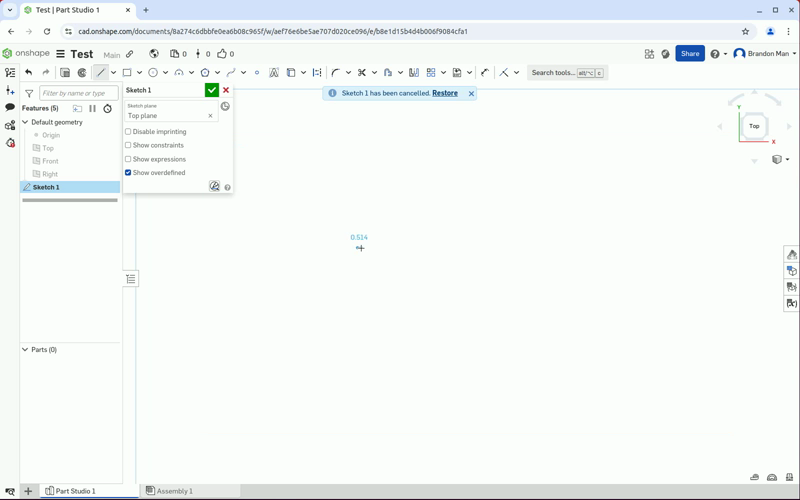
scroll(6)
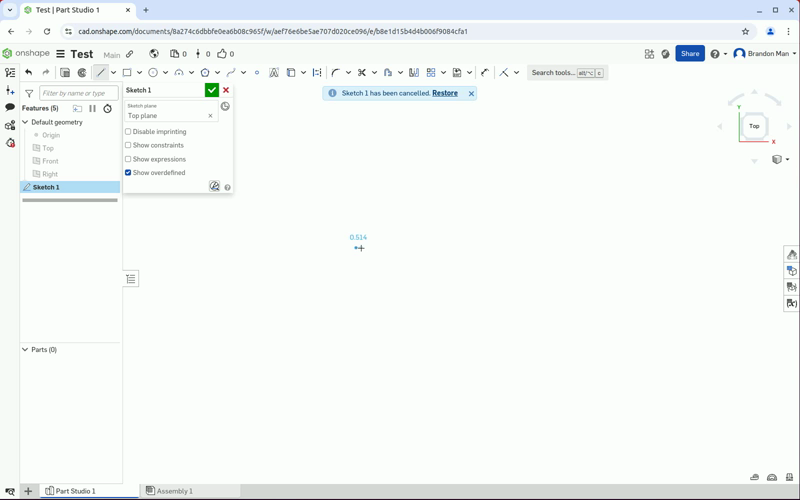
scroll(6)
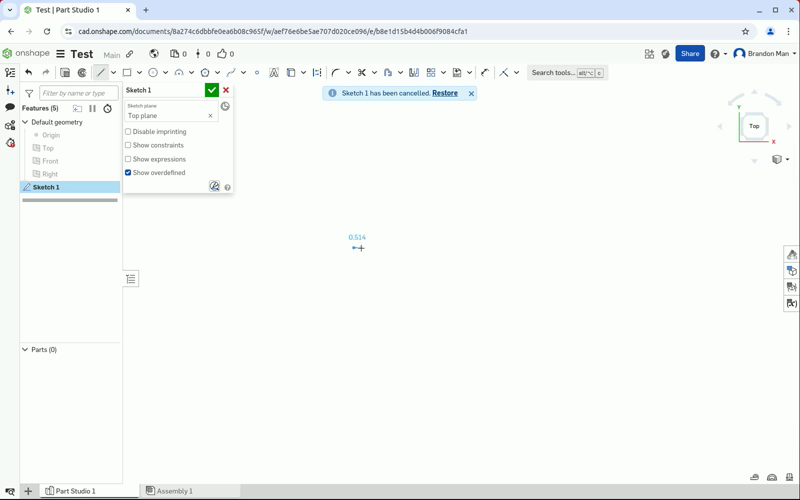
scroll(6)
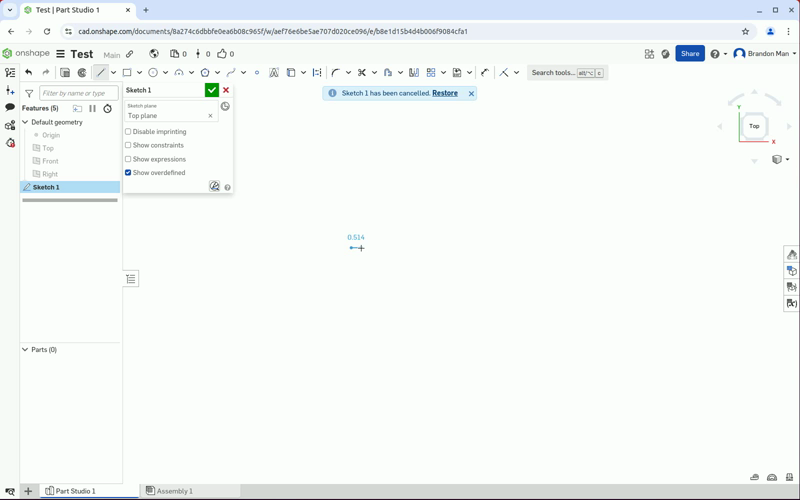
scroll(6)
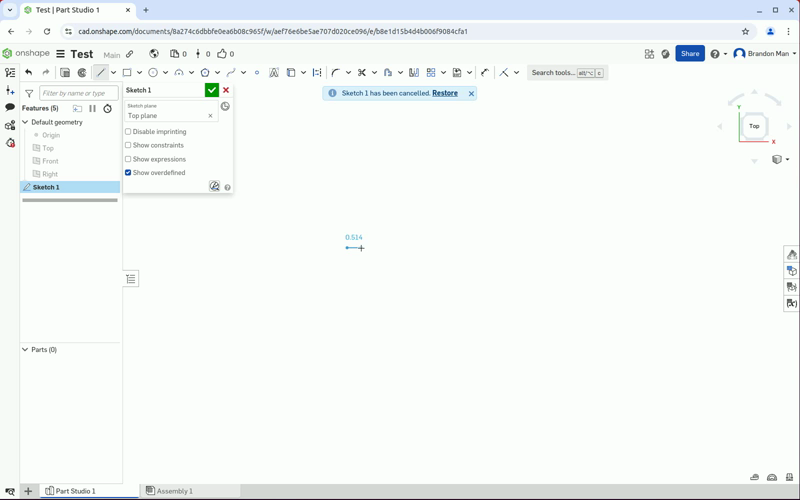
scroll(6)
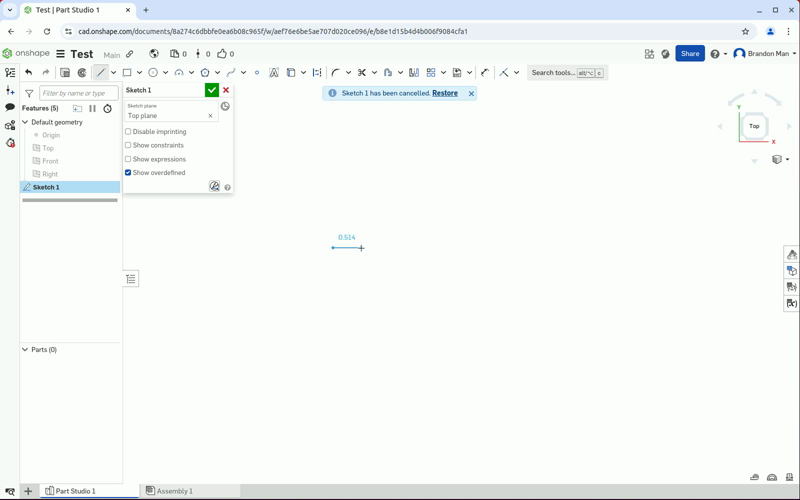
click(361, 247)
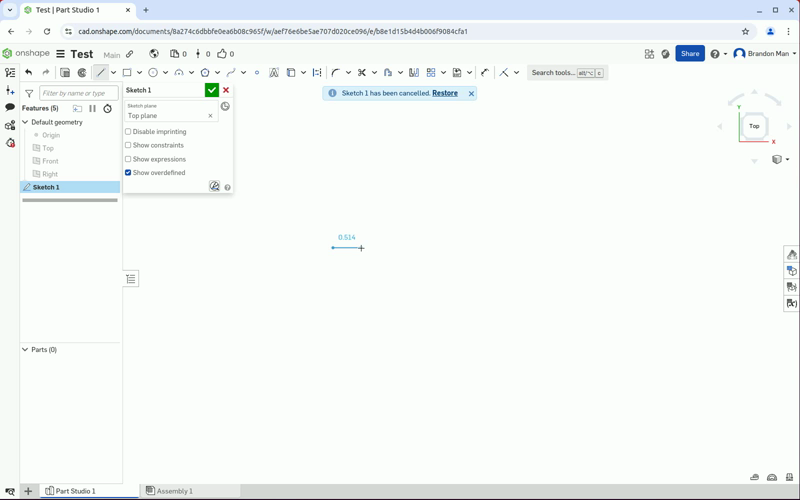
scroll(-6)
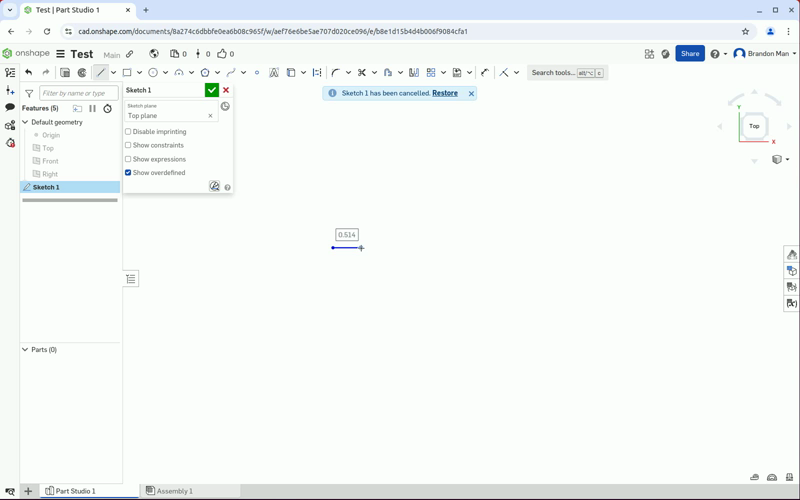
scroll(-6)
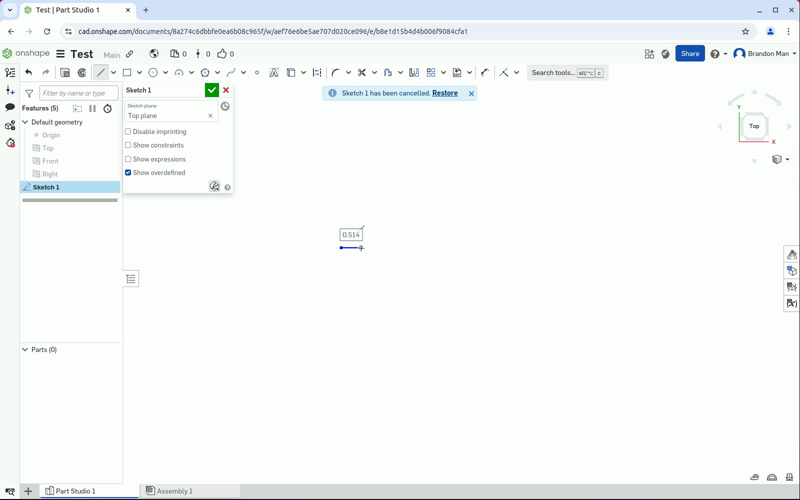
scroll(-6)
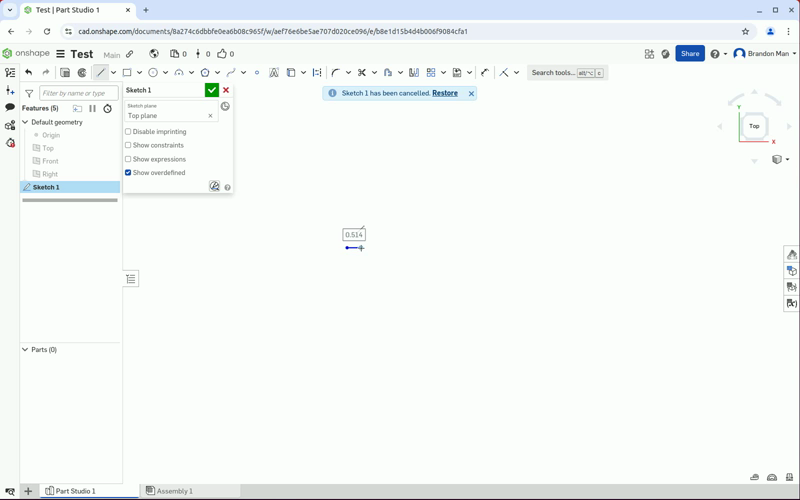
scroll(-6)
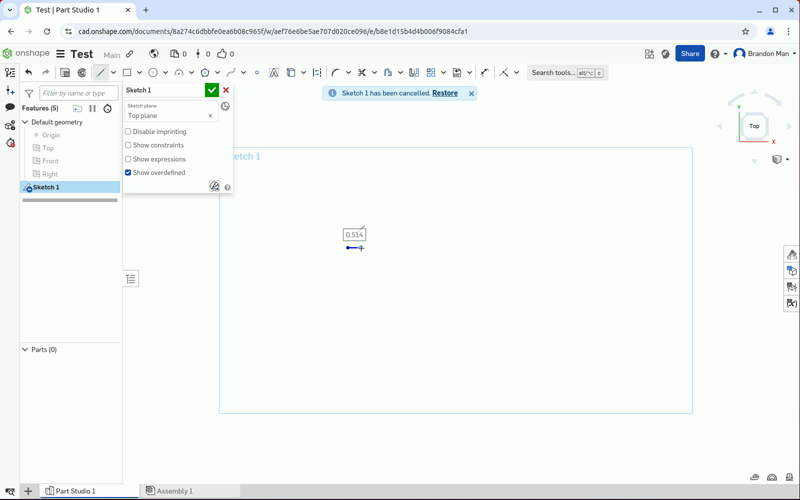
scroll(-6)
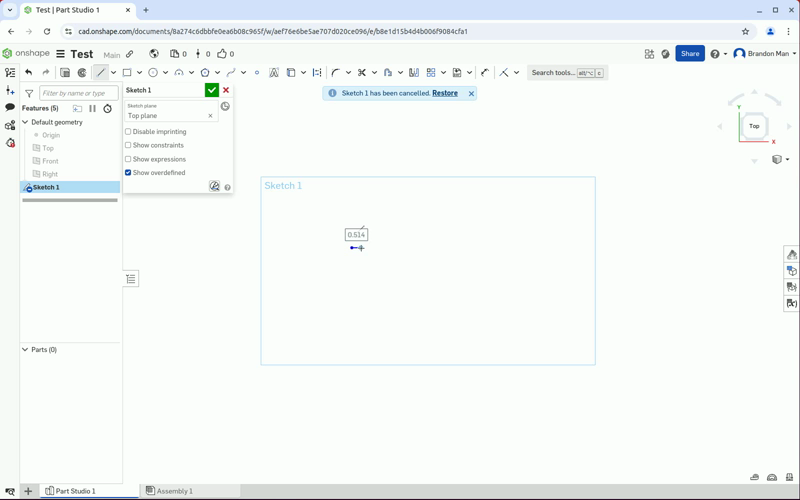
scroll(-6)
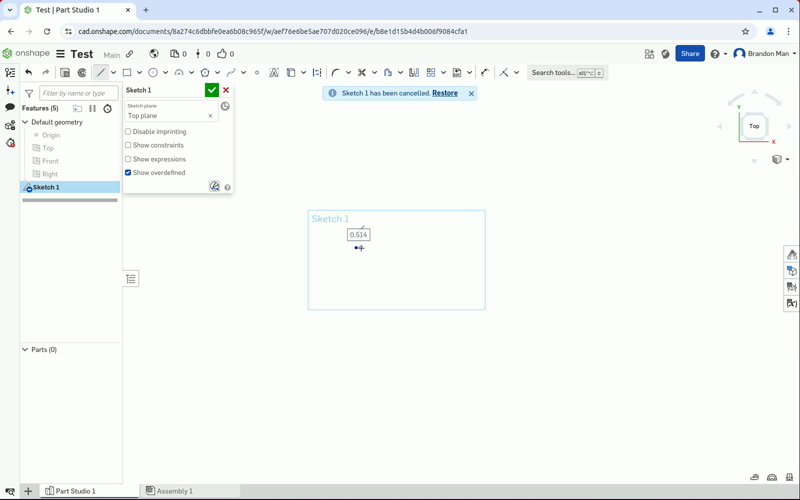
scroll(-6)
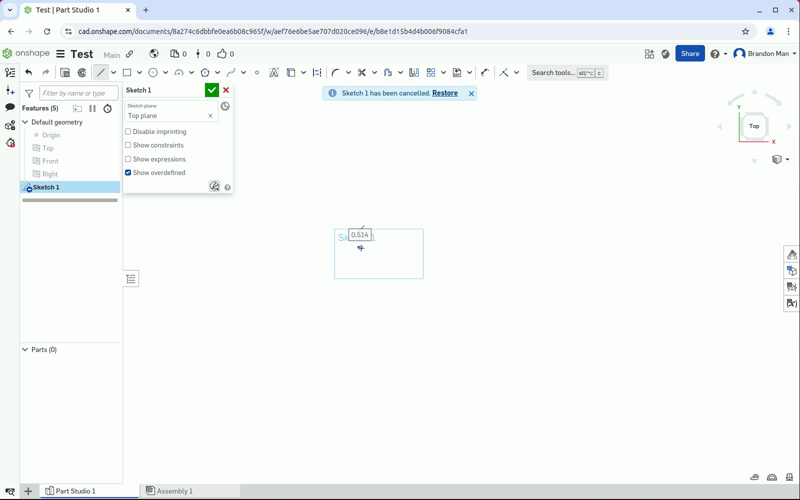
key_up(shift)
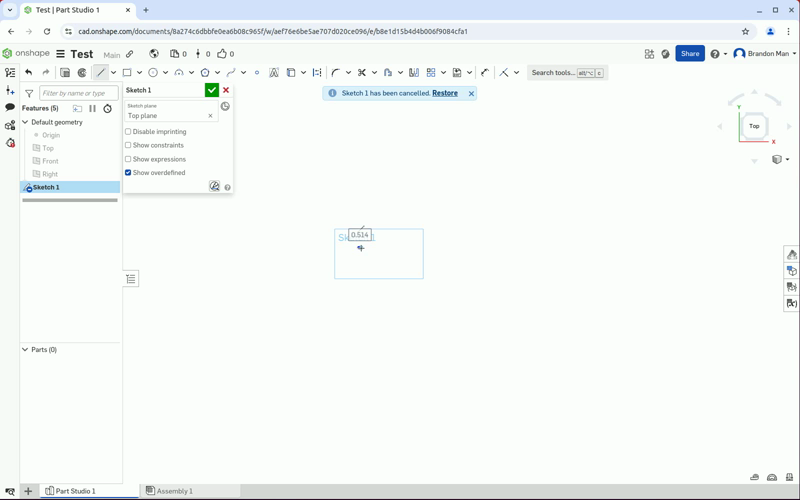
key_down(shift)
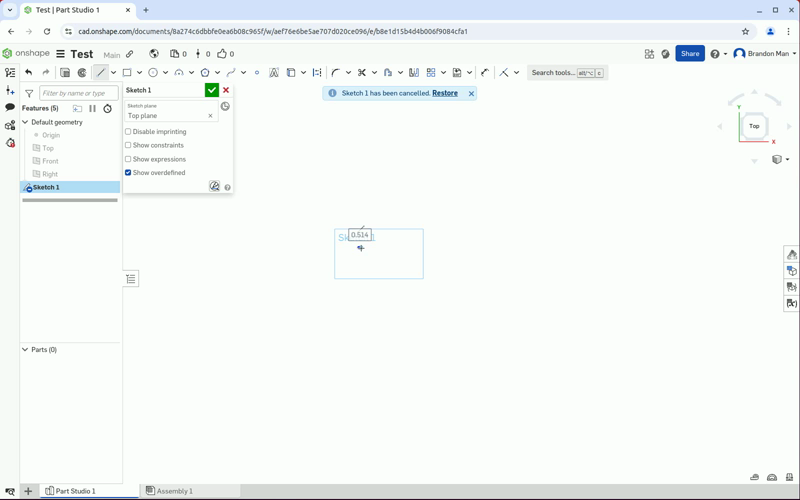
mouse_move(391, 247)
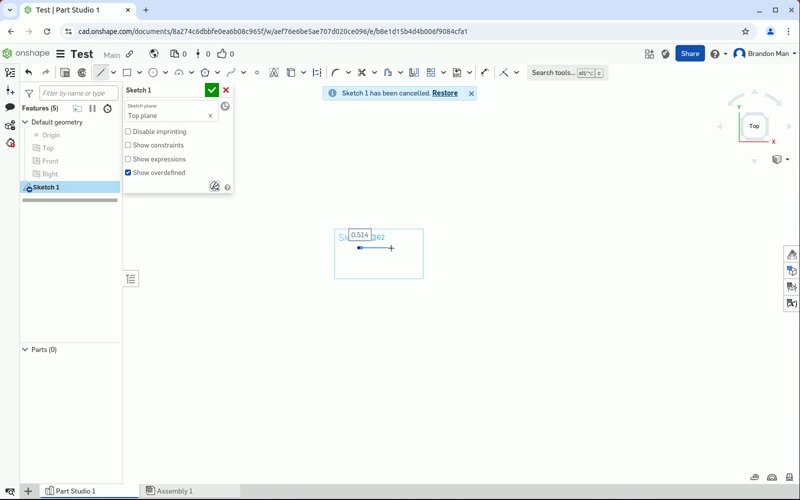
mouse_move(361, 214)
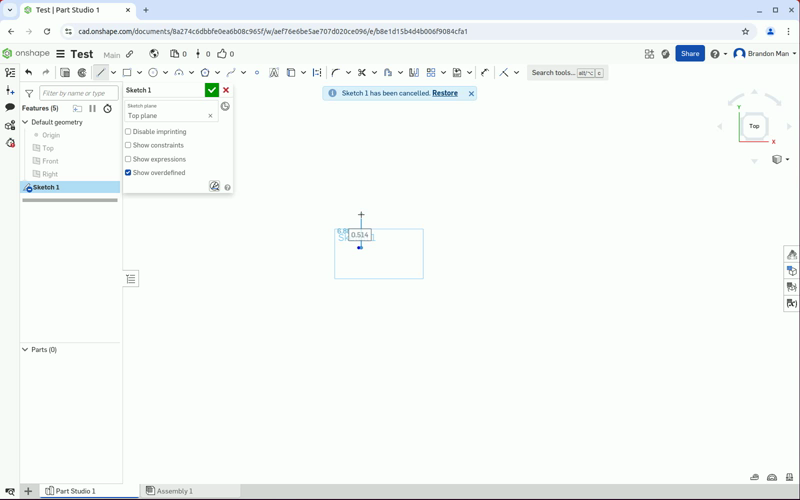
click(361, 214)
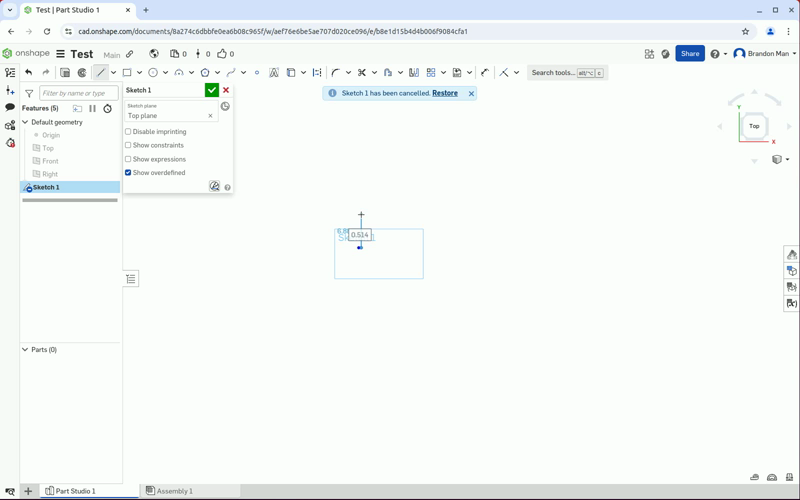
key_up(shift)
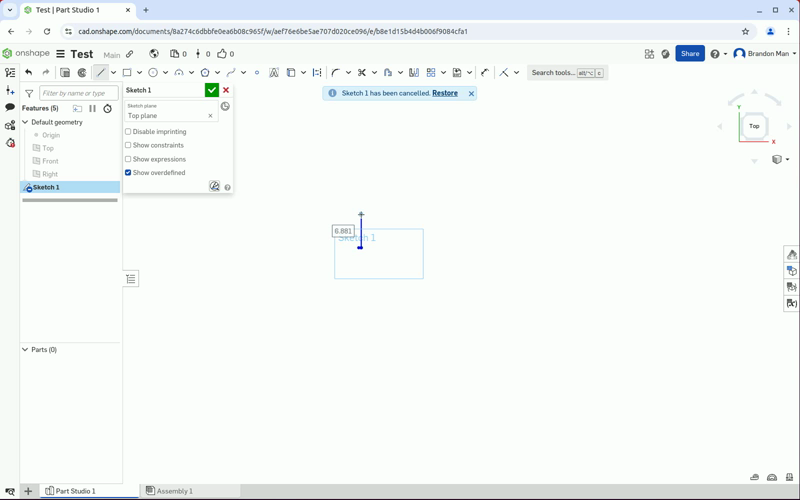
key_down(shift)
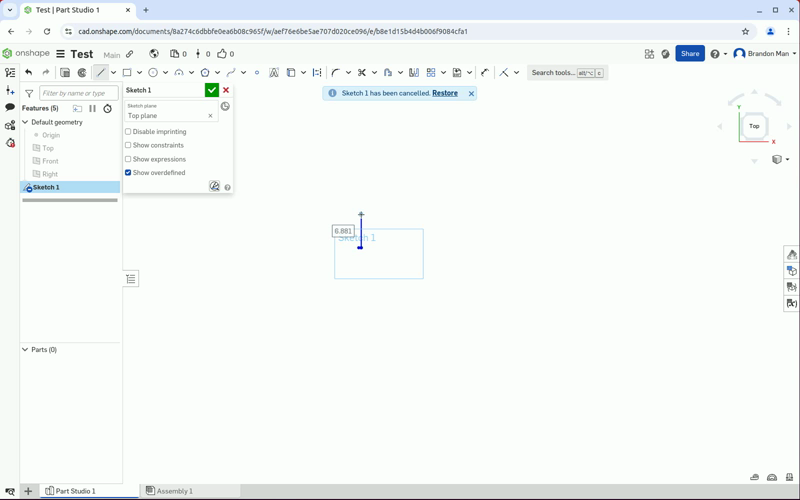
mouse_move(391, 214)
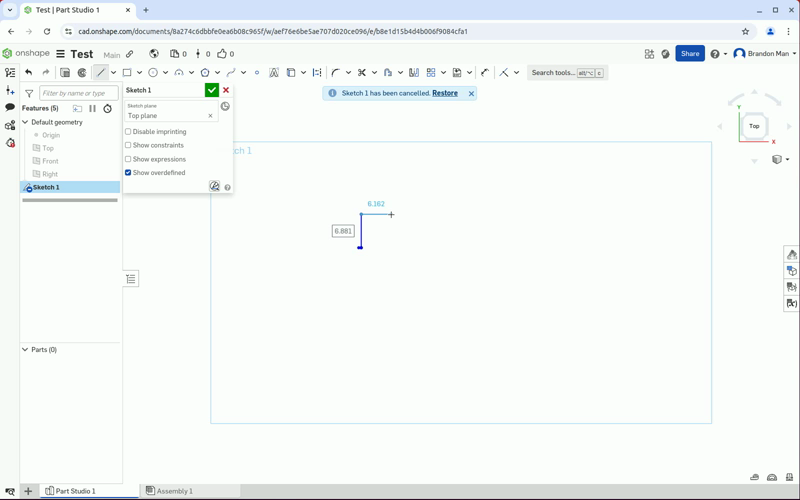
mouse_move(394, 214)
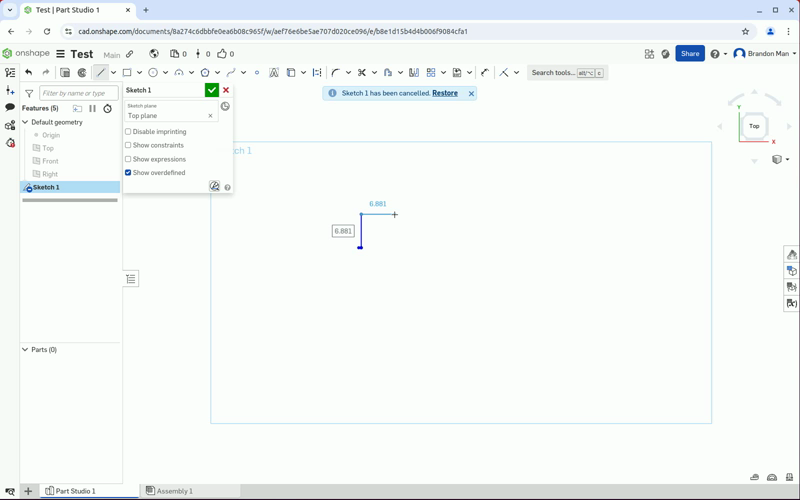
click(394, 214)
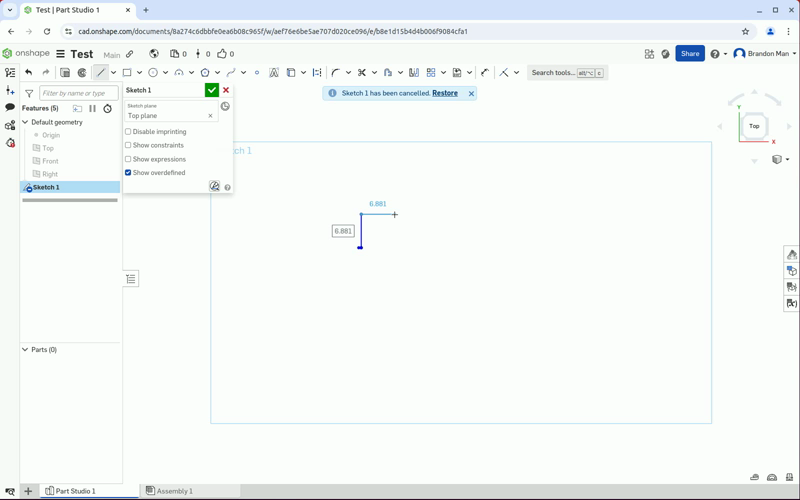
key_up(shift)
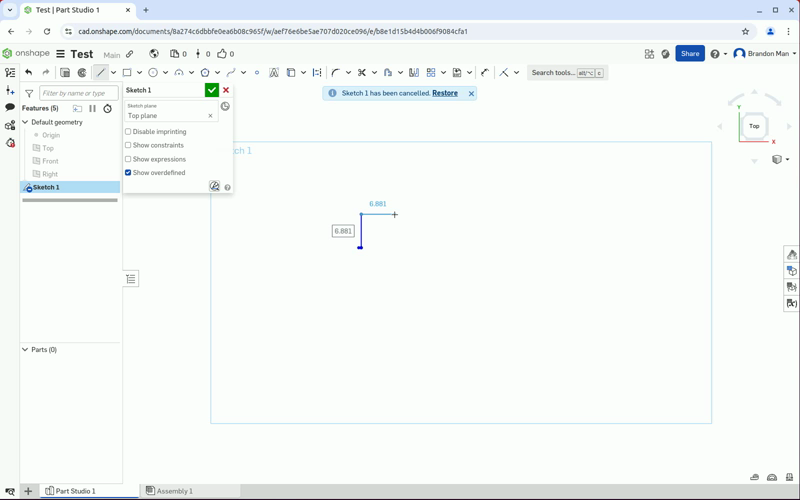
key_down(shift)
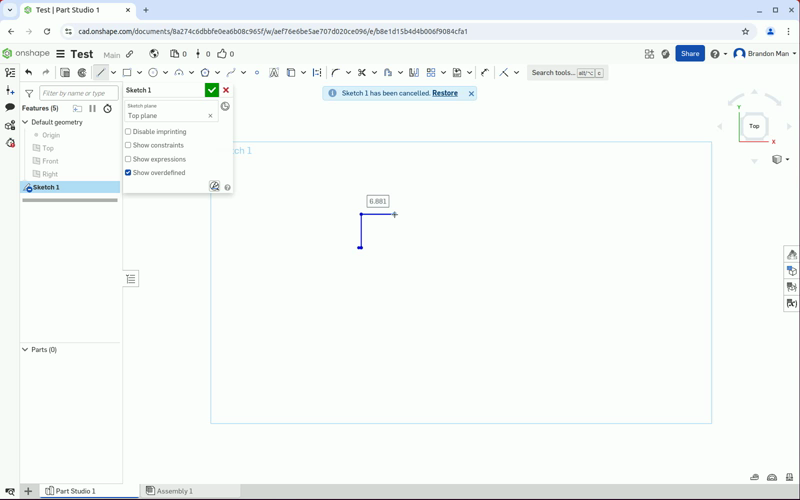
mouse_move(424, 214)
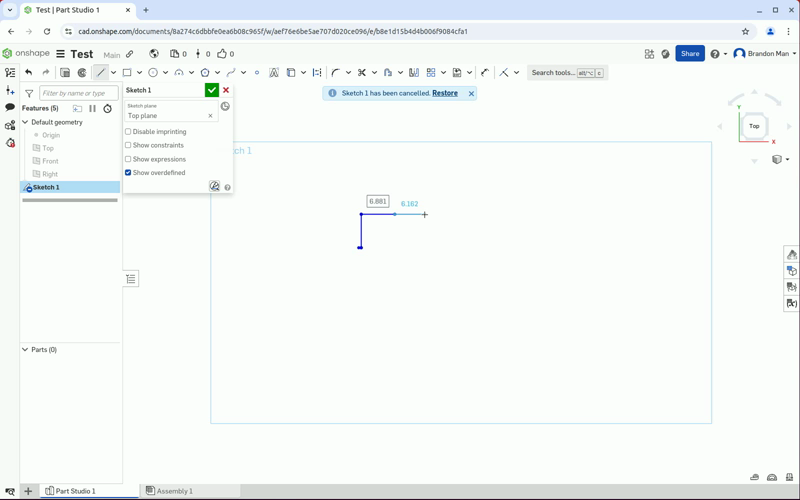
mouse_move(394, 211)
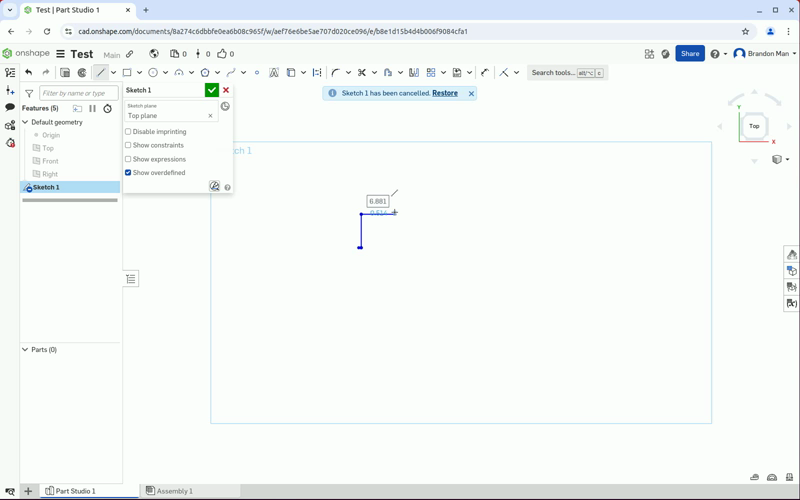
scroll(6)
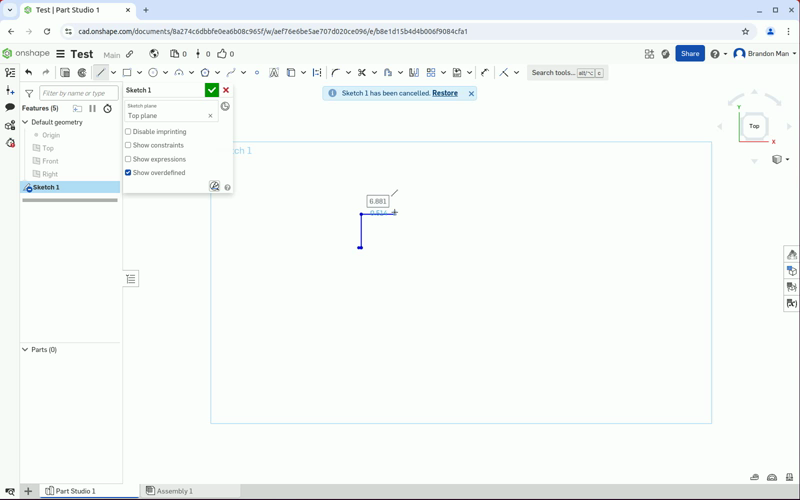
scroll(6)
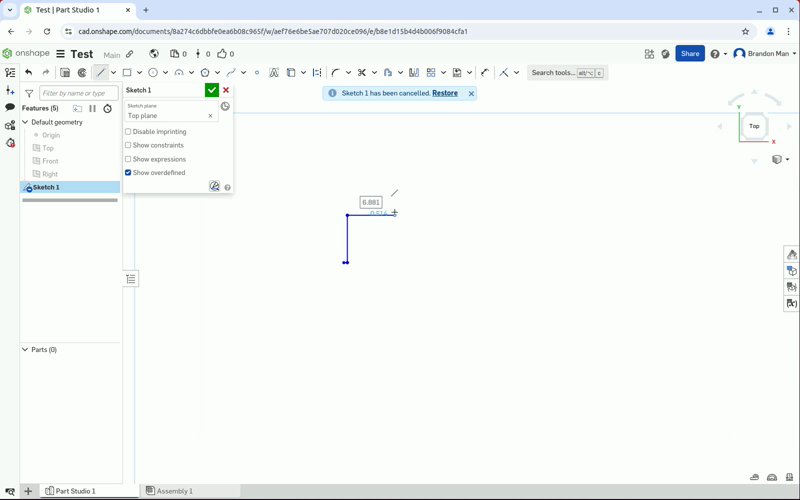
scroll(6)
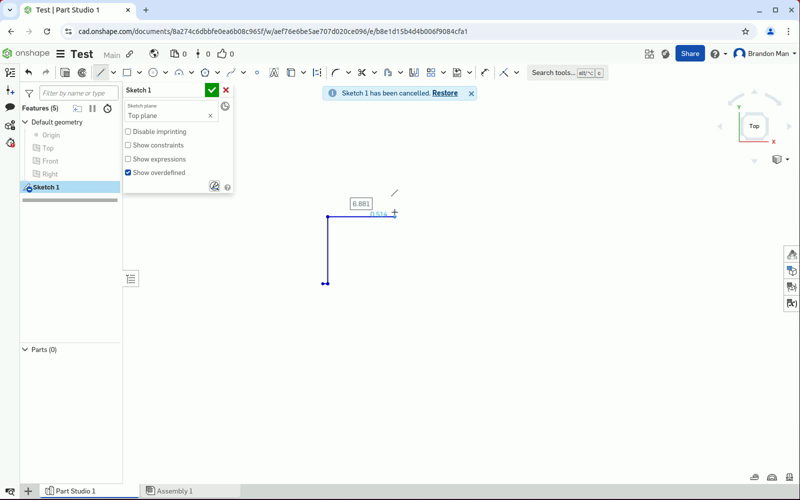
scroll(6)
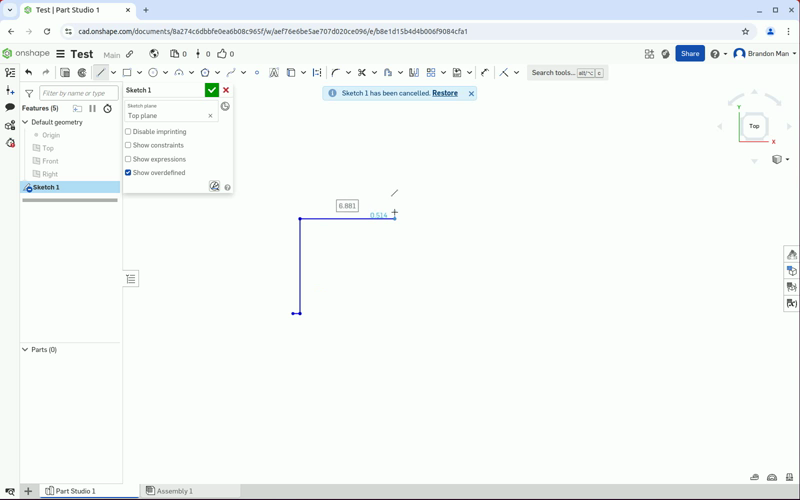
scroll(6)
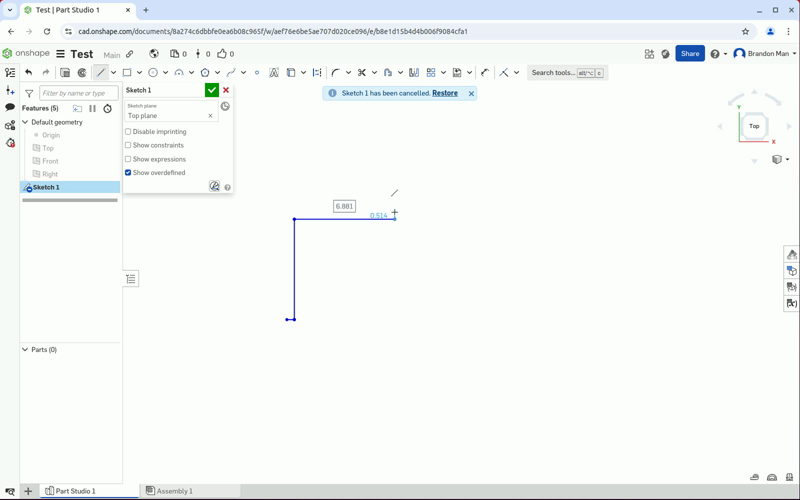
scroll(6)
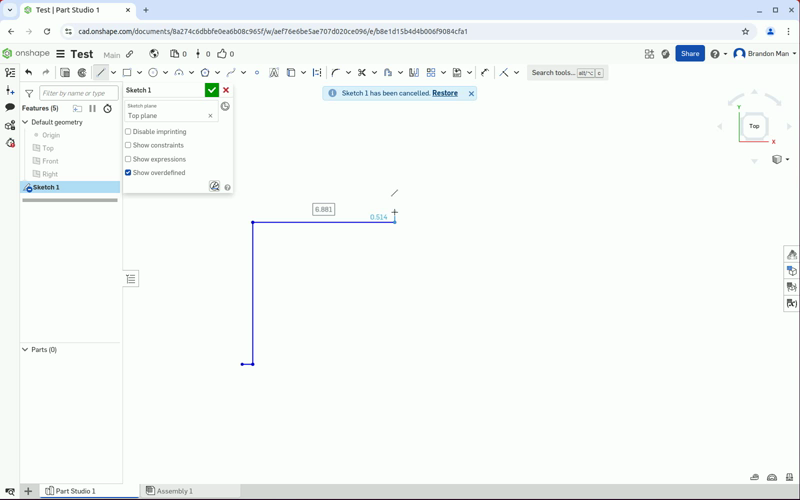
scroll(6)
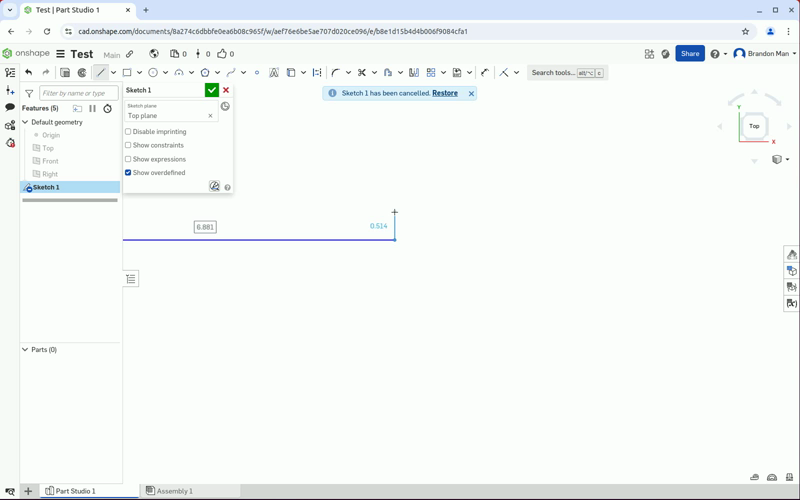
click(394, 211)
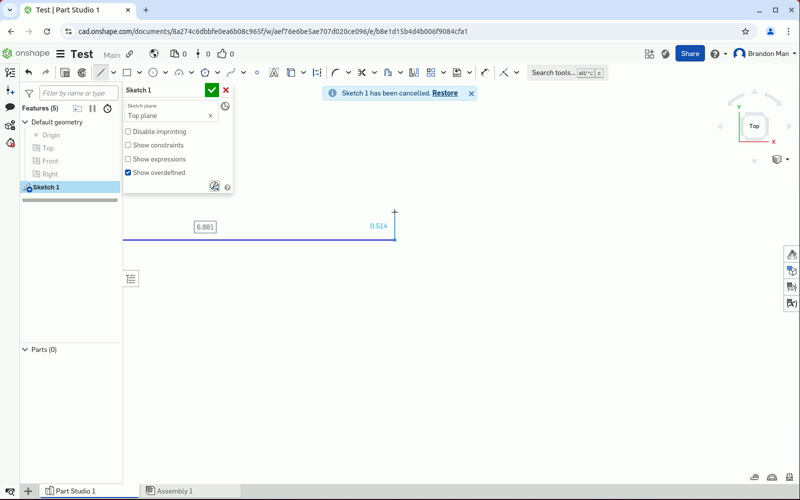
scroll(-6)
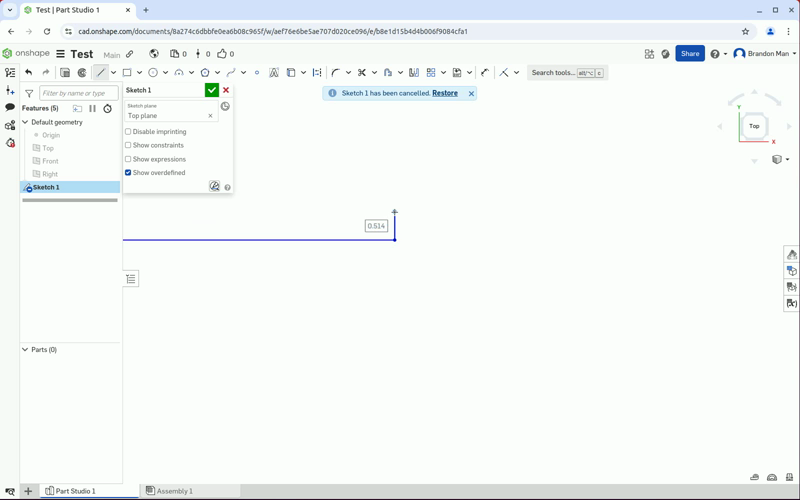
scroll(-6)
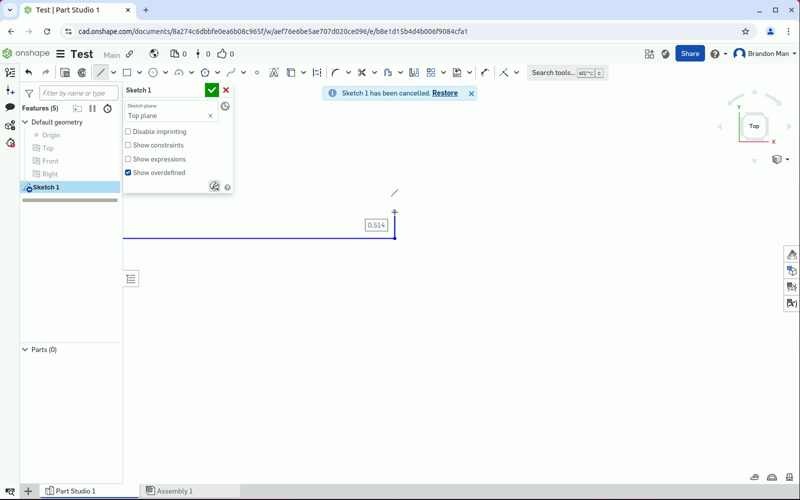
scroll(-6)
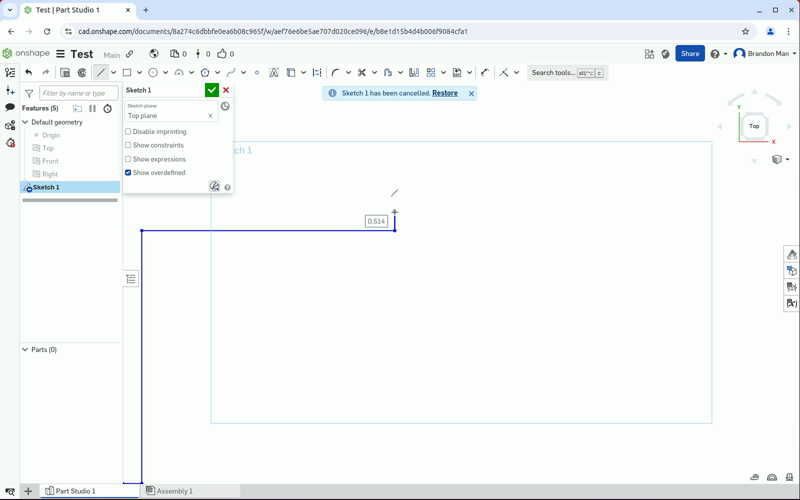
scroll(-6)
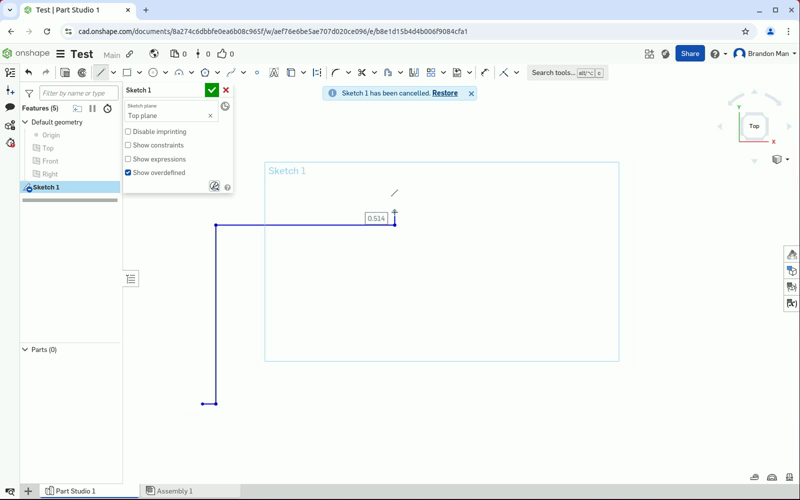
scroll(-6)
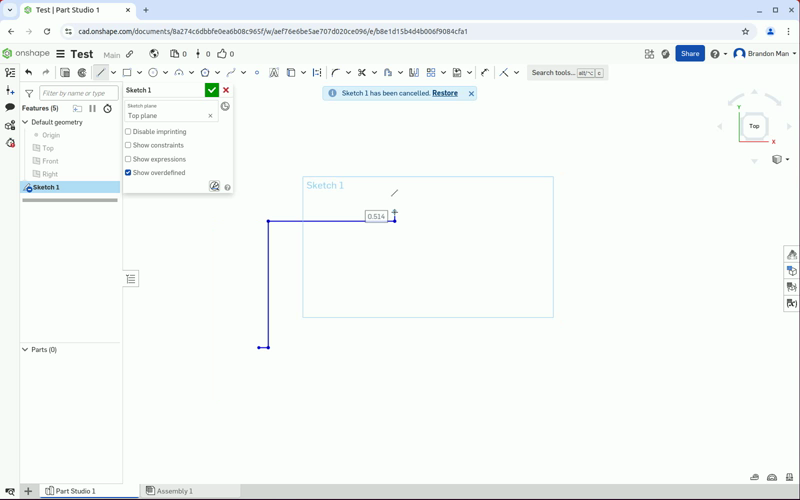
scroll(-6)
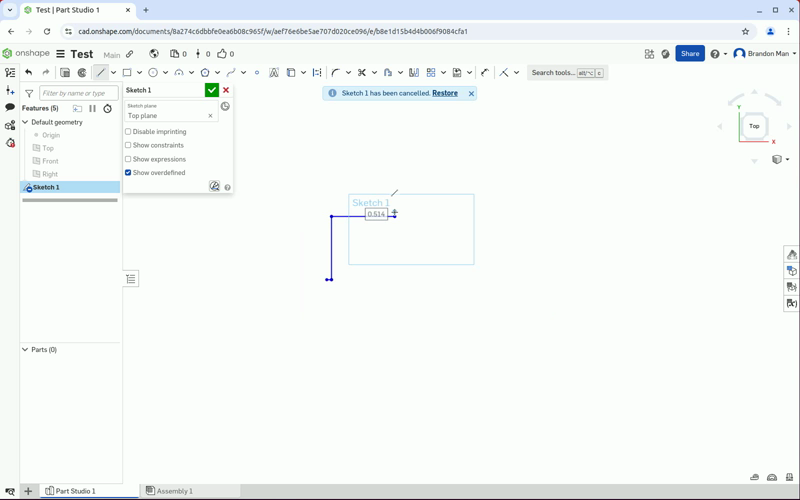
scroll(-6)
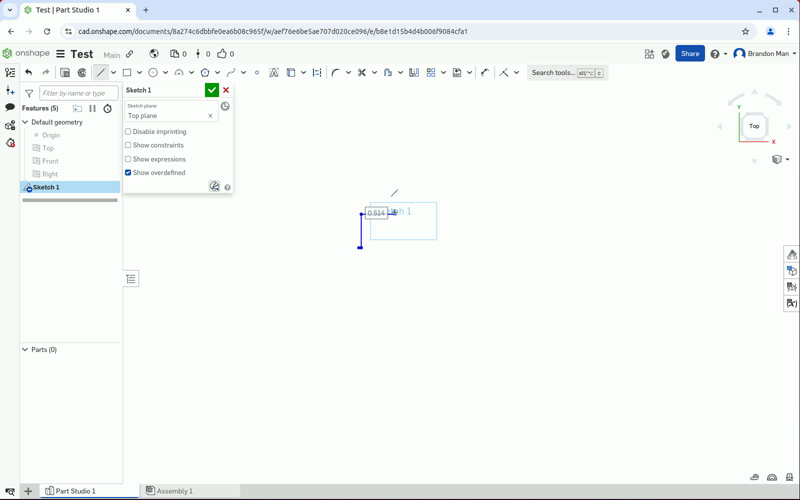
key_up(shift)
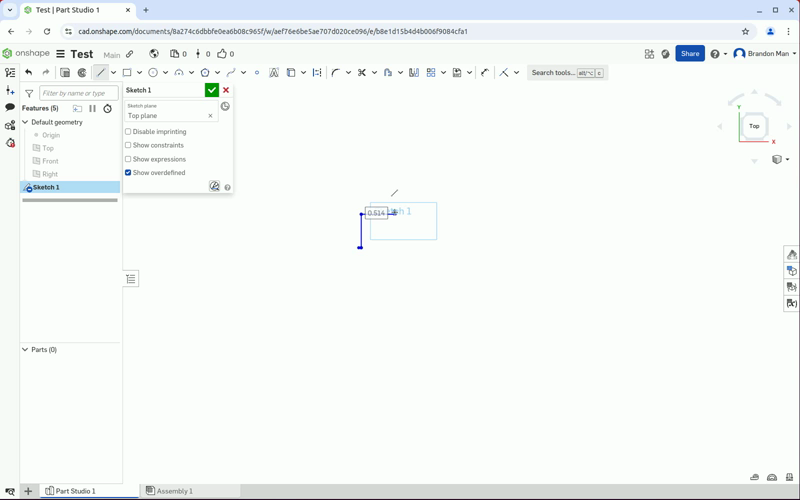
key_down(shift)
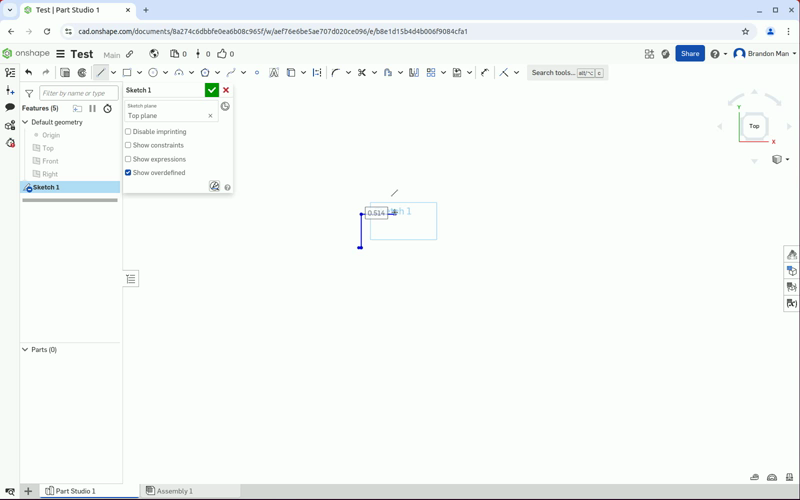
mouse_move(424, 211)
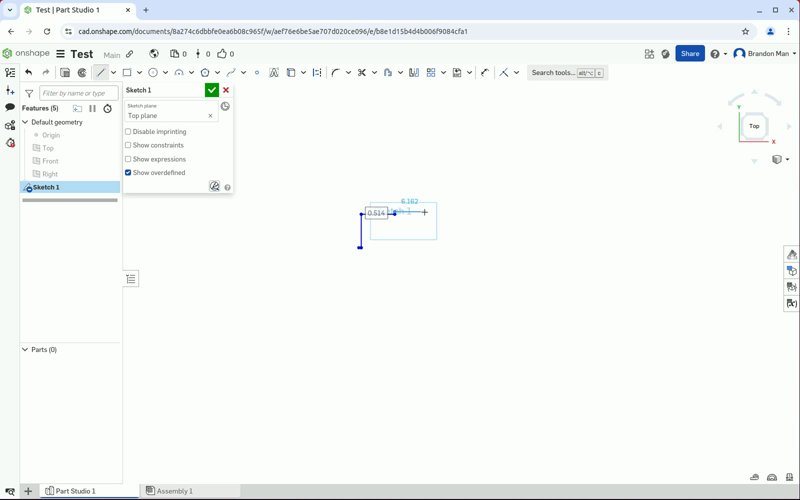
mouse_move(358, 211)
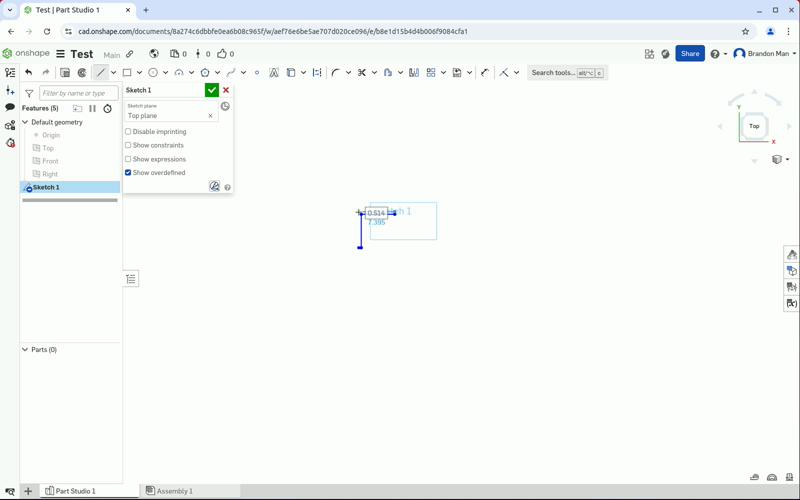
scroll(6)
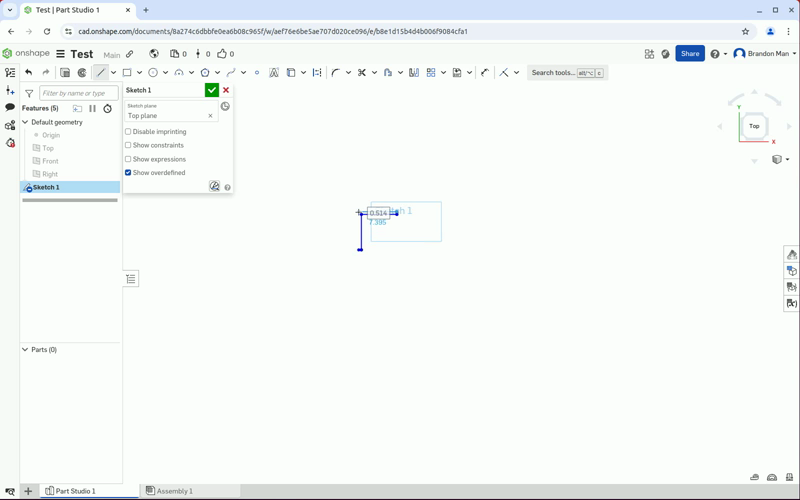
scroll(6)
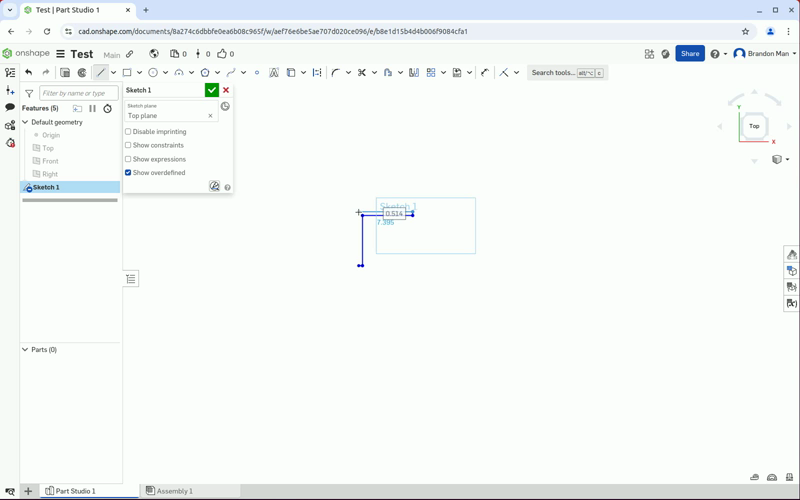
scroll(6)
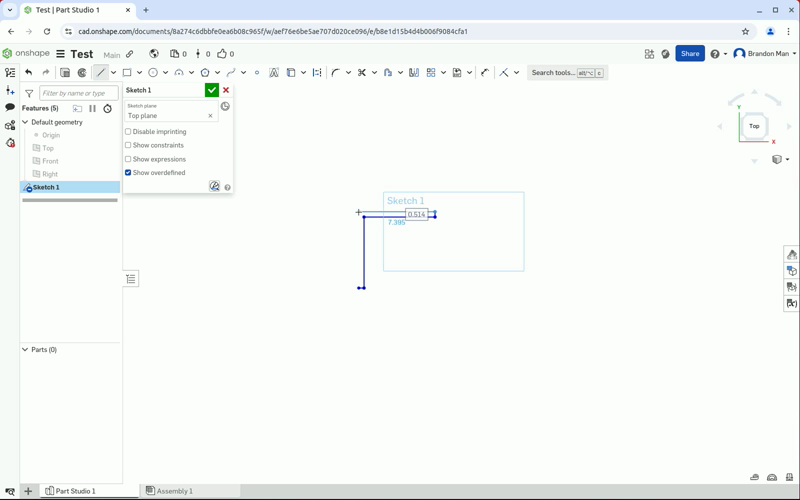
scroll(6)
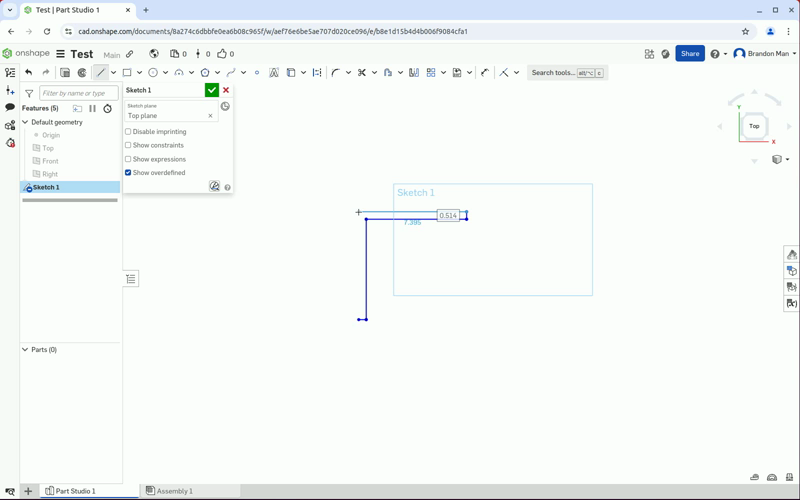
scroll(6)
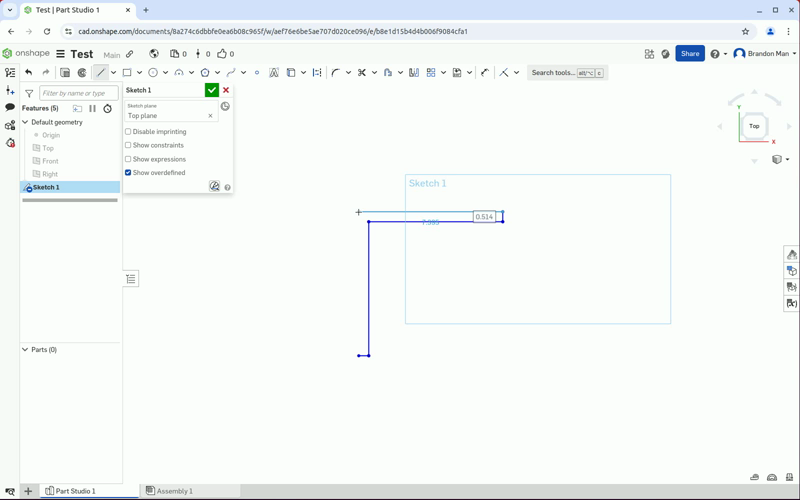
scroll(6)
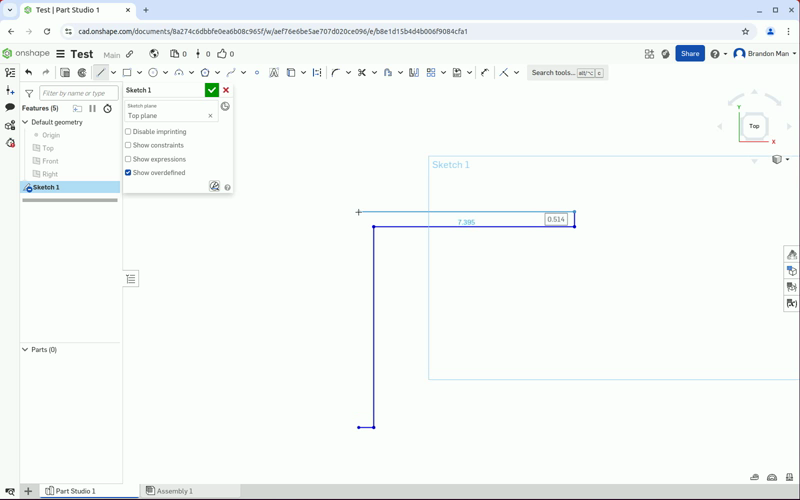
scroll(6)
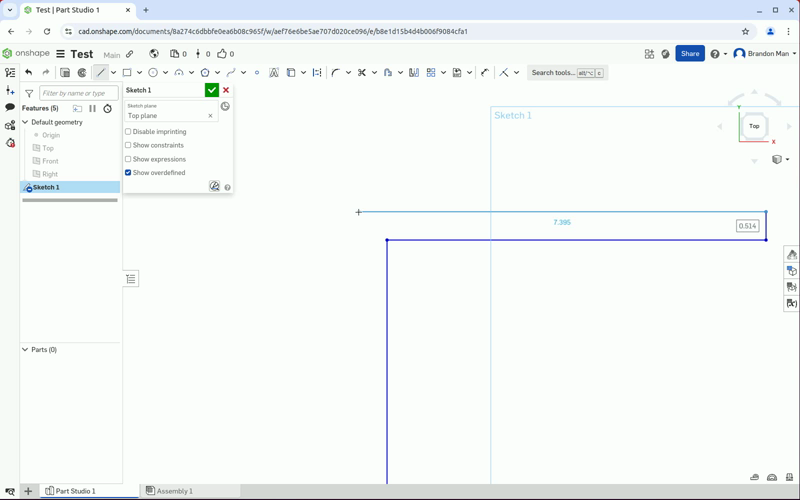
click(358, 211)
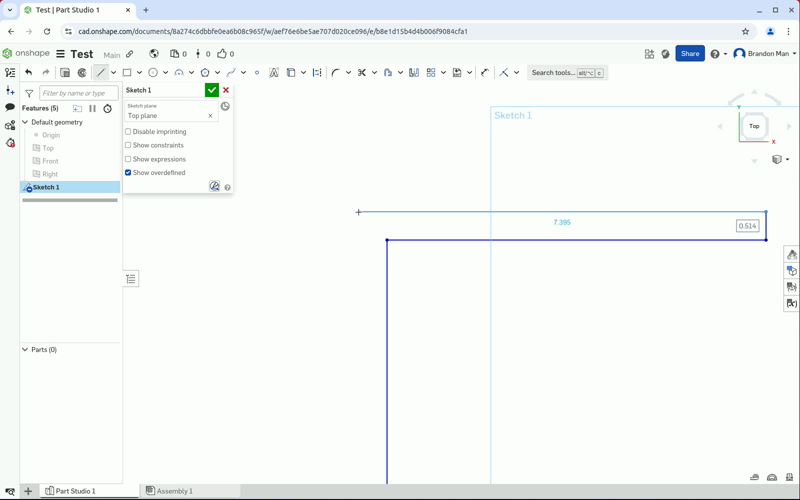
scroll(-6)
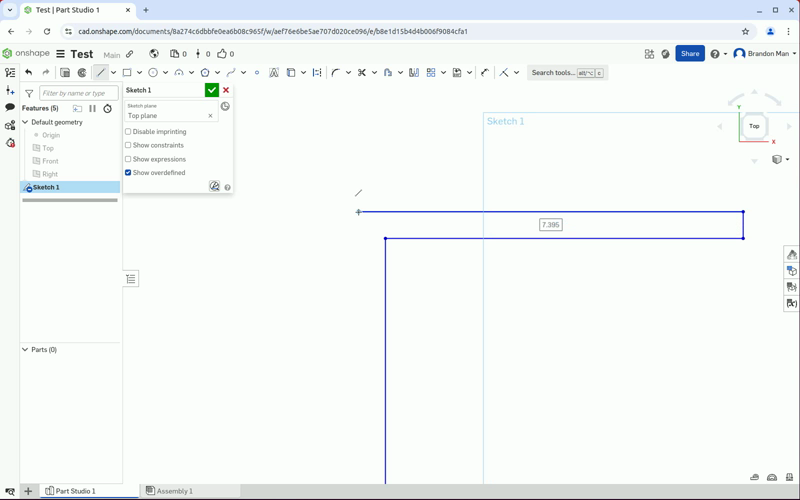
scroll(-6)
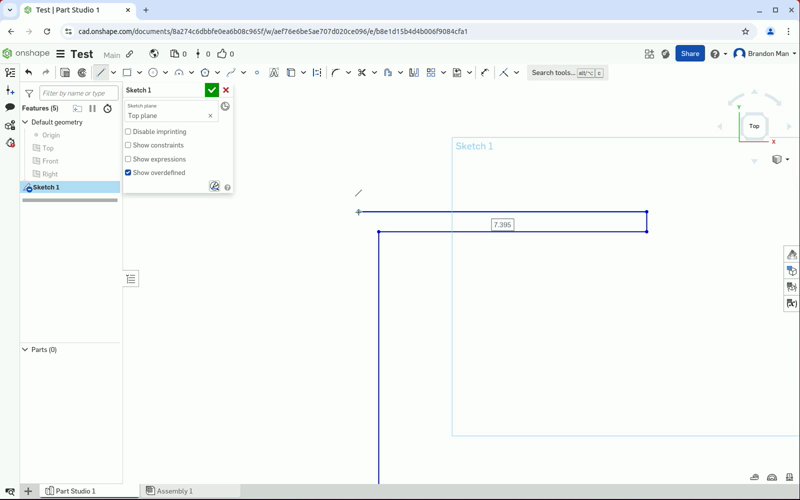
scroll(-6)
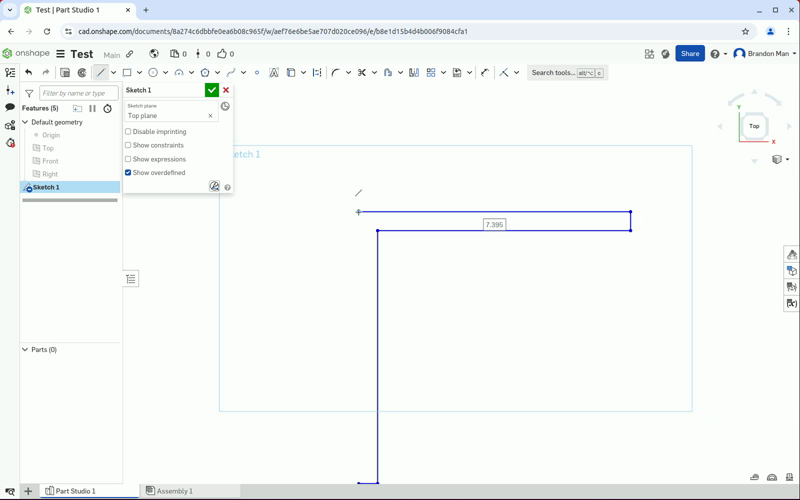
scroll(-6)
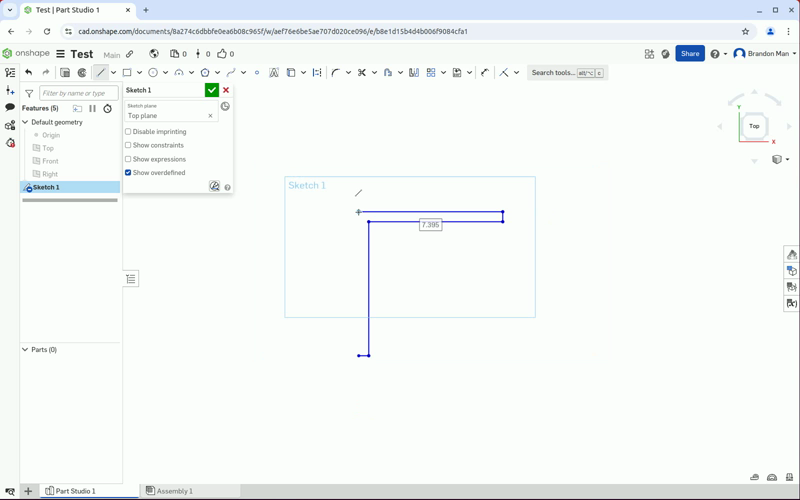
scroll(-6)
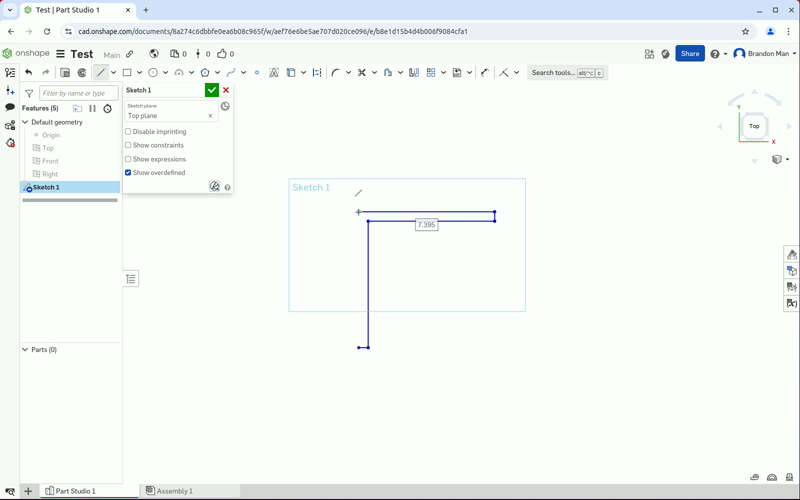
scroll(-6)
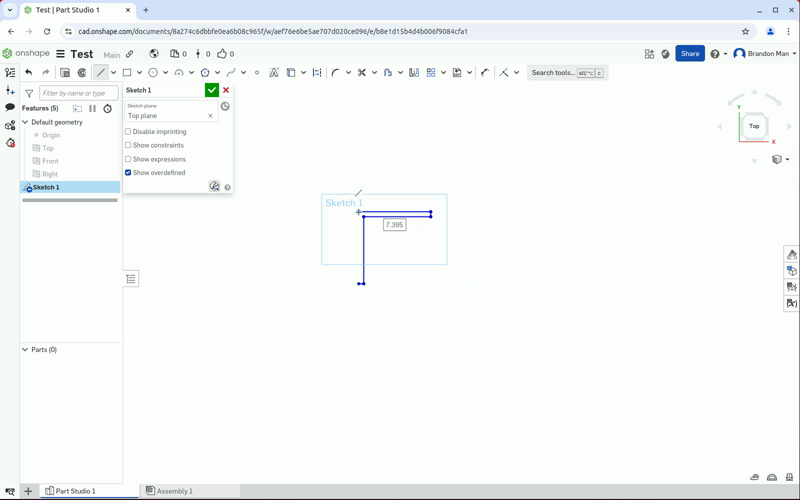
scroll(-6)
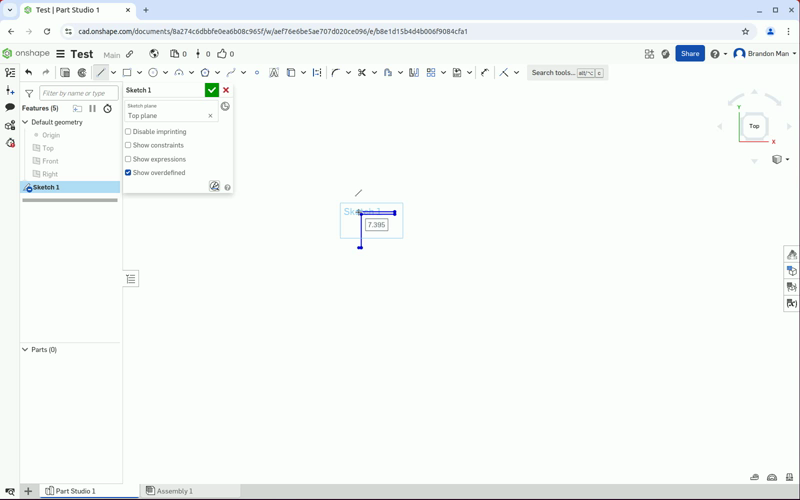
key_up(shift)
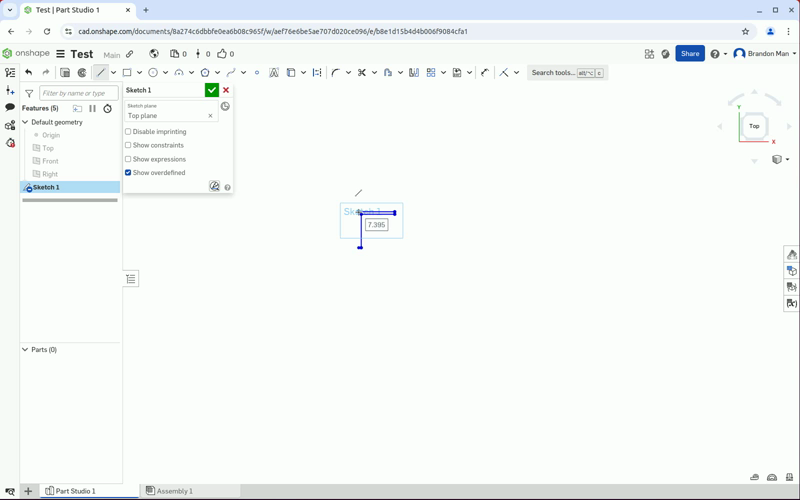
mouse_move(388, 211)
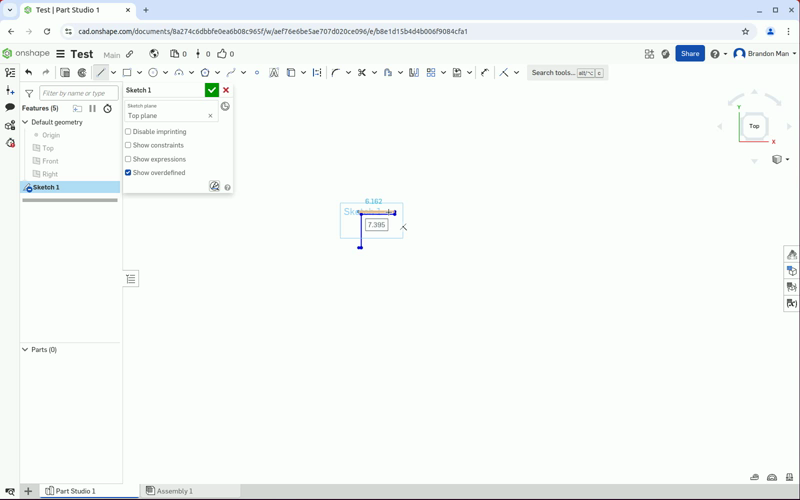
key_down(shift)
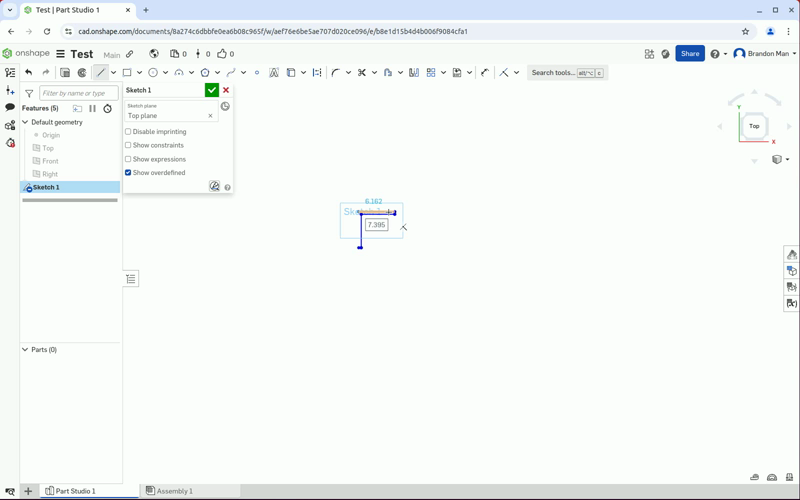
mouse_move(358, 247)
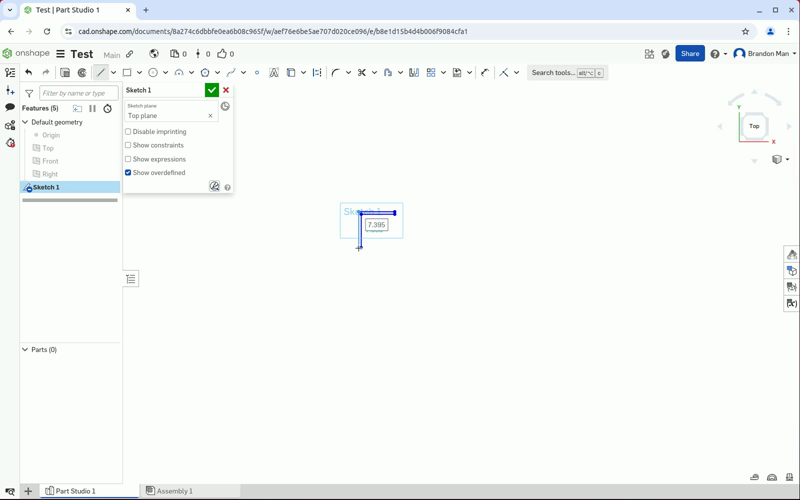
scroll(6)
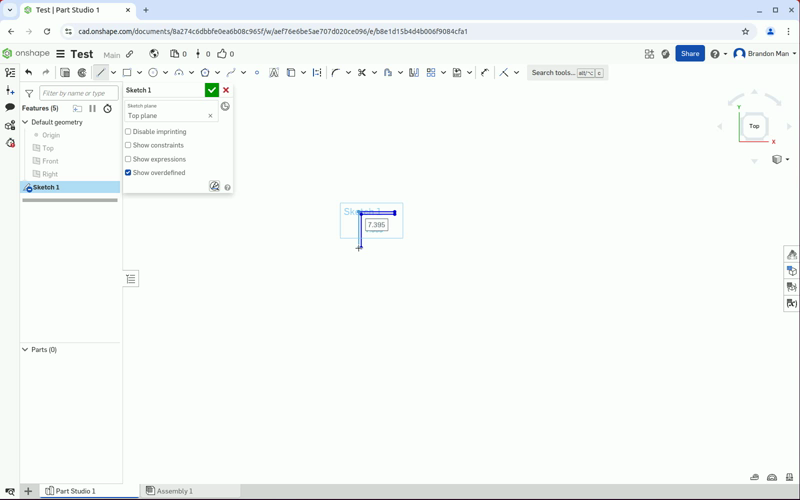
scroll(6)
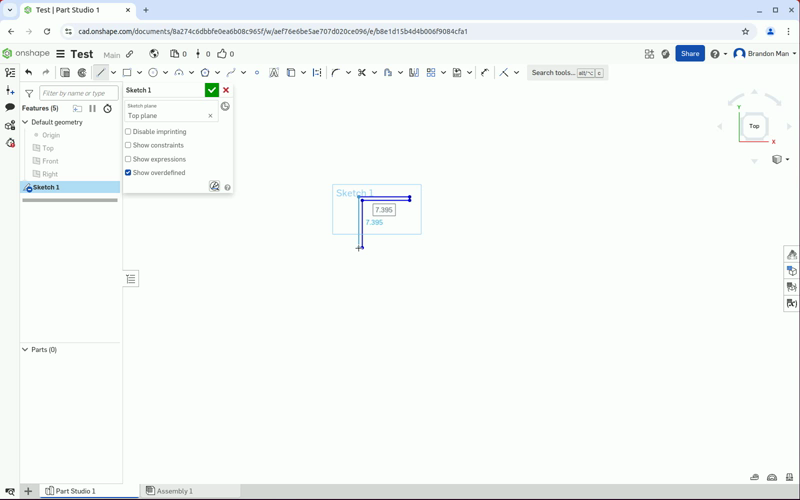
scroll(6)
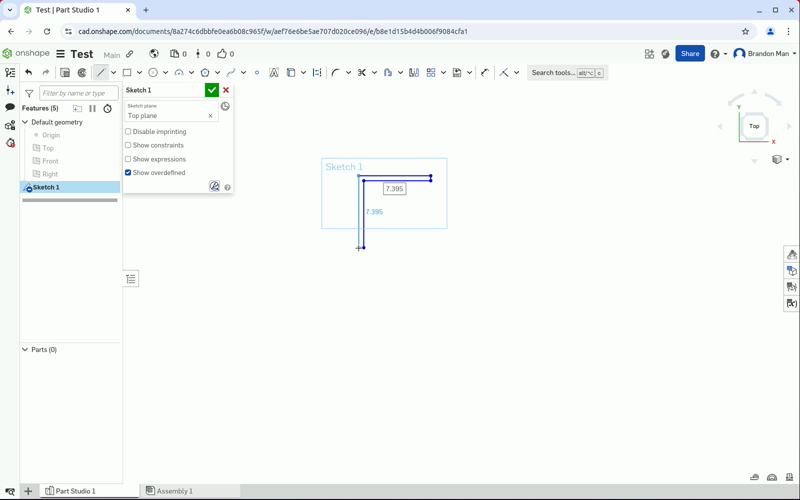
scroll(6)
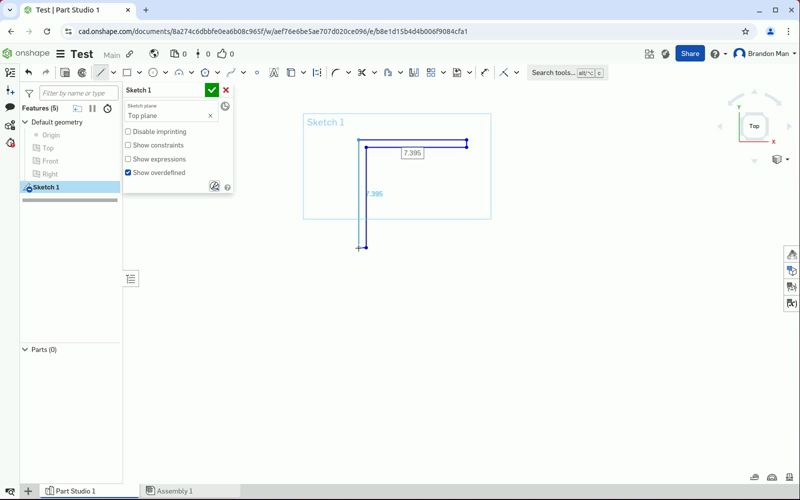
scroll(6)
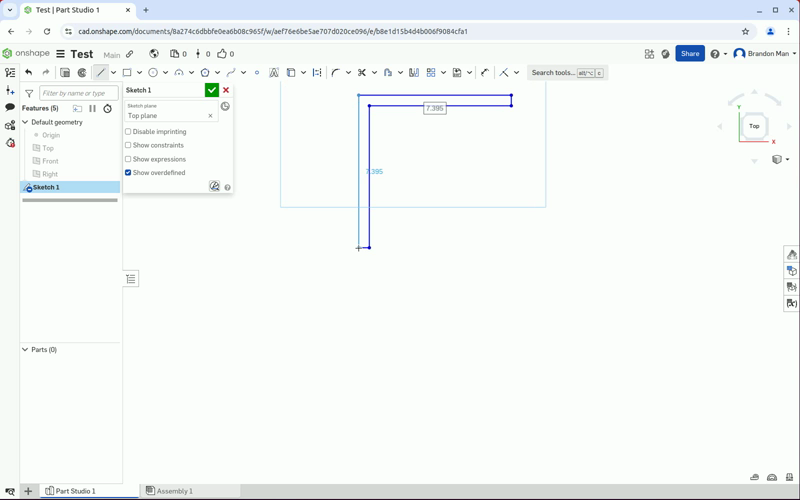
scroll(6)
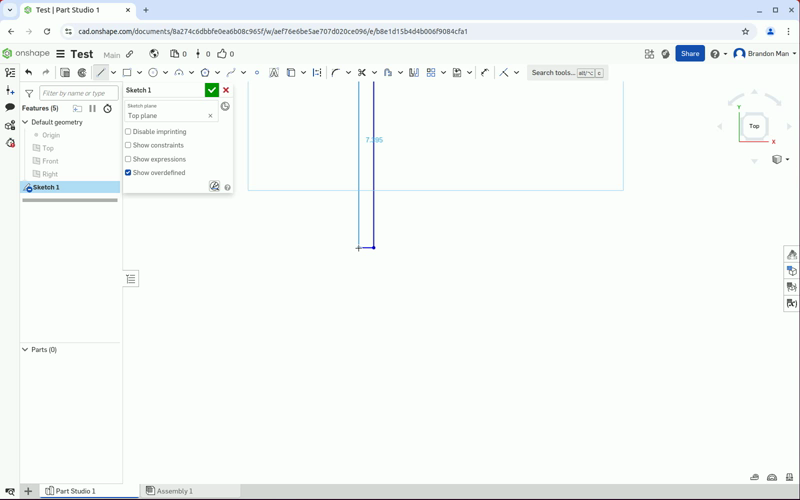
scroll(6)
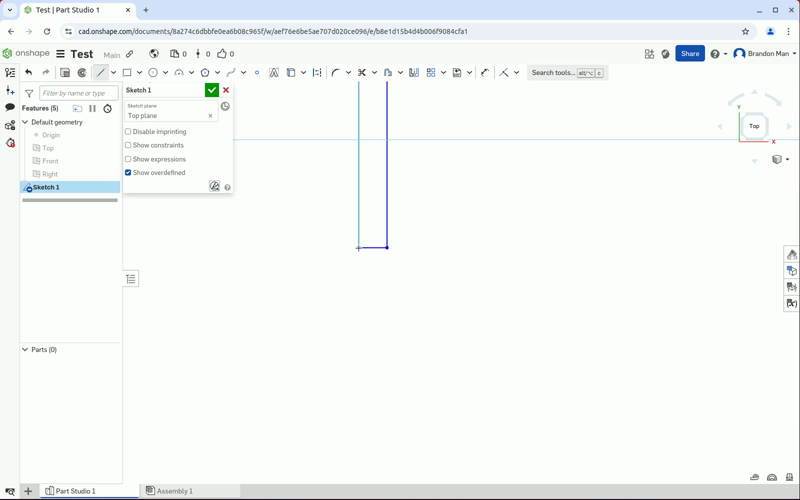
key_up(shift)
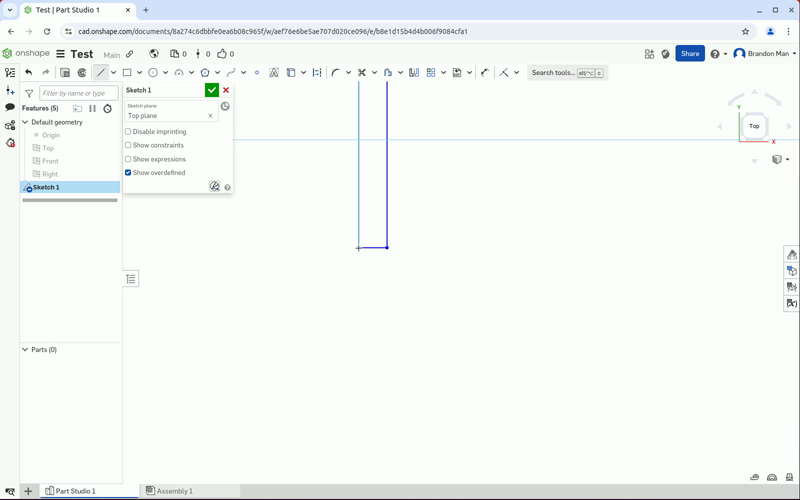
click(358, 247)
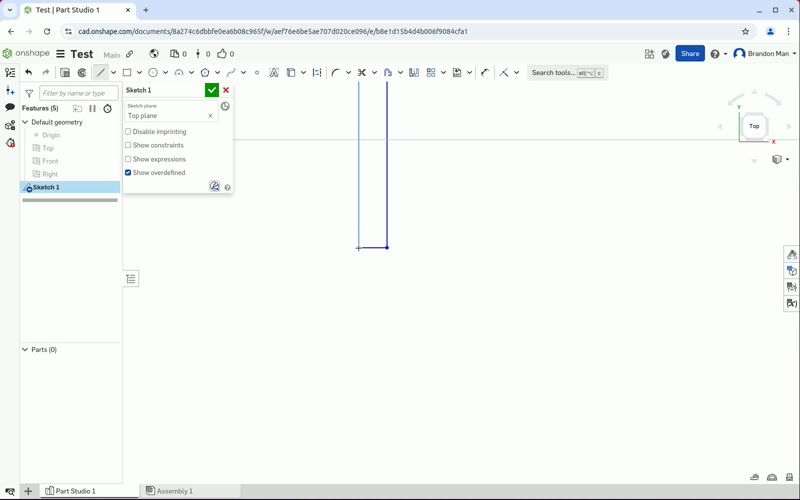
scroll(-6)
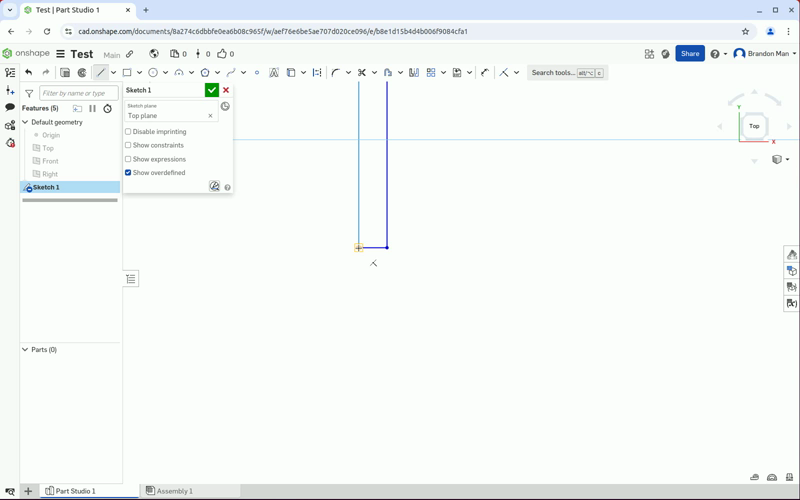
scroll(-6)
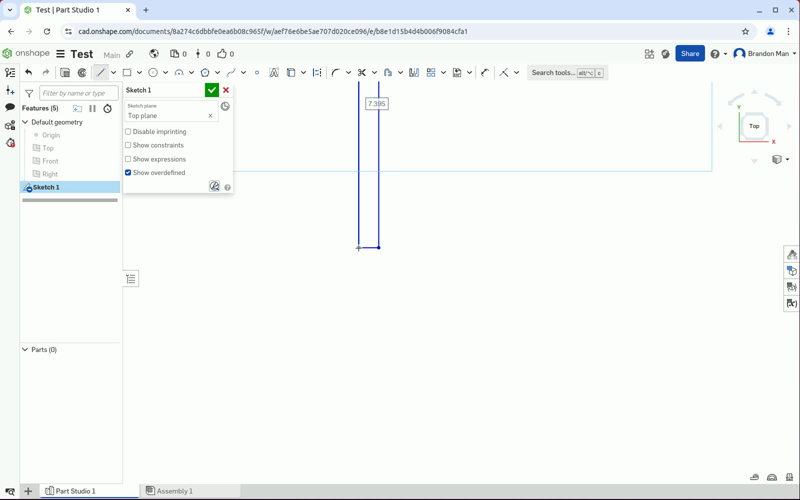
scroll(-6)
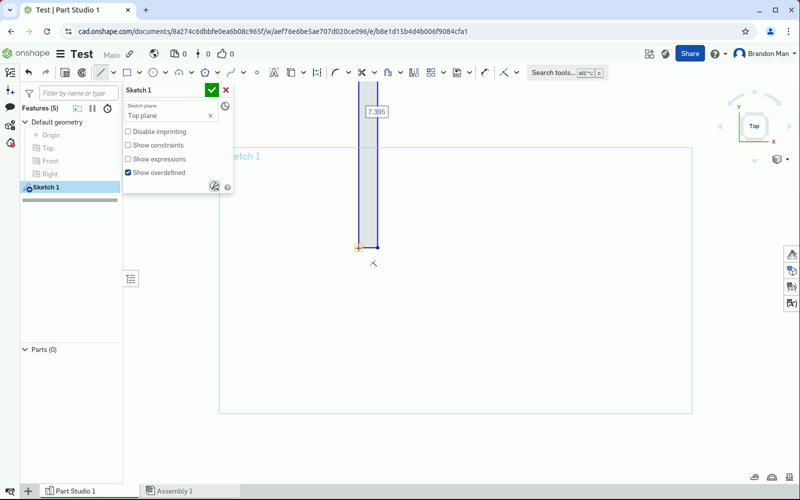
scroll(-6)
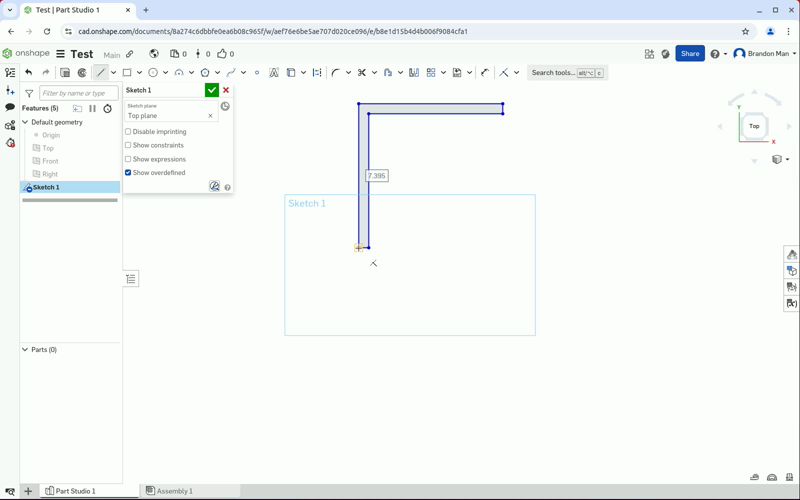
scroll(-6)
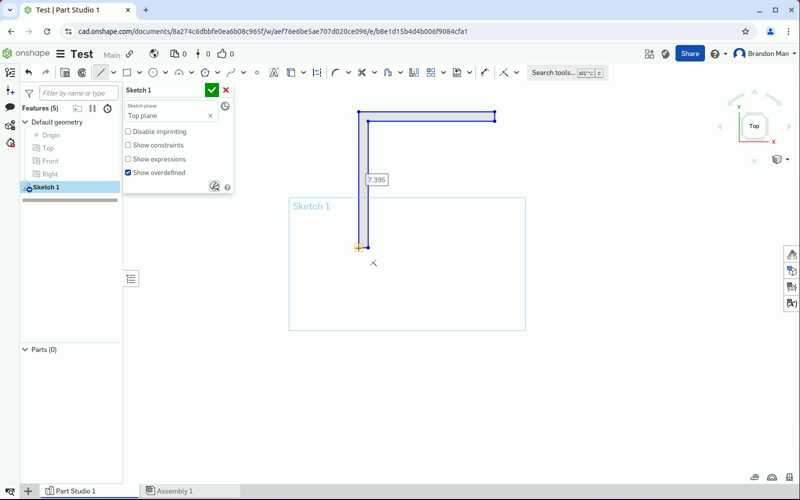
scroll(-6)
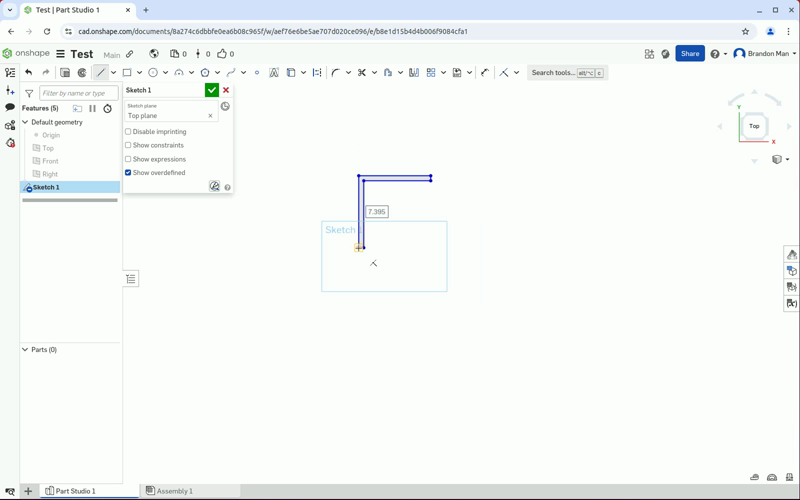
scroll(-6)
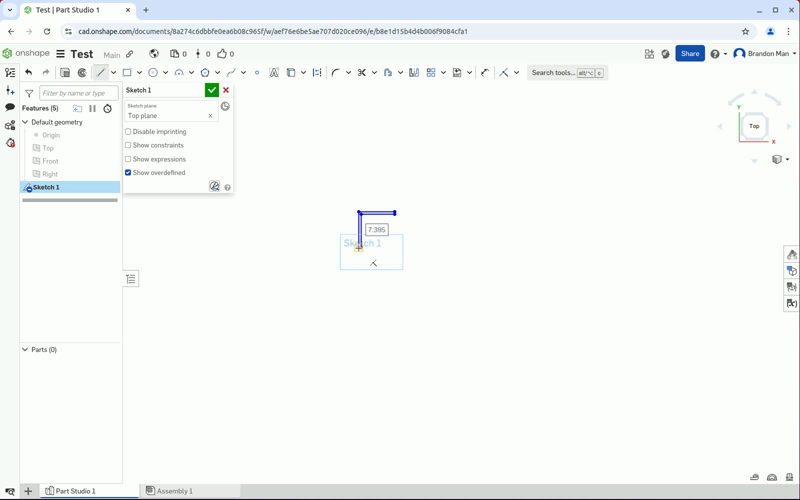
key(esc)
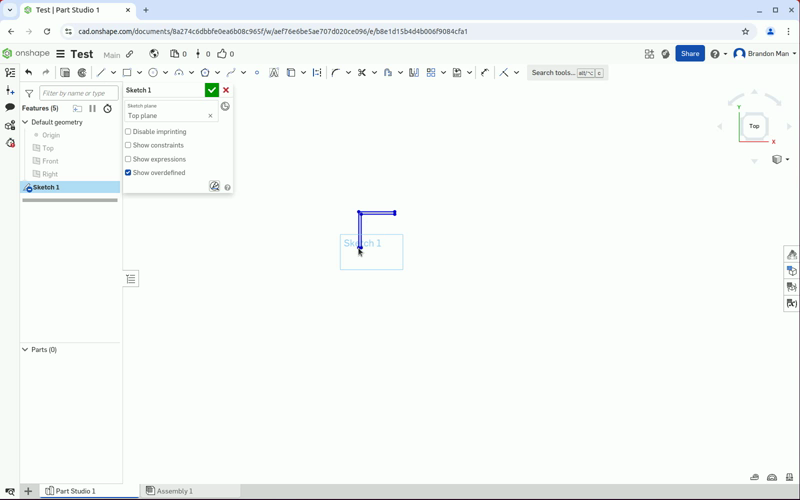
mouse_move(366, 212)
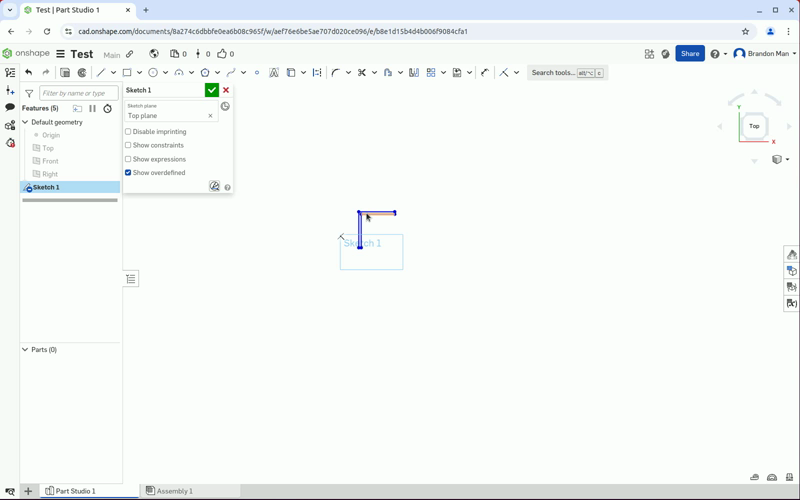
scroll(6)
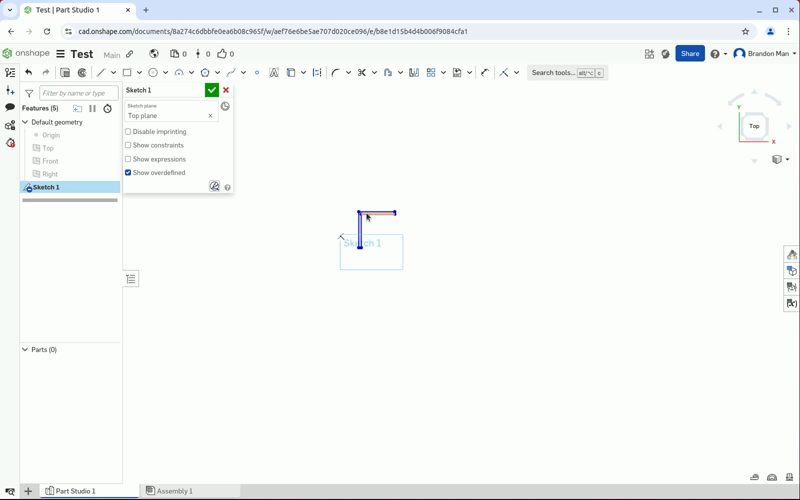
scroll(6)
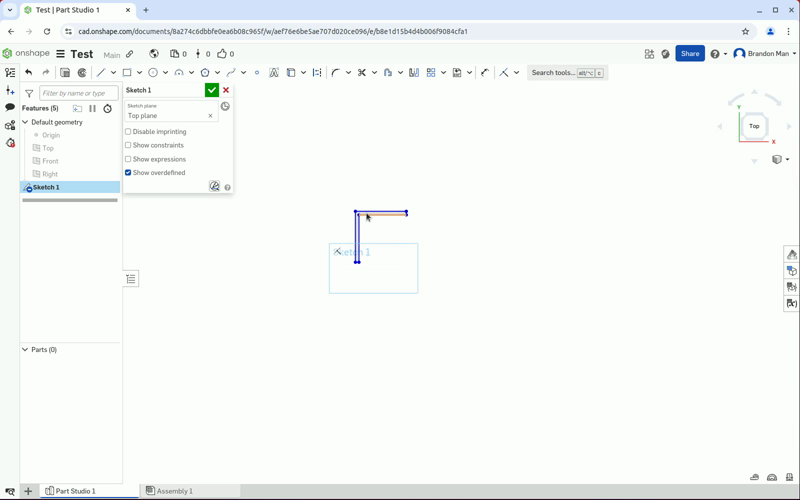
scroll(6)
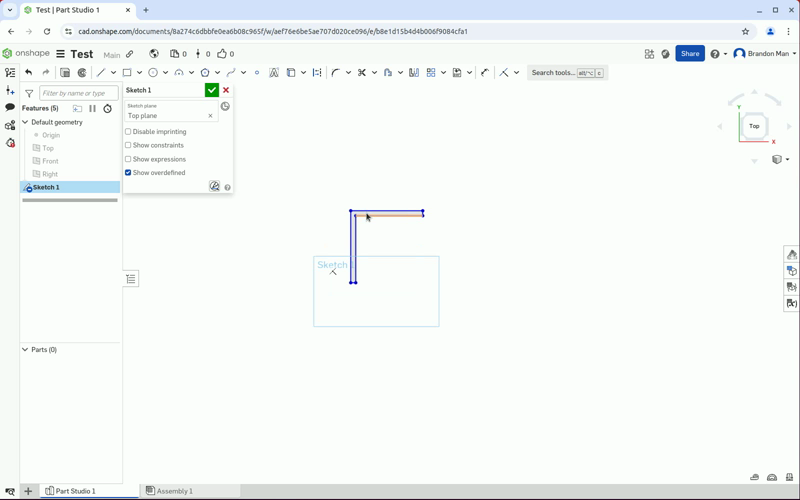
scroll(6)
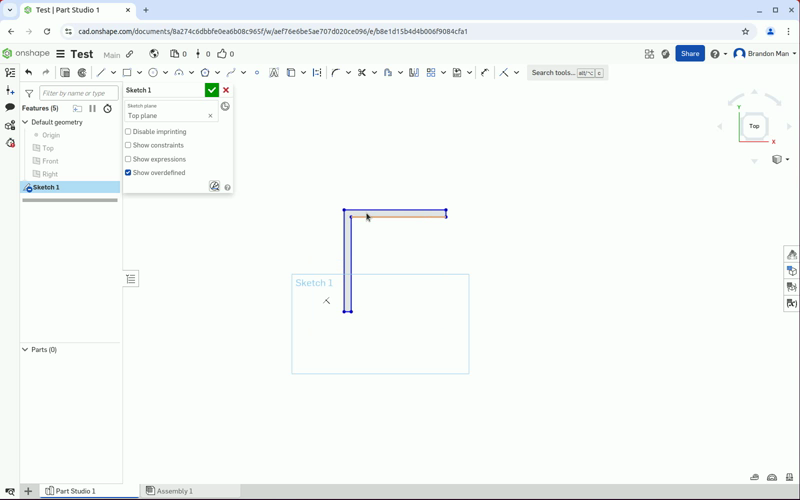
scroll(6)
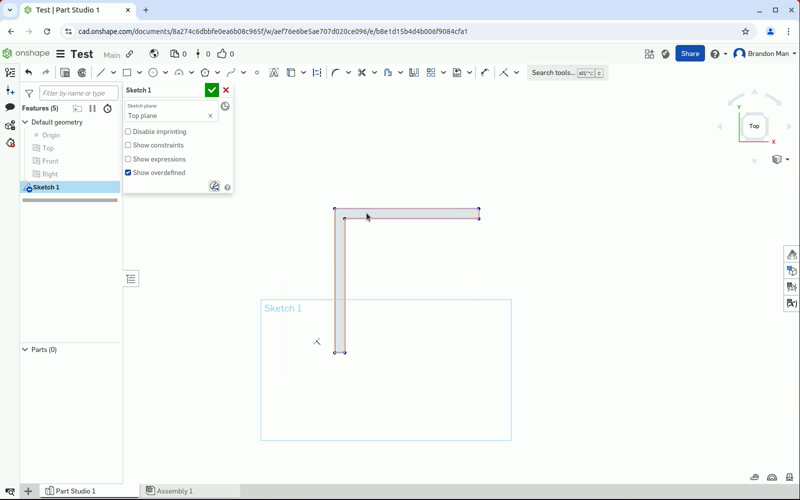
scroll(6)
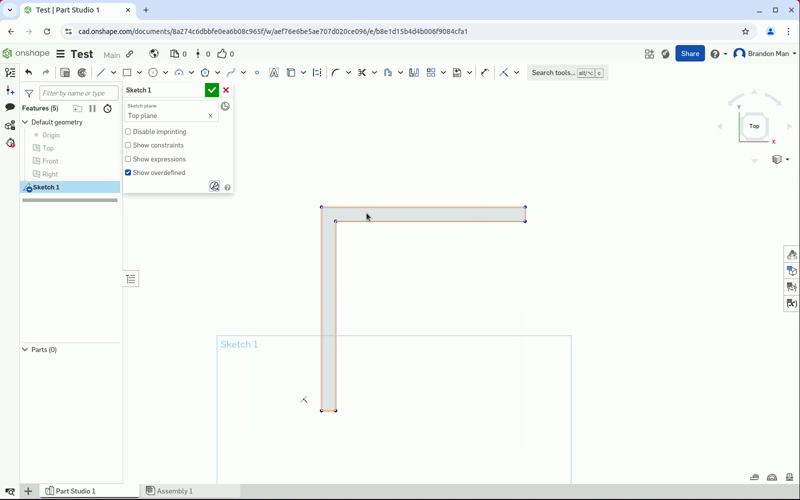
scroll(6)
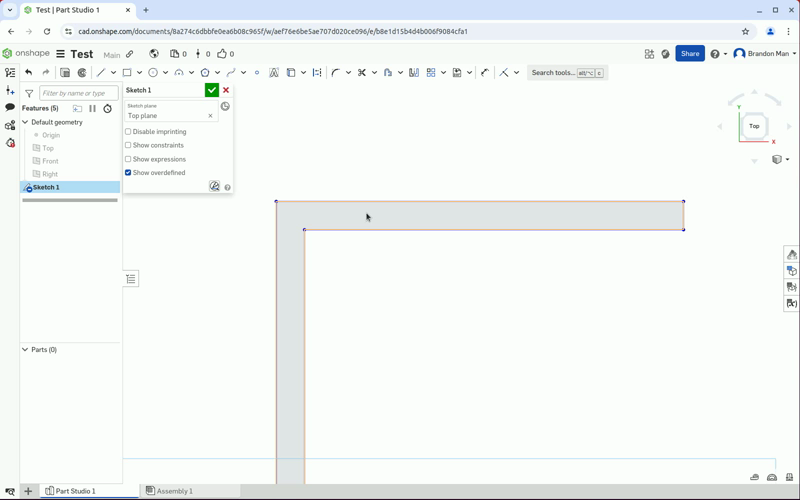
click(366, 212)
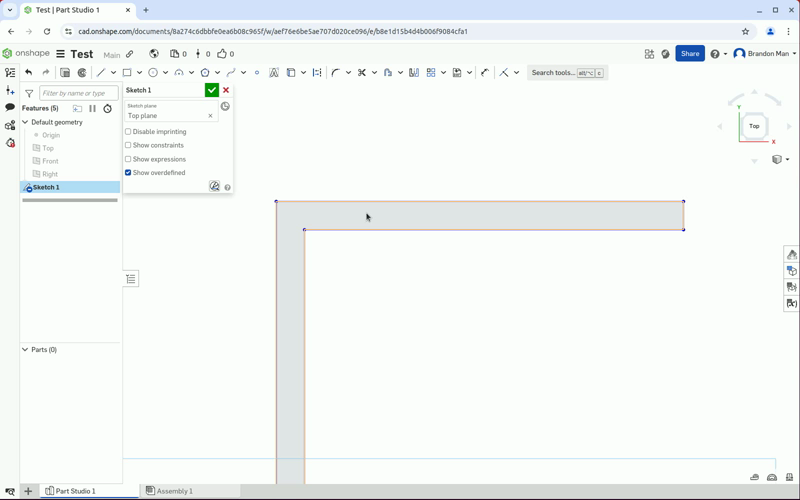
scroll(-6)
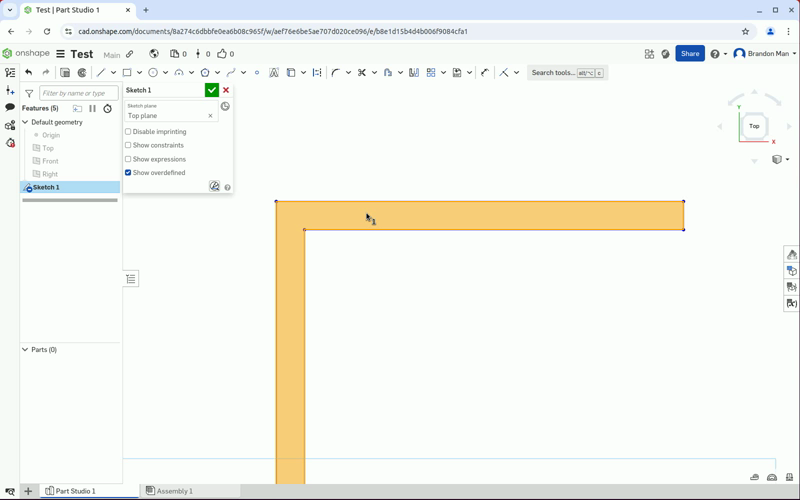
scroll(-6)
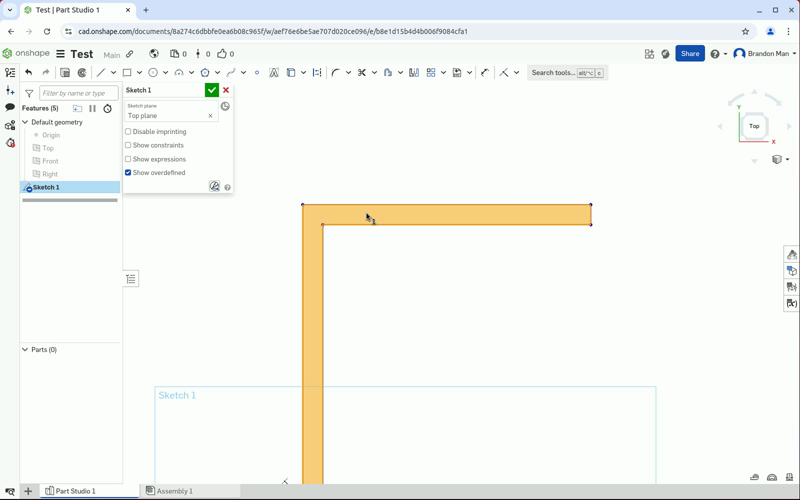
scroll(-6)
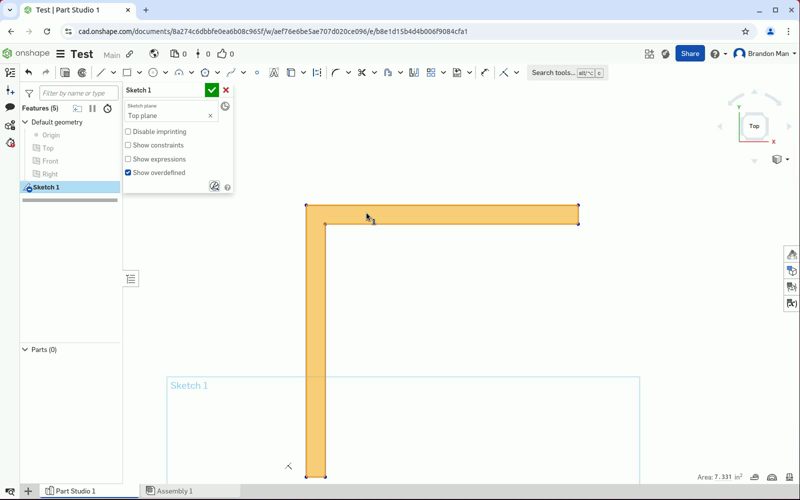
scroll(-6)
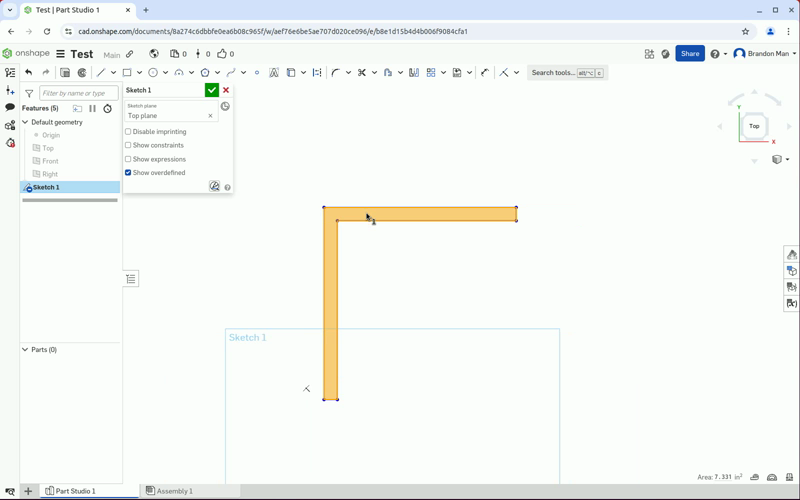
scroll(-6)
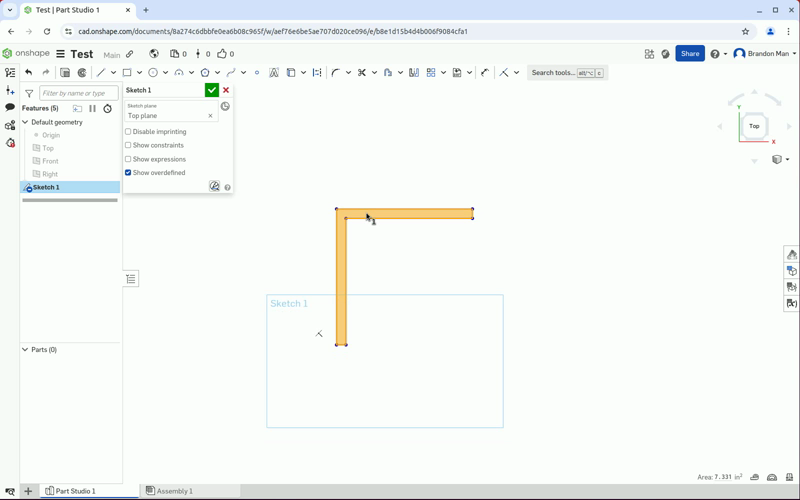
scroll(-6)
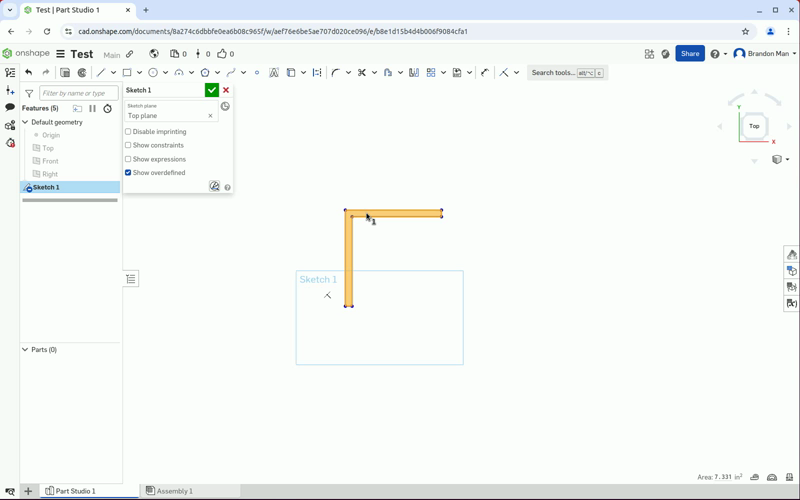
scroll(-6)
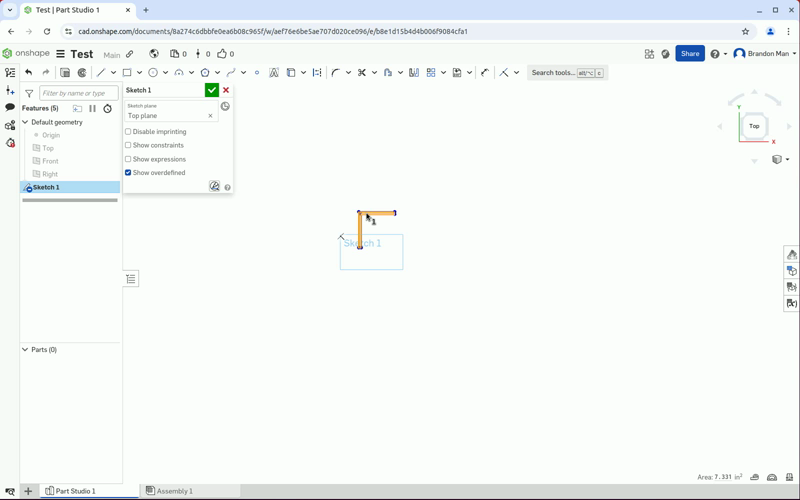
mouse_move(73, 352)
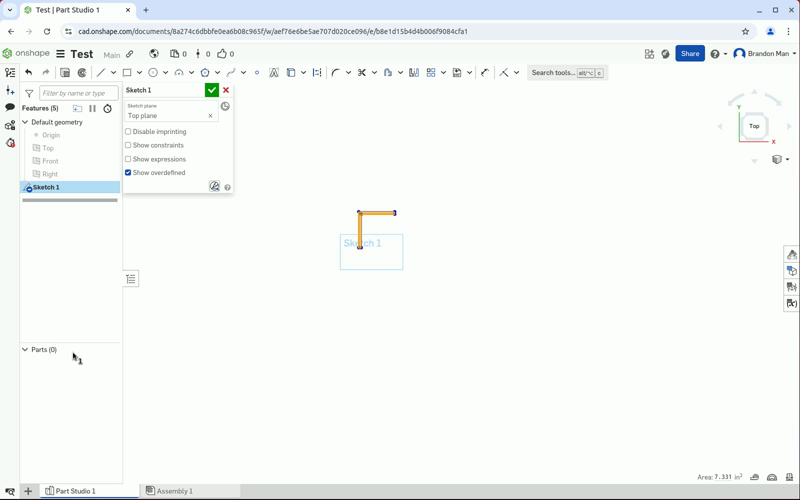
key(shift+y)
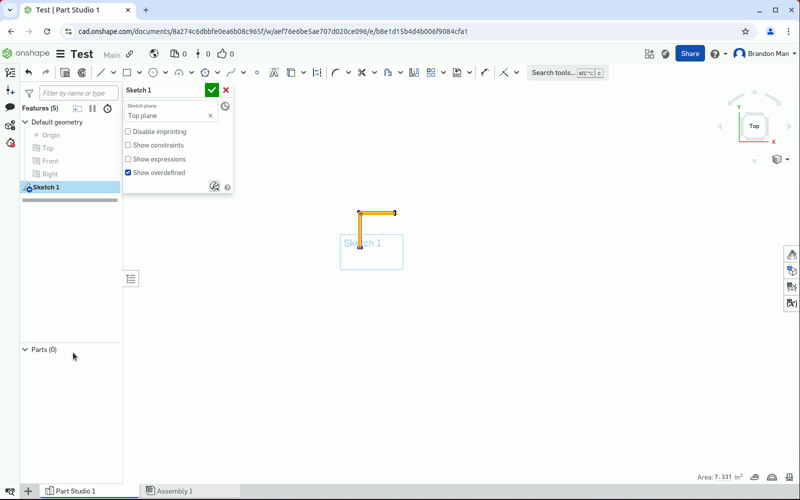
key(shift+e)
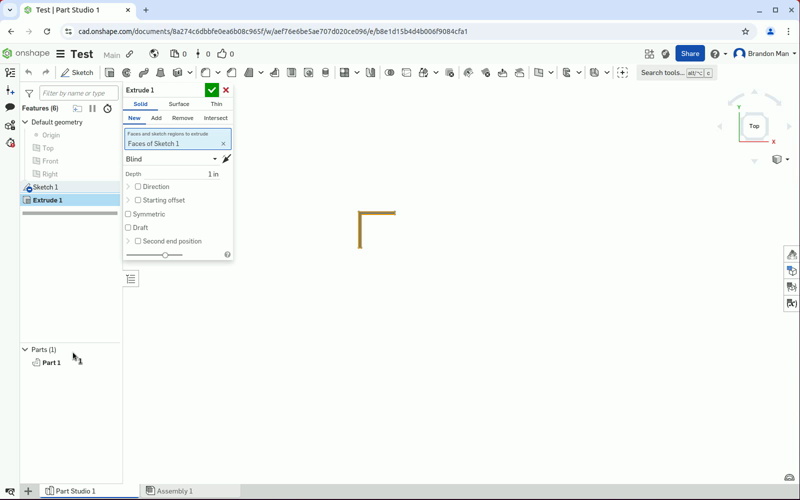
mouse_move(143, 106)
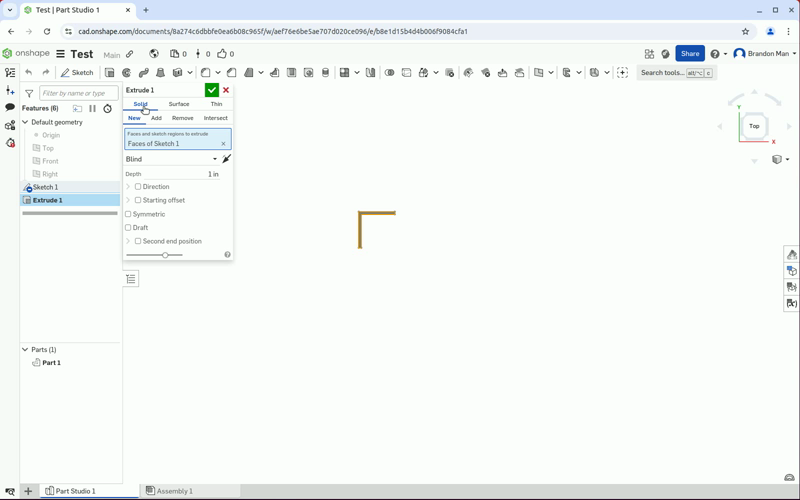
click(143, 106)
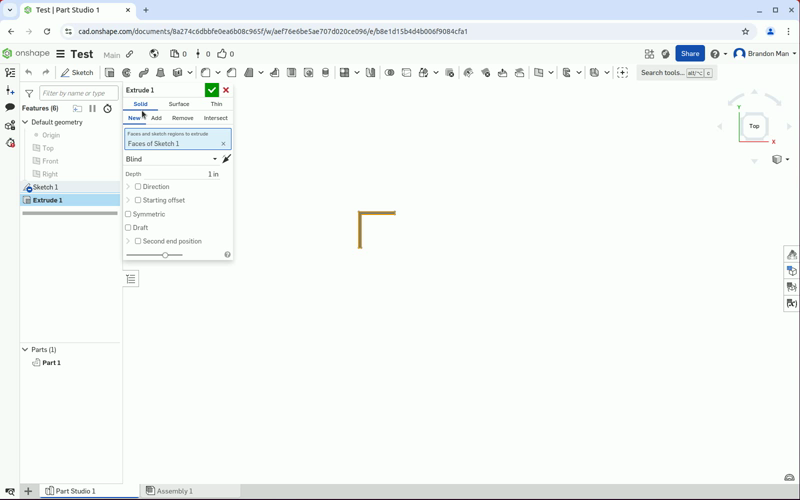
mouse_move(137, 120)
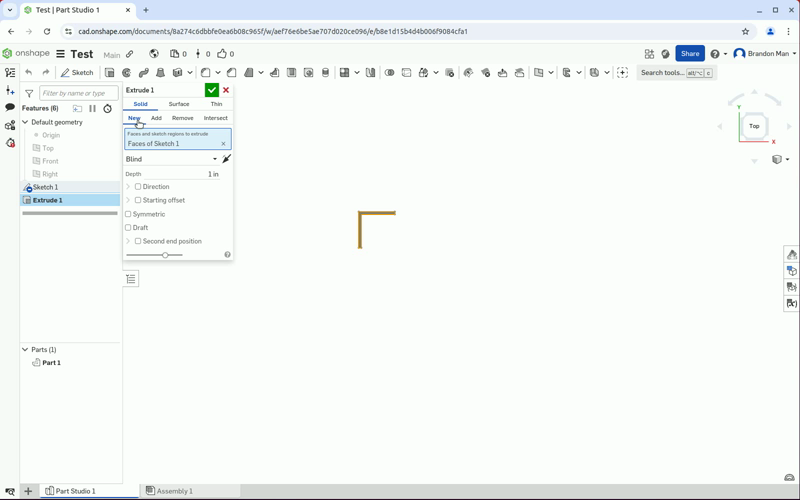
click(137, 120)
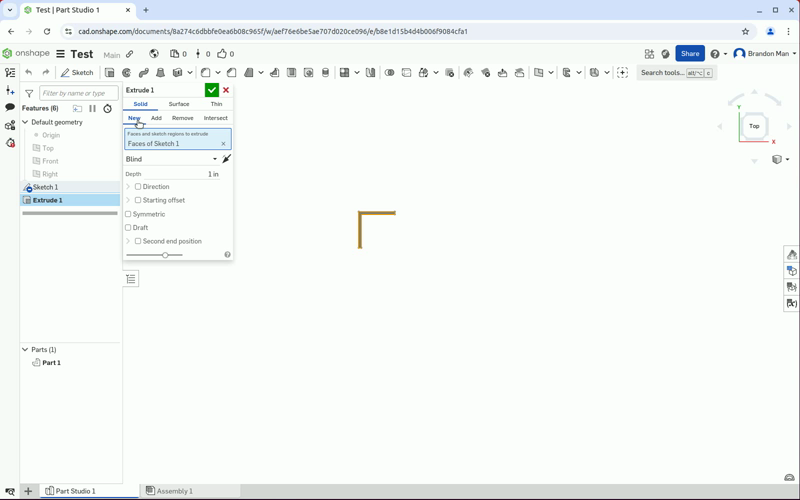
key(tab, 4)
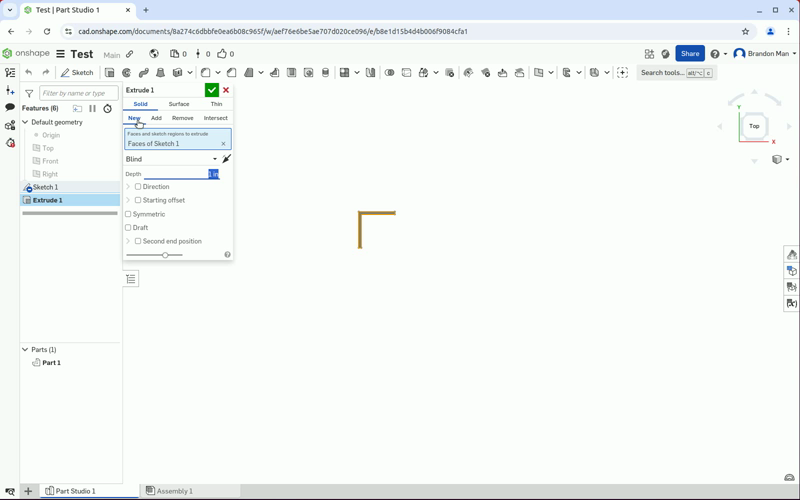
text(23.108)
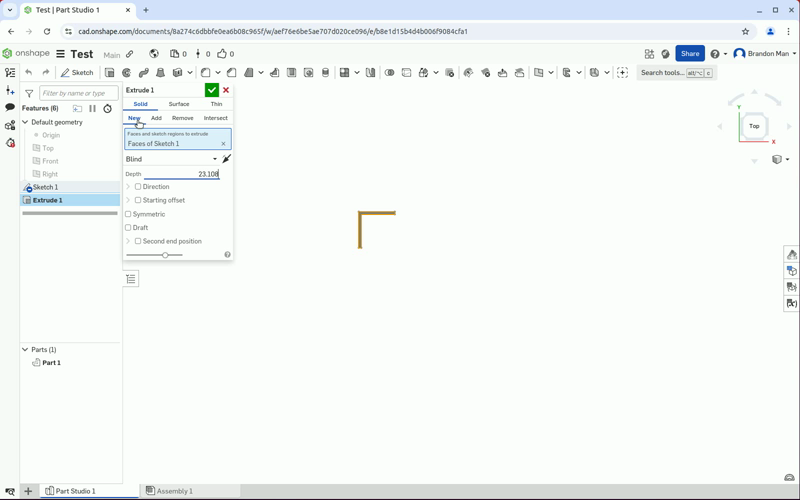
key(enter)
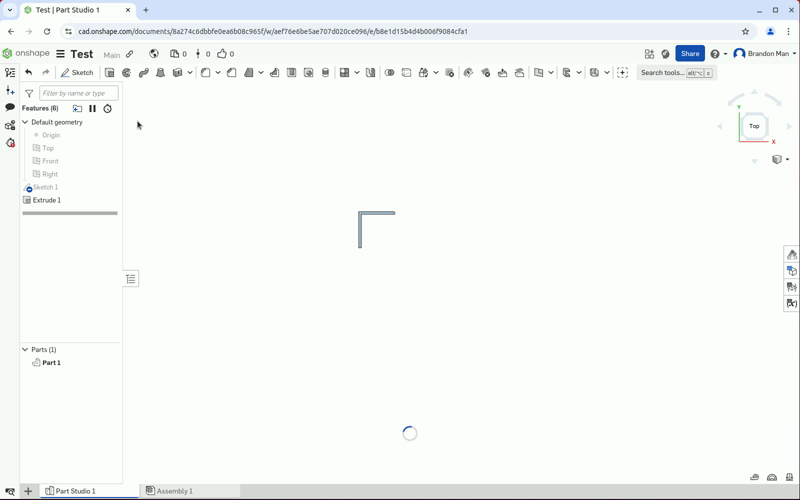
key(shift+h)
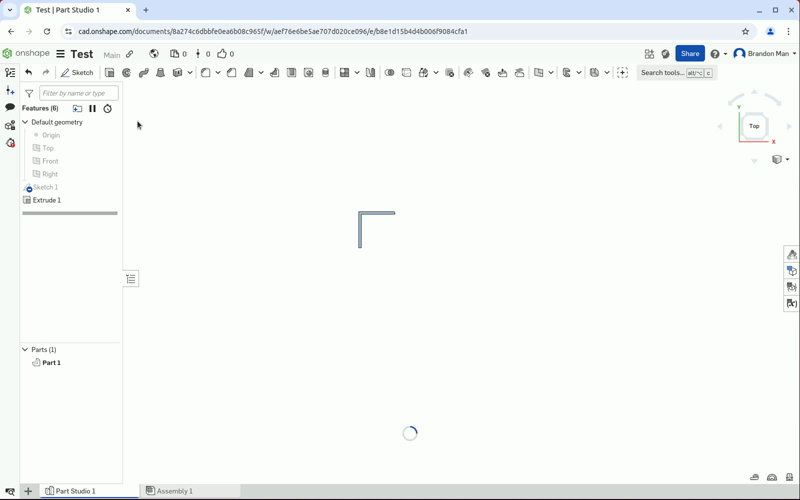
key(shift+h)
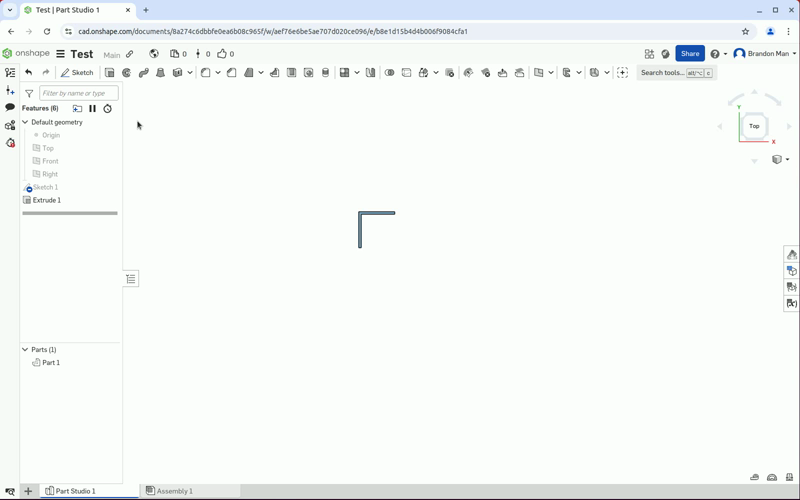
mouse_move(73, 189)
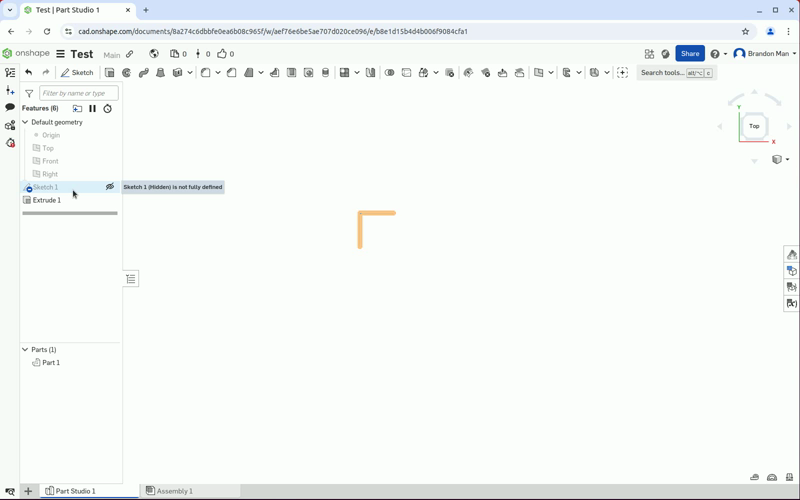
click(73, 189)
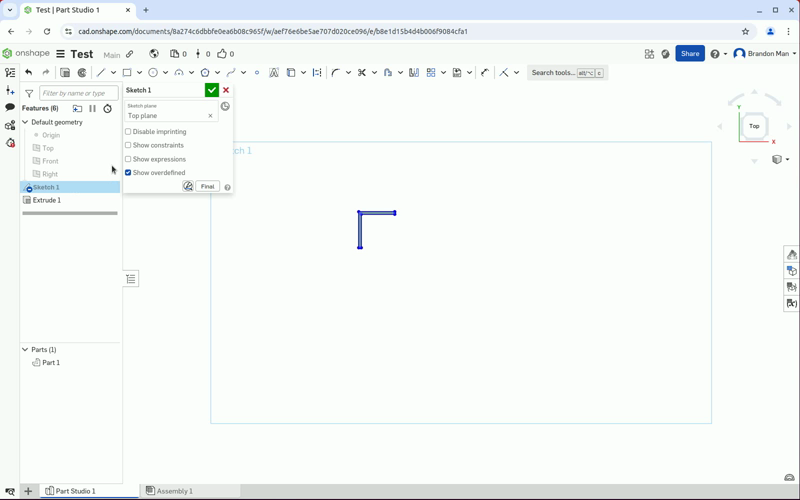
mouse_move(229, 92)
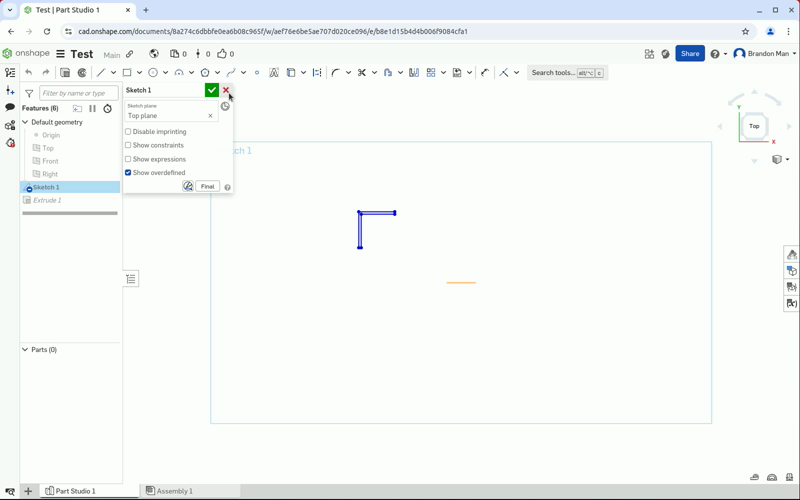
click(229, 92)
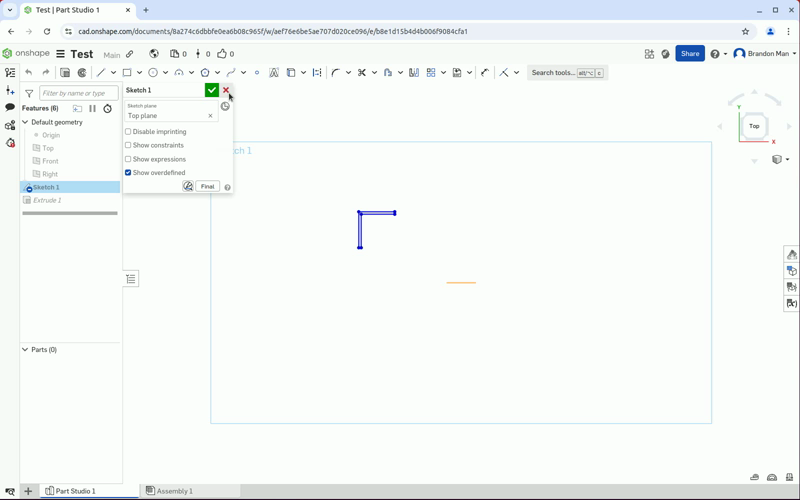
key(shift+s)
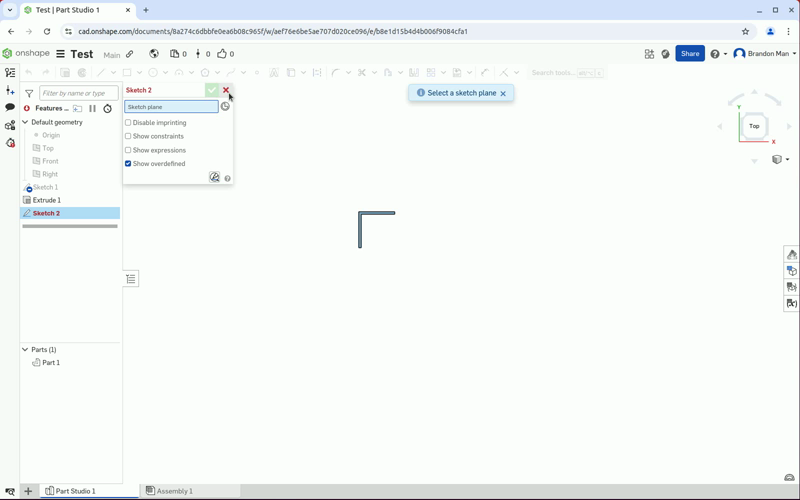
mouse_move(73, 150)
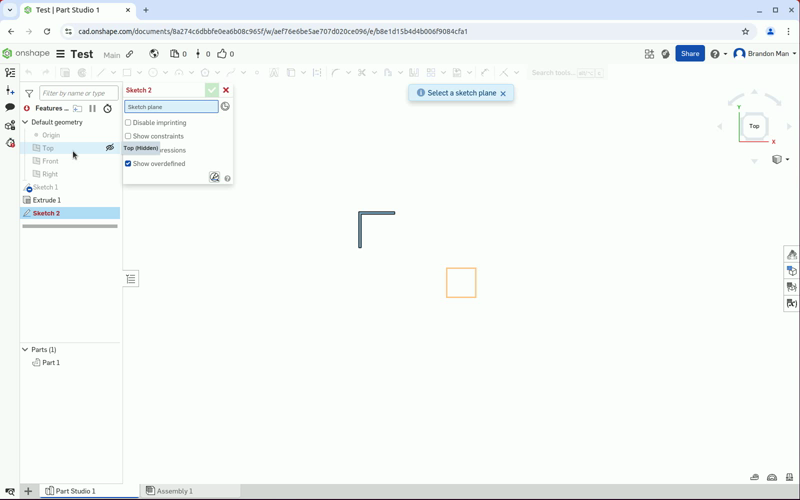
click(73, 150)
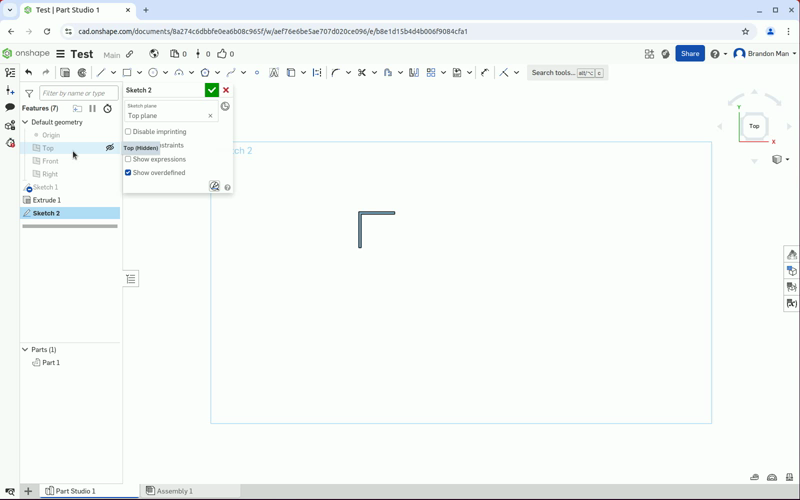
mouse_move(73, 352)
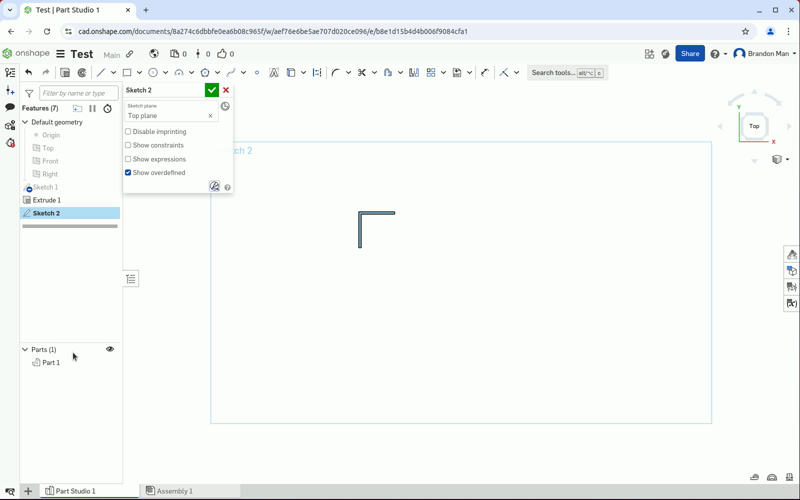
key(y)
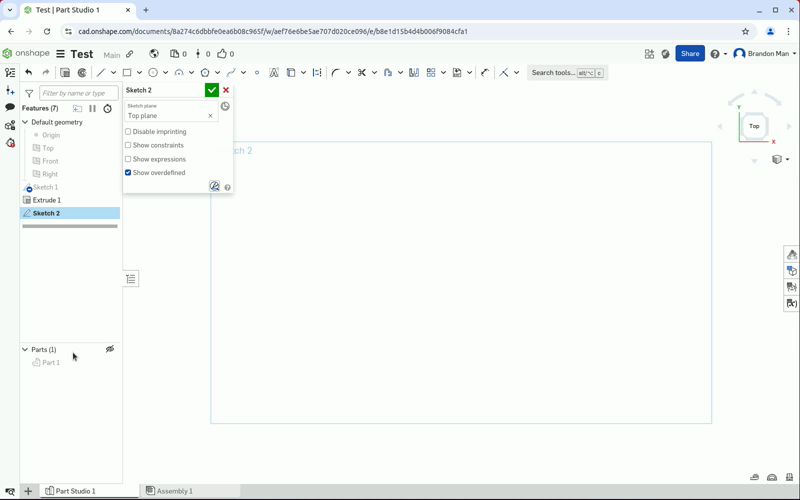
key(l)
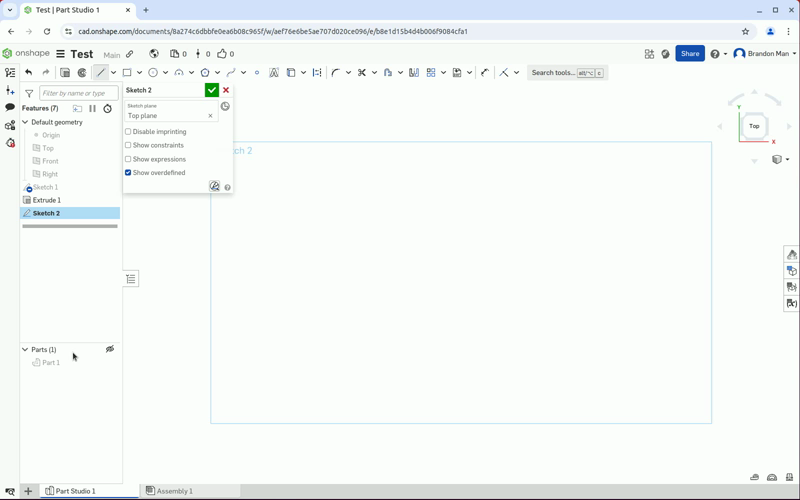
key_down(shift)
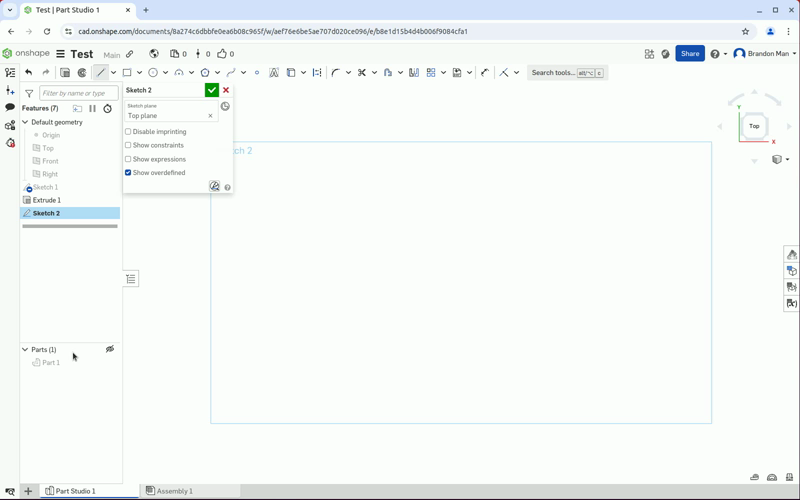
mouse_move(506, 215)
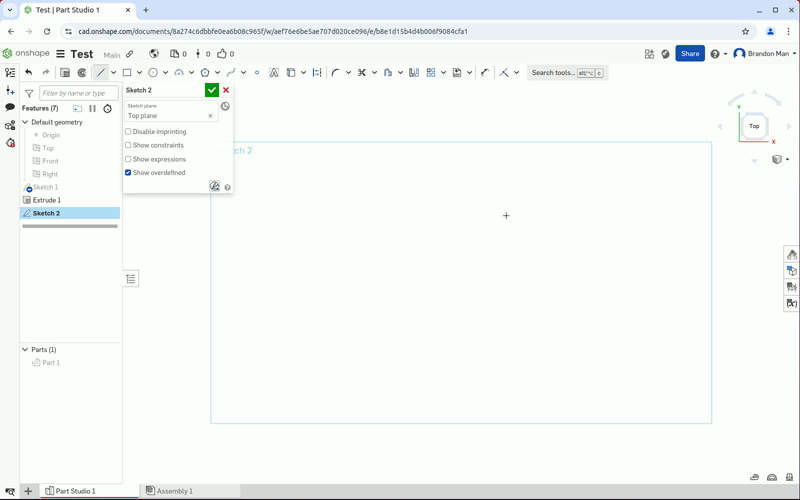
click(506, 215)
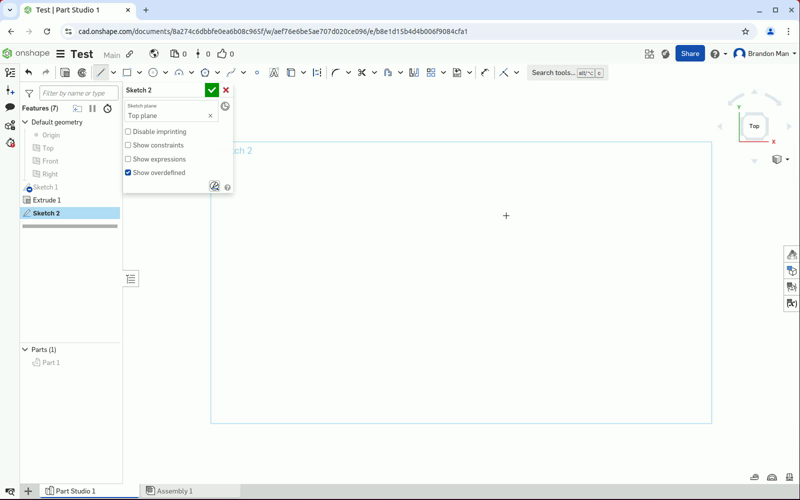
key_up(shift)
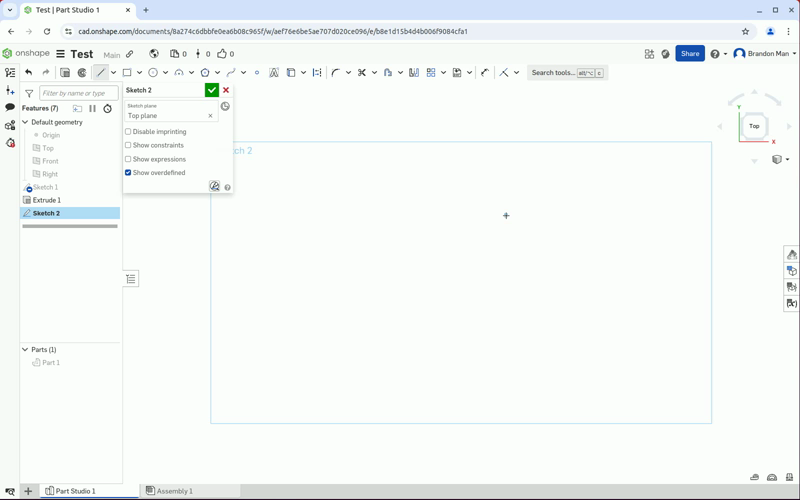
key_down(shift)
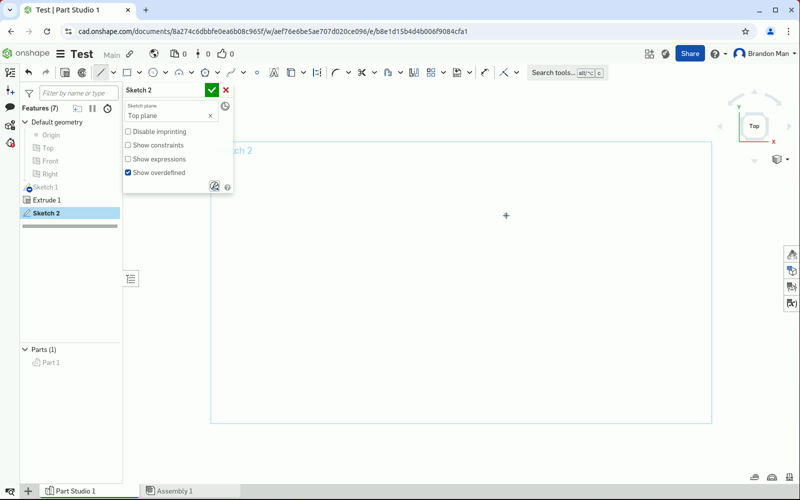
mouse_move(536, 215)
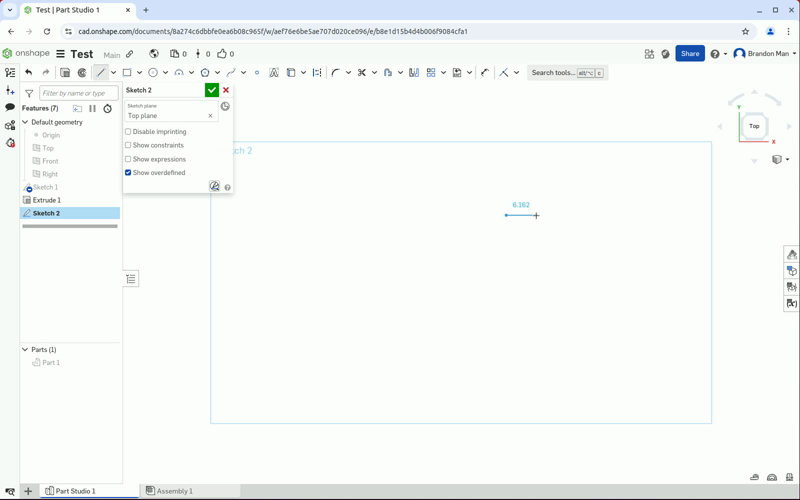
mouse_move(540, 215)
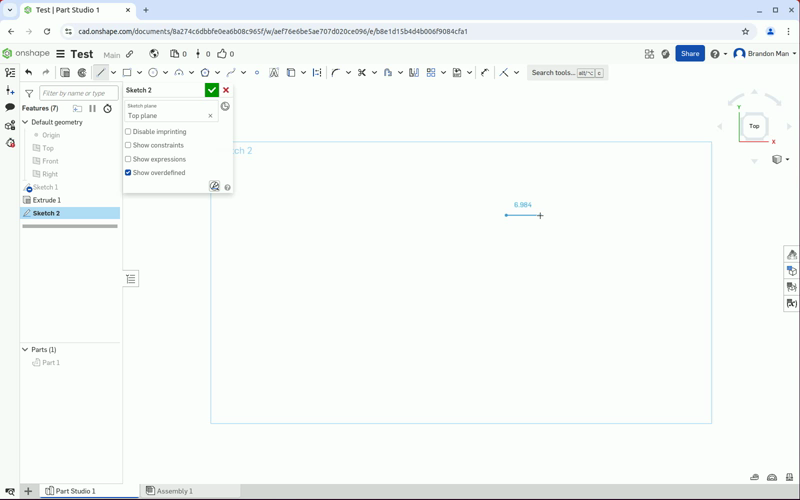
click(540, 215)
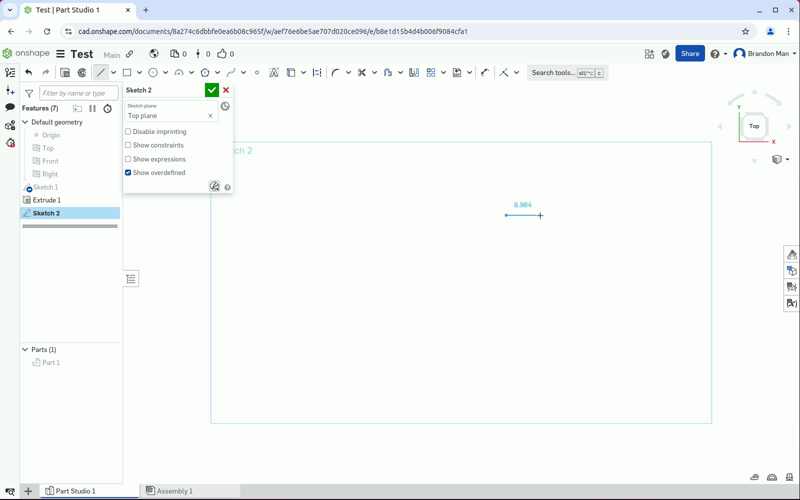
key_up(shift)
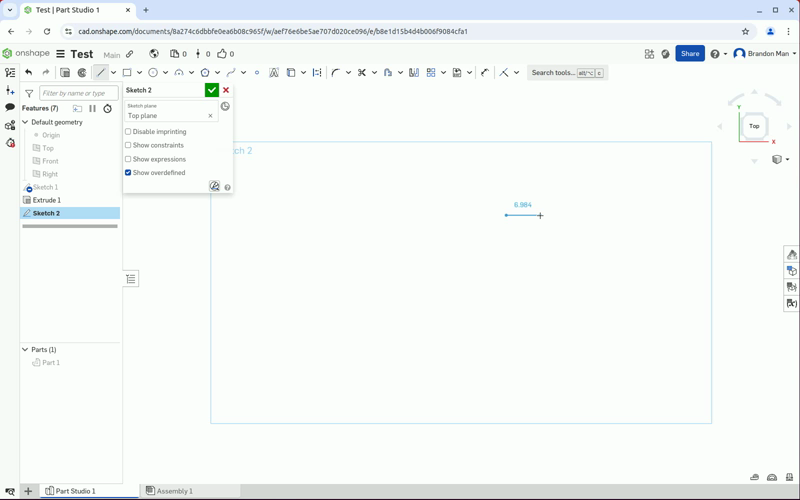
key_down(shift)
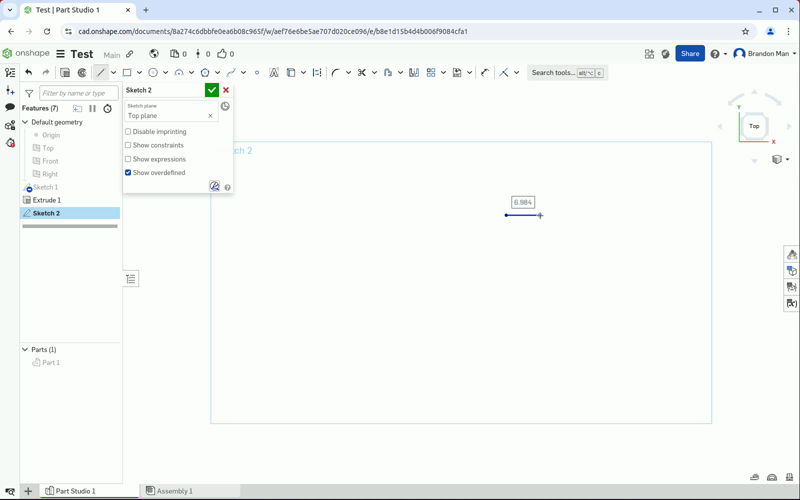
mouse_move(570, 215)
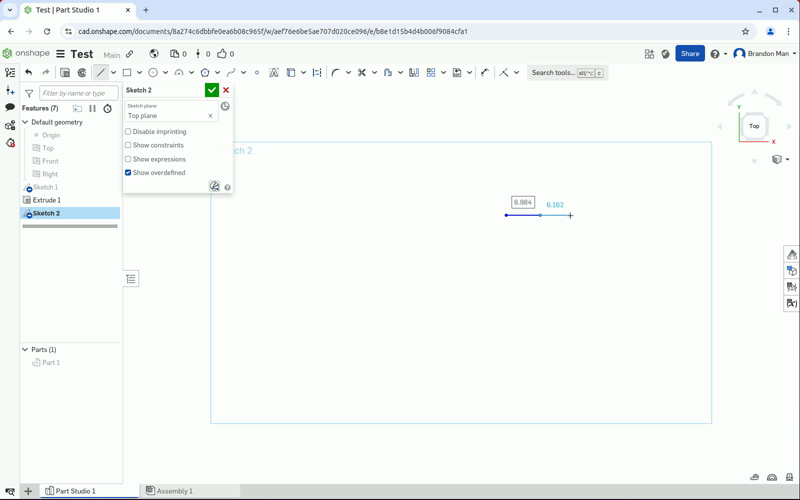
mouse_move(540, 248)
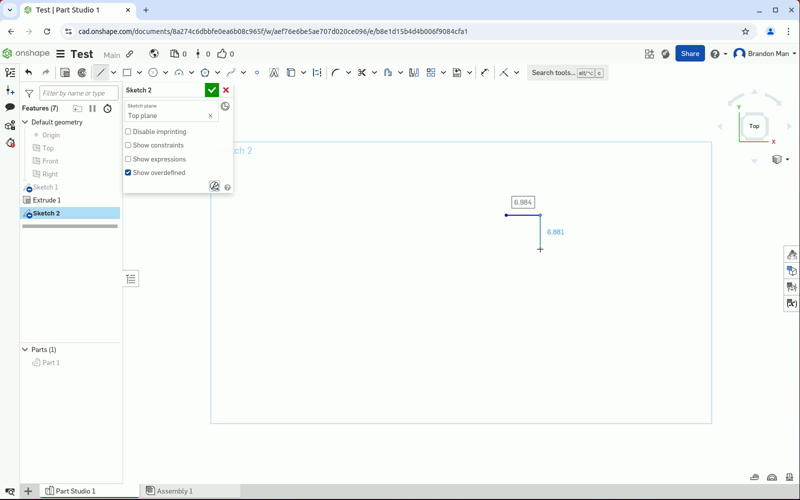
click(540, 248)
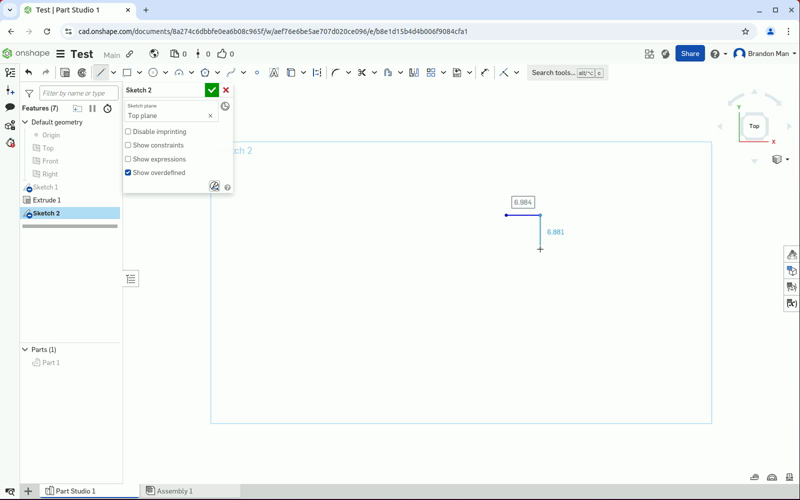
key_up(shift)
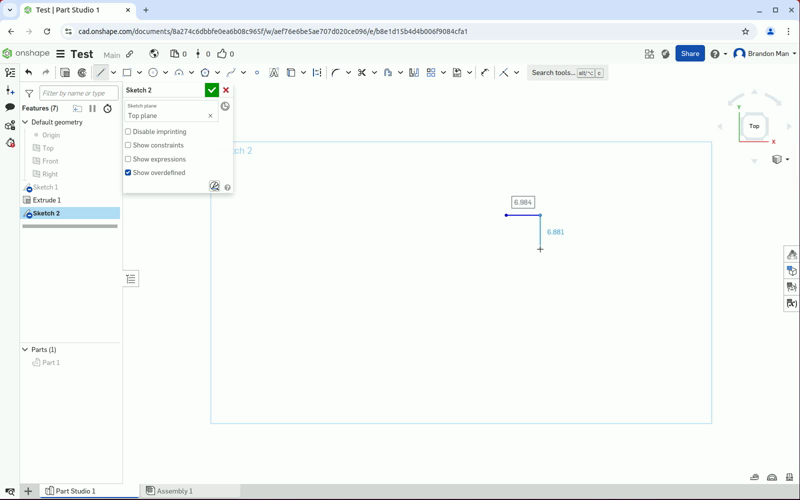
key_down(shift)
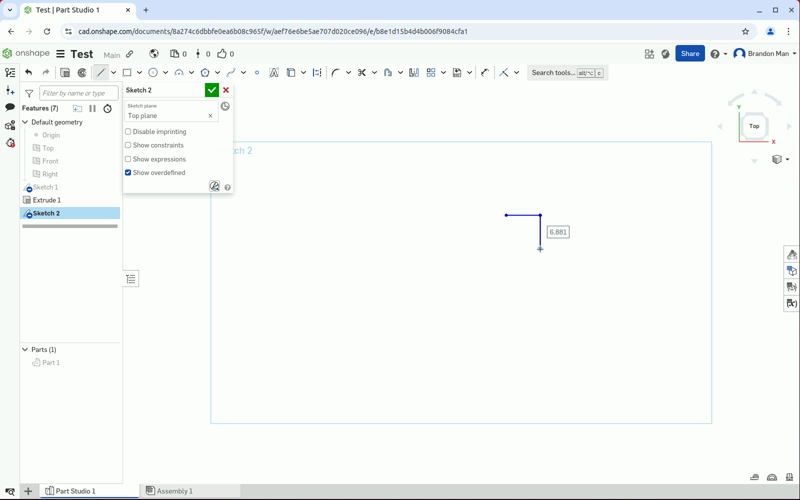
mouse_move(570, 248)
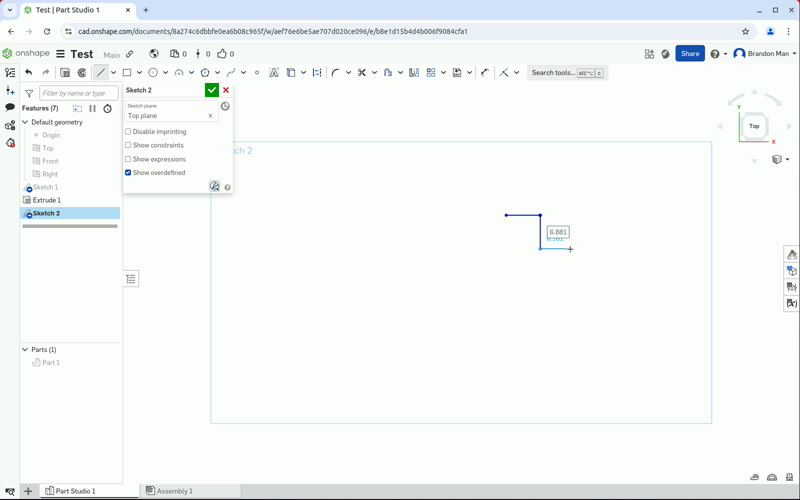
mouse_move(542, 248)
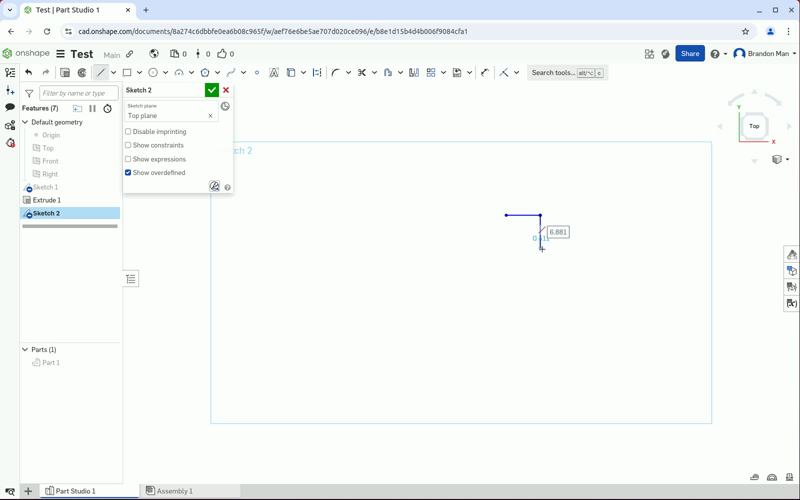
scroll(6)
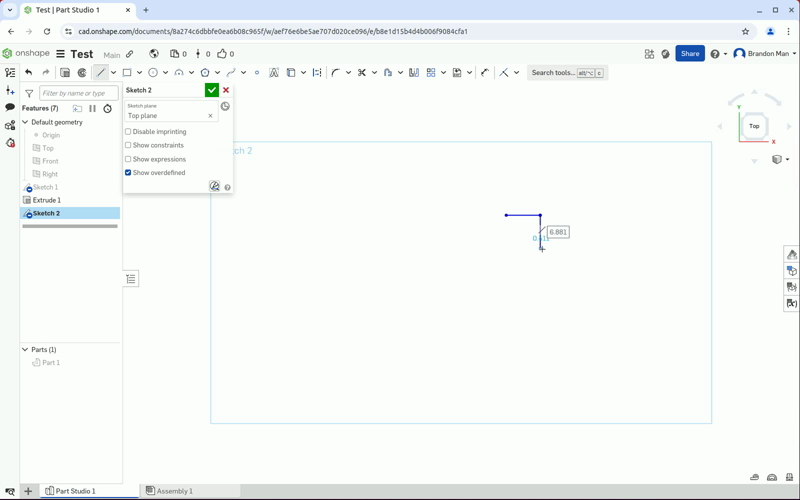
scroll(6)
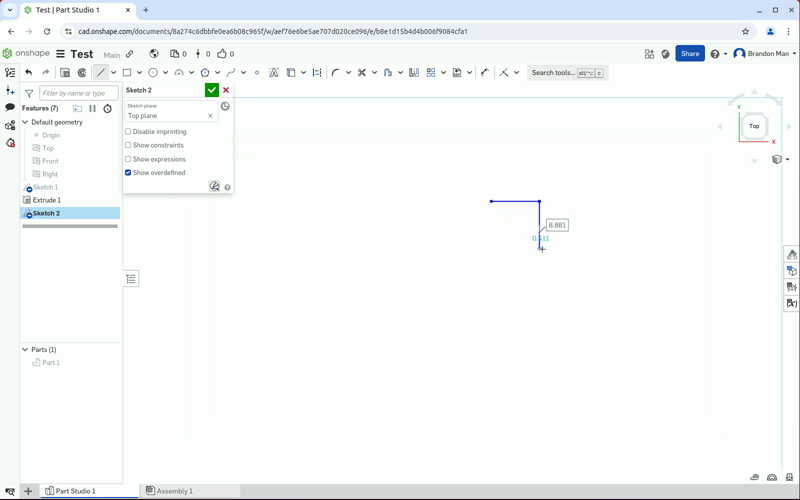
scroll(6)
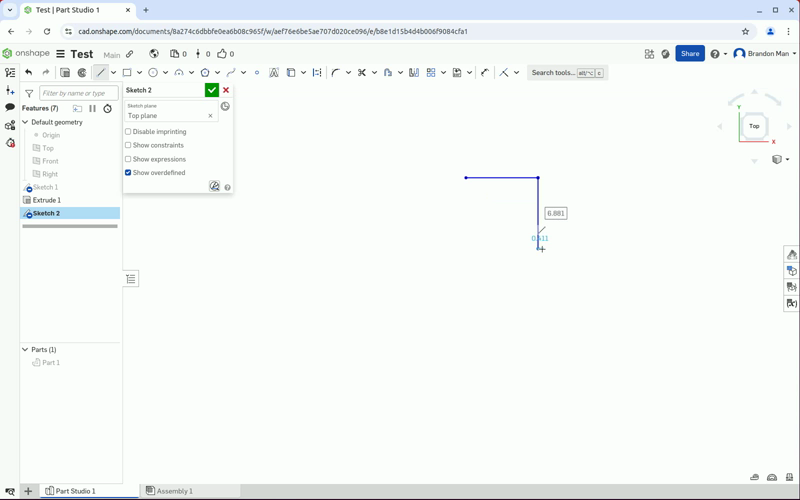
scroll(6)
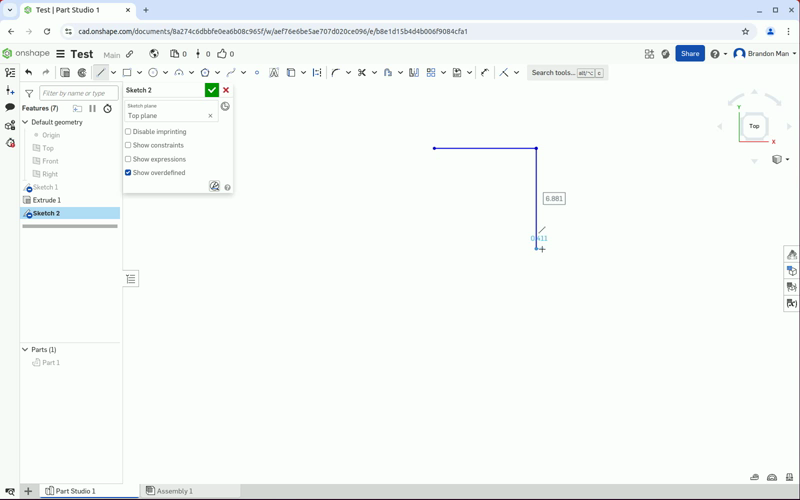
scroll(6)
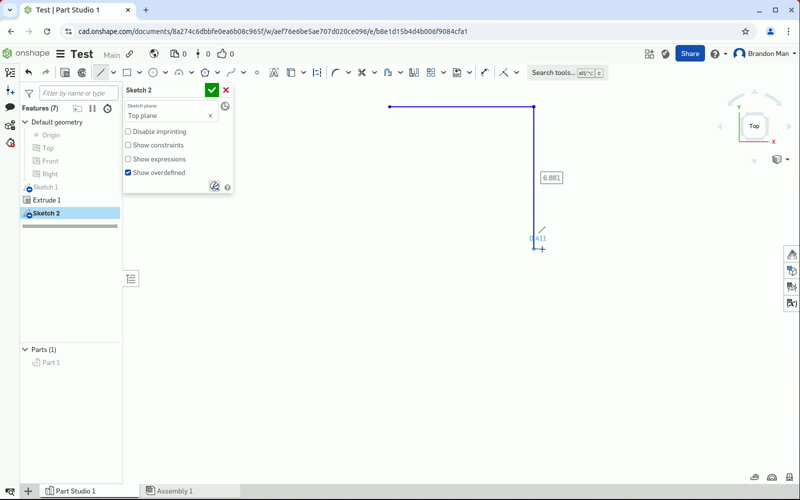
scroll(6)
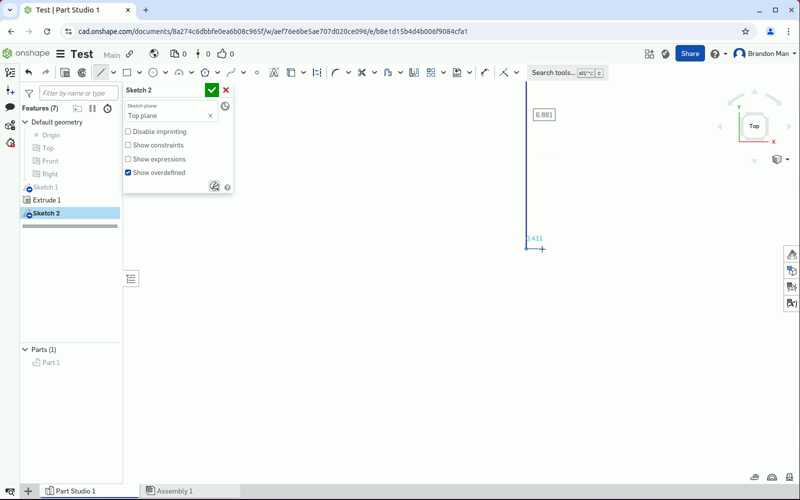
scroll(6)
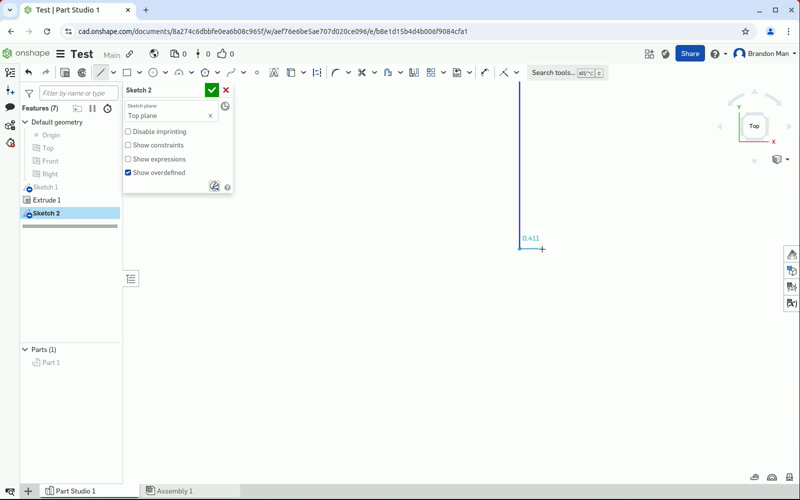
click(542, 248)
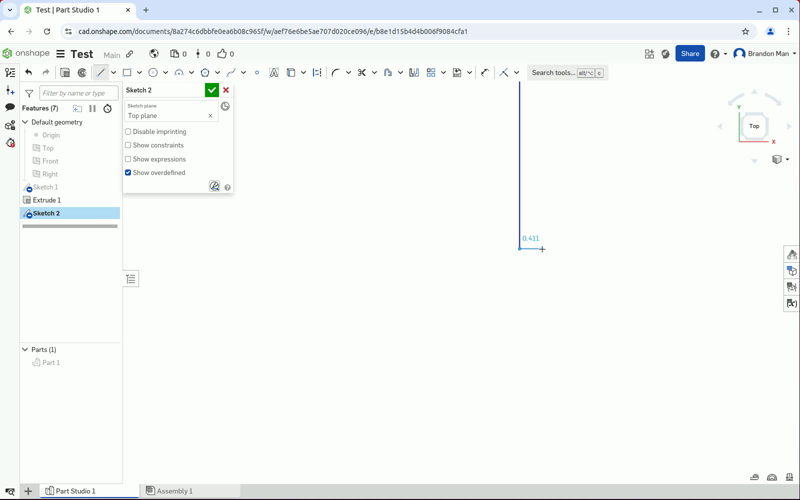
scroll(-6)
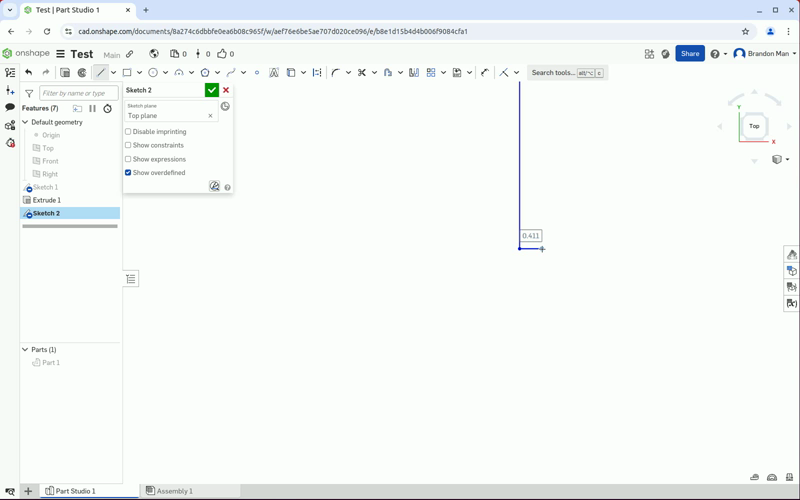
scroll(-6)
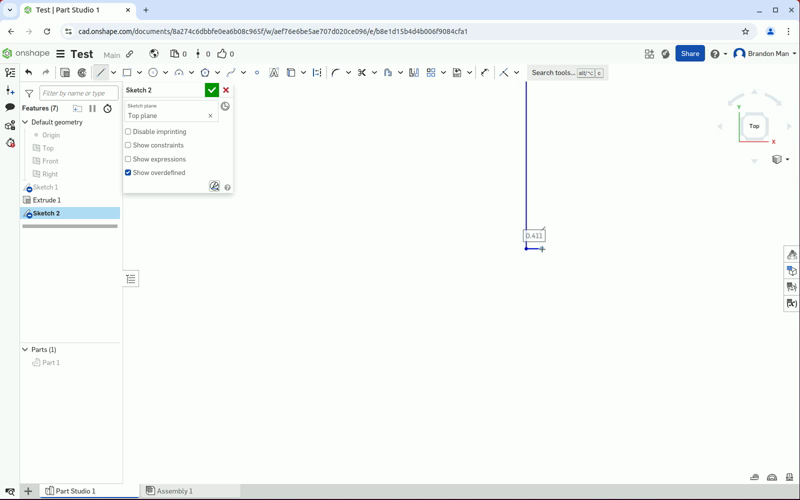
scroll(-6)
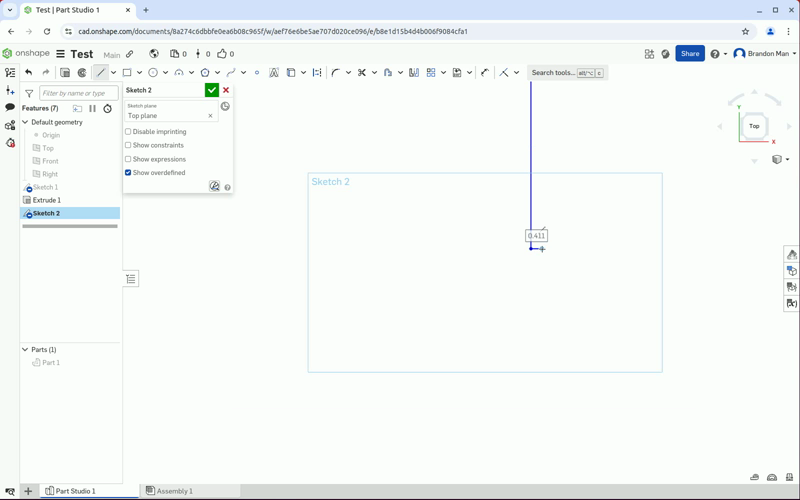
scroll(-6)
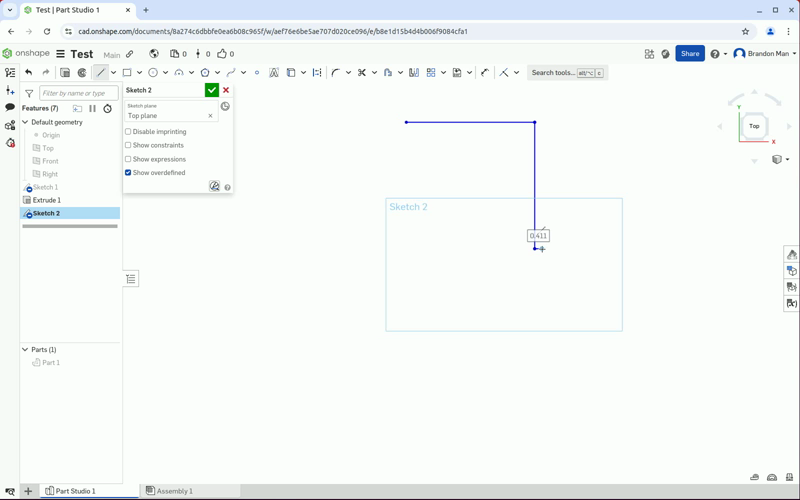
scroll(-6)
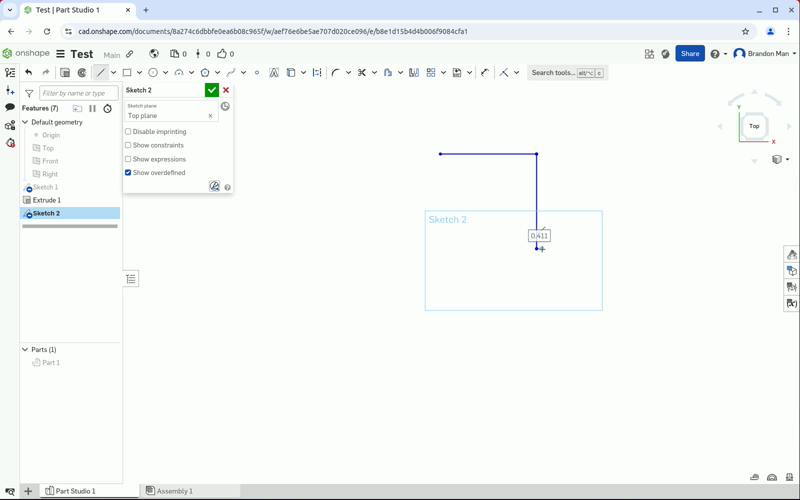
scroll(-6)
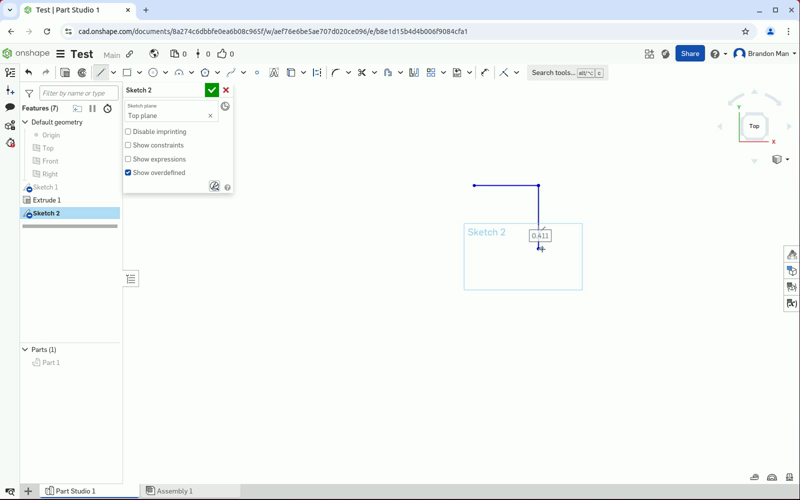
scroll(-6)
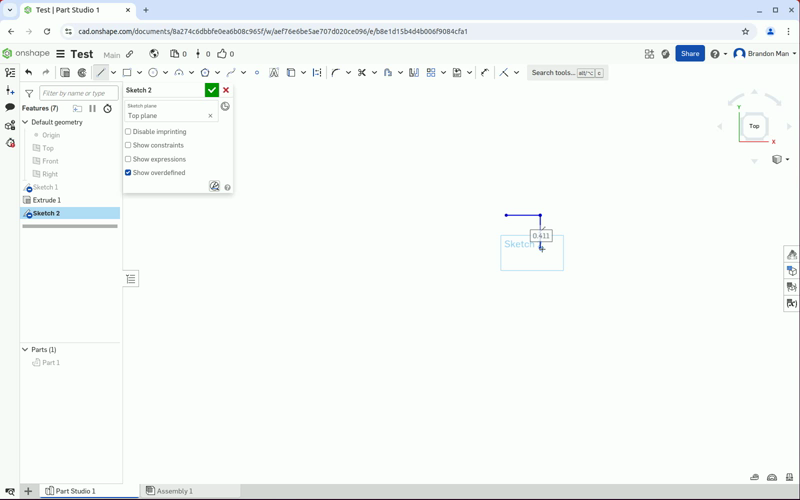
key_up(shift)
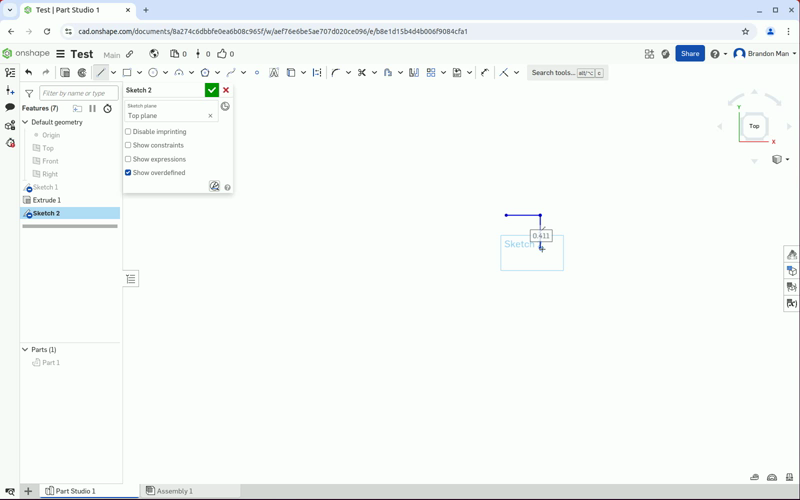
key_down(shift)
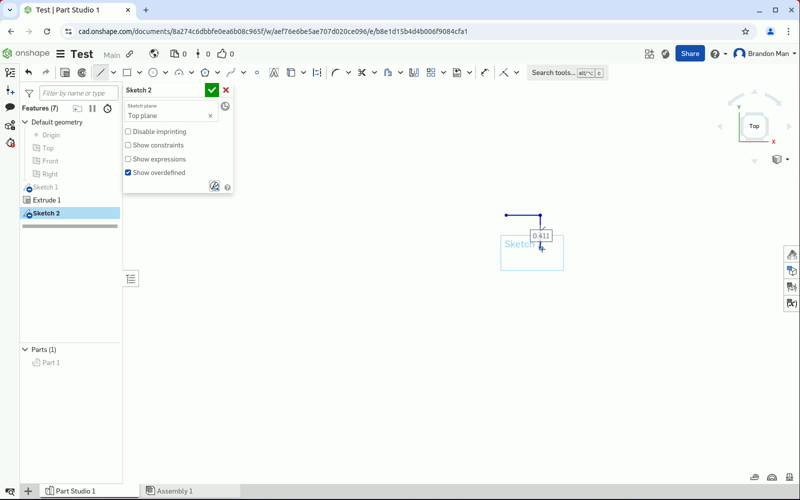
mouse_move(572, 248)
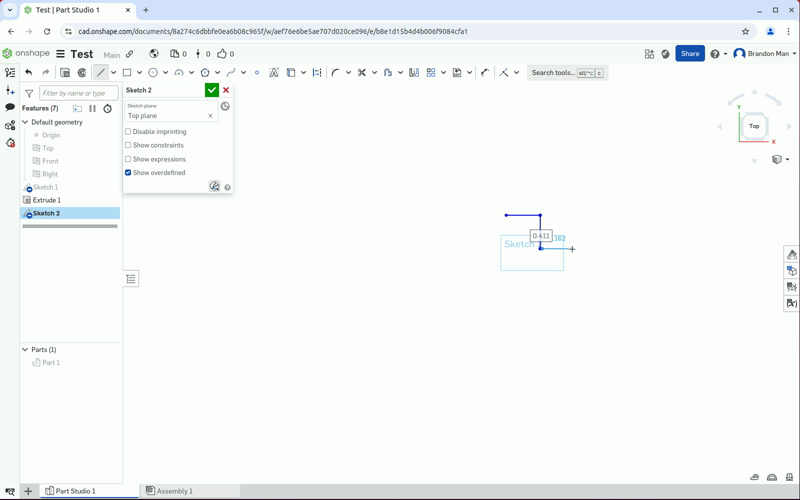
mouse_move(542, 212)
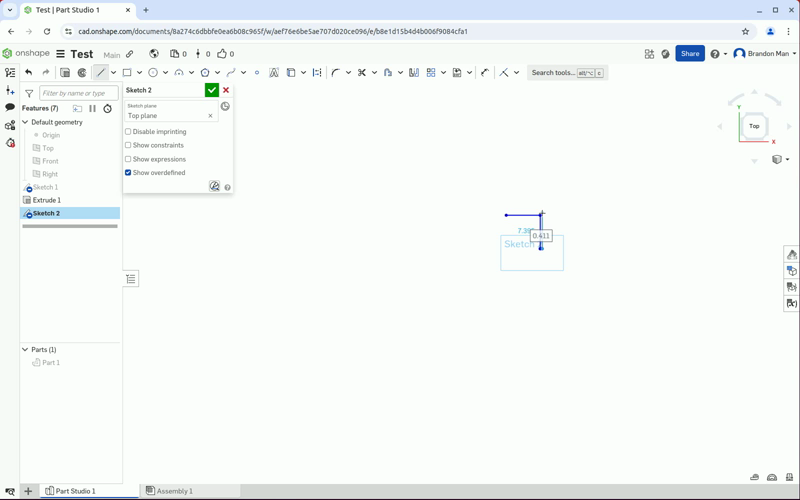
scroll(6)
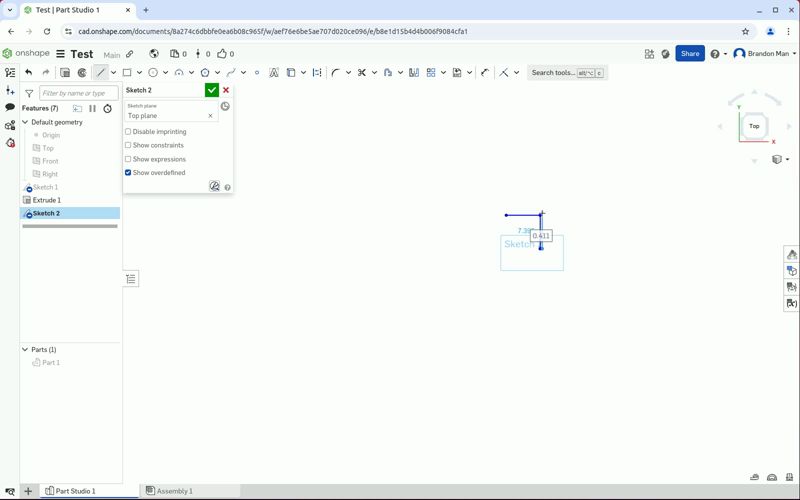
scroll(6)
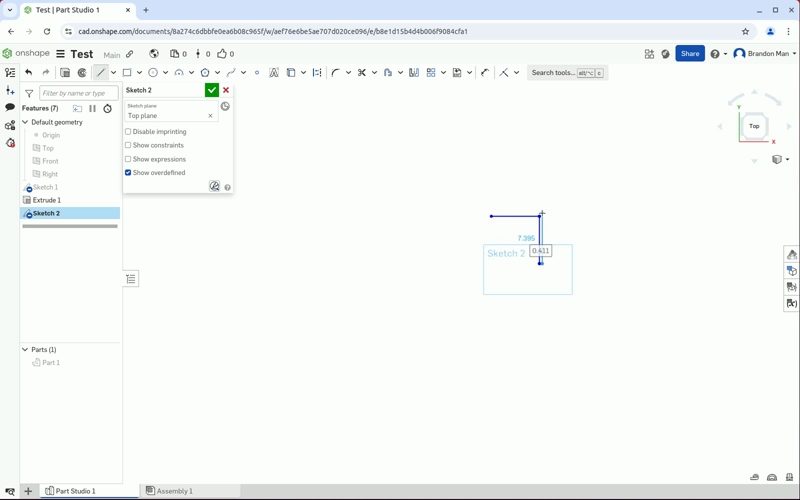
scroll(6)
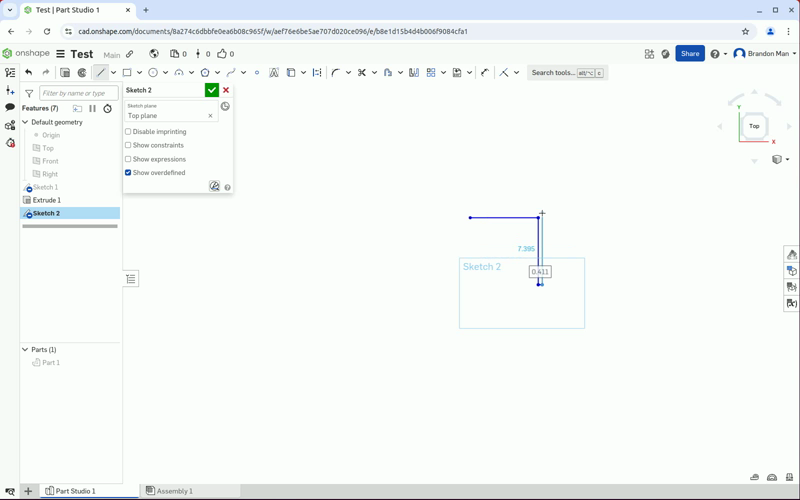
scroll(6)
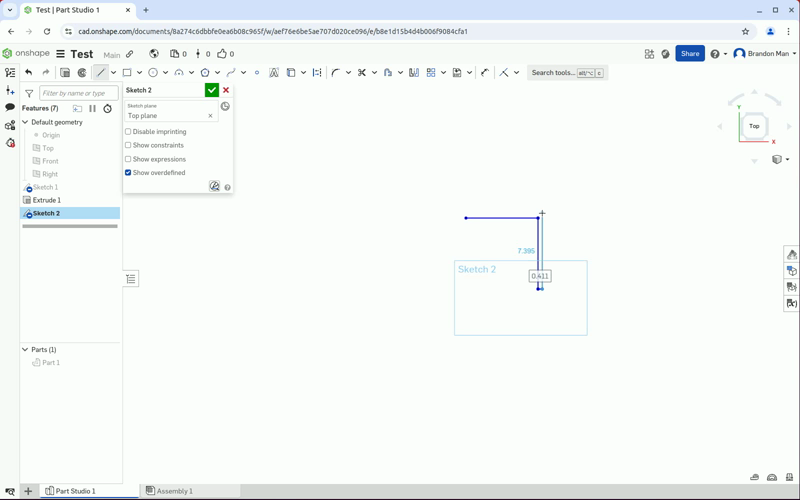
scroll(6)
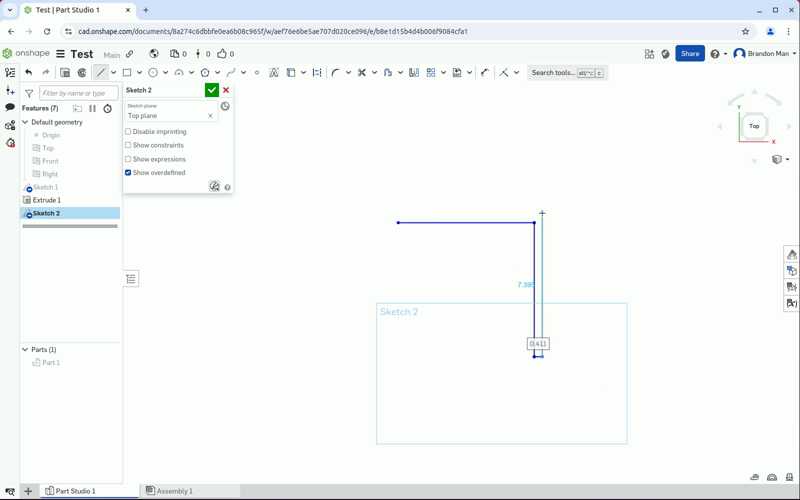
scroll(6)
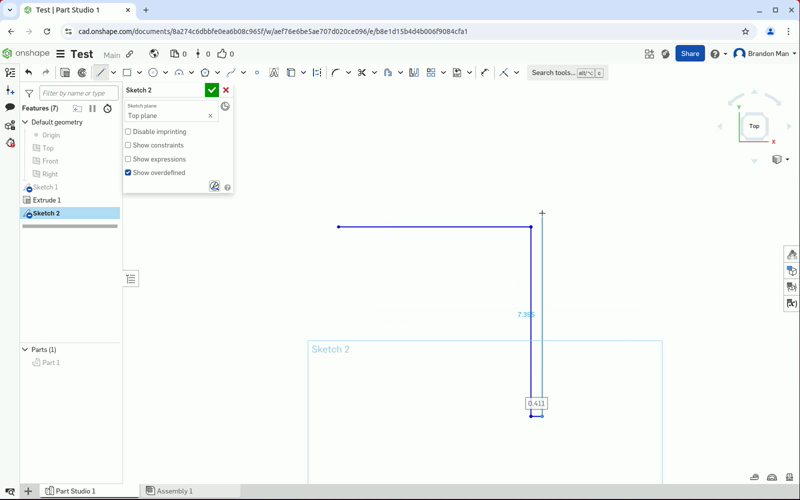
scroll(6)
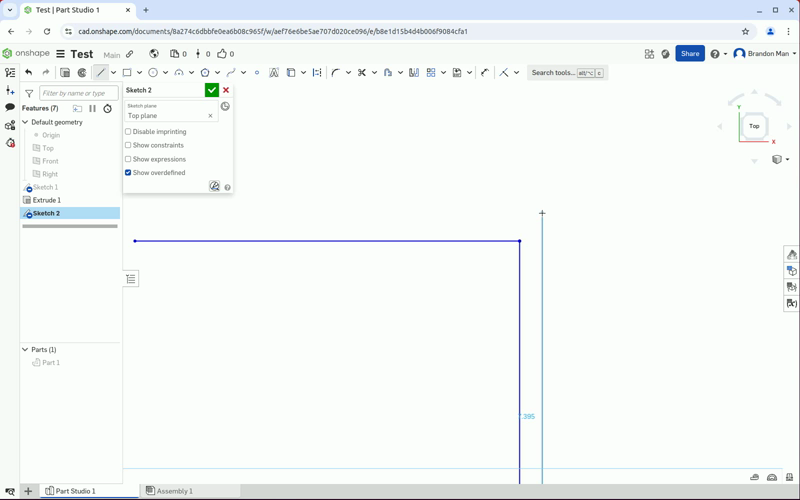
click(542, 212)
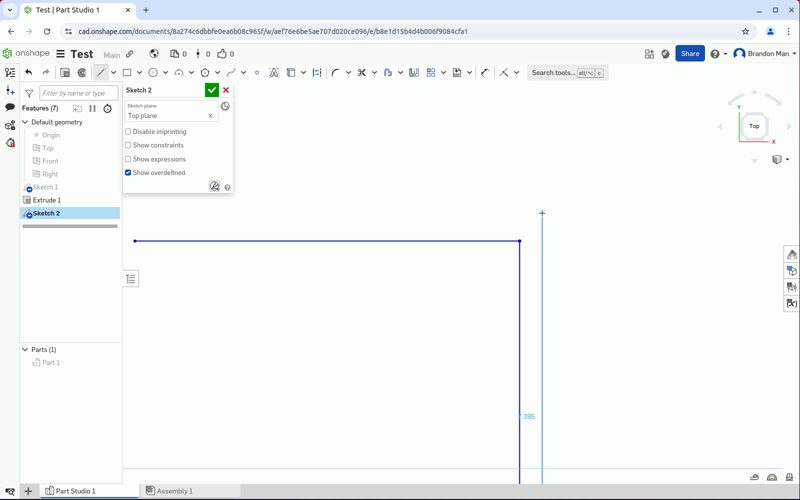
scroll(-6)
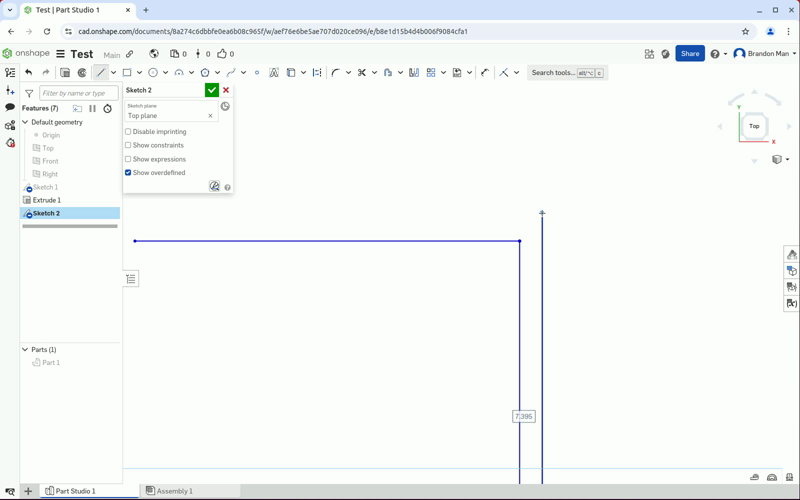
scroll(-6)
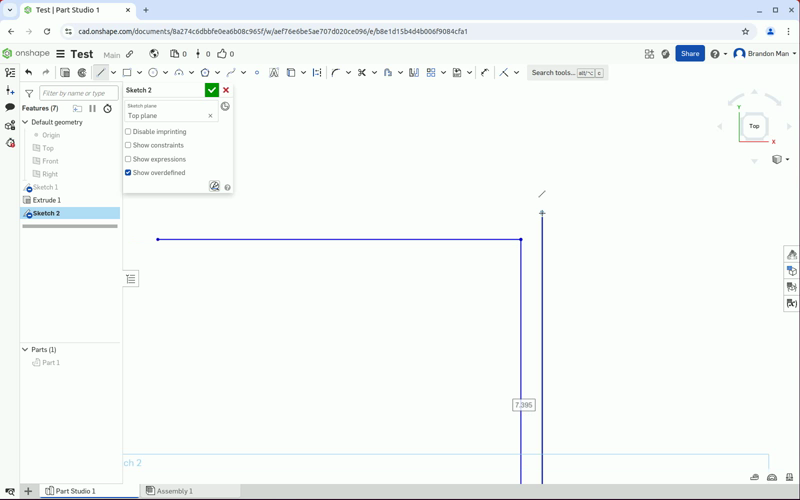
scroll(-6)
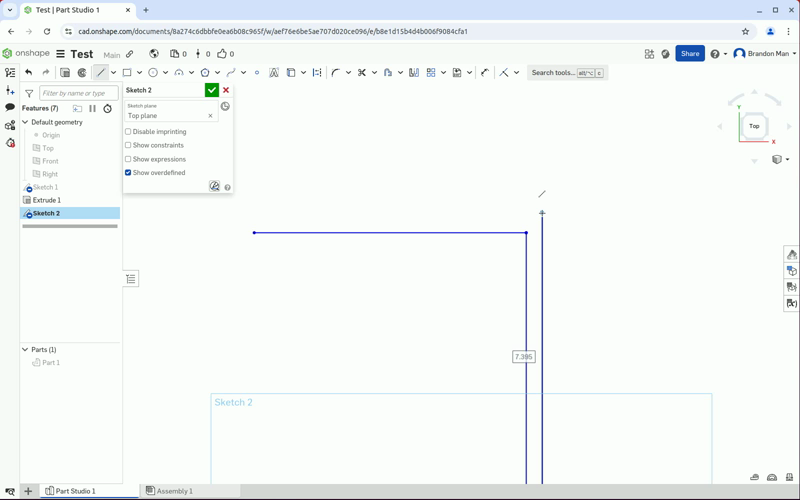
scroll(-6)
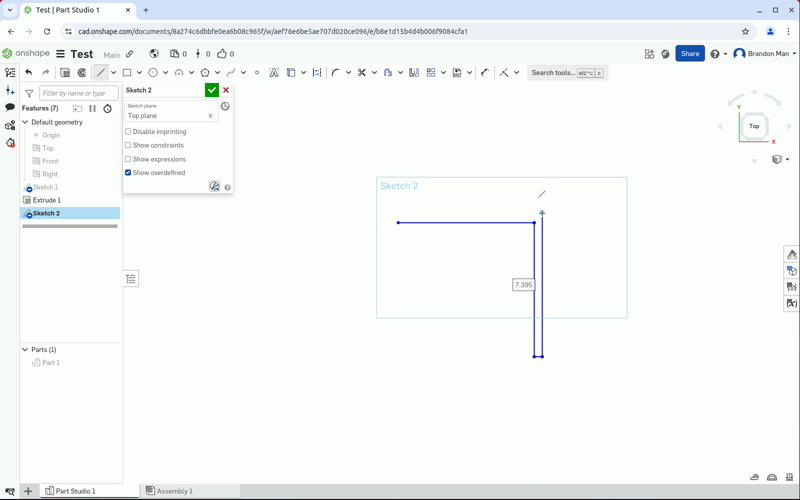
scroll(-6)
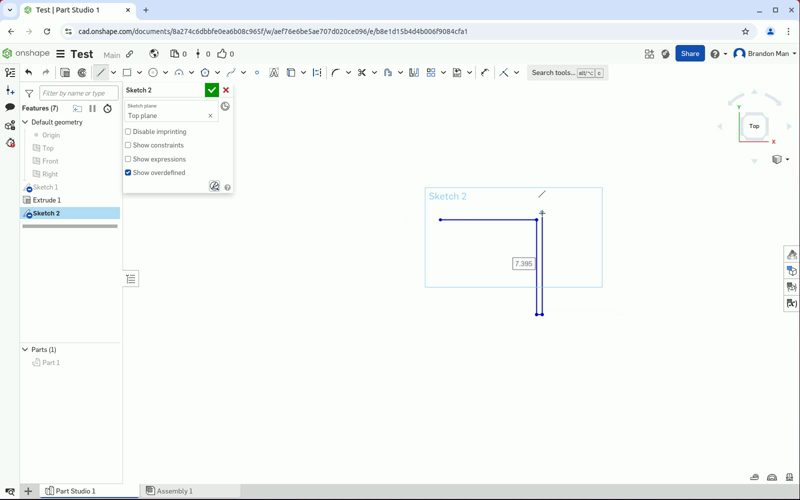
scroll(-6)
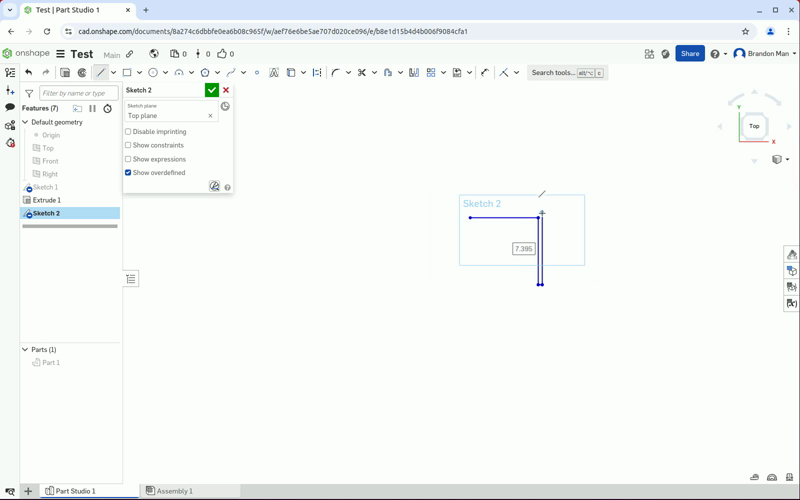
scroll(-6)
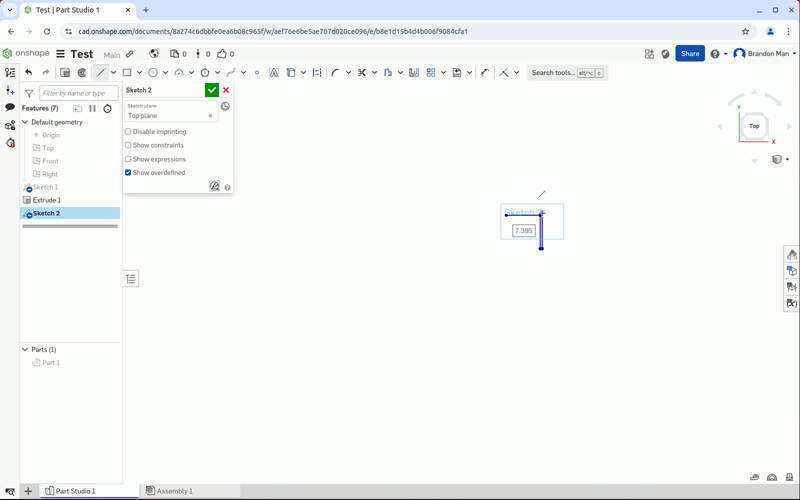
key_up(shift)
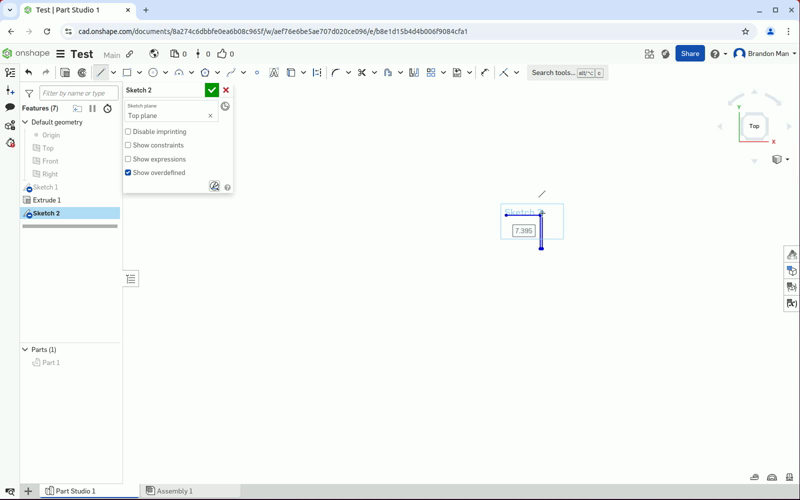
key_down(shift)
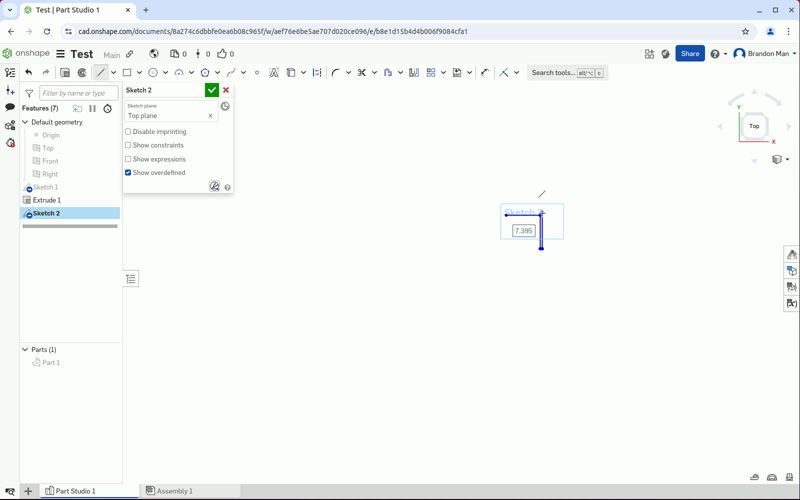
mouse_move(572, 212)
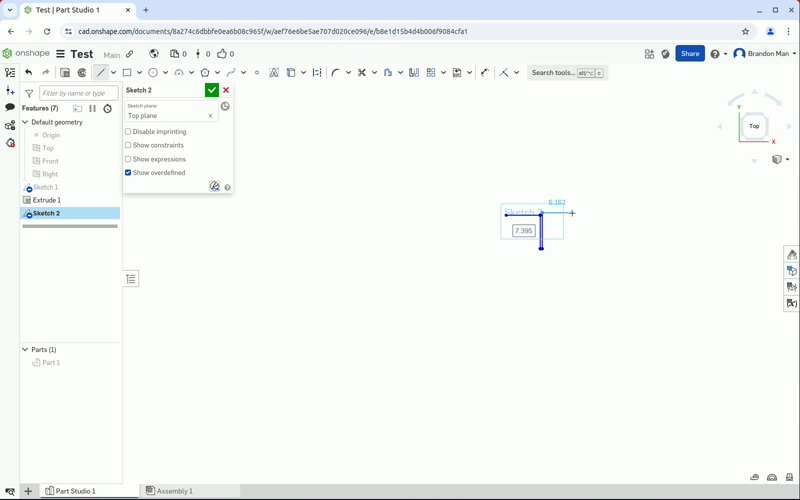
mouse_move(506, 212)
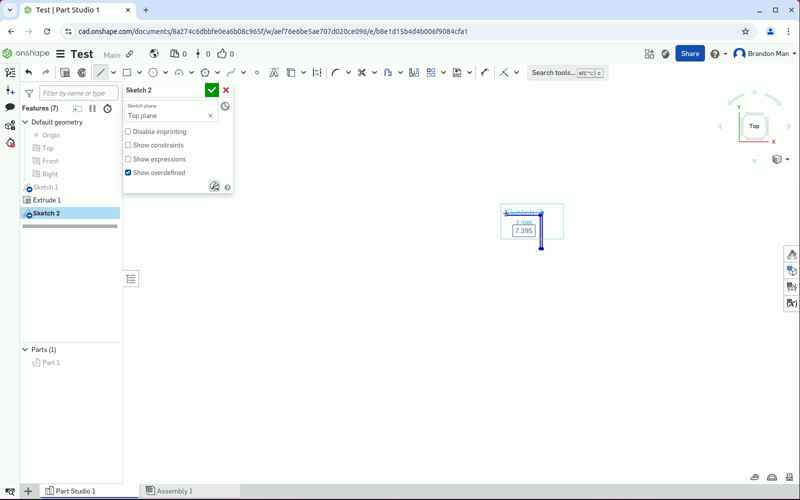
scroll(6)
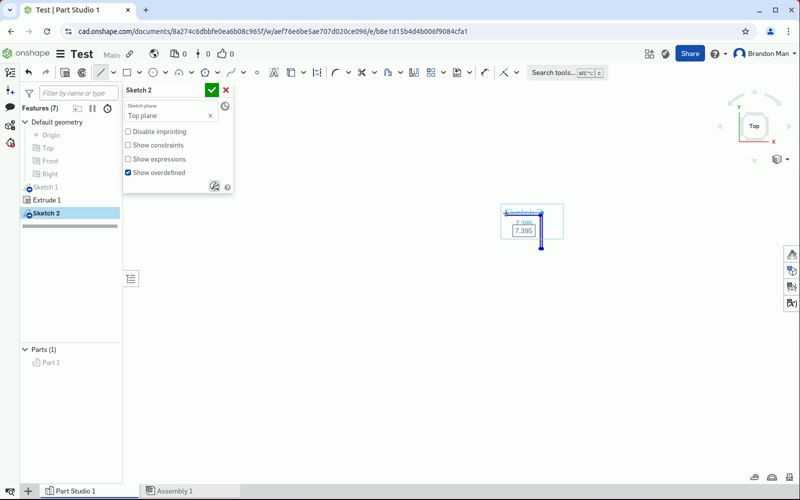
scroll(6)
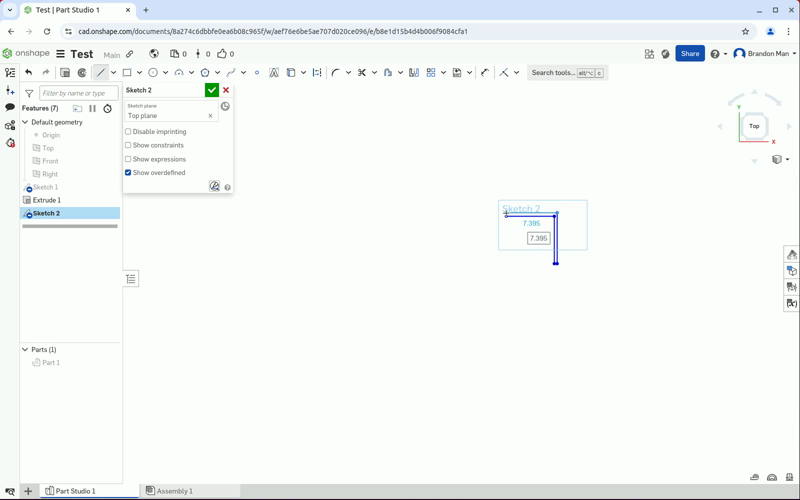
scroll(6)
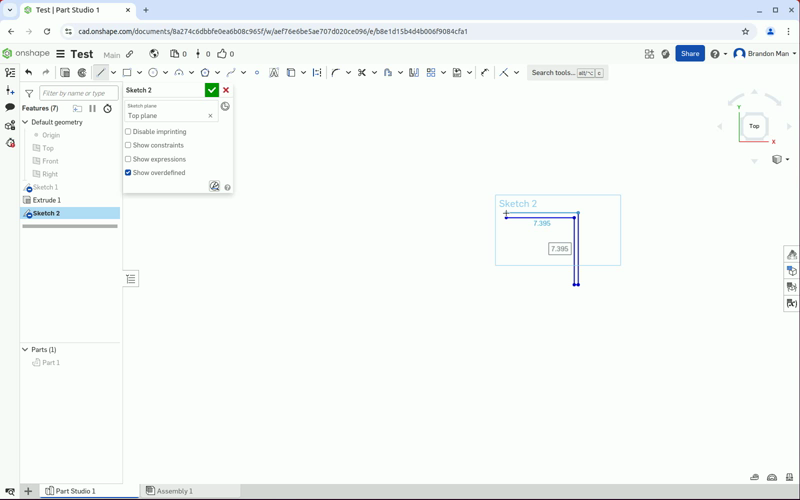
scroll(6)
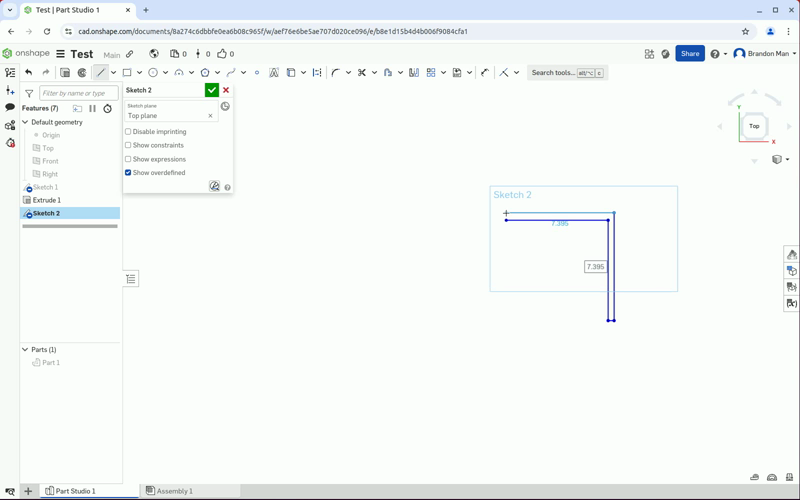
scroll(6)
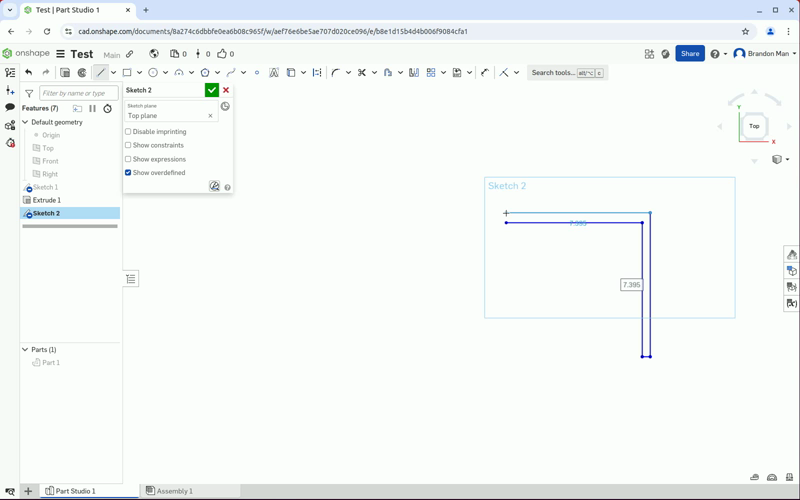
scroll(6)
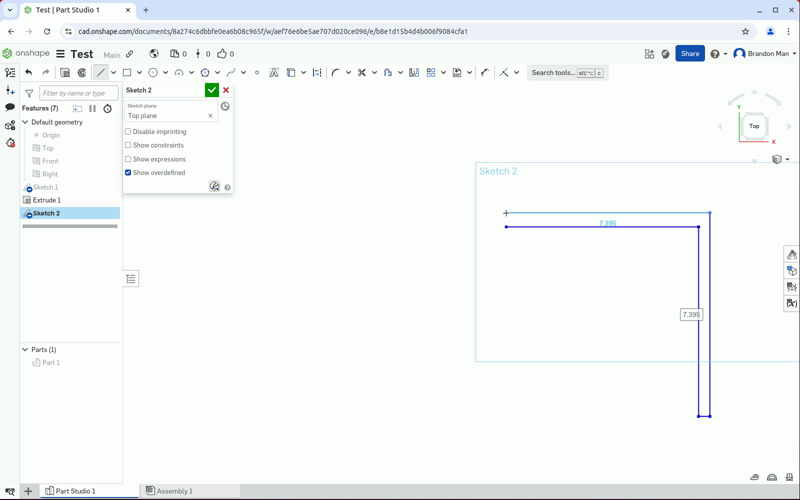
scroll(6)
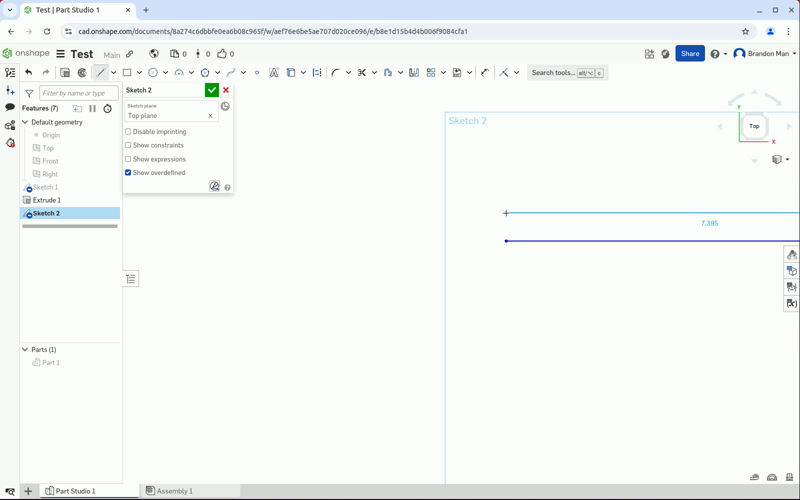
click(506, 212)
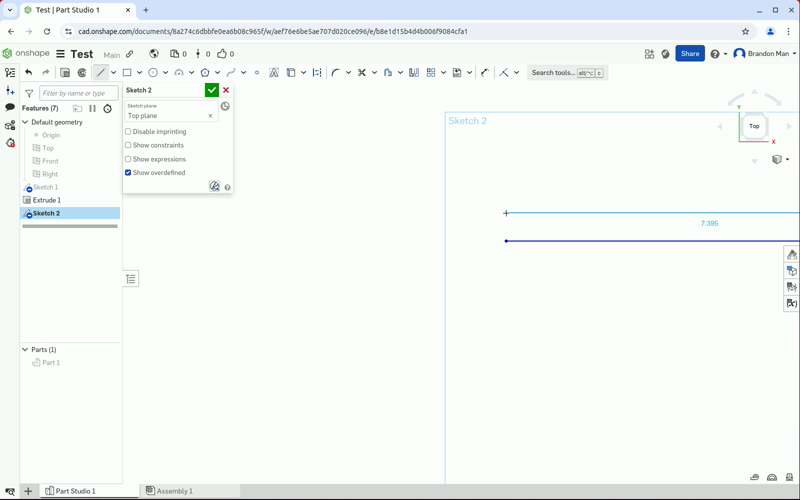
scroll(-6)
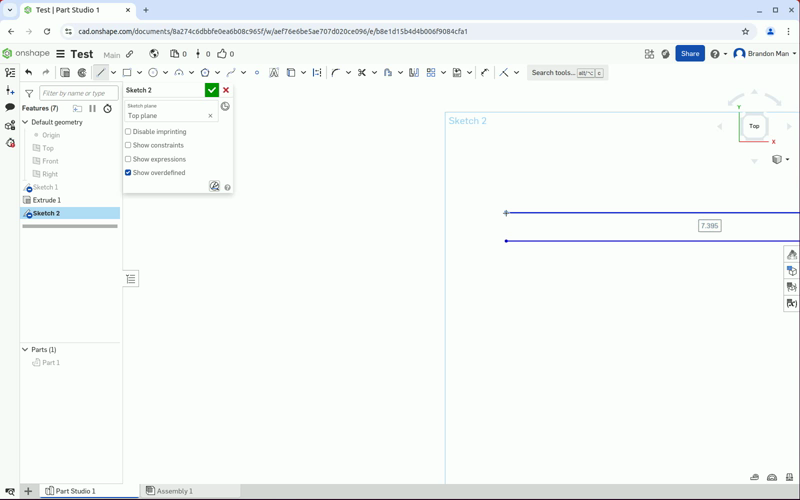
scroll(-6)
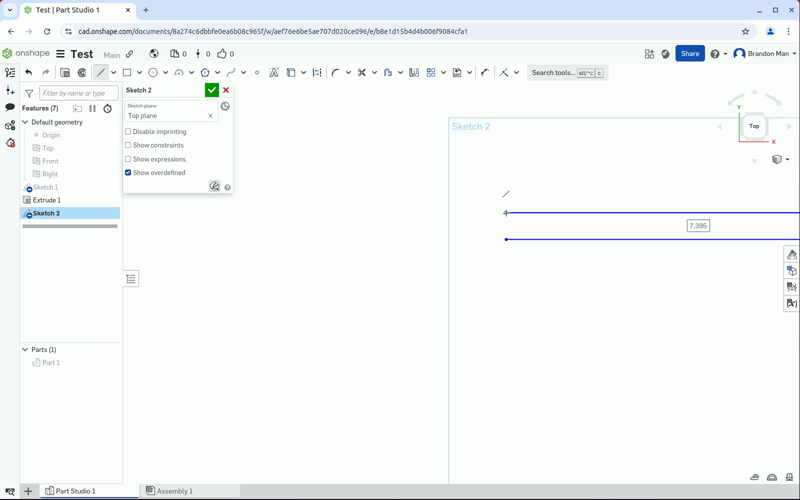
scroll(-6)
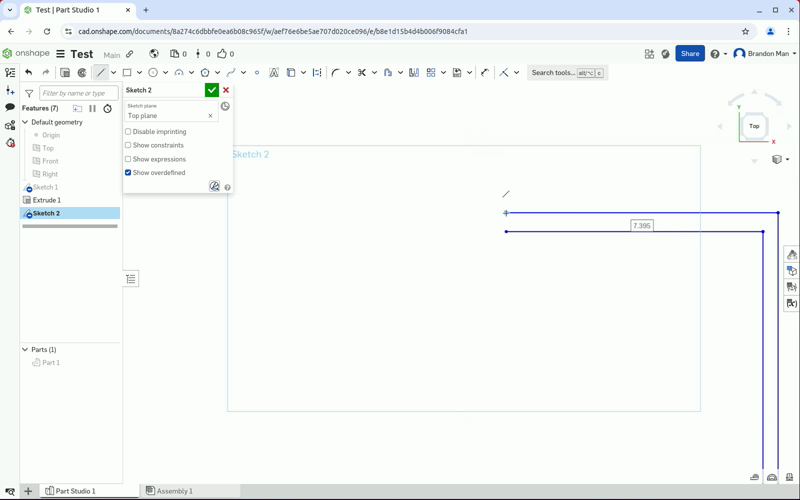
scroll(-6)
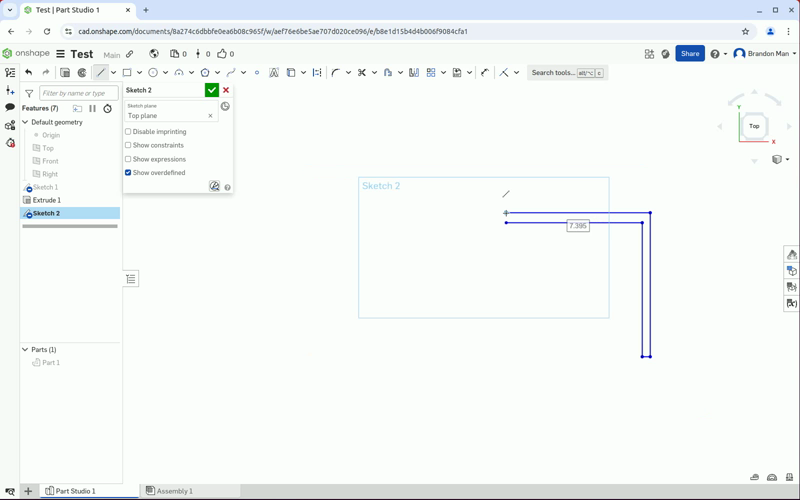
scroll(-6)
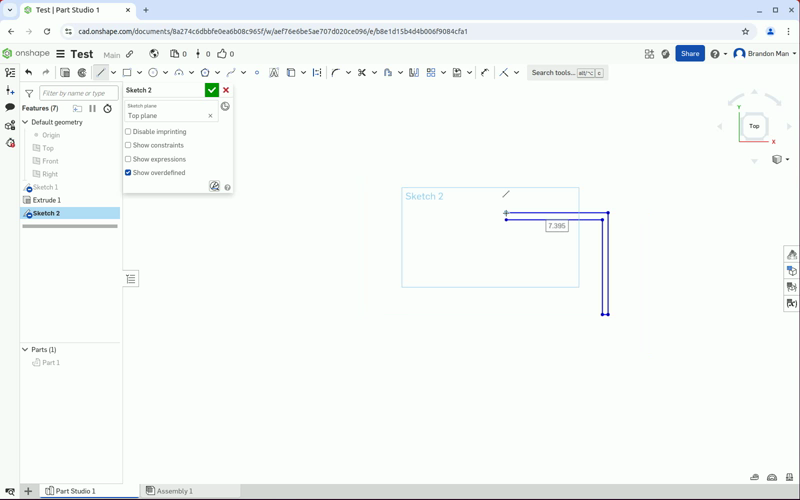
scroll(-6)
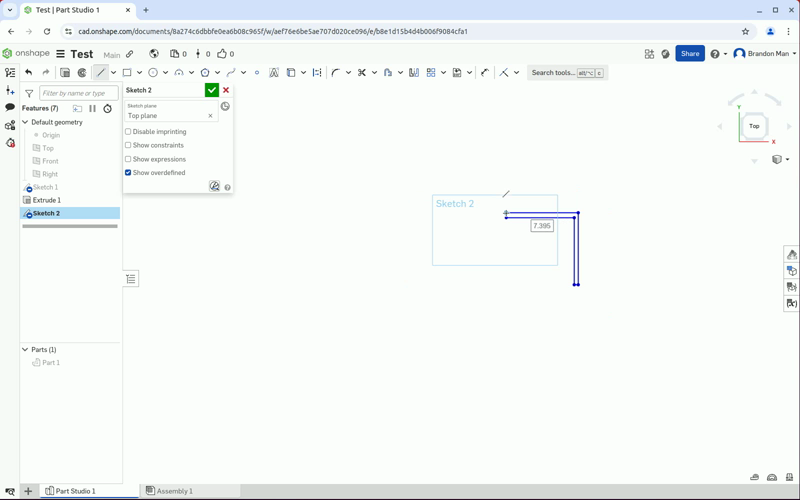
scroll(-6)
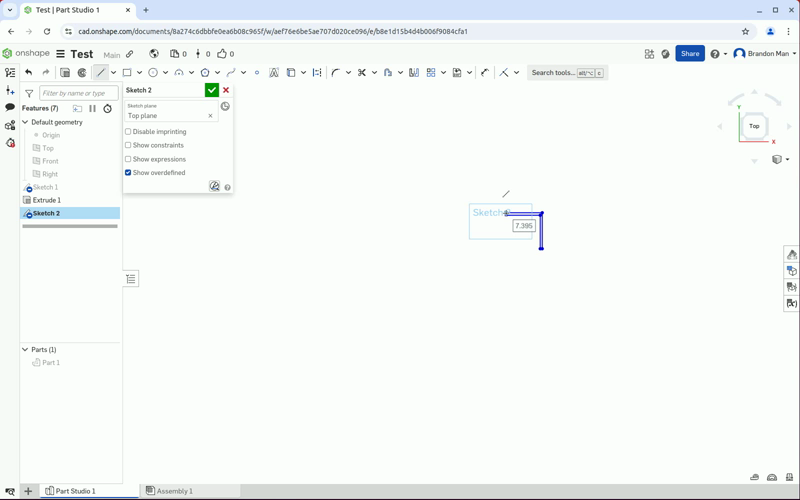
key_up(shift)
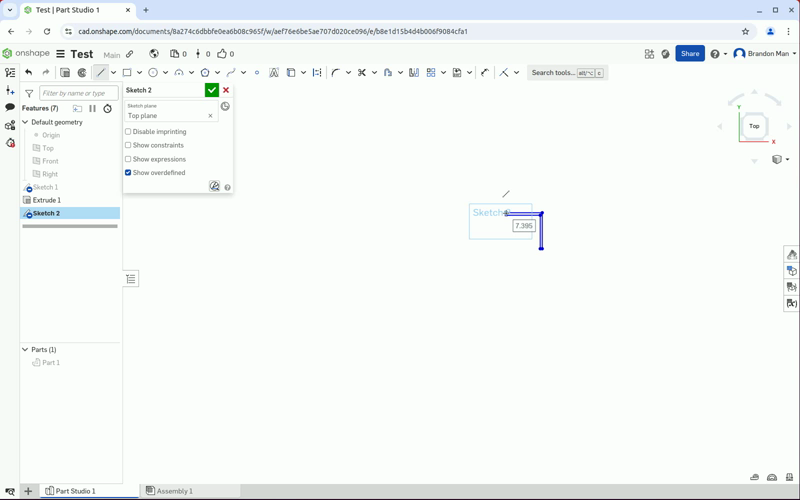
mouse_move(536, 212)
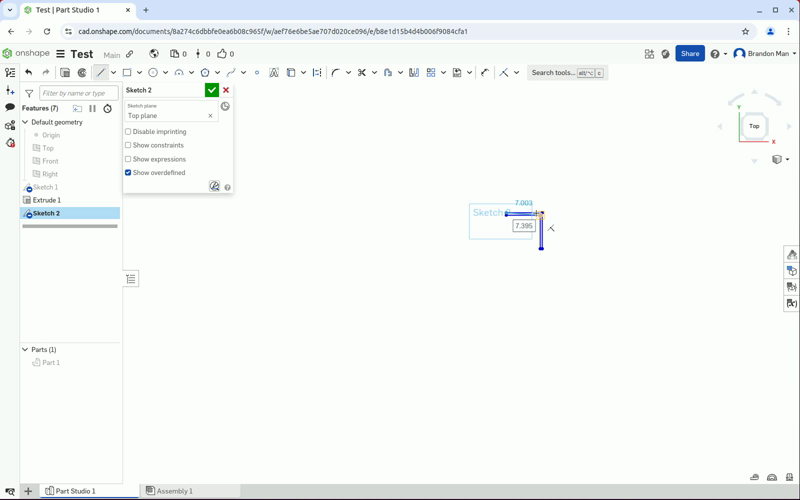
key_down(shift)
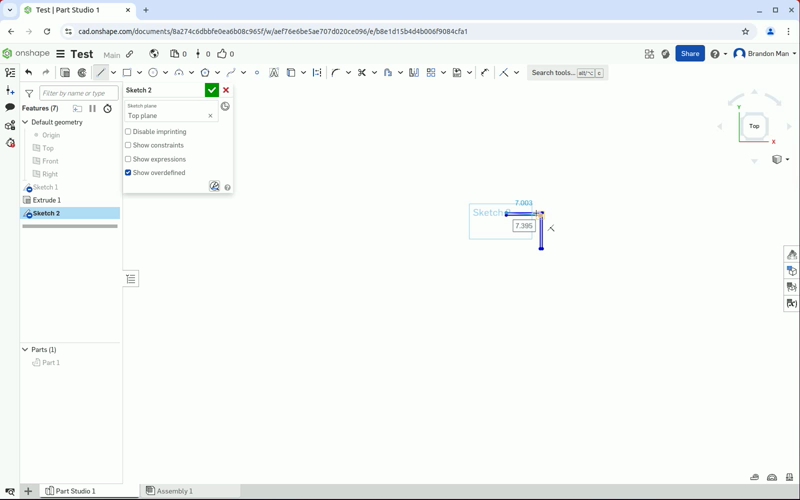
mouse_move(506, 215)
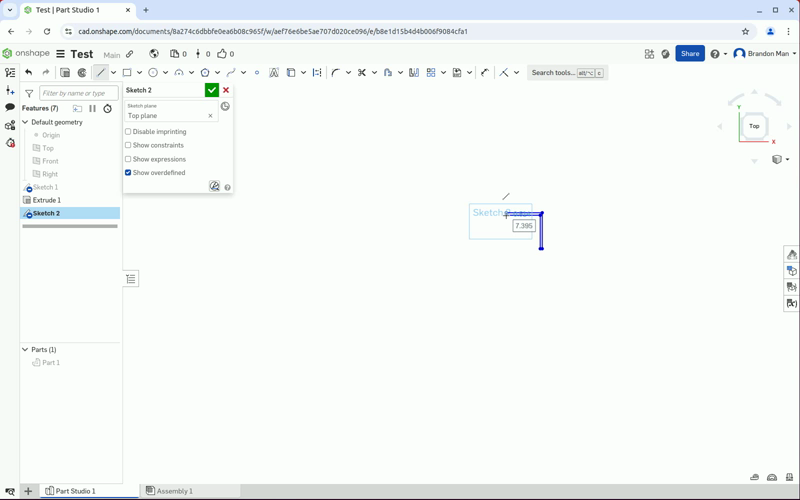
scroll(6)
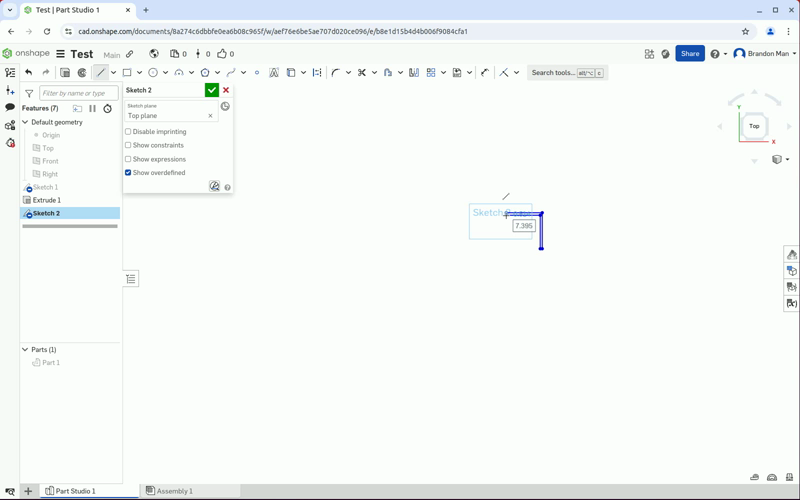
scroll(6)
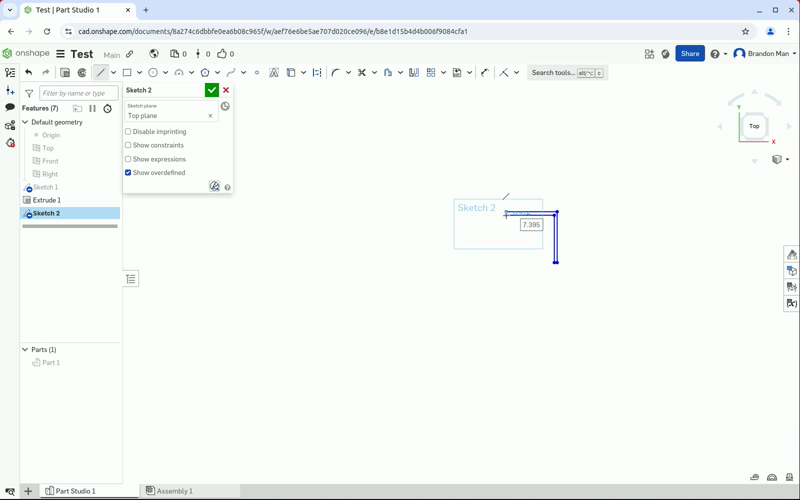
scroll(6)
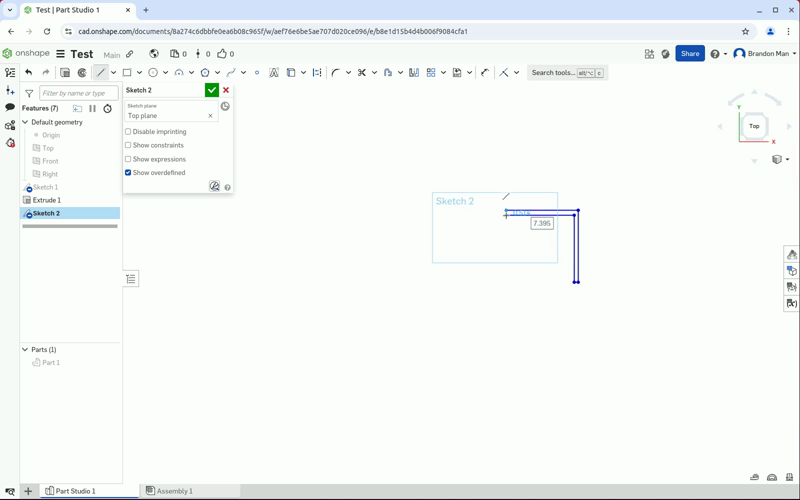
scroll(6)
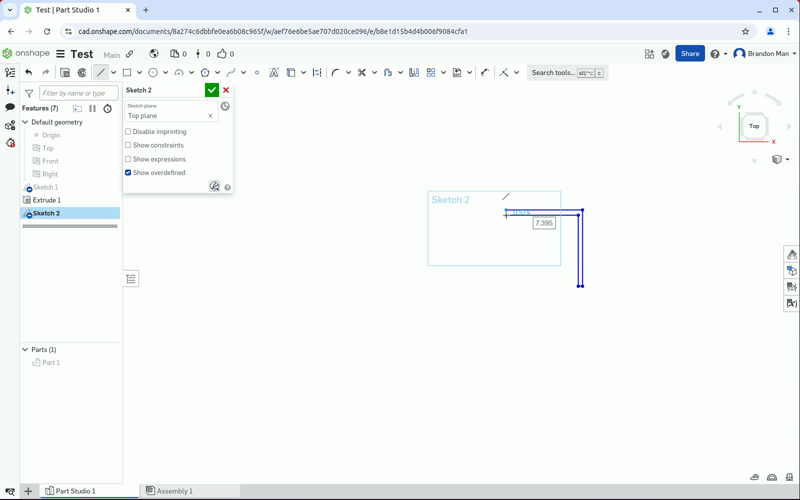
scroll(6)
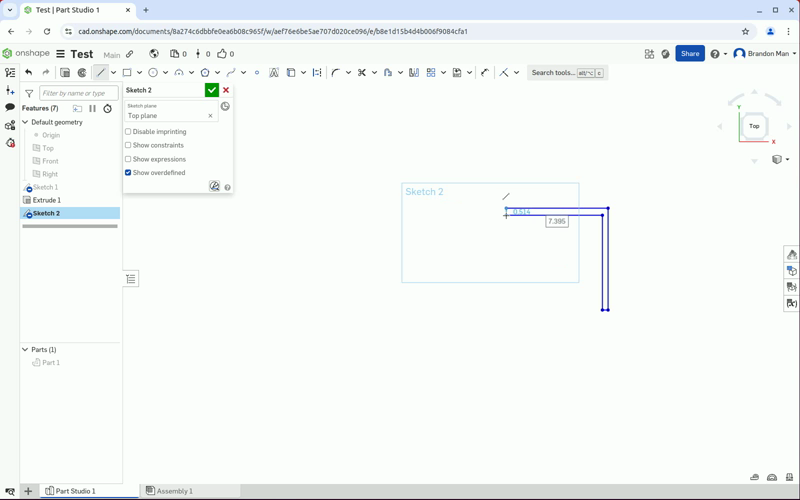
scroll(6)
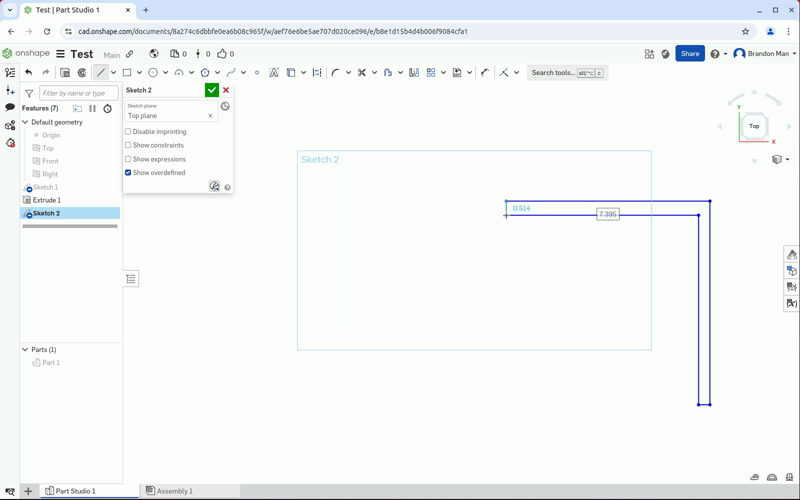
scroll(6)
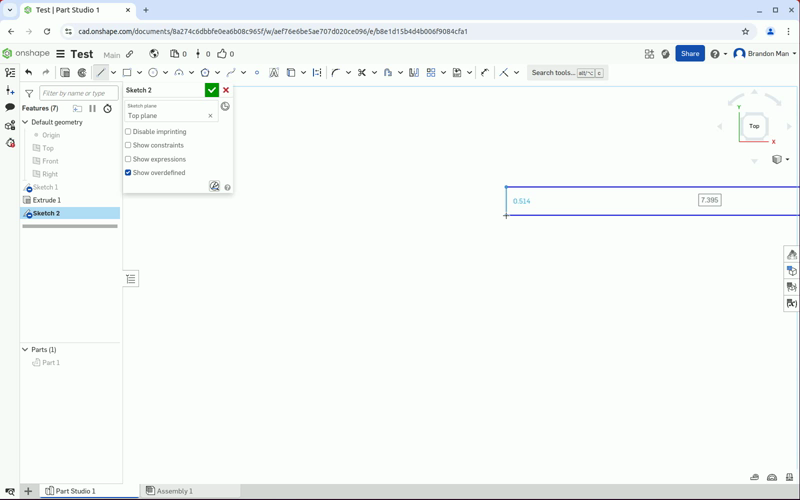
key_up(shift)
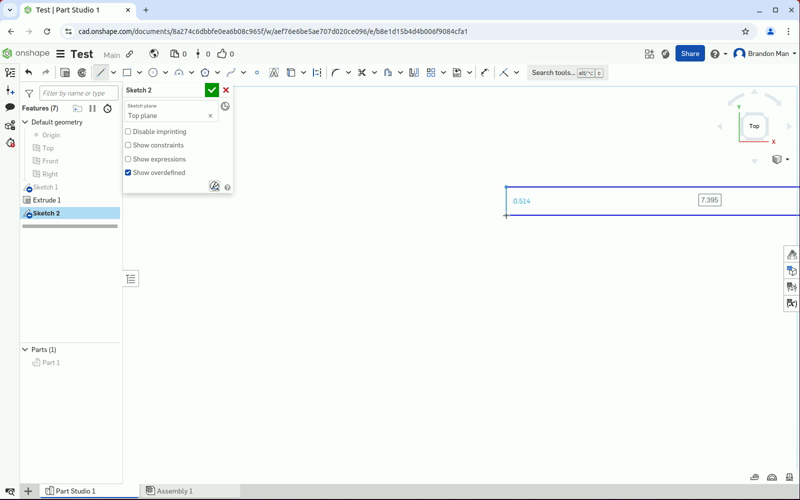
click(506, 215)
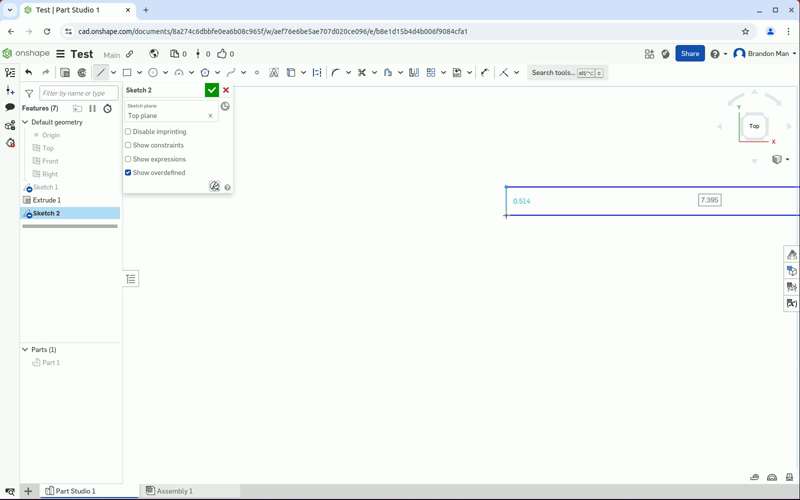
scroll(-6)
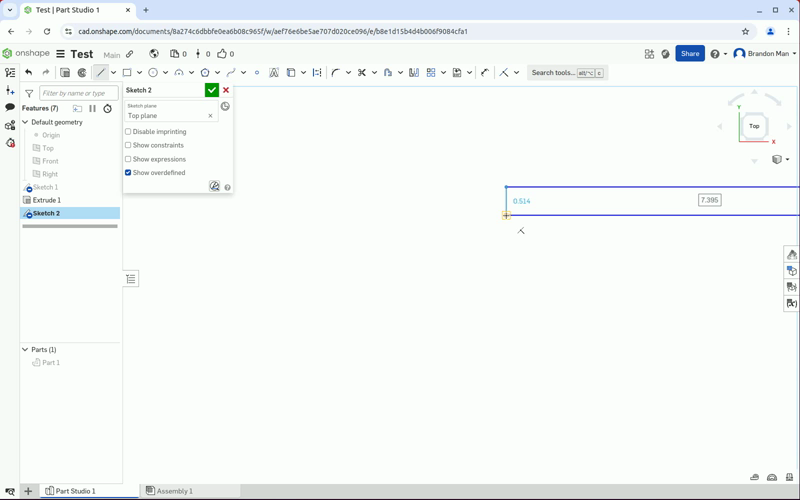
scroll(-6)
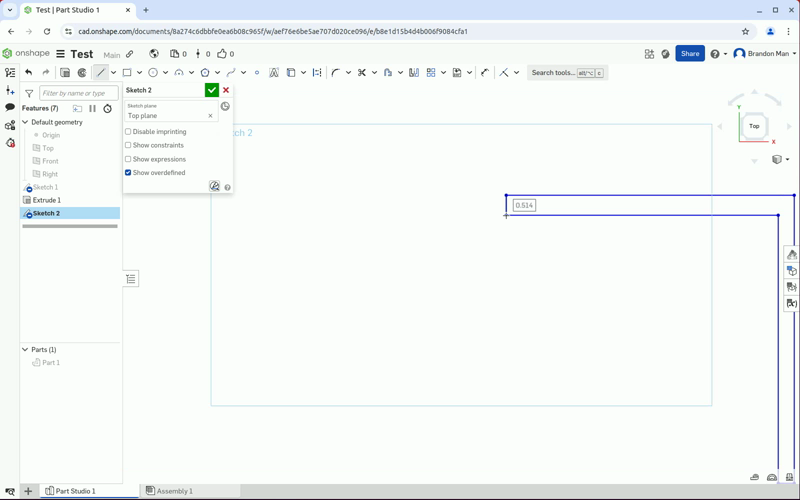
scroll(-6)
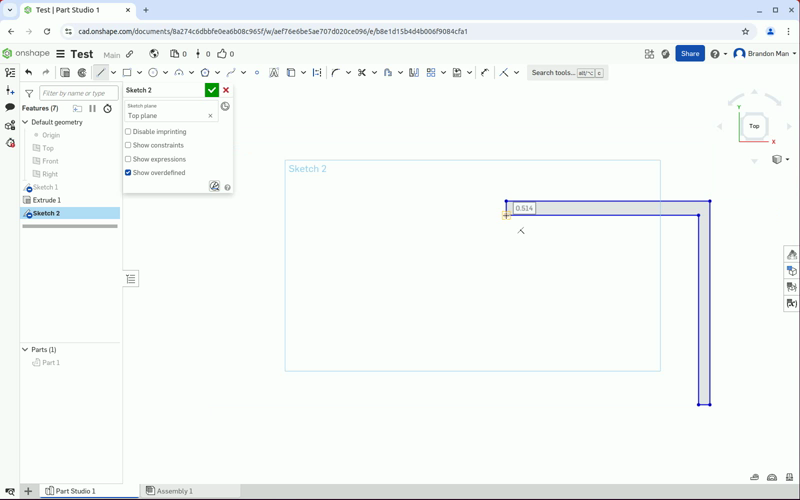
scroll(-6)
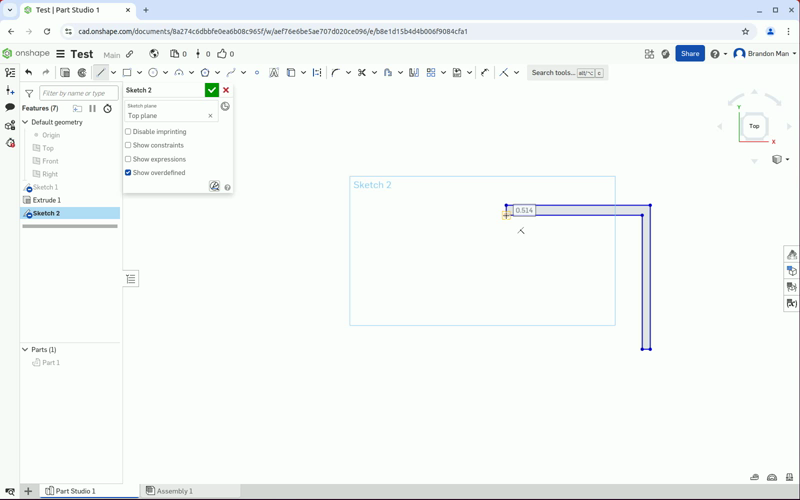
scroll(-6)
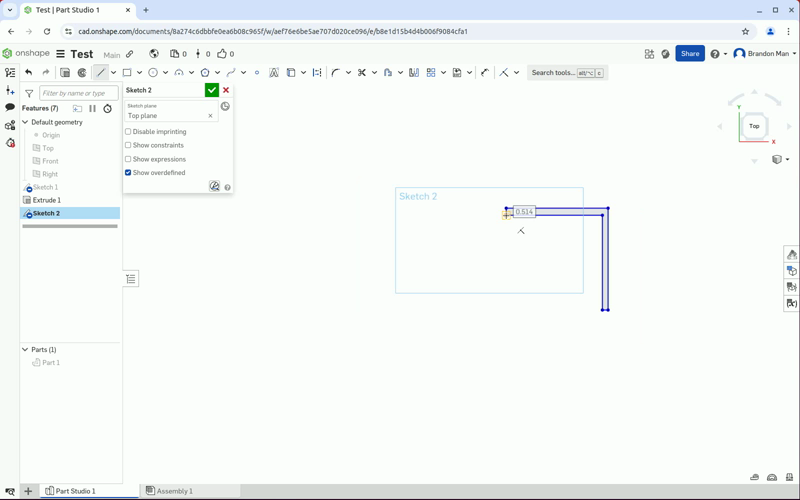
scroll(-6)
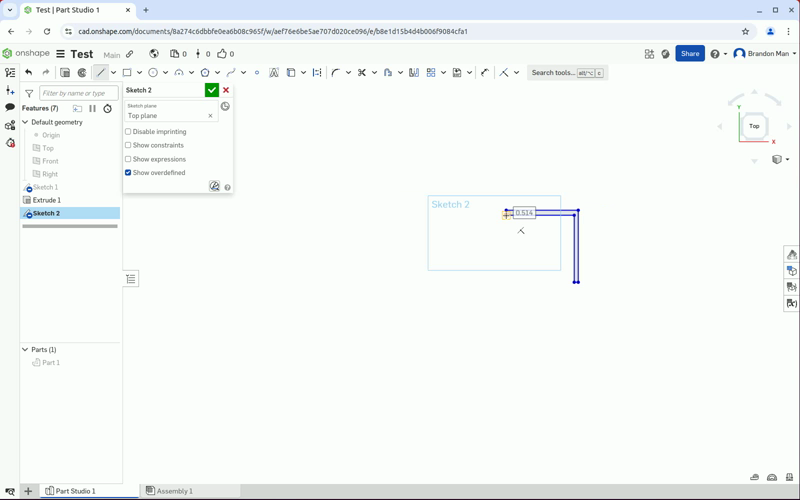
scroll(-6)
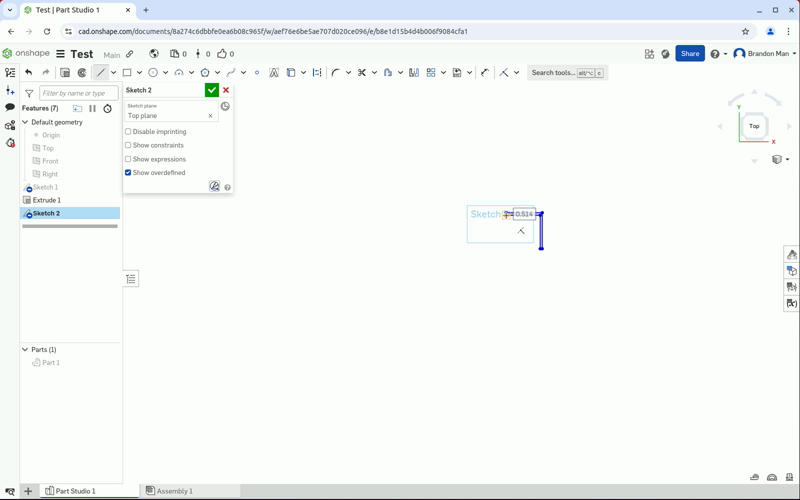
key(esc)
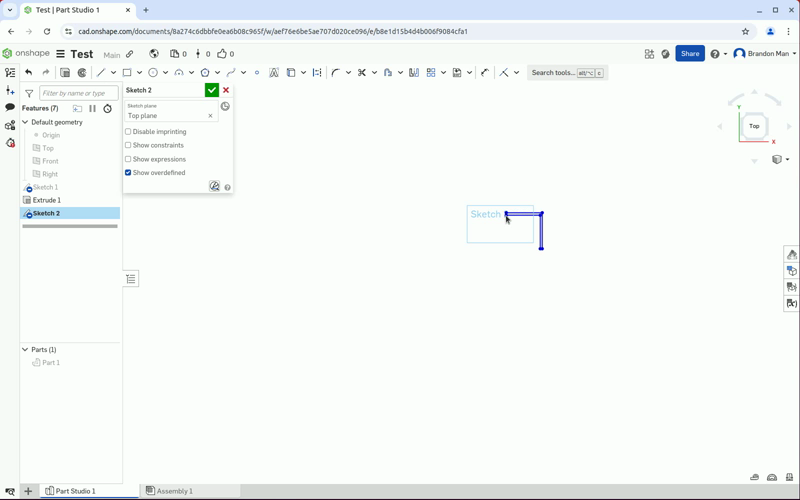
mouse_move(541, 238)
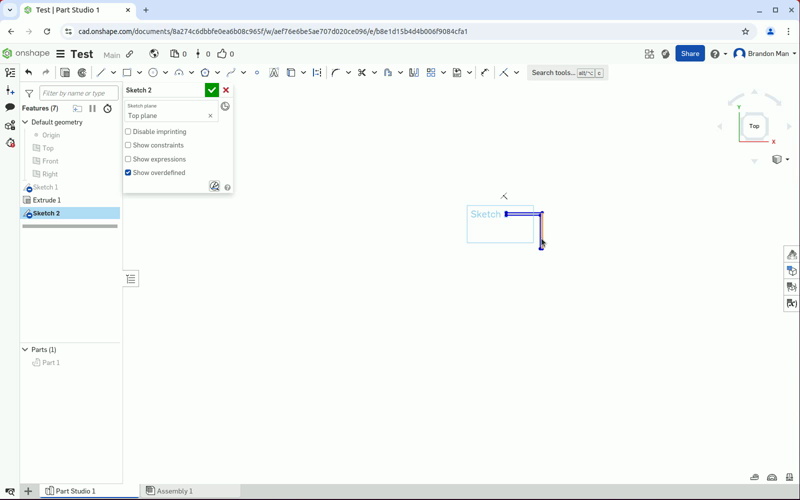
scroll(6)
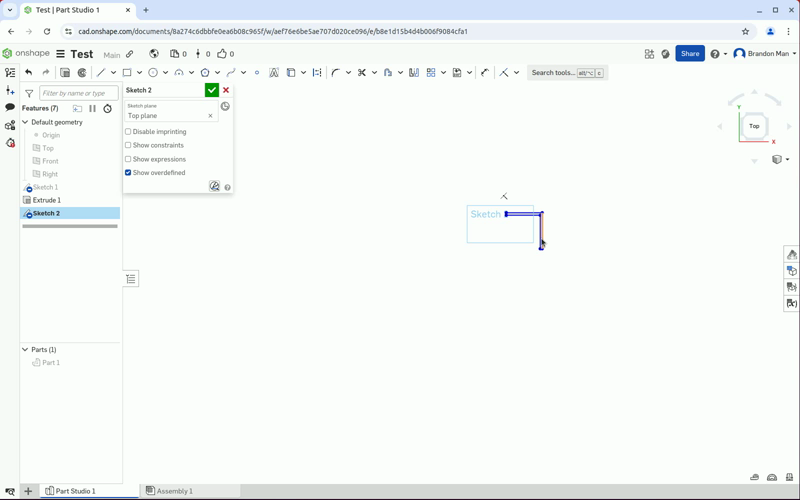
scroll(6)
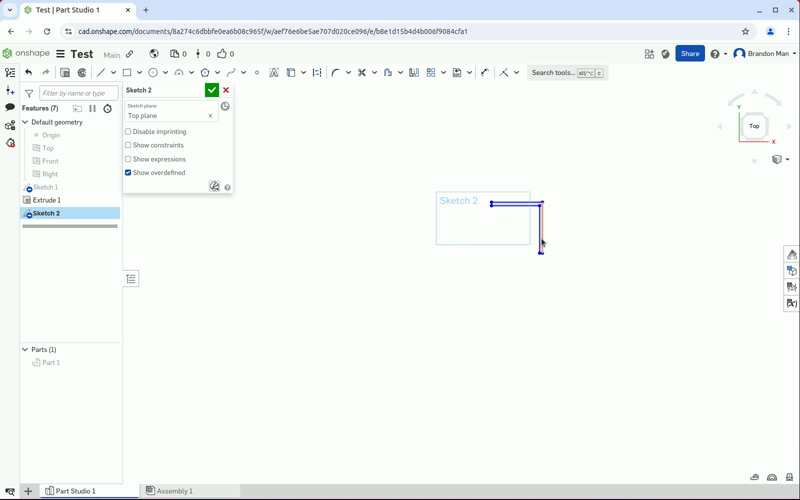
scroll(6)
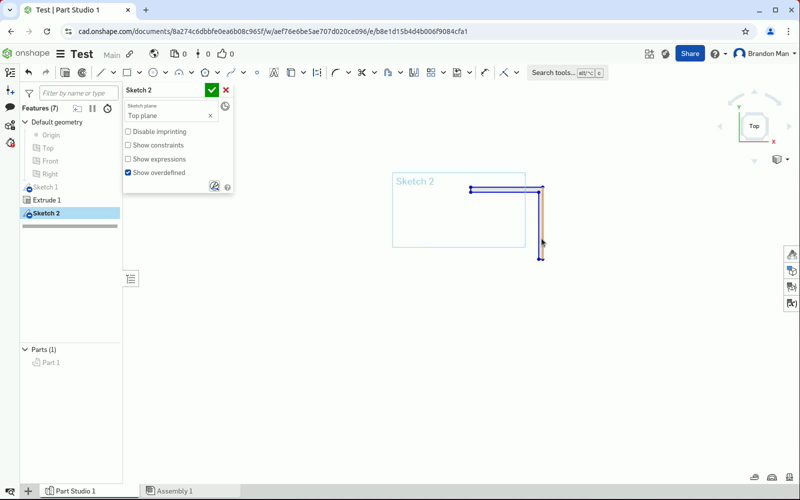
scroll(6)
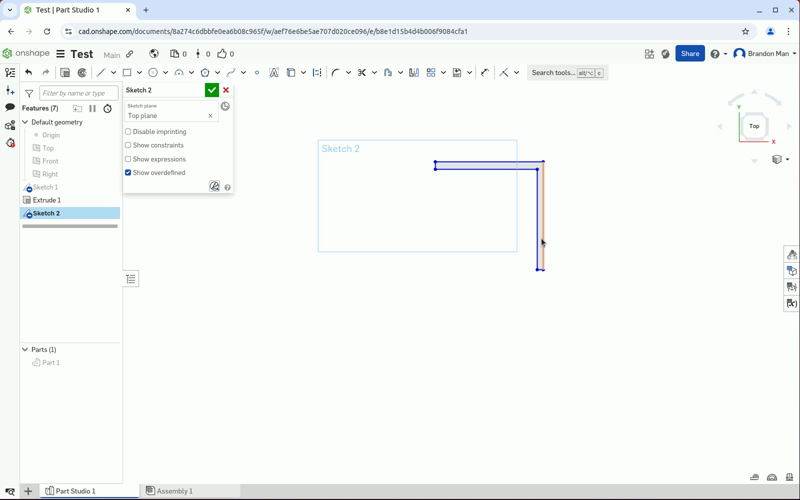
scroll(6)
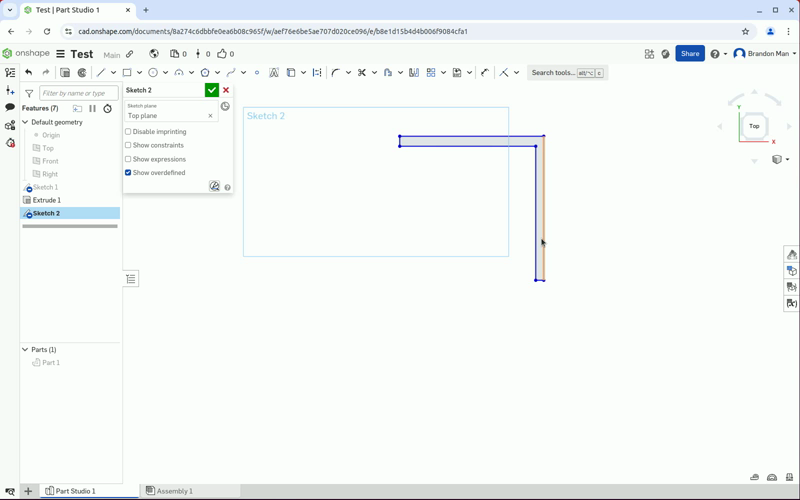
scroll(6)
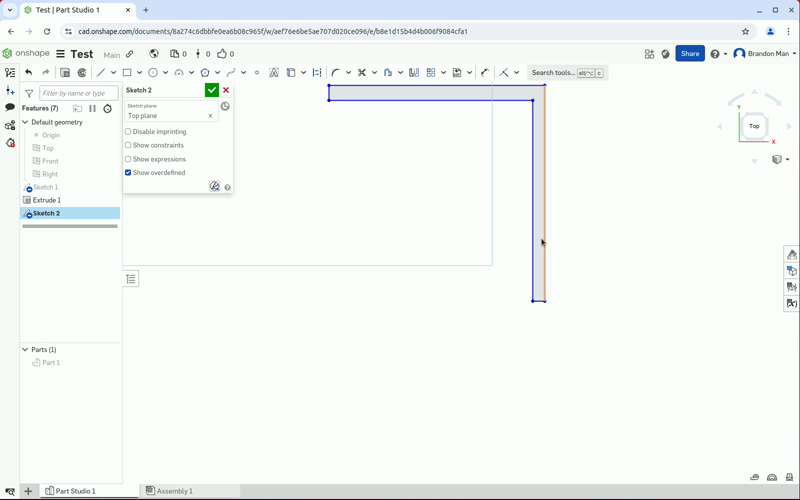
scroll(6)
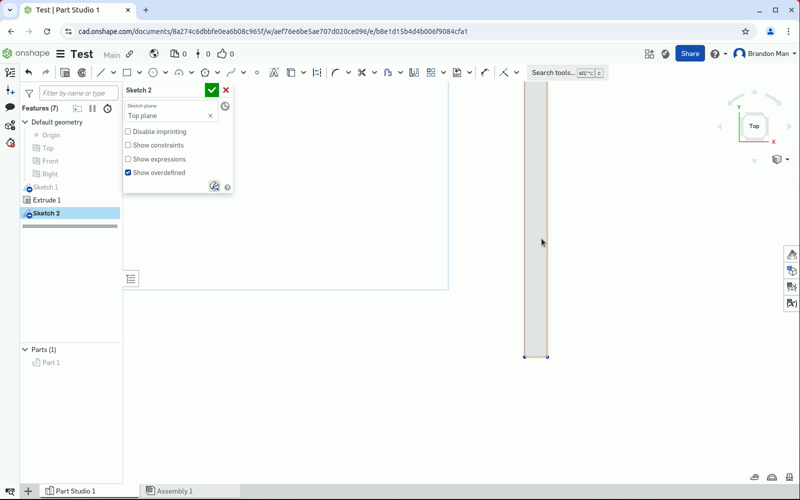
click(541, 238)
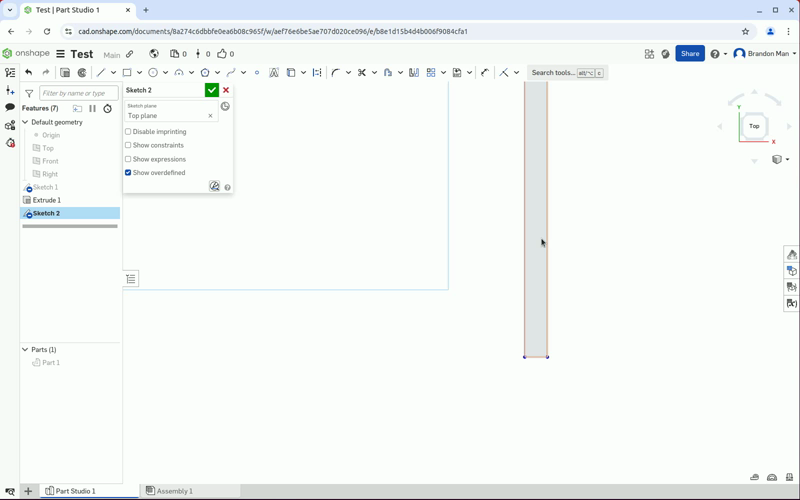
scroll(-6)
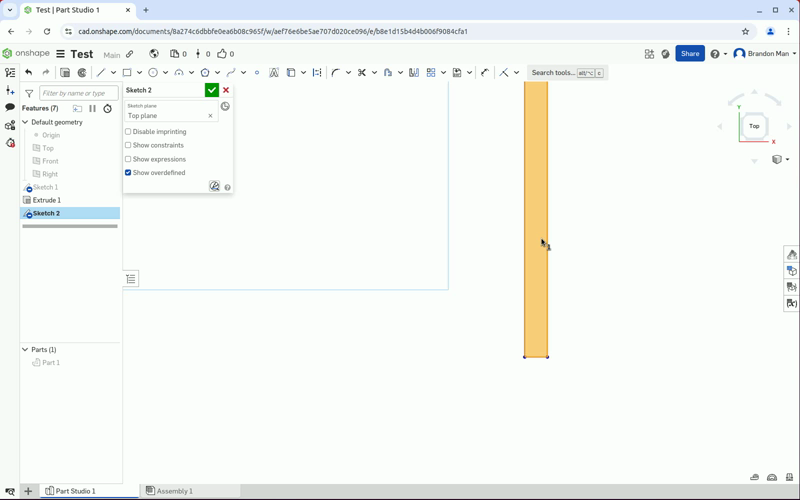
scroll(-6)
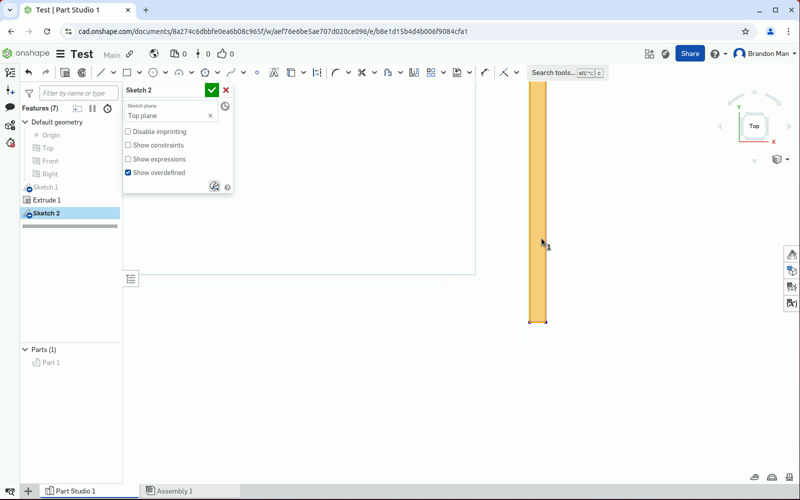
scroll(-6)
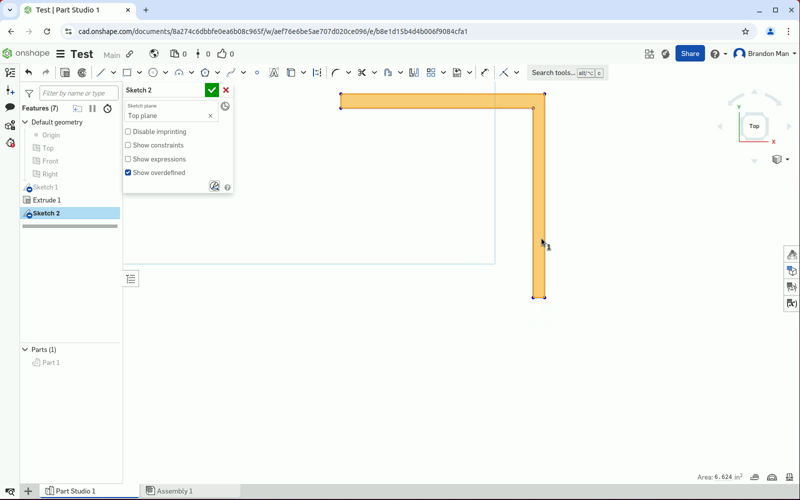
scroll(-6)
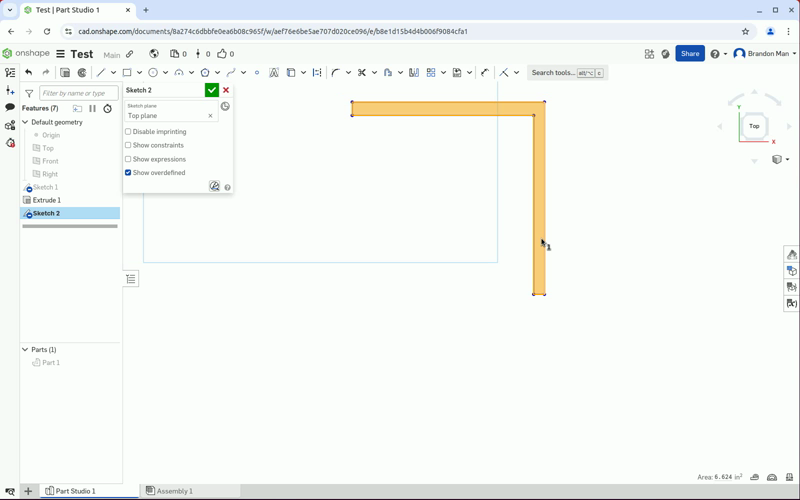
scroll(-6)
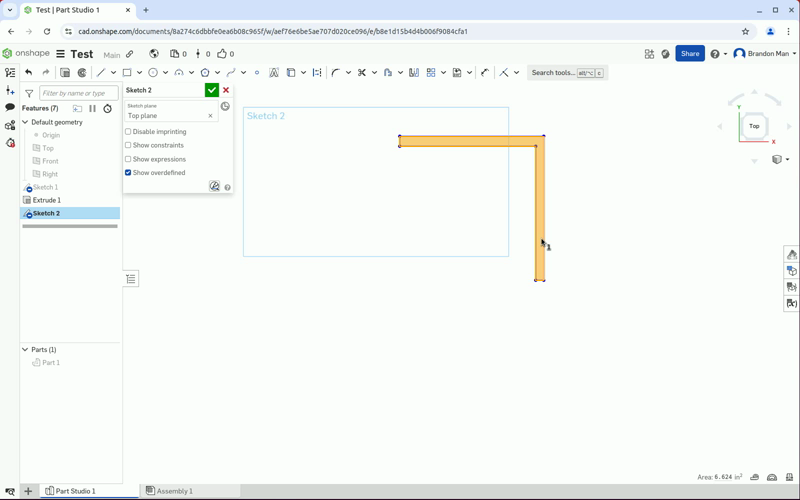
scroll(-6)
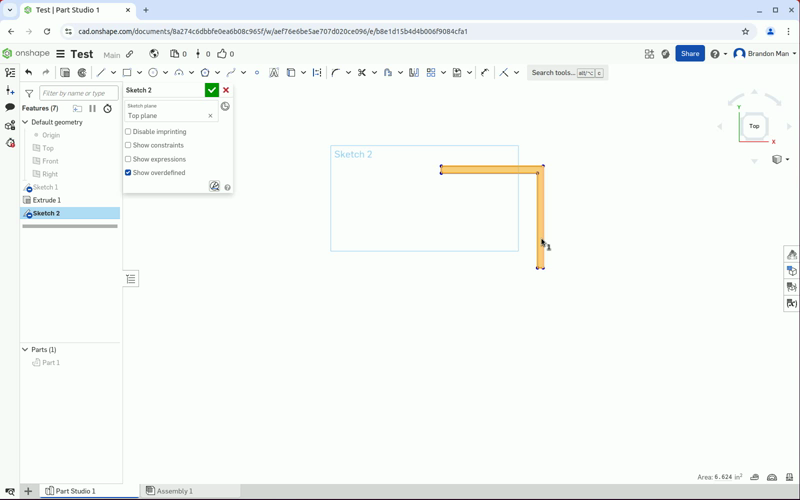
scroll(-6)
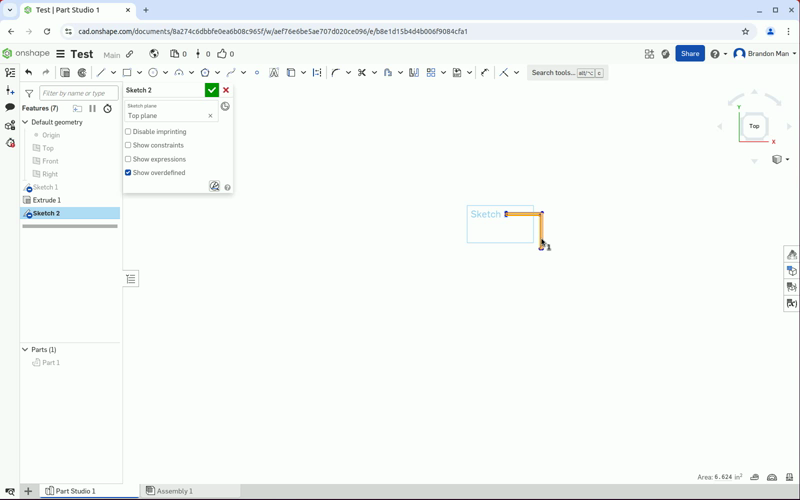
mouse_move(73, 352)
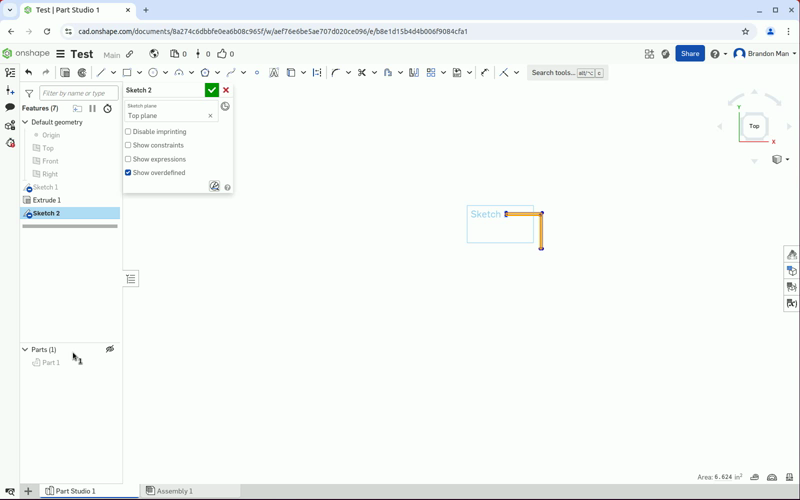
key(shift+y)
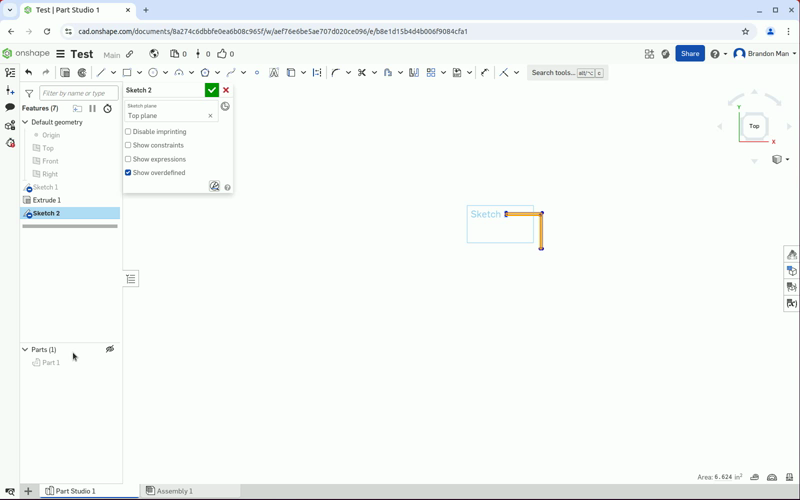
key(shift+e)
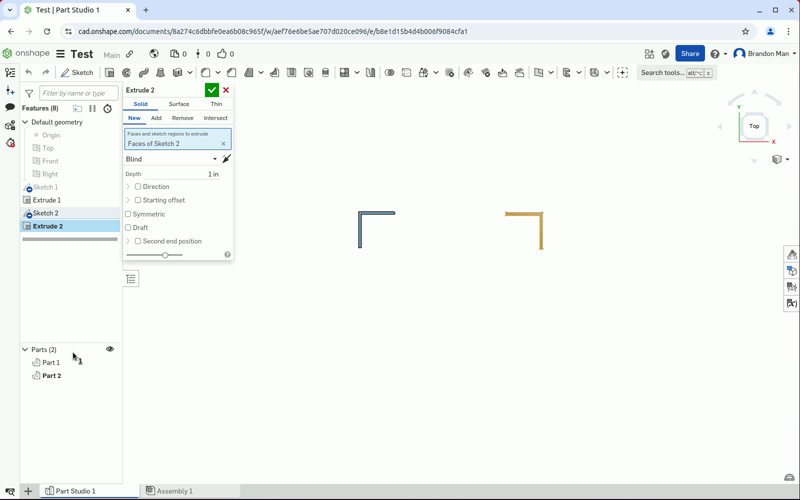
mouse_move(143, 106)
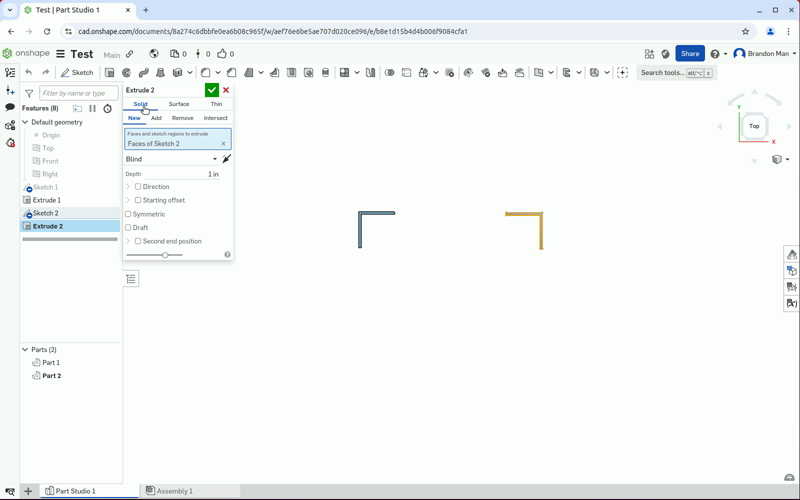
click(143, 106)
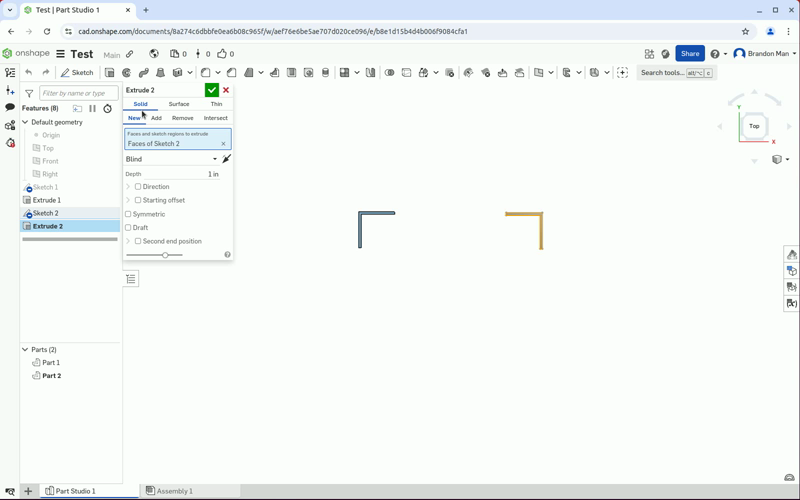
mouse_move(137, 120)
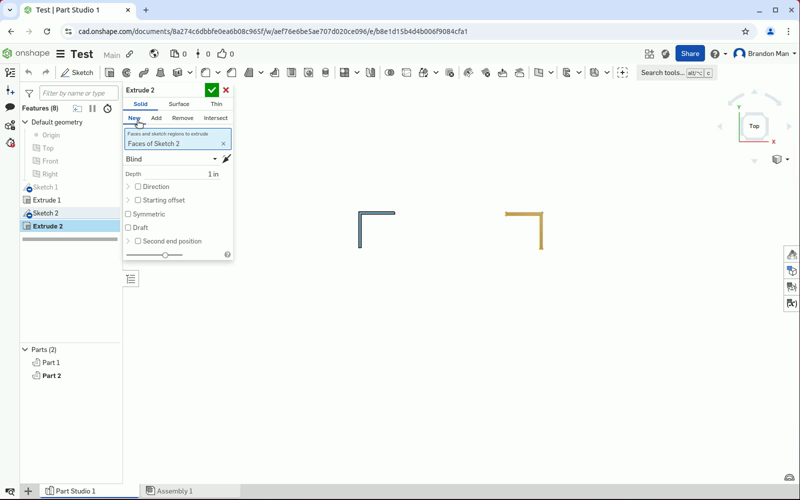
click(137, 120)
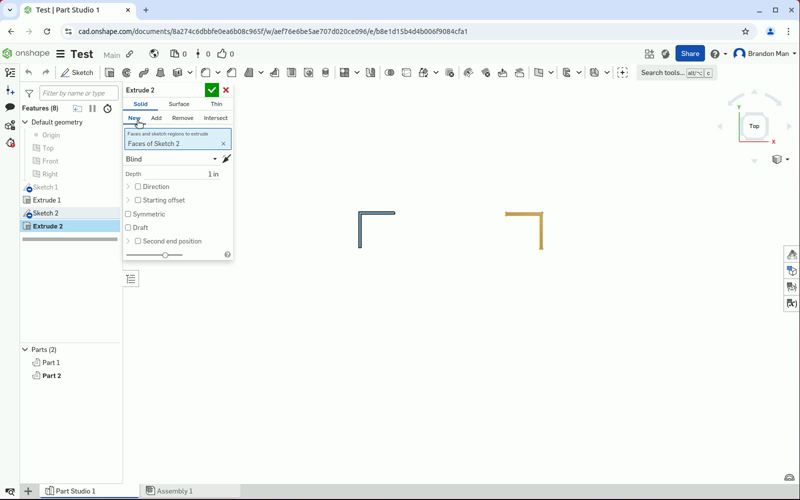
key(tab, 4)
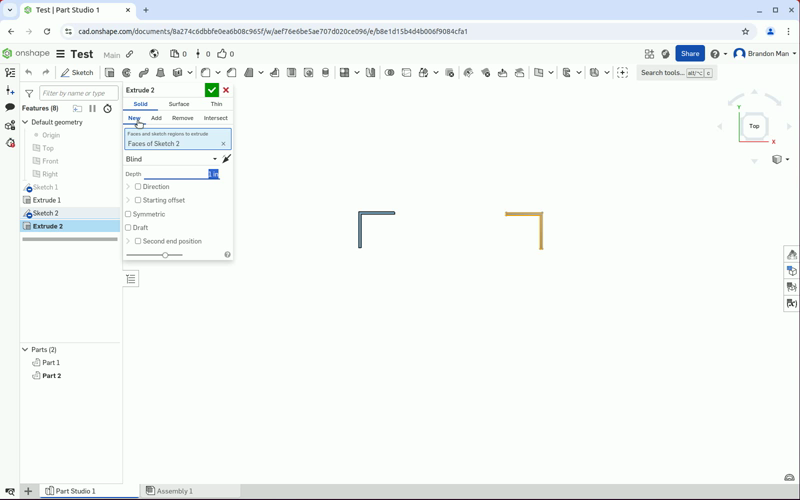
text(23.108)
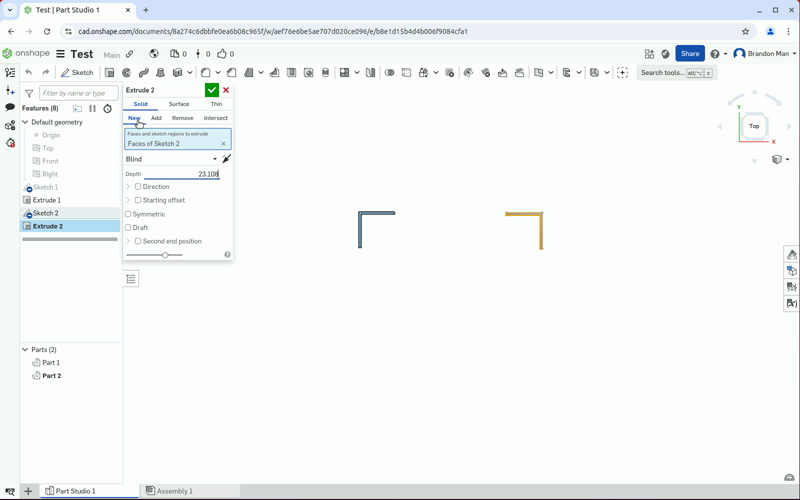
key(enter)
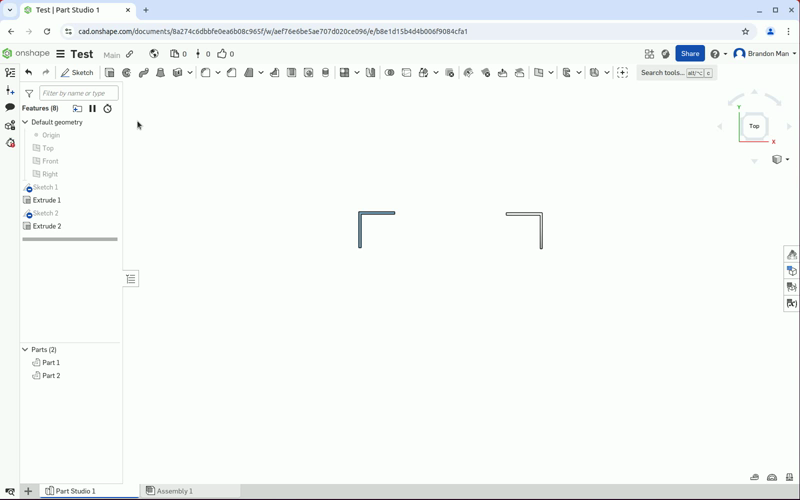
key(shift+h)
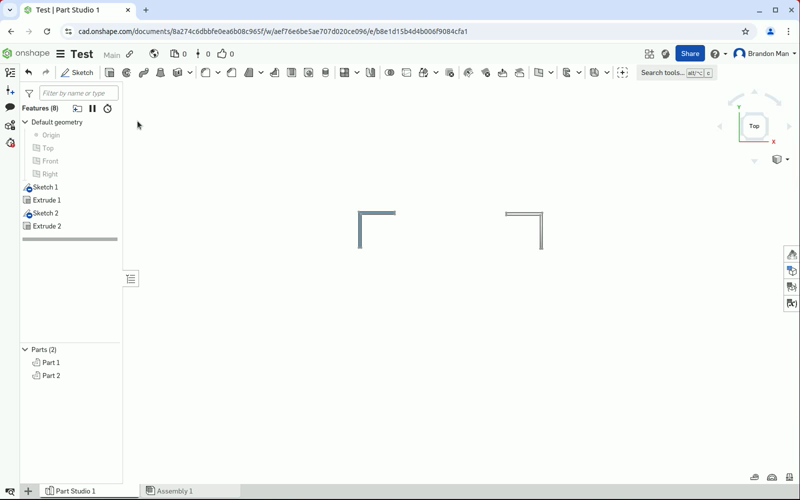
key(shift+h)
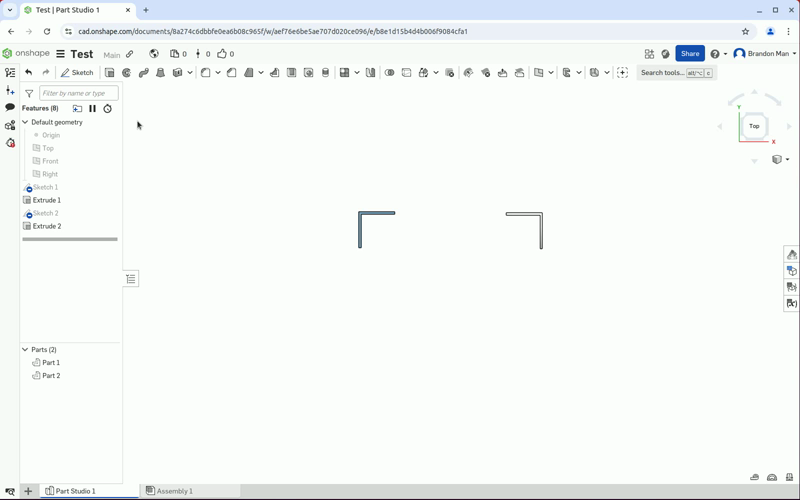
mouse_move(73, 189)
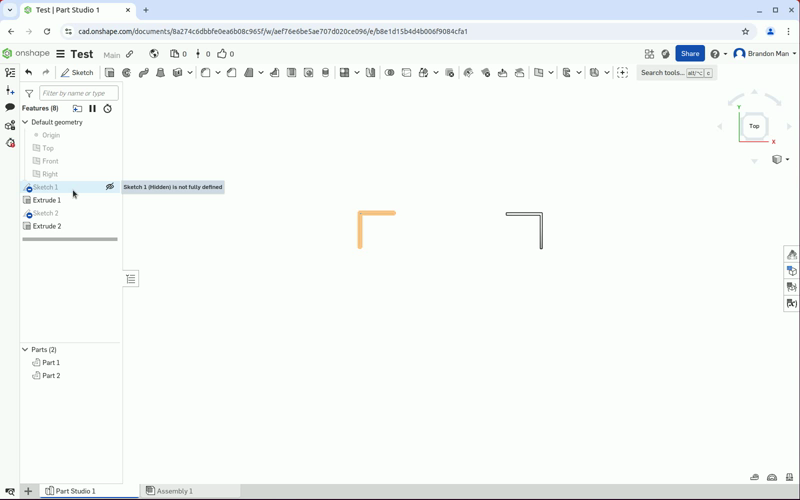
click(73, 189)
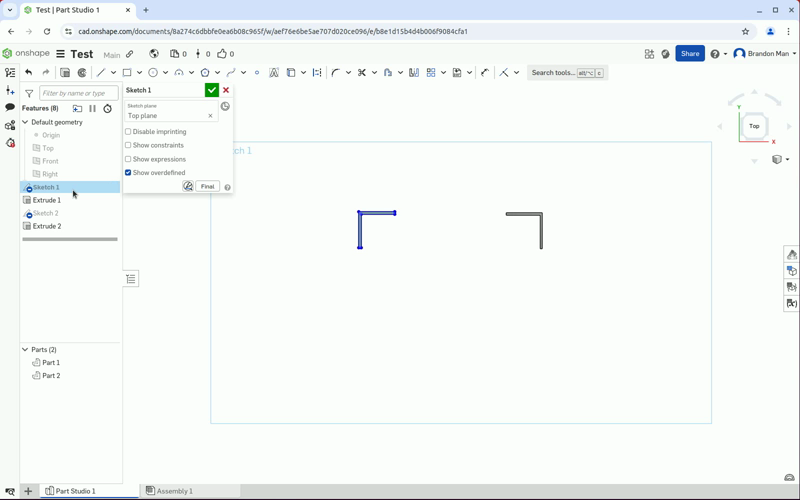
mouse_move(229, 92)
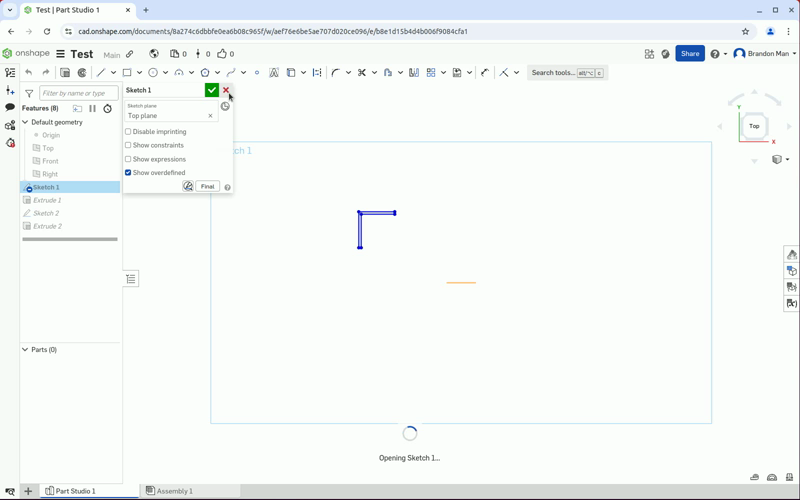
click(229, 92)
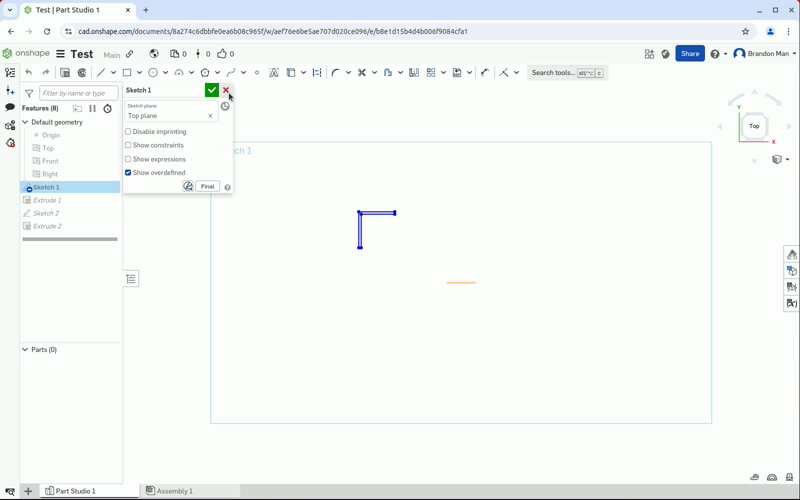
key(shift+s)
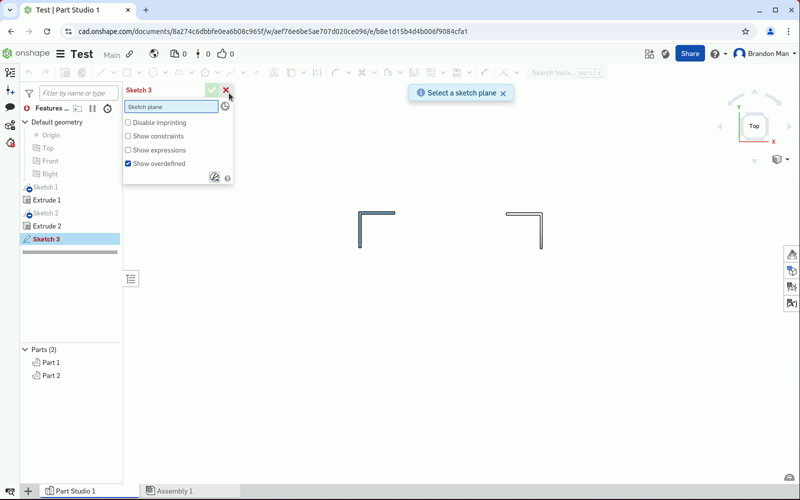
mouse_move(73, 150)
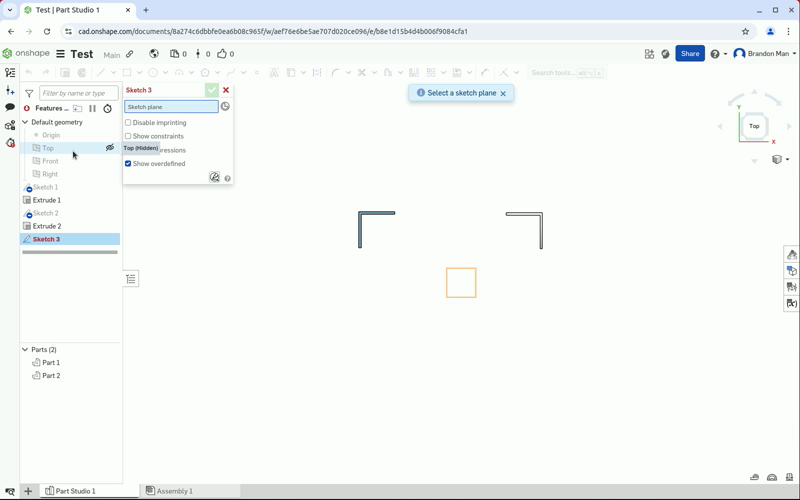
click(73, 150)
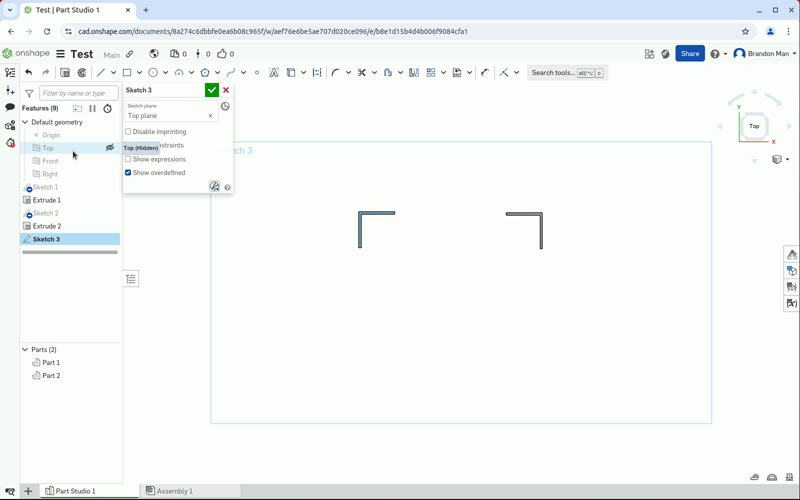
mouse_move(73, 352)
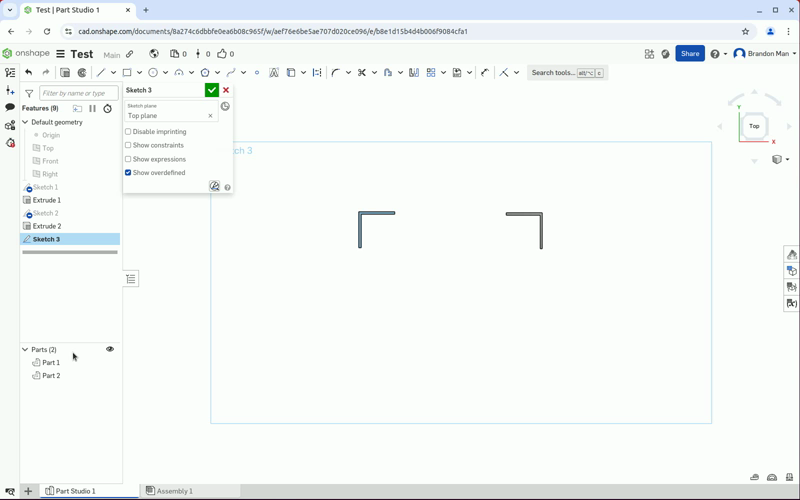
key(y)
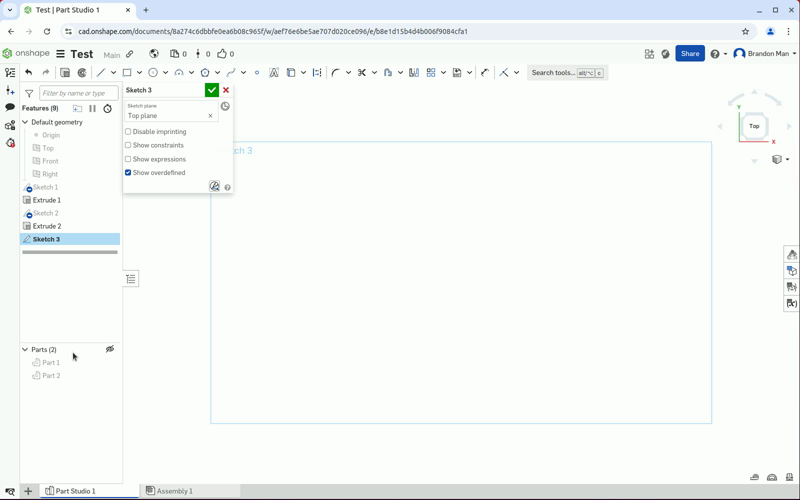
key(l)
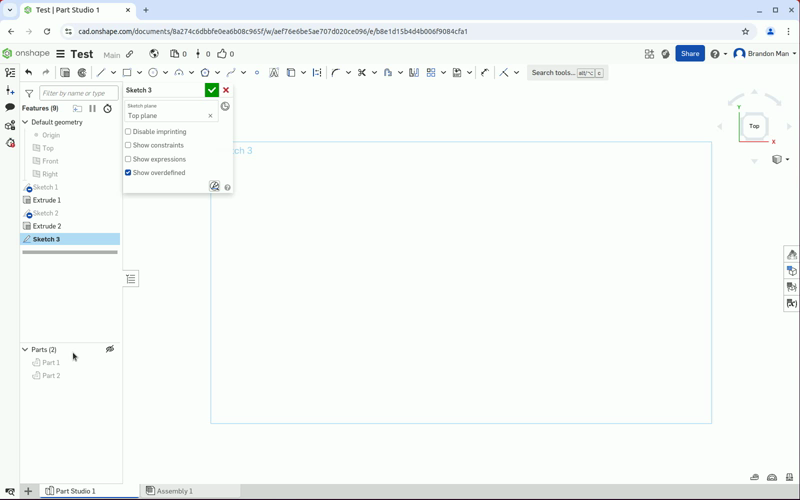
key_down(shift)
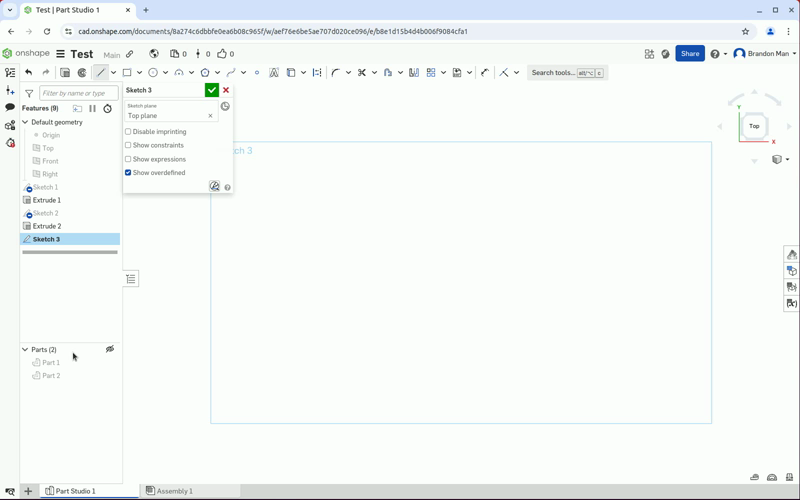
mouse_move(506, 357)
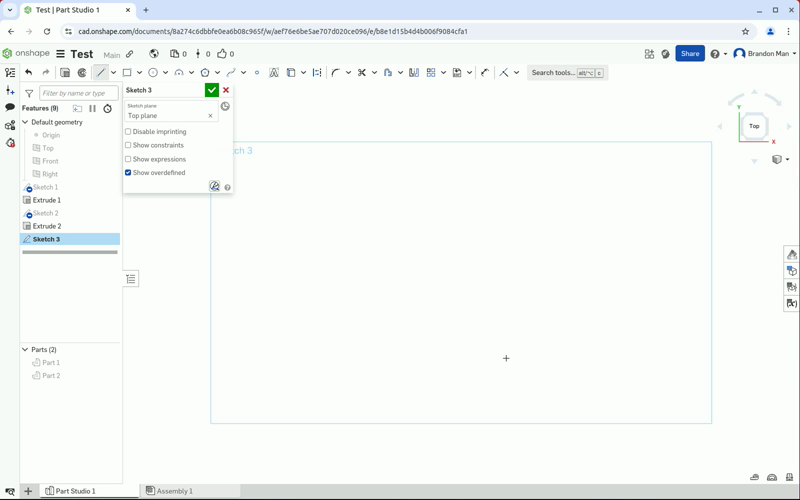
click(506, 357)
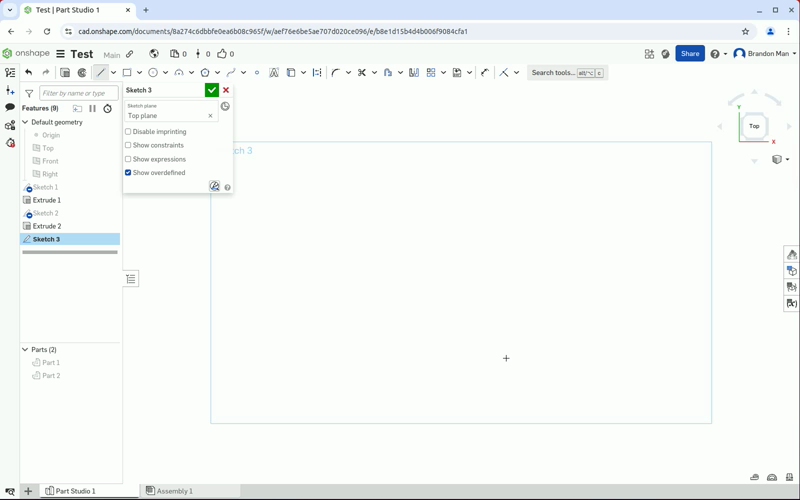
key_up(shift)
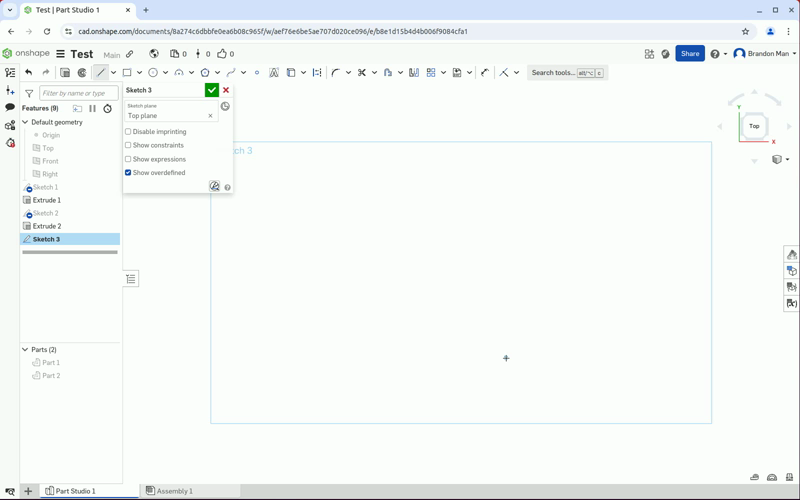
key_down(shift)
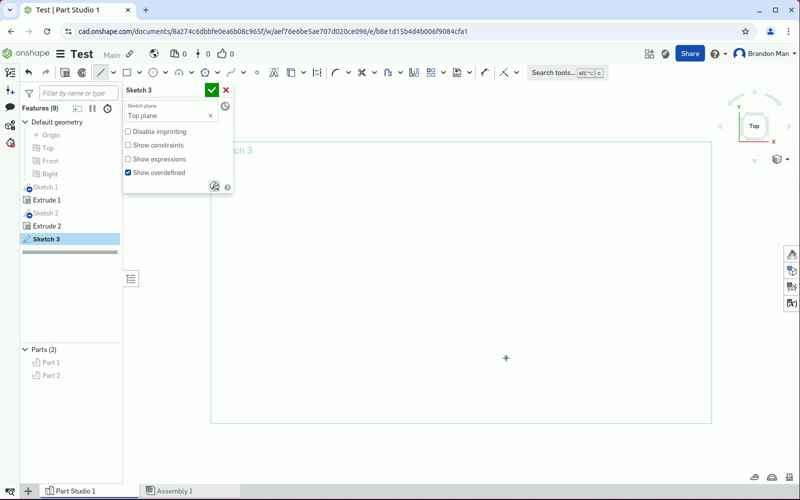
mouse_move(536, 357)
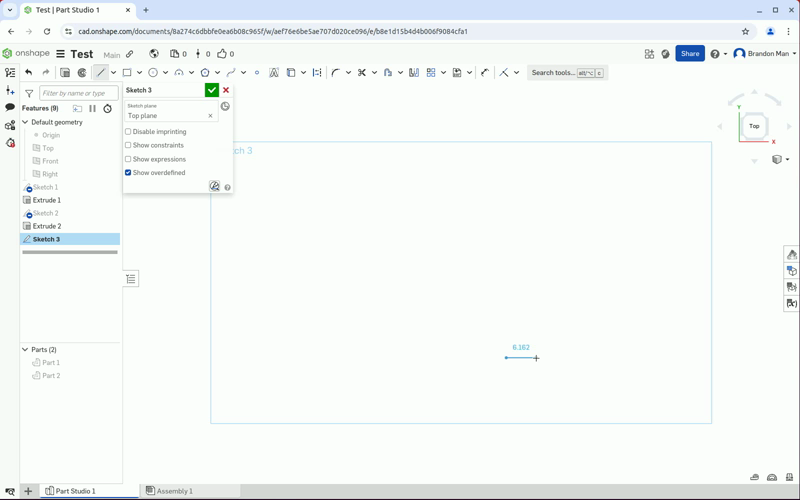
mouse_move(542, 357)
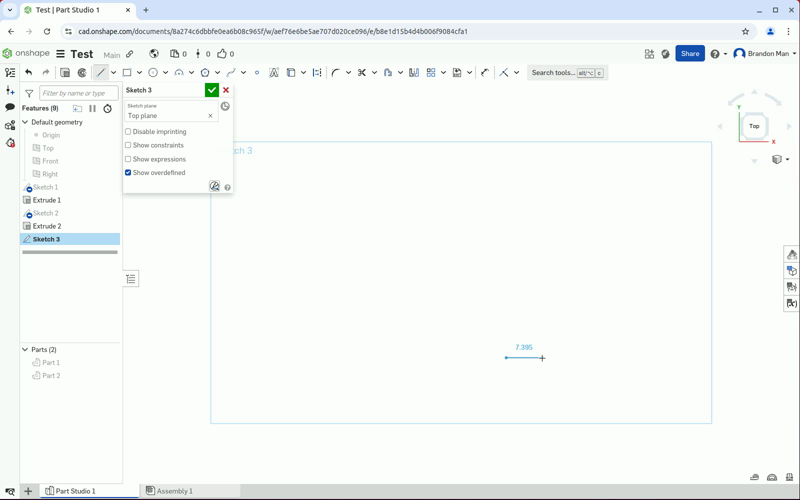
click(542, 357)
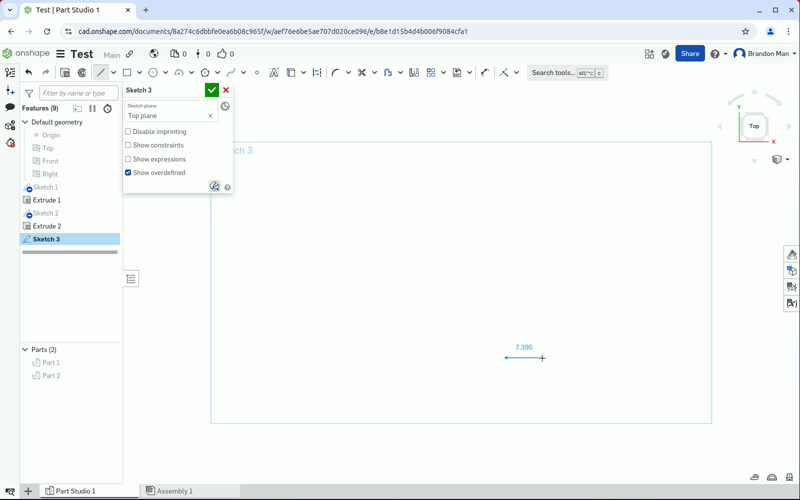
key_up(shift)
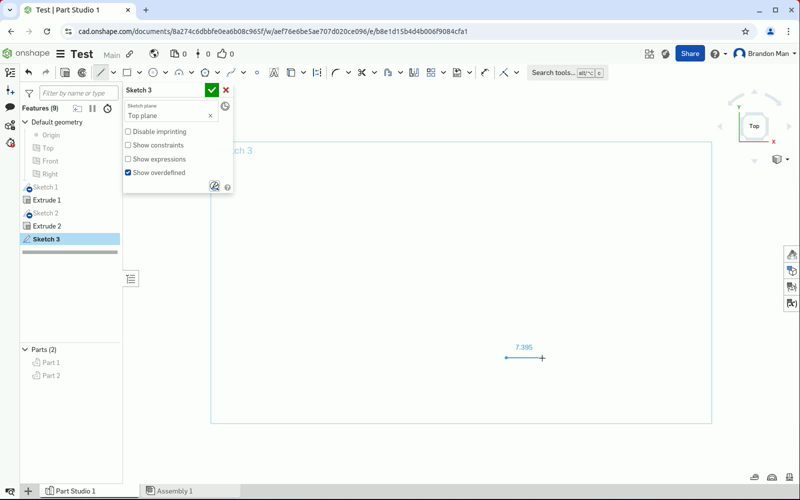
key_down(shift)
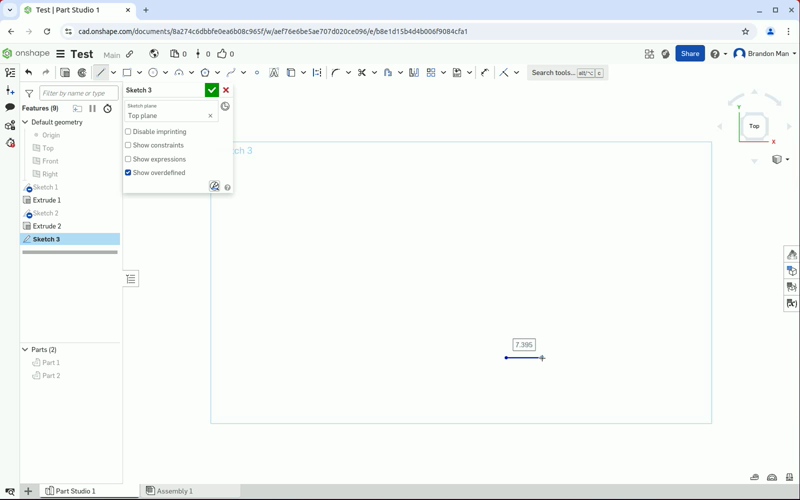
mouse_move(572, 357)
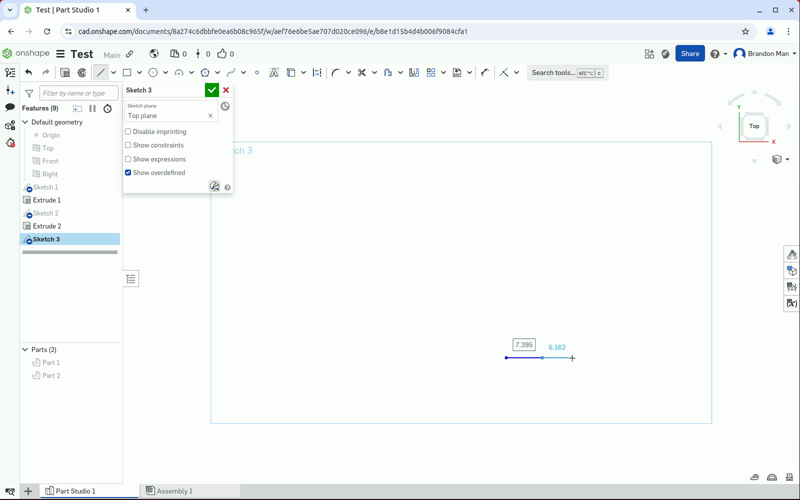
mouse_move(542, 321)
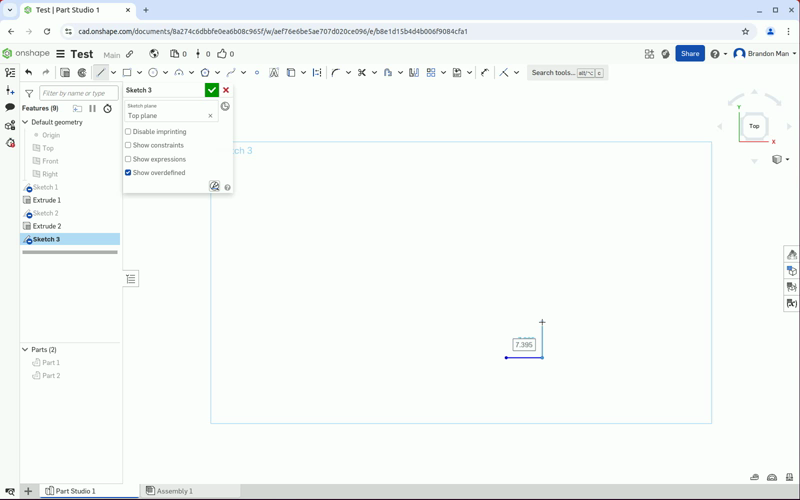
click(542, 321)
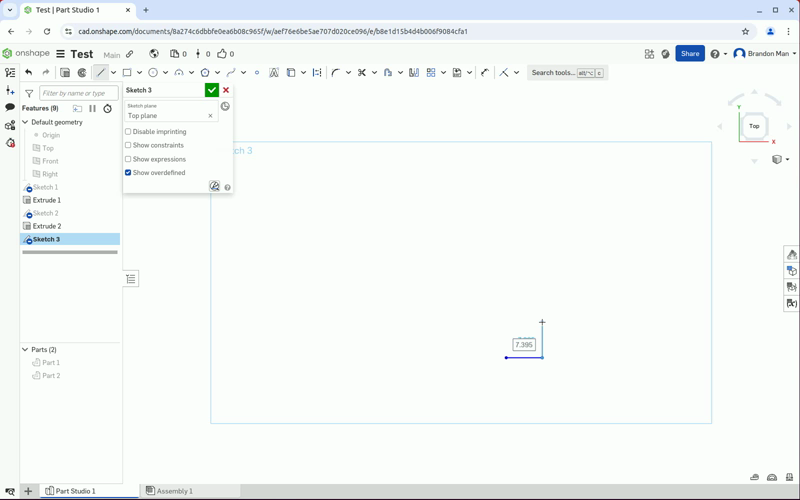
key_up(shift)
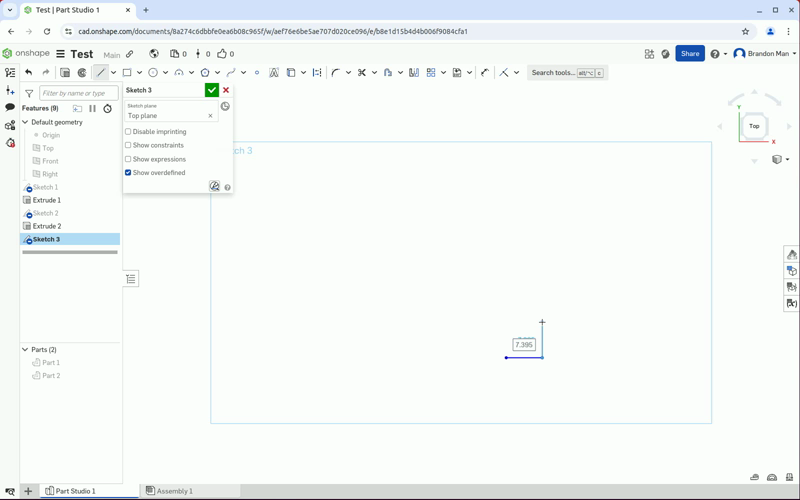
key_down(shift)
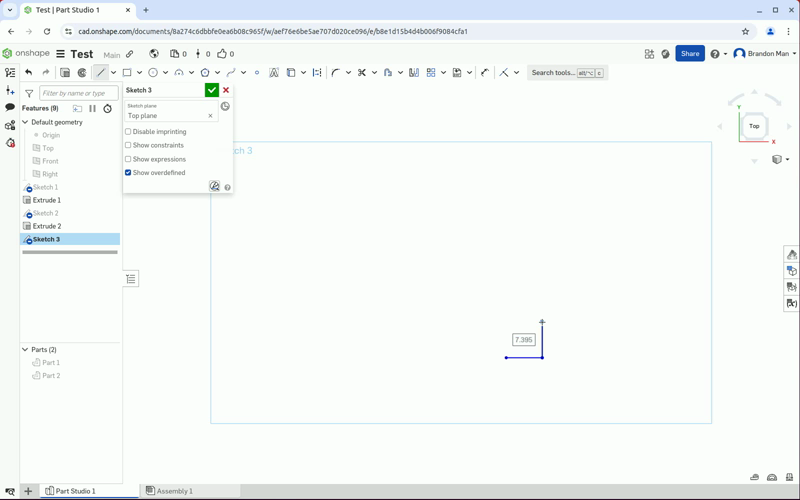
mouse_move(572, 321)
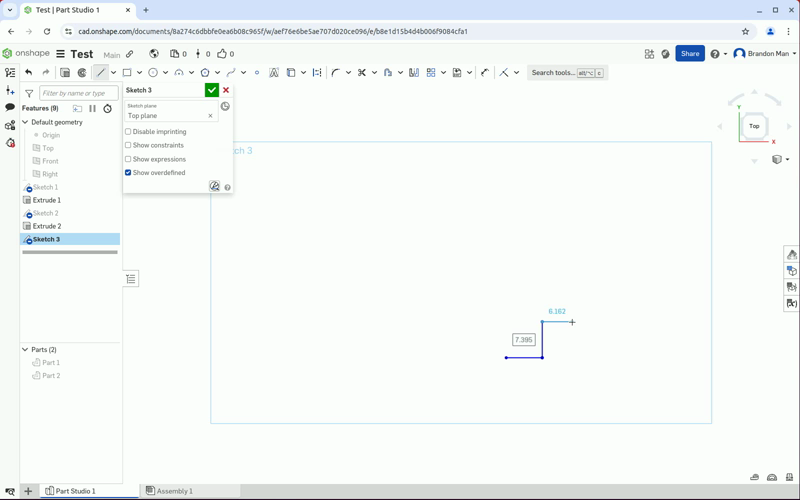
mouse_move(540, 321)
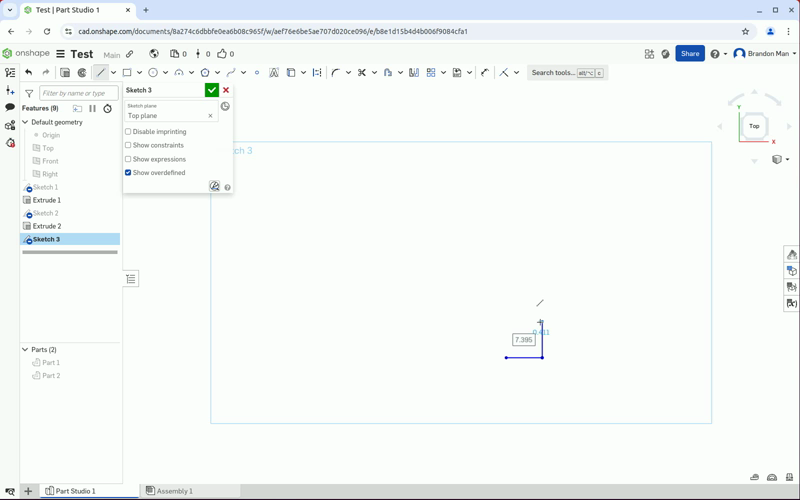
scroll(6)
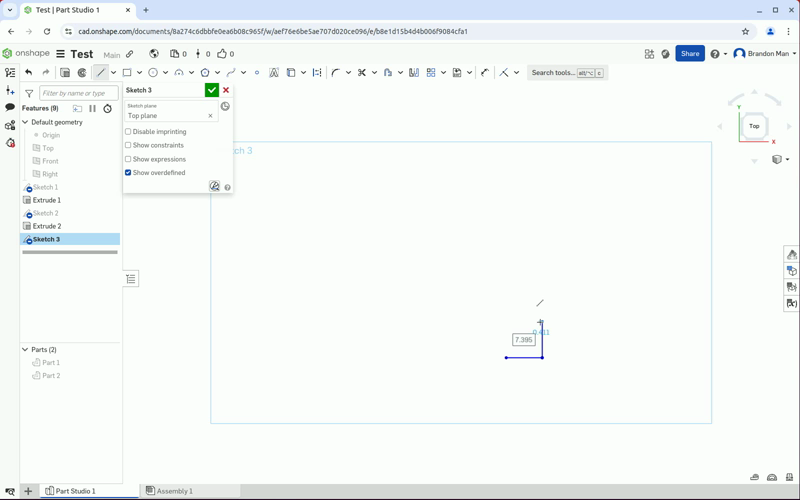
scroll(6)
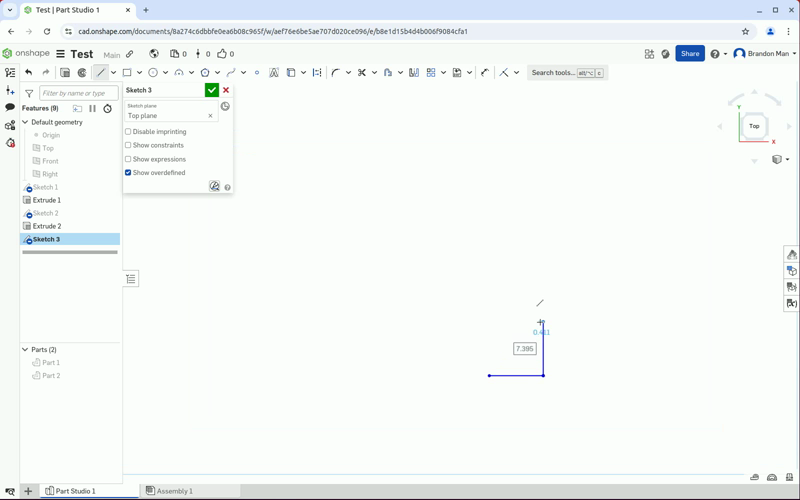
scroll(6)
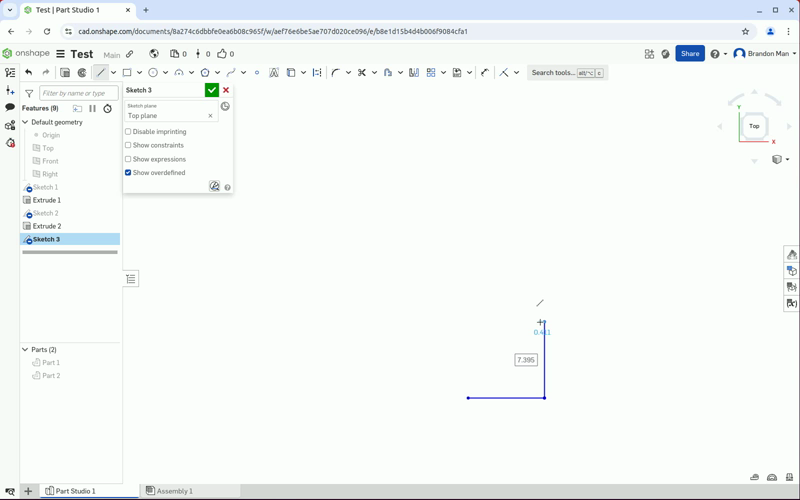
scroll(6)
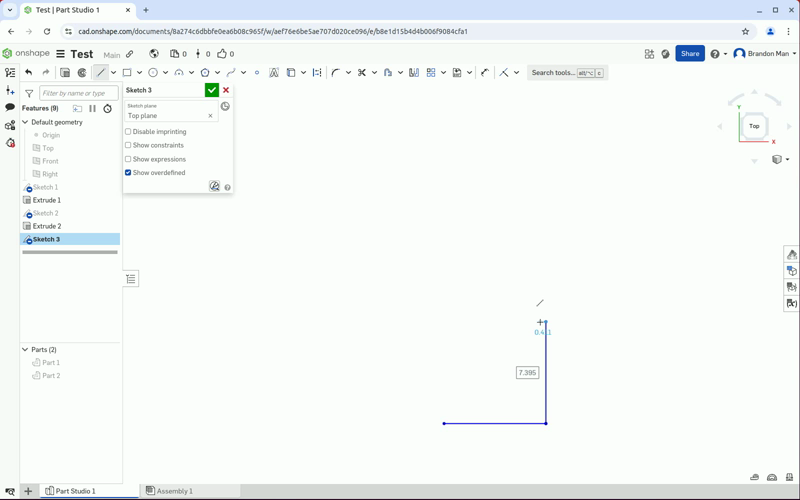
scroll(6)
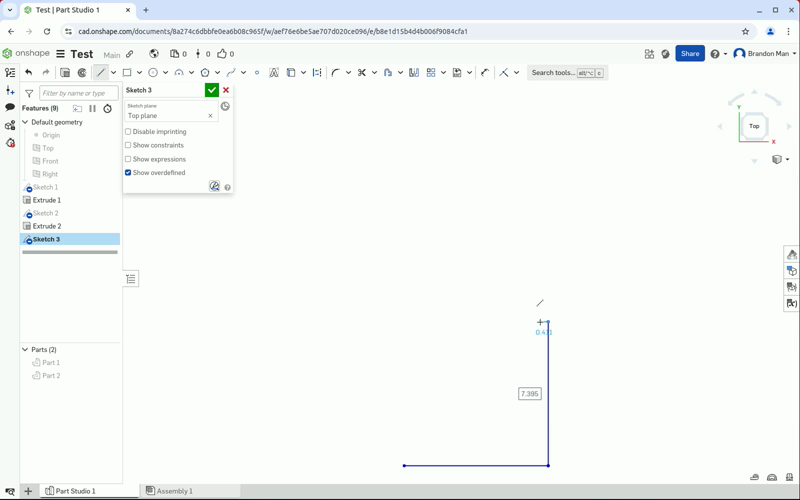
scroll(6)
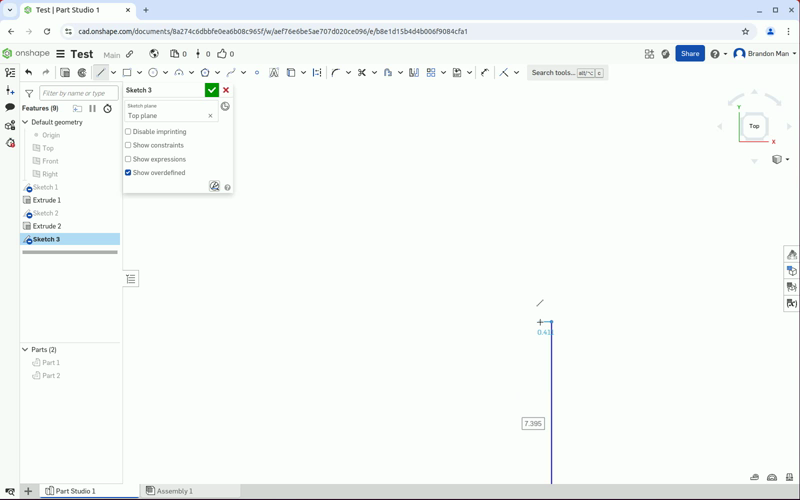
scroll(6)
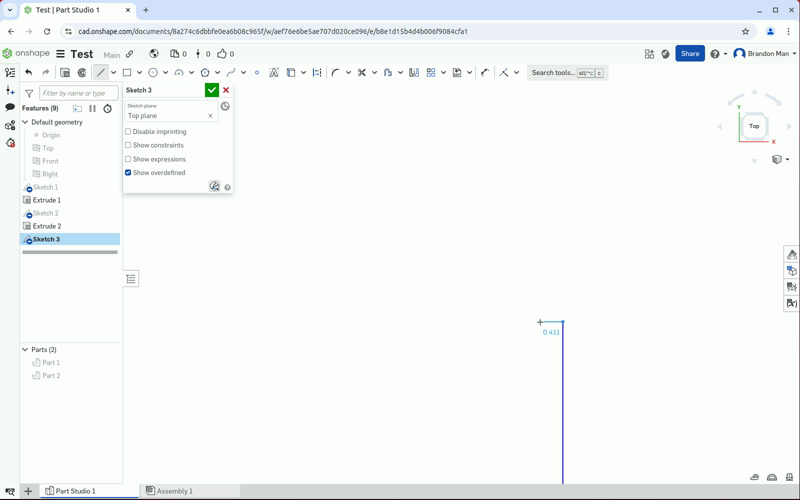
click(540, 321)
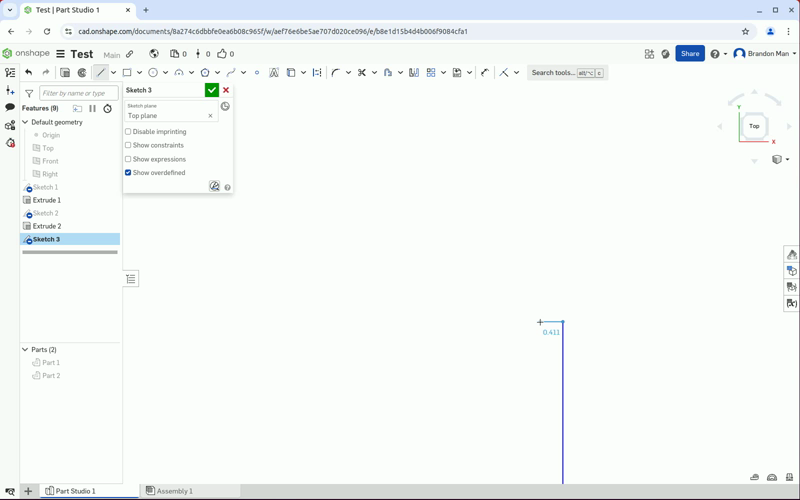
scroll(-6)
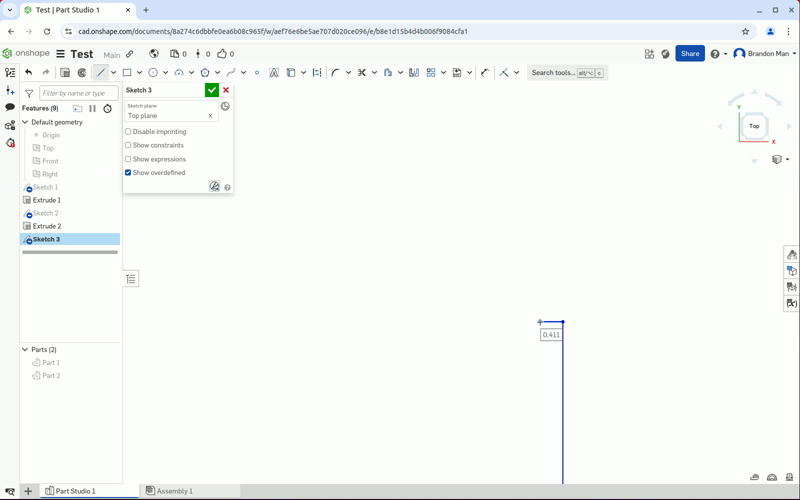
scroll(-6)
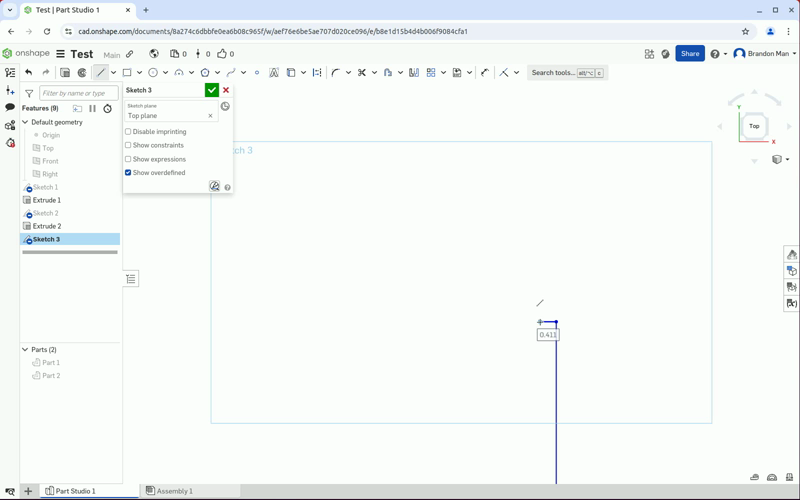
scroll(-6)
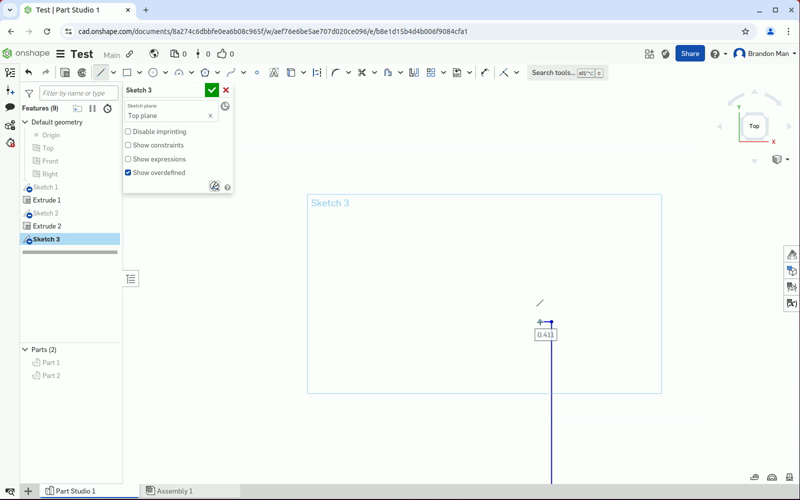
scroll(-6)
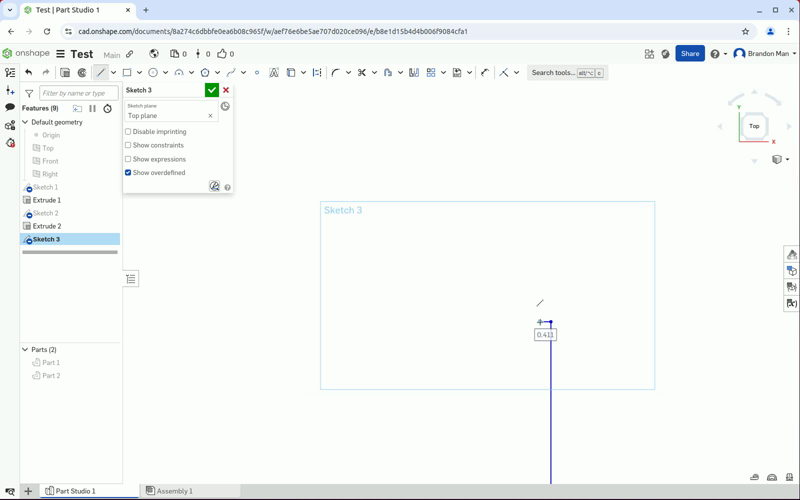
scroll(-6)
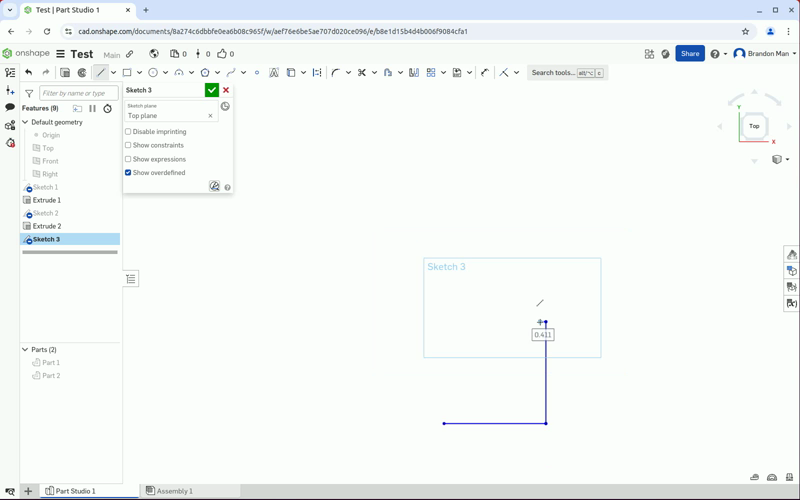
scroll(-6)
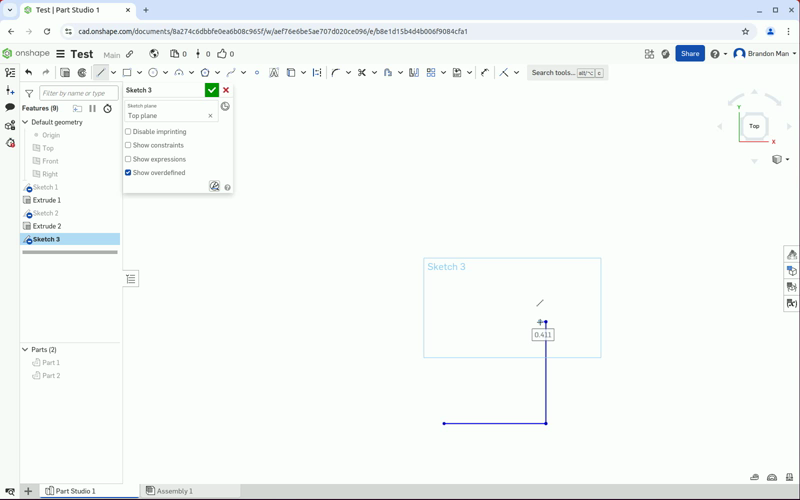
scroll(-6)
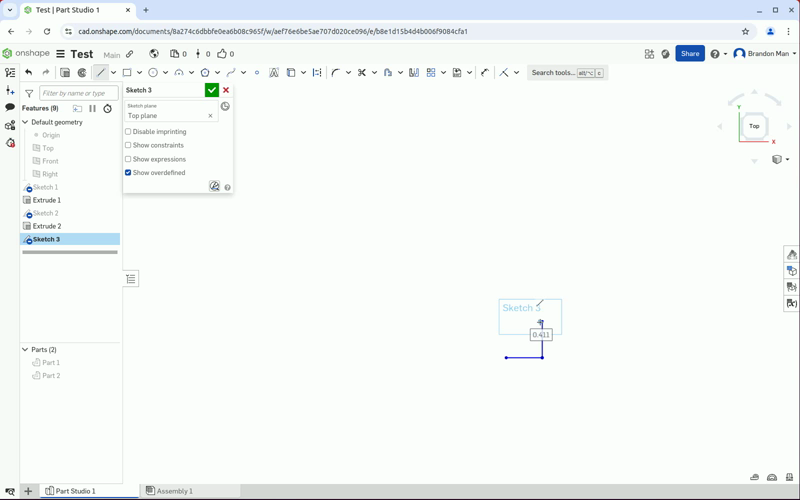
key_up(shift)
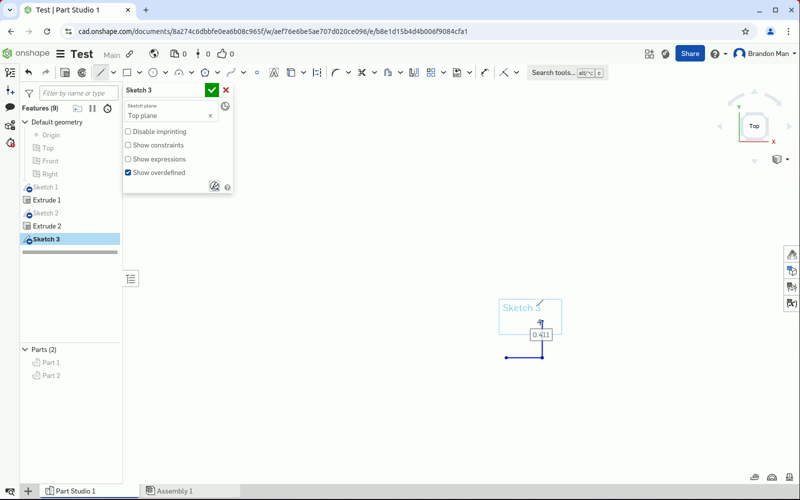
key_down(shift)
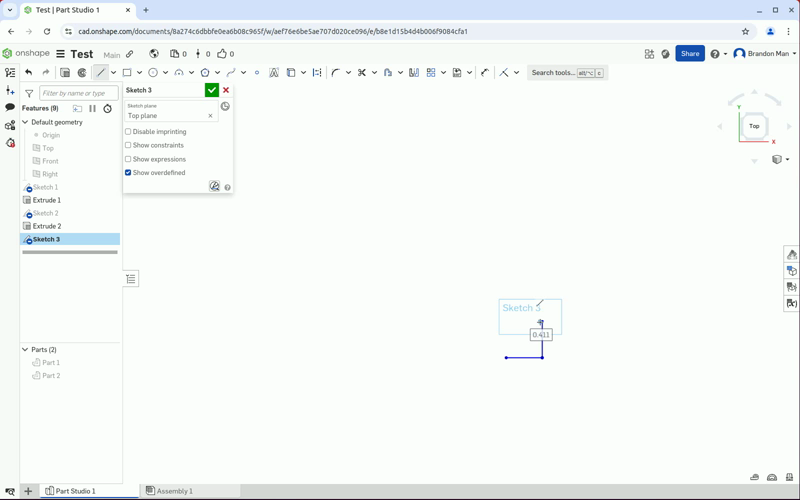
mouse_move(570, 321)
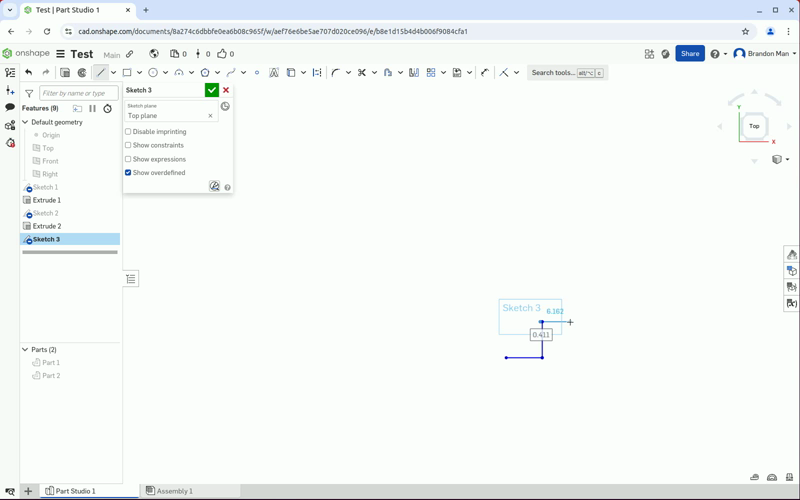
mouse_move(540, 355)
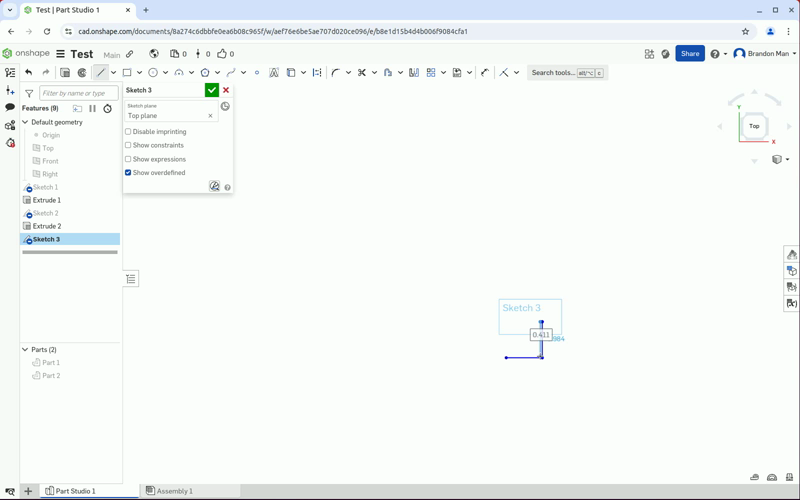
scroll(6)
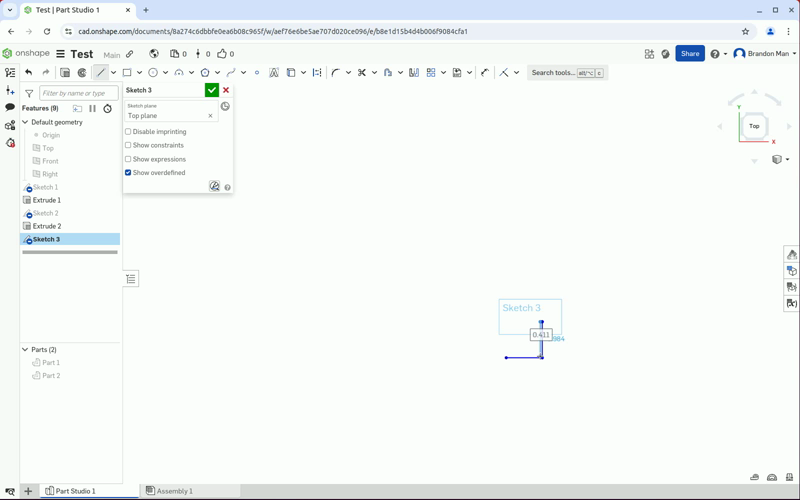
scroll(6)
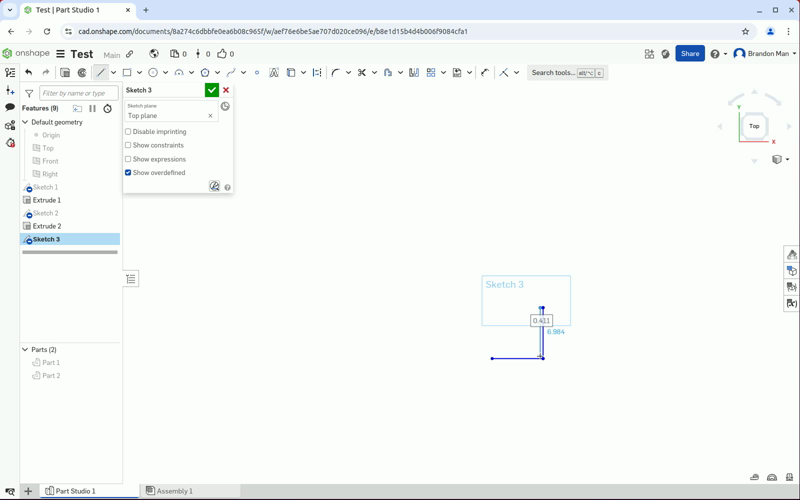
scroll(6)
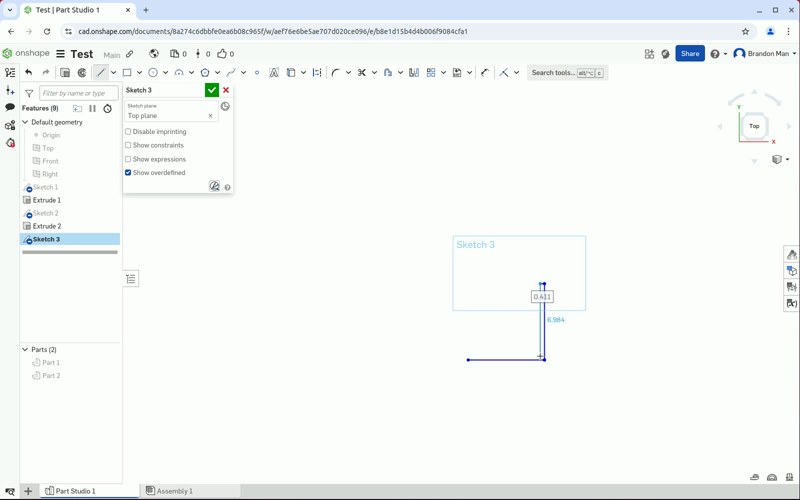
scroll(6)
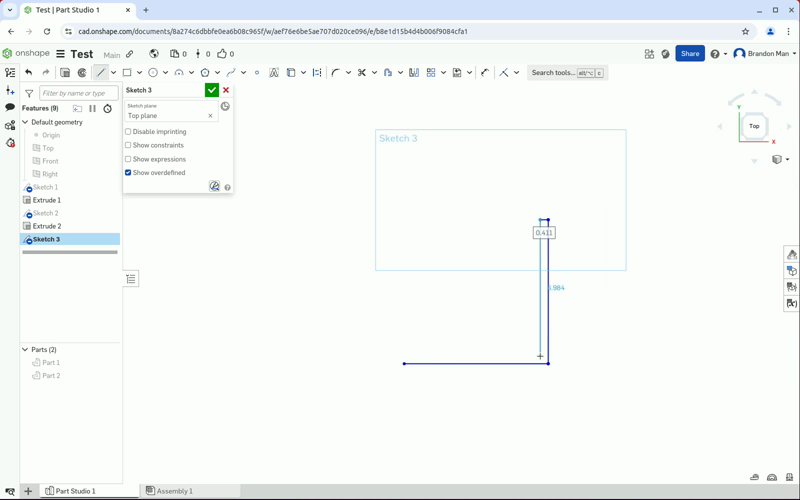
scroll(6)
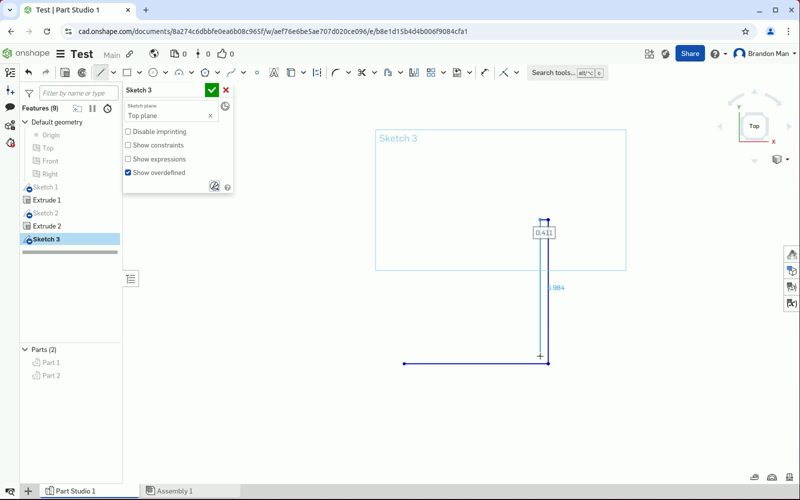
scroll(6)
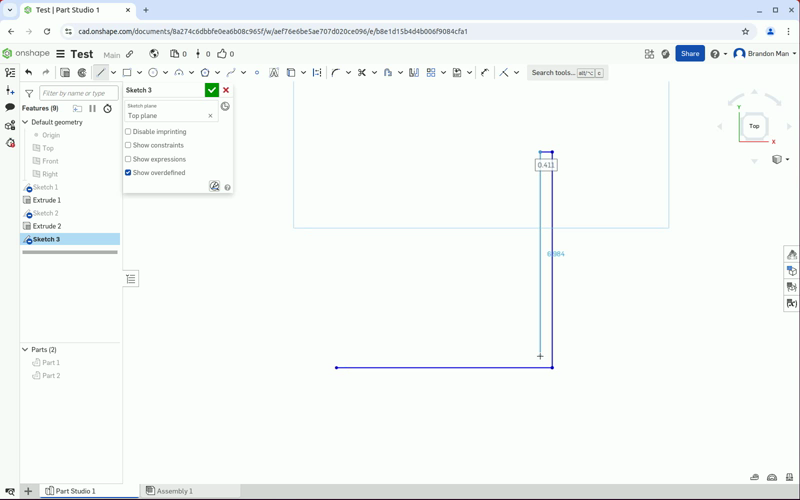
scroll(6)
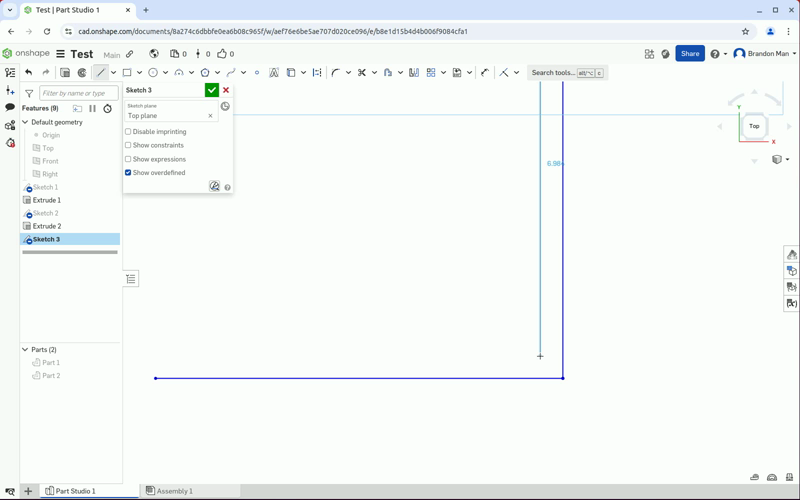
click(540, 355)
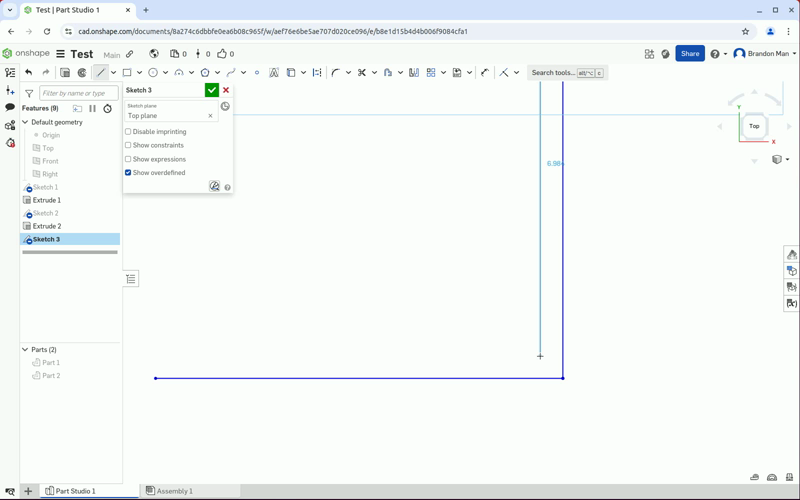
scroll(-6)
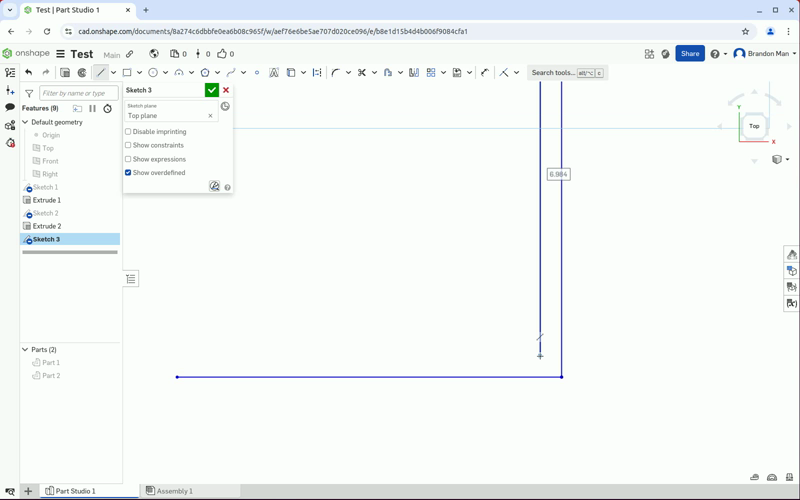
scroll(-6)
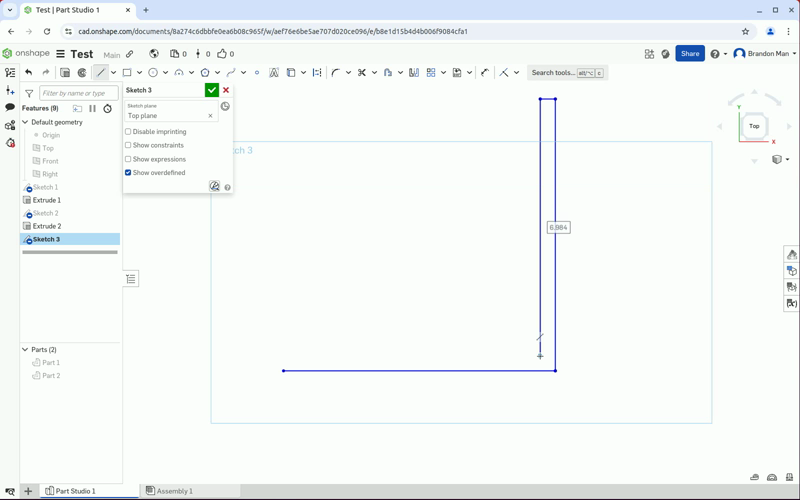
scroll(-6)
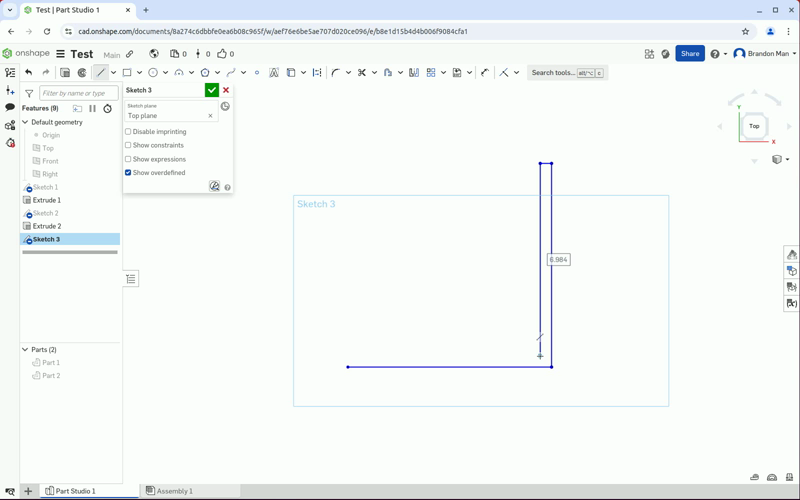
scroll(-6)
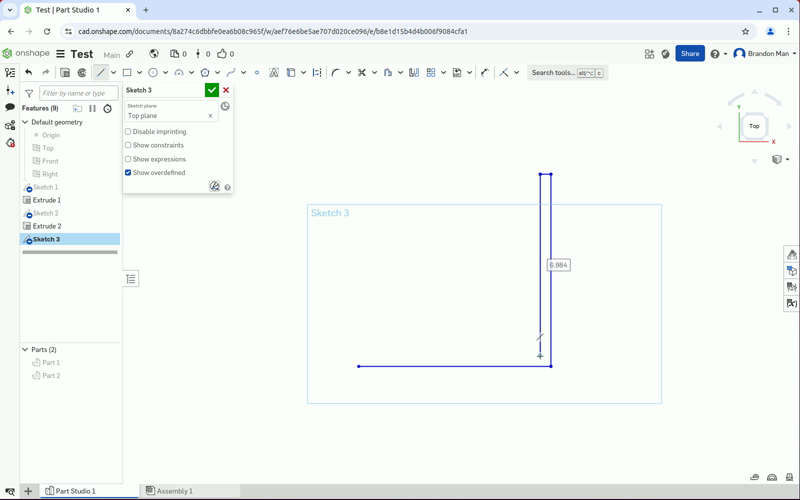
scroll(-6)
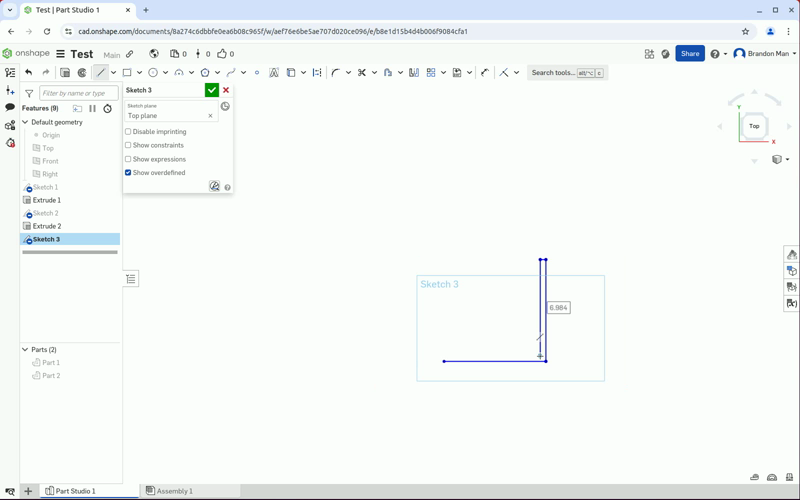
scroll(-6)
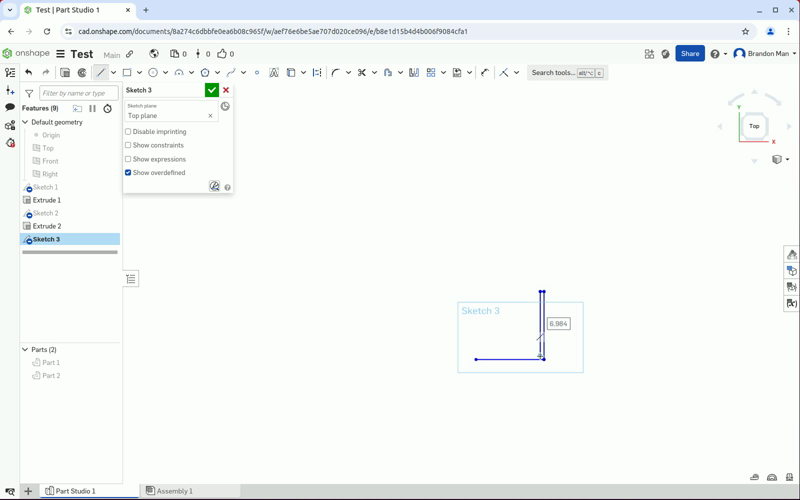
scroll(-6)
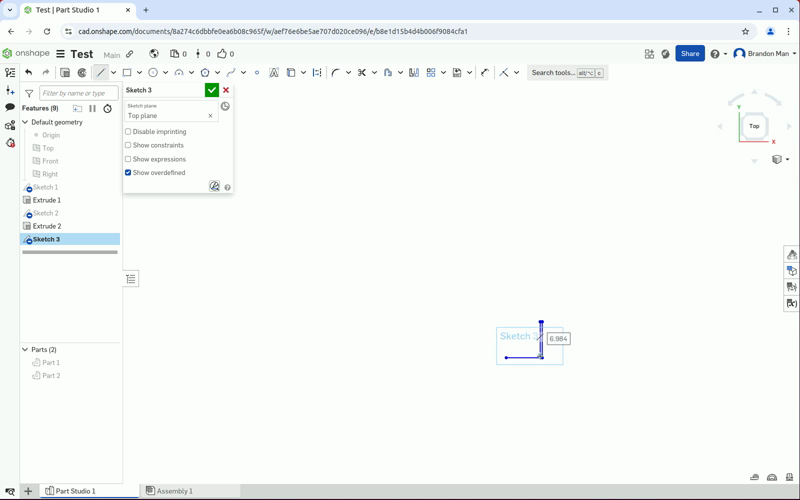
key_up(shift)
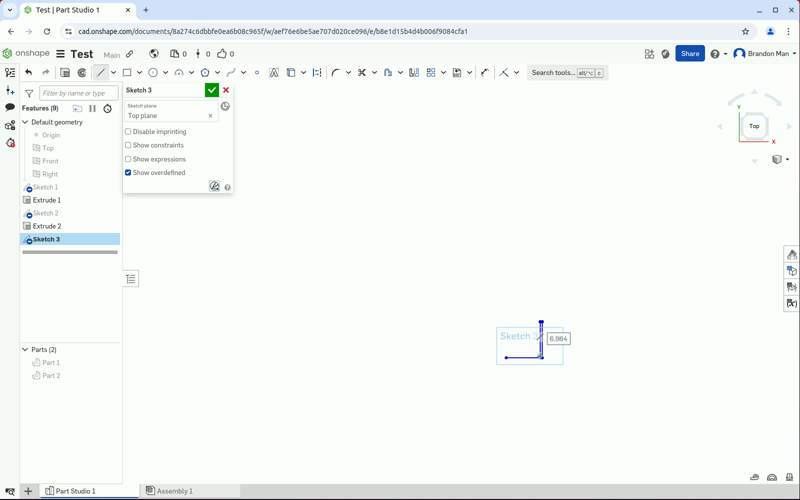
key_down(shift)
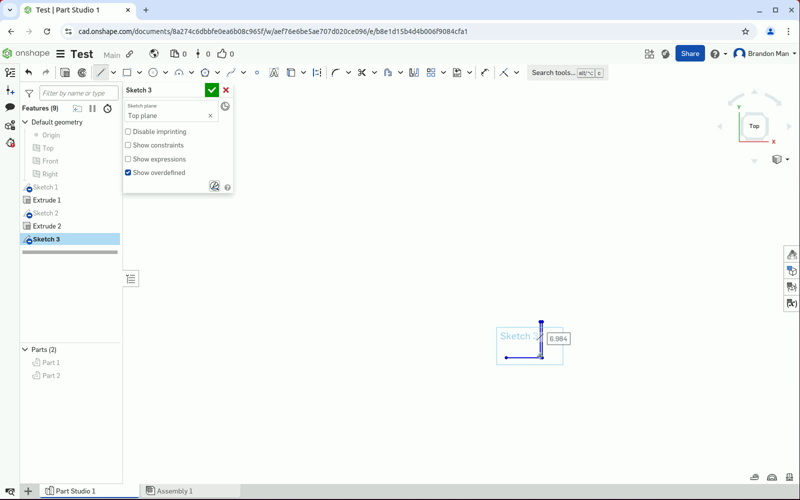
mouse_move(570, 355)
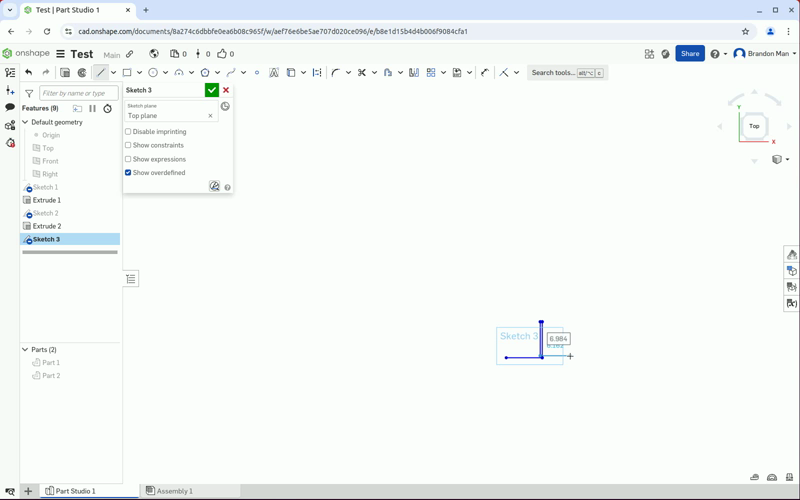
mouse_move(506, 355)
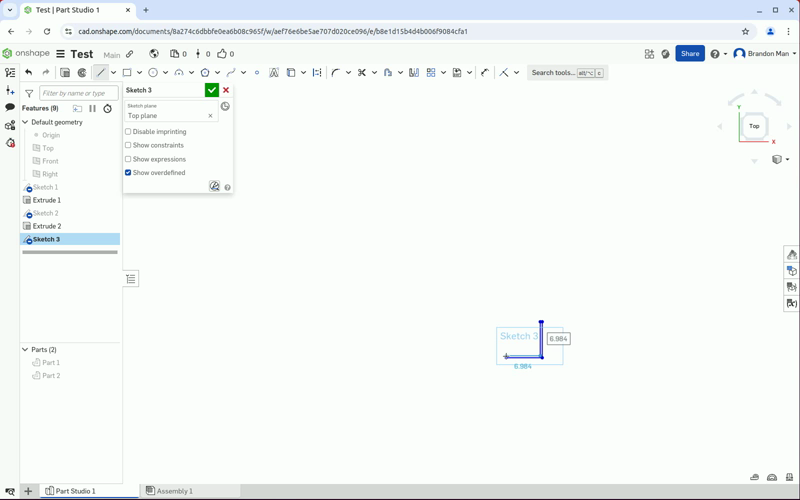
scroll(6)
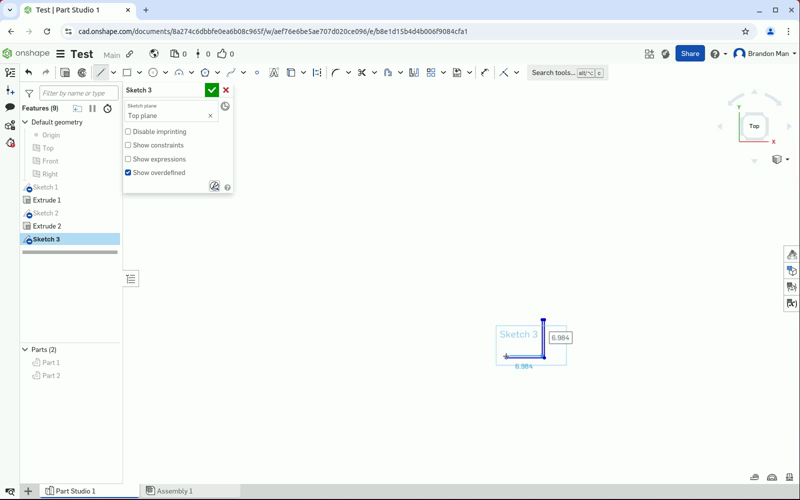
scroll(6)
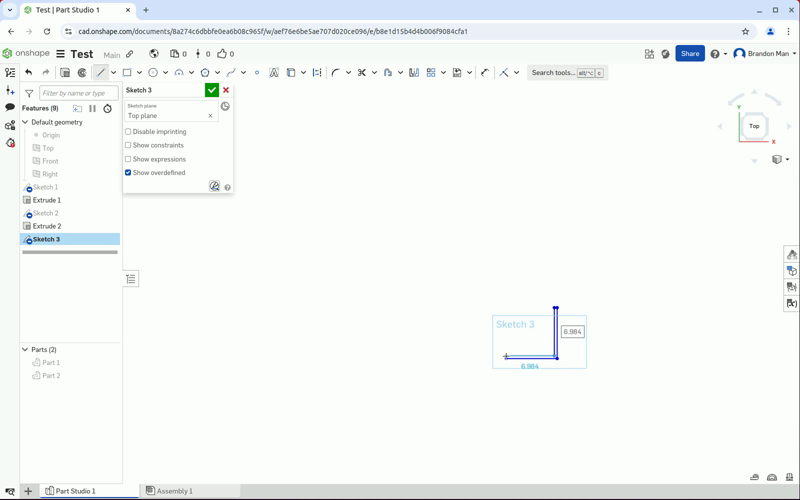
scroll(6)
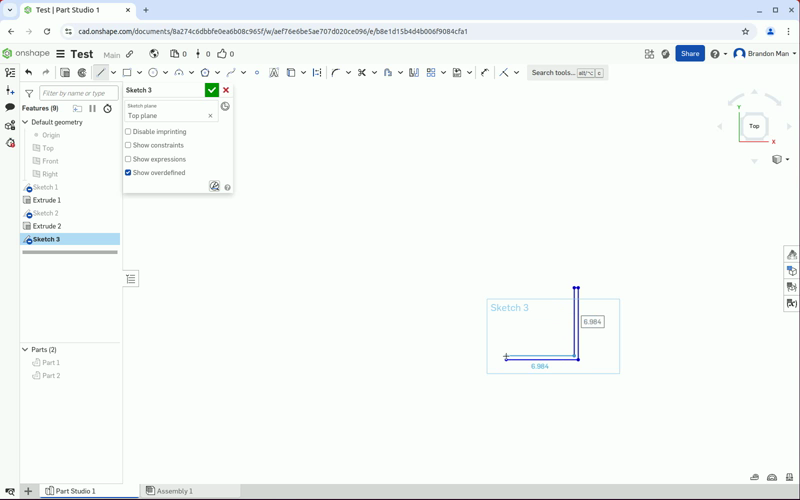
scroll(6)
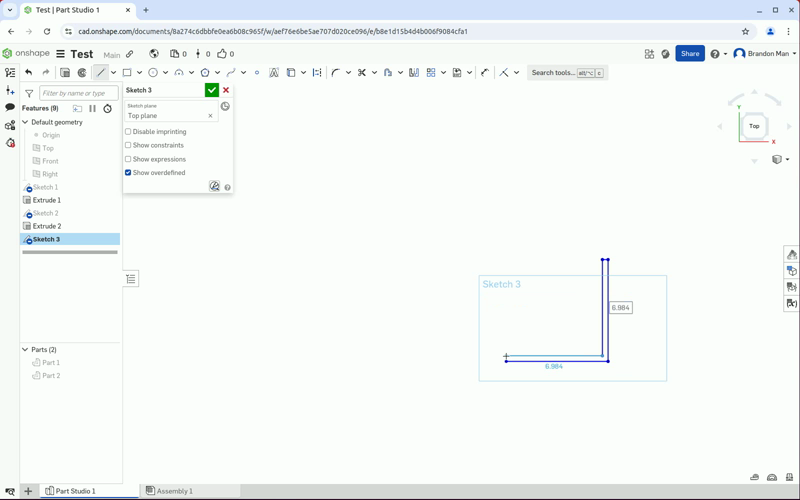
scroll(6)
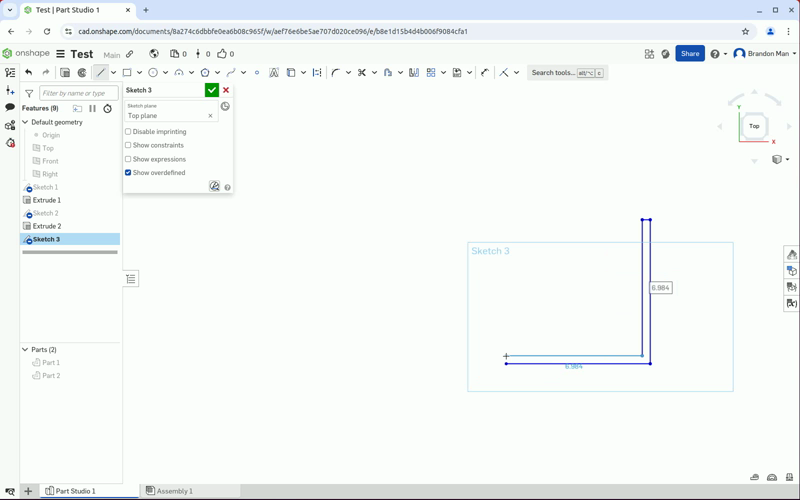
scroll(6)
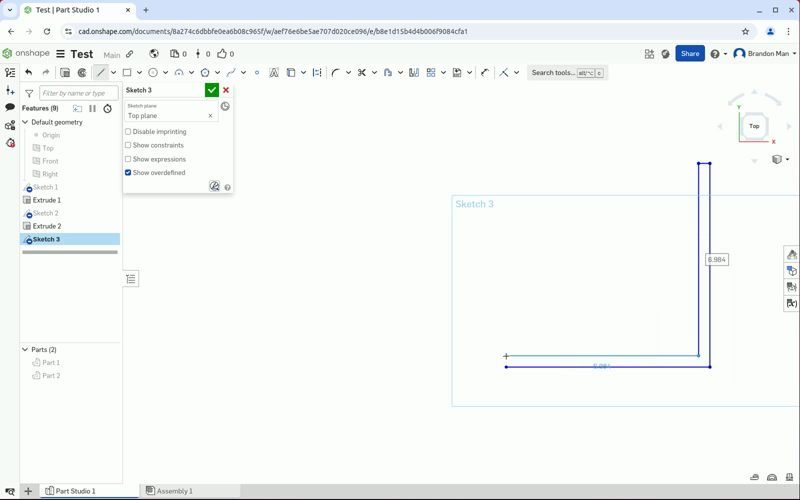
scroll(6)
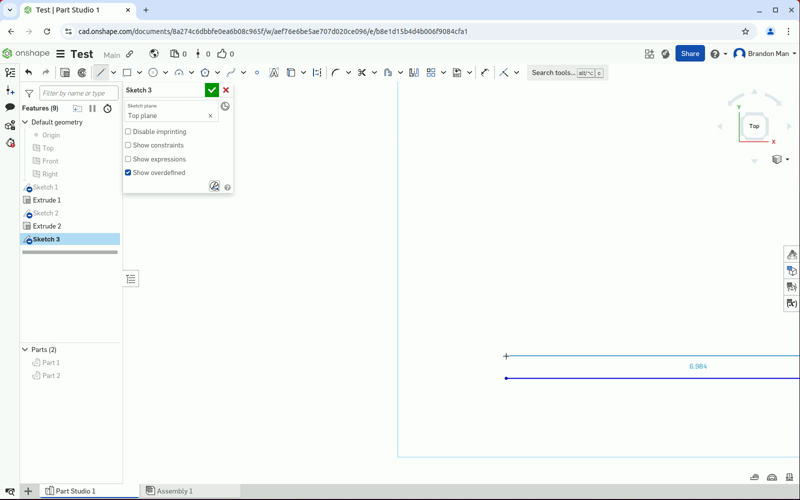
click(506, 355)
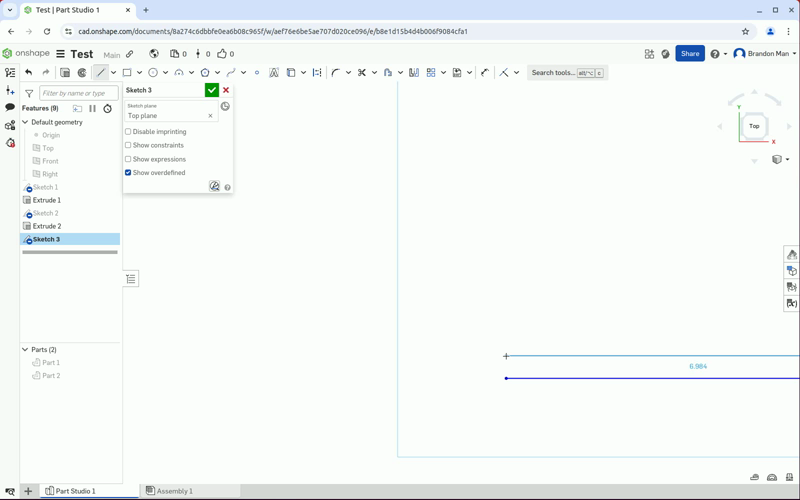
scroll(-6)
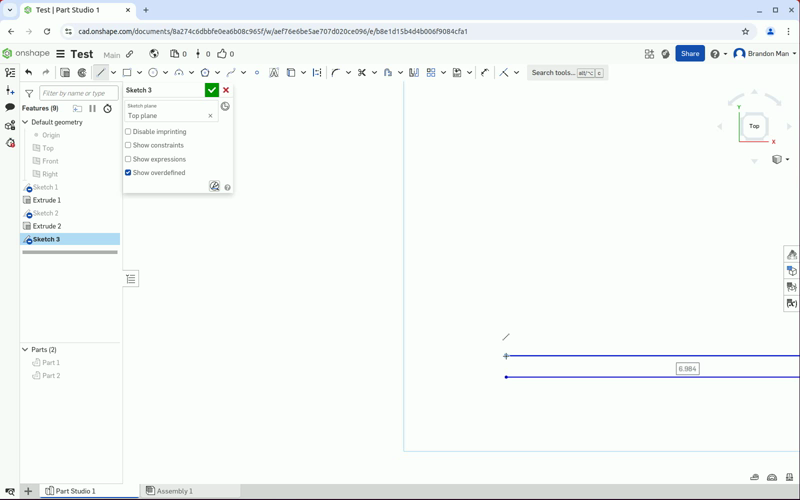
scroll(-6)
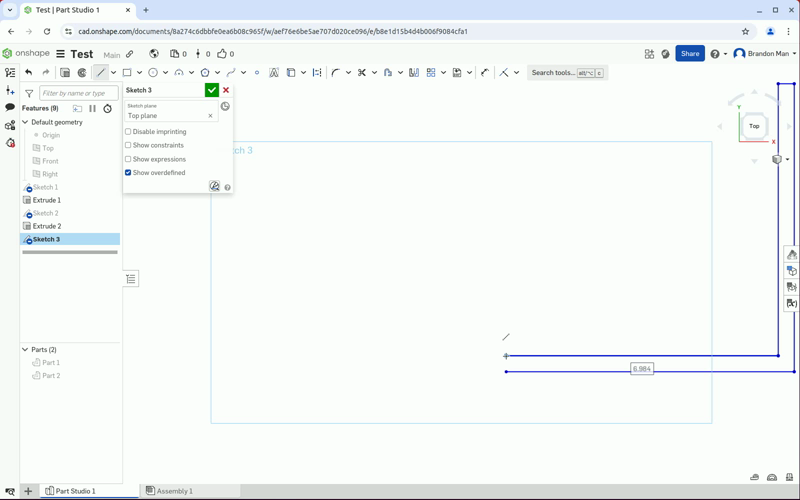
scroll(-6)
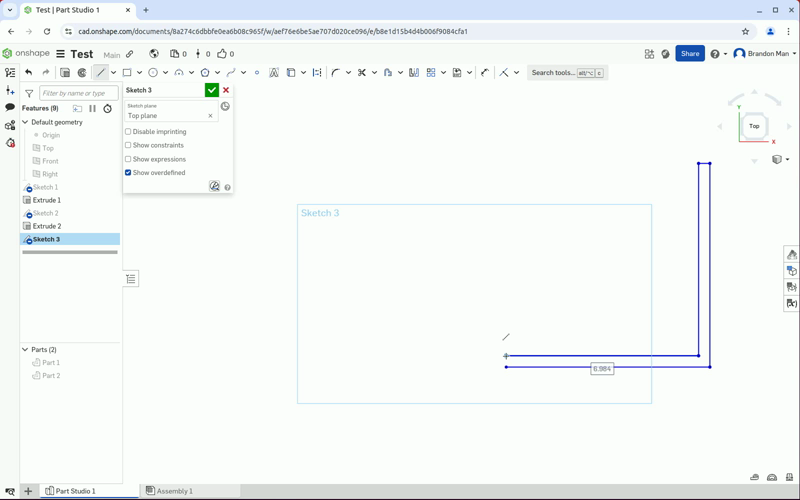
scroll(-6)
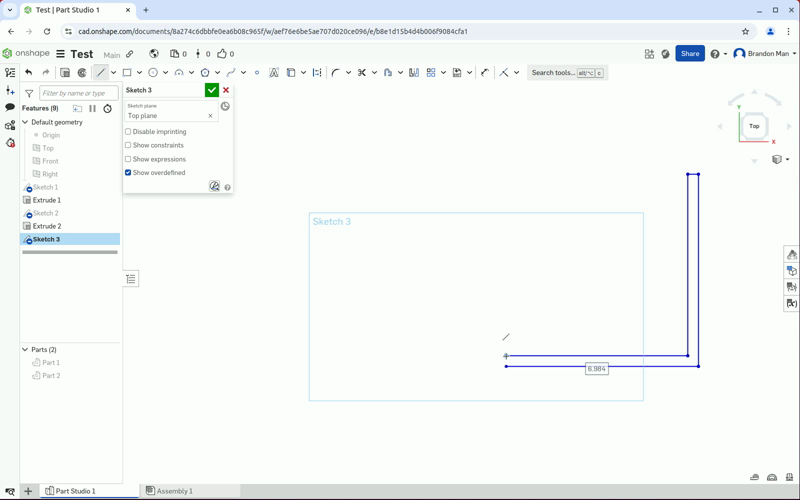
scroll(-6)
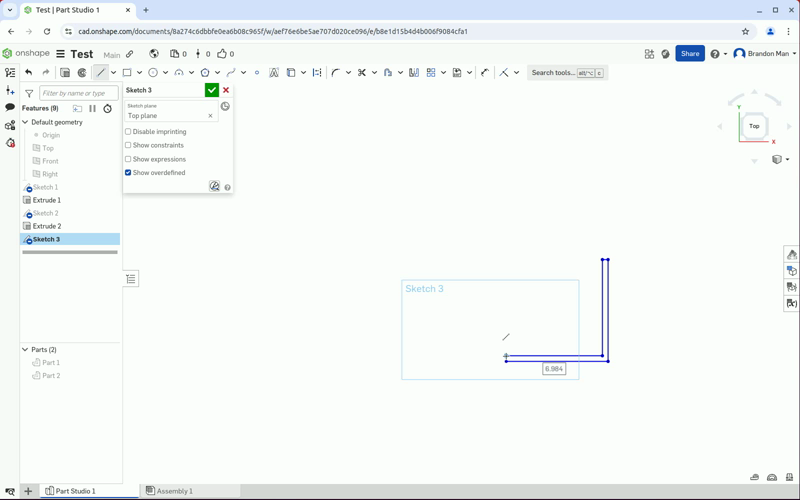
scroll(-6)
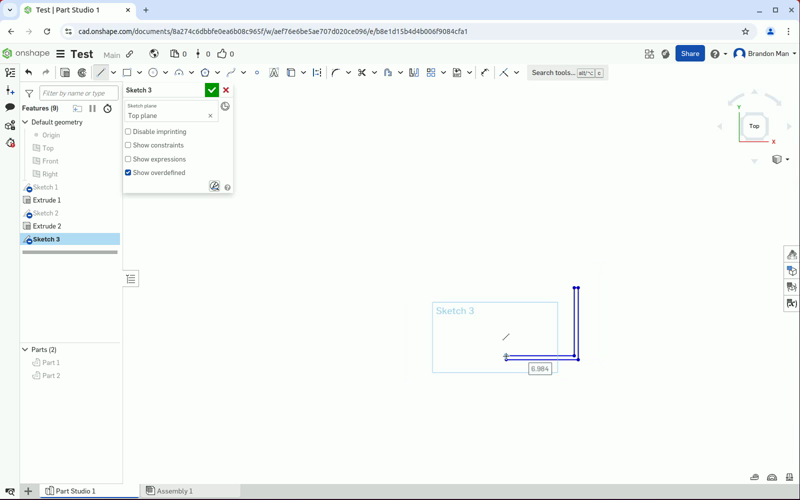
scroll(-6)
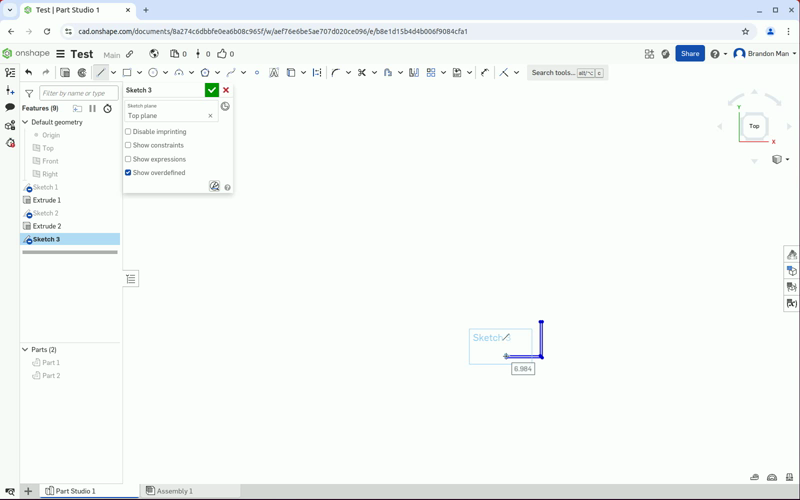
key_up(shift)
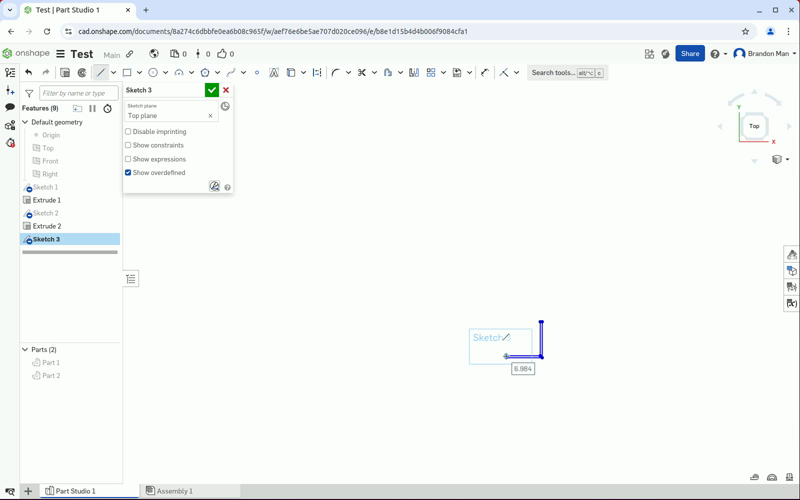
mouse_move(536, 355)
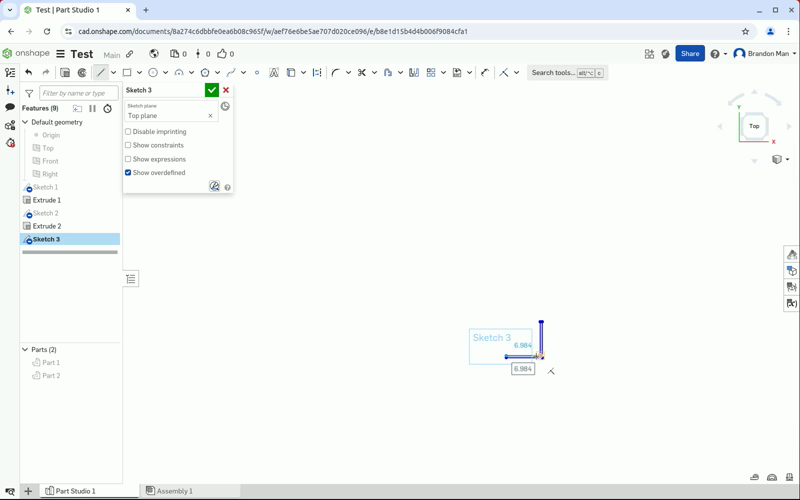
key_down(shift)
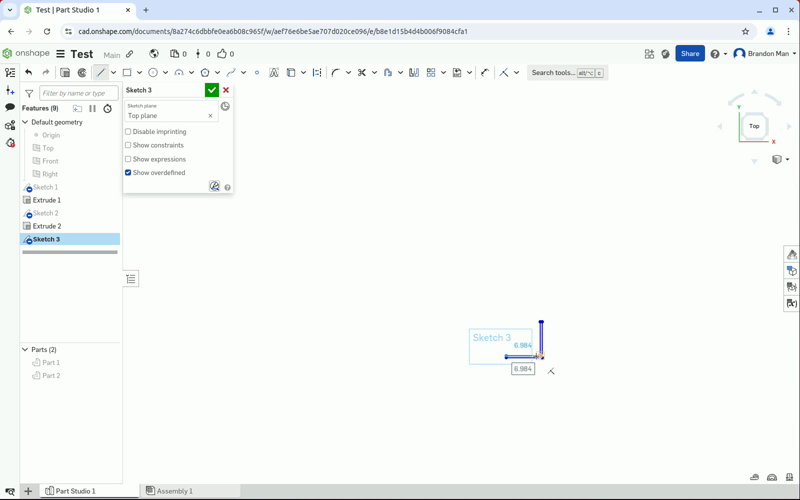
mouse_move(506, 357)
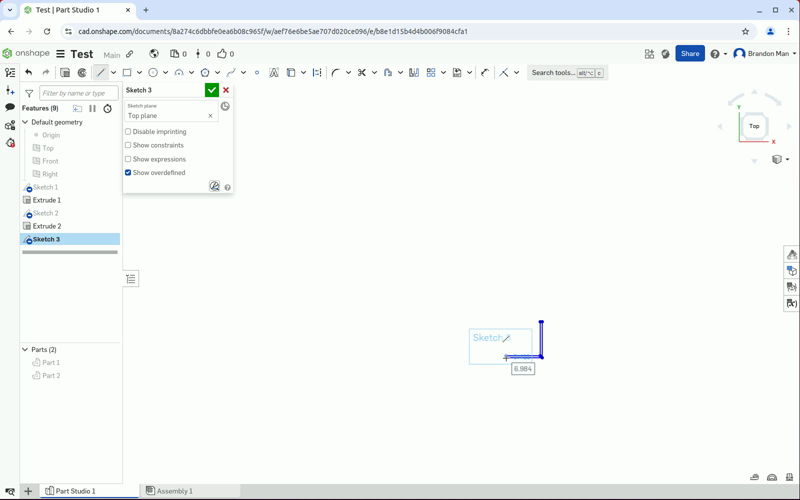
scroll(6)
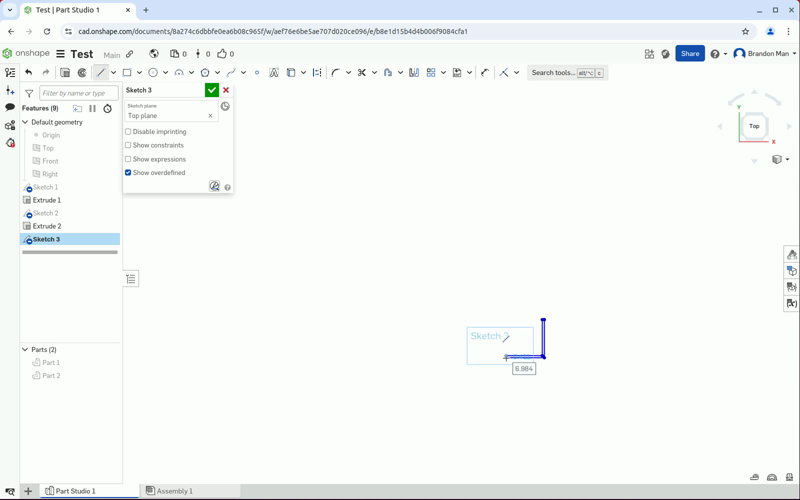
scroll(6)
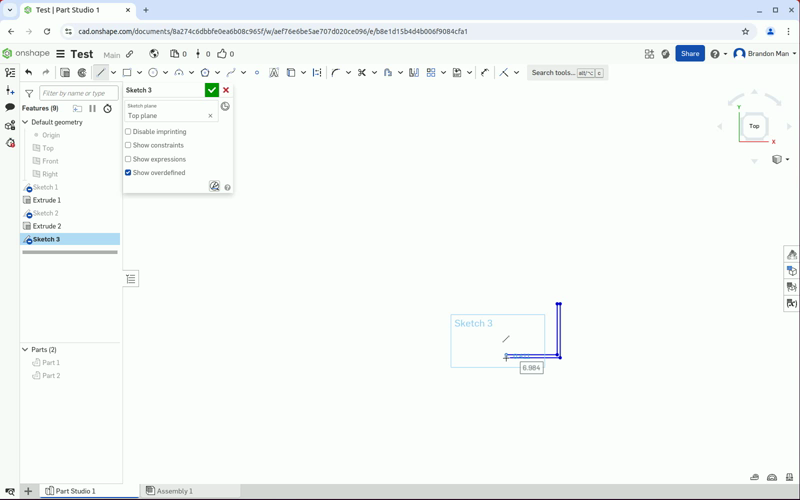
scroll(6)
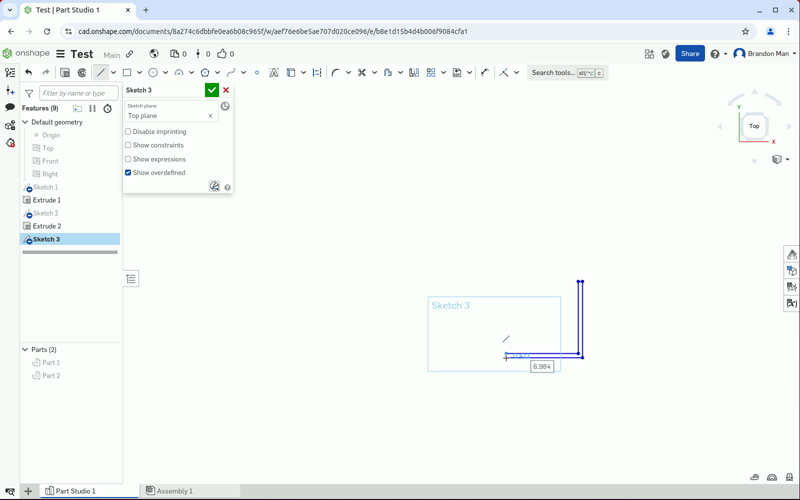
scroll(6)
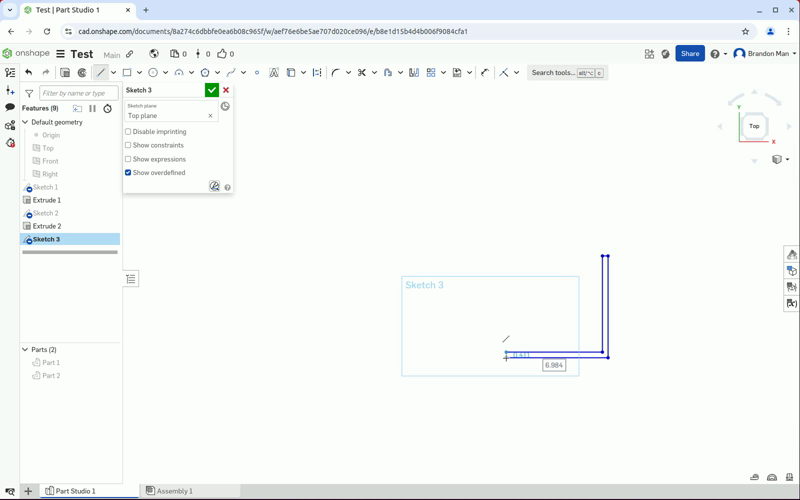
scroll(6)
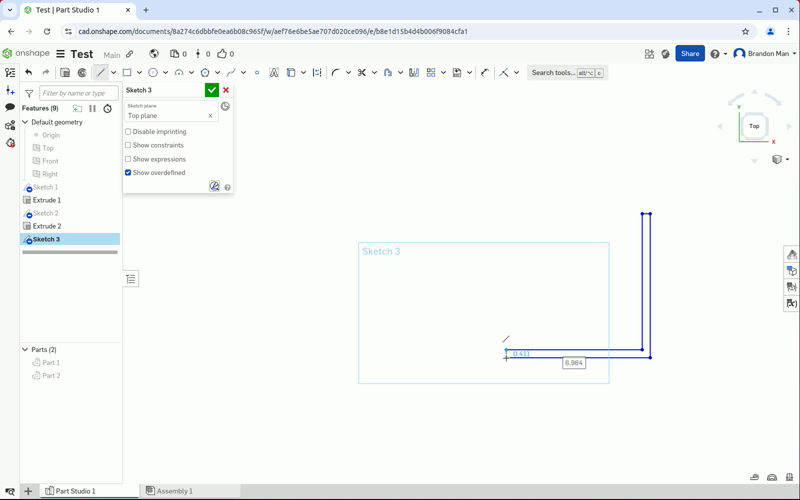
scroll(6)
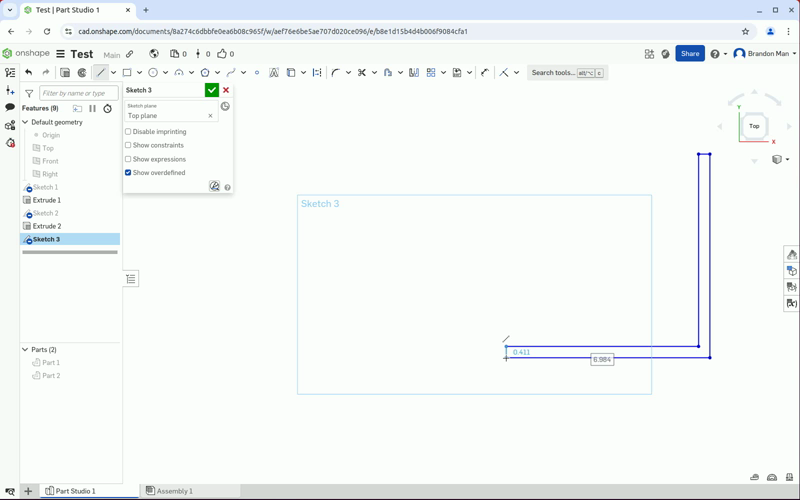
scroll(6)
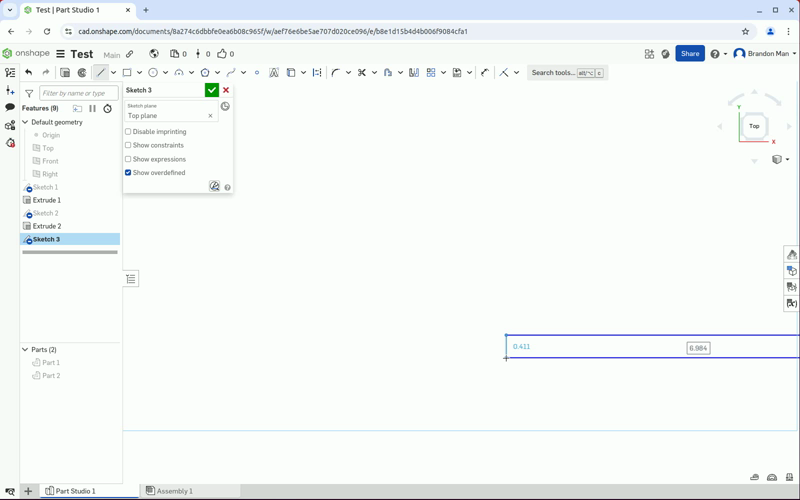
key_up(shift)
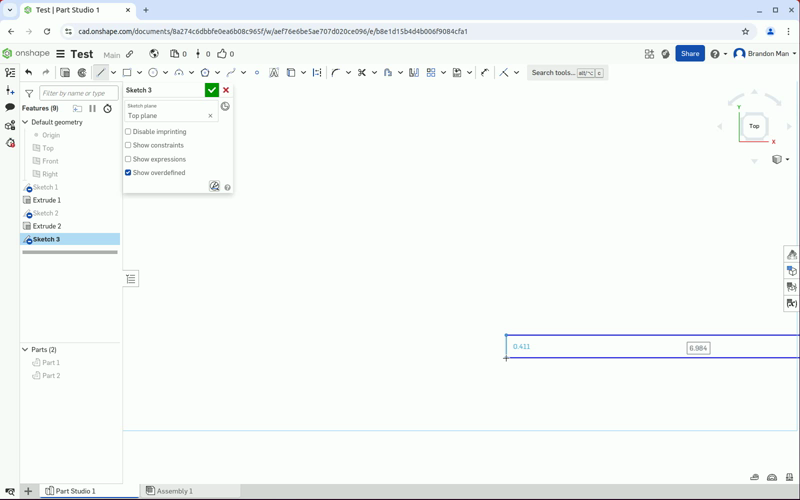
click(506, 357)
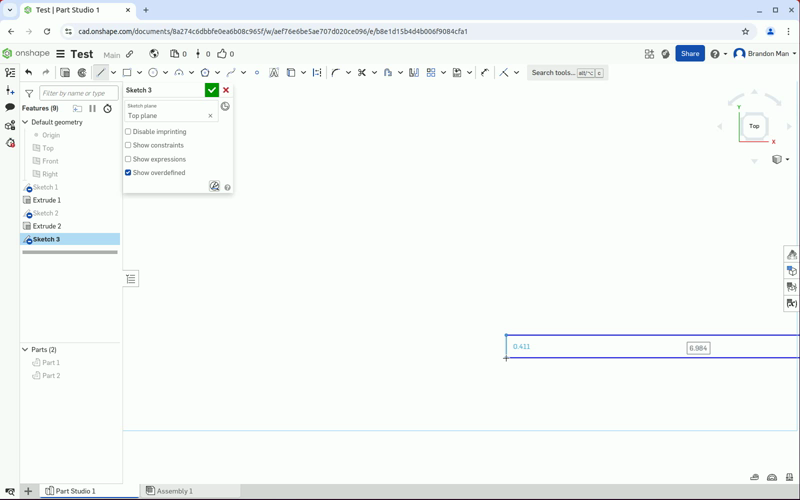
scroll(-6)
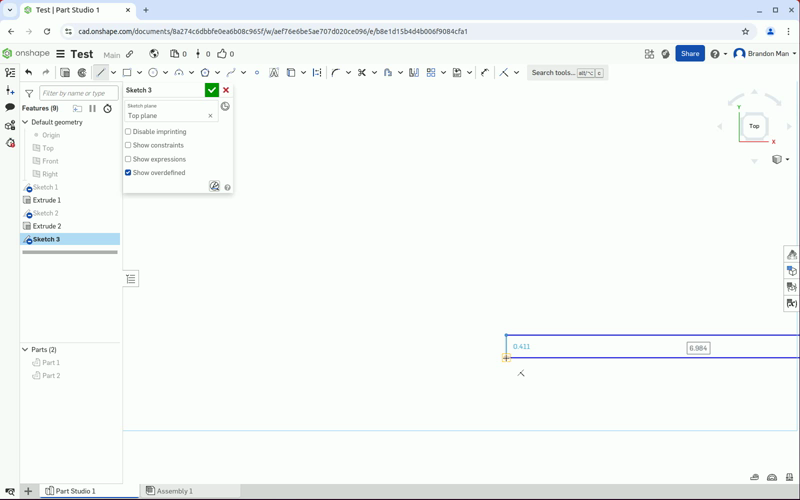
scroll(-6)
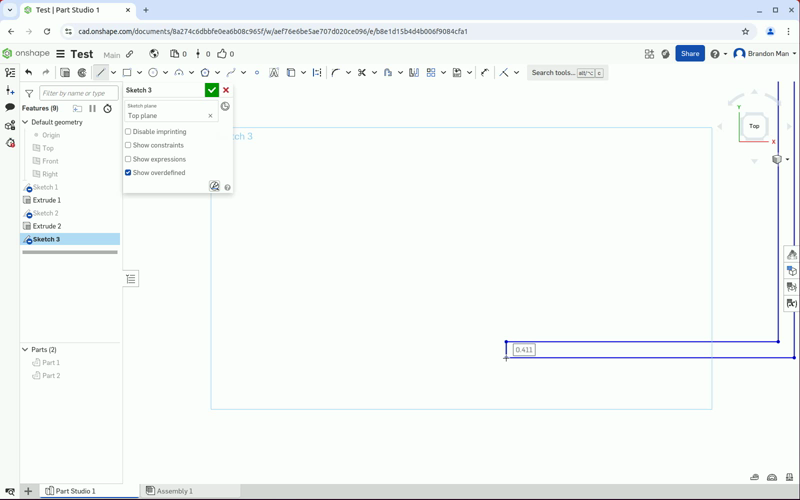
scroll(-6)
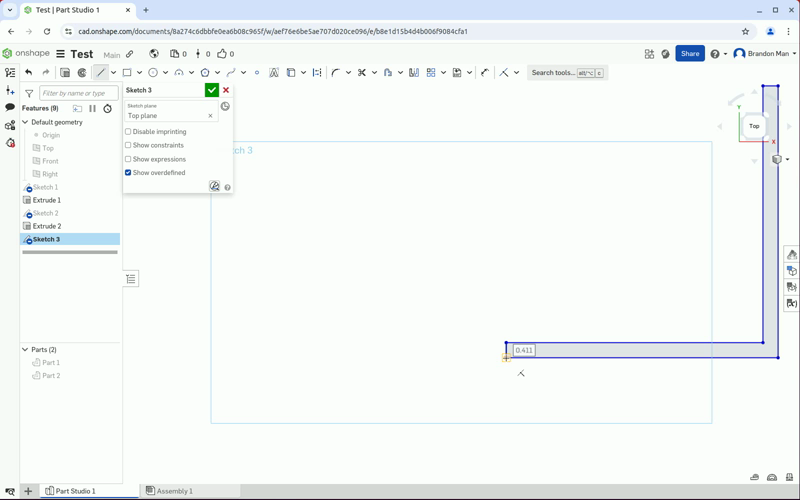
scroll(-6)
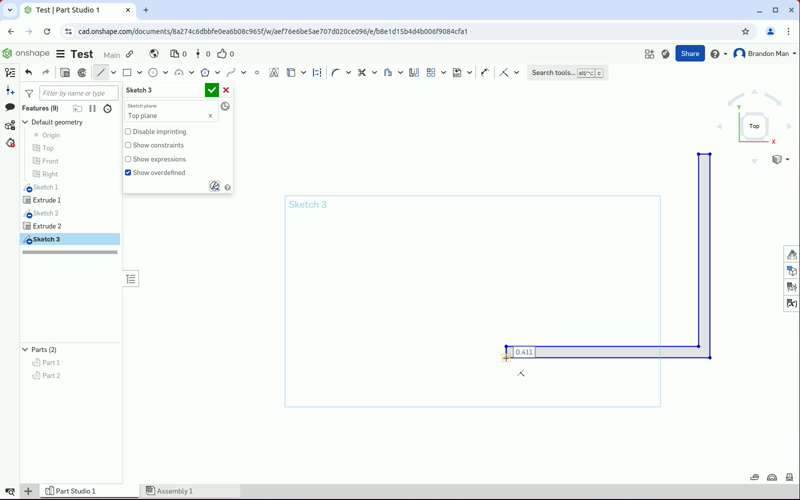
scroll(-6)
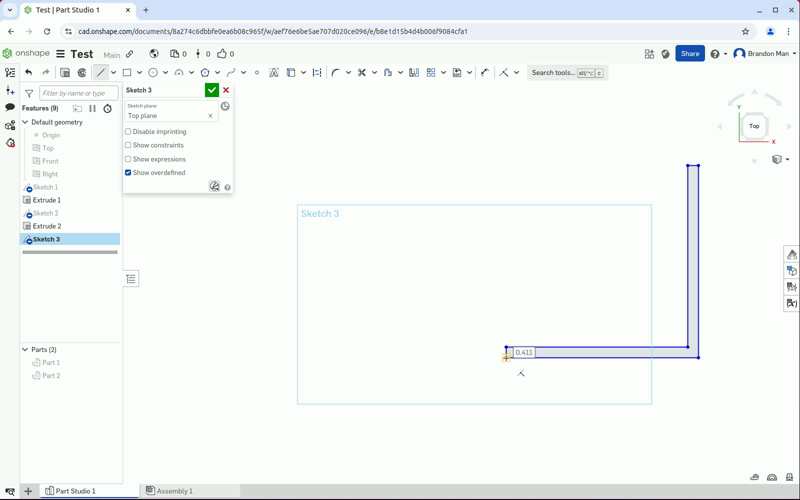
scroll(-6)
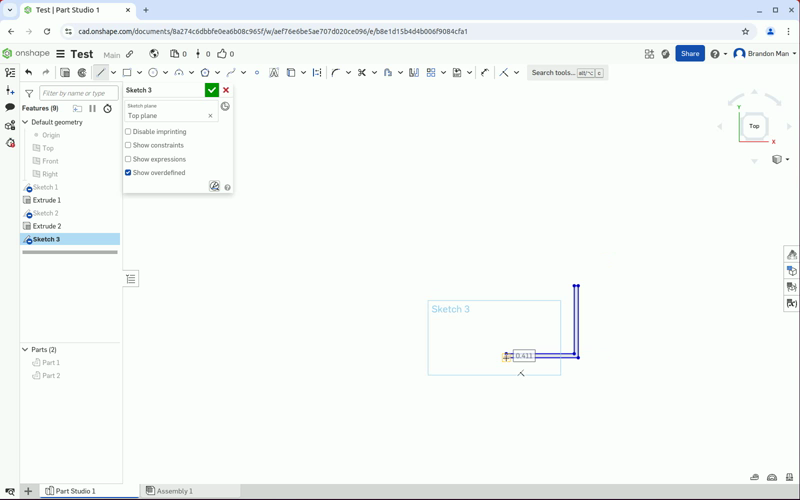
scroll(-6)
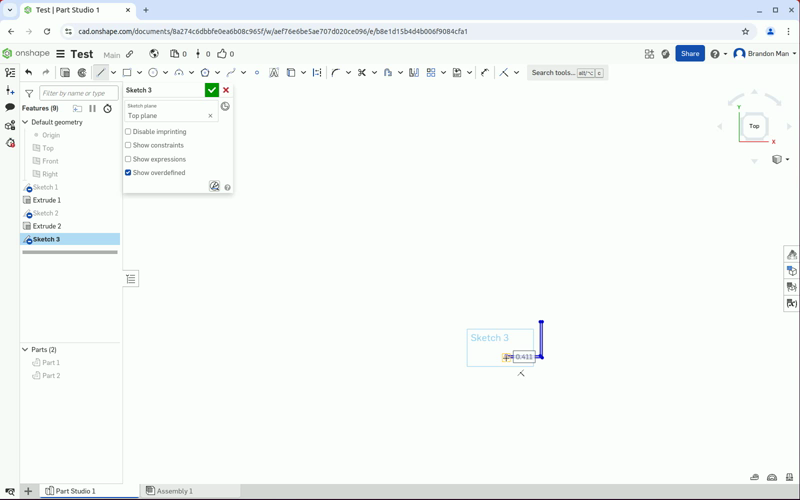
key(esc)
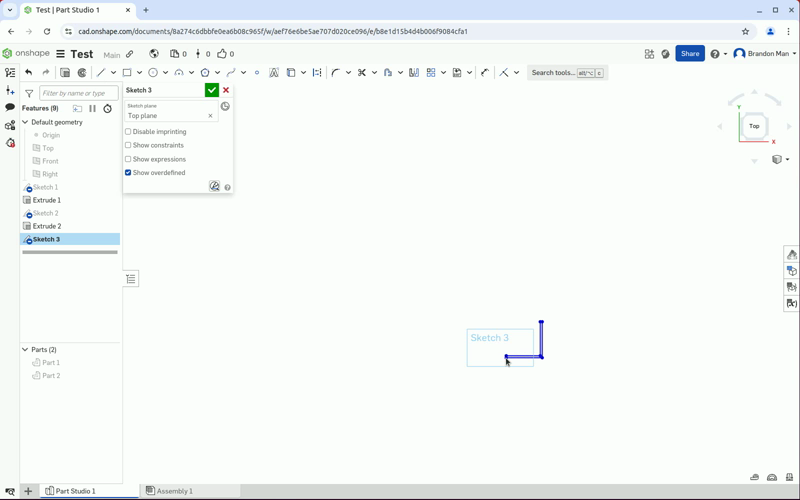
mouse_move(513, 356)
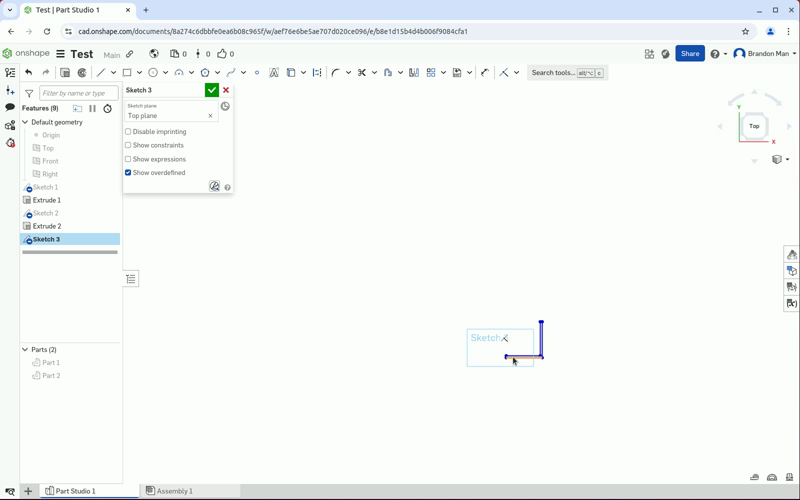
scroll(6)
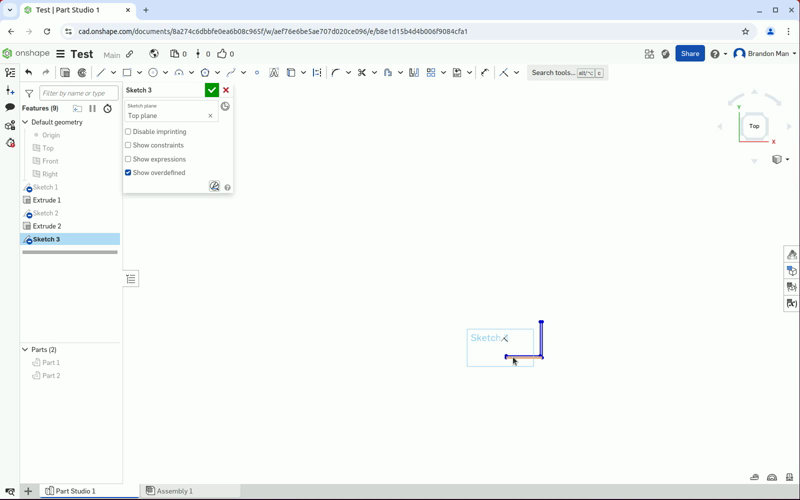
scroll(6)
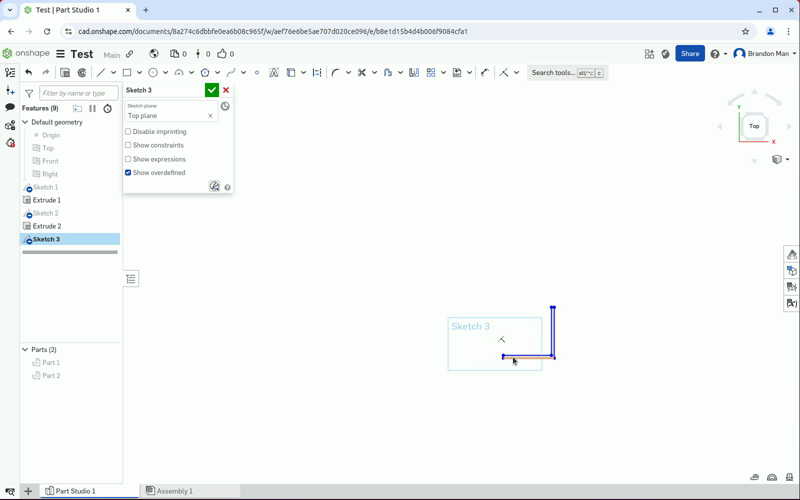
scroll(6)
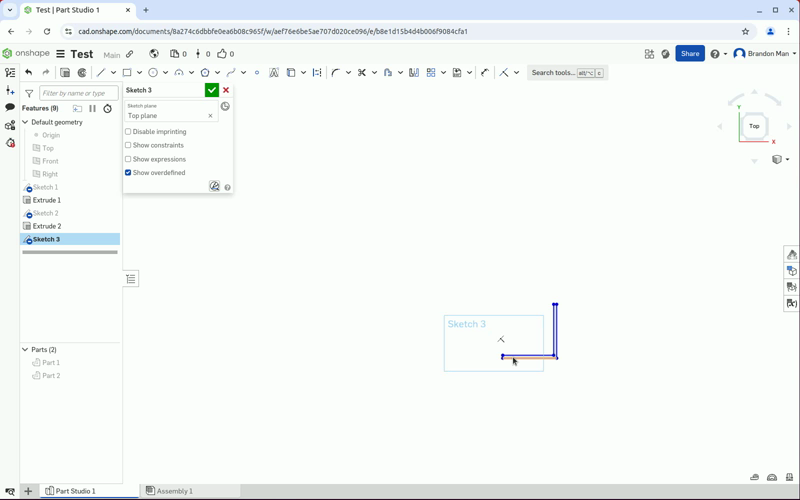
scroll(6)
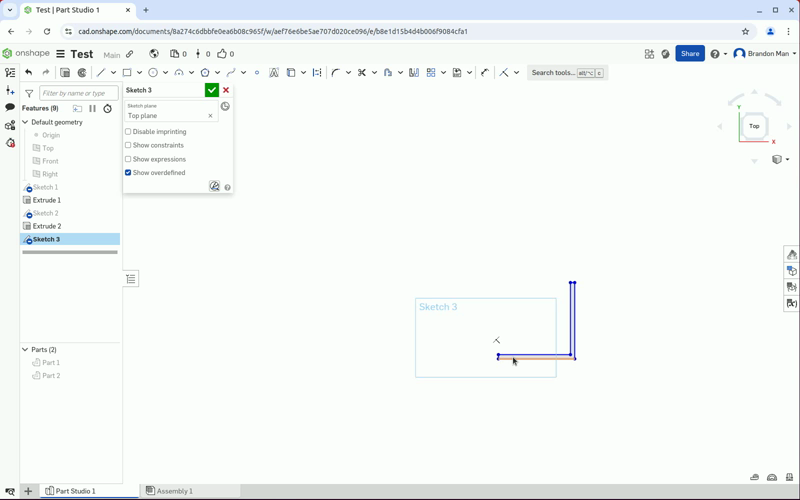
scroll(6)
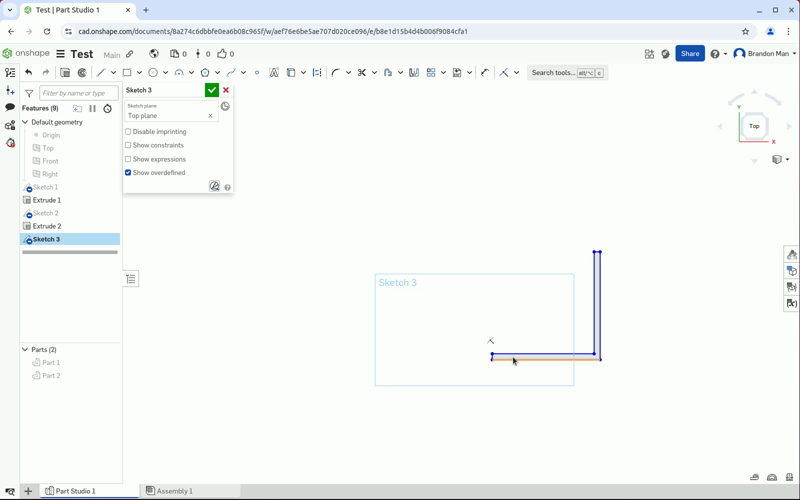
scroll(6)
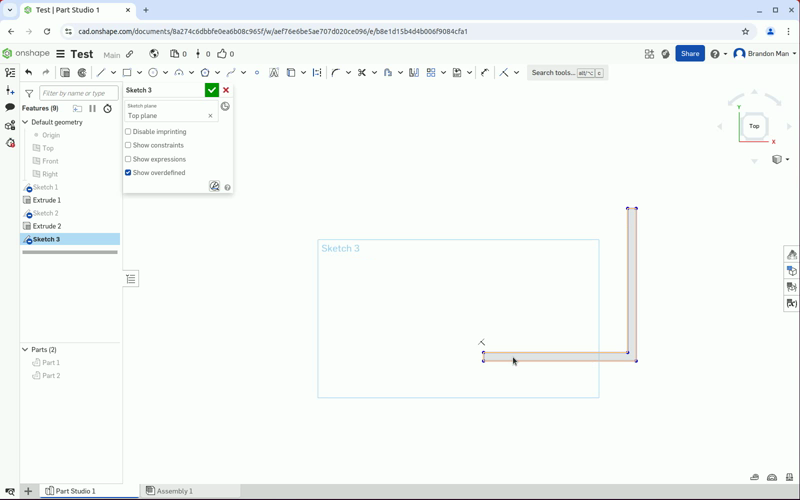
scroll(6)
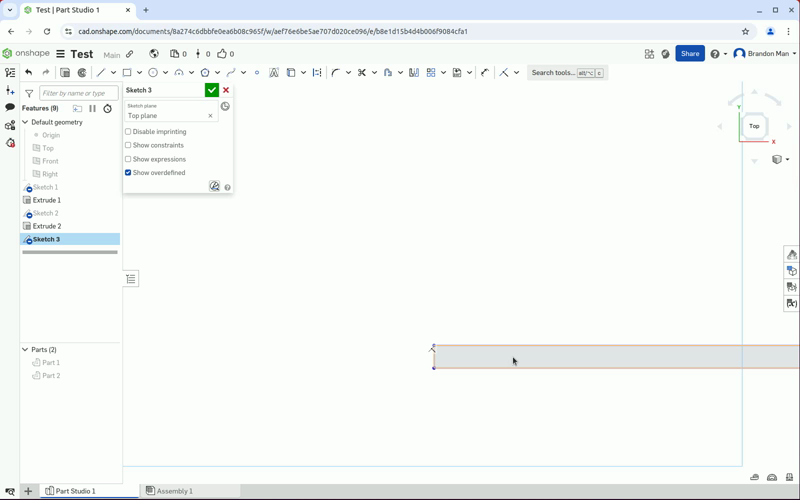
click(513, 356)
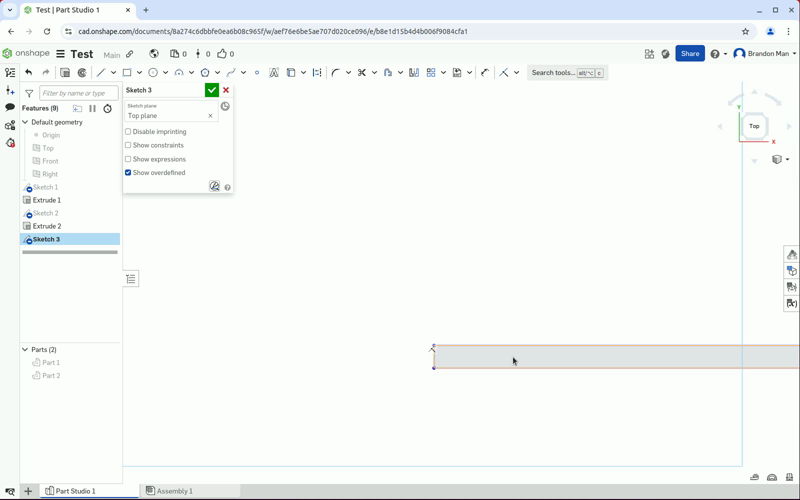
scroll(-6)
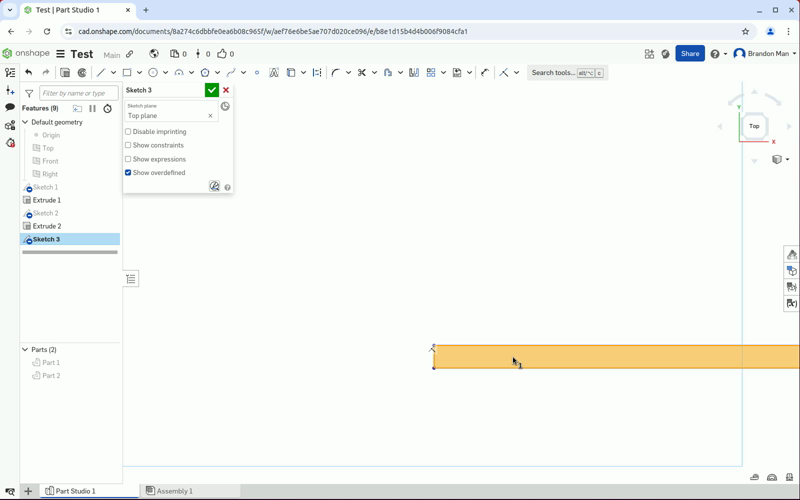
scroll(-6)
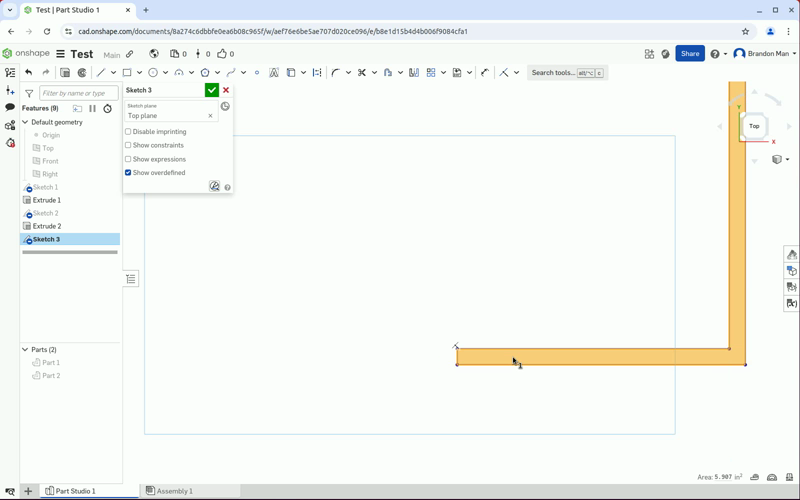
scroll(-6)
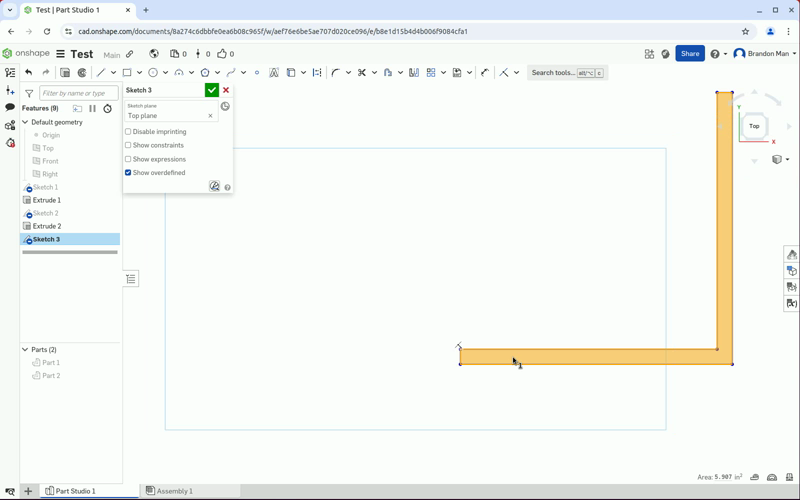
scroll(-6)
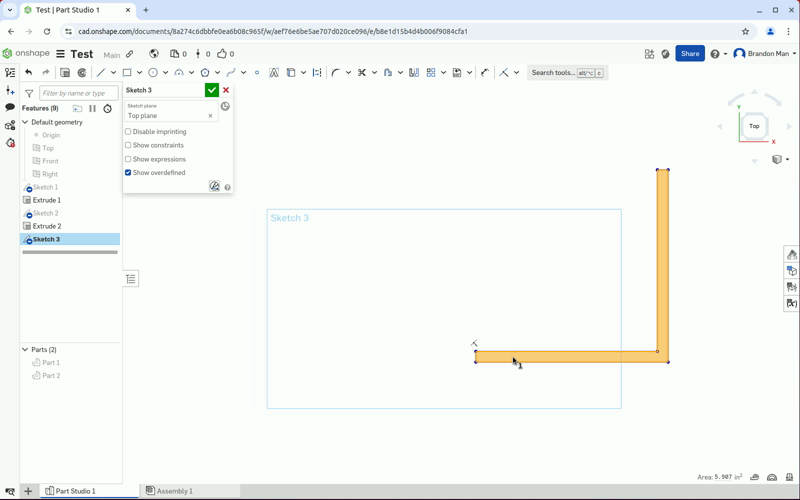
scroll(-6)
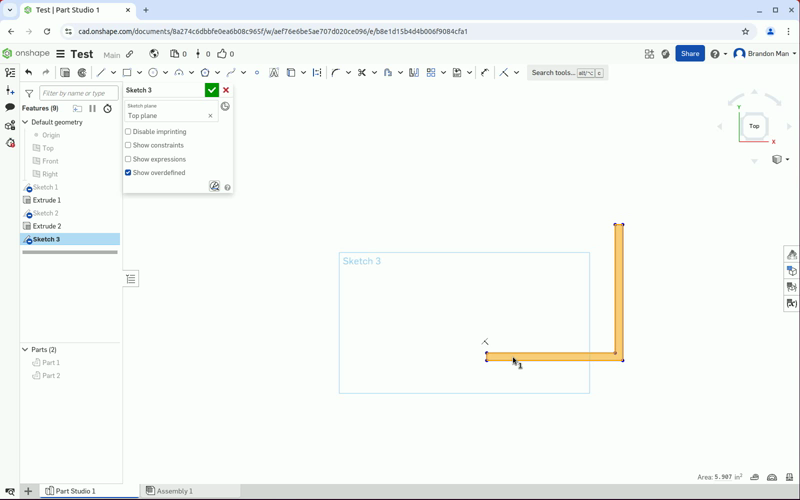
scroll(-6)
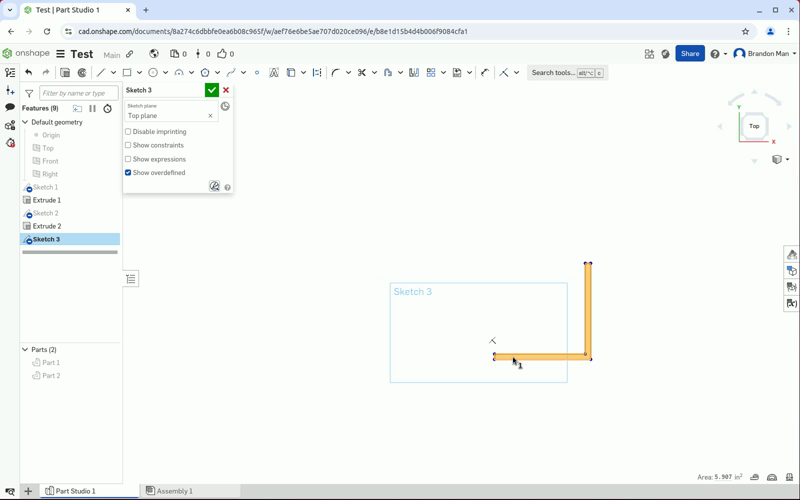
scroll(-6)
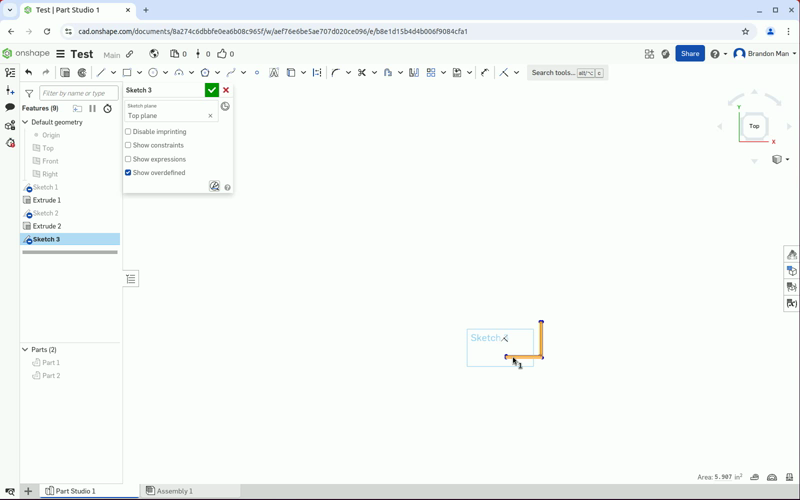
mouse_move(73, 352)
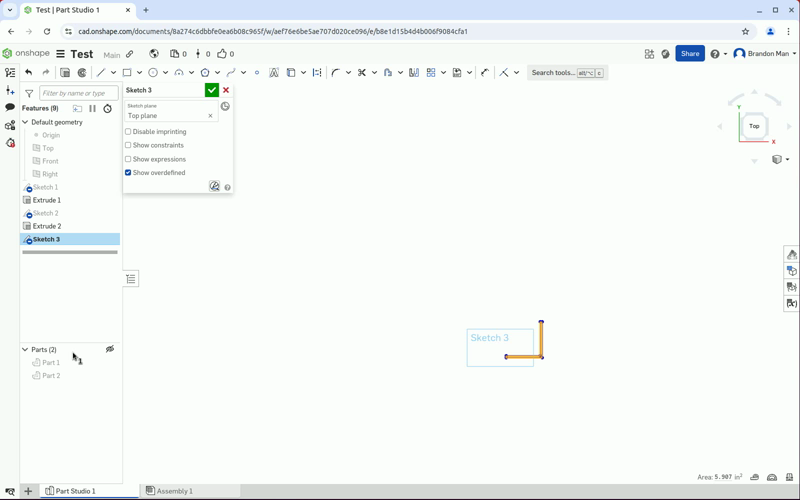
key(shift+y)
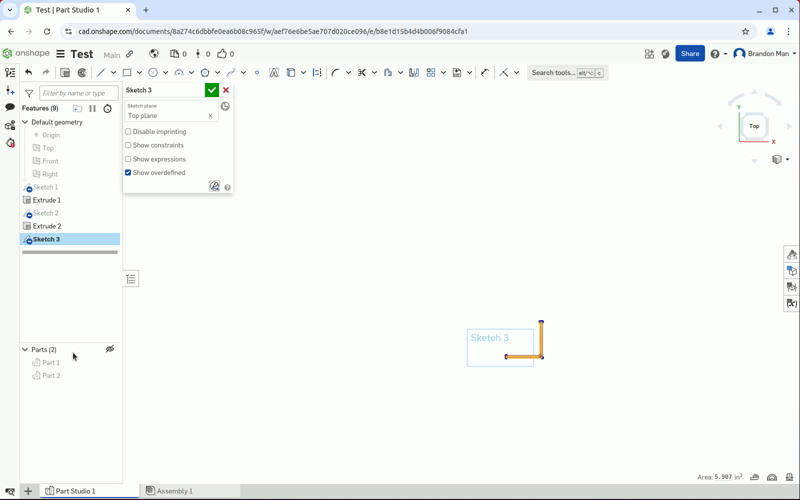
key(shift+e)
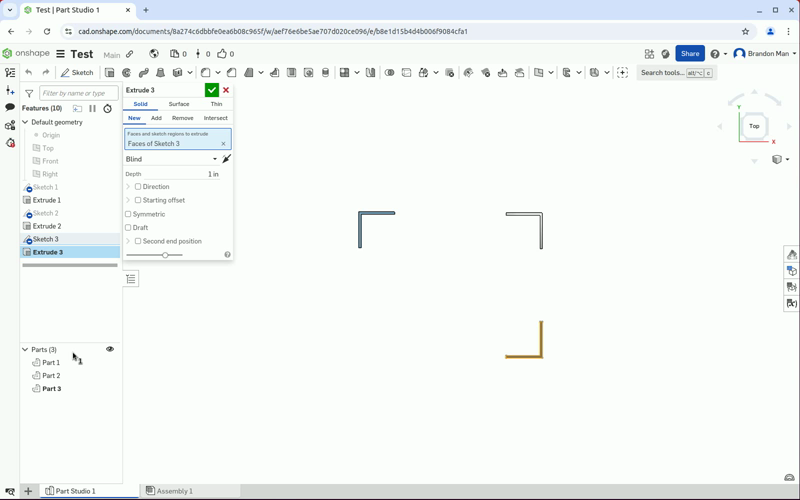
mouse_move(143, 106)
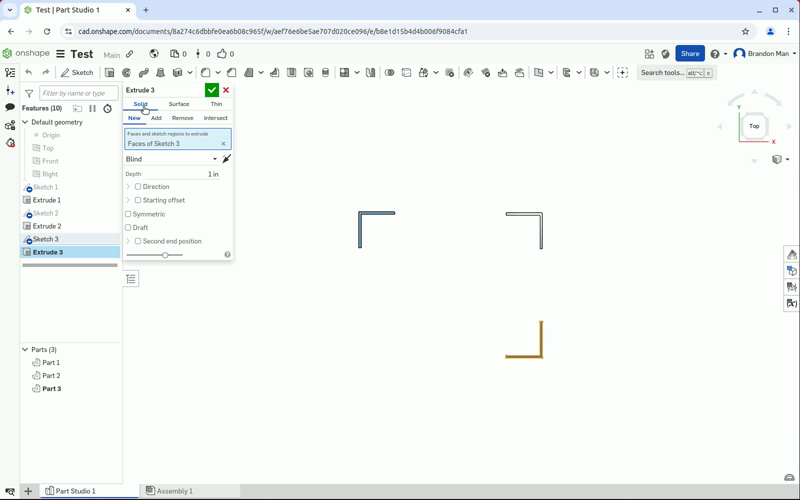
click(143, 106)
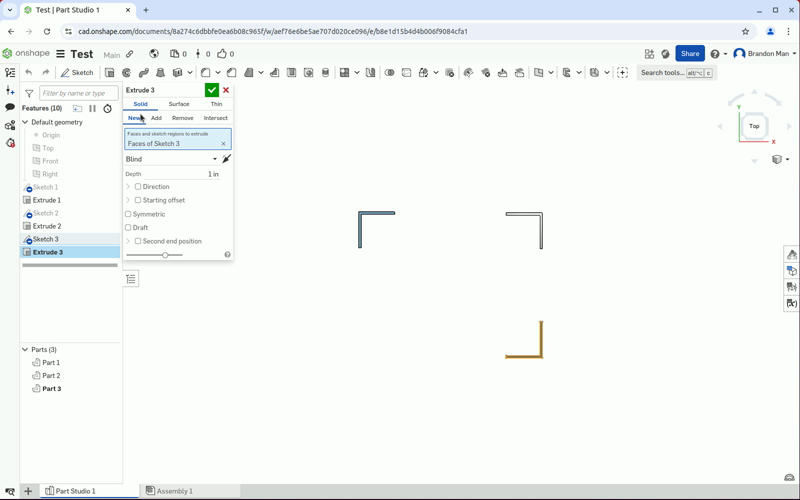
mouse_move(137, 120)
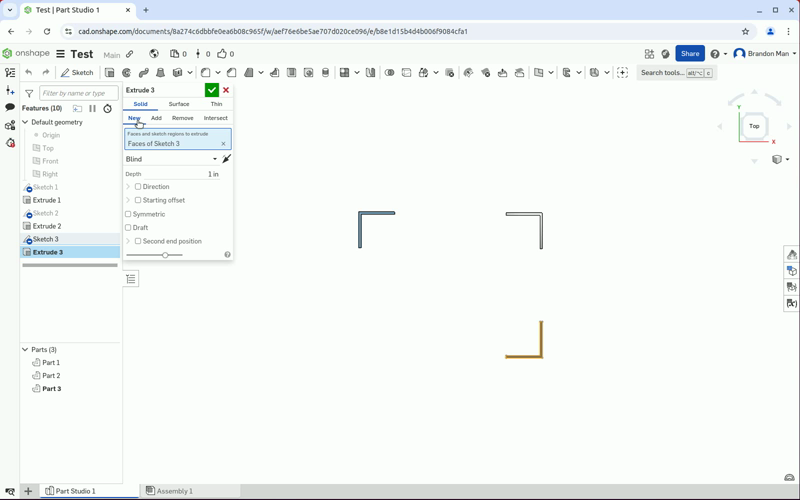
click(137, 120)
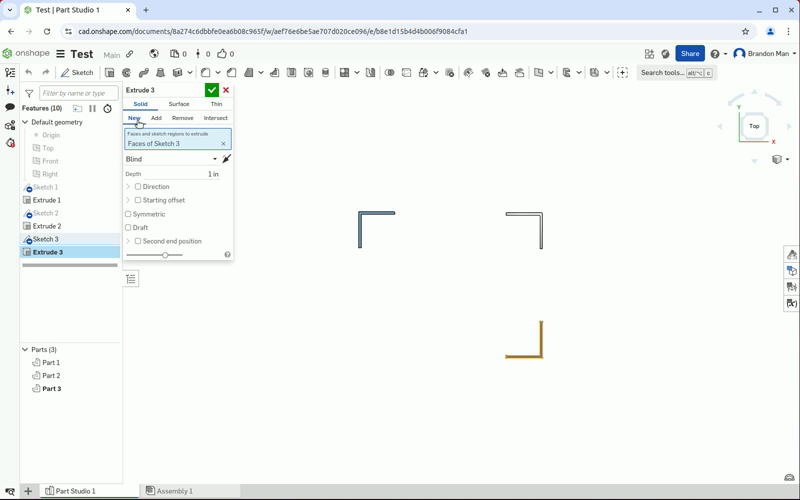
key(tab, 4)
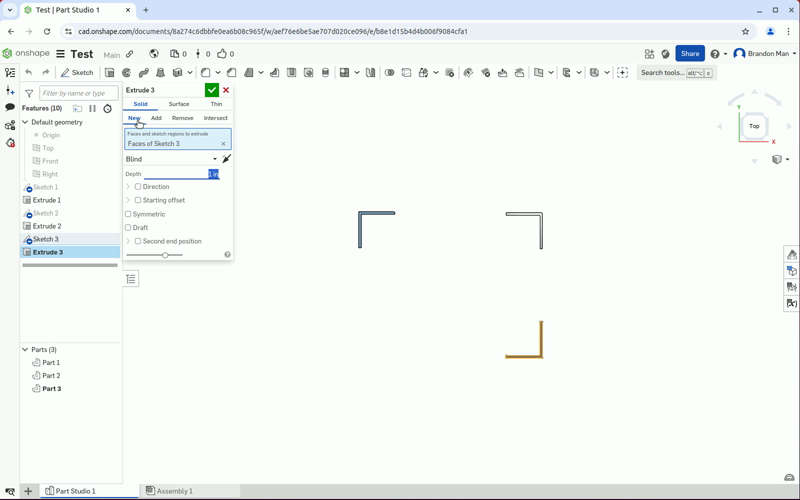
text(23.108)
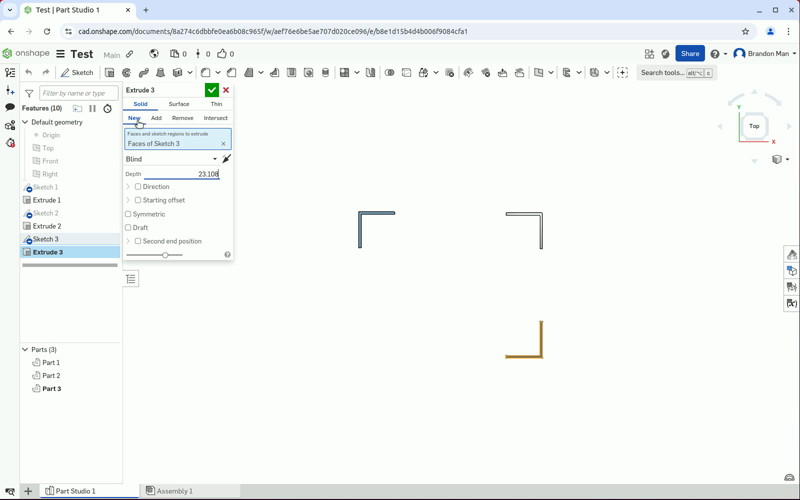
key(enter)
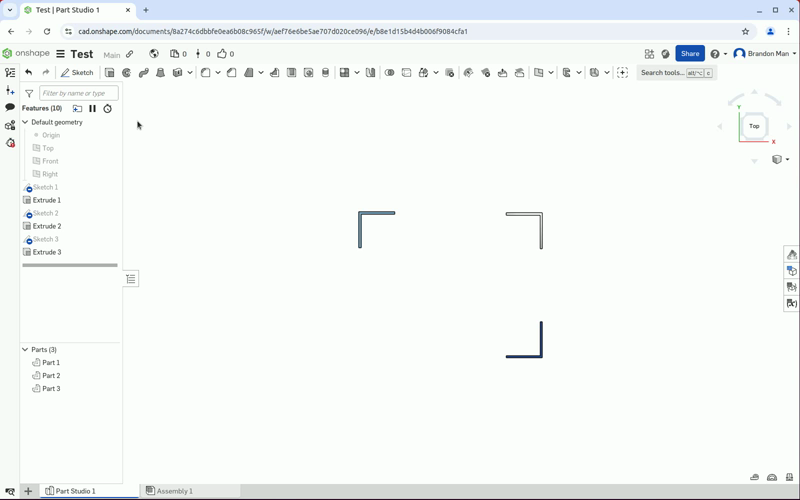
key(shift+h)
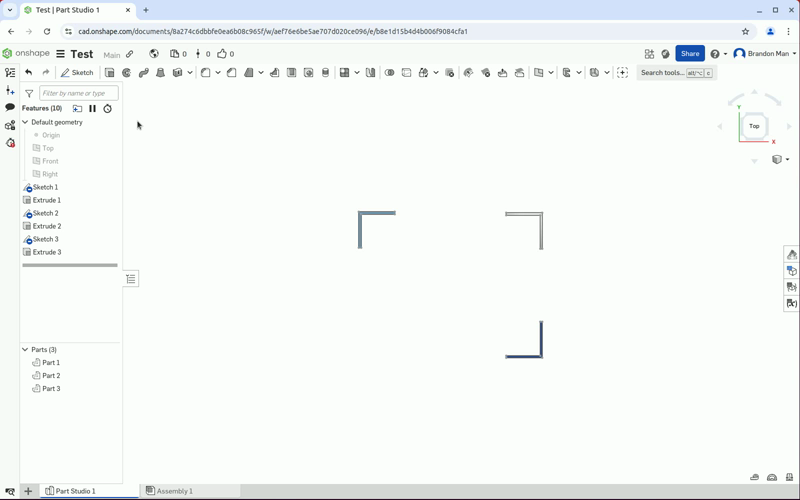
key(shift+h)
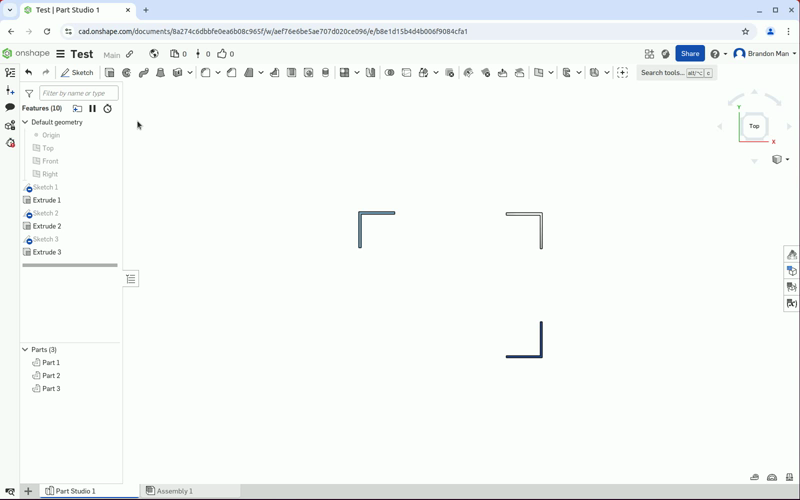
mouse_move(73, 189)
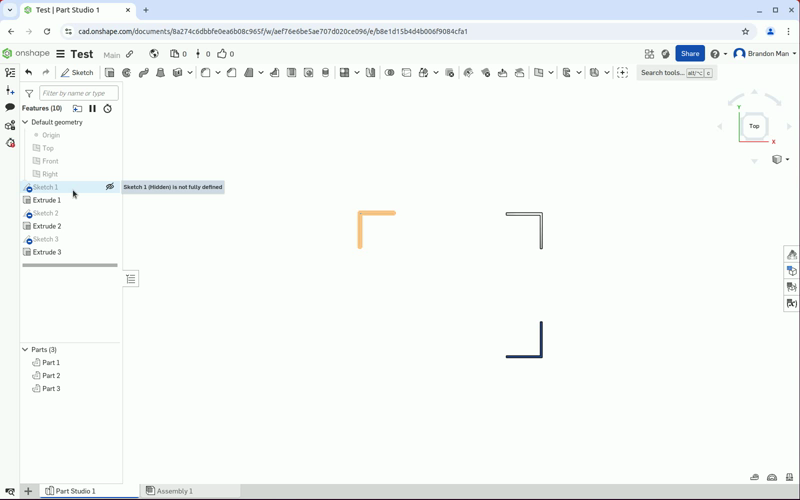
click(73, 189)
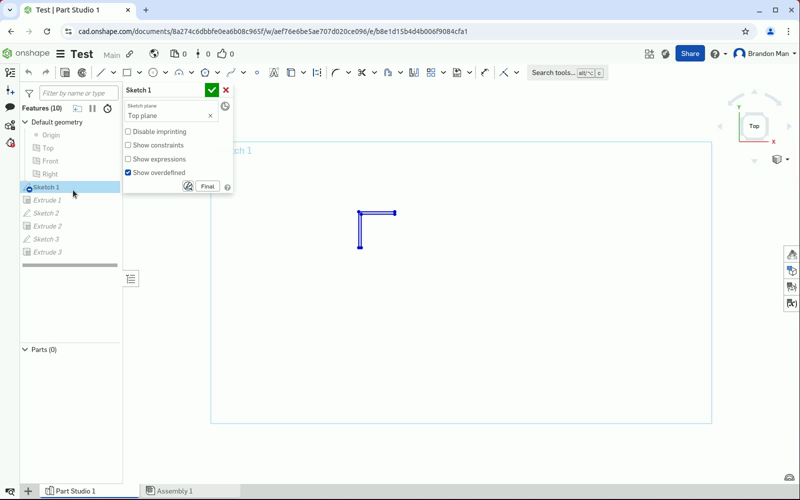
mouse_move(229, 92)
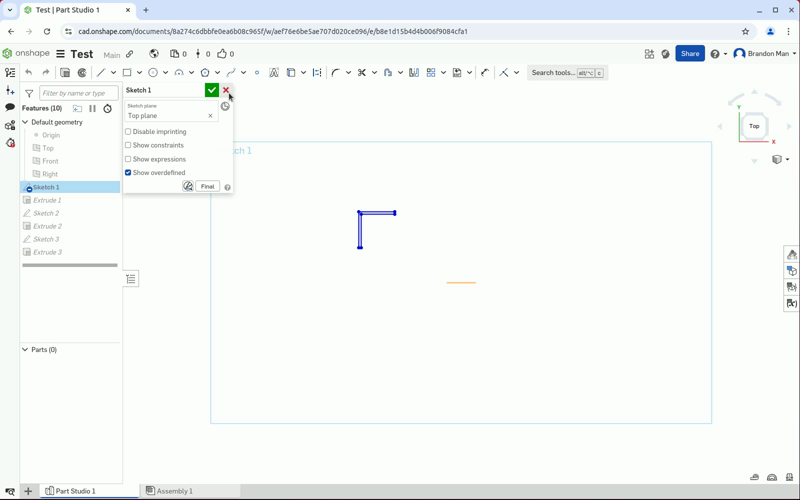
click(229, 92)
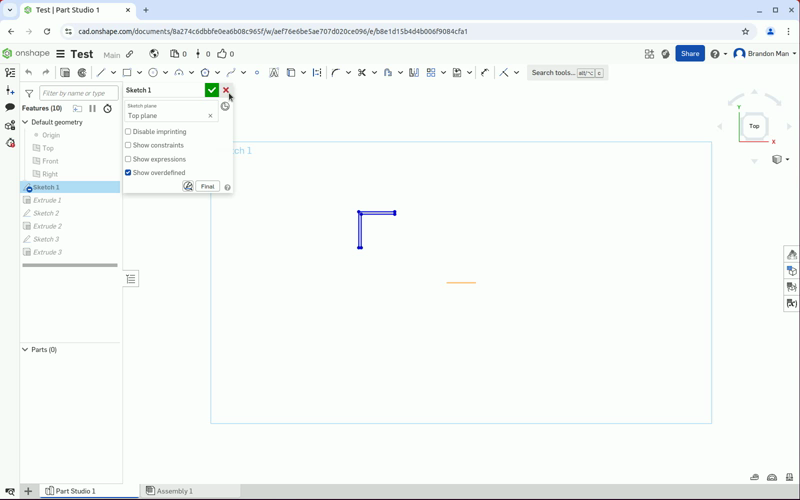
key(shift+s)
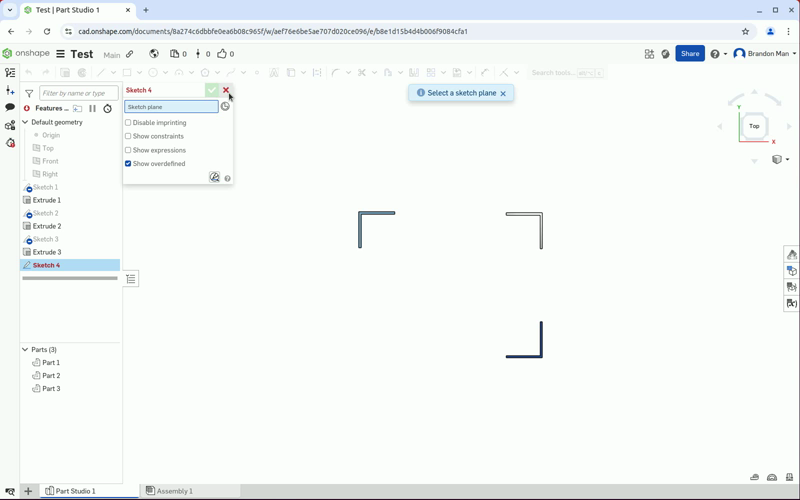
mouse_move(73, 150)
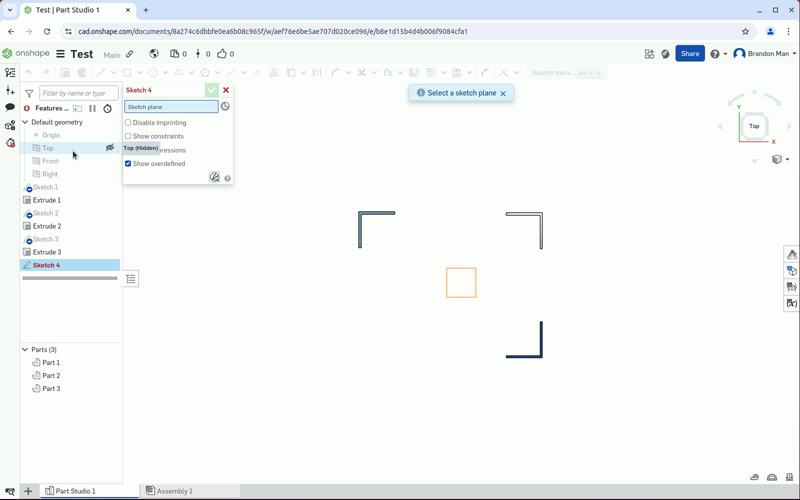
click(73, 150)
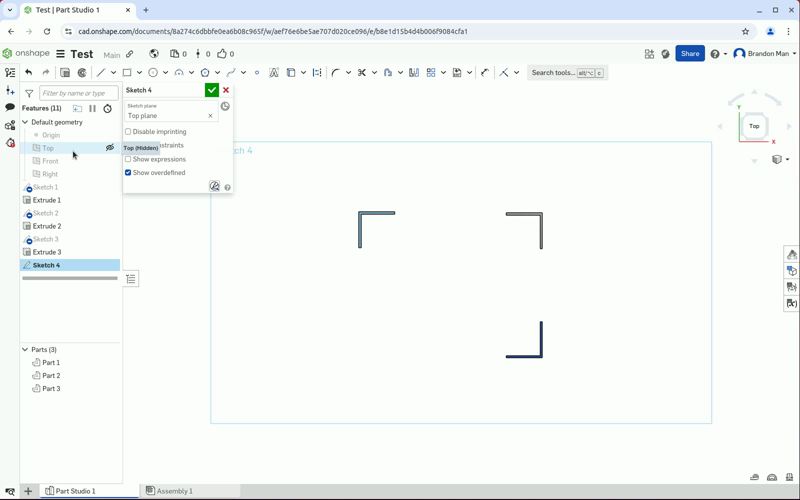
mouse_move(73, 352)
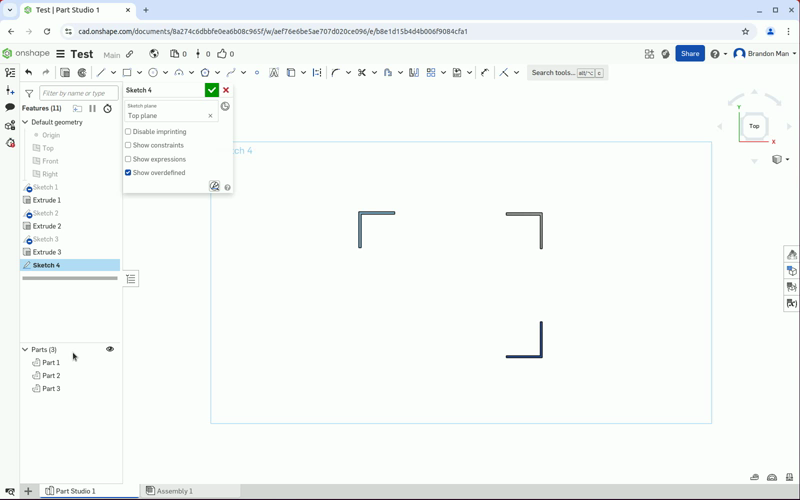
key(y)
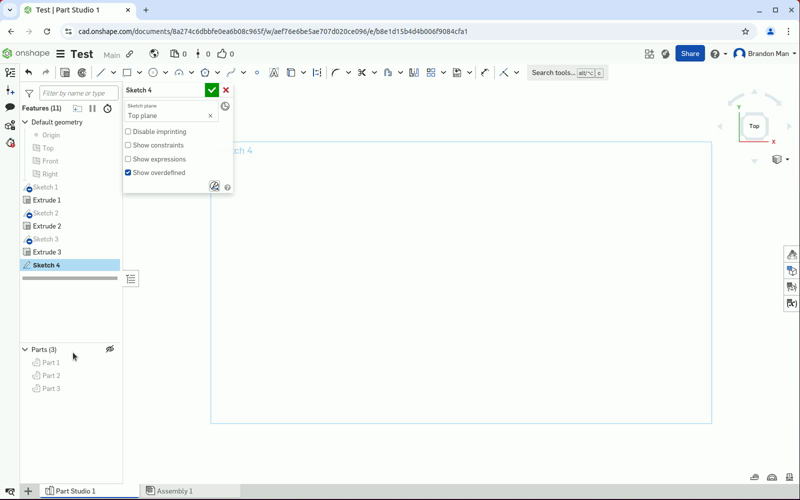
key(l)
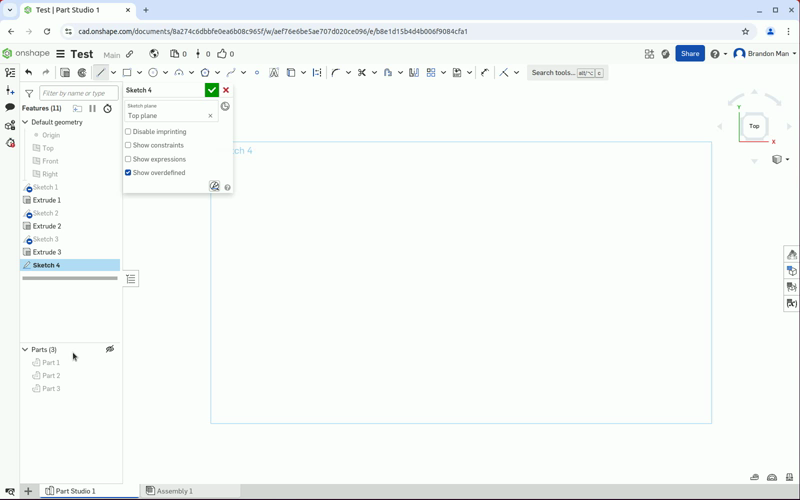
key_down(shift)
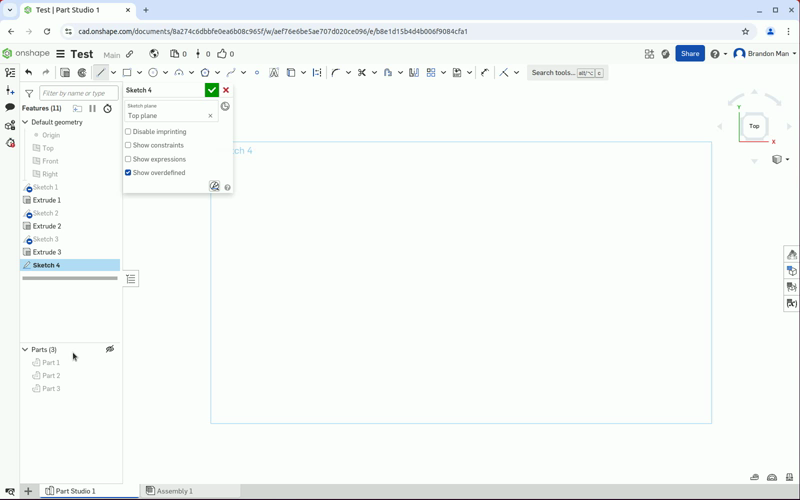
mouse_move(358, 357)
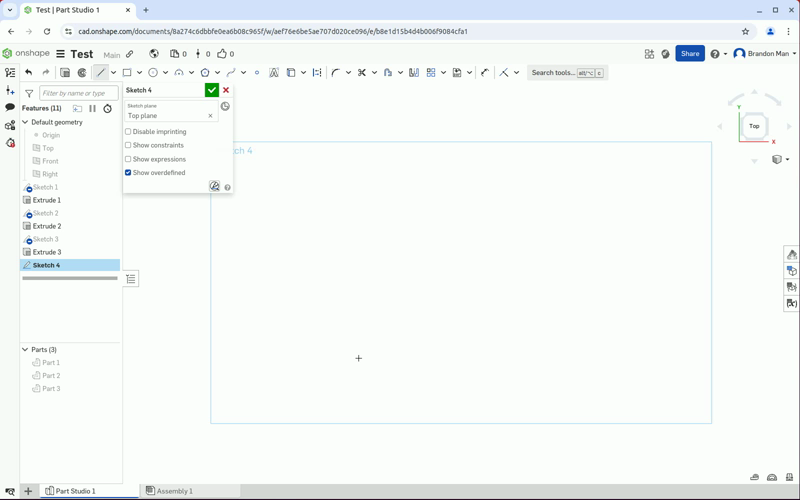
click(358, 357)
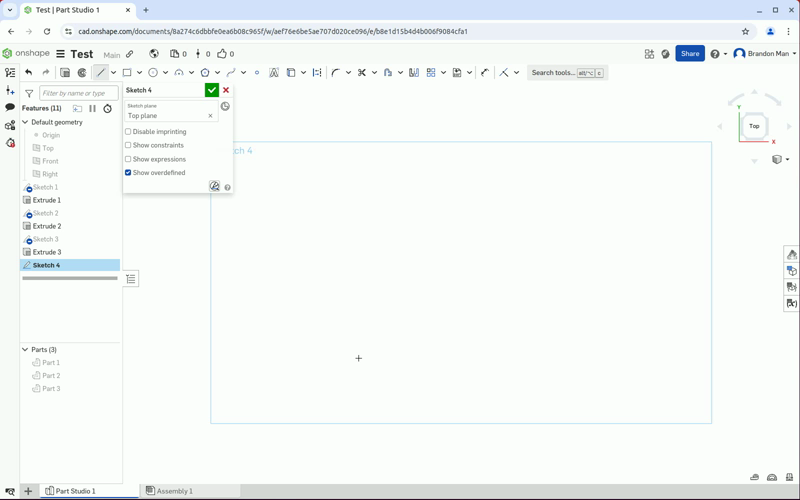
key_up(shift)
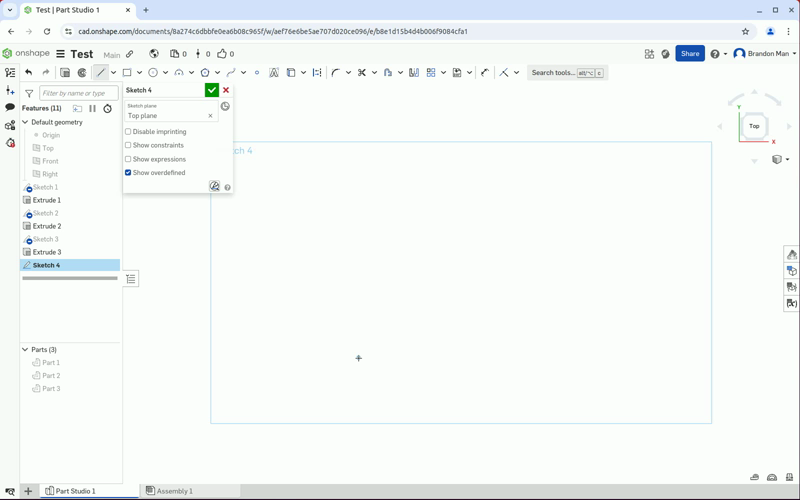
key_down(shift)
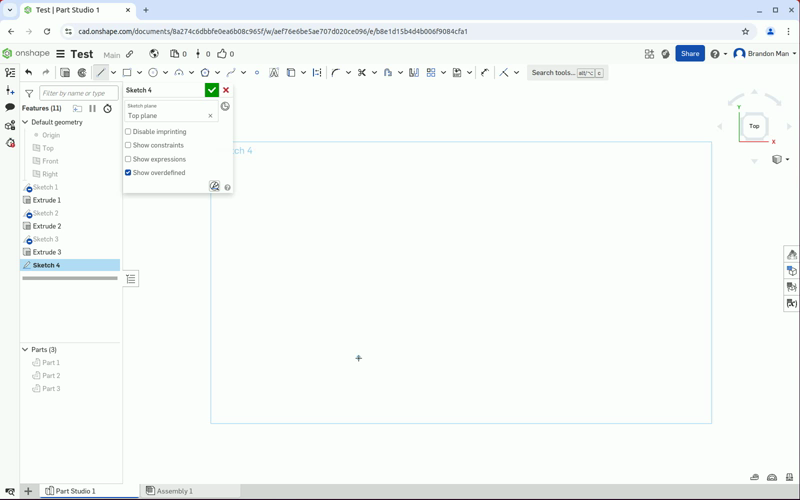
mouse_move(388, 357)
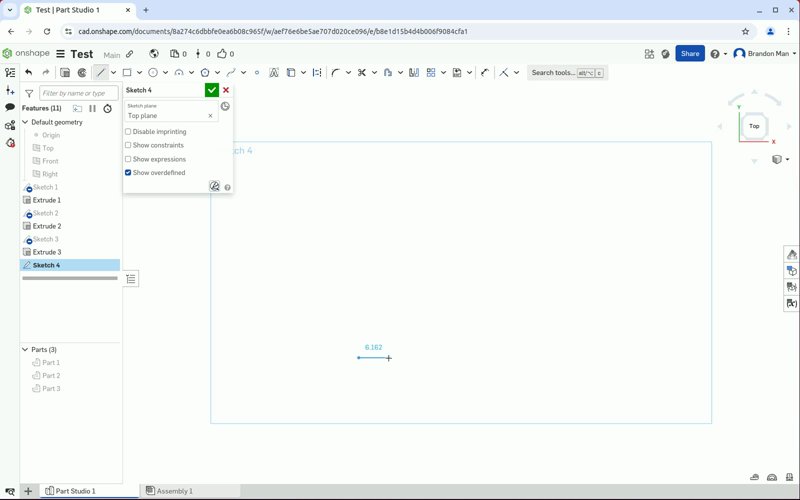
mouse_move(394, 357)
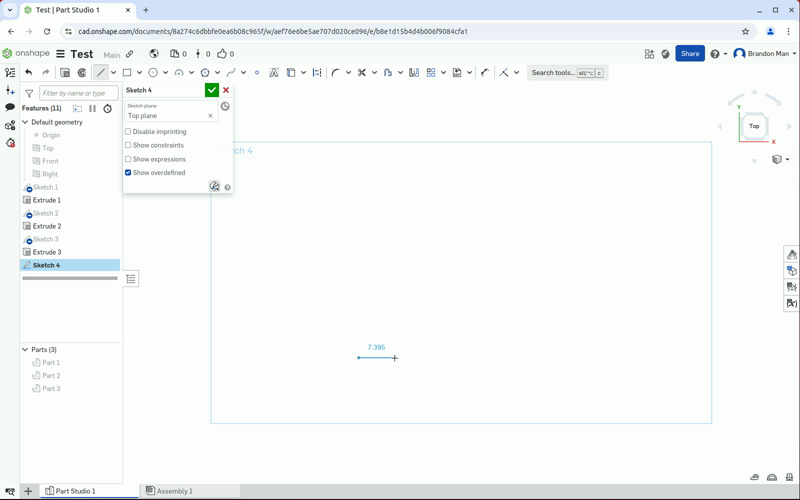
click(394, 357)
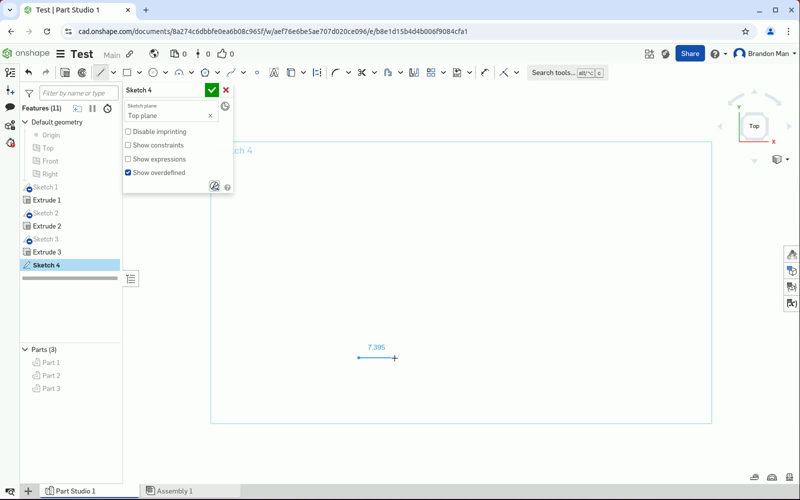
key_up(shift)
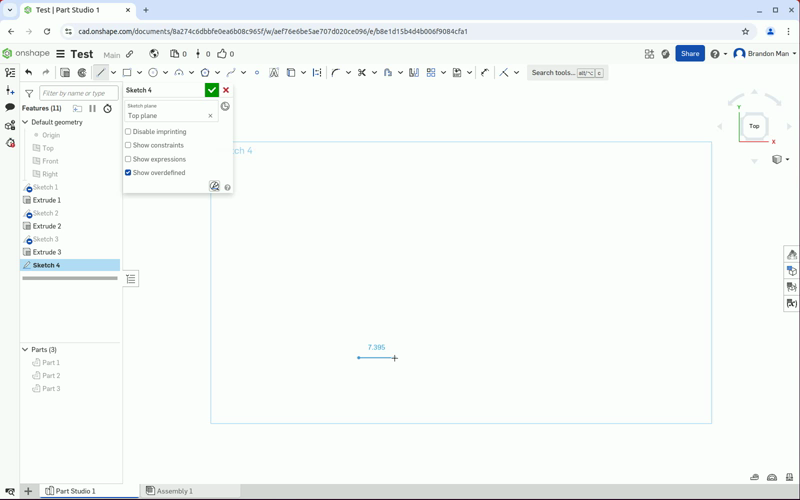
key_down(shift)
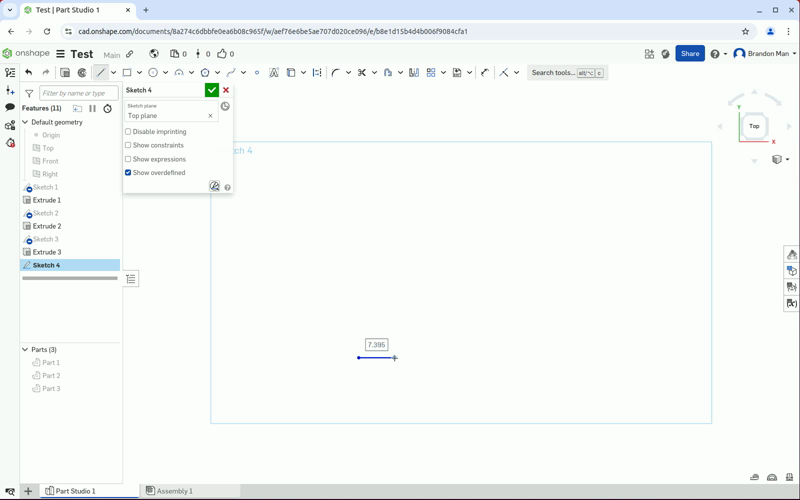
mouse_move(424, 357)
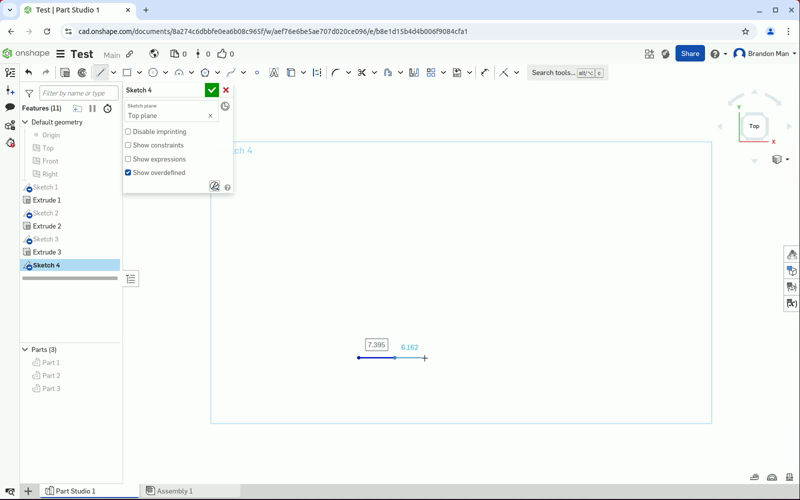
mouse_move(394, 355)
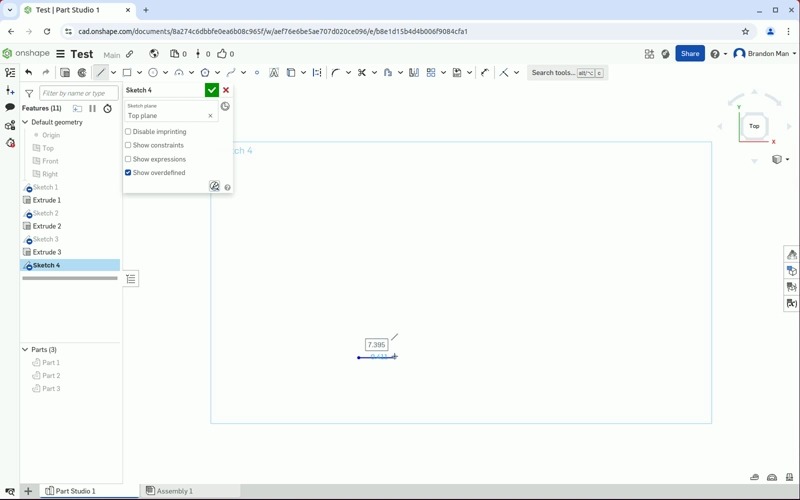
scroll(6)
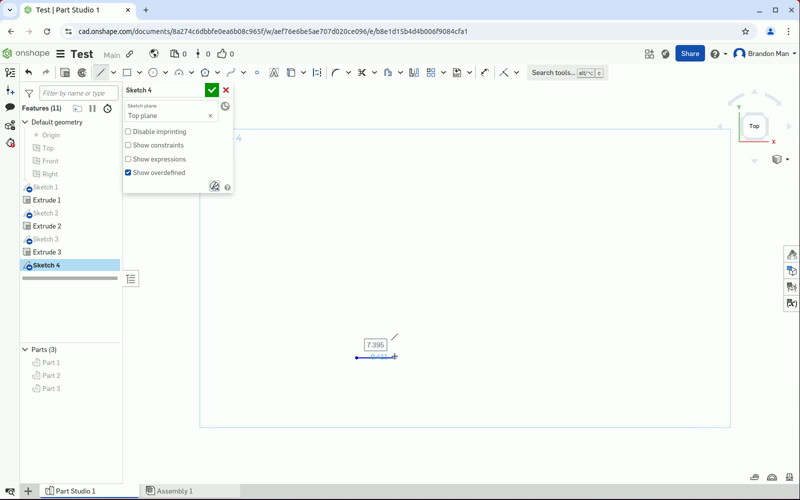
scroll(6)
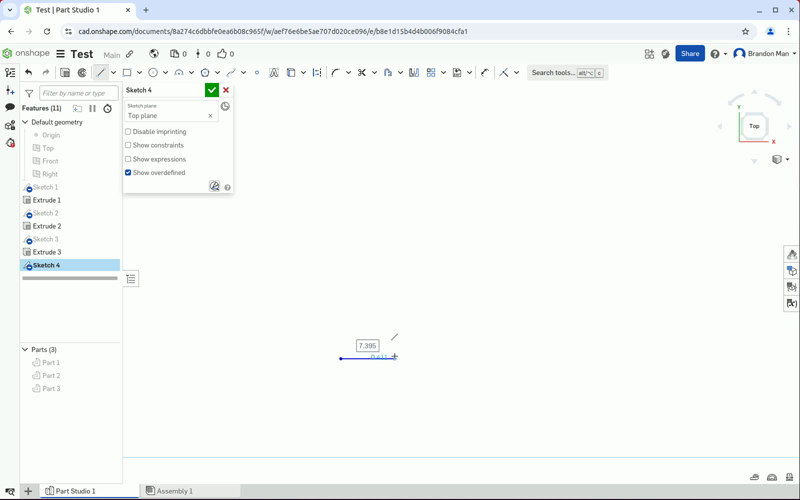
scroll(6)
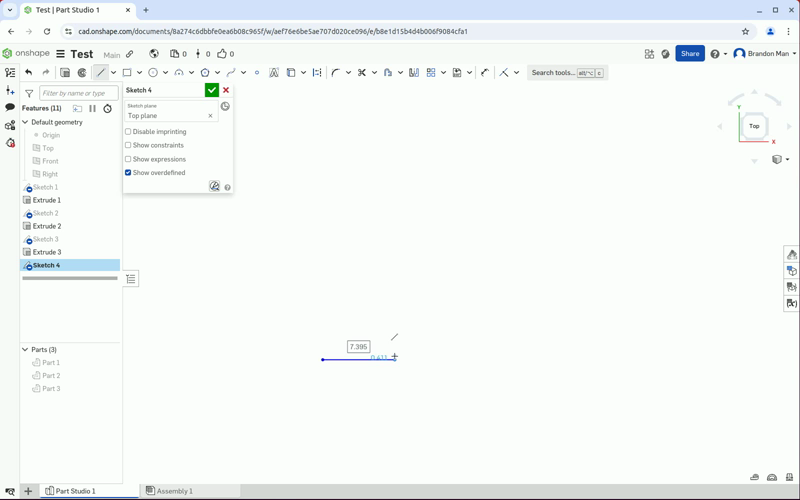
scroll(6)
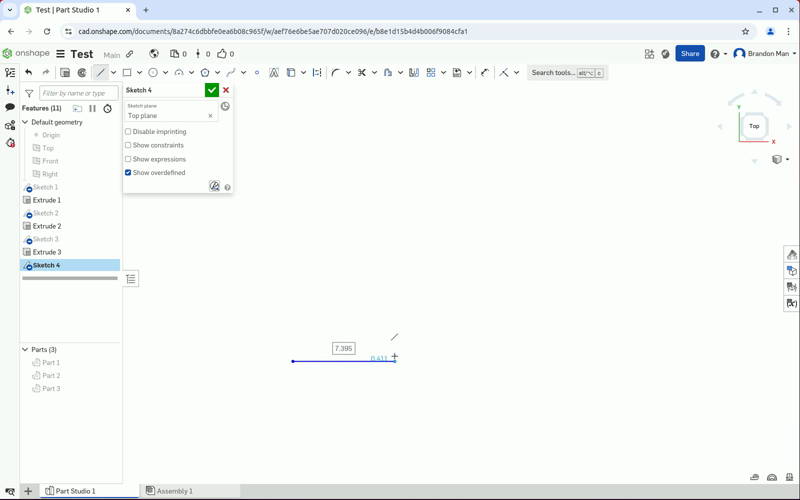
scroll(6)
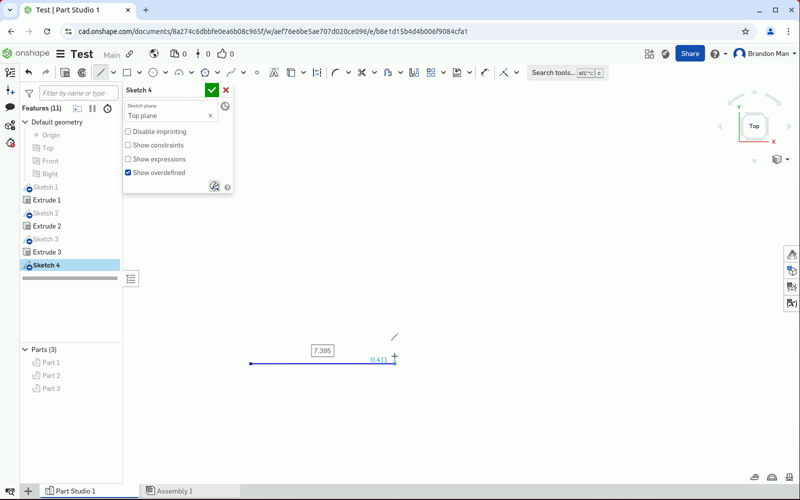
scroll(6)
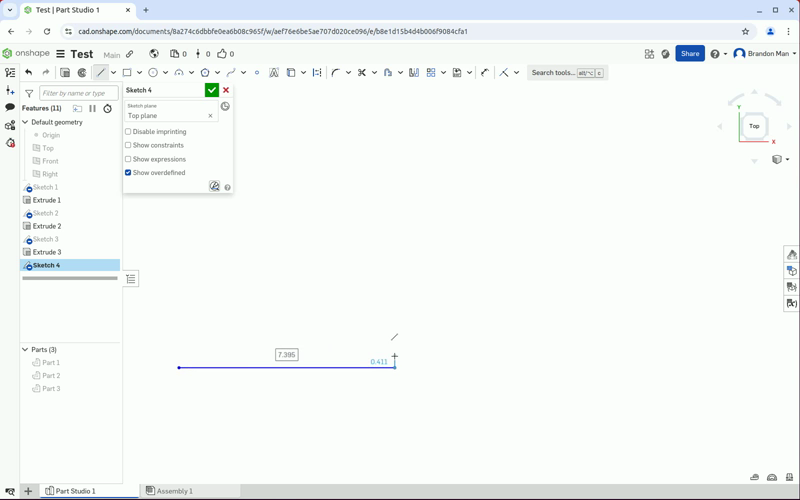
scroll(6)
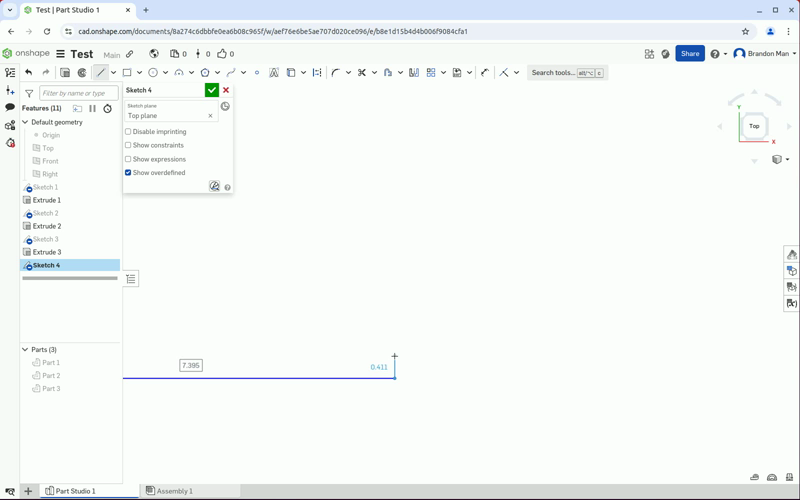
click(394, 355)
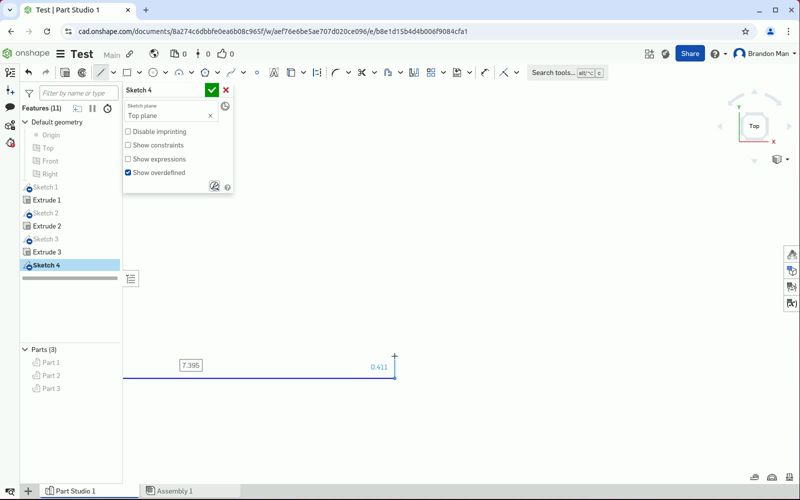
scroll(-6)
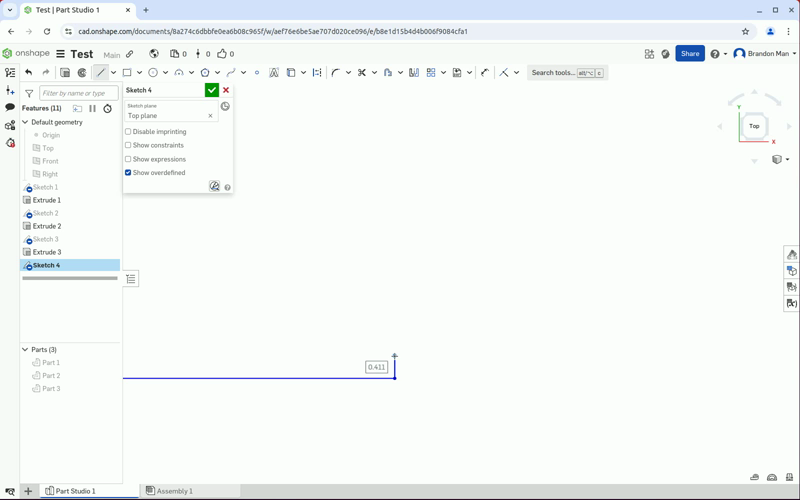
scroll(-6)
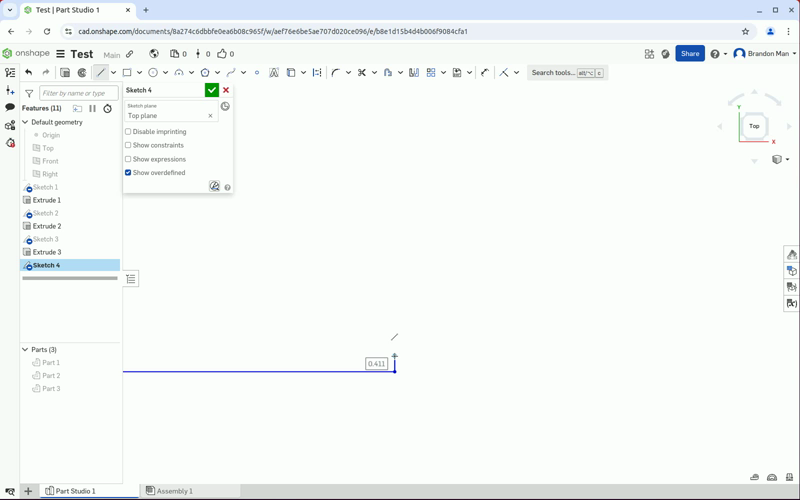
scroll(-6)
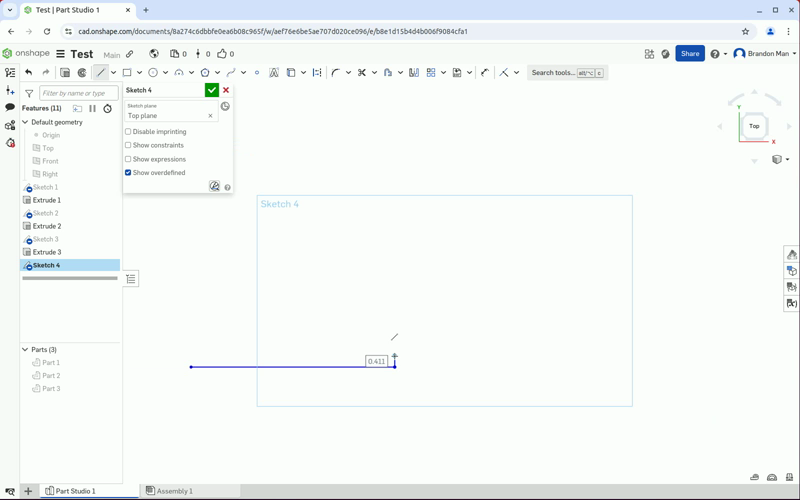
scroll(-6)
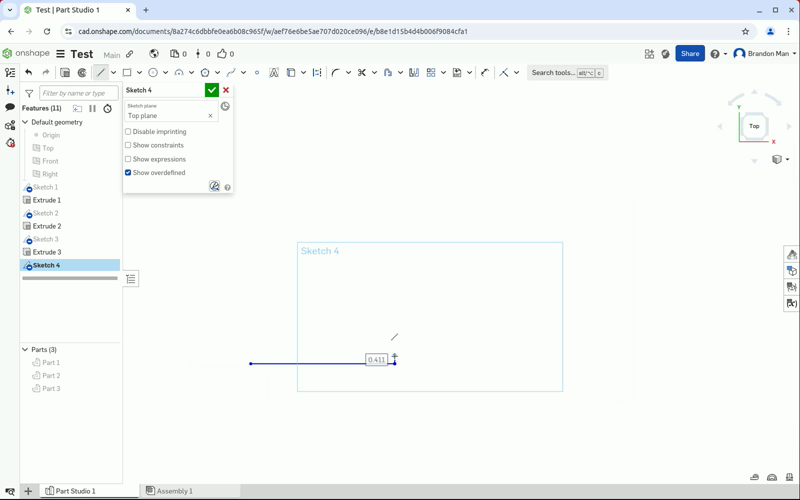
scroll(-6)
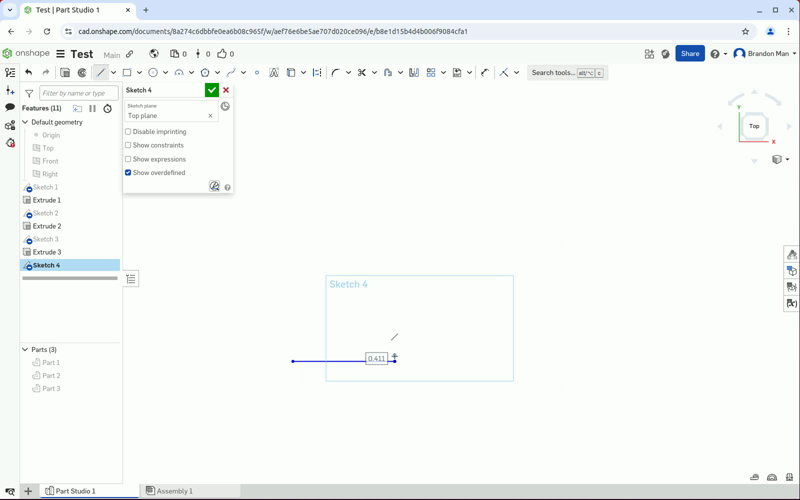
scroll(-6)
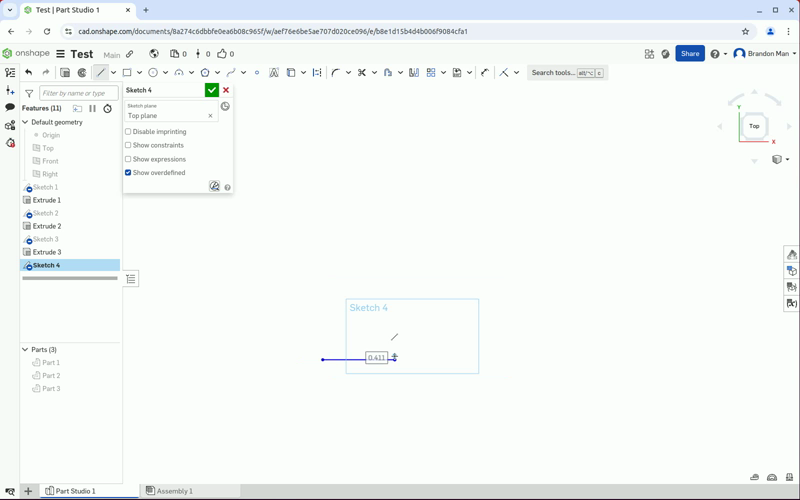
scroll(-6)
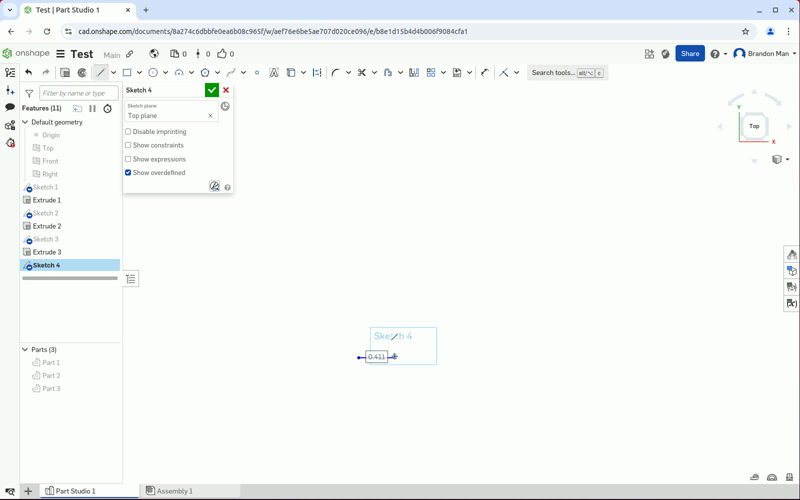
key_up(shift)
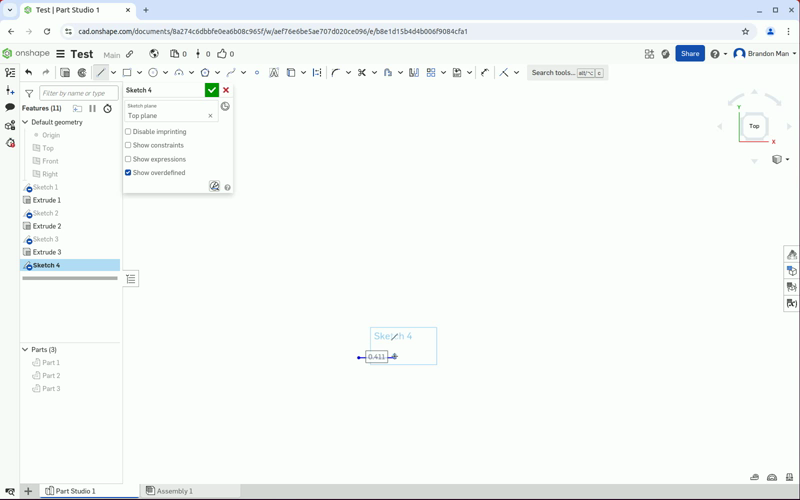
key_down(shift)
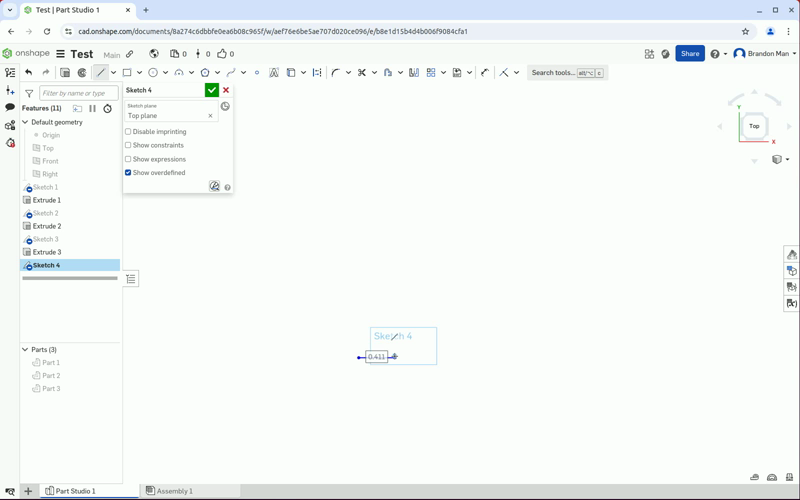
mouse_move(424, 355)
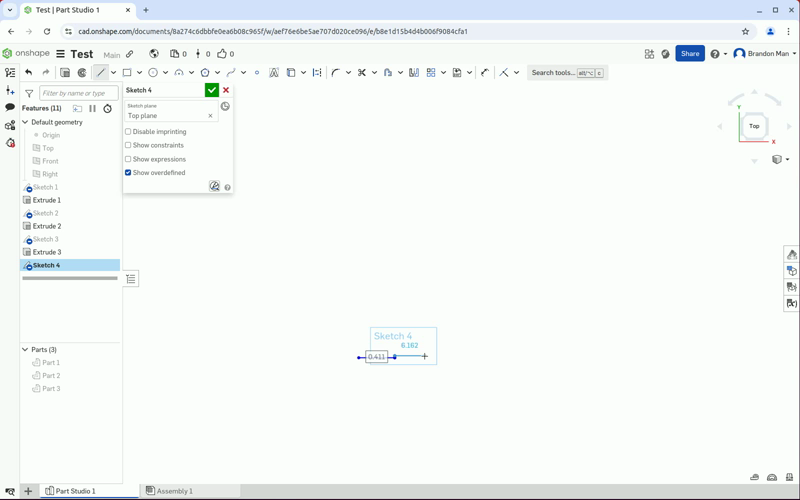
mouse_move(361, 355)
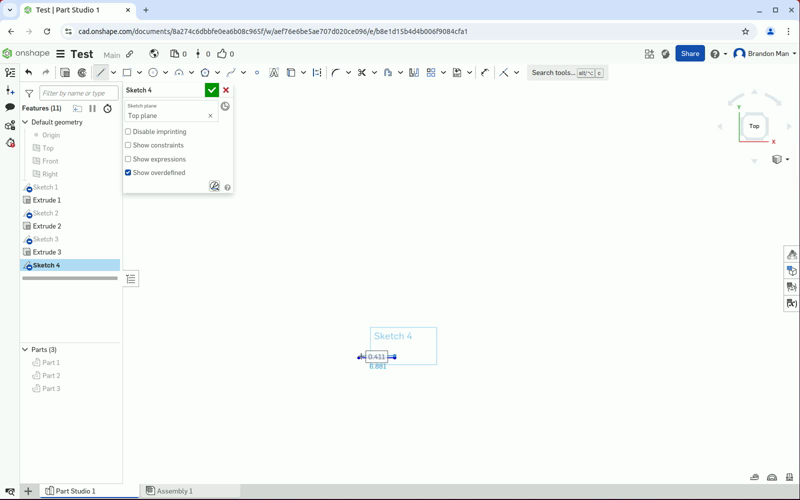
scroll(6)
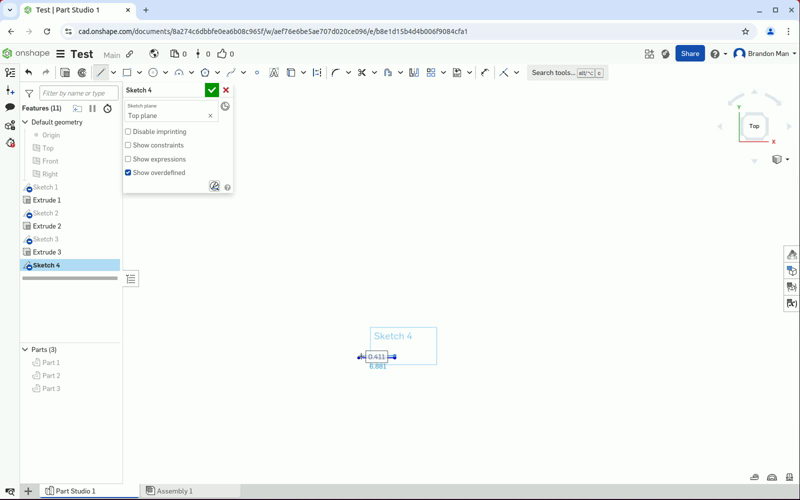
scroll(6)
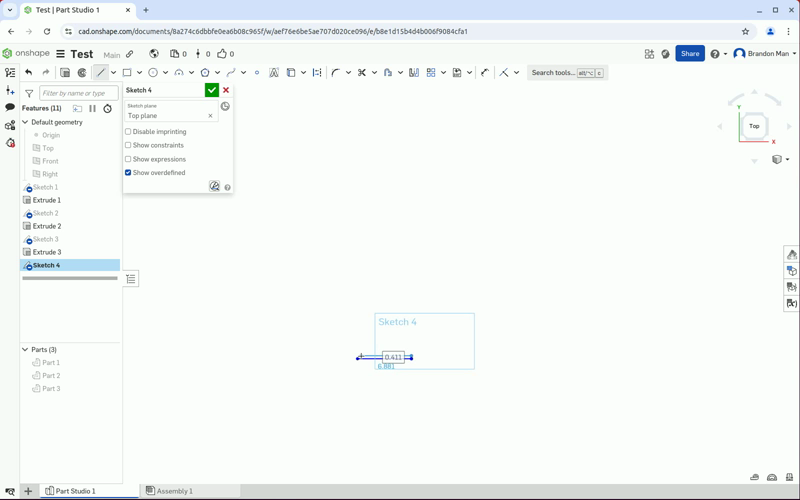
scroll(6)
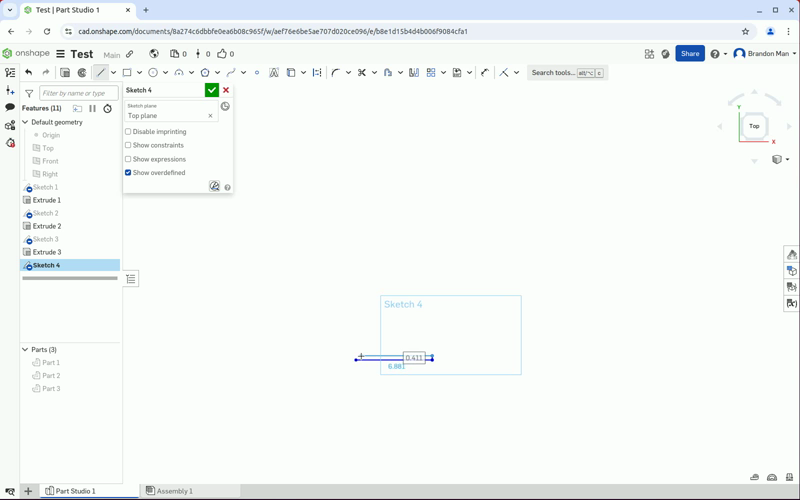
scroll(6)
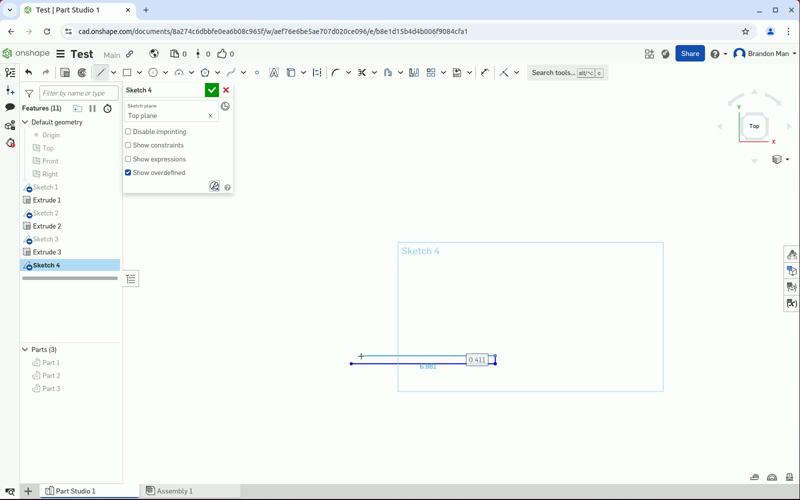
scroll(6)
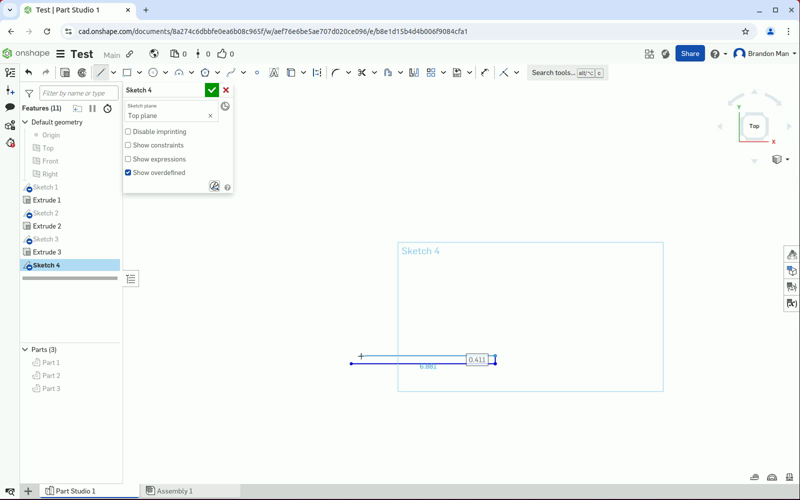
scroll(6)
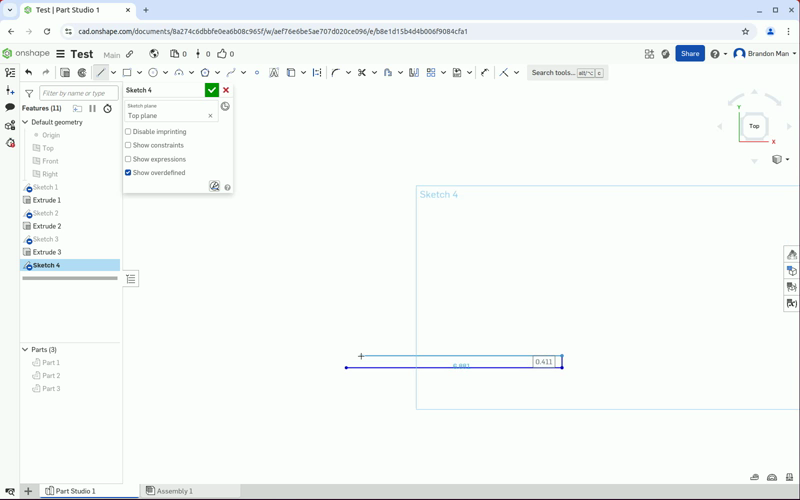
scroll(6)
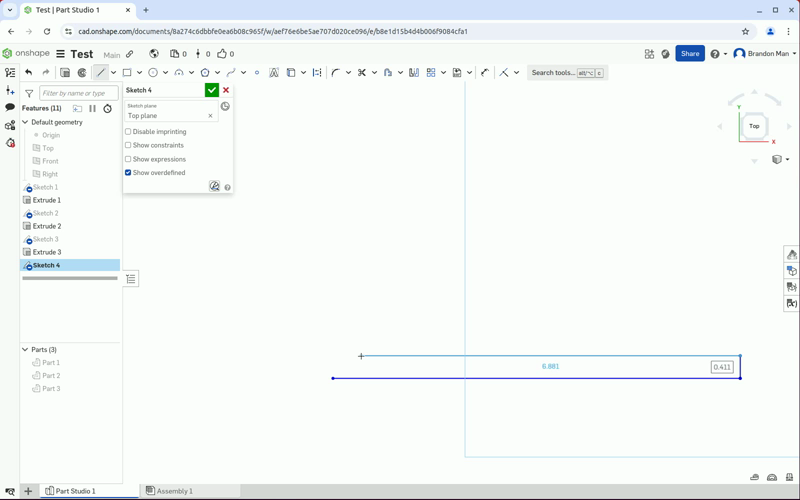
click(361, 355)
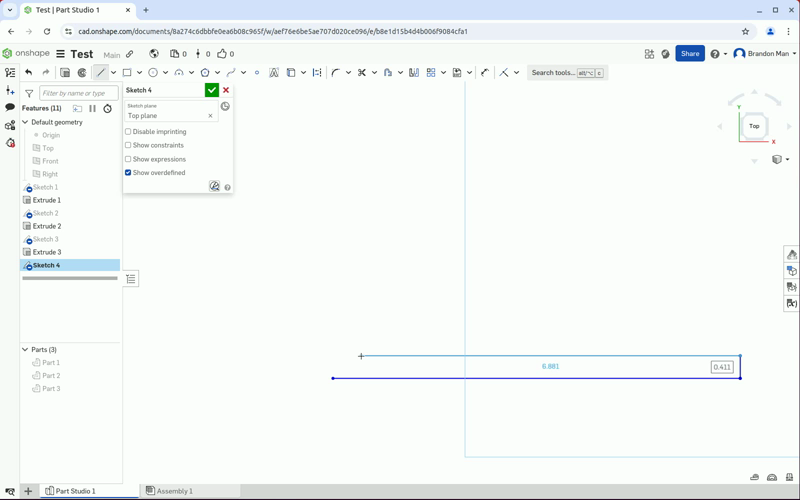
scroll(-6)
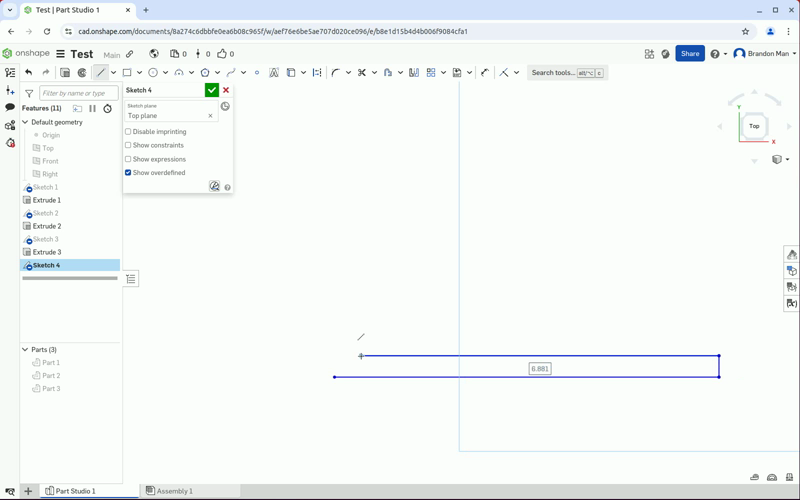
scroll(-6)
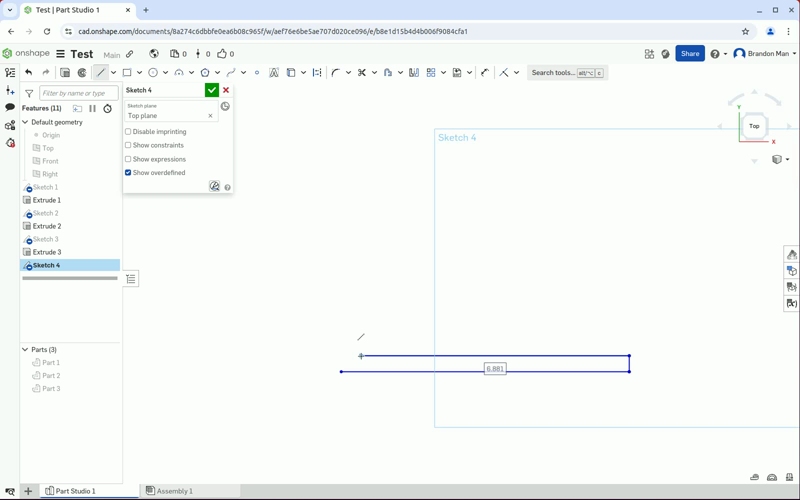
scroll(-6)
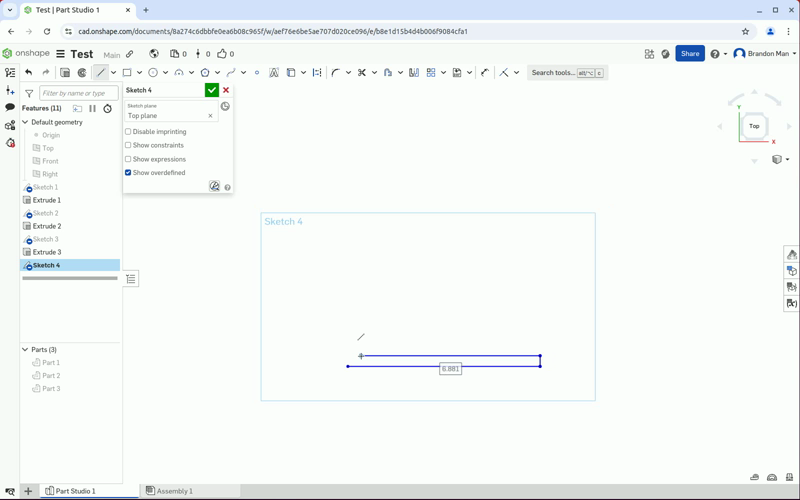
scroll(-6)
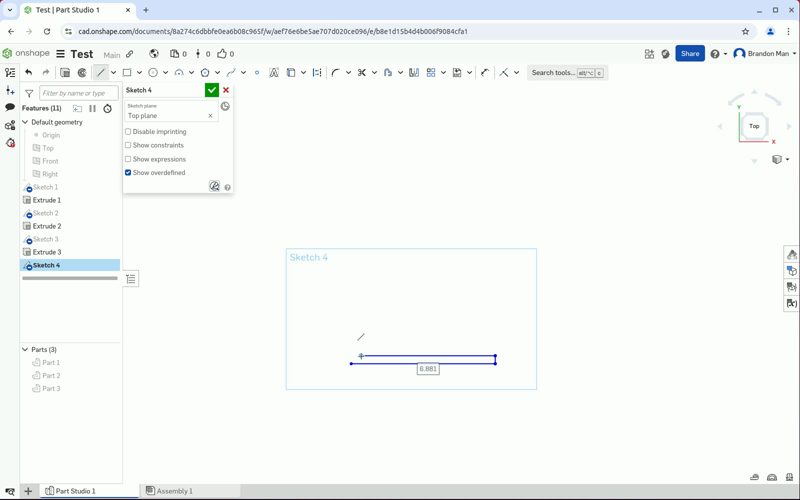
scroll(-6)
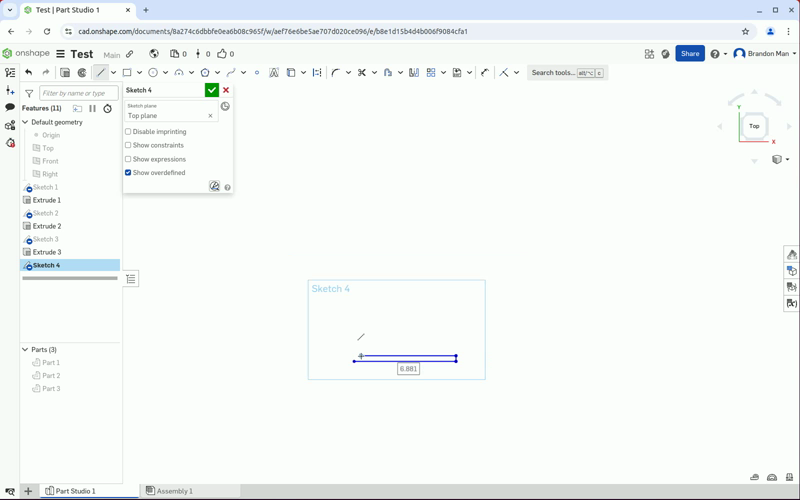
scroll(-6)
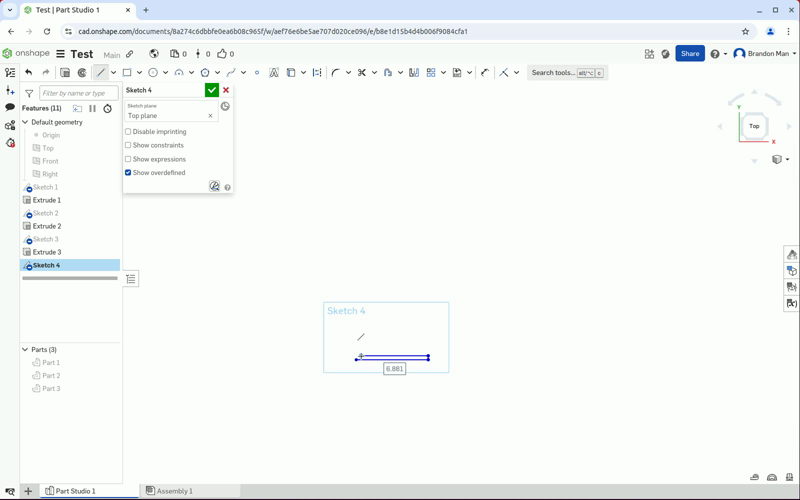
scroll(-6)
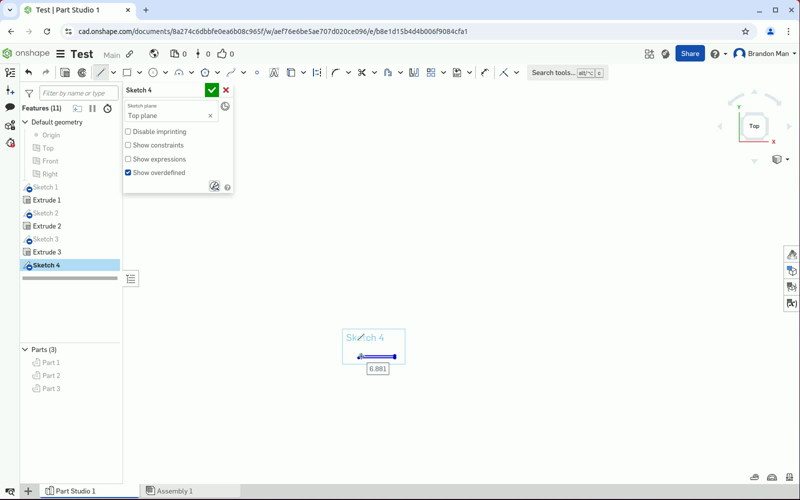
key_up(shift)
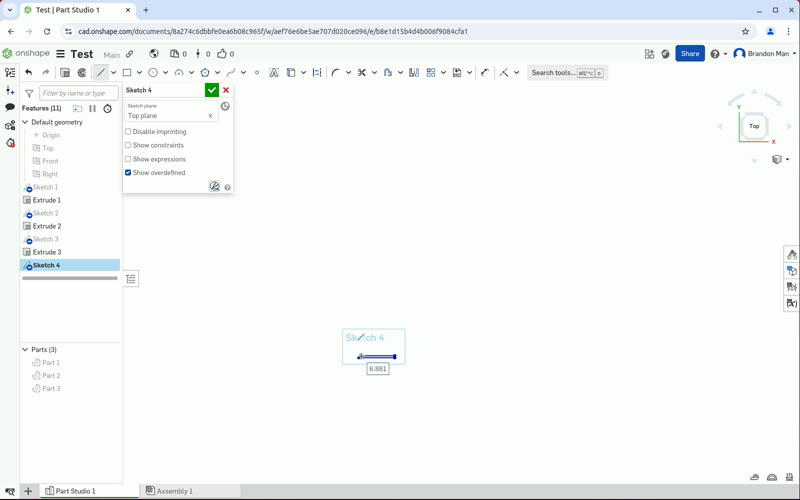
key_down(shift)
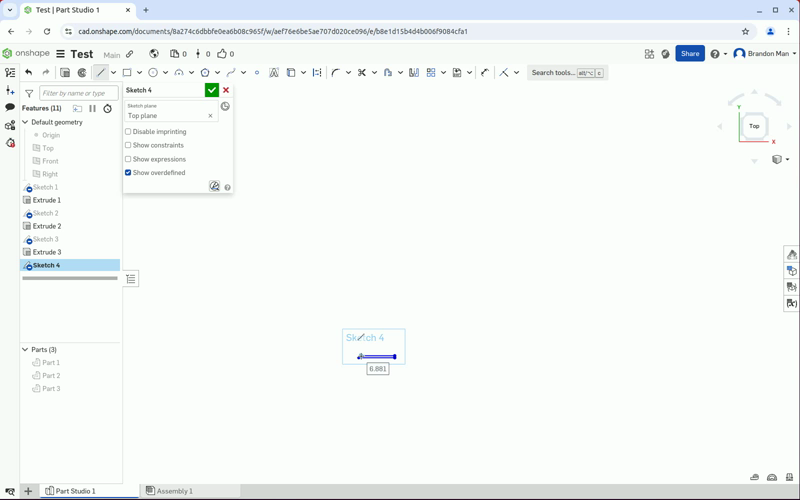
mouse_move(391, 355)
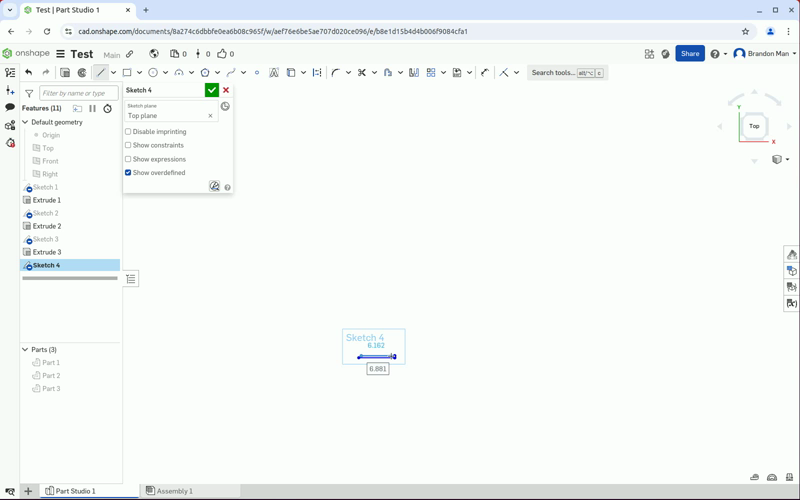
mouse_move(361, 321)
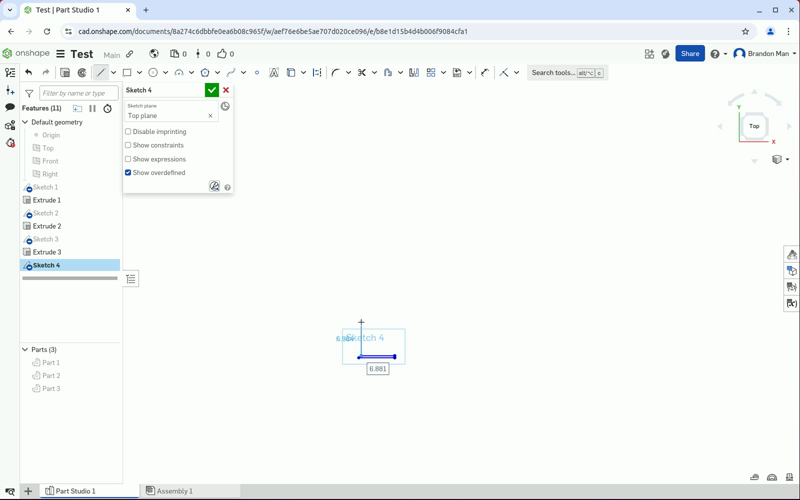
click(361, 321)
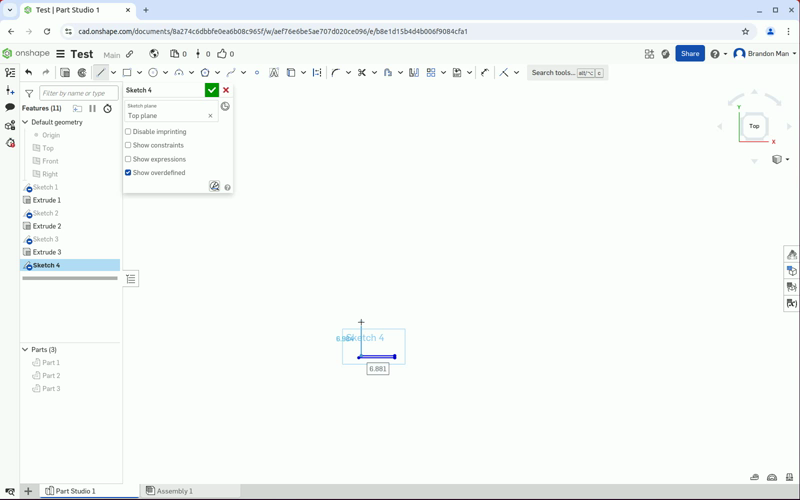
key_up(shift)
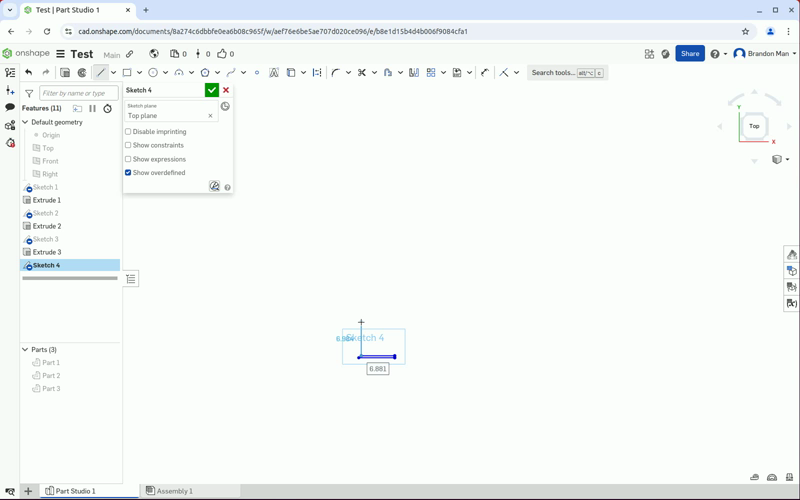
key_down(shift)
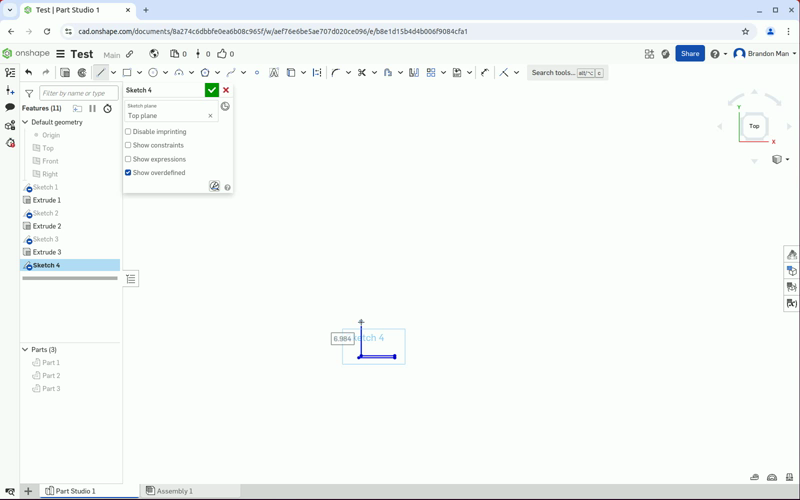
mouse_move(391, 321)
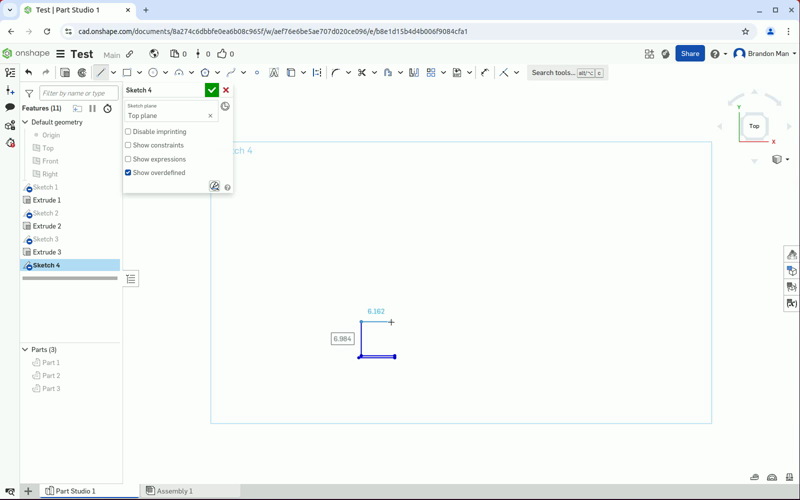
mouse_move(358, 321)
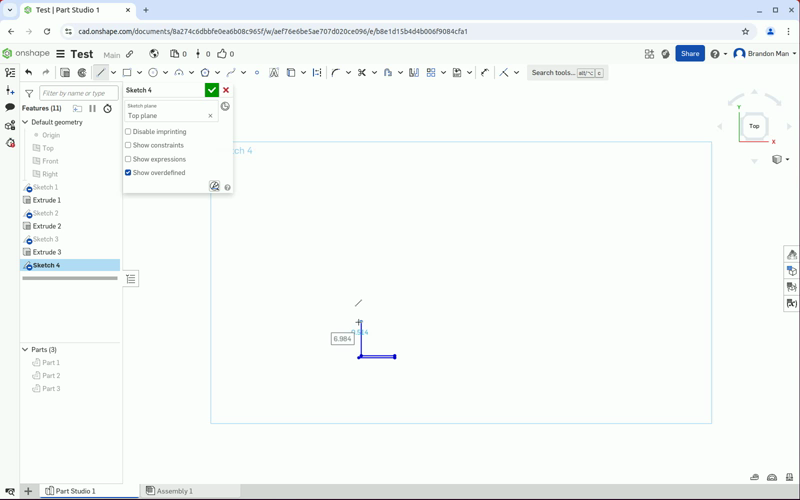
scroll(6)
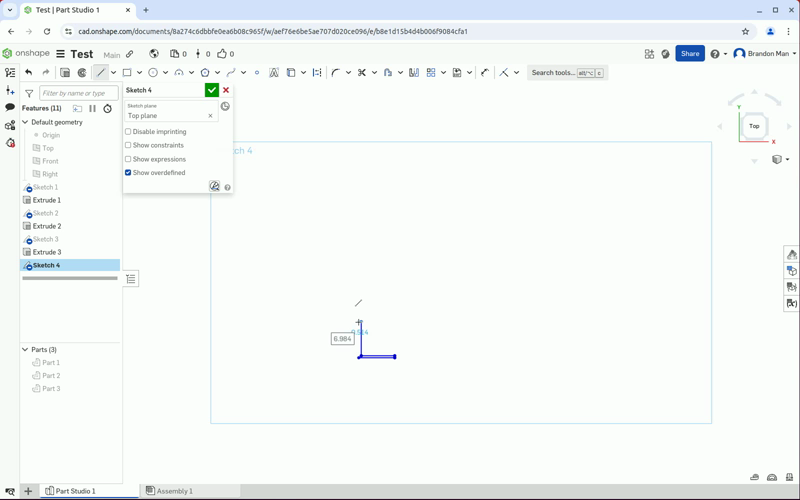
scroll(6)
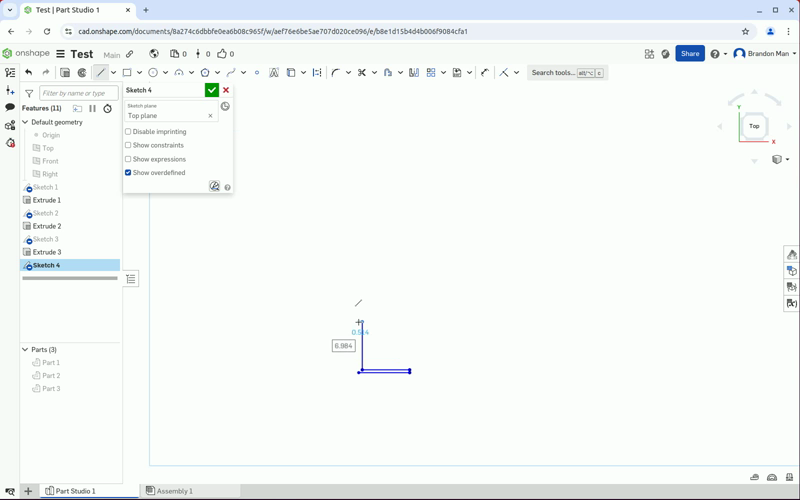
scroll(6)
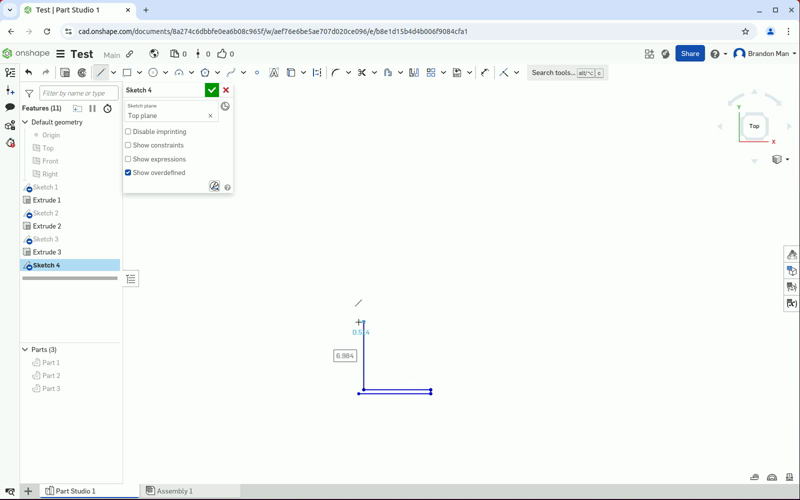
scroll(6)
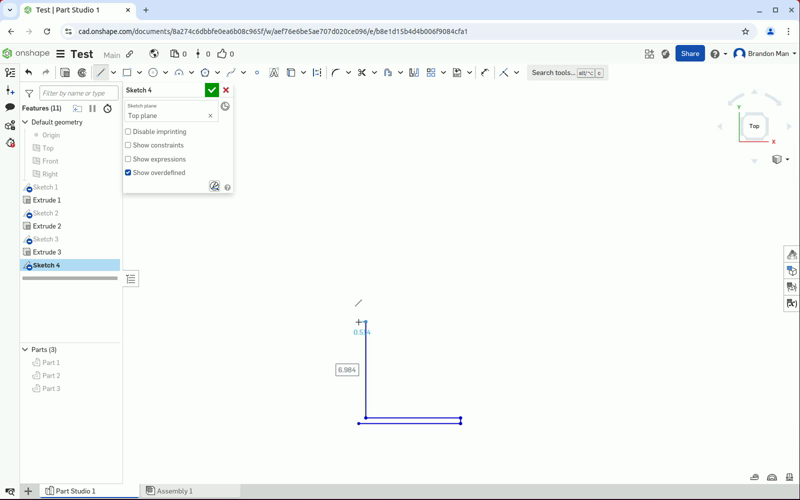
scroll(6)
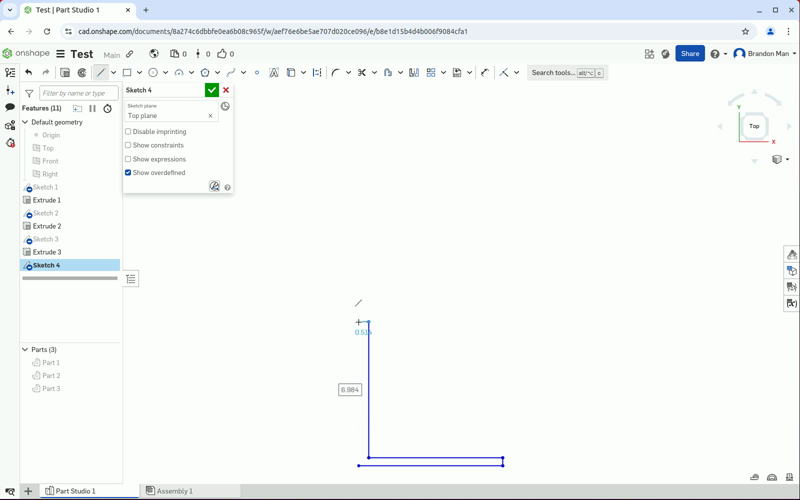
scroll(6)
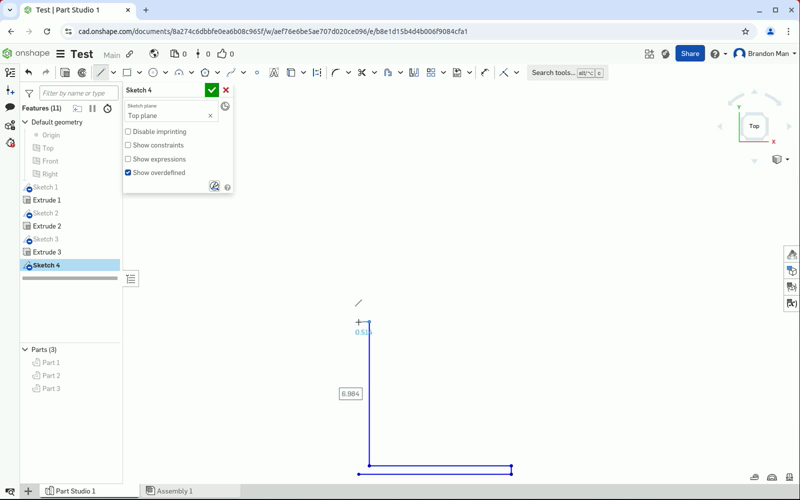
scroll(6)
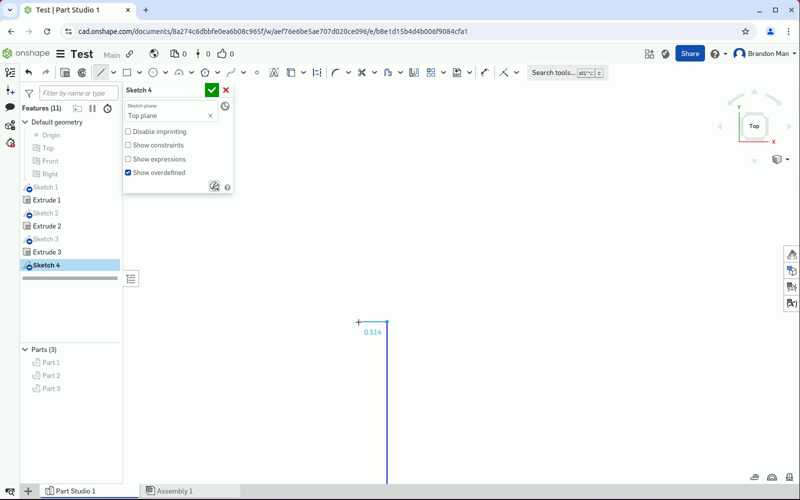
click(358, 321)
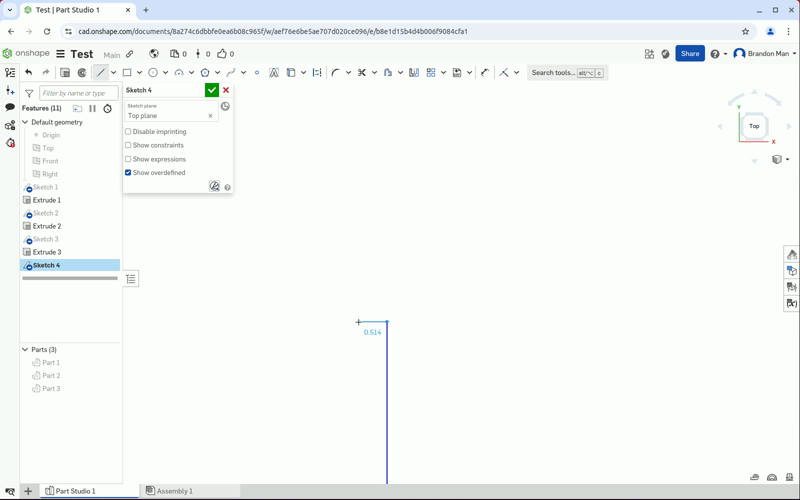
scroll(-6)
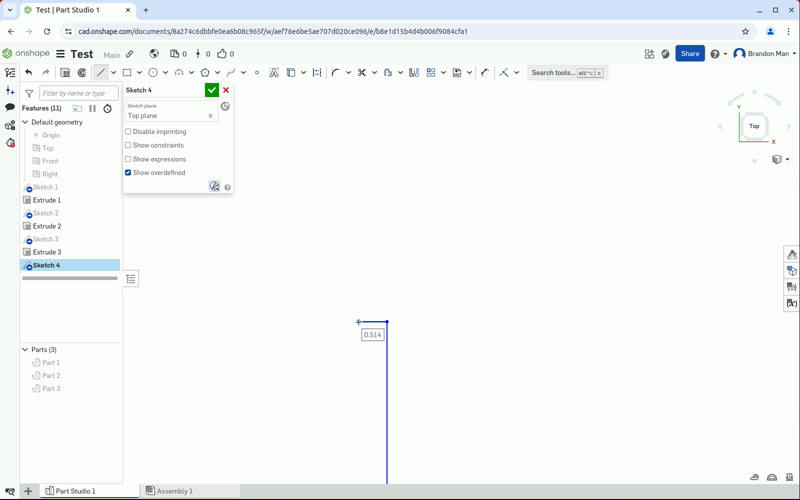
scroll(-6)
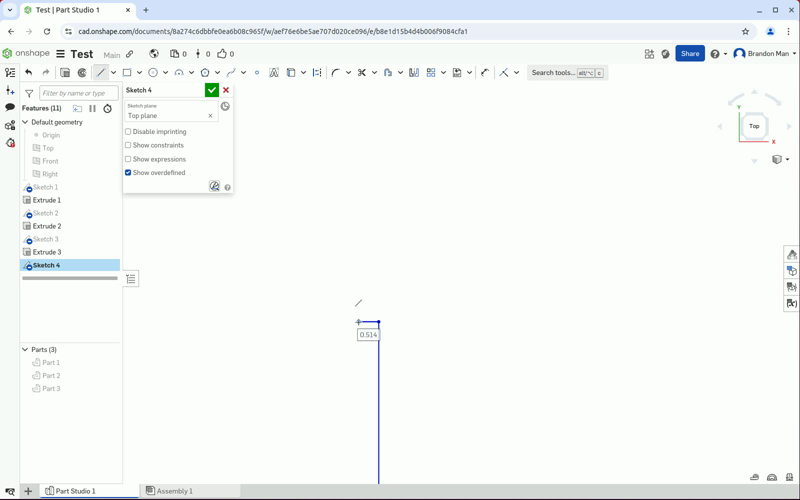
scroll(-6)
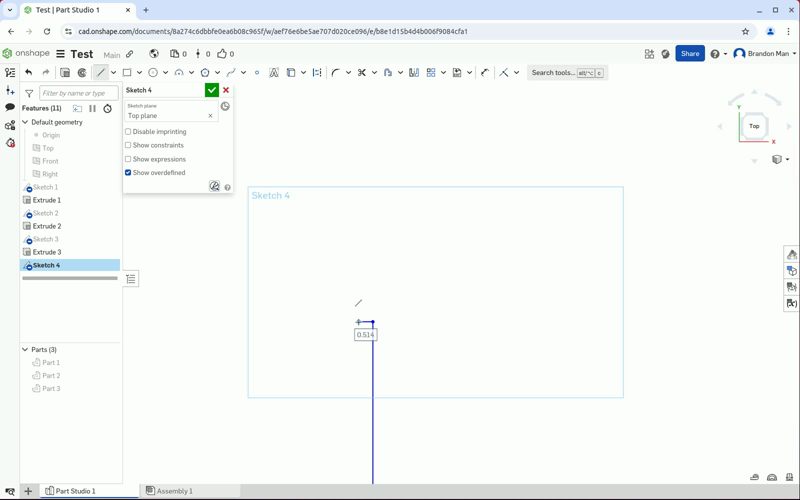
scroll(-6)
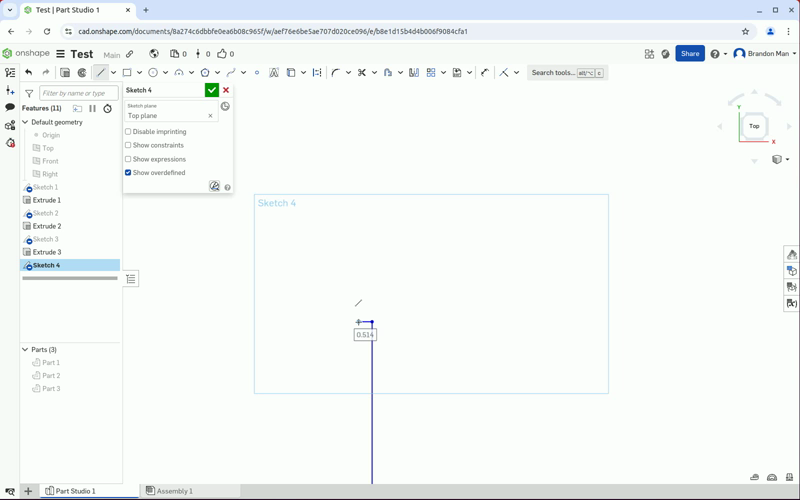
scroll(-6)
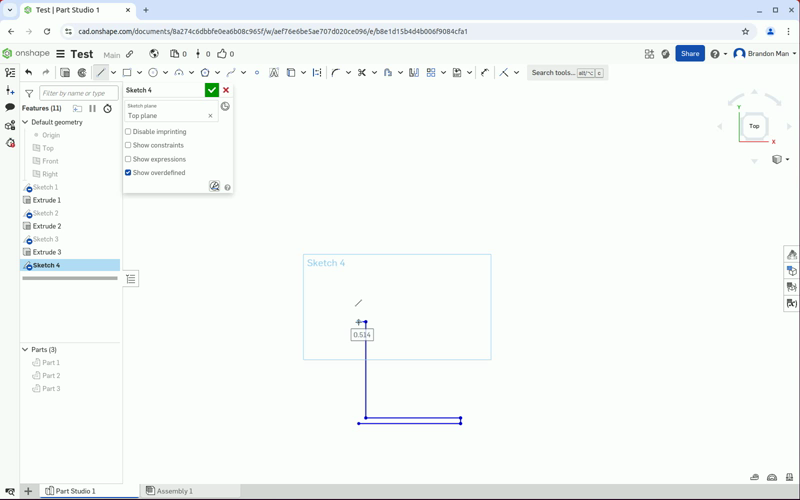
scroll(-6)
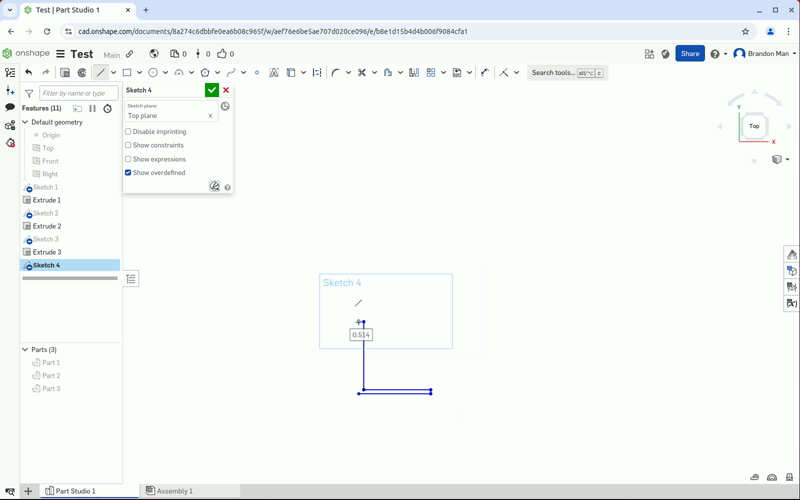
scroll(-6)
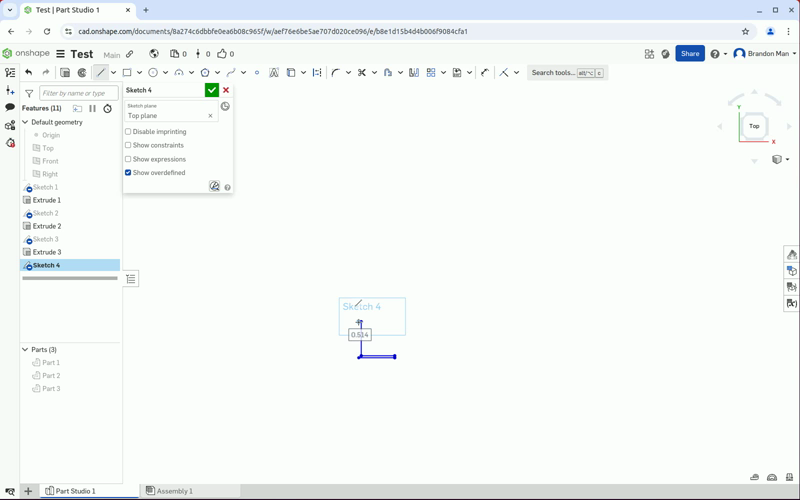
key_up(shift)
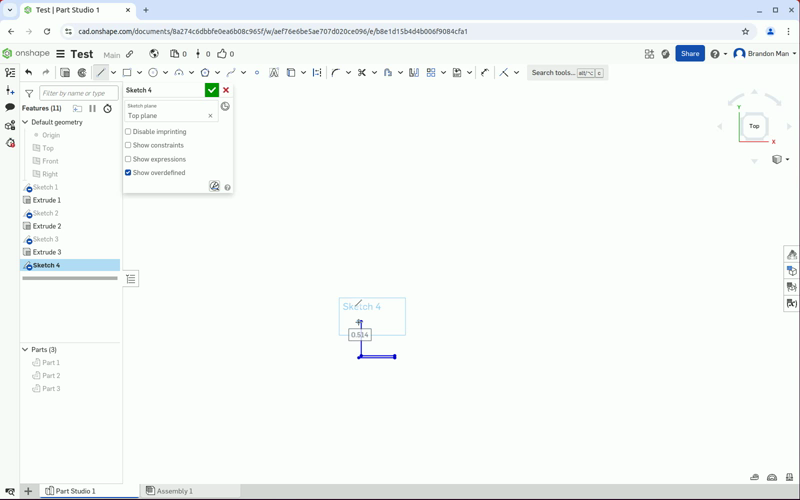
mouse_move(388, 321)
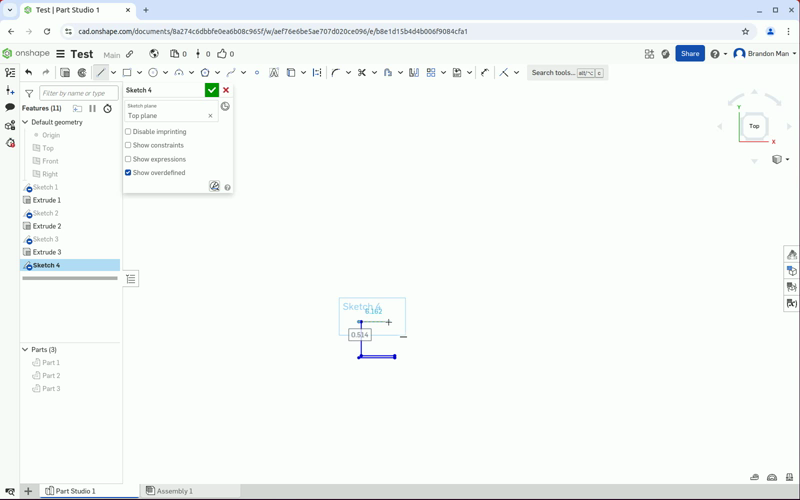
key_down(shift)
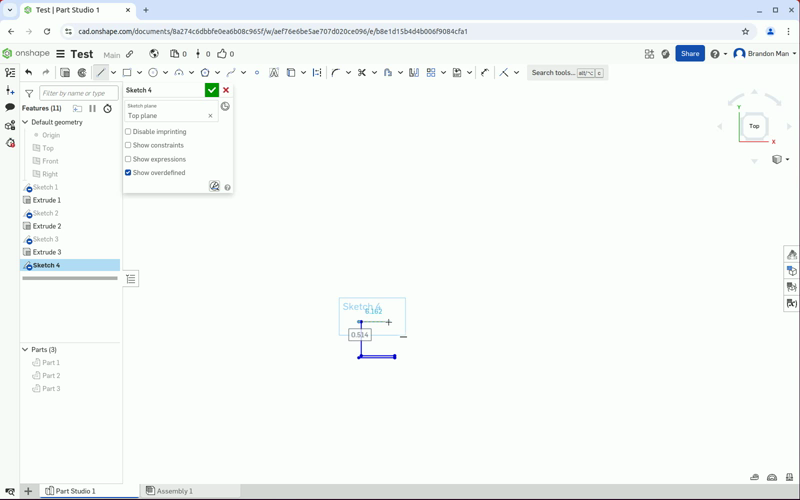
mouse_move(358, 357)
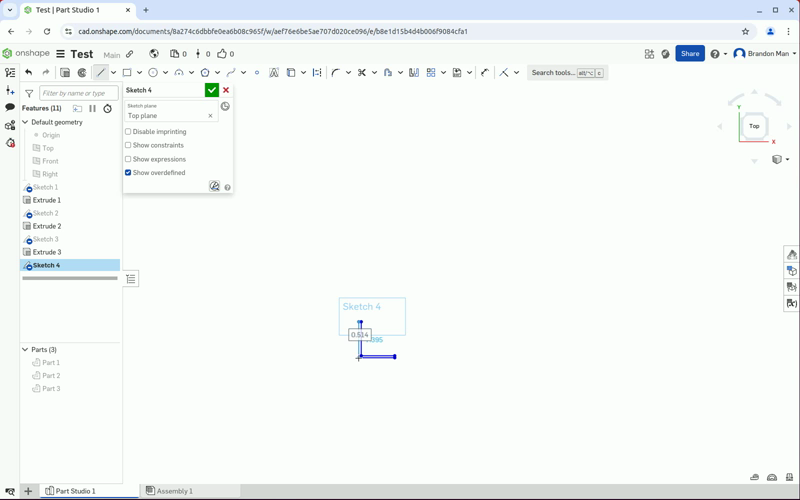
scroll(6)
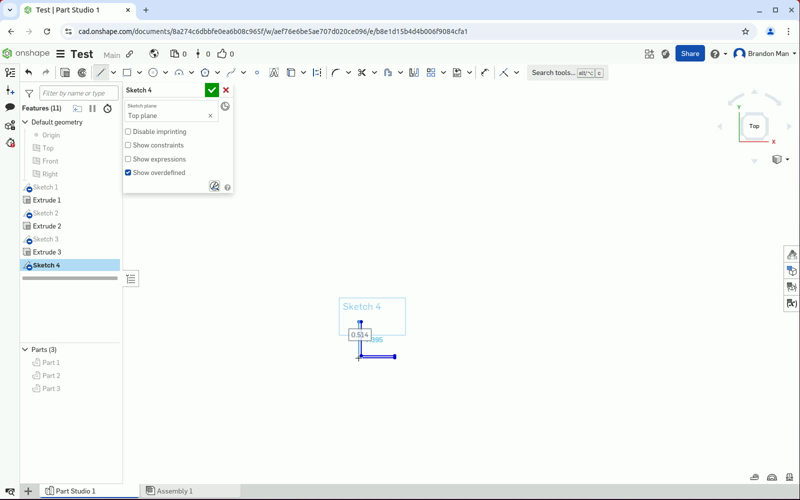
scroll(6)
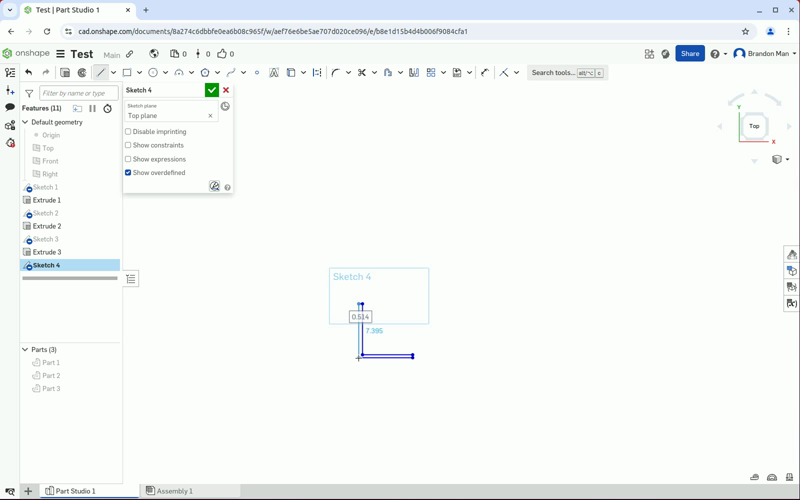
scroll(6)
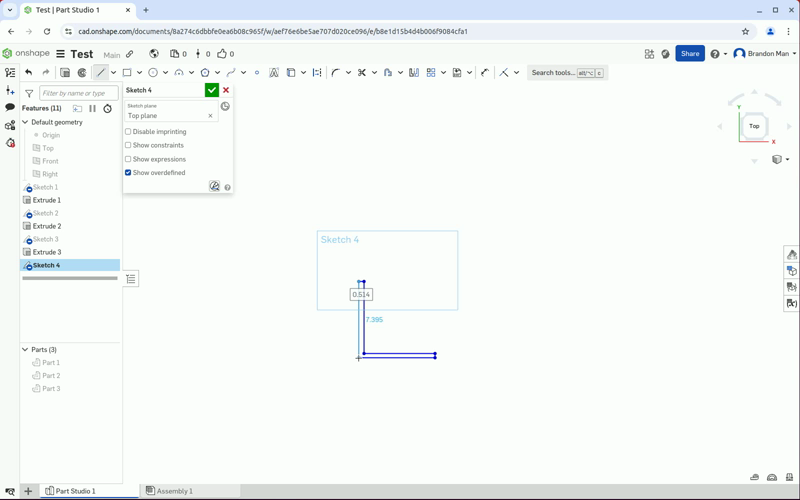
scroll(6)
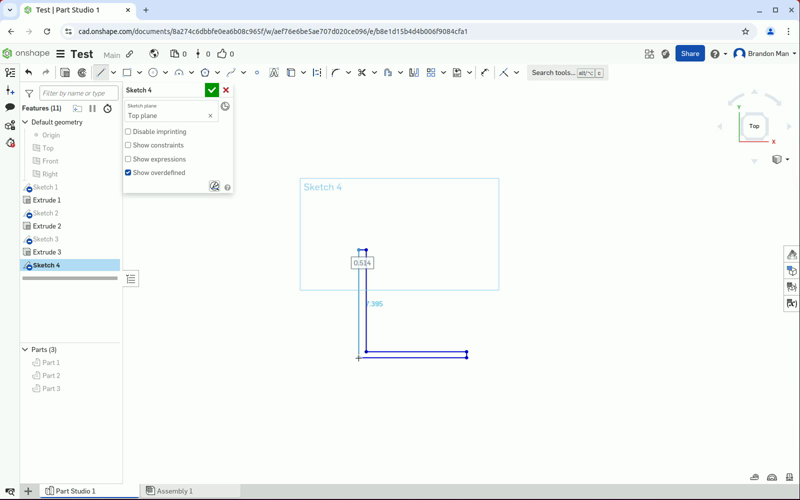
scroll(6)
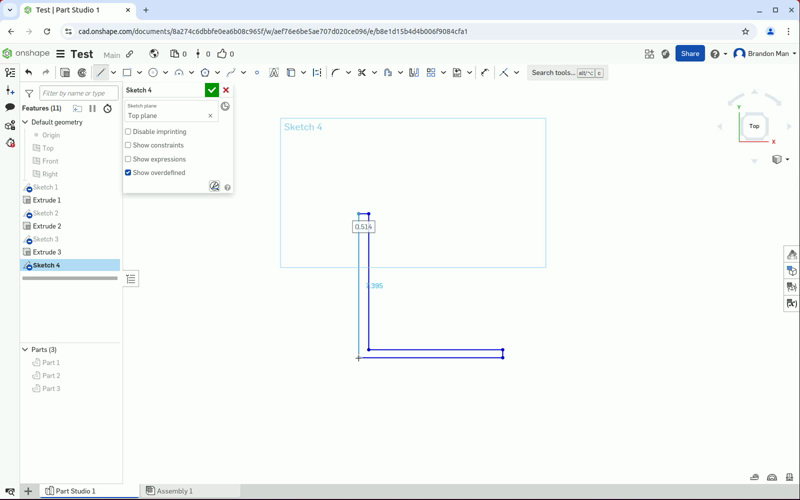
scroll(6)
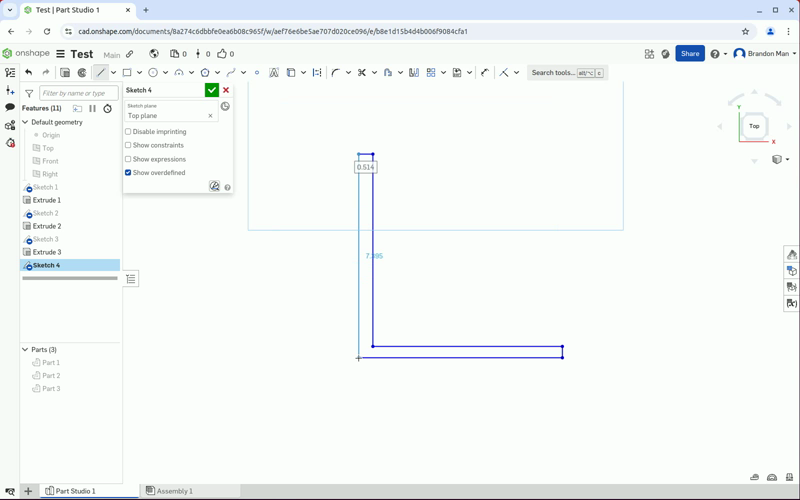
scroll(6)
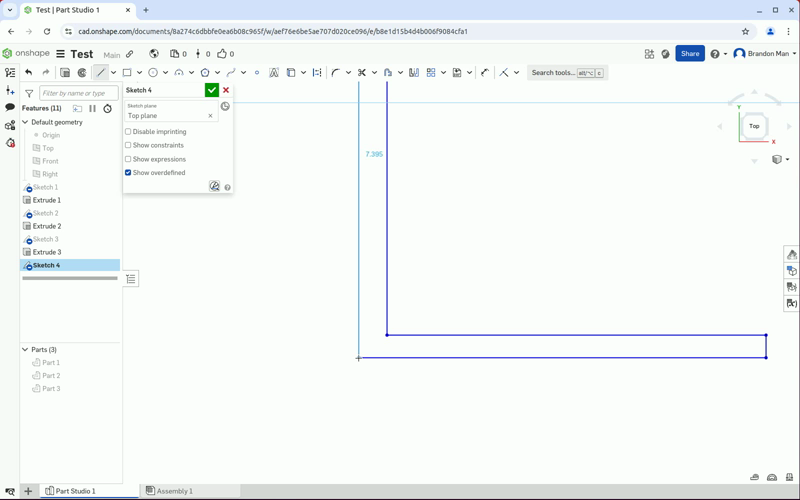
key_up(shift)
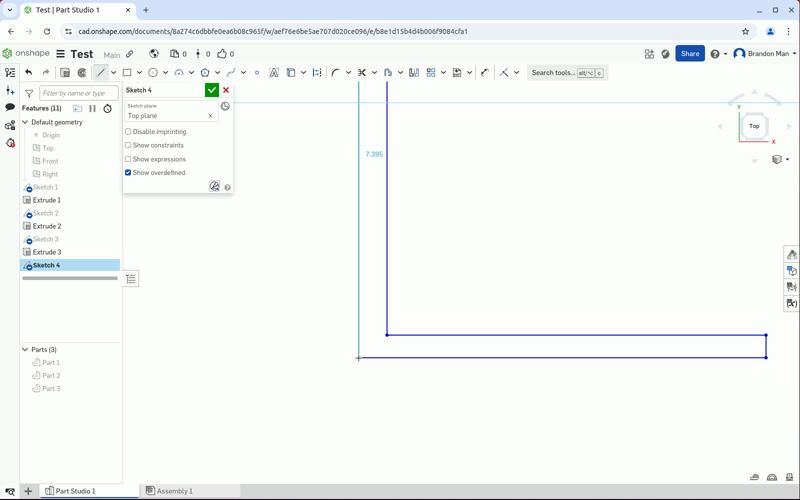
click(358, 357)
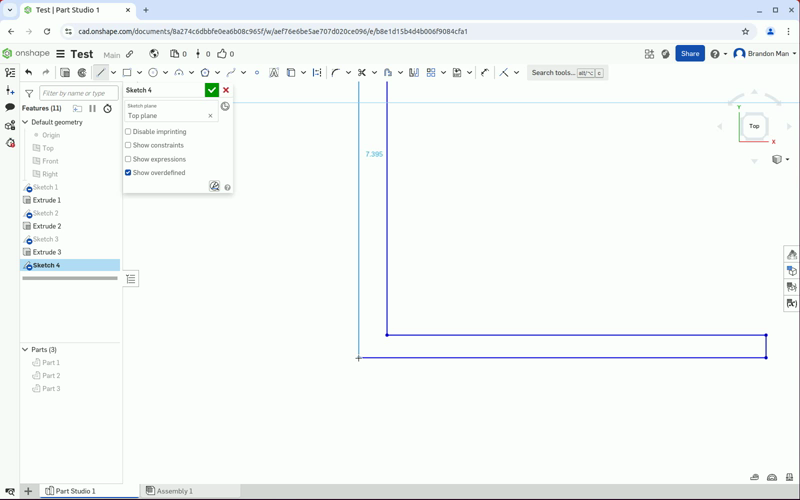
scroll(-6)
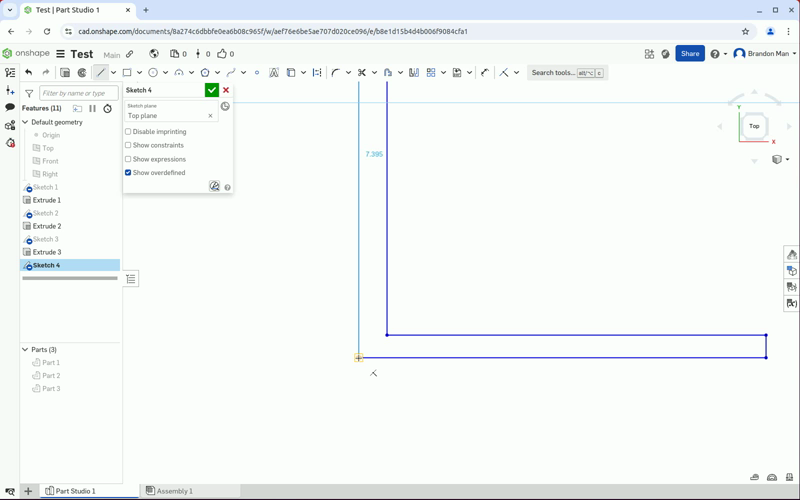
scroll(-6)
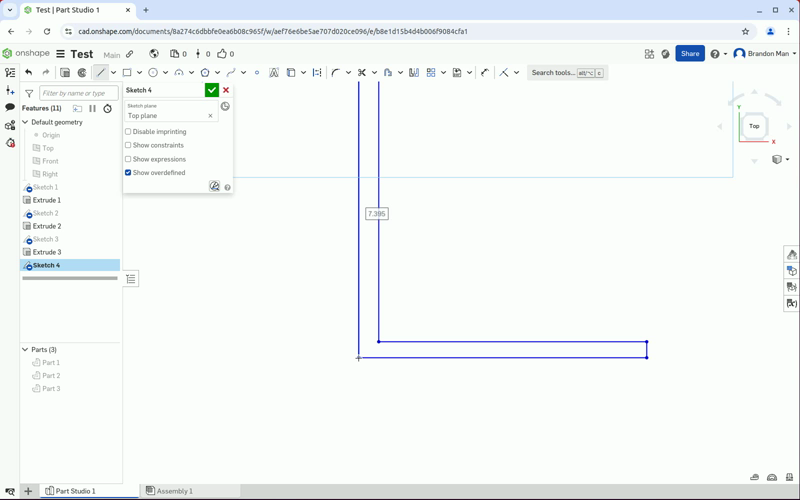
scroll(-6)
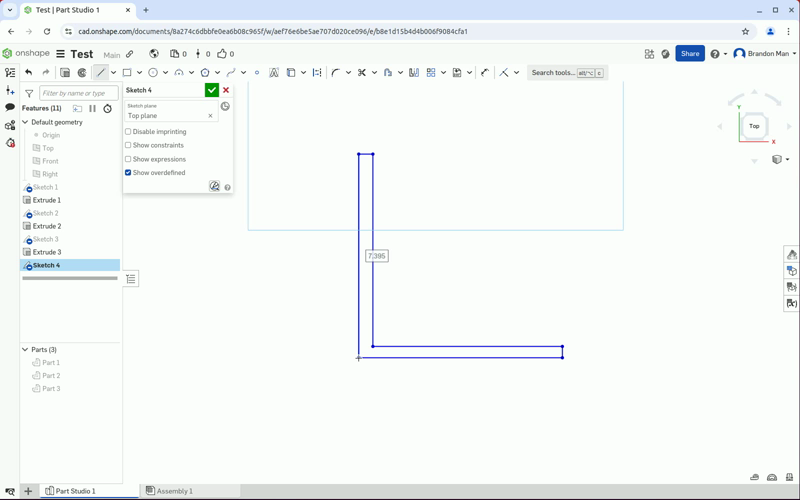
scroll(-6)
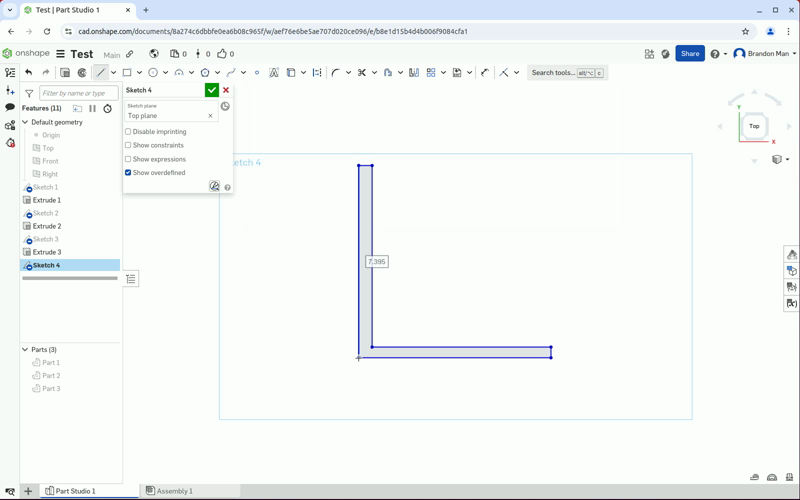
scroll(-6)
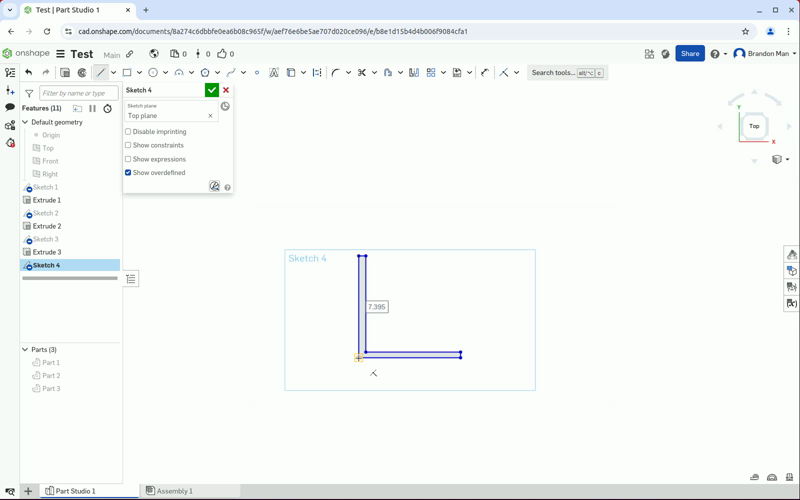
scroll(-6)
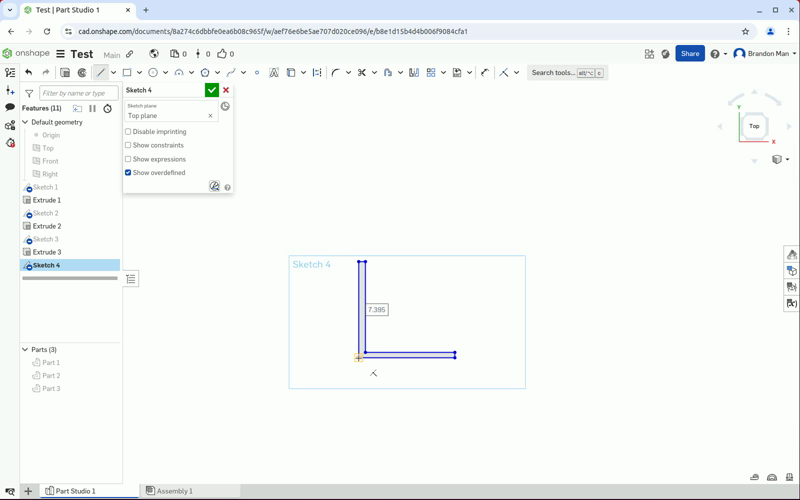
scroll(-6)
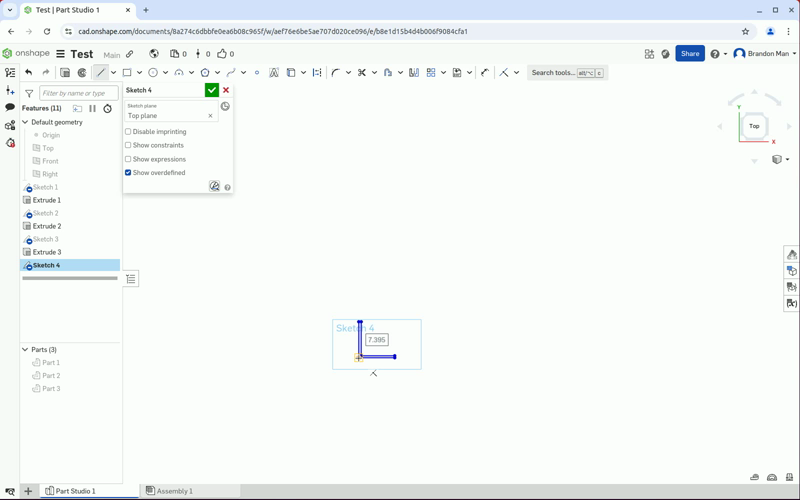
key(esc)
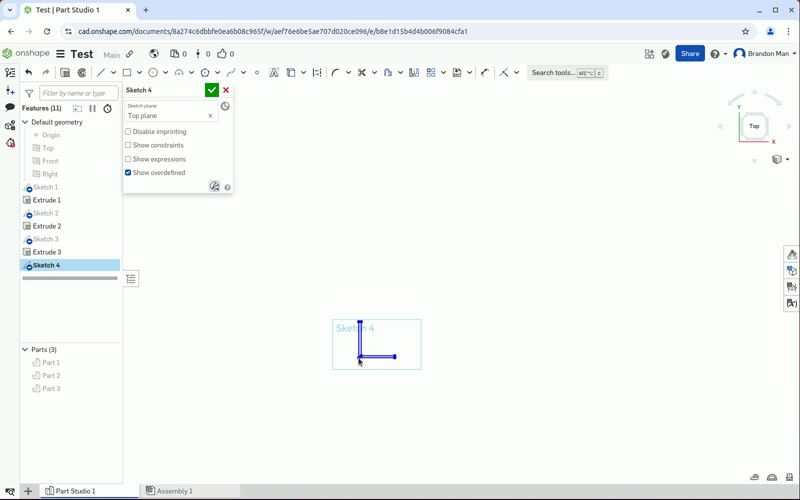
mouse_move(360, 349)
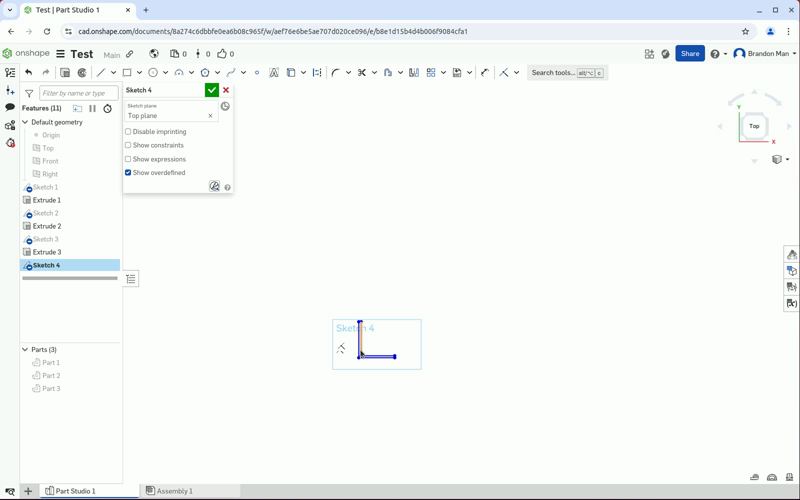
scroll(6)
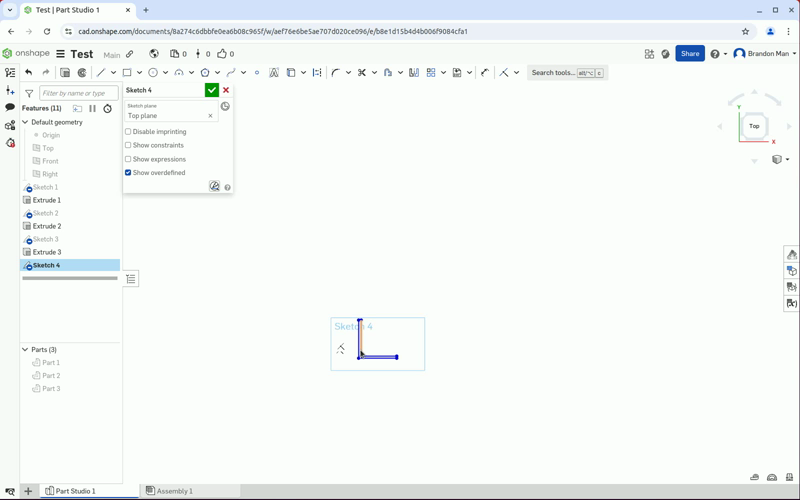
scroll(6)
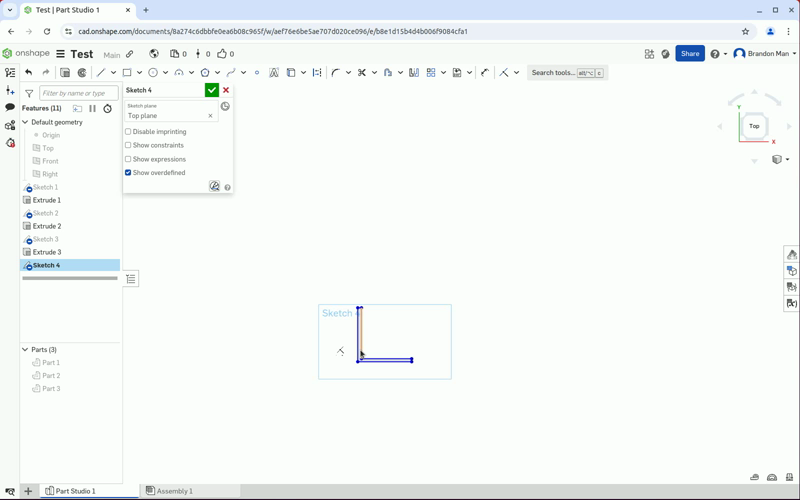
scroll(6)
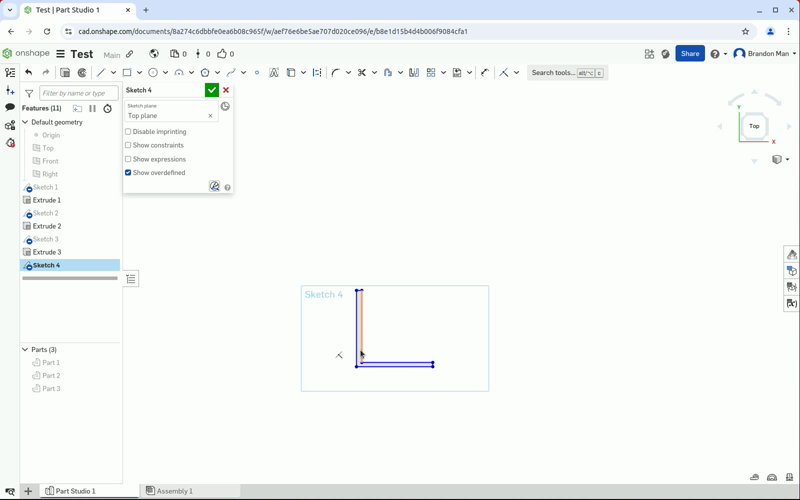
scroll(6)
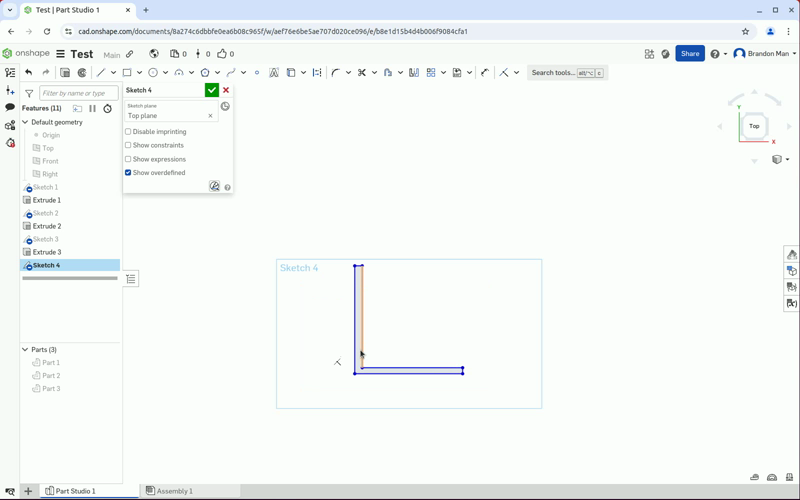
scroll(6)
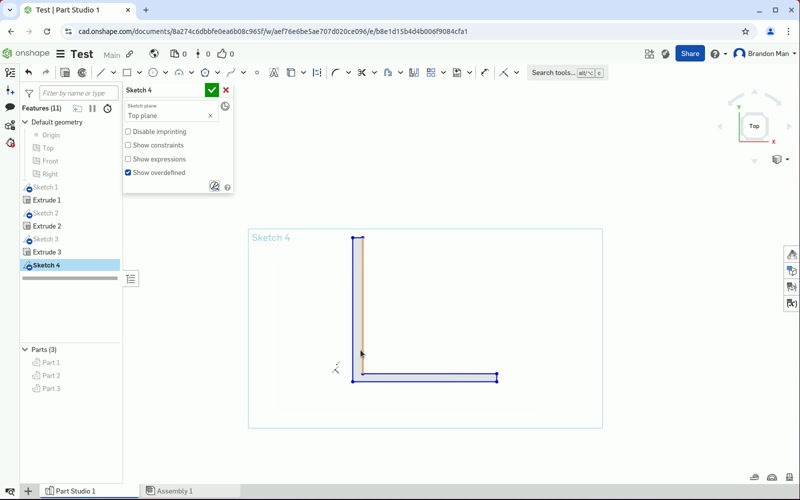
scroll(6)
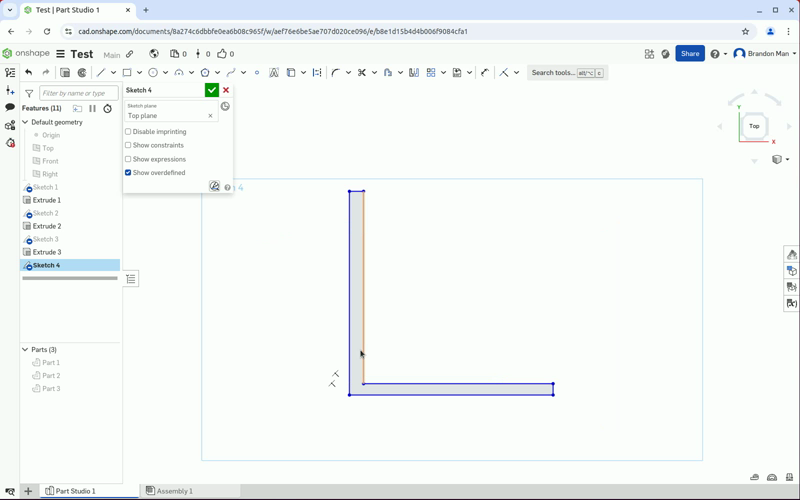
scroll(6)
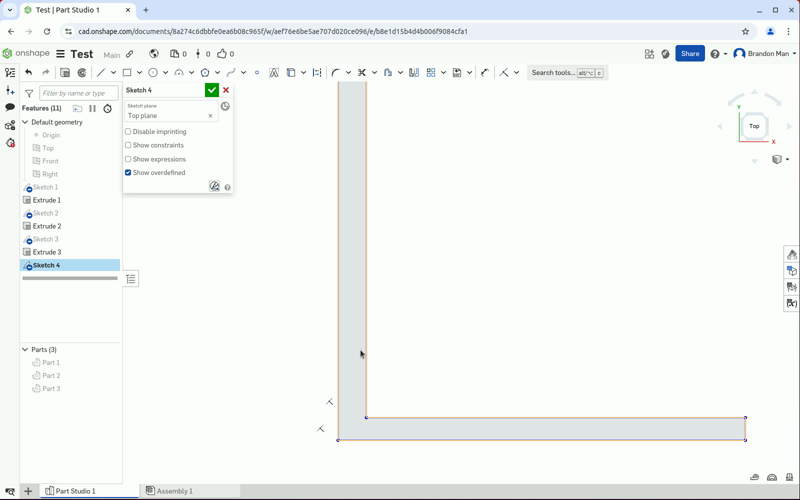
click(360, 349)
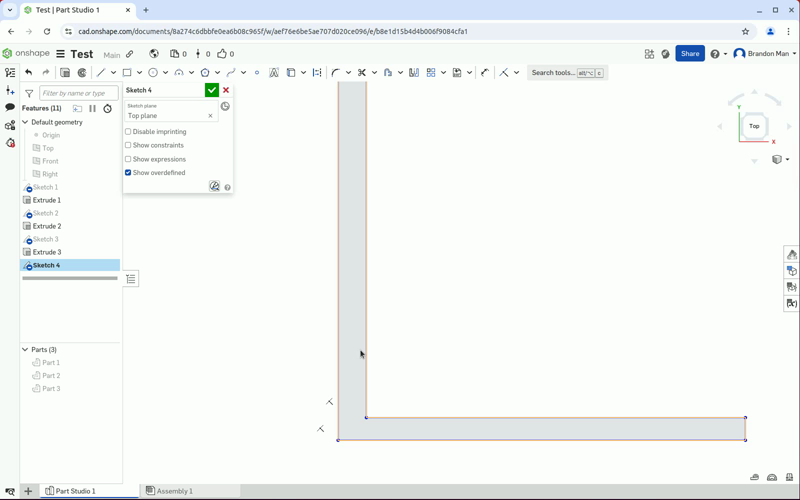
scroll(-6)
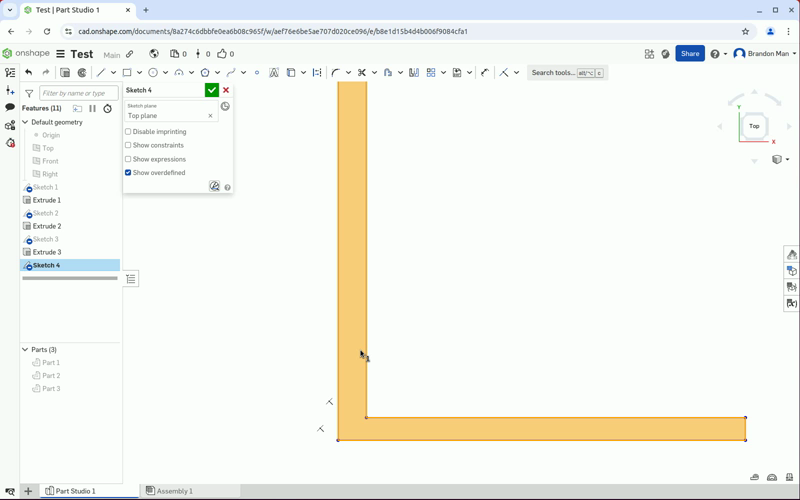
scroll(-6)
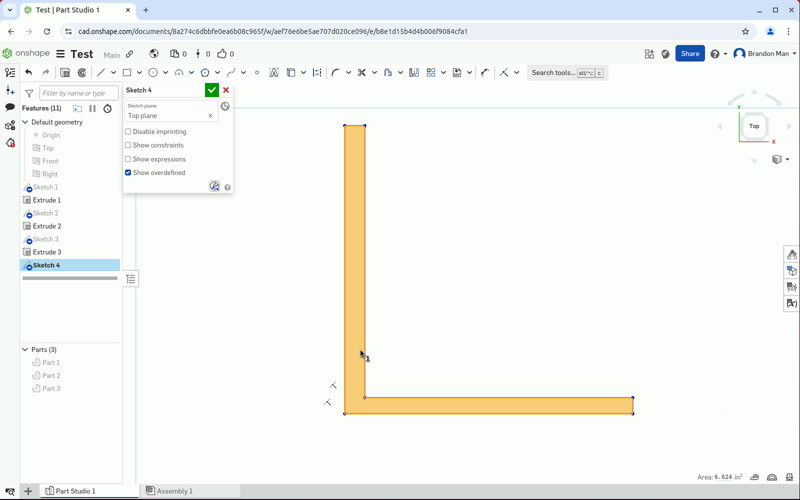
scroll(-6)
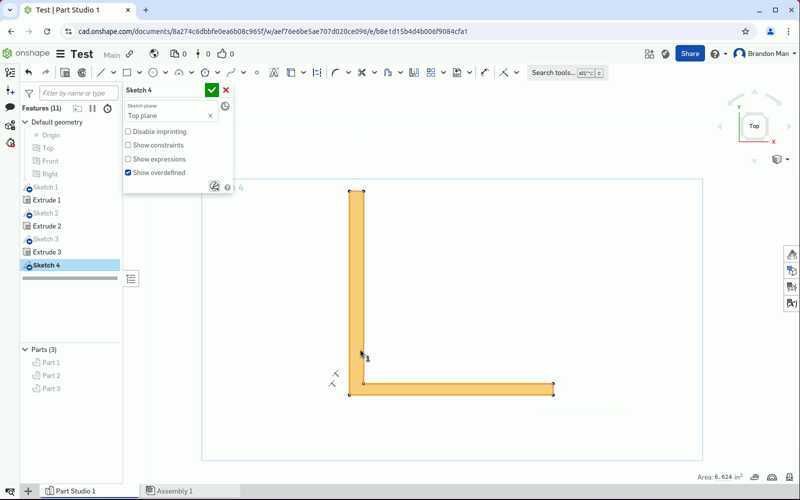
scroll(-6)
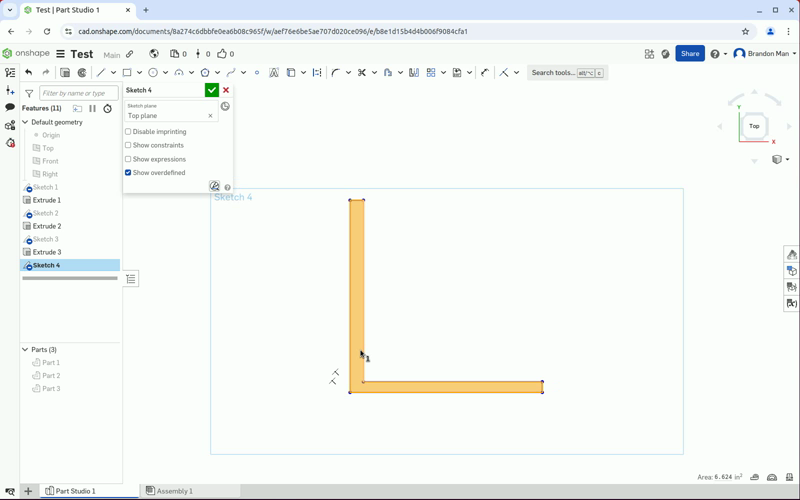
scroll(-6)
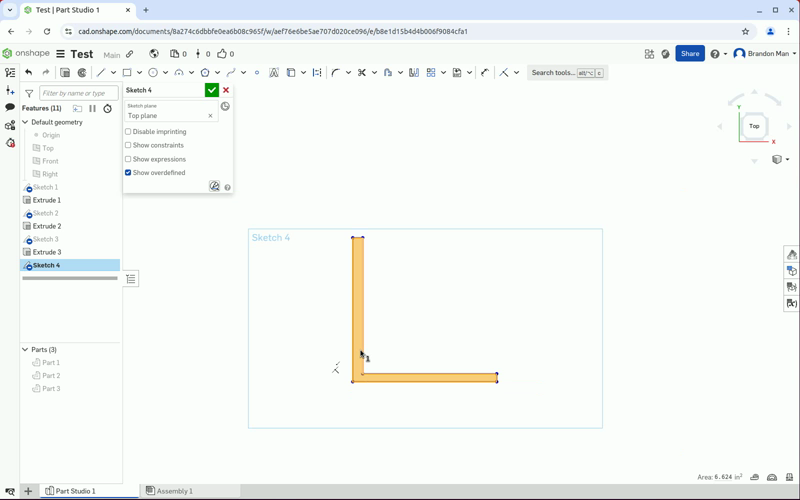
scroll(-6)
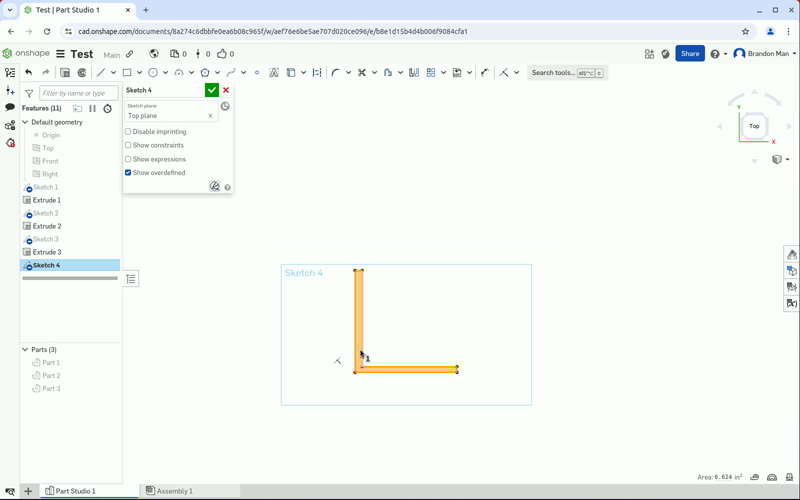
scroll(-6)
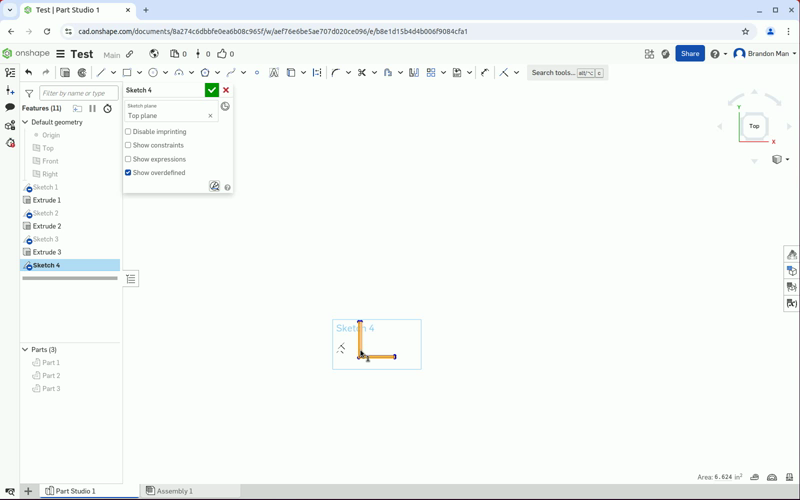
mouse_move(73, 352)
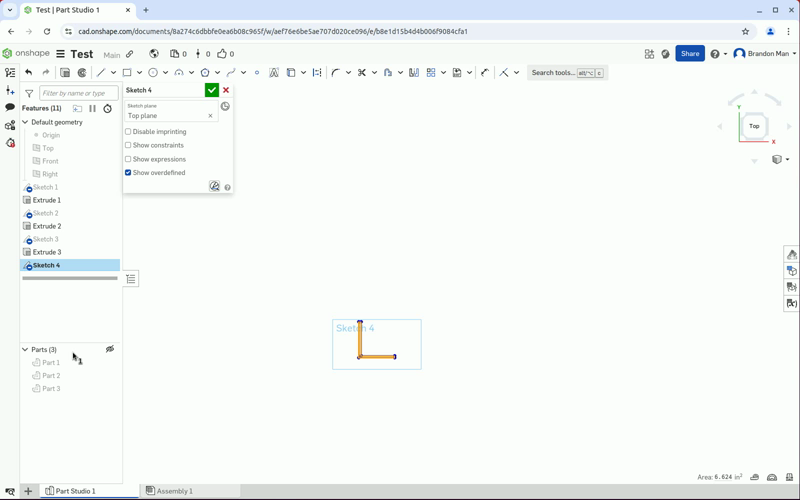
key(shift+y)
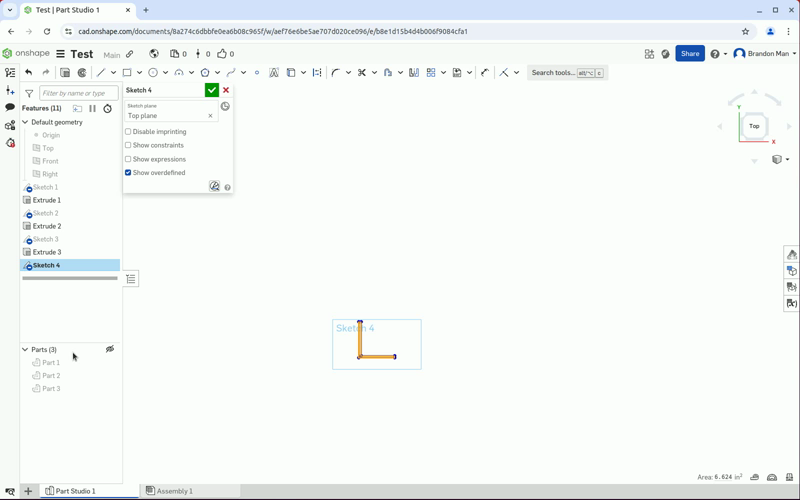
key(shift+e)
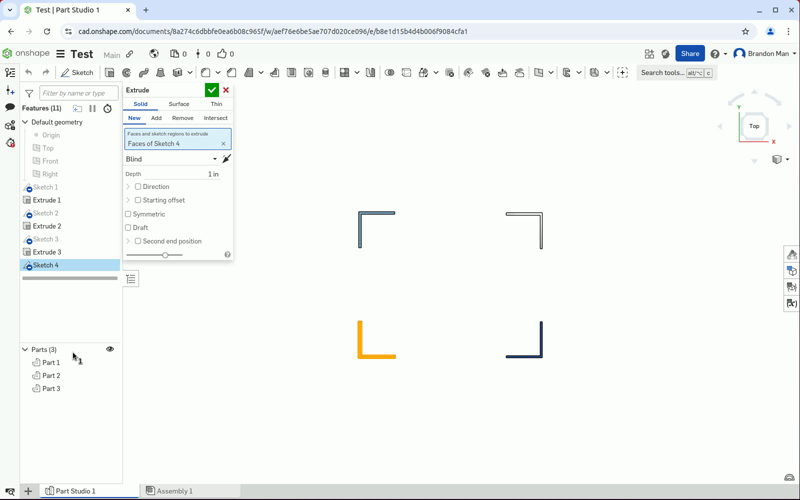
mouse_move(143, 106)
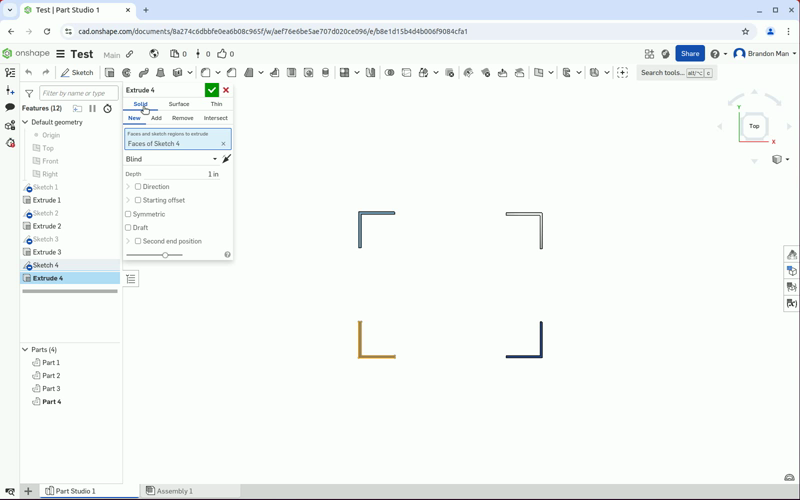
click(143, 106)
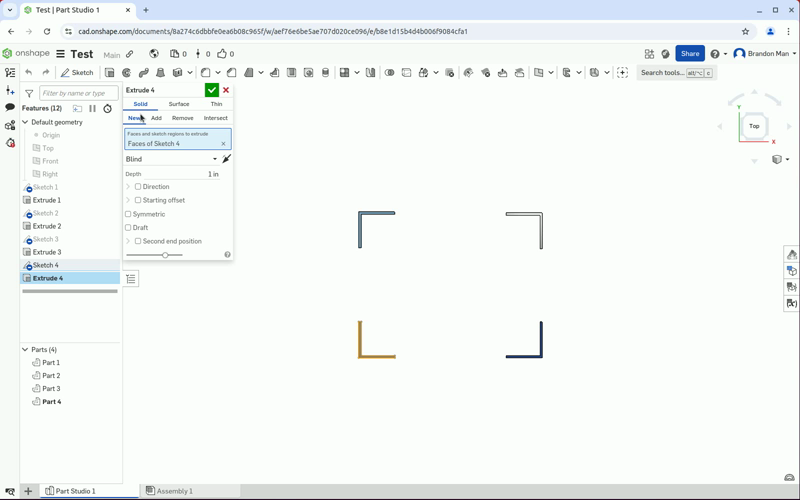
mouse_move(137, 120)
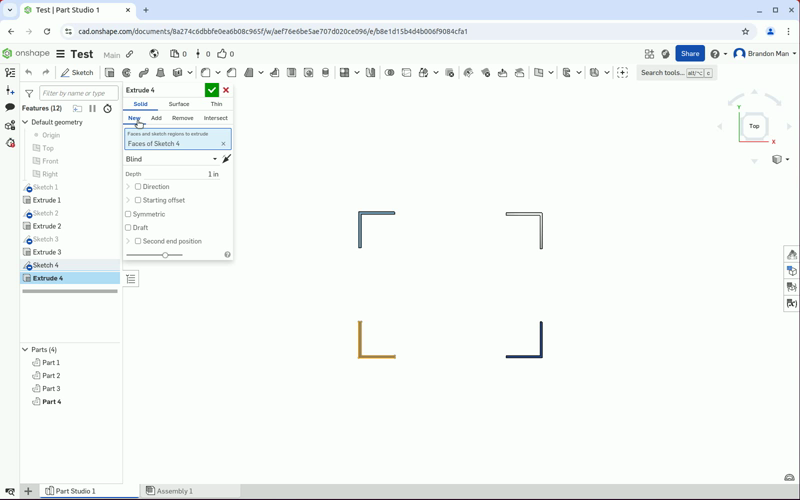
click(137, 120)
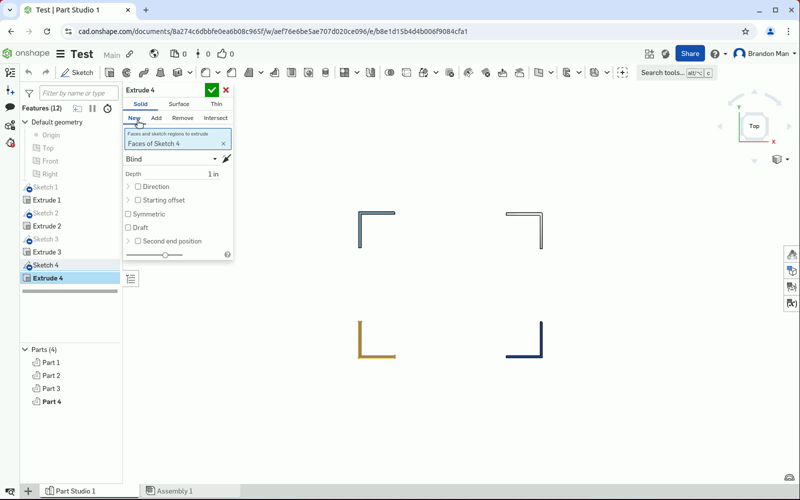
key(tab, 4)
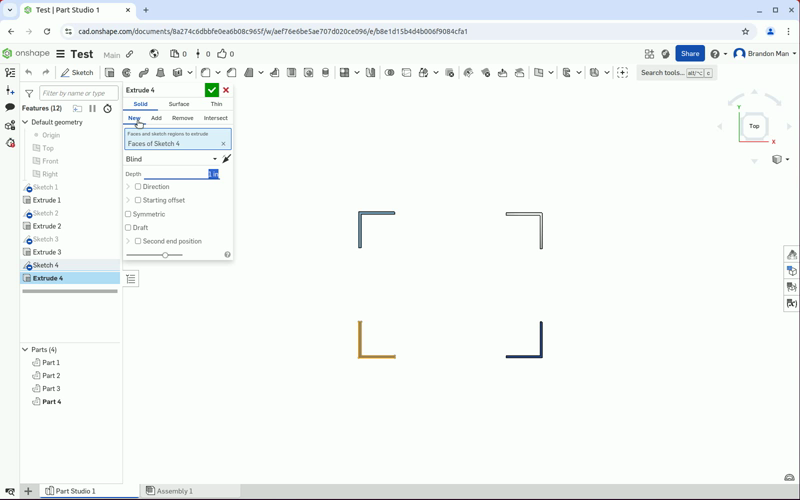
text(23.108)
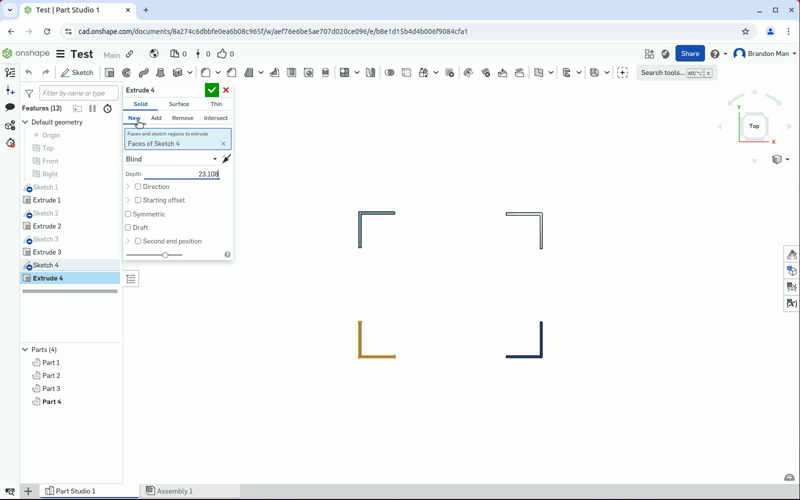
key(enter)
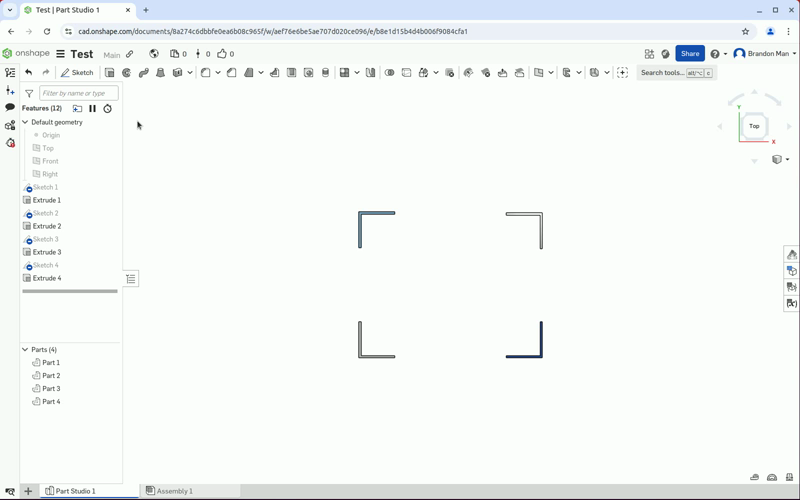
key(shift+h)
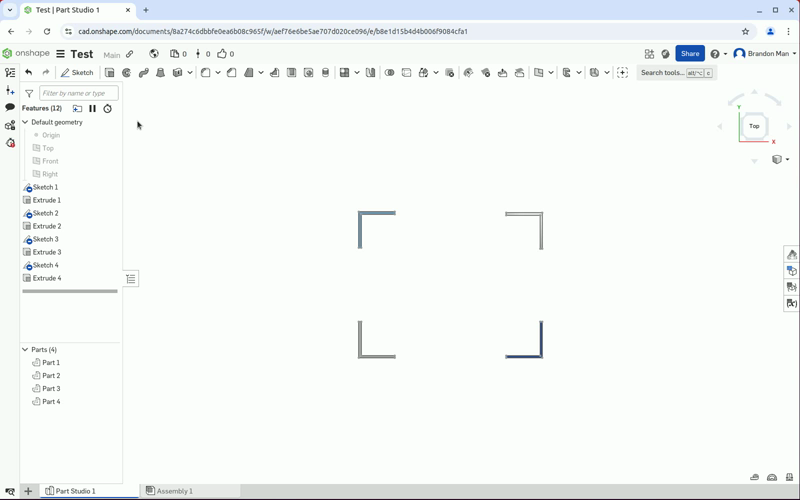
key(shift+h)
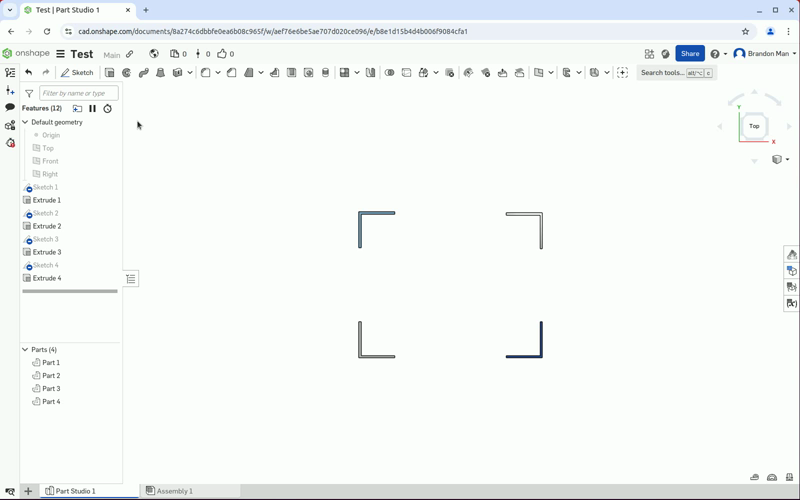
mouse_move(73, 189)
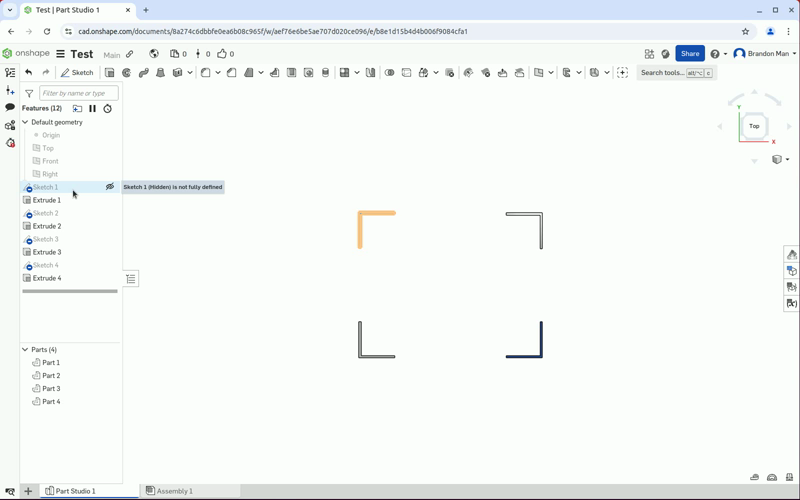
click(73, 189)
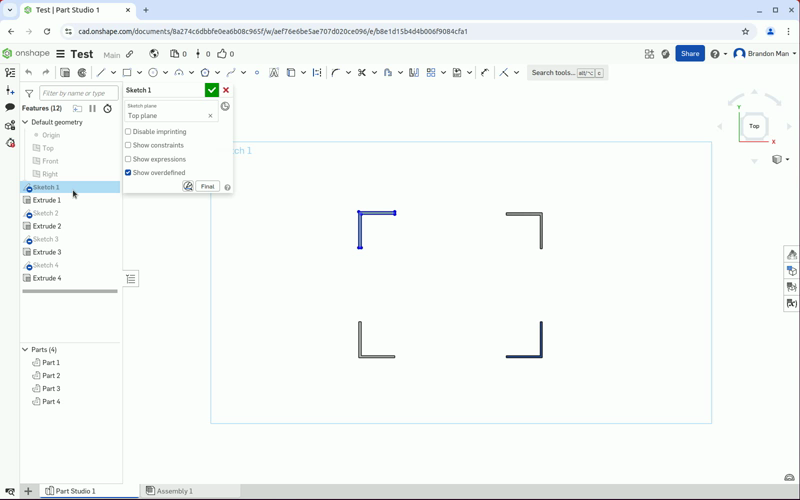
mouse_move(229, 92)
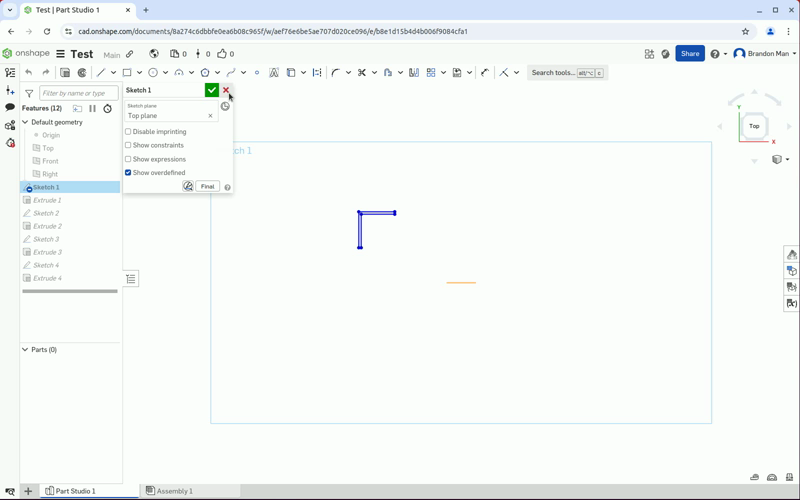
click(229, 92)
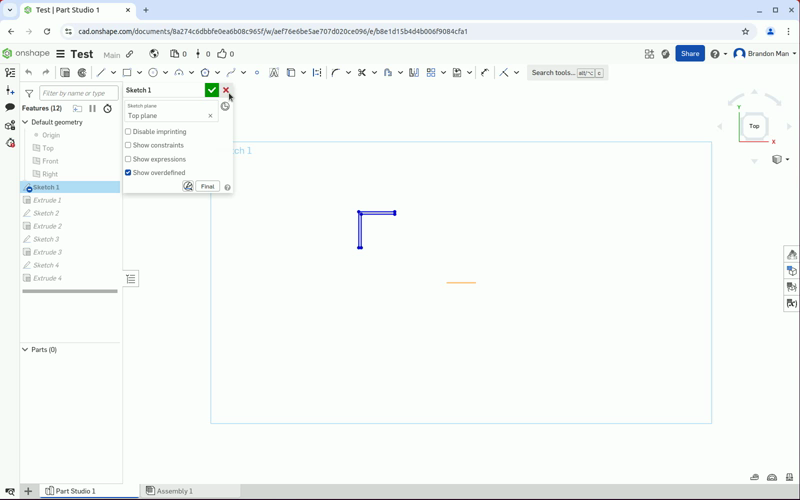
key(shift+s)
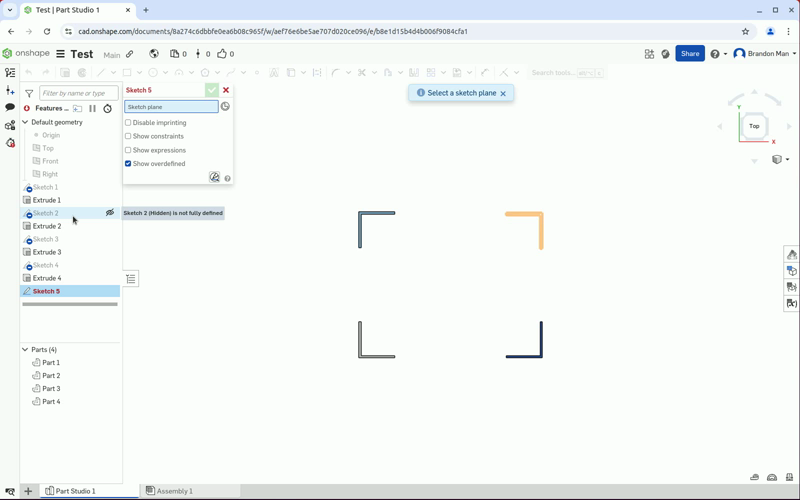
scroll(3)
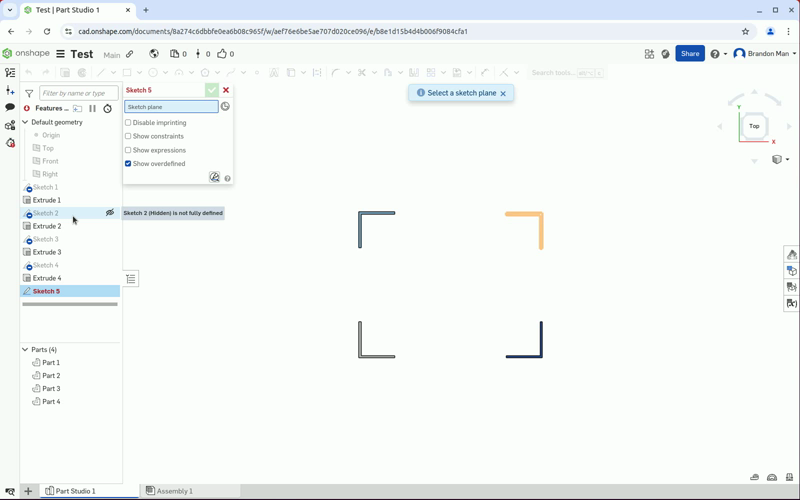
mouse_move(73, 150)
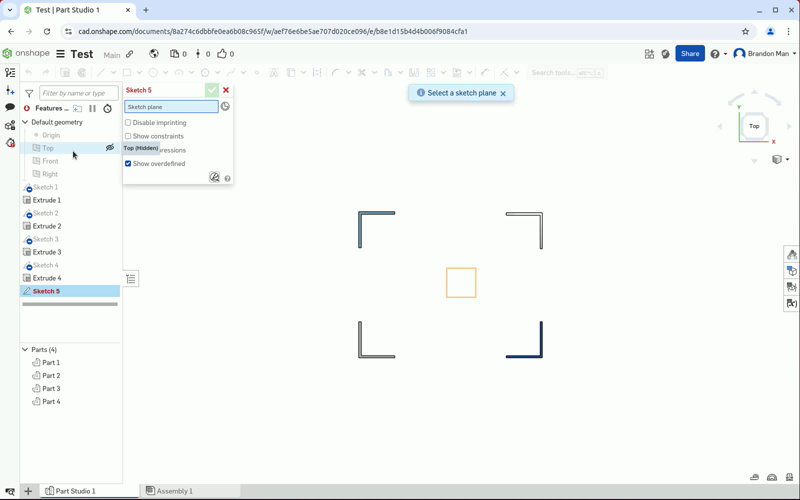
click(73, 150)
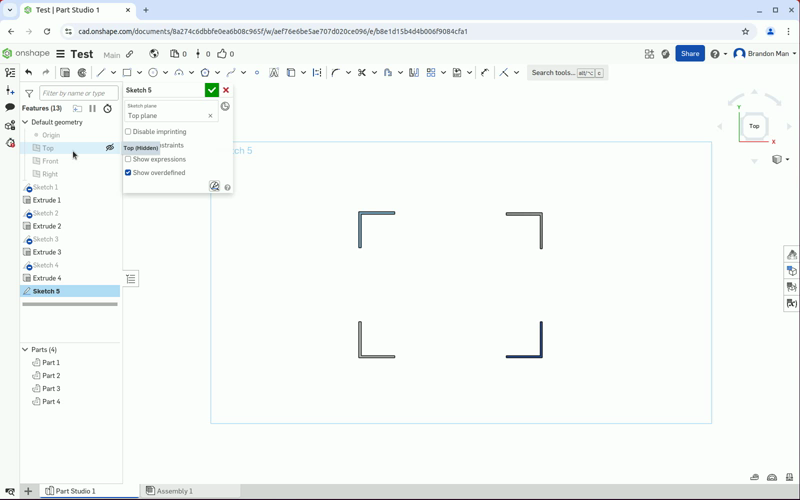
mouse_move(73, 352)
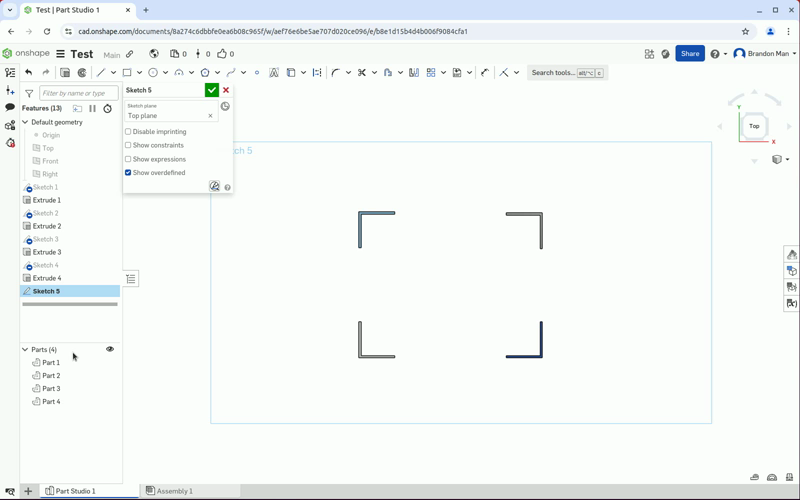
key(y)
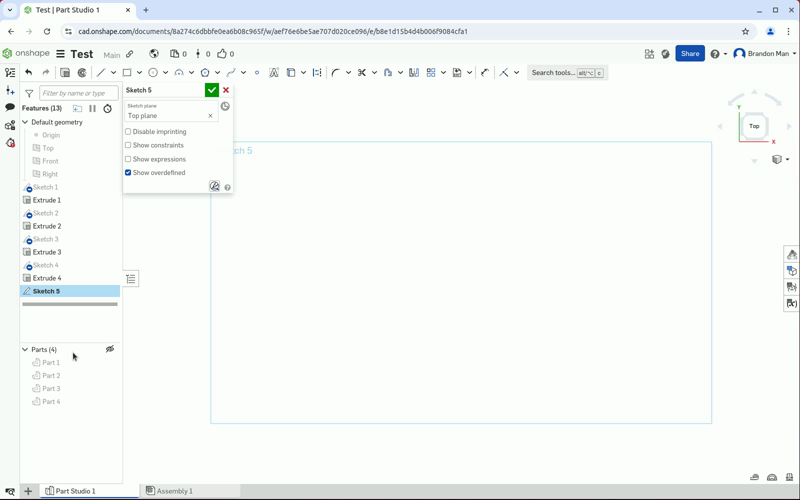
key(l)
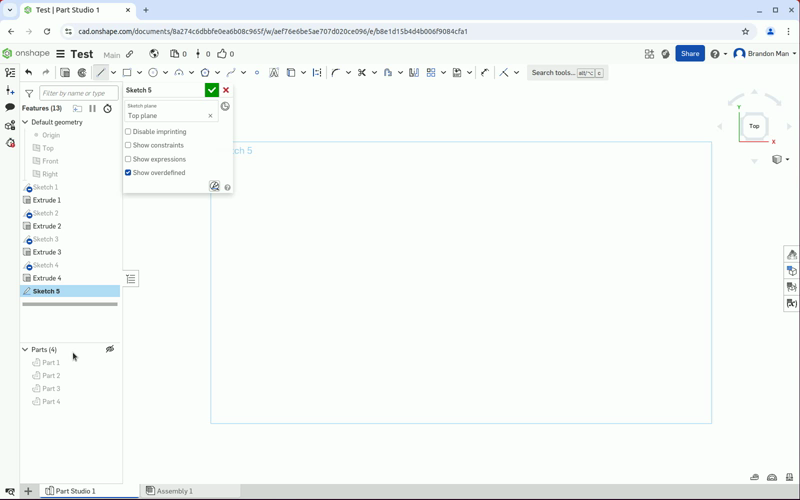
key_down(shift)
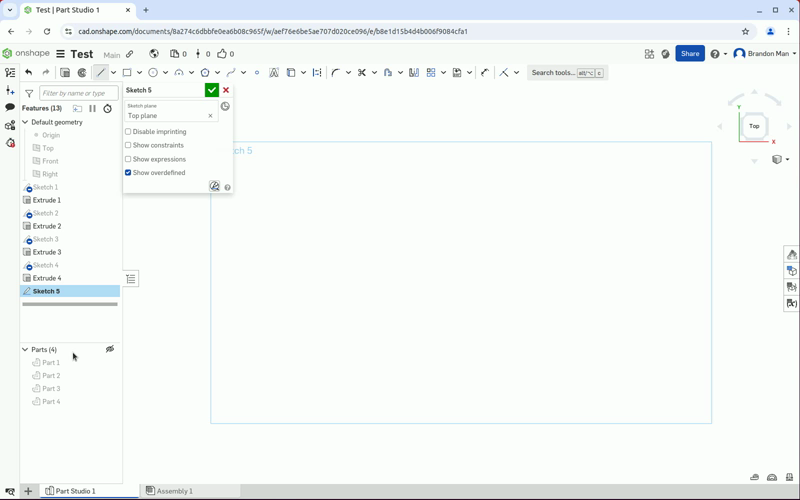
mouse_move(356, 360)
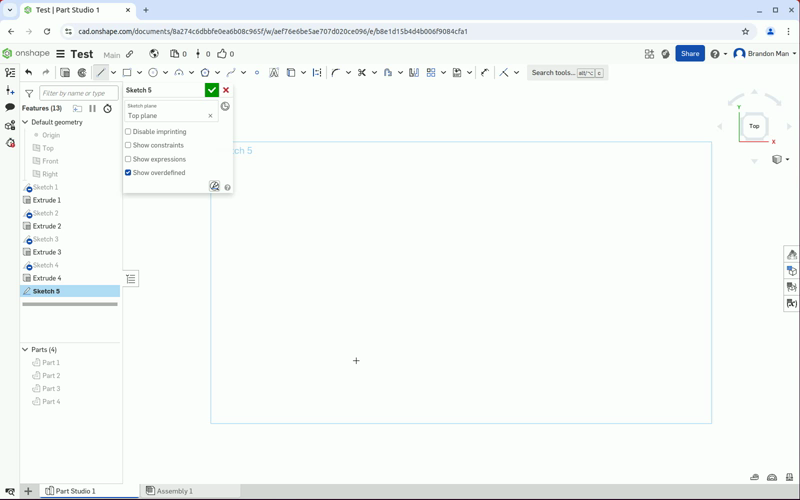
click(356, 360)
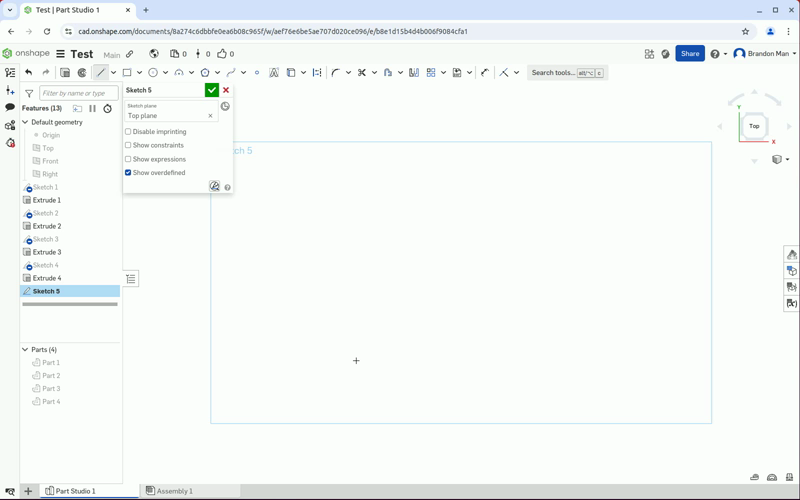
key_up(shift)
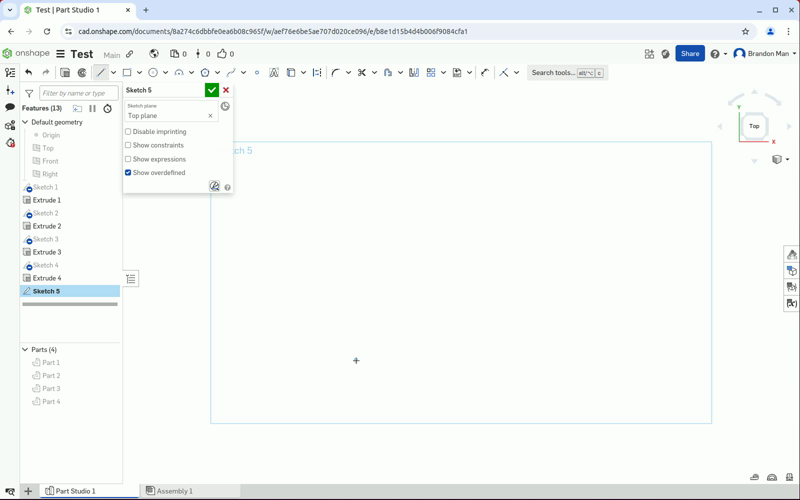
key_down(shift)
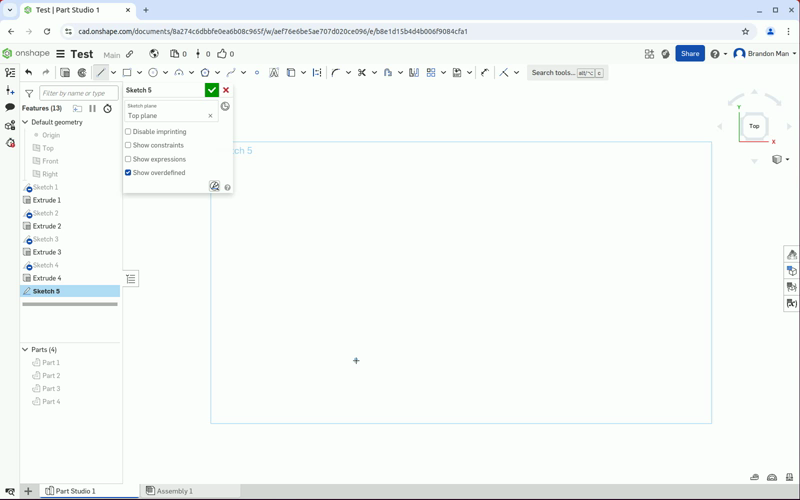
mouse_move(543, 360)
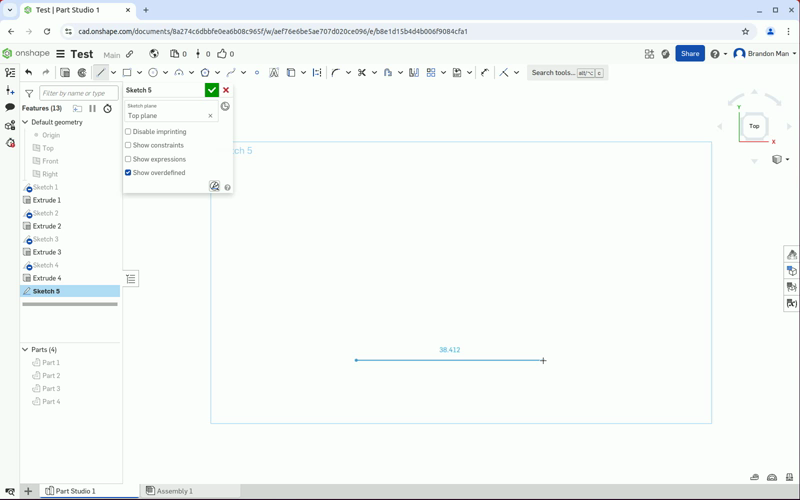
click(543, 360)
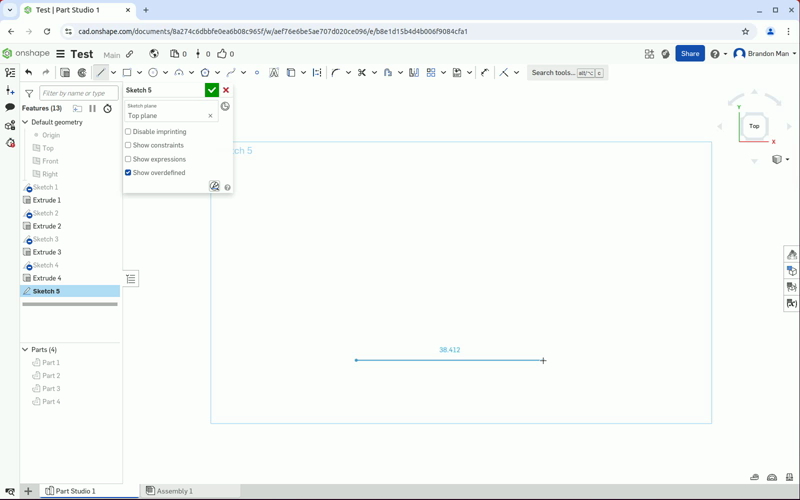
key_up(shift)
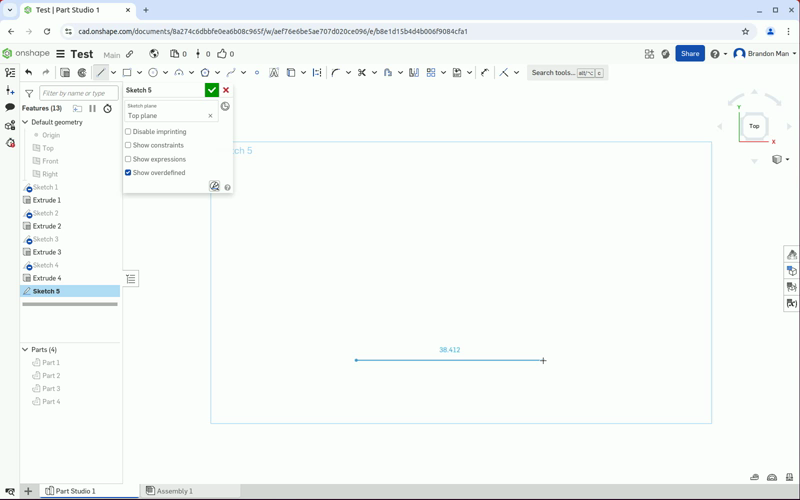
key_down(shift)
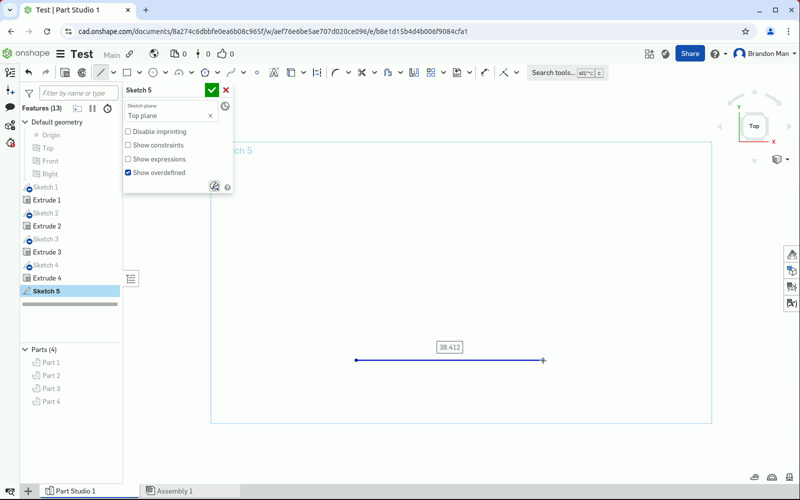
mouse_move(573, 360)
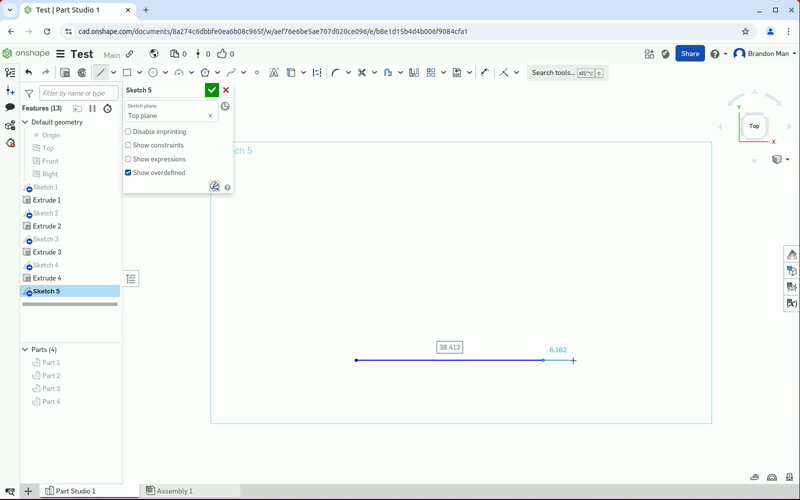
mouse_move(543, 323)
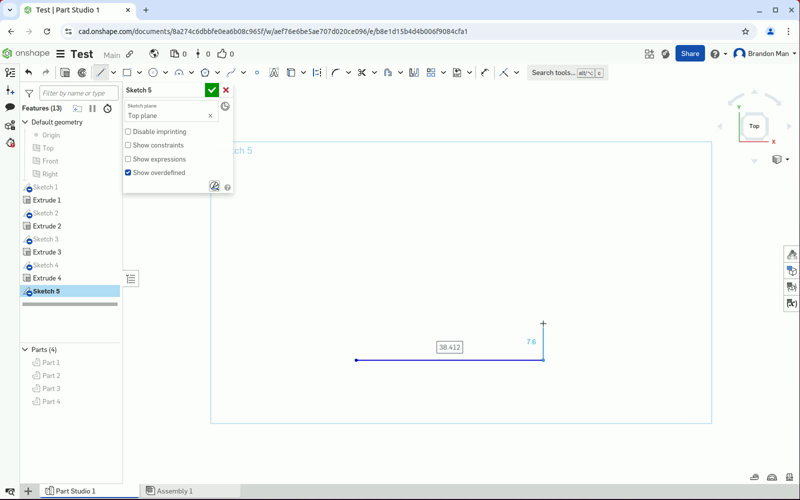
click(543, 323)
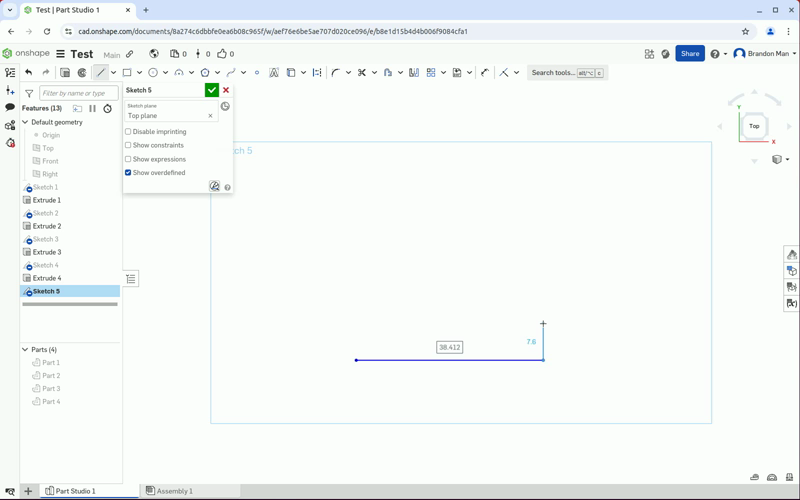
key_up(shift)
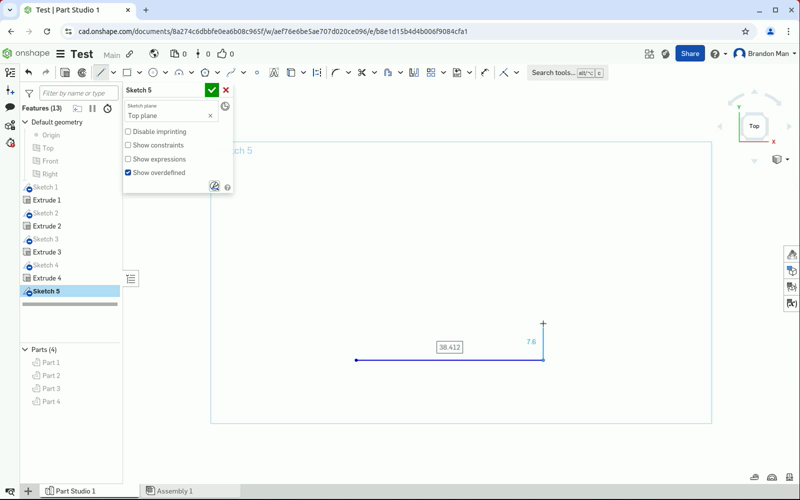
key_down(shift)
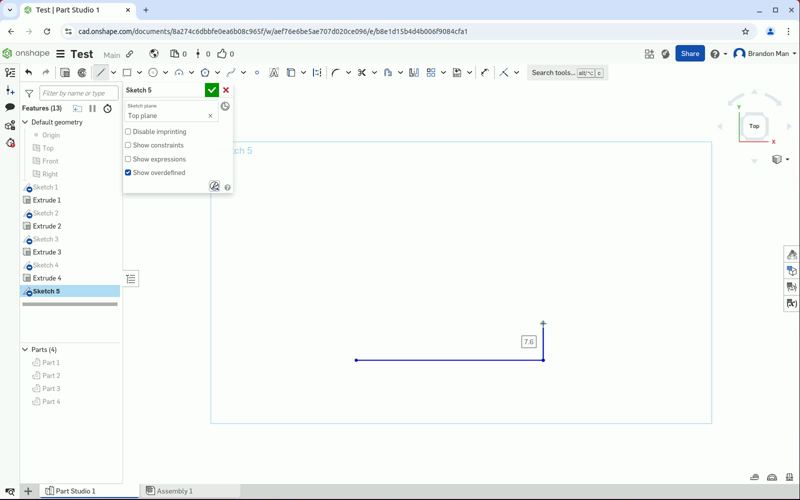
mouse_move(543, 210)
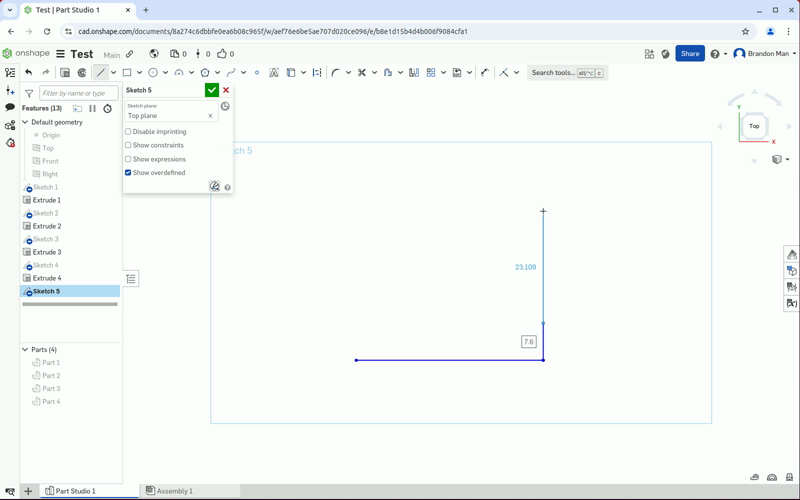
click(543, 210)
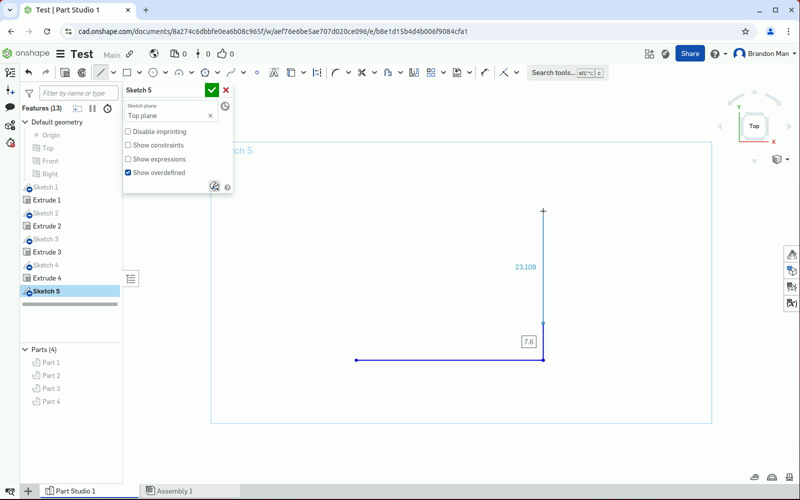
key_up(shift)
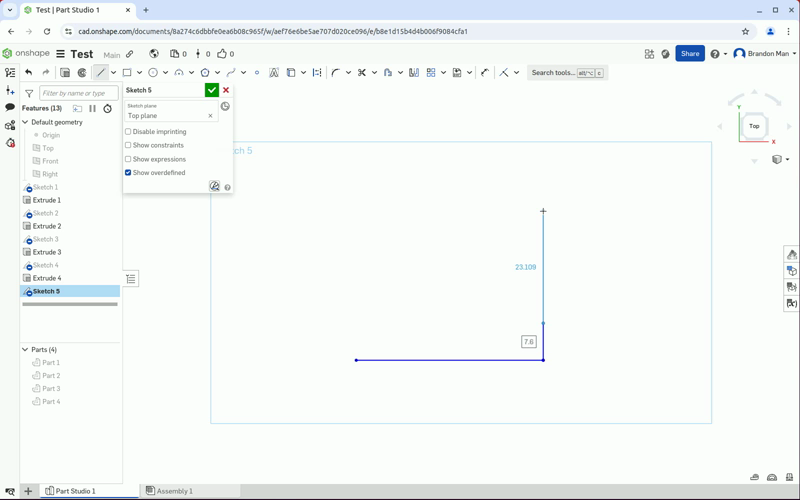
key_down(shift)
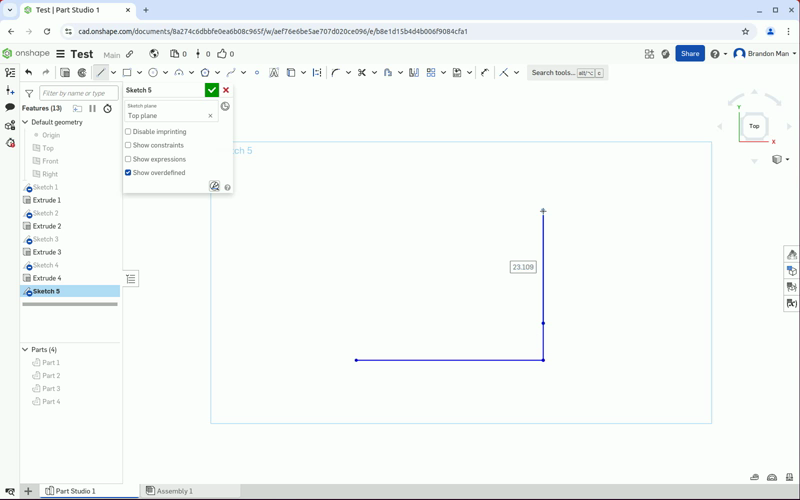
mouse_move(450, 210)
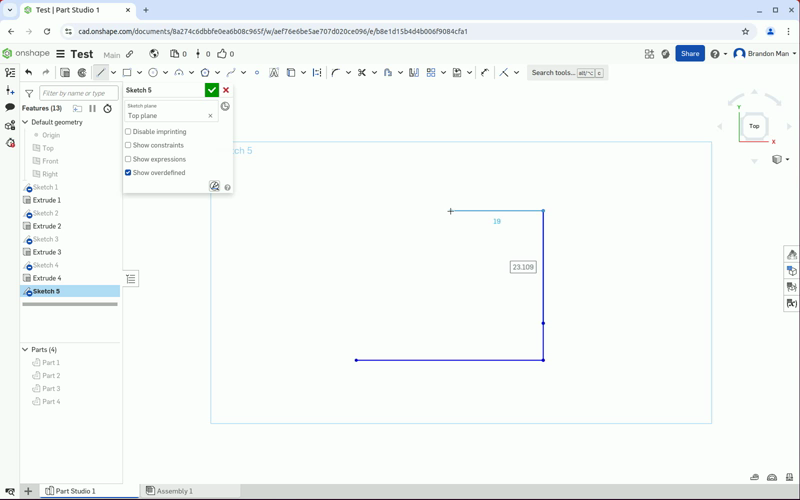
click(450, 210)
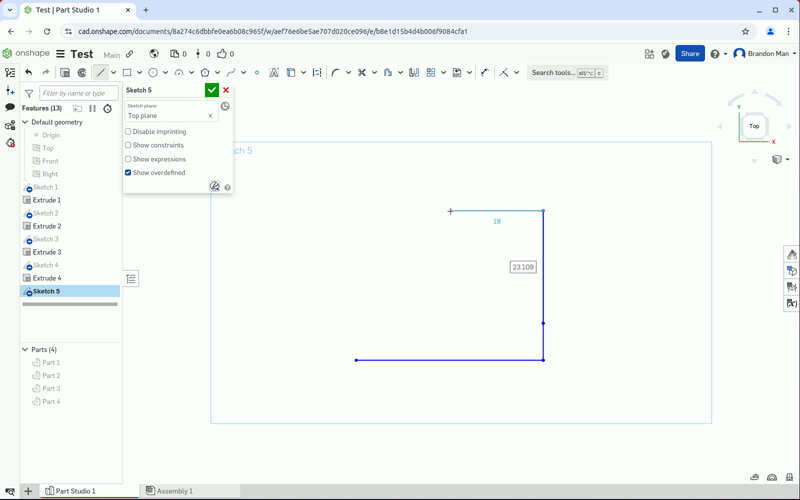
key_up(shift)
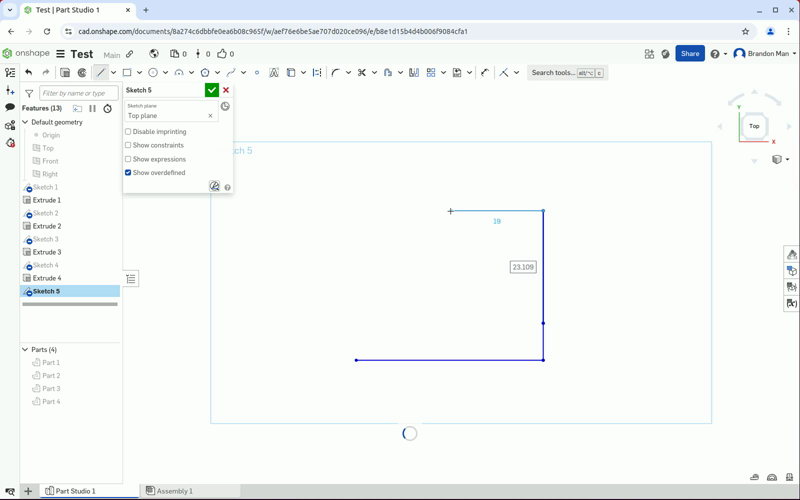
key_down(shift)
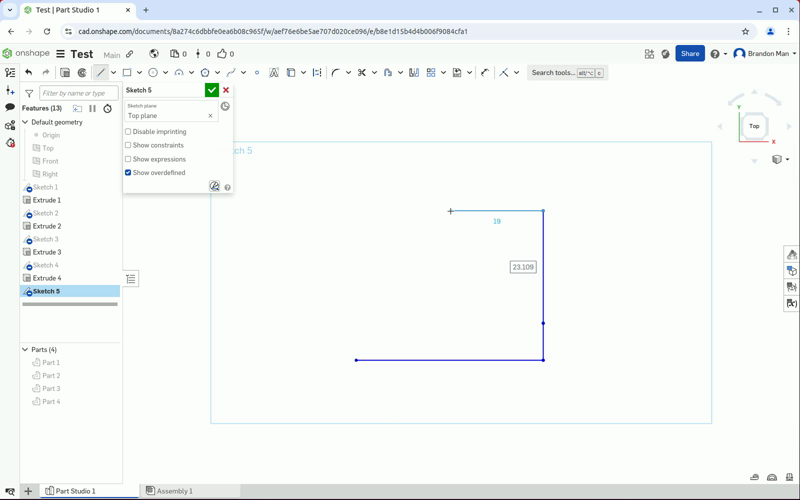
mouse_move(356, 210)
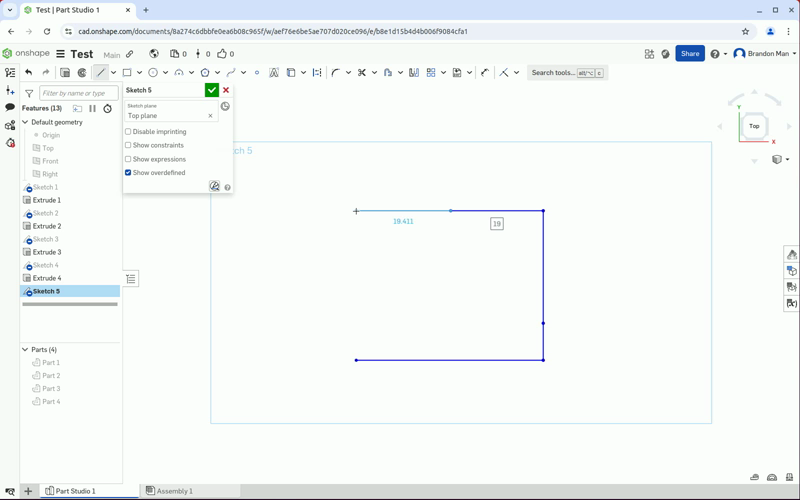
click(356, 210)
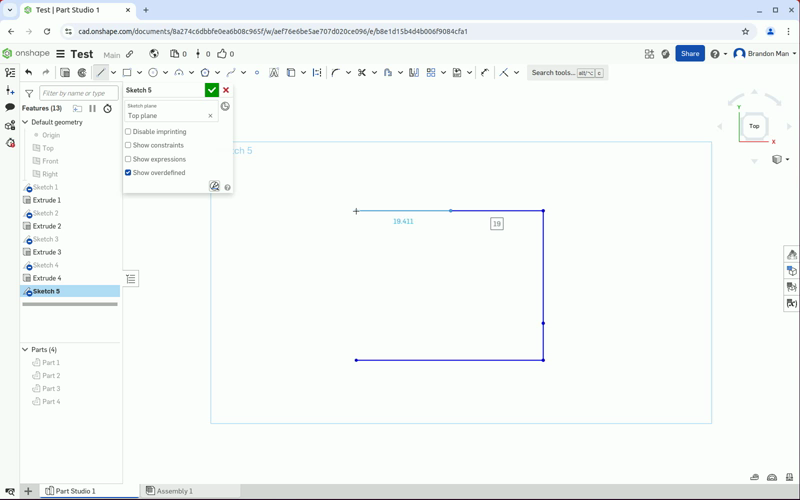
key_up(shift)
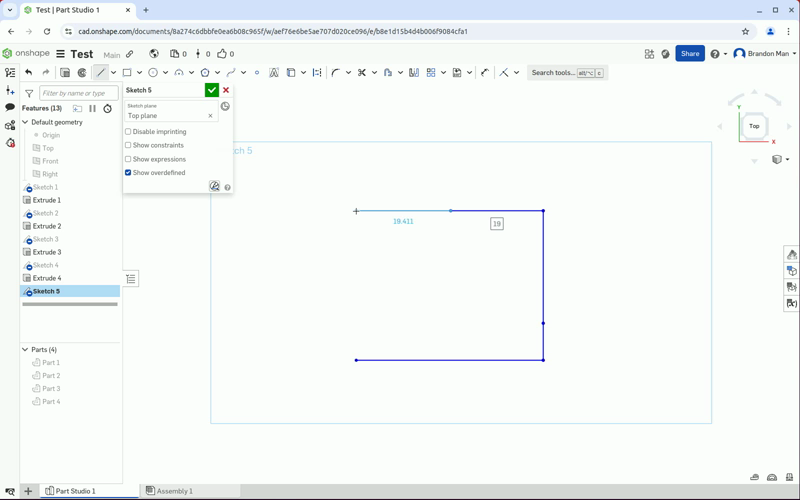
key_down(shift)
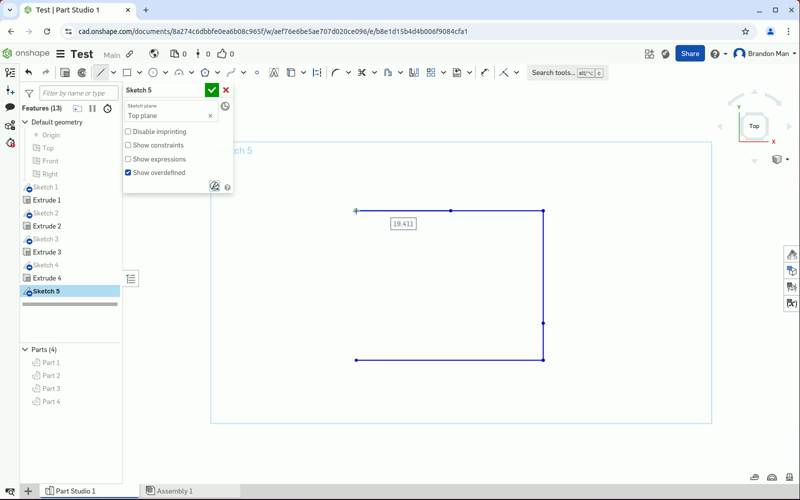
mouse_move(356, 285)
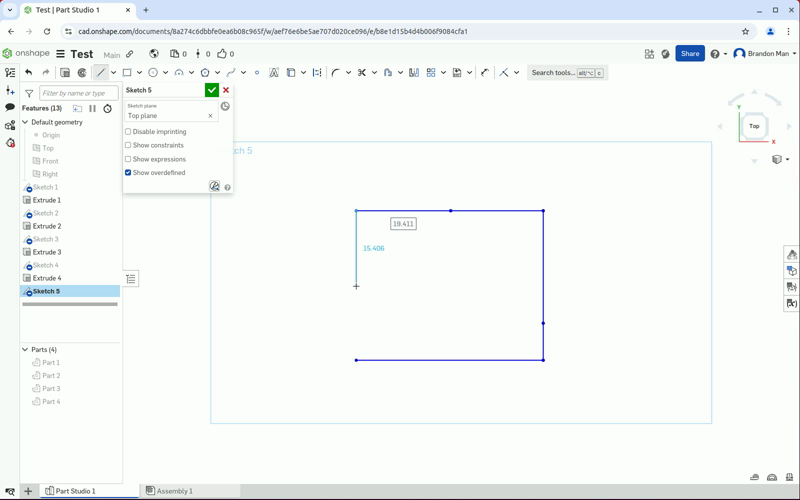
click(356, 285)
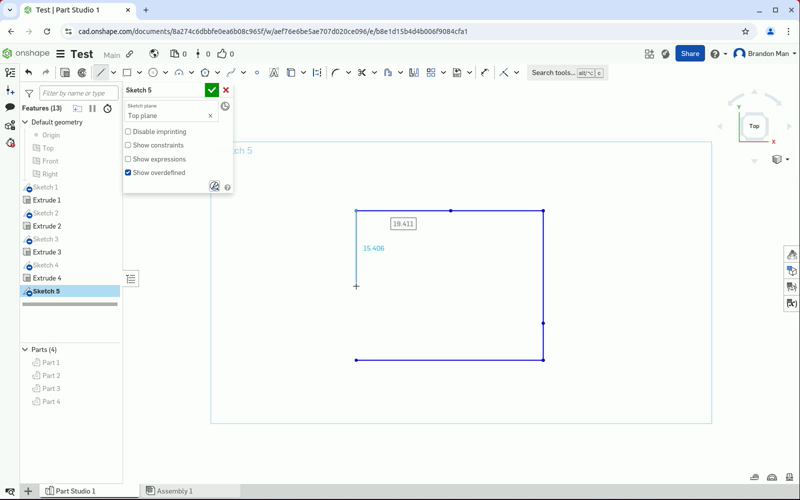
key_up(shift)
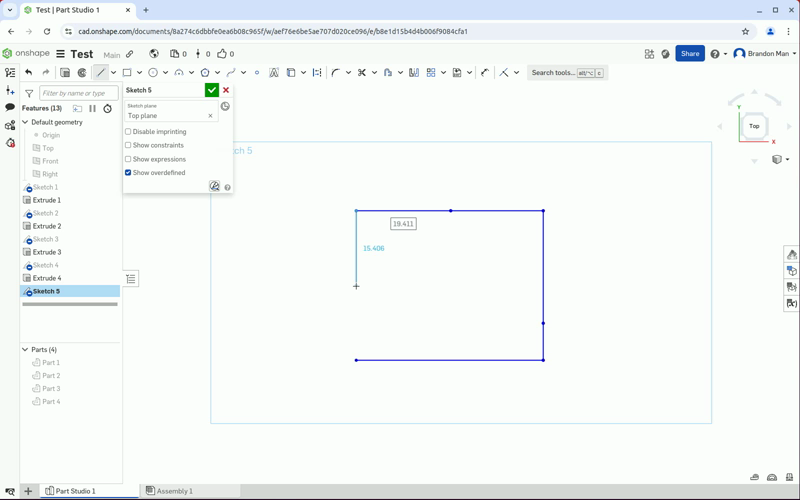
key_down(shift)
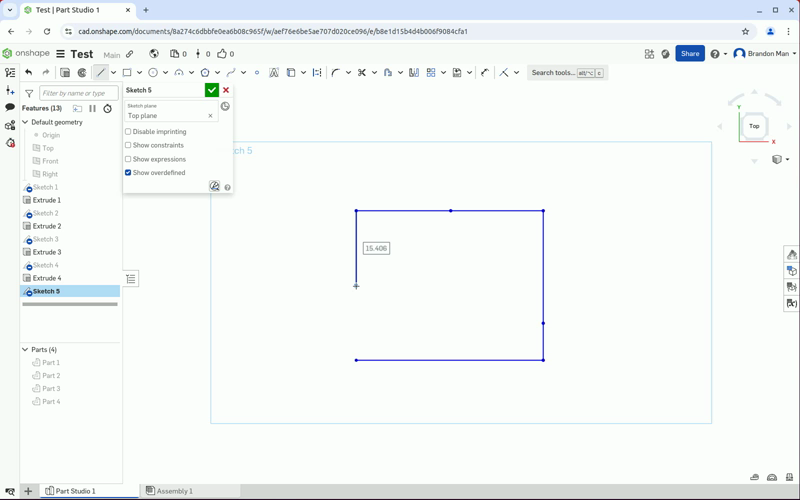
mouse_move(356, 360)
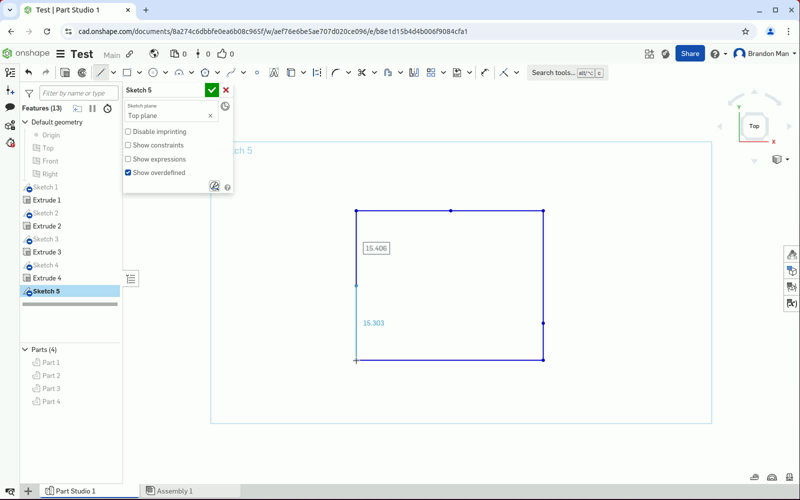
key_up(shift)
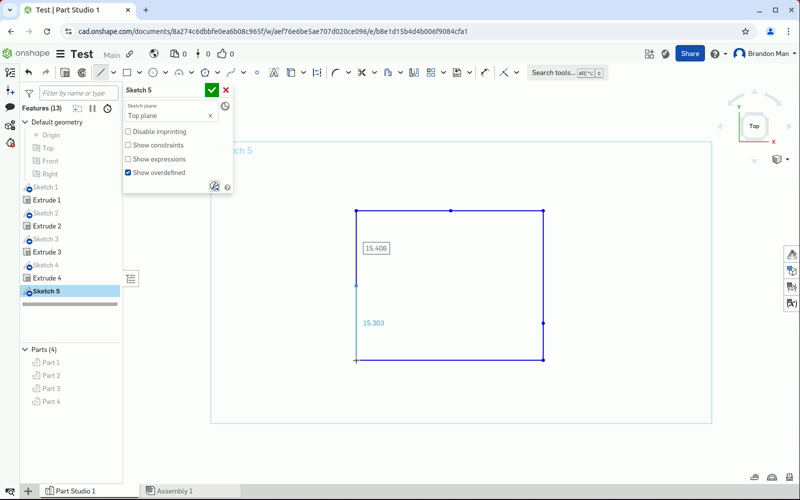
click(356, 360)
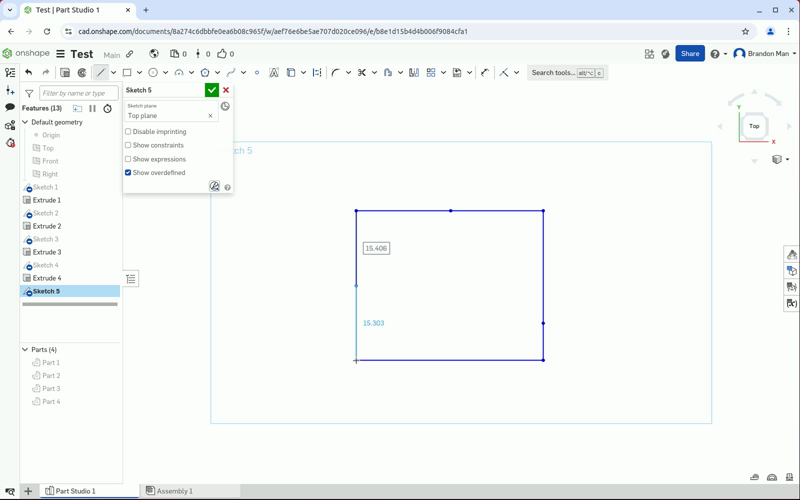
key(esc)
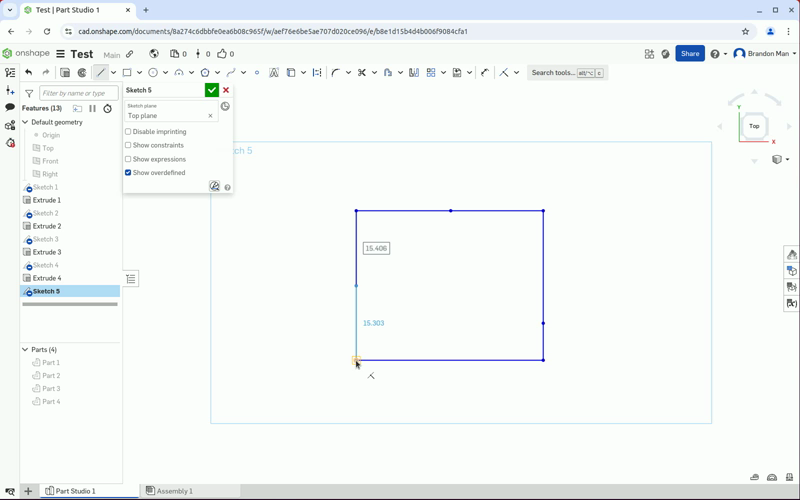
key(l)
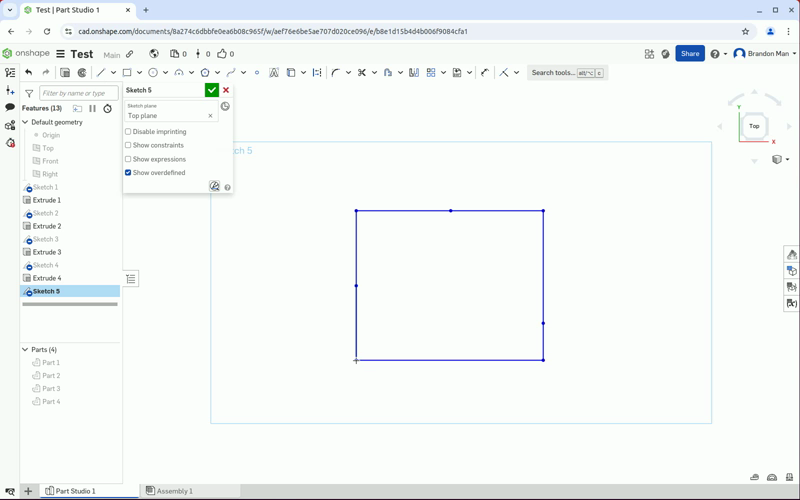
key_down(shift)
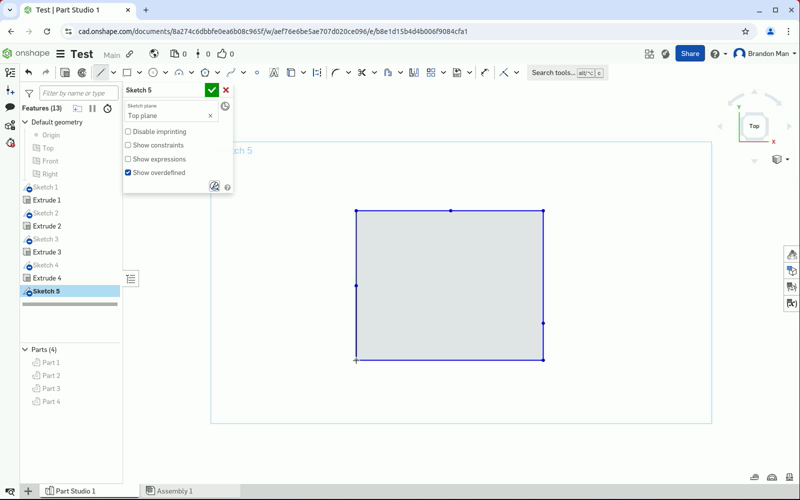
mouse_move(358, 358)
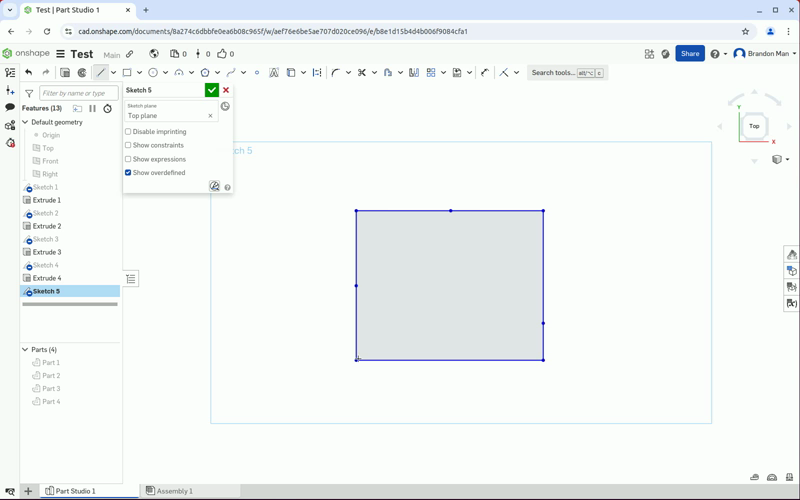
scroll(6)
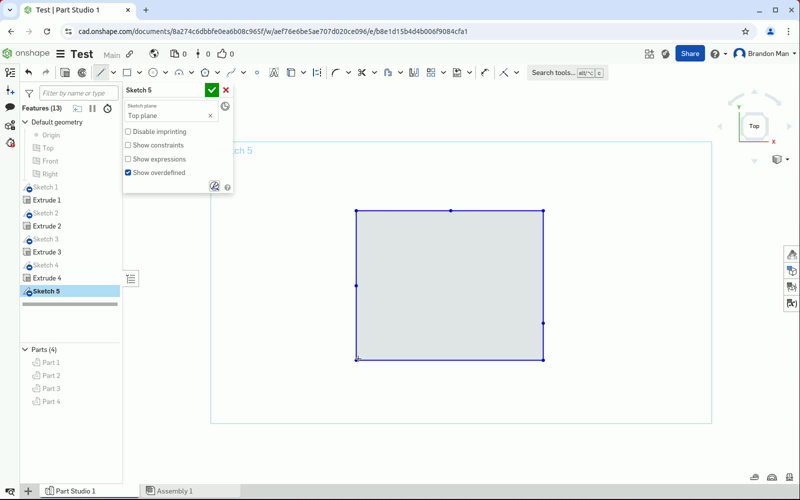
scroll(6)
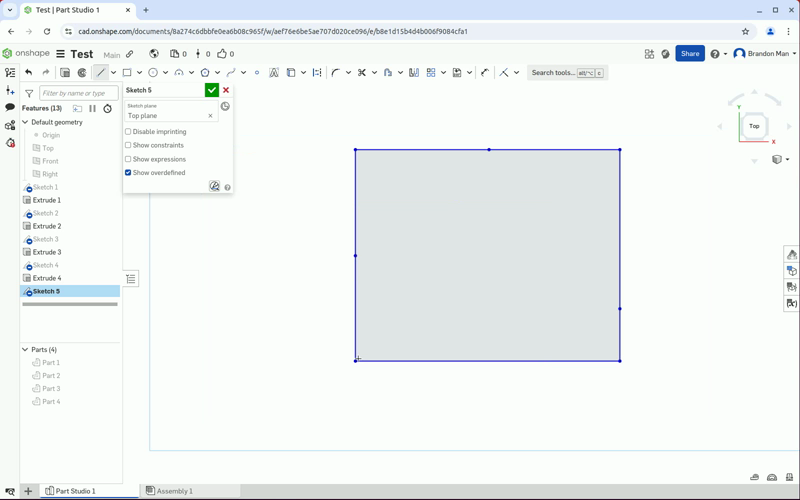
scroll(6)
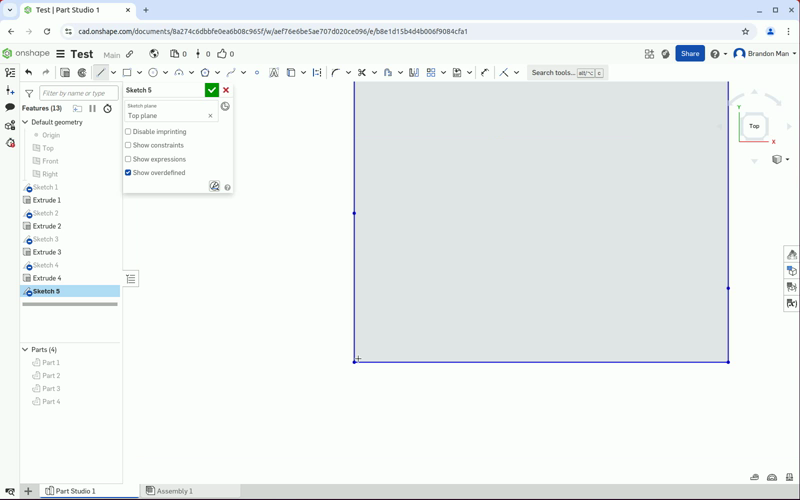
scroll(6)
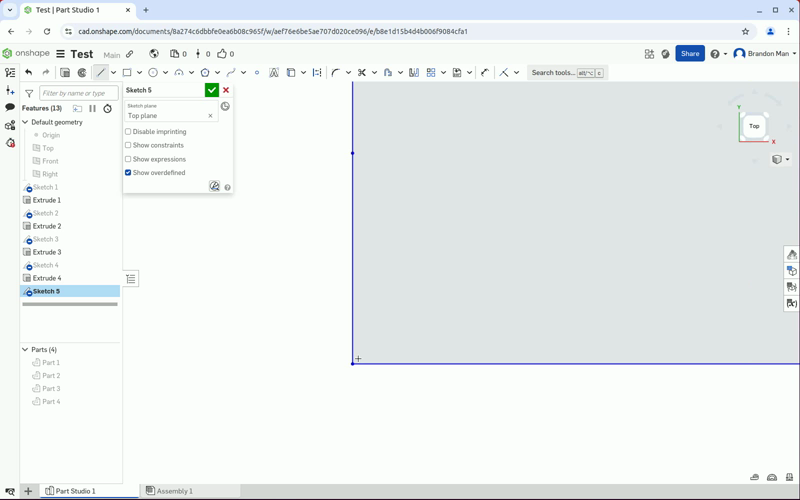
scroll(6)
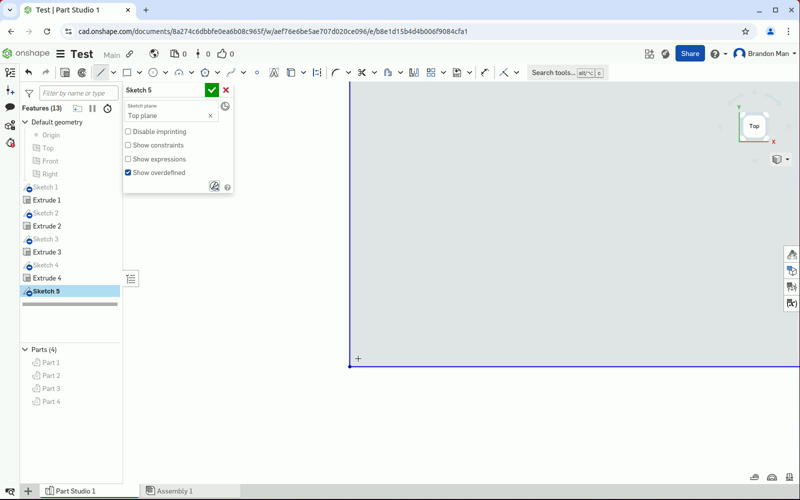
scroll(6)
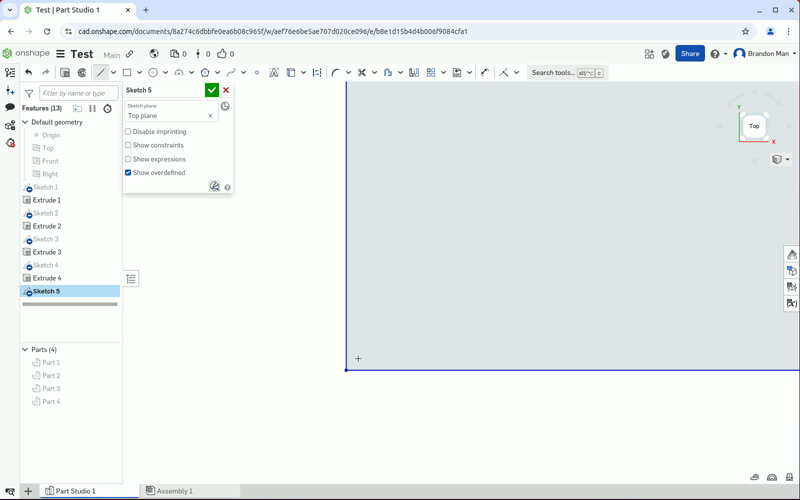
scroll(6)
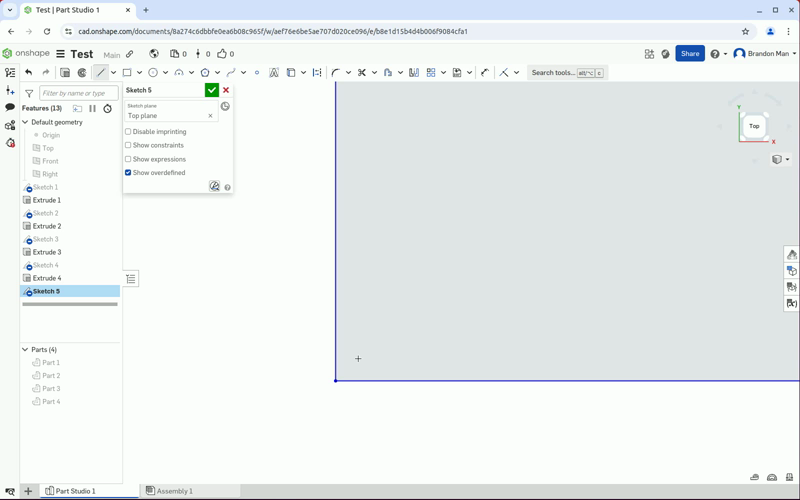
click(358, 358)
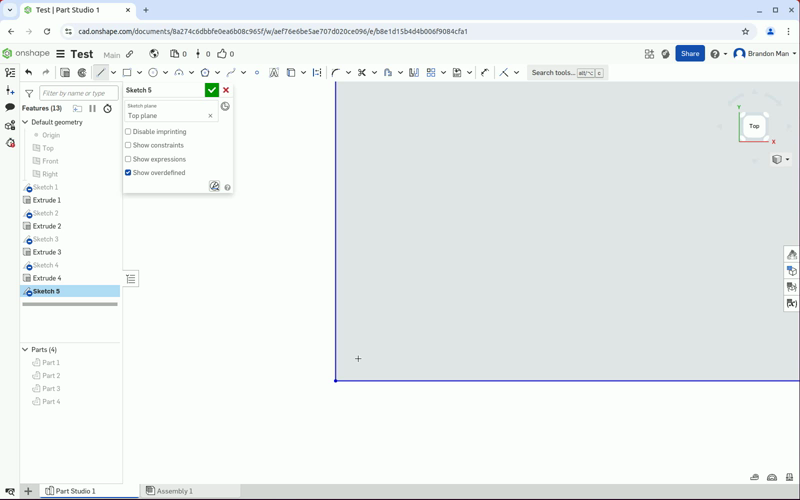
scroll(-6)
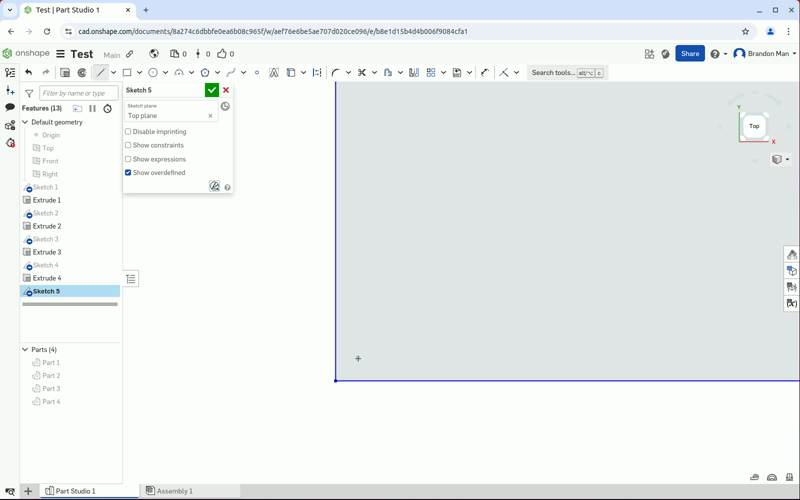
scroll(-6)
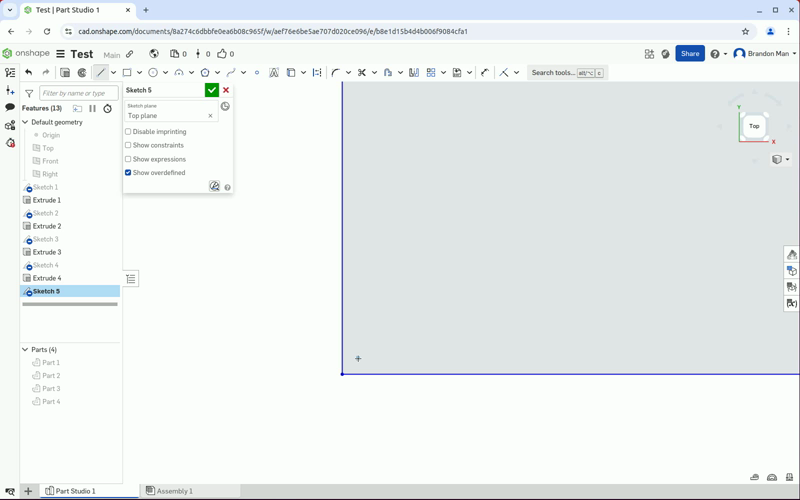
scroll(-6)
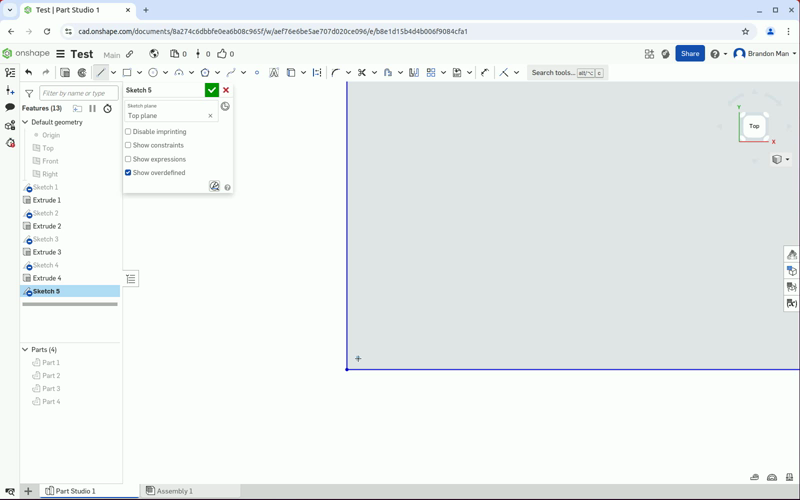
scroll(-6)
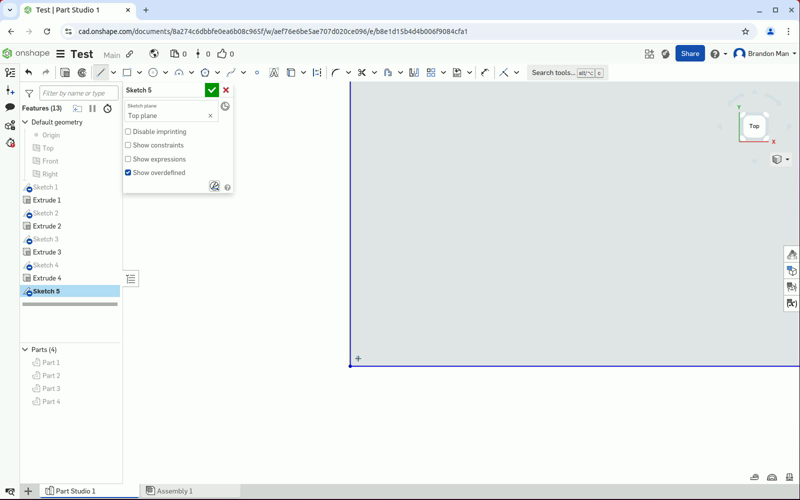
scroll(-6)
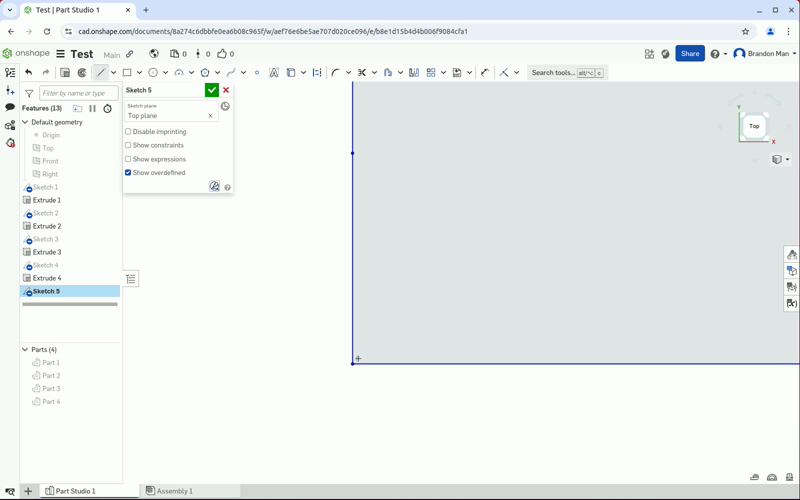
scroll(-6)
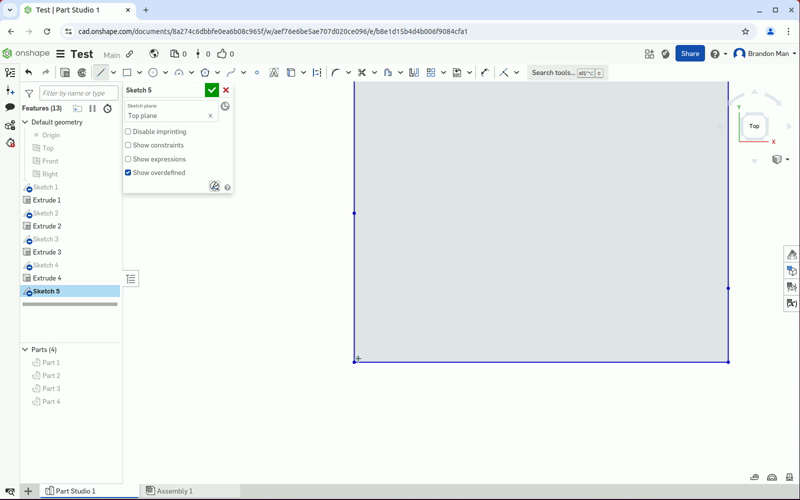
scroll(-6)
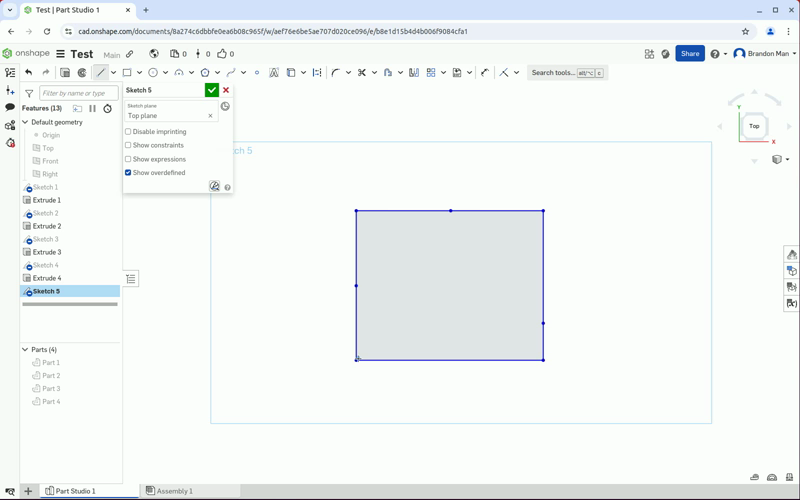
key_up(shift)
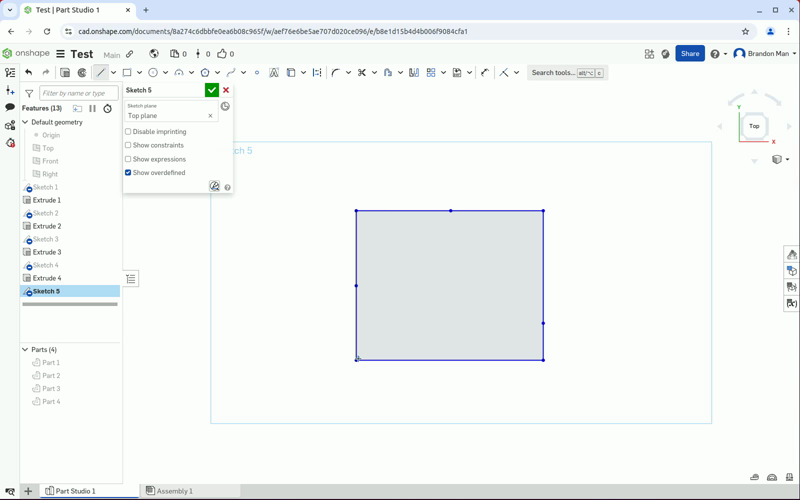
key_down(shift)
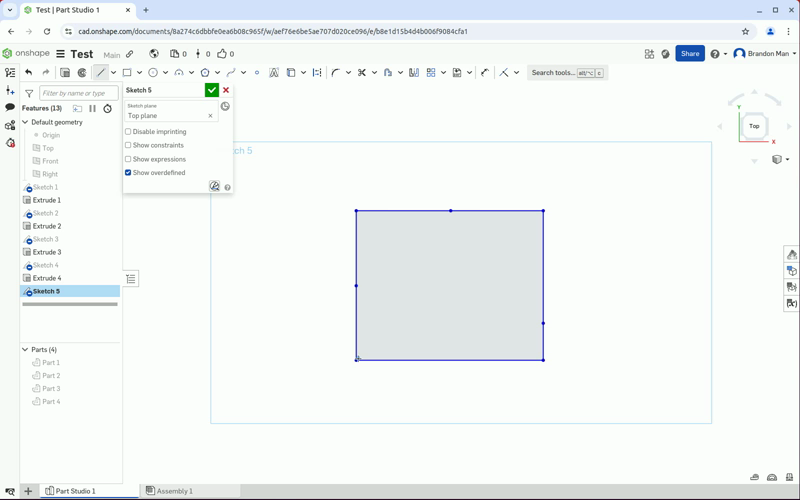
mouse_move(388, 358)
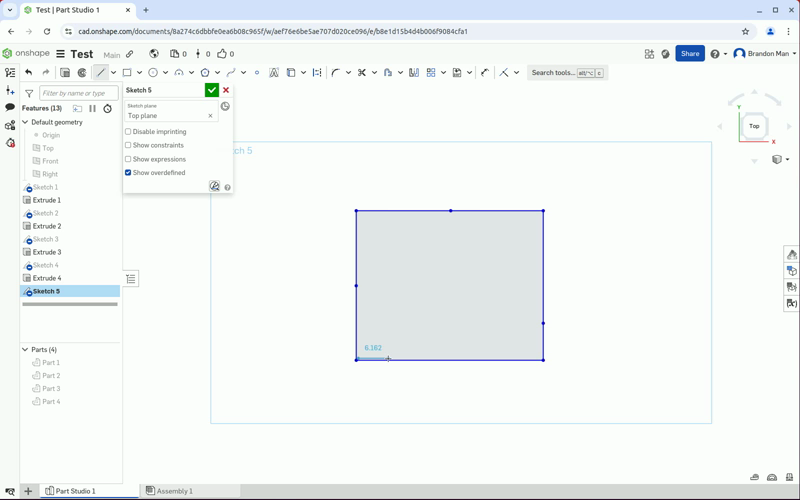
mouse_move(393, 358)
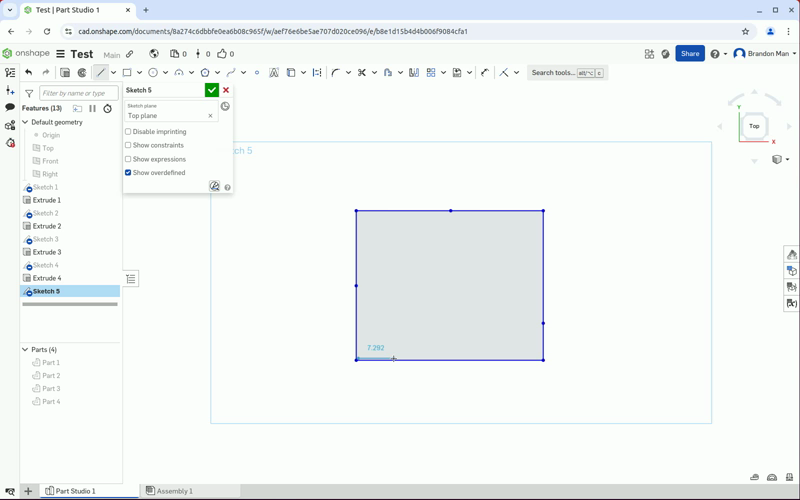
click(393, 358)
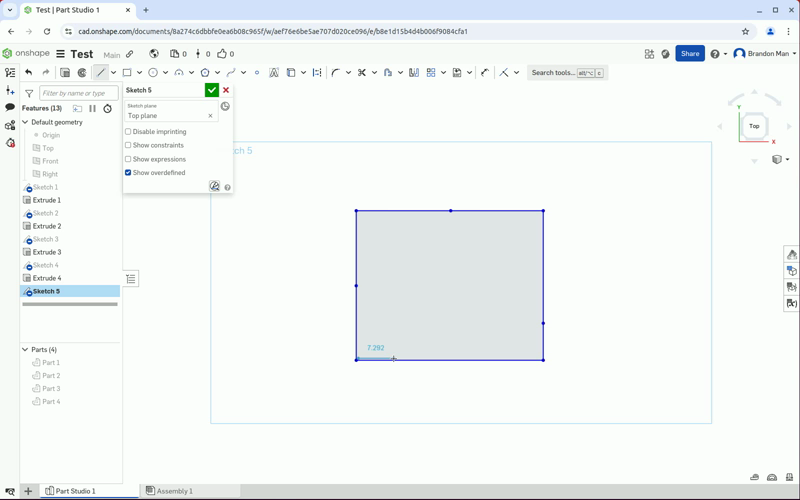
key_up(shift)
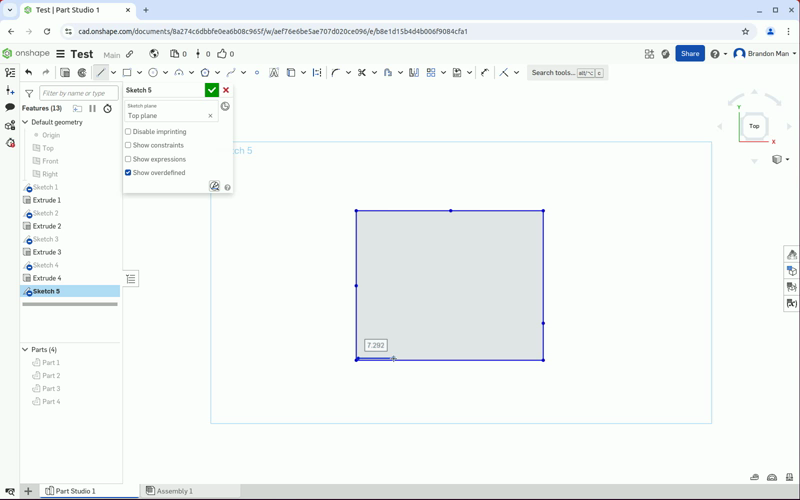
key_down(shift)
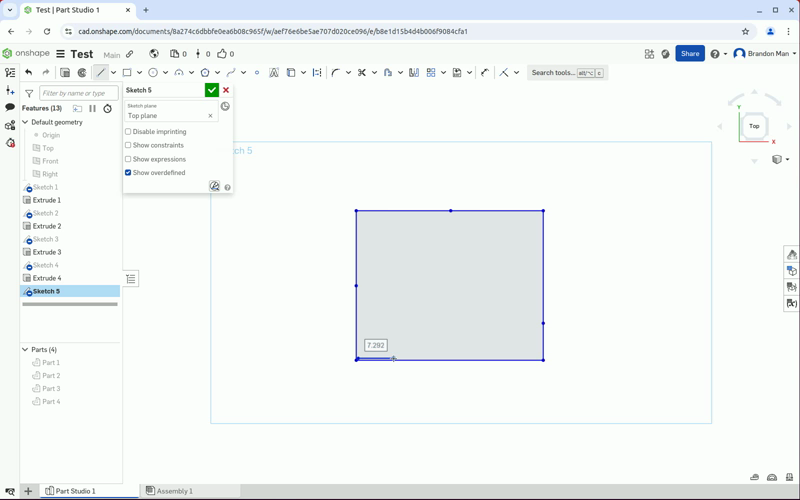
mouse_move(505, 358)
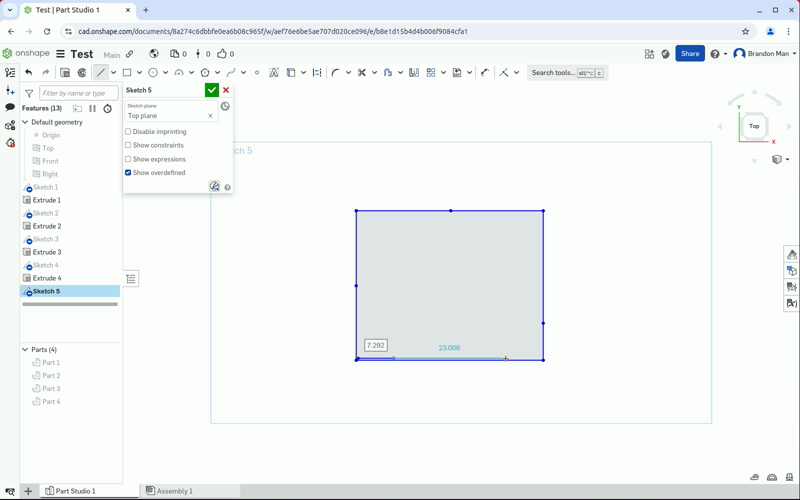
click(505, 358)
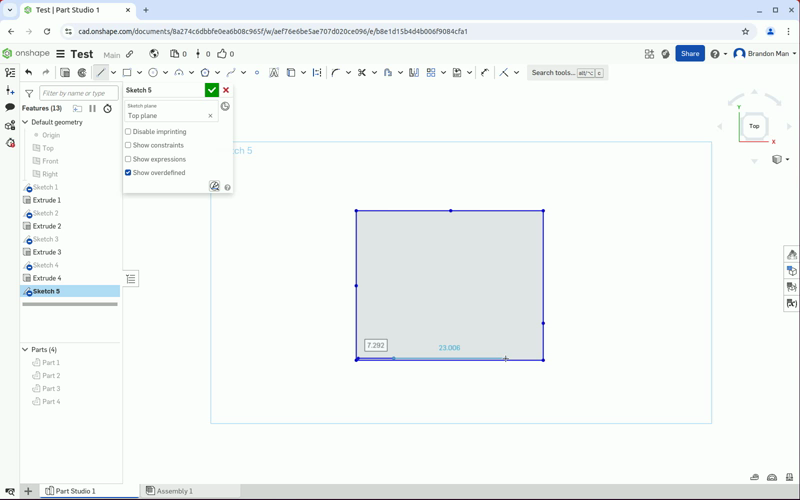
key_up(shift)
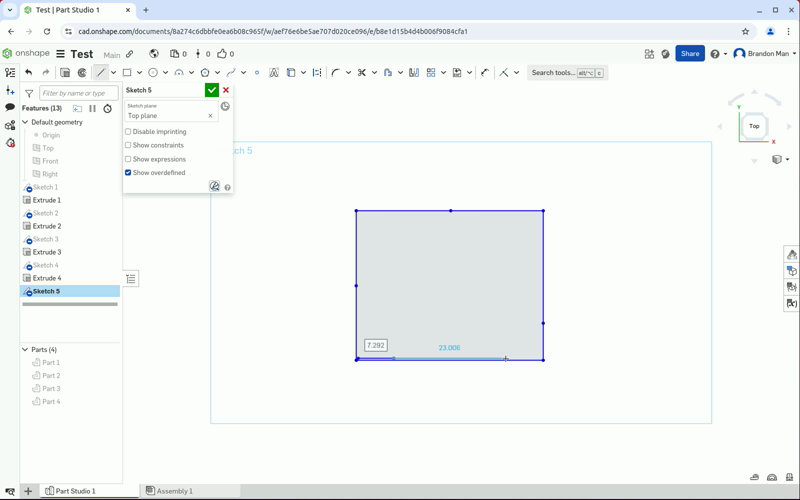
key_down(shift)
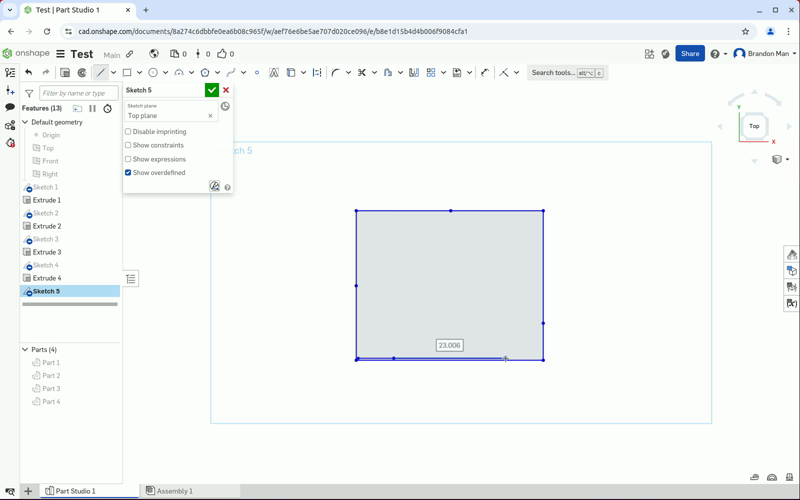
mouse_move(535, 358)
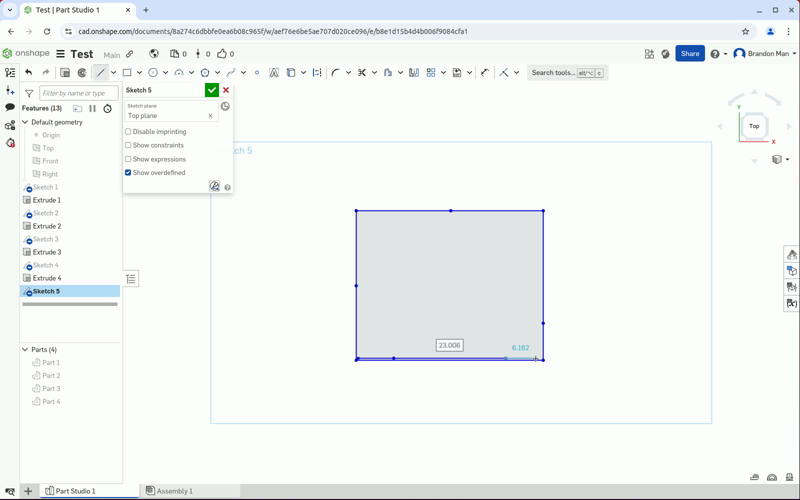
mouse_move(541, 358)
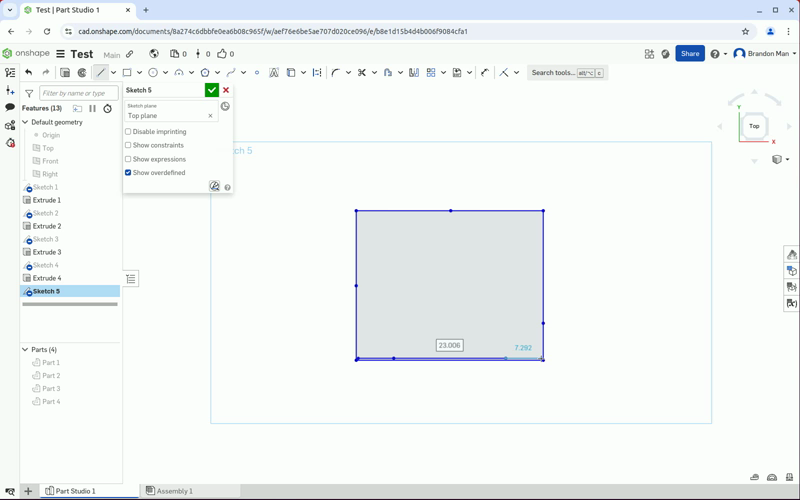
scroll(6)
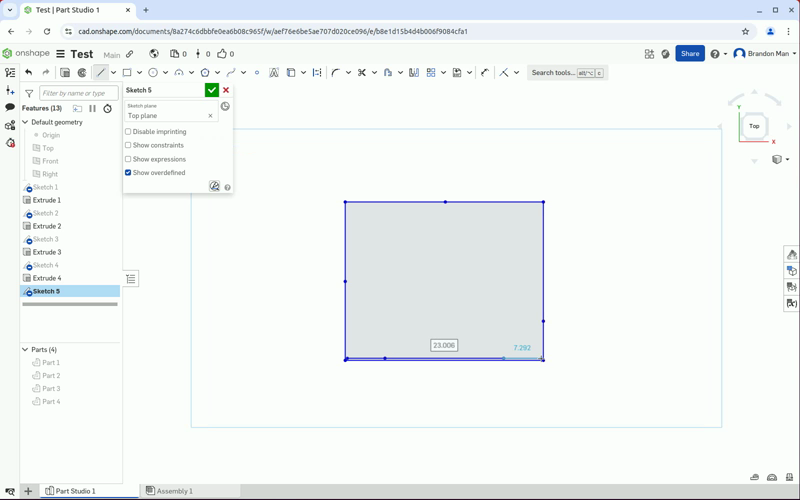
scroll(6)
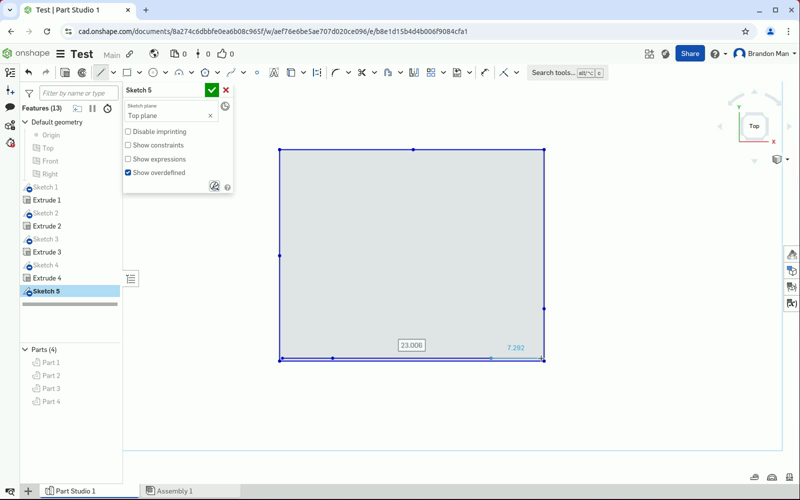
scroll(6)
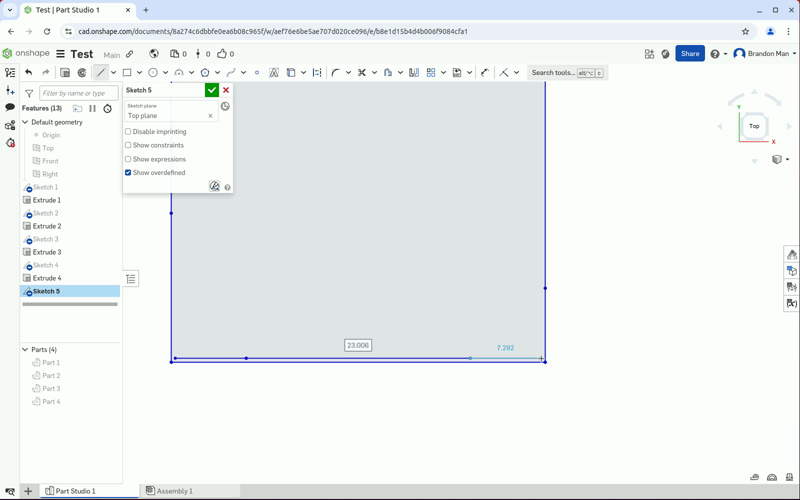
scroll(6)
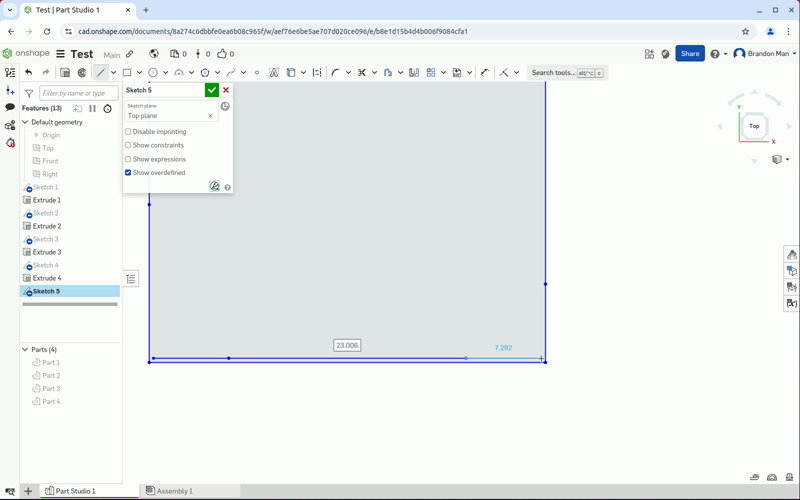
scroll(6)
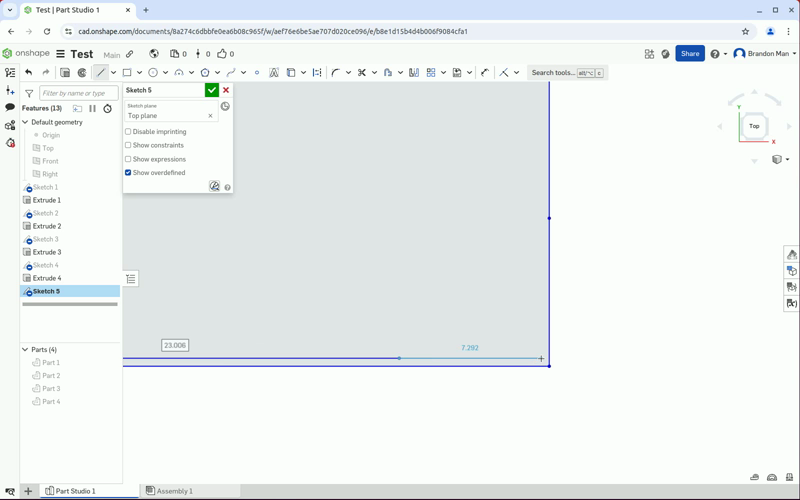
scroll(6)
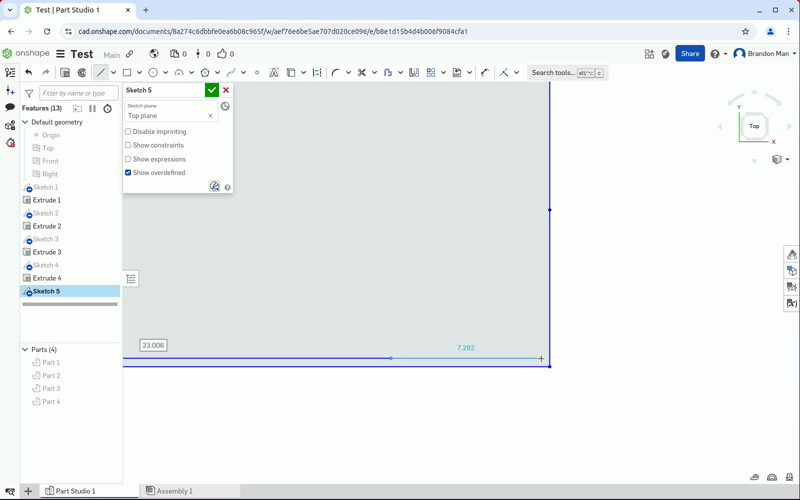
scroll(6)
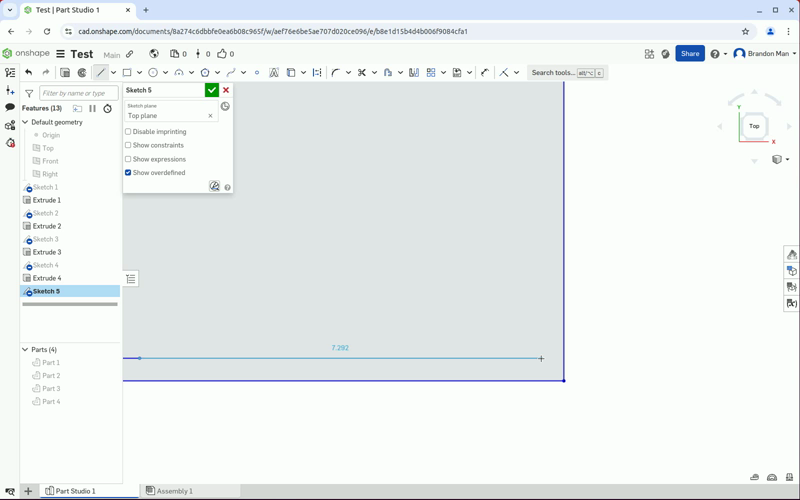
click(541, 358)
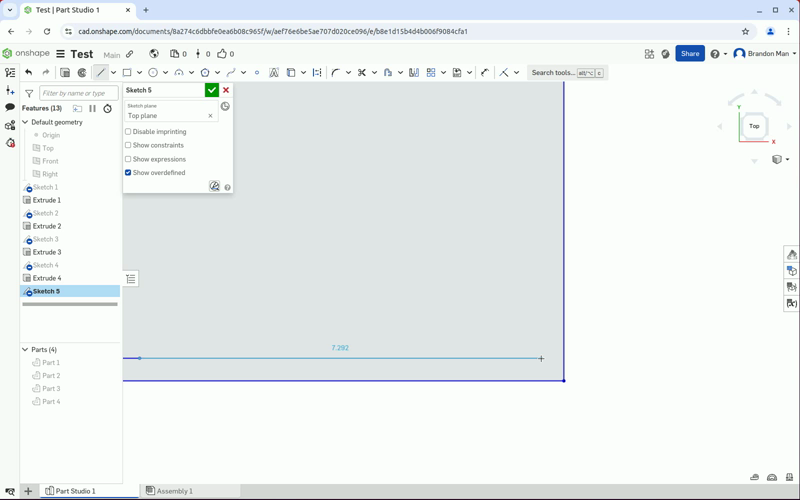
scroll(-6)
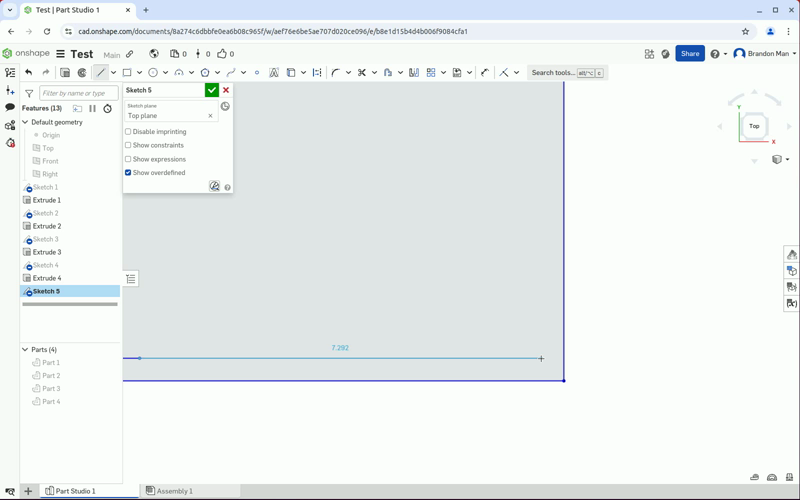
scroll(-6)
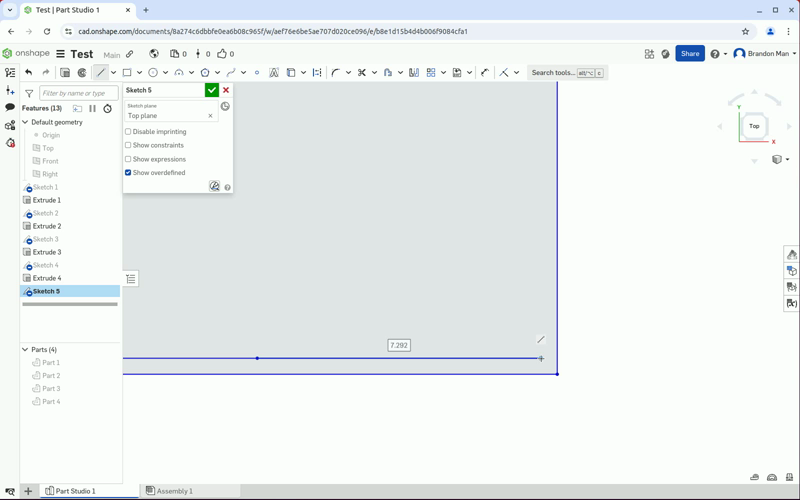
scroll(-6)
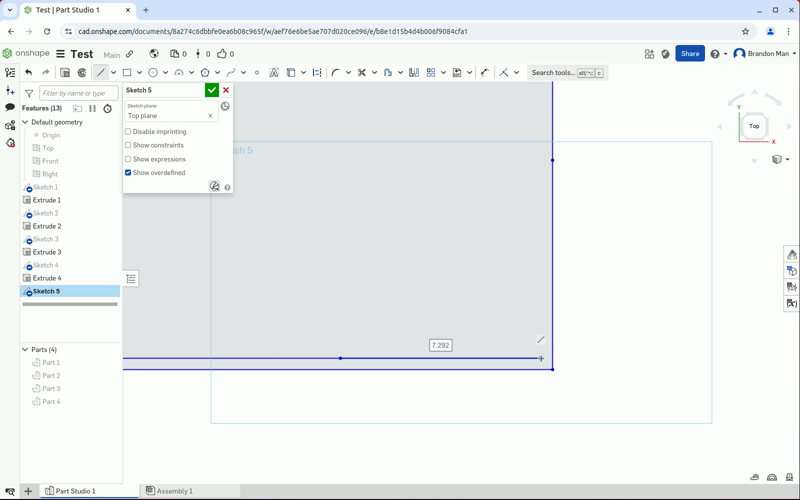
scroll(-6)
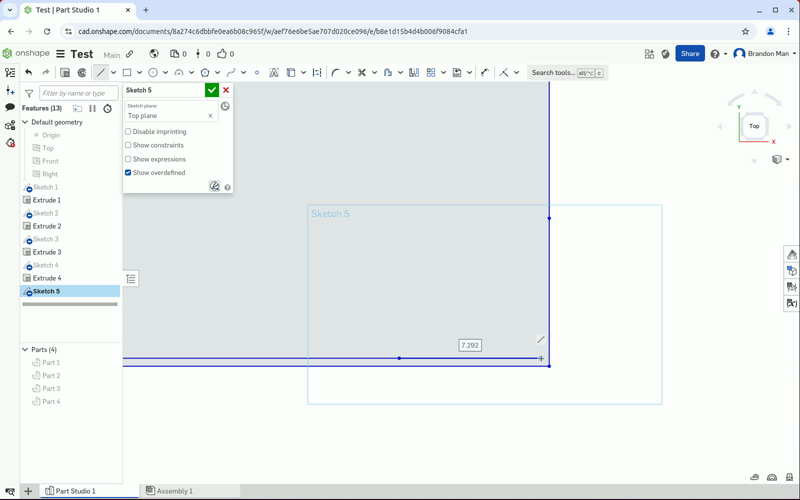
scroll(-6)
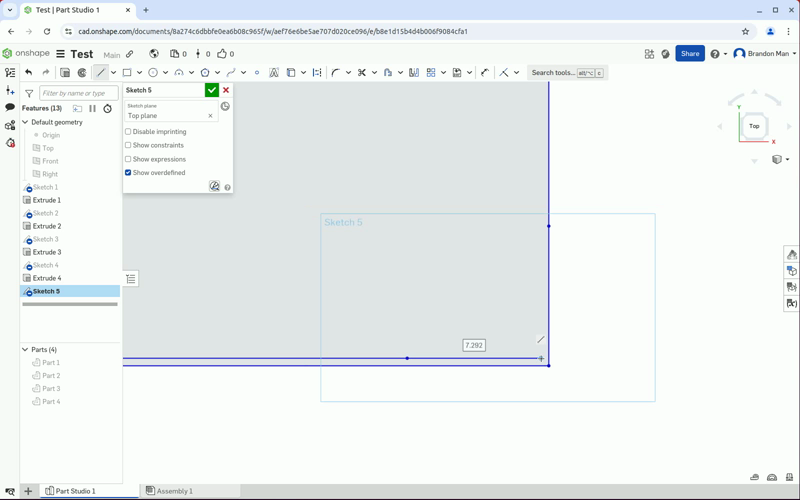
scroll(-6)
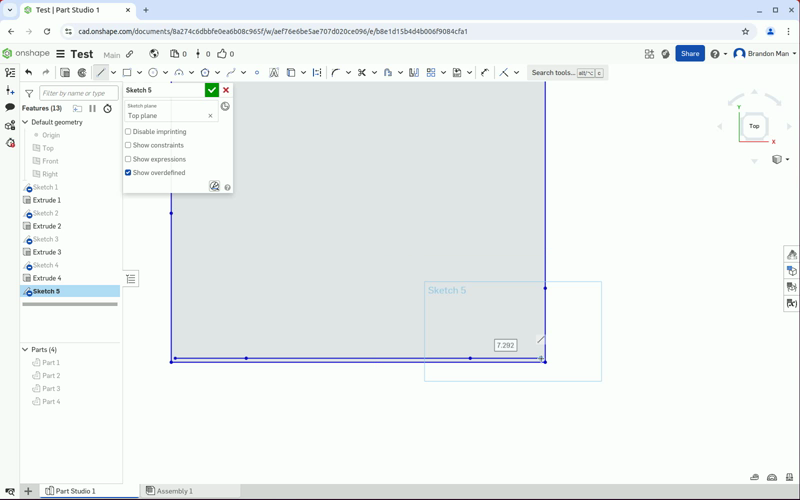
scroll(-6)
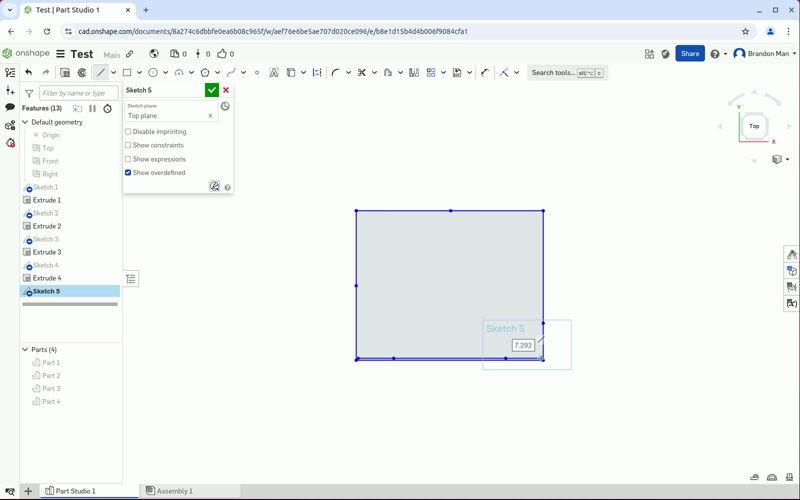
key_up(shift)
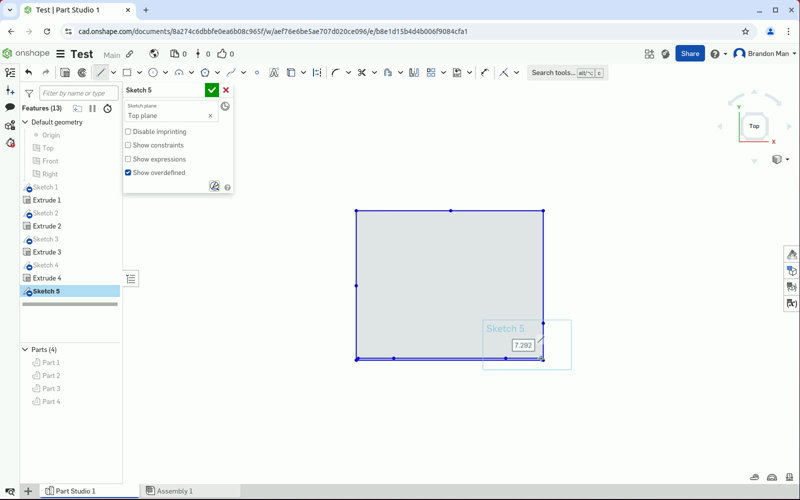
key_down(shift)
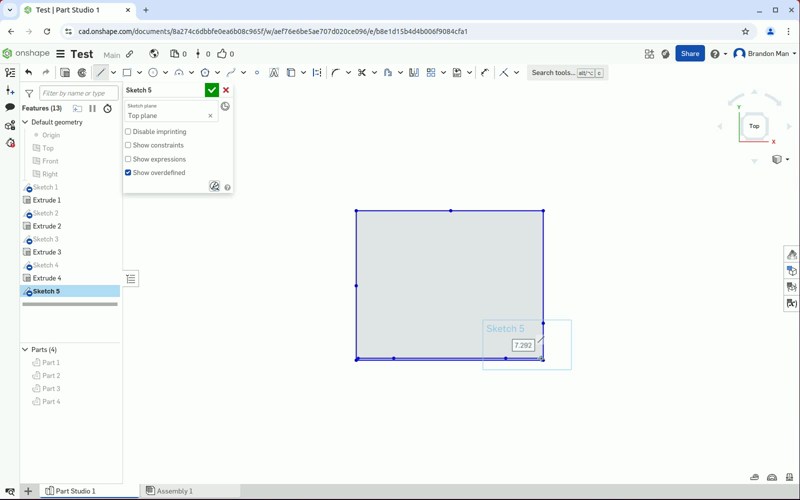
mouse_move(571, 358)
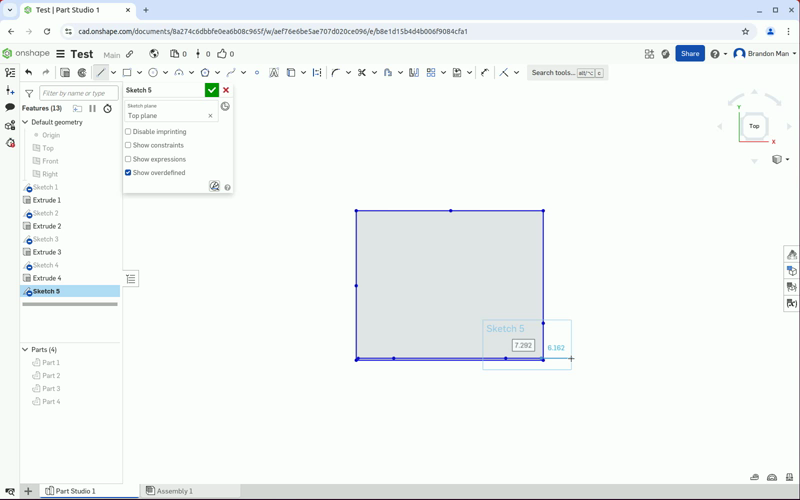
mouse_move(541, 323)
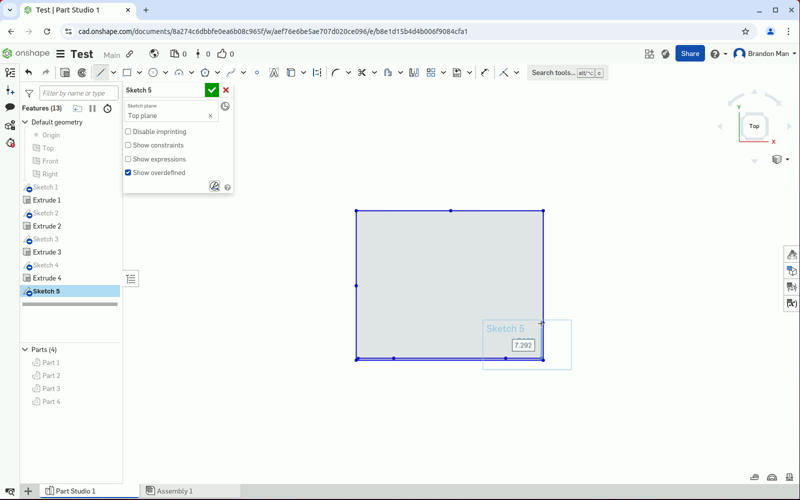
scroll(6)
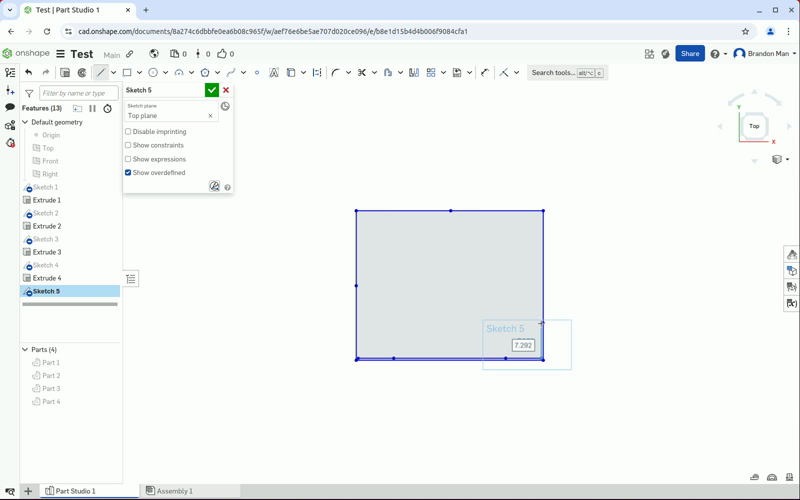
scroll(6)
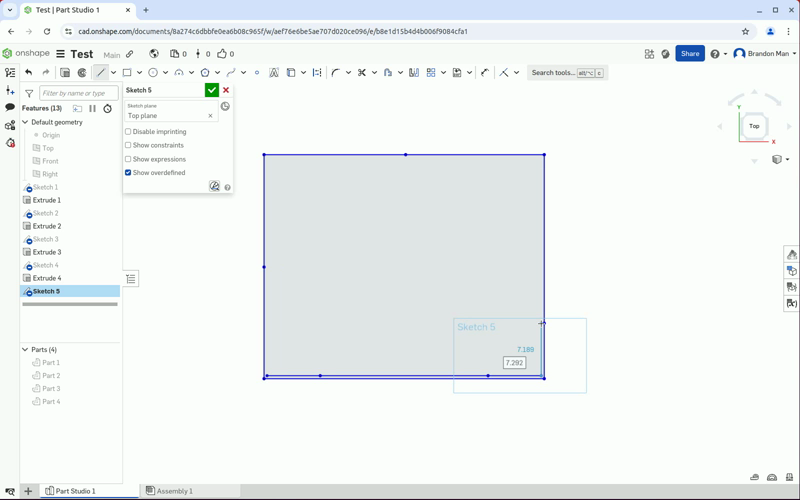
scroll(6)
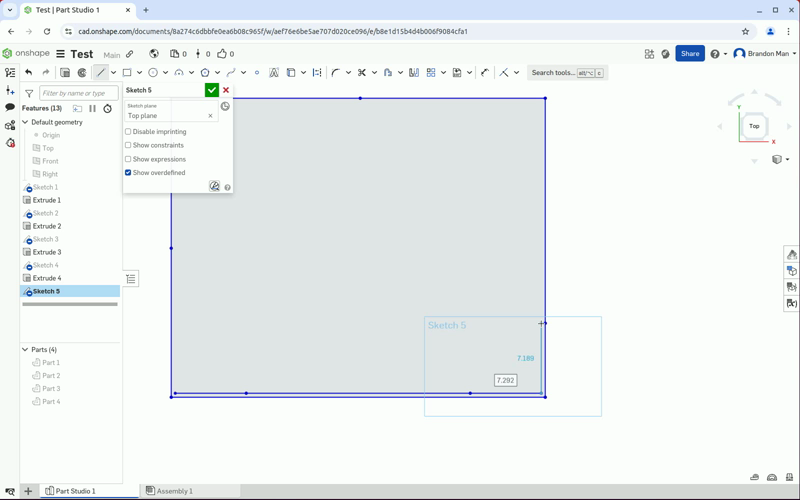
scroll(6)
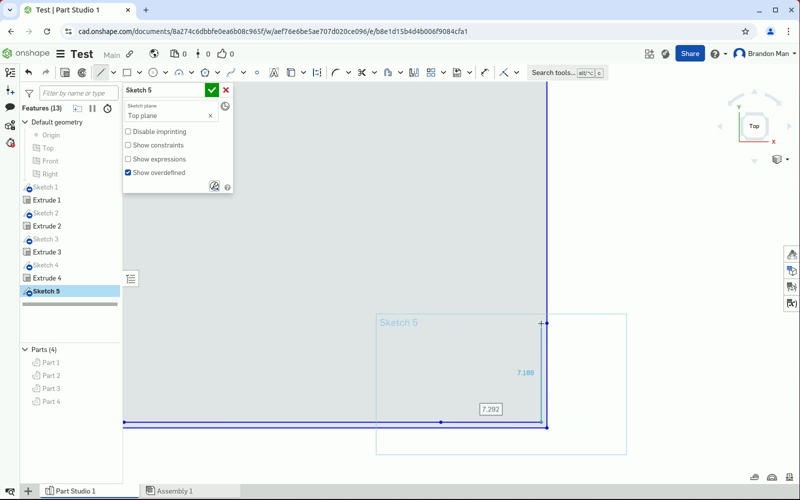
scroll(6)
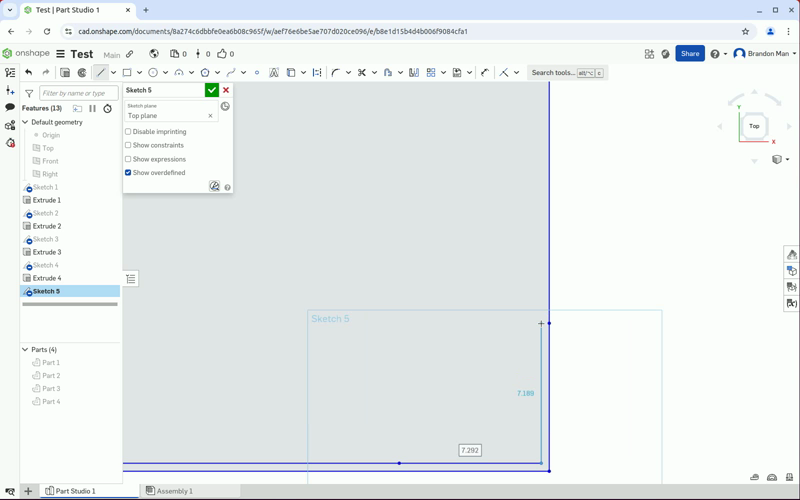
scroll(6)
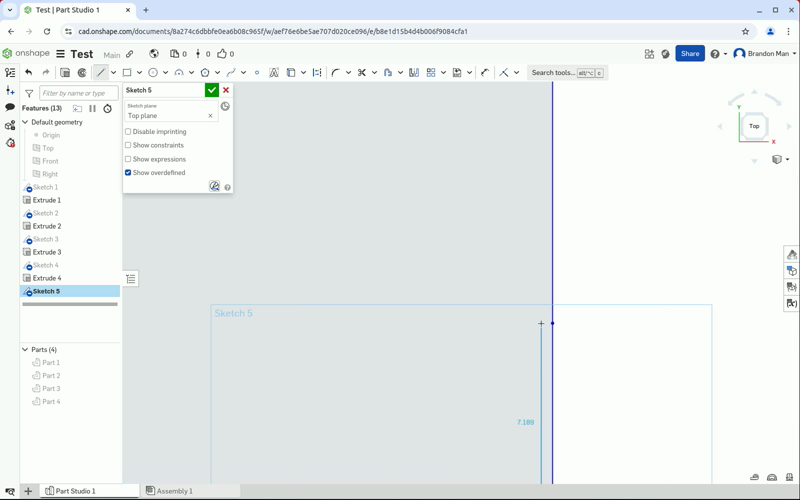
scroll(6)
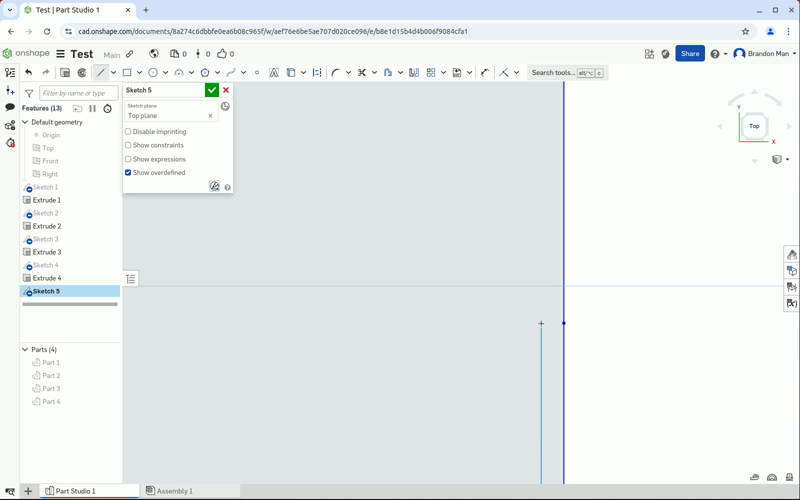
click(541, 323)
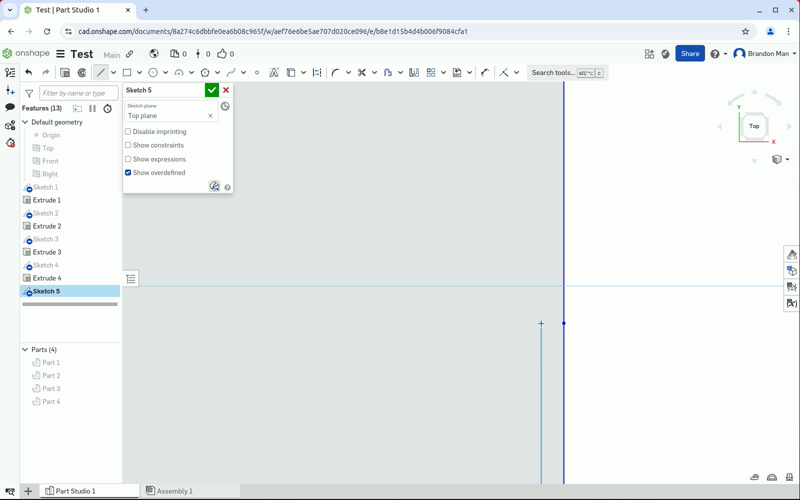
scroll(-6)
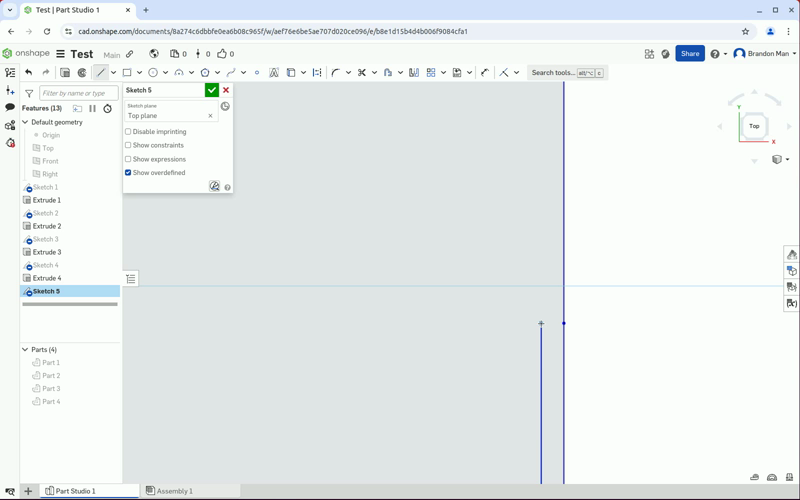
scroll(-6)
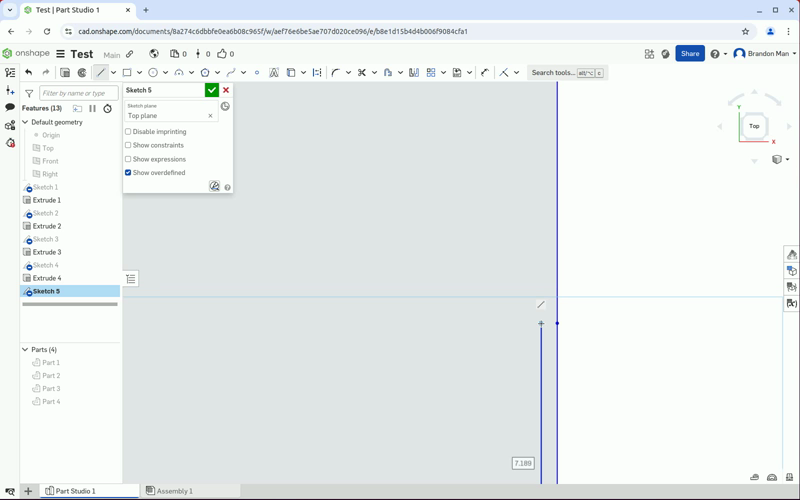
scroll(-6)
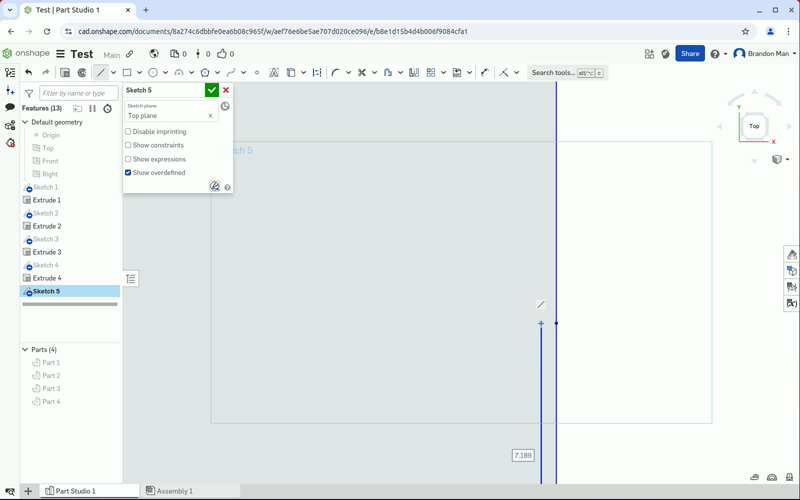
scroll(-6)
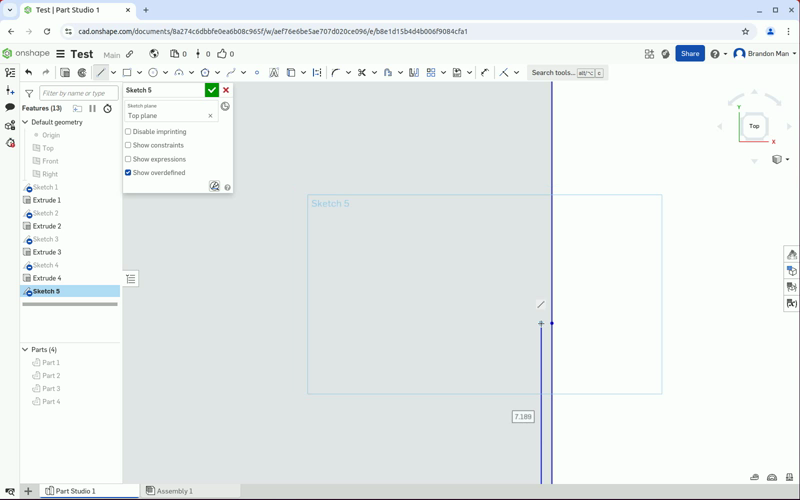
scroll(-6)
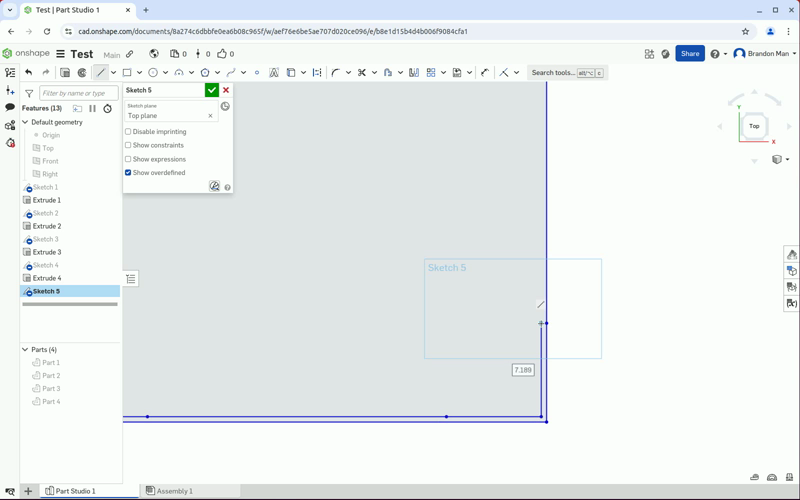
scroll(-6)
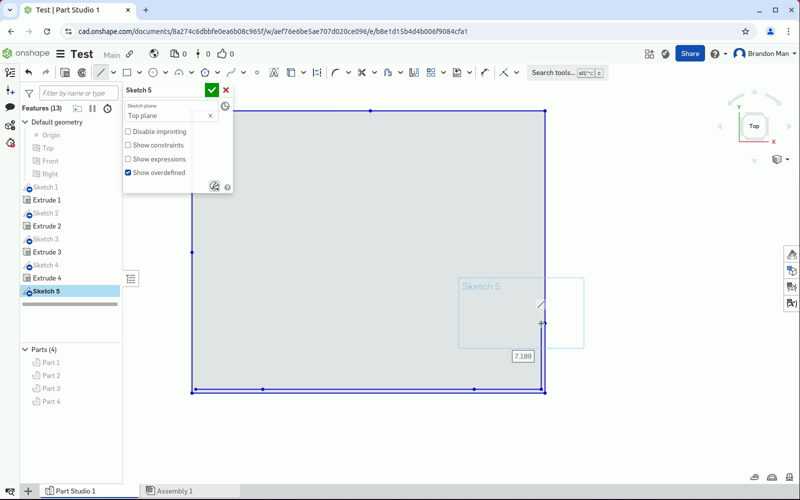
scroll(-6)
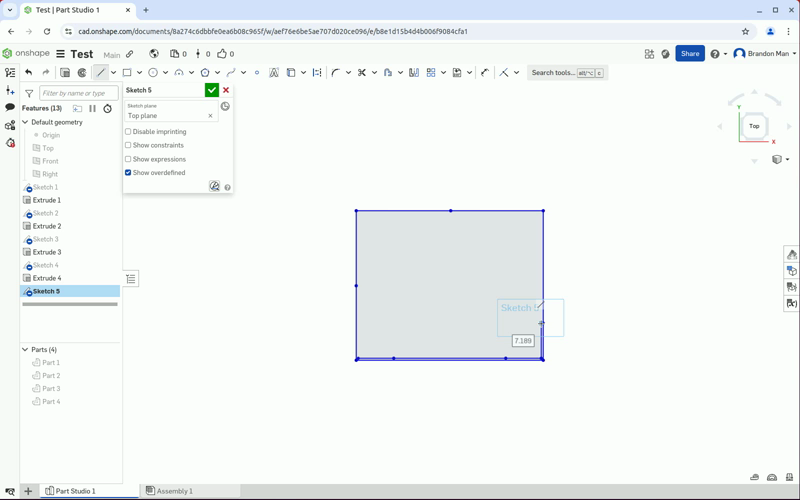
key_up(shift)
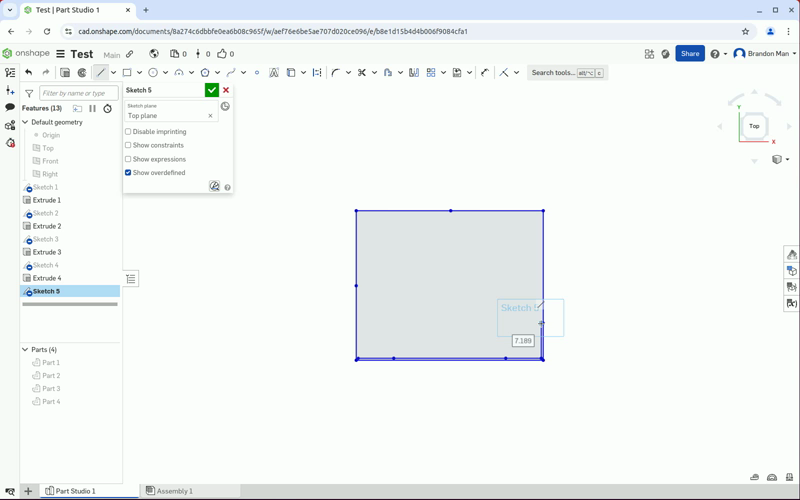
key_down(shift)
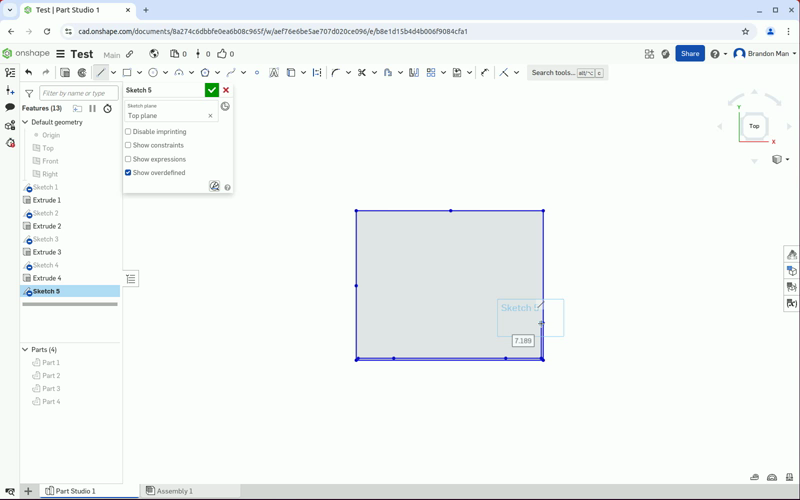
mouse_move(541, 248)
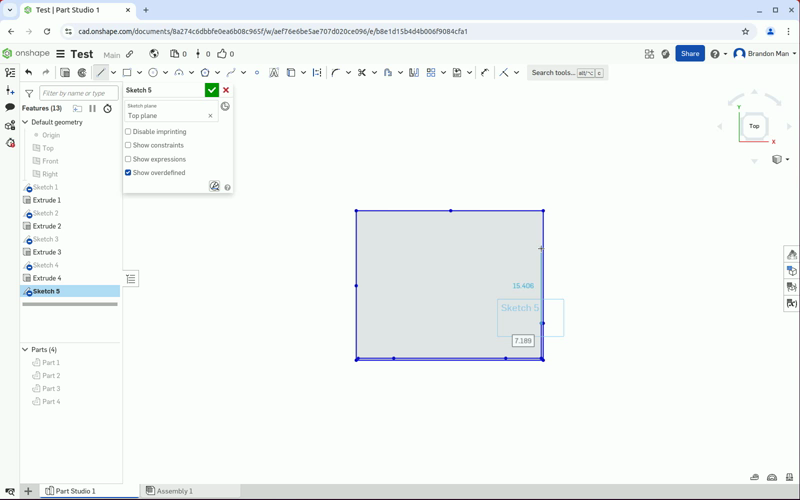
click(541, 248)
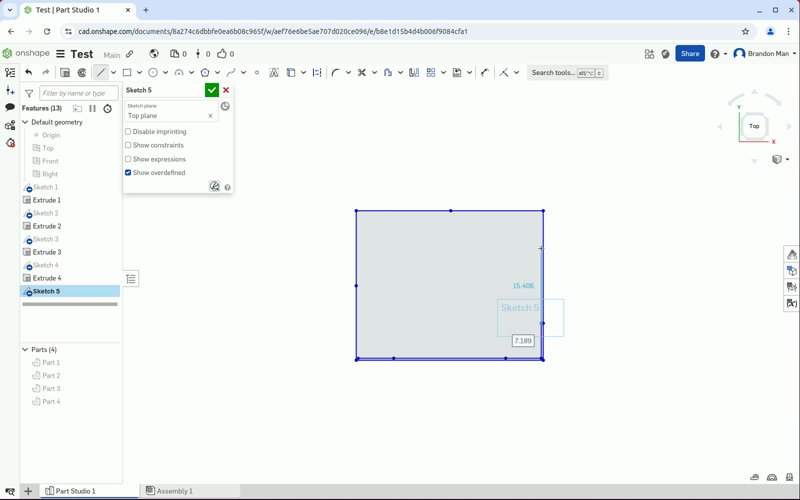
key_up(shift)
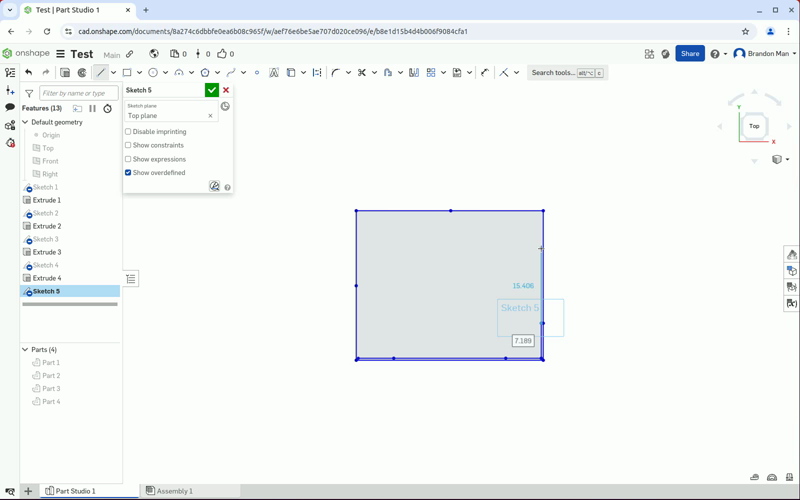
key_down(shift)
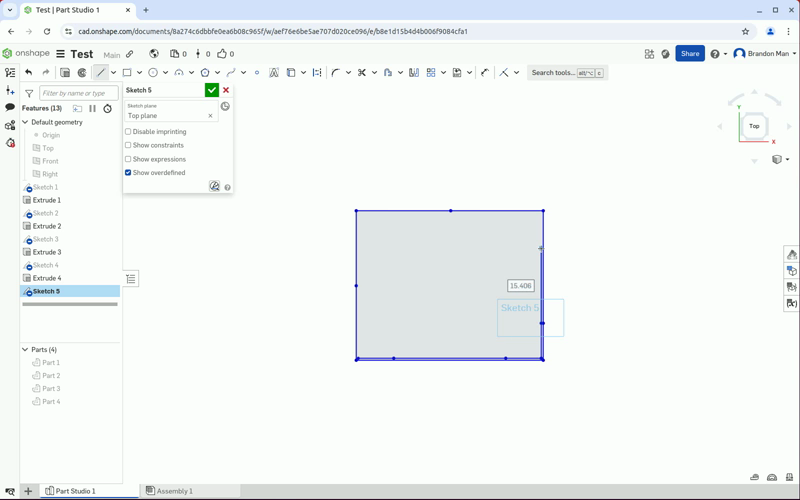
mouse_move(571, 248)
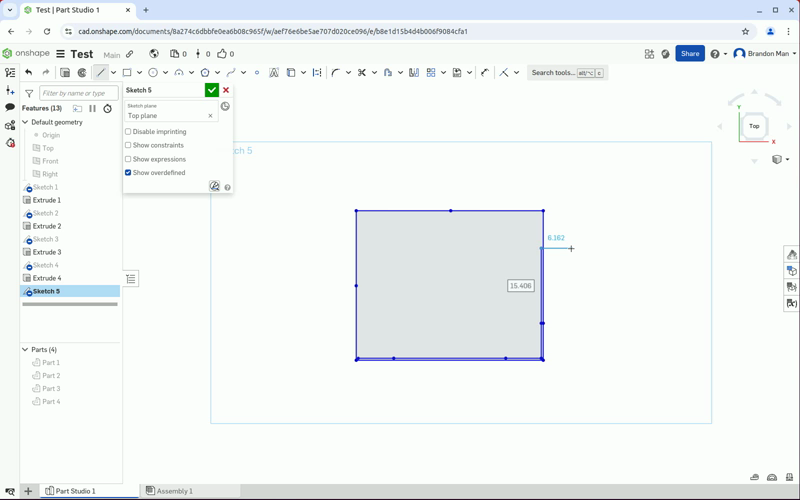
mouse_move(541, 213)
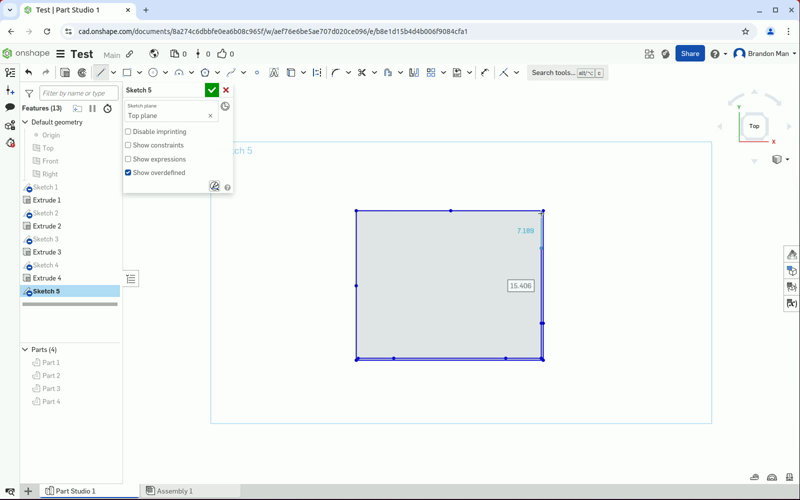
scroll(6)
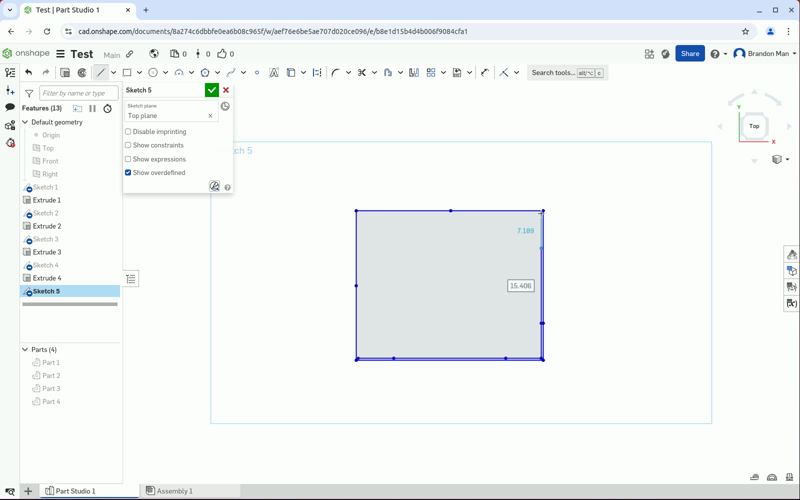
scroll(6)
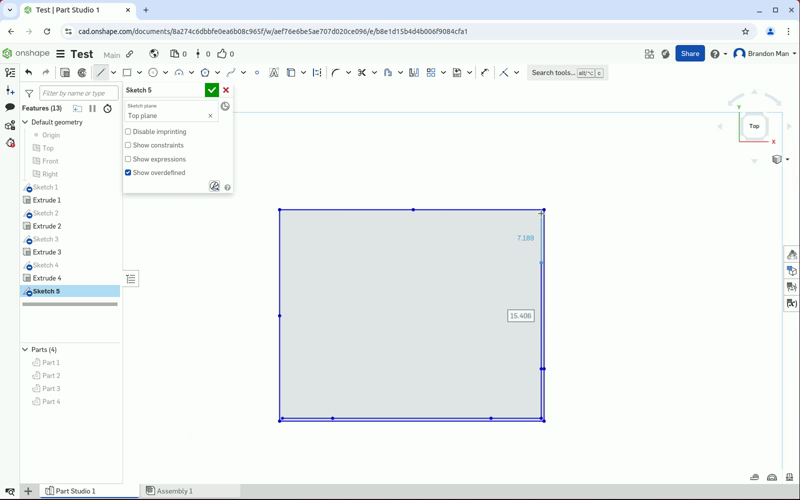
scroll(6)
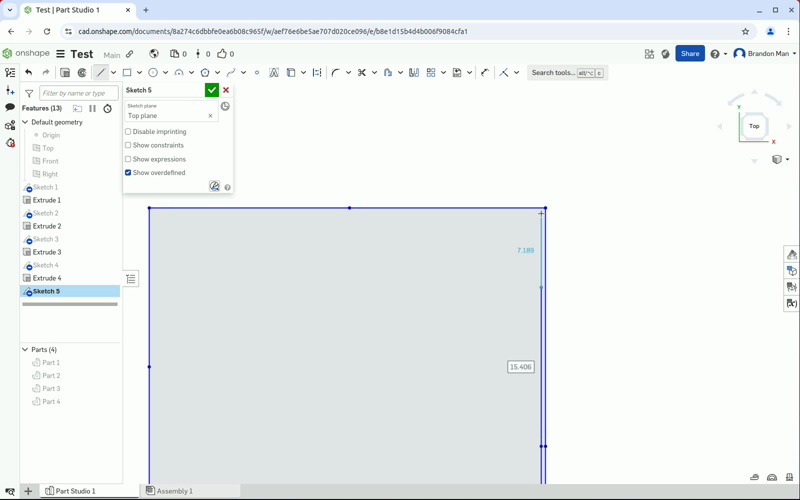
scroll(6)
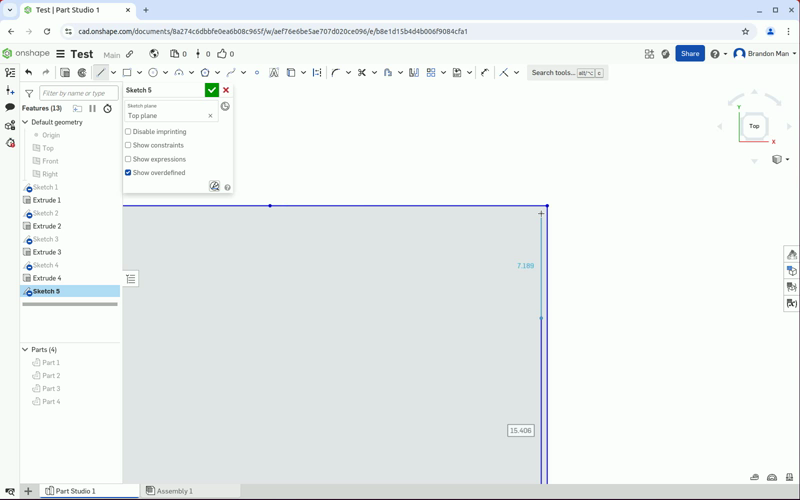
scroll(6)
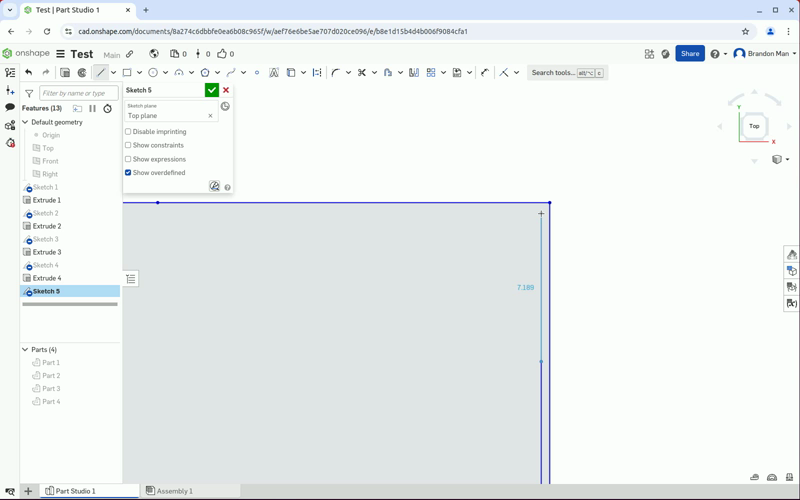
scroll(6)
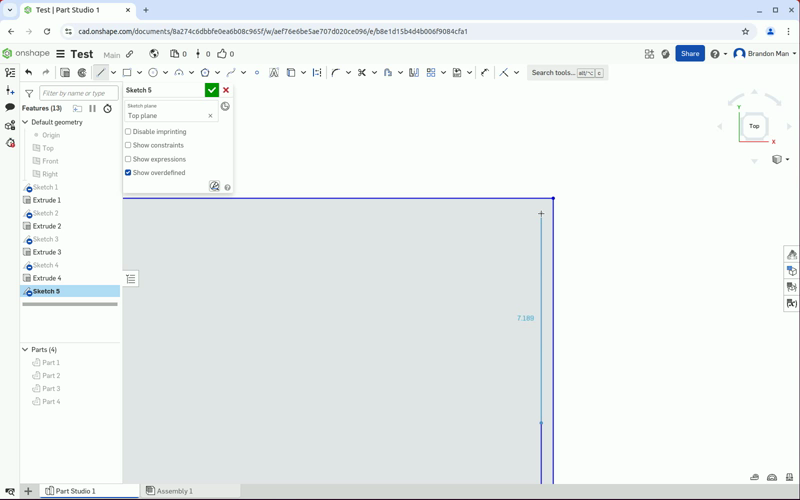
scroll(6)
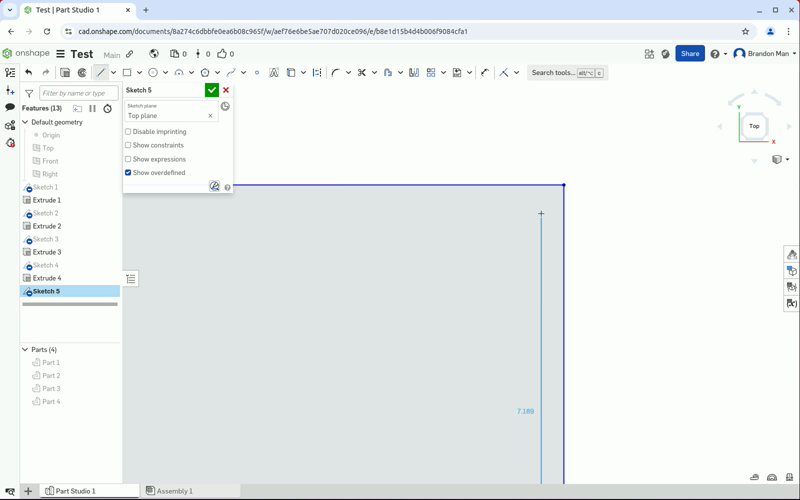
click(541, 213)
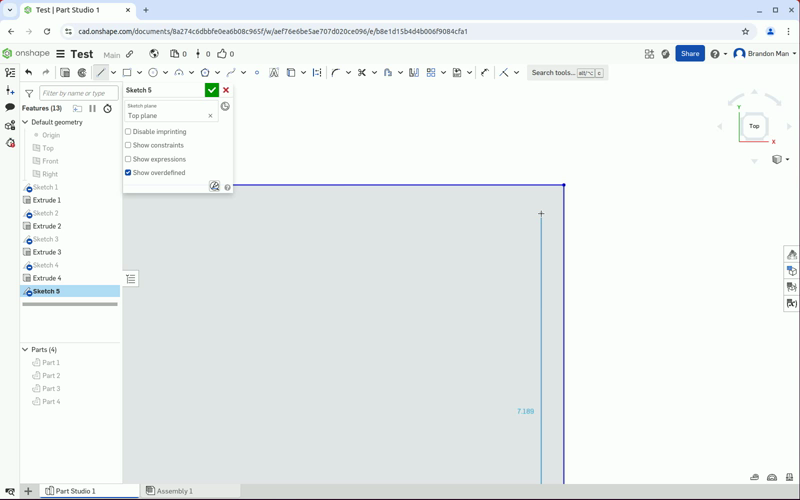
scroll(-6)
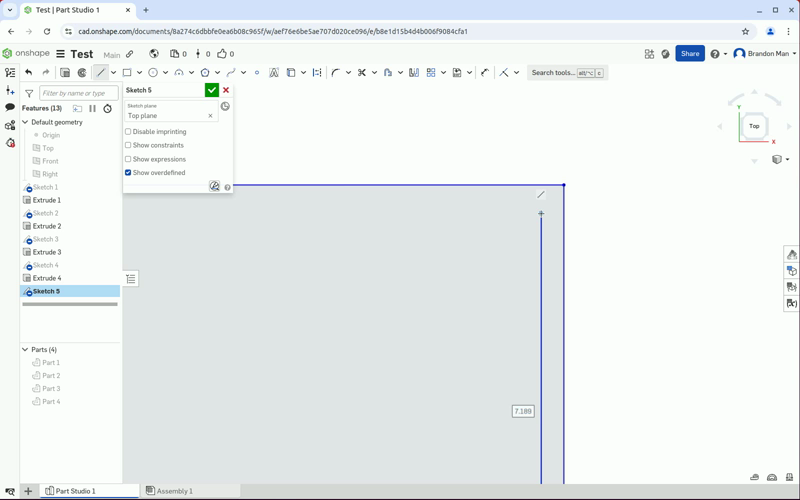
scroll(-6)
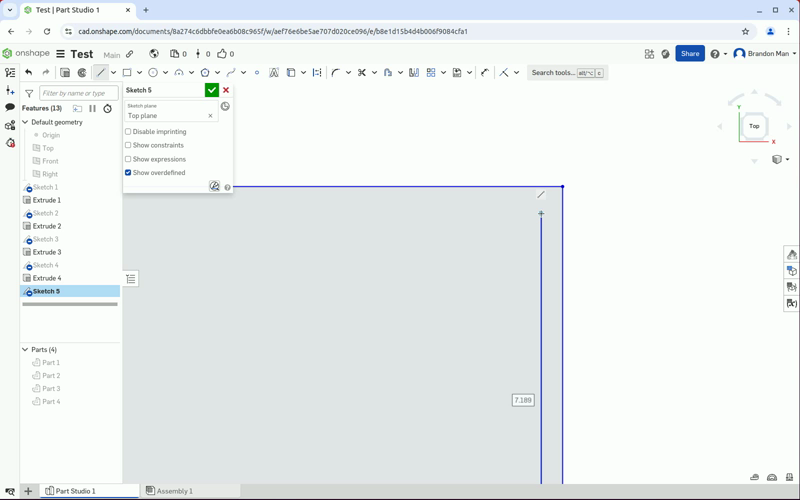
scroll(-6)
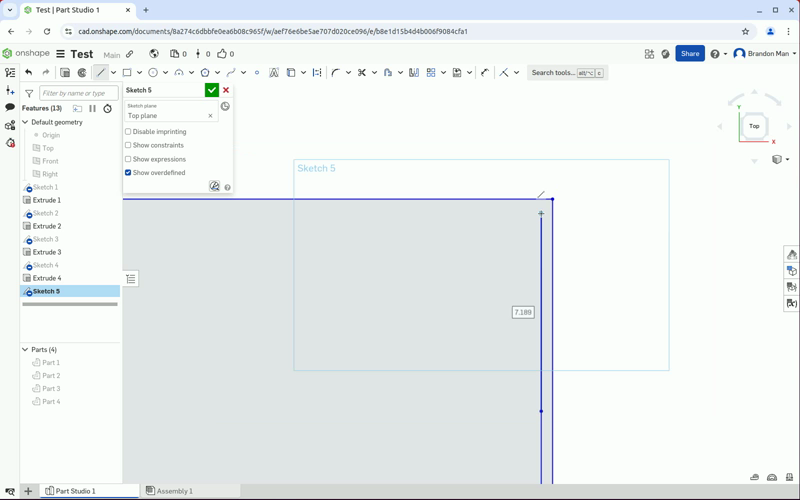
scroll(-6)
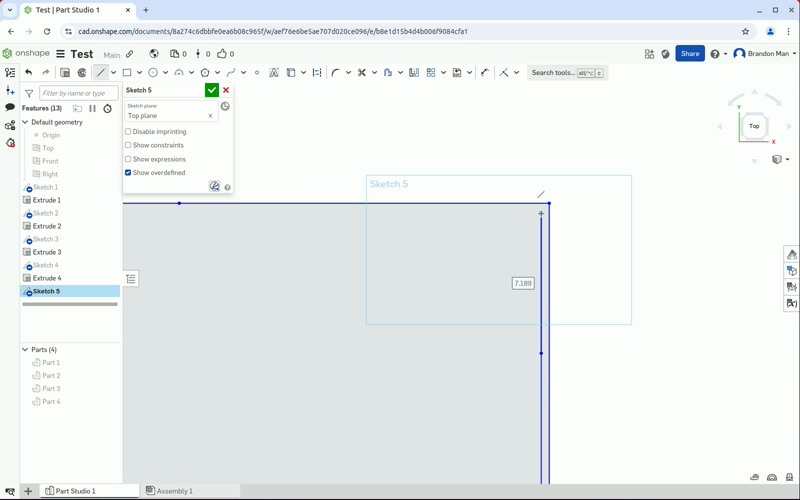
scroll(-6)
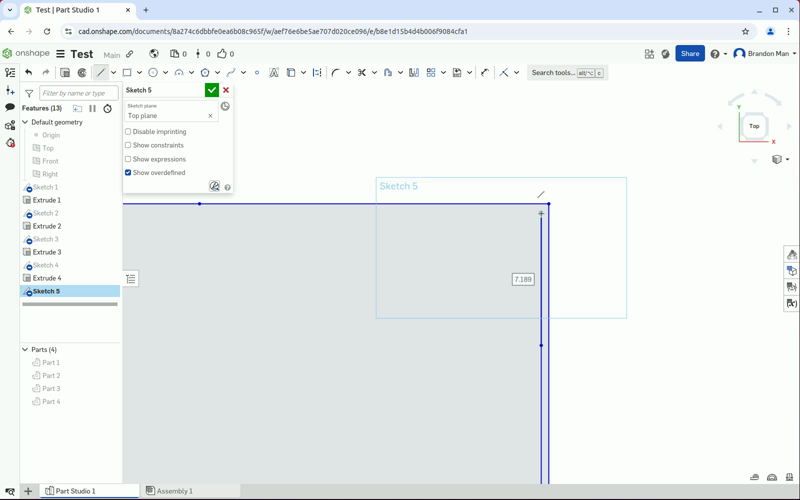
scroll(-6)
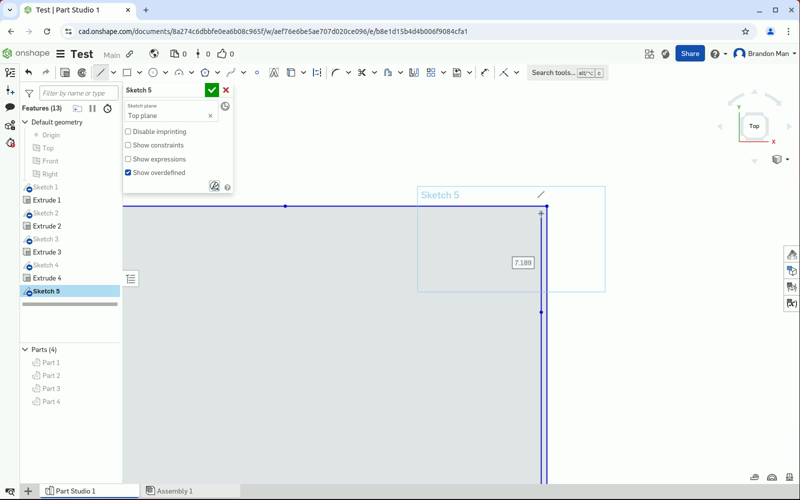
scroll(-6)
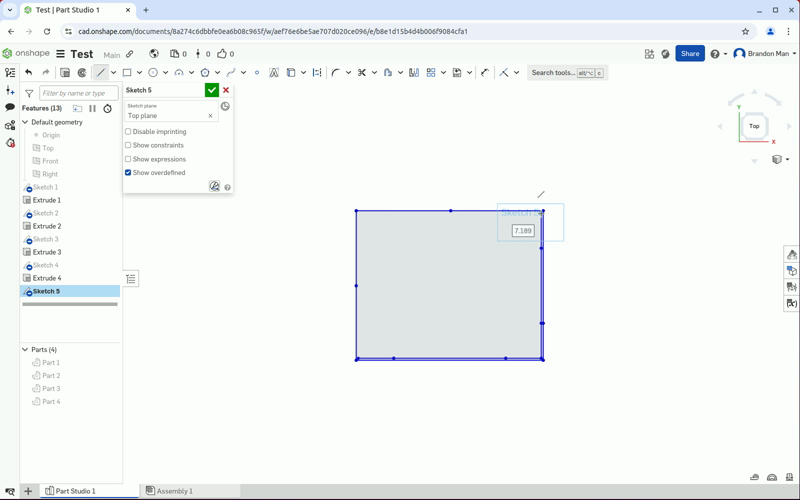
key_up(shift)
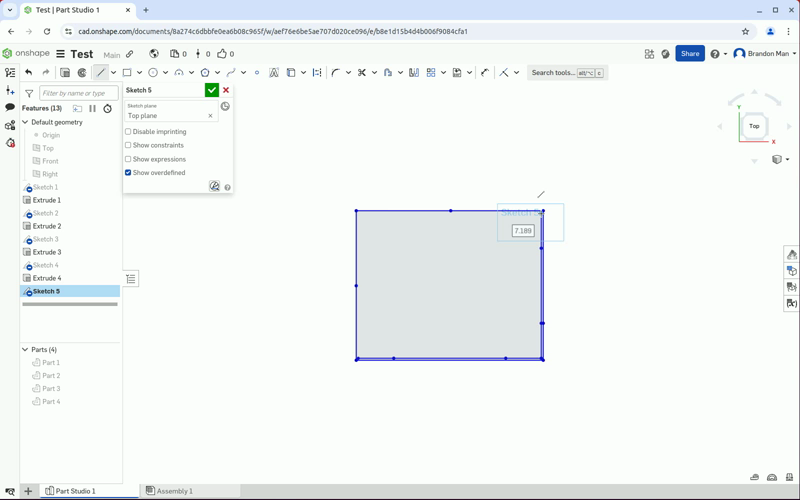
key_down(shift)
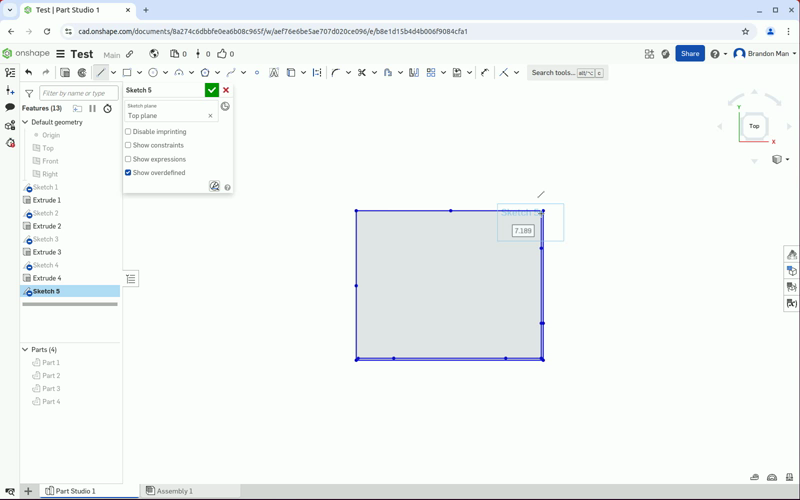
mouse_move(571, 213)
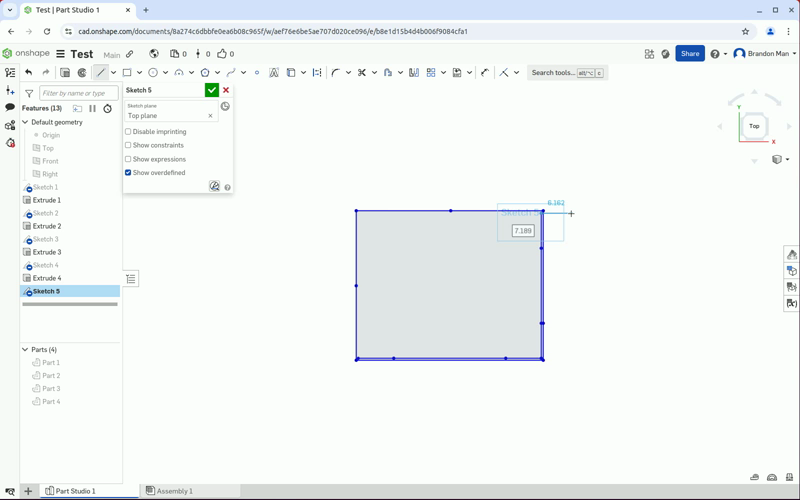
mouse_move(505, 213)
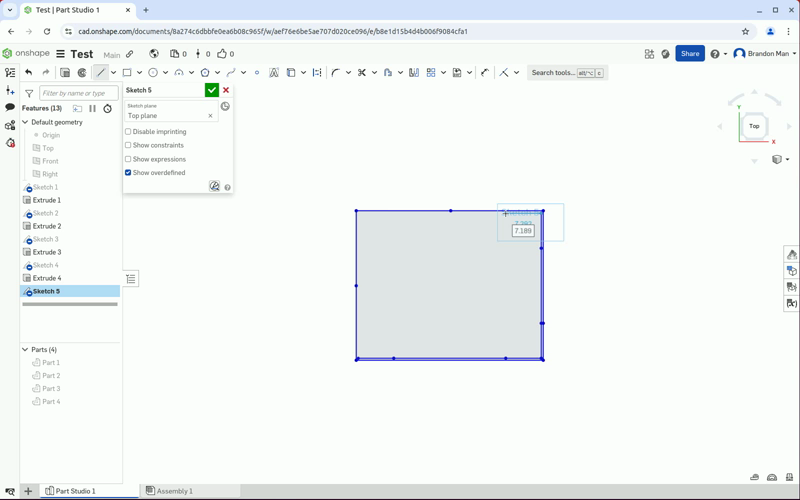
click(505, 213)
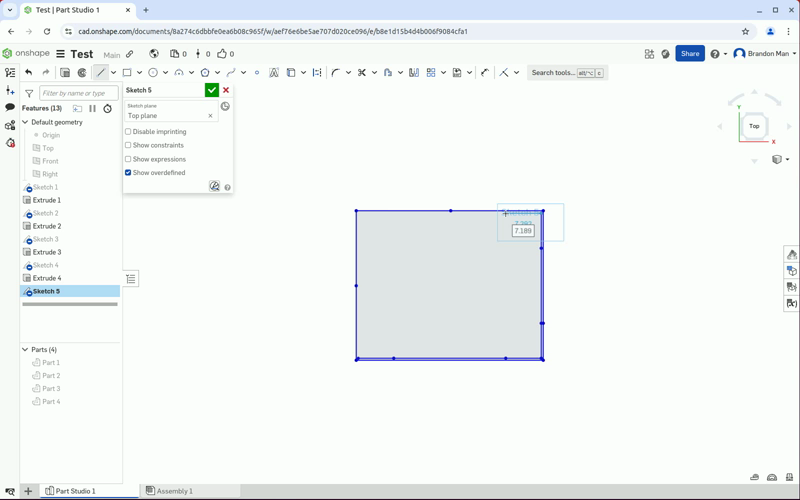
key_up(shift)
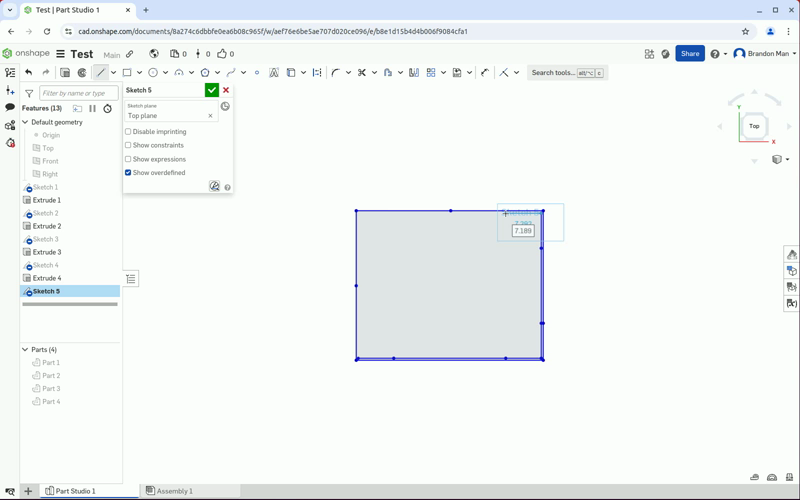
key_down(shift)
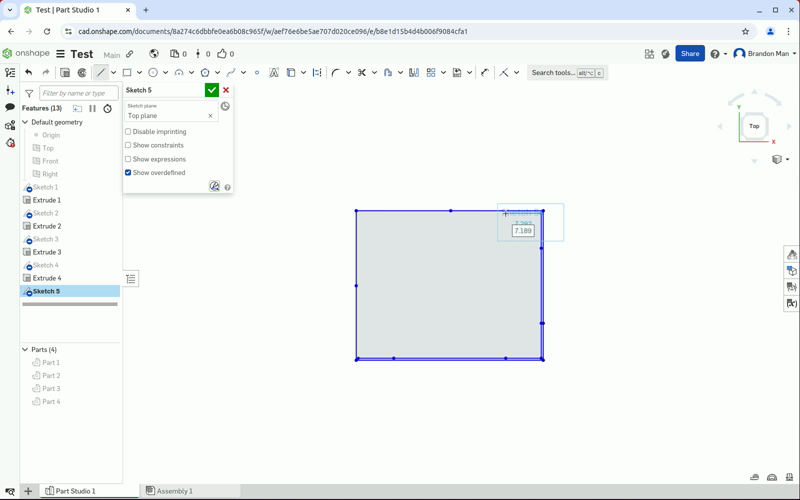
mouse_move(393, 213)
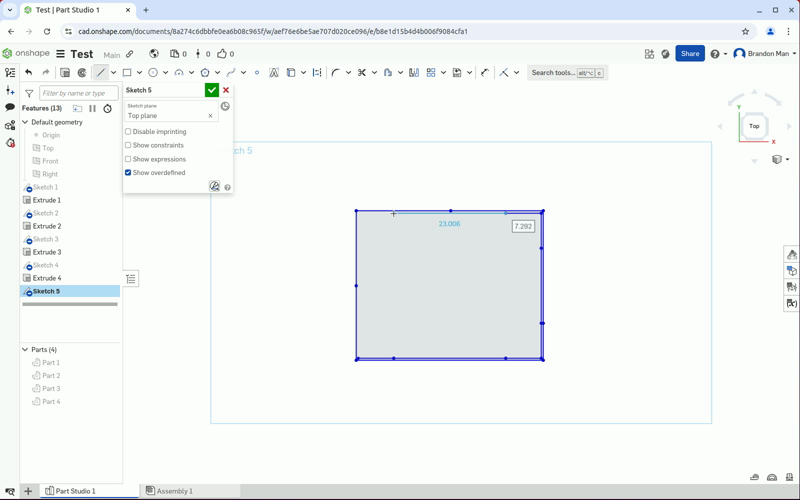
click(393, 213)
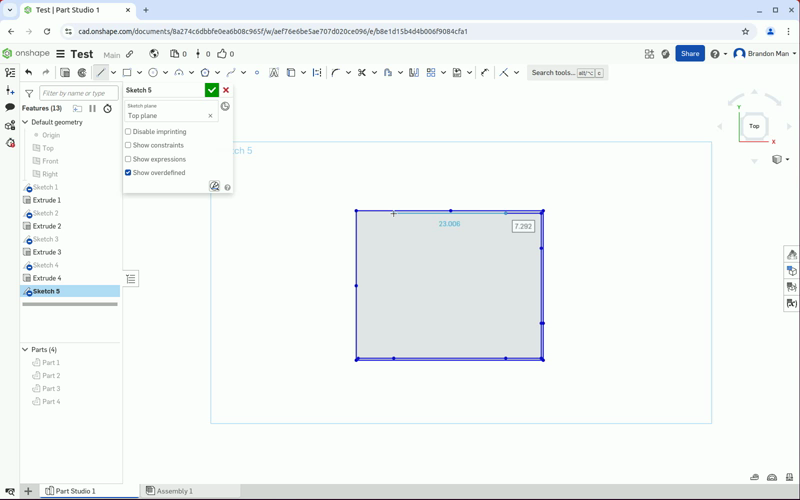
key_up(shift)
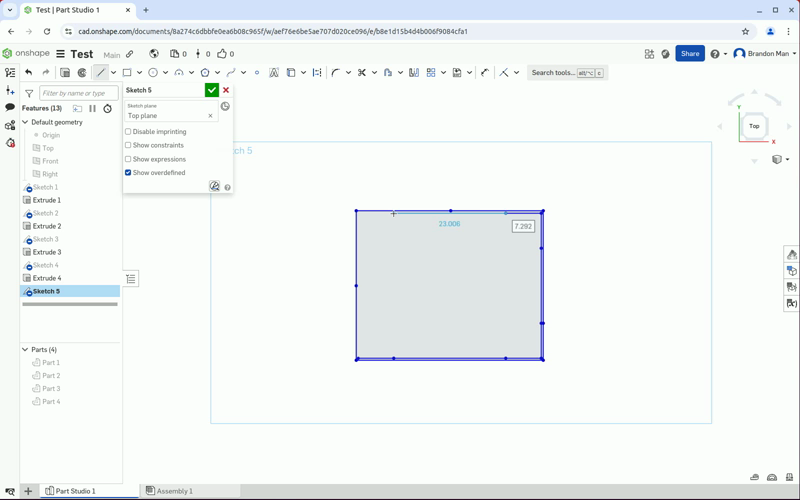
key_down(shift)
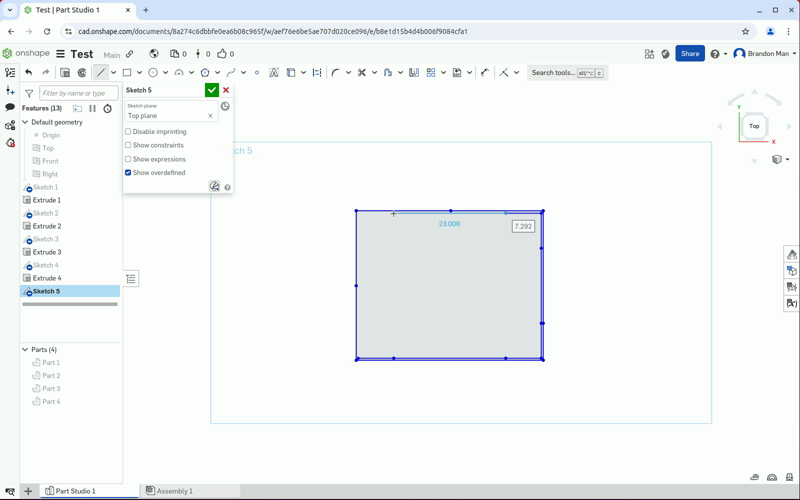
mouse_move(423, 213)
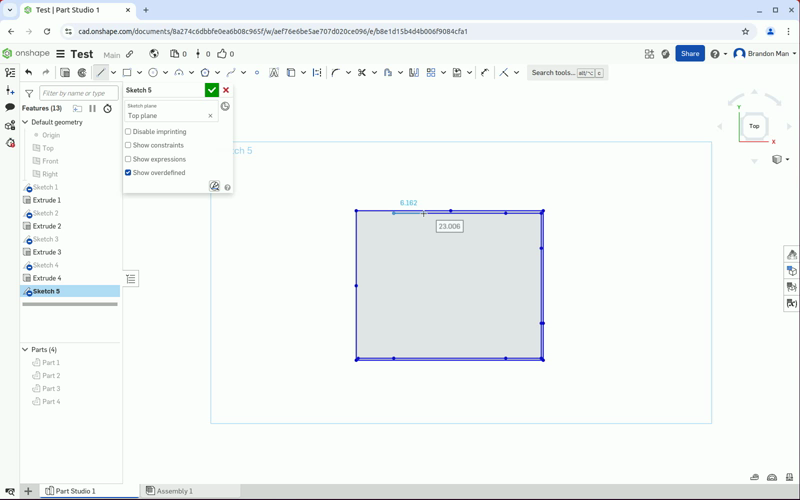
mouse_move(358, 213)
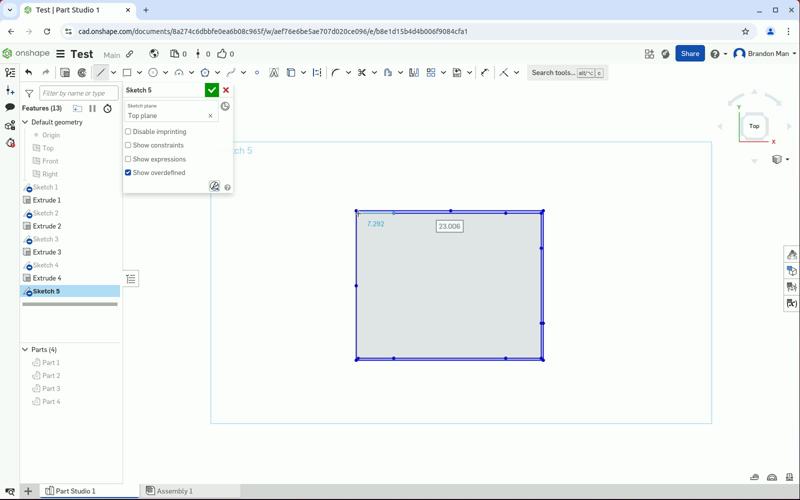
scroll(6)
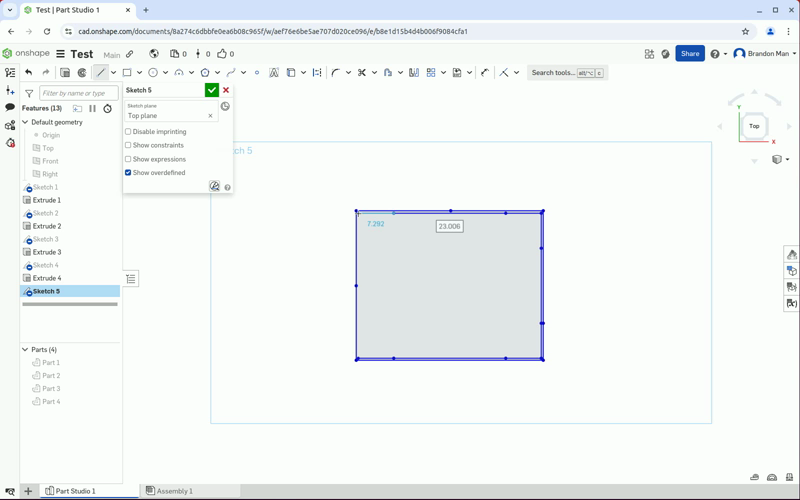
scroll(6)
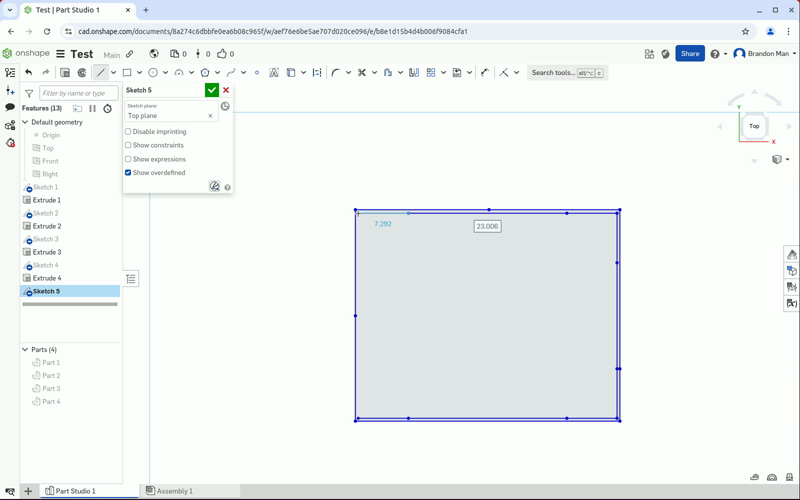
scroll(6)
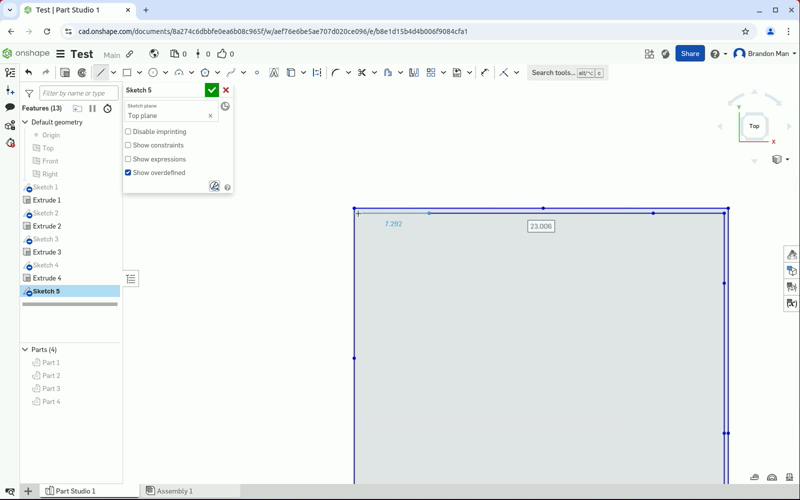
scroll(6)
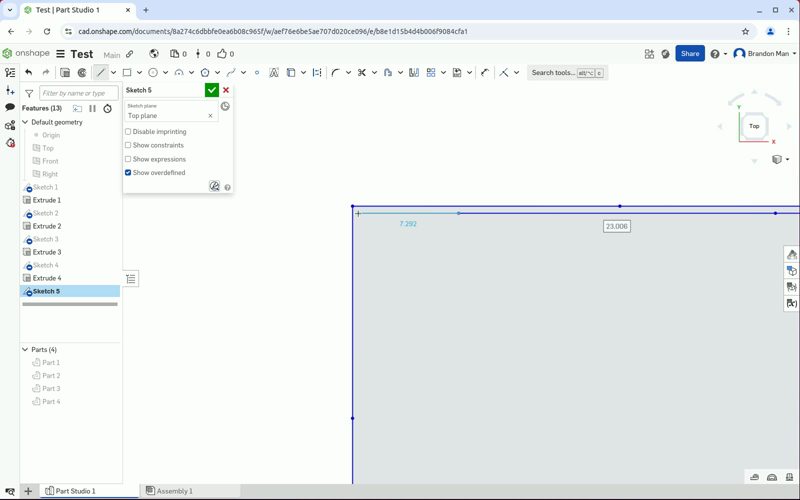
scroll(6)
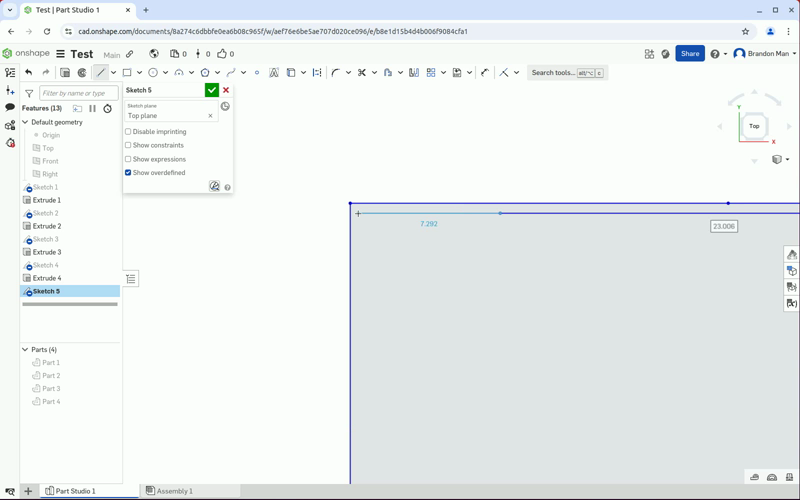
scroll(6)
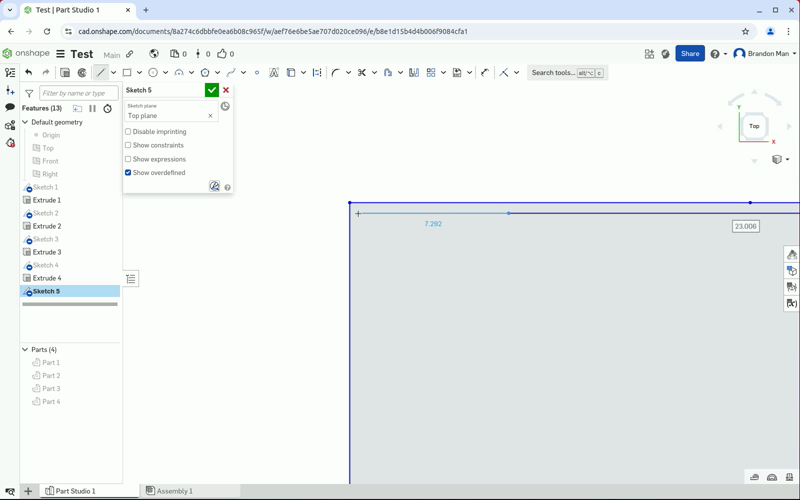
scroll(6)
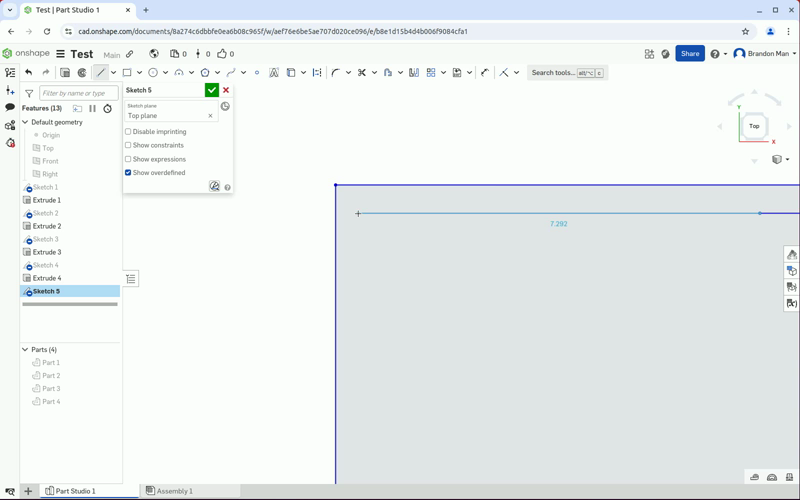
click(358, 213)
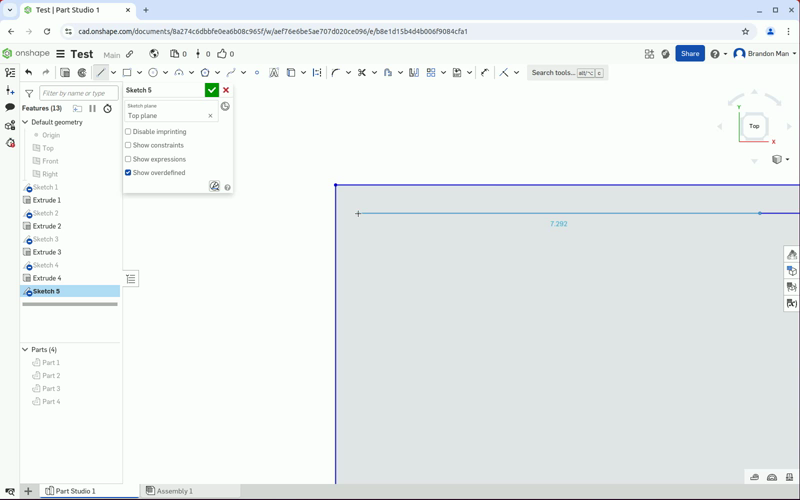
scroll(-6)
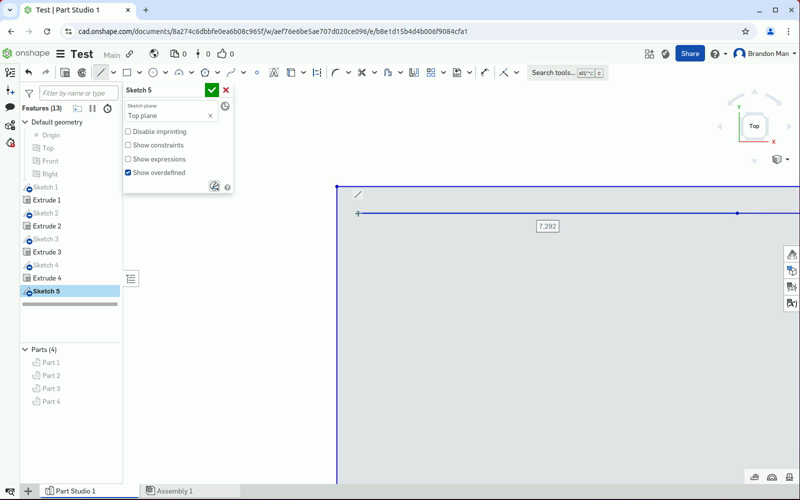
scroll(-6)
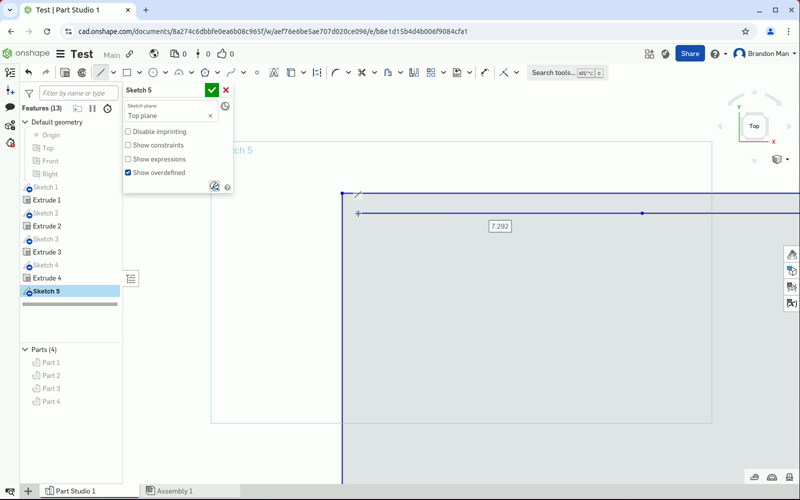
scroll(-6)
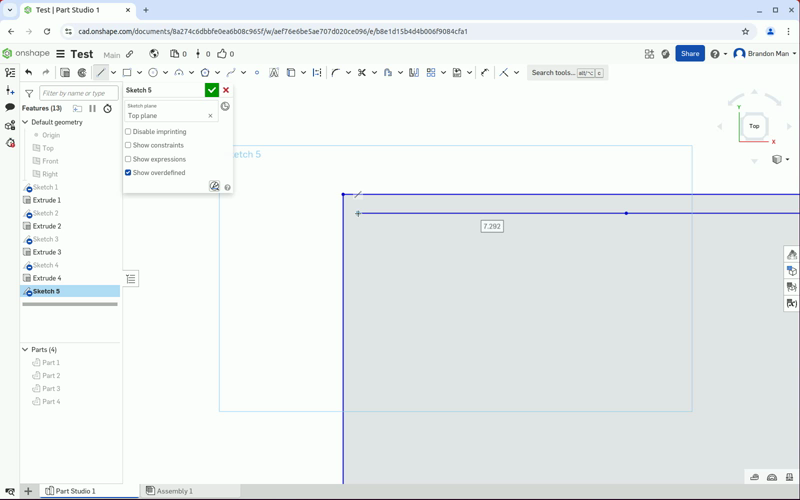
scroll(-6)
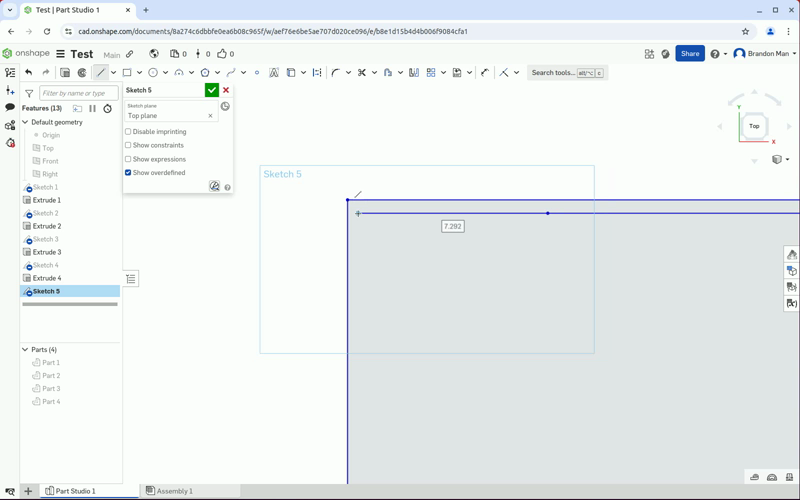
scroll(-6)
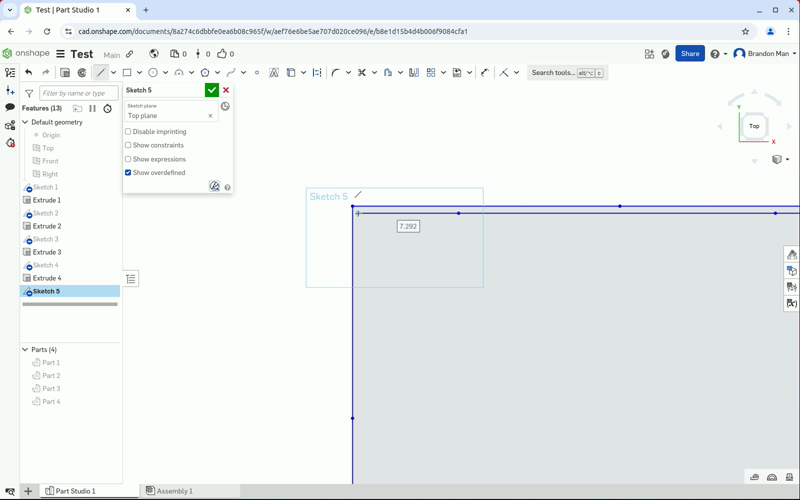
scroll(-6)
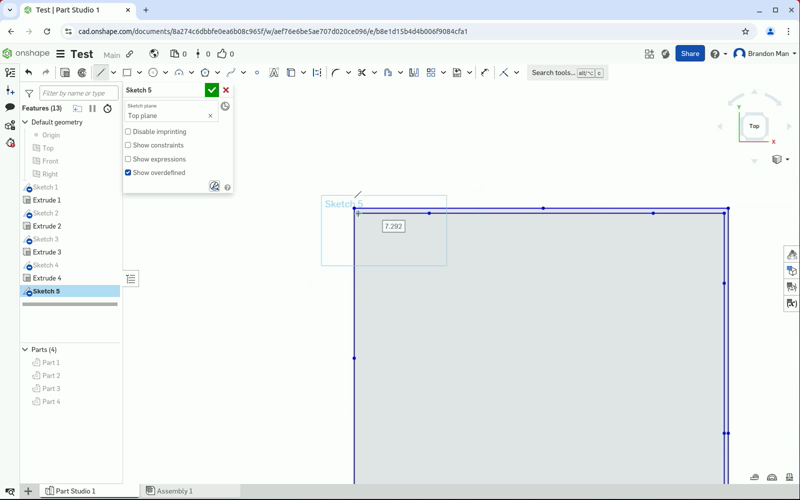
scroll(-6)
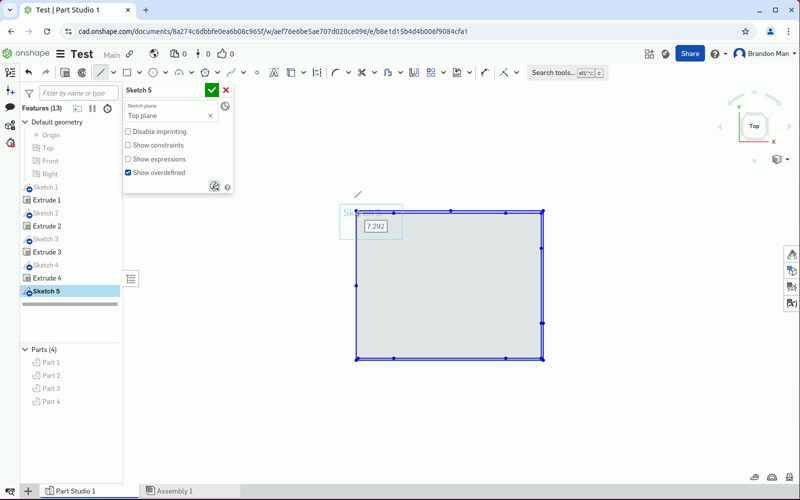
key_up(shift)
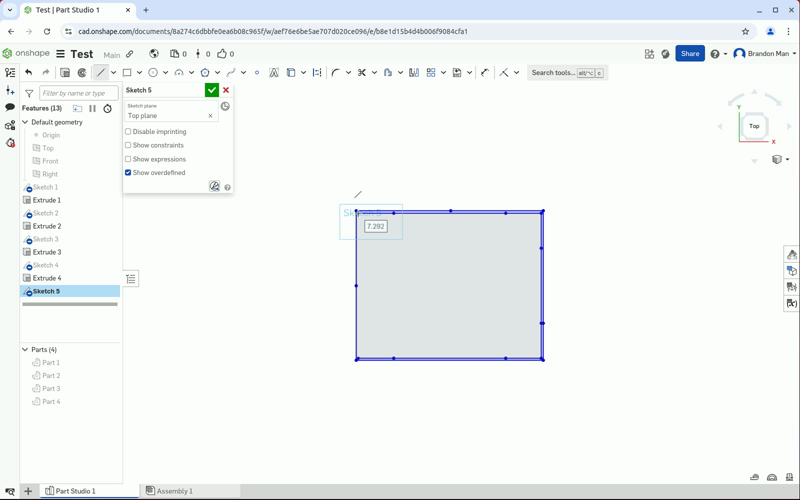
key_down(shift)
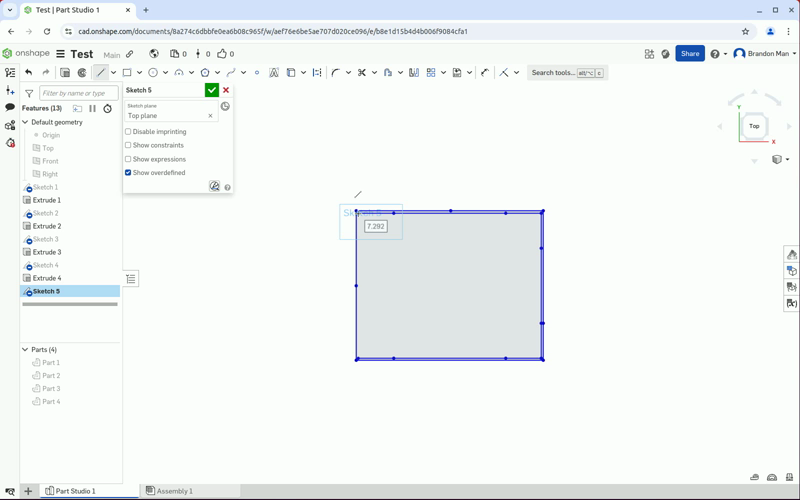
mouse_move(388, 213)
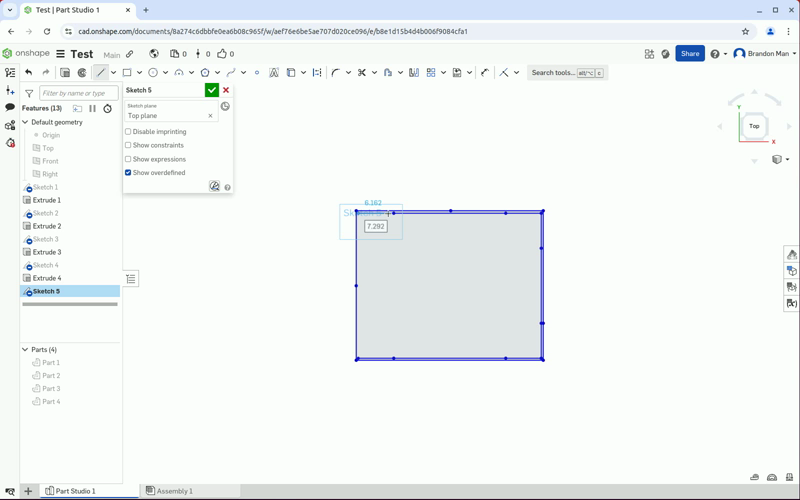
mouse_move(358, 248)
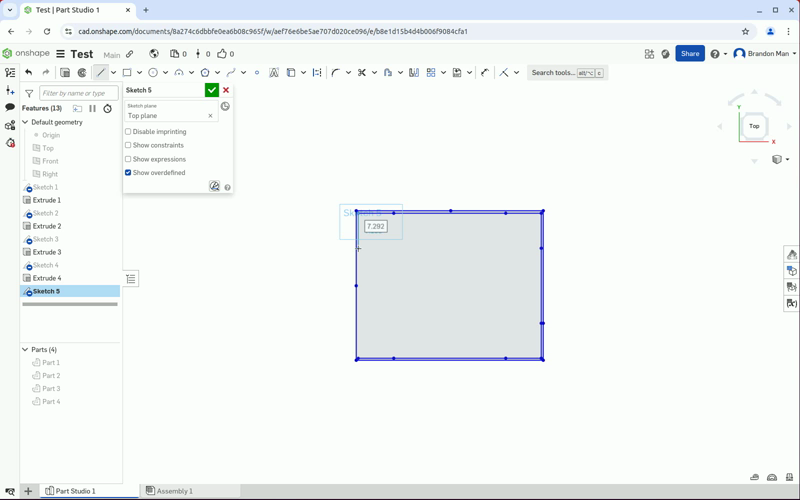
click(358, 248)
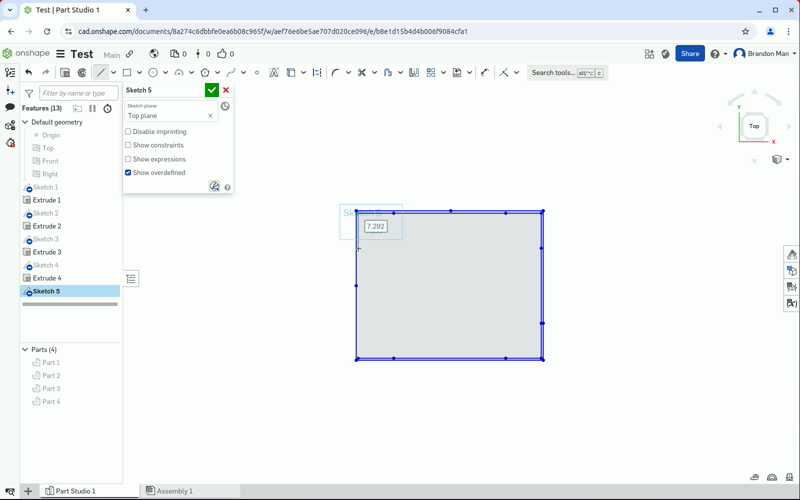
key_up(shift)
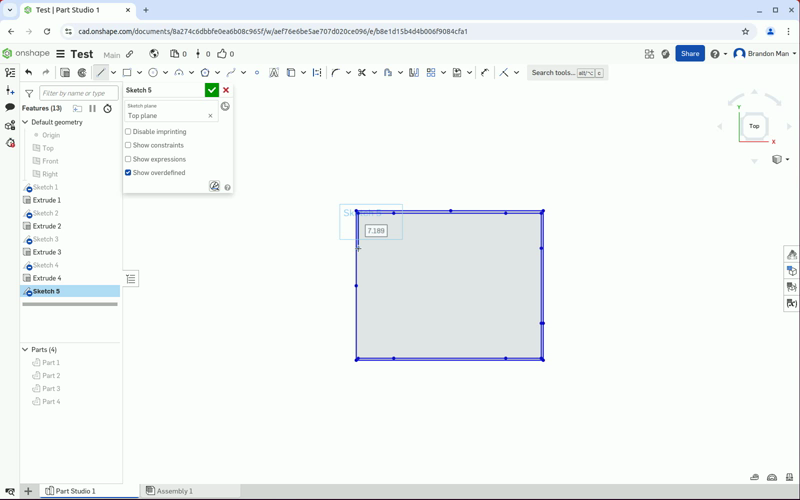
key_down(shift)
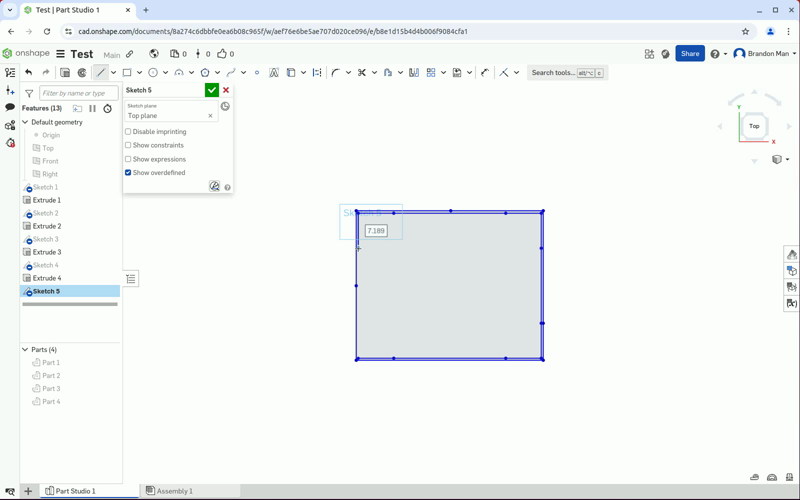
mouse_move(358, 323)
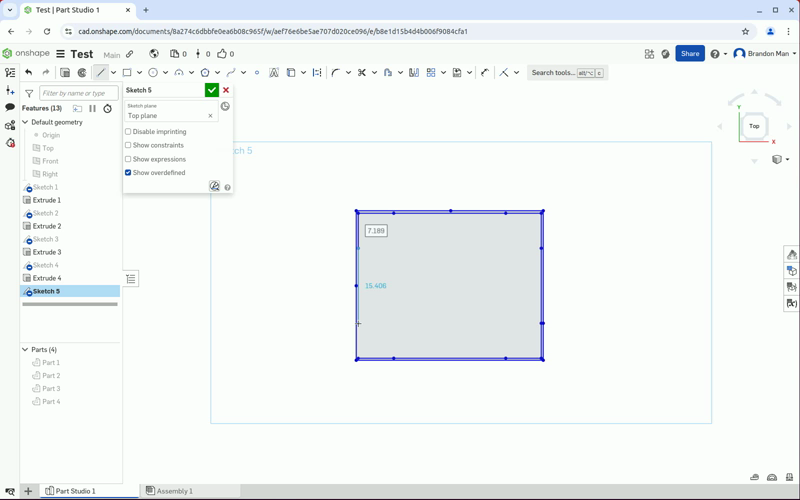
click(358, 323)
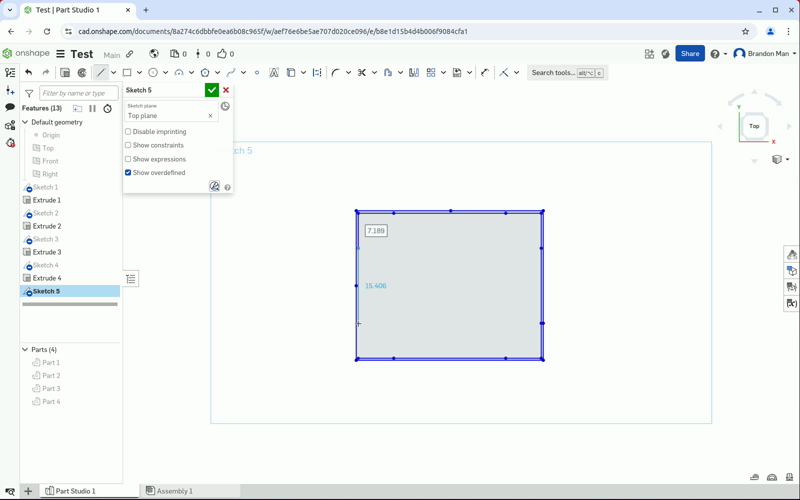
key_up(shift)
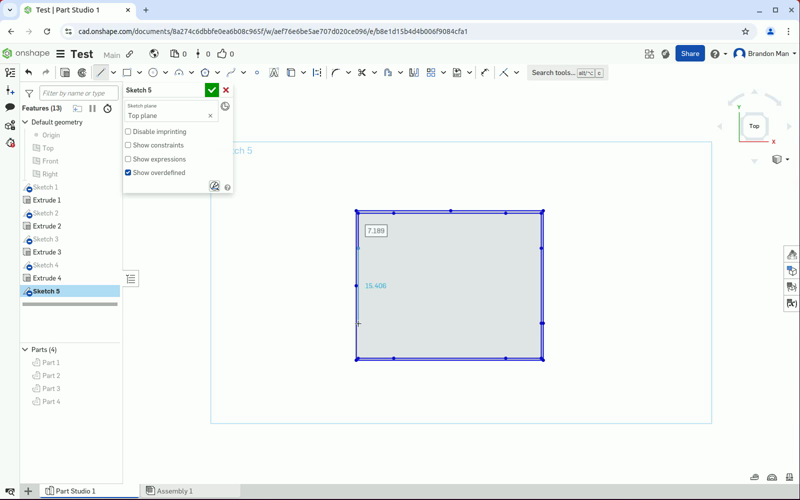
mouse_move(388, 323)
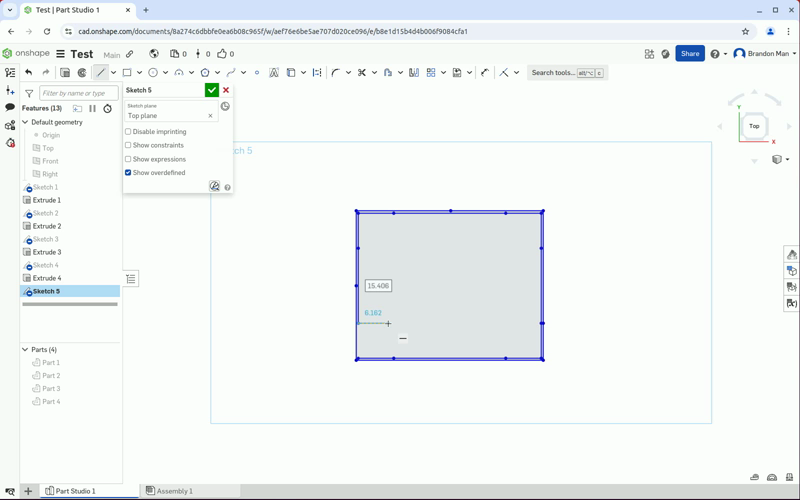
key_down(shift)
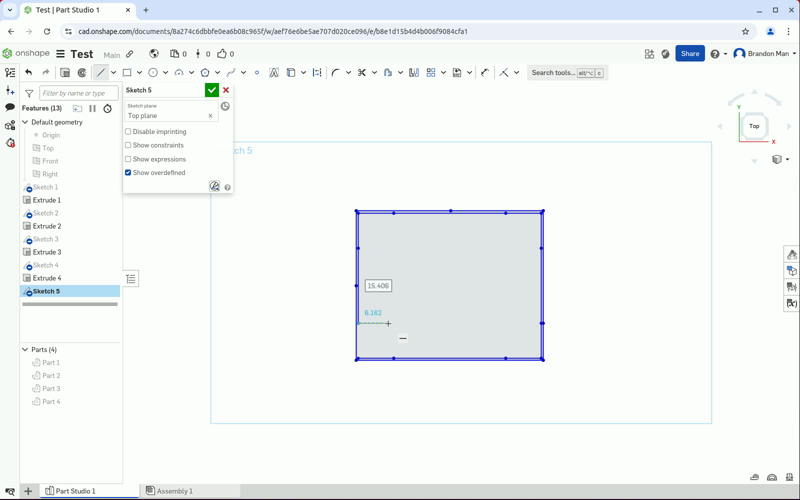
mouse_move(358, 358)
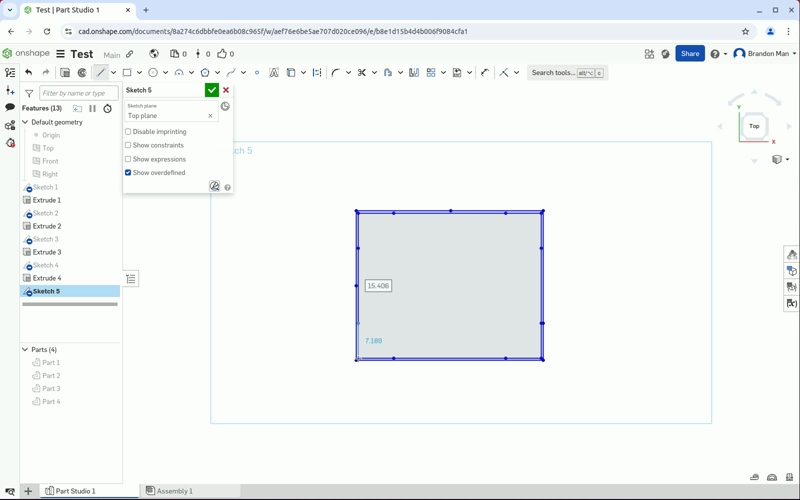
scroll(6)
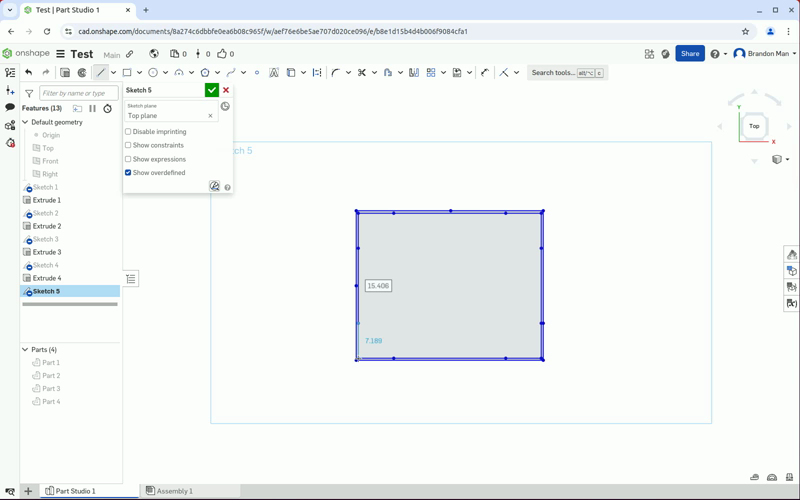
scroll(6)
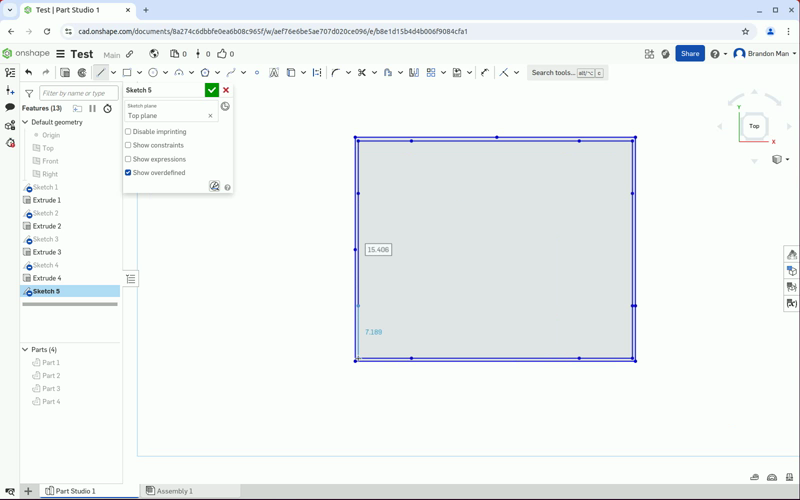
scroll(6)
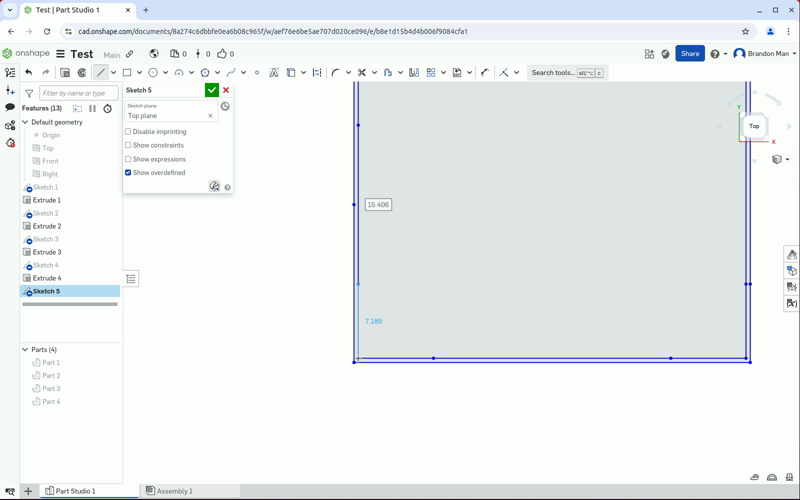
scroll(6)
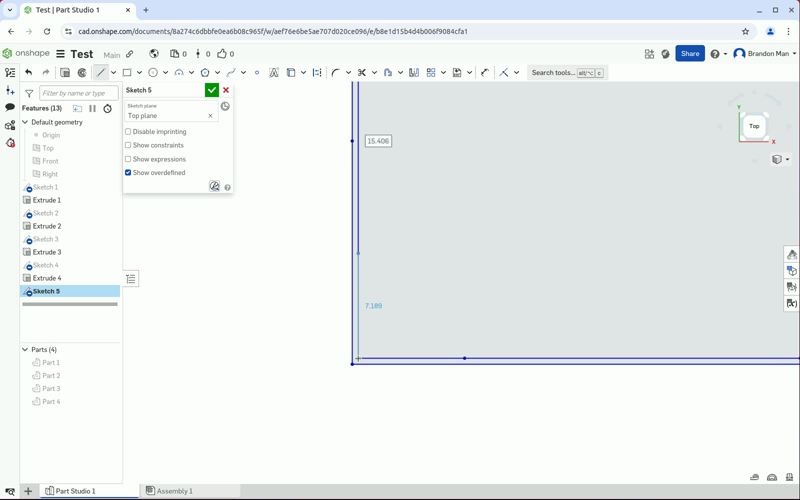
scroll(6)
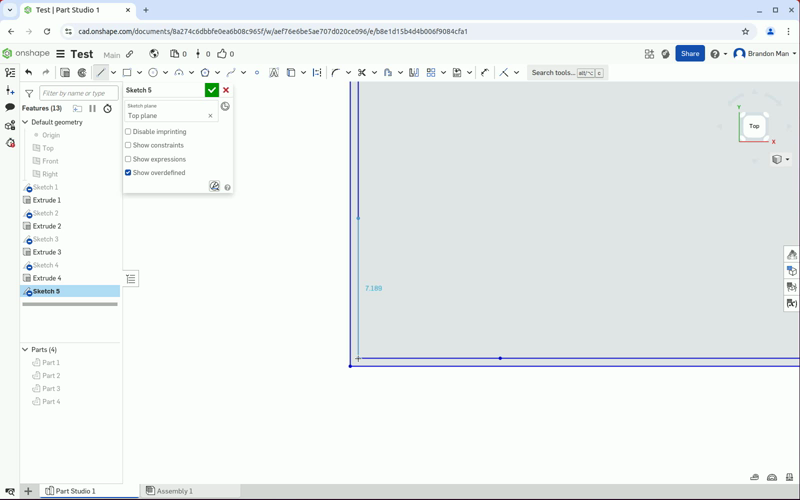
scroll(6)
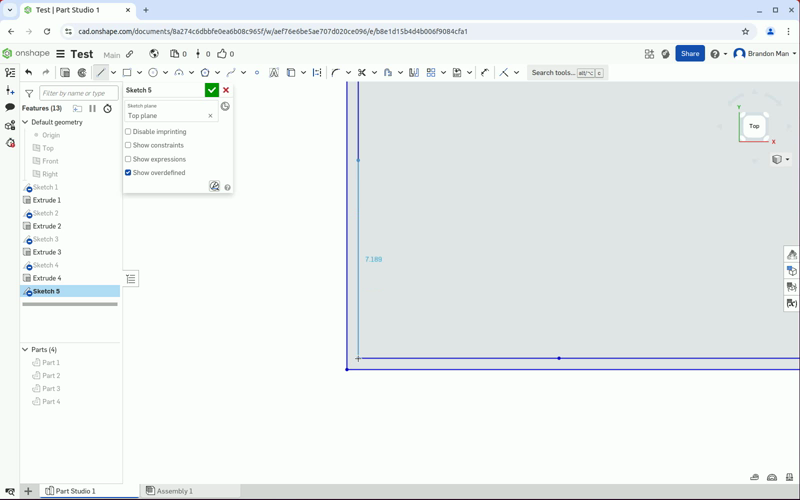
scroll(6)
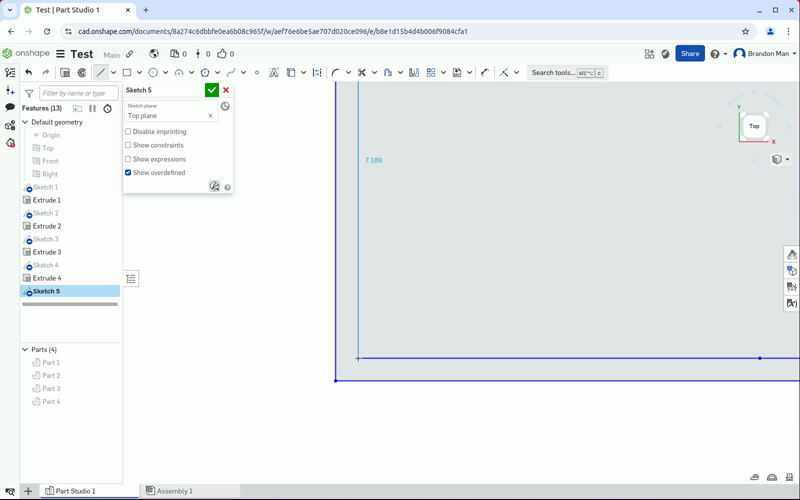
key_up(shift)
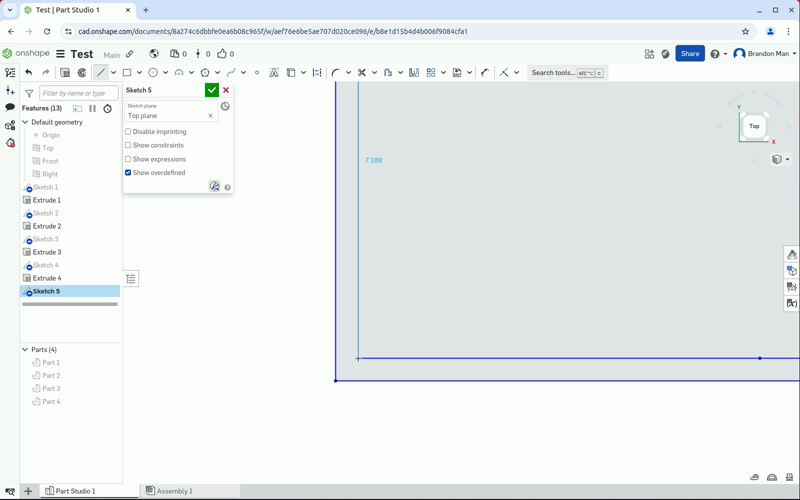
click(358, 358)
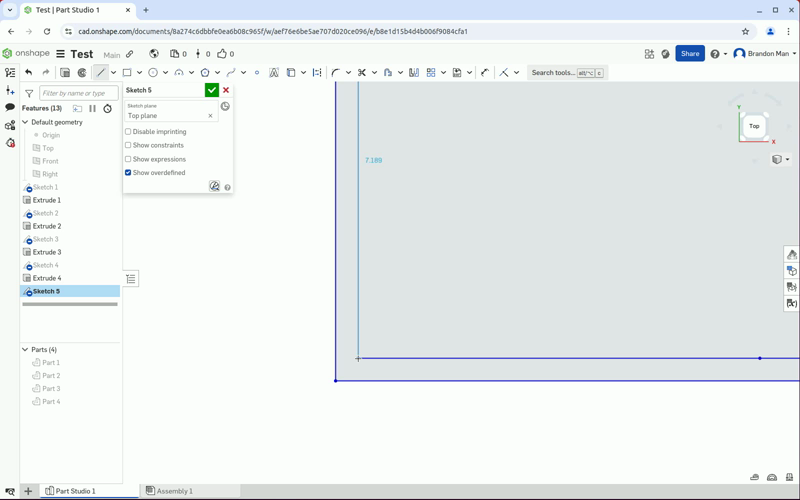
scroll(-6)
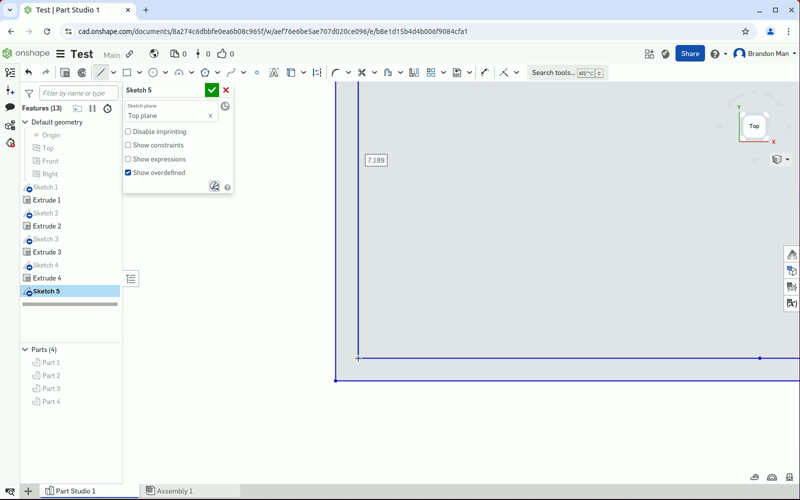
scroll(-6)
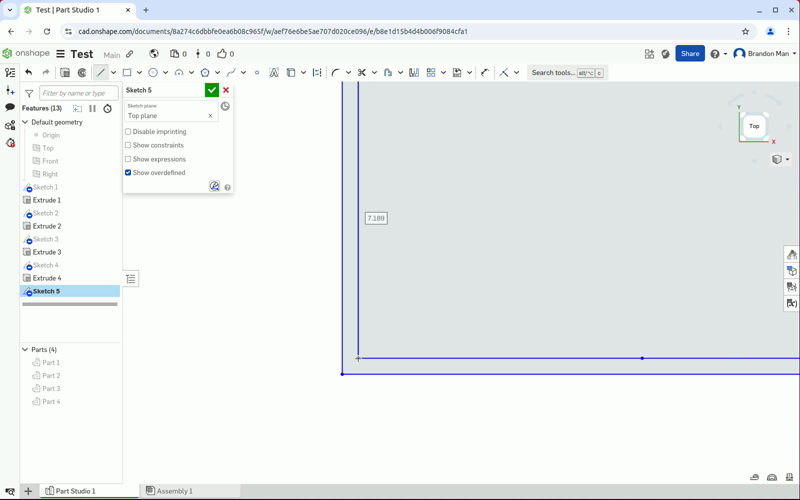
scroll(-6)
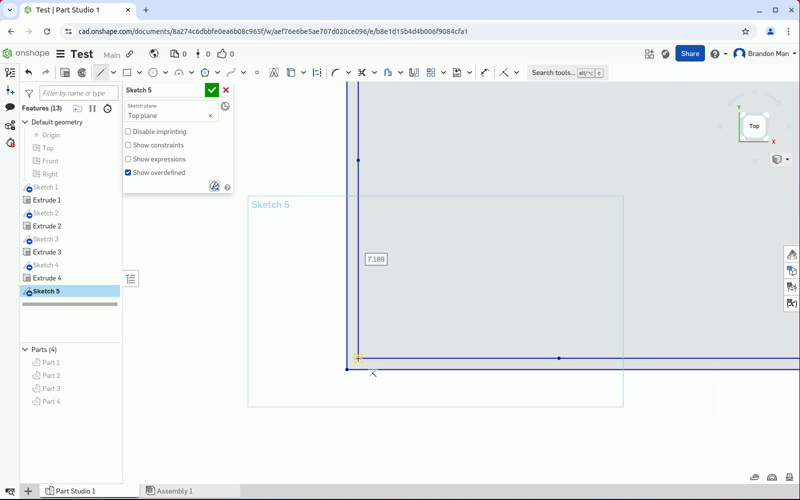
scroll(-6)
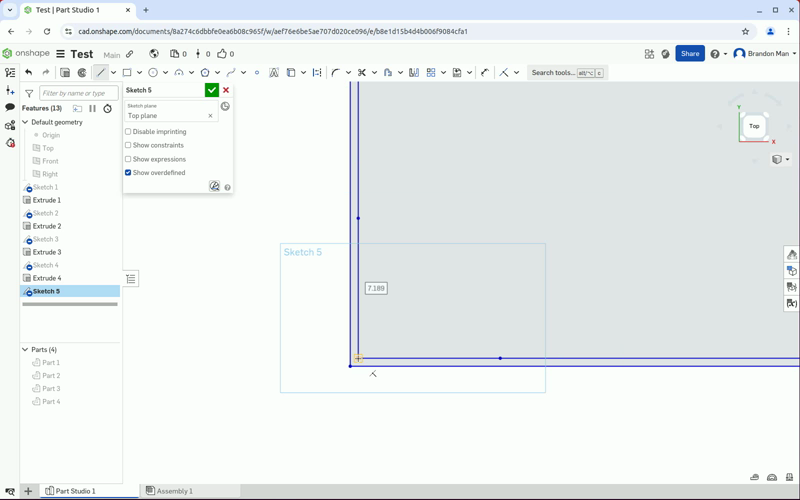
scroll(-6)
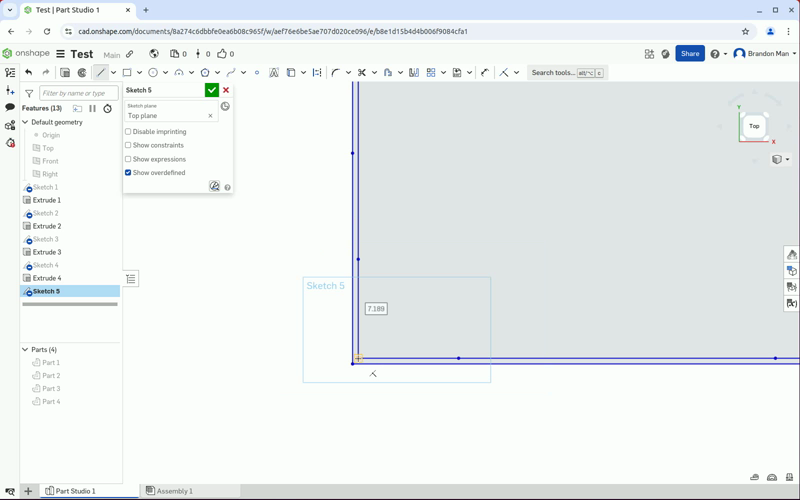
scroll(-6)
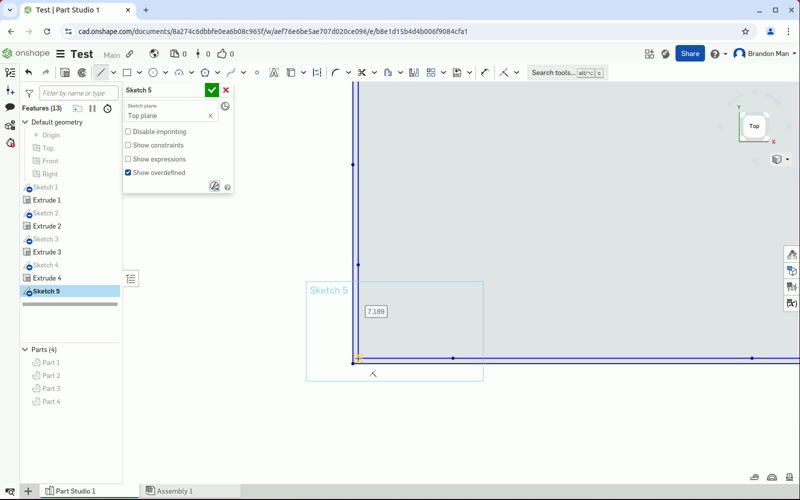
scroll(-6)
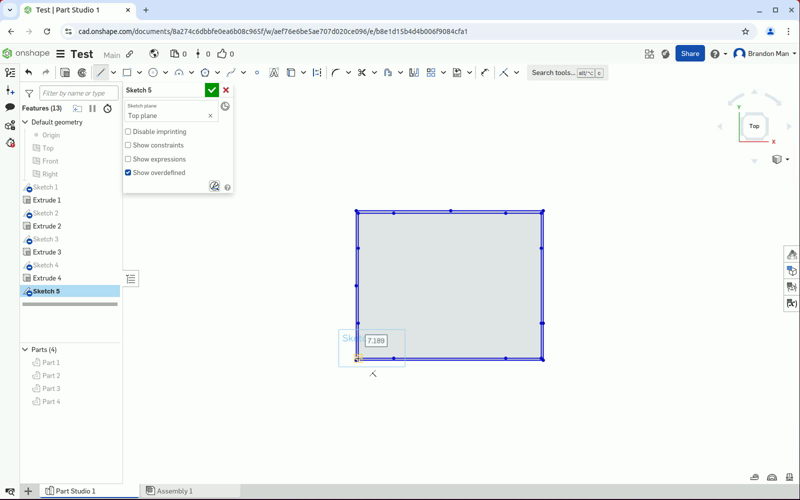
key(esc)
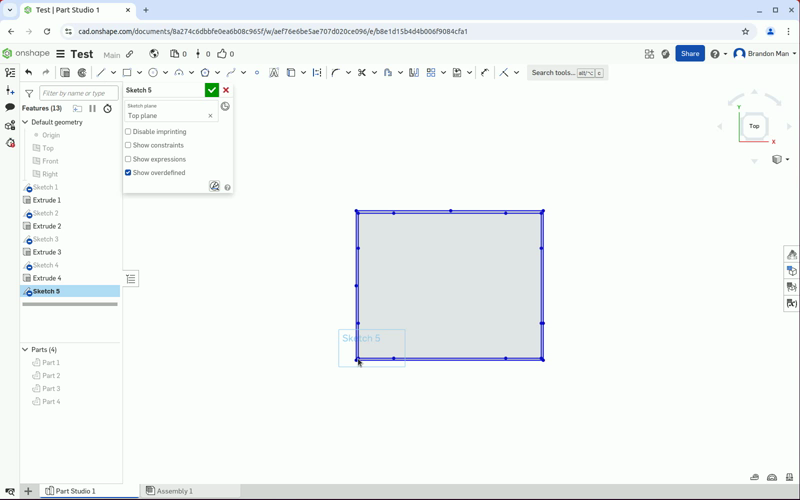
mouse_move(357, 319)
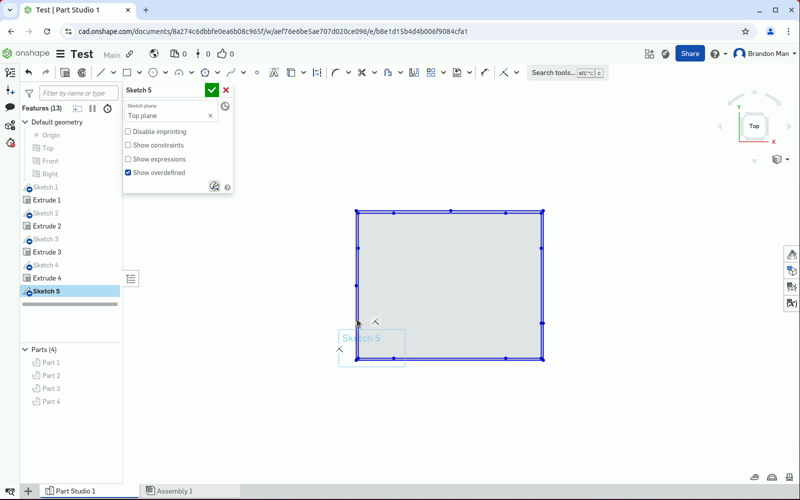
scroll(6)
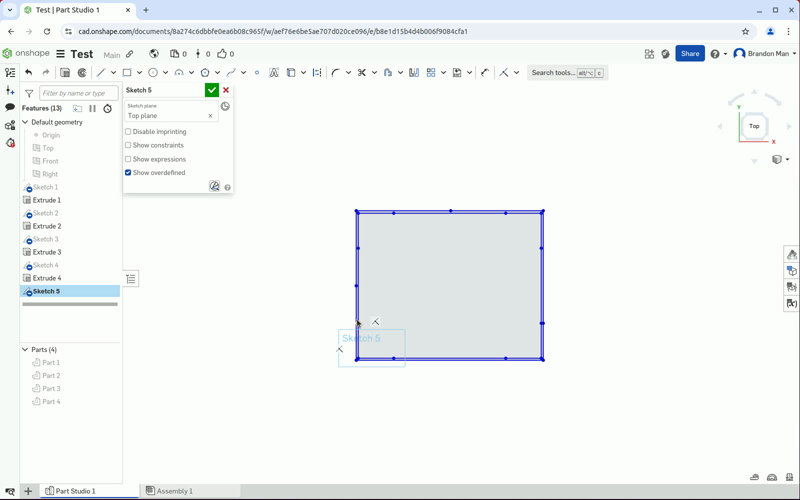
scroll(6)
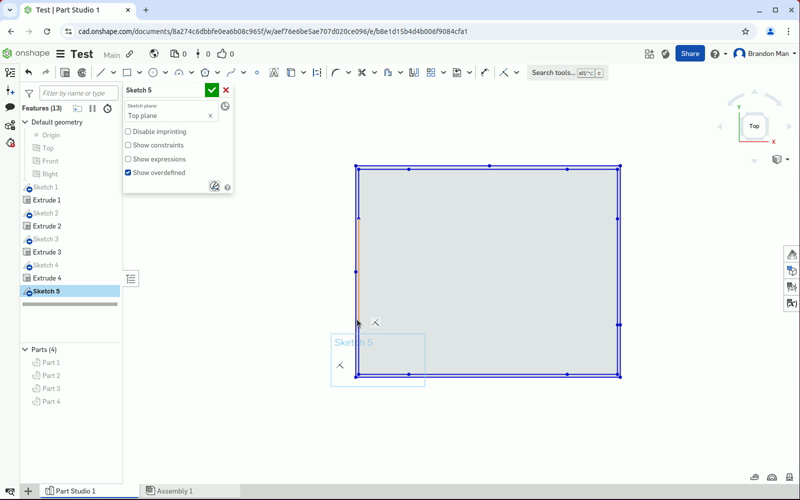
scroll(6)
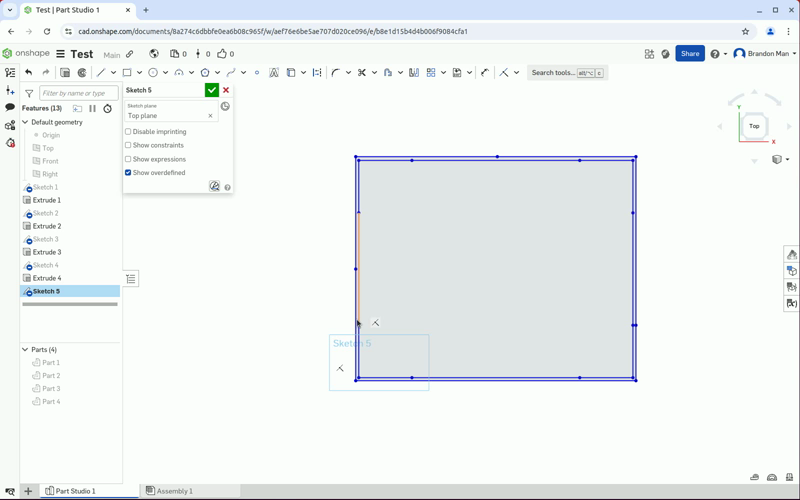
scroll(6)
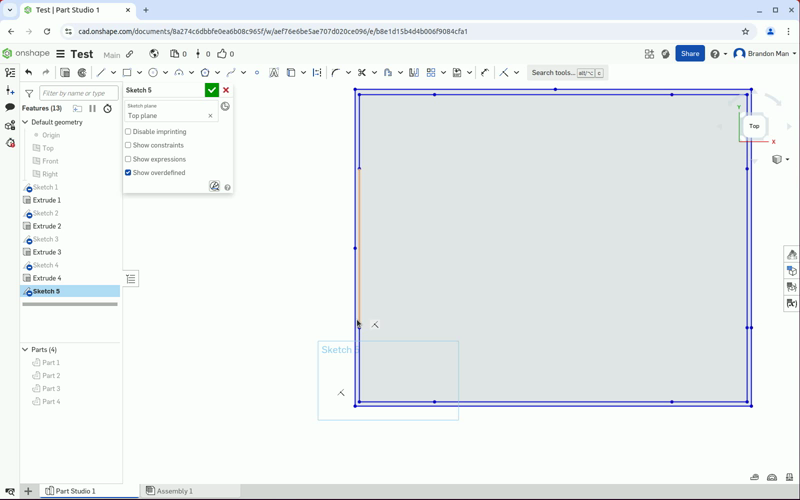
scroll(6)
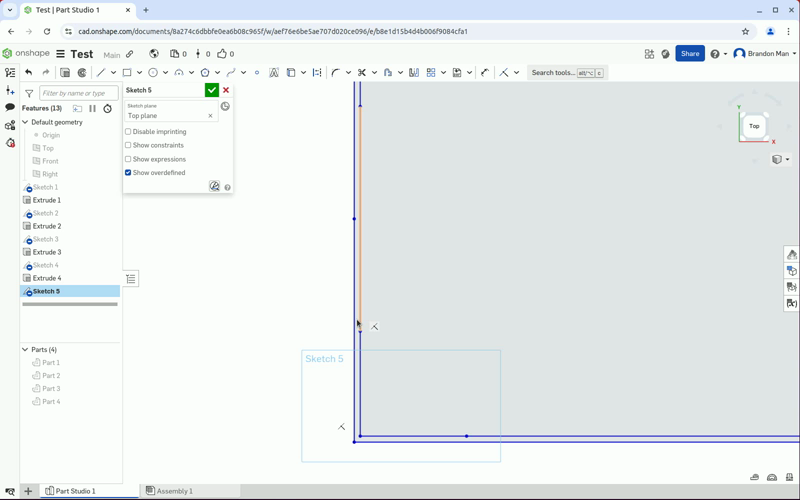
scroll(6)
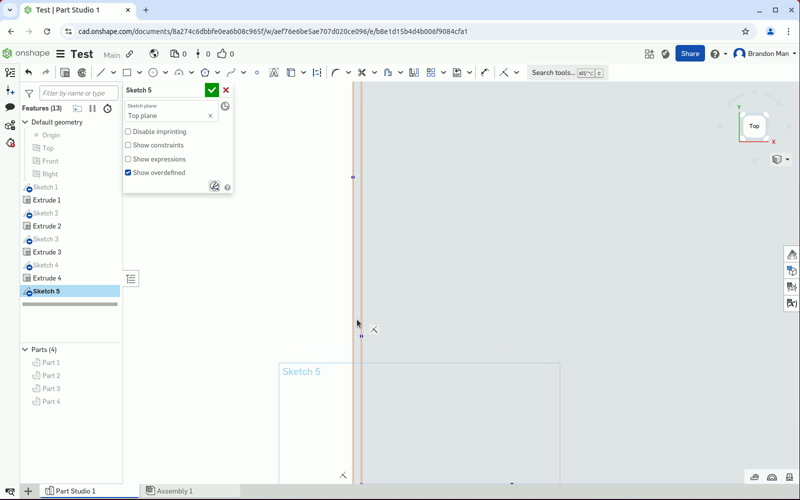
scroll(6)
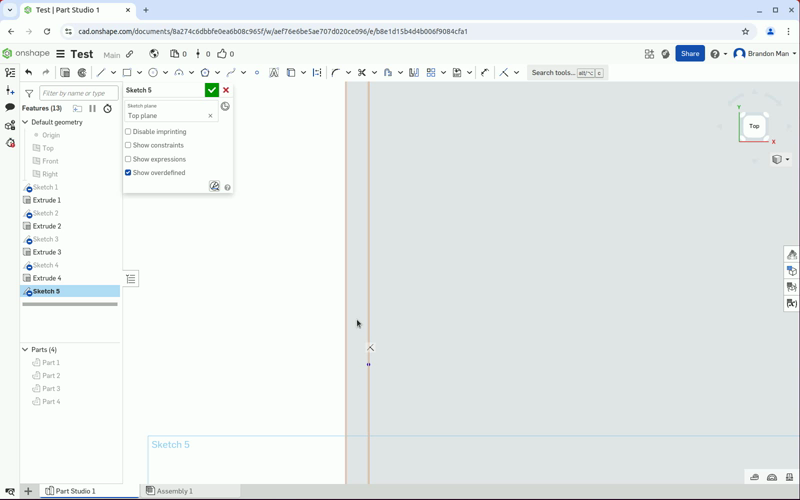
click(357, 319)
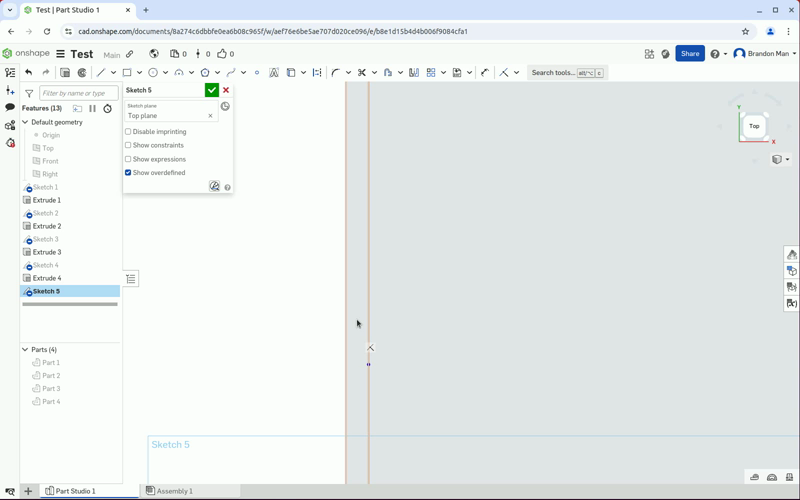
scroll(-6)
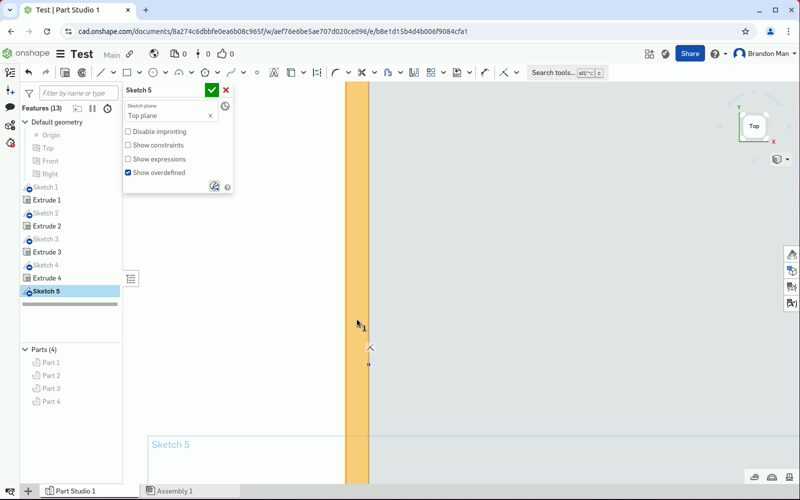
scroll(-6)
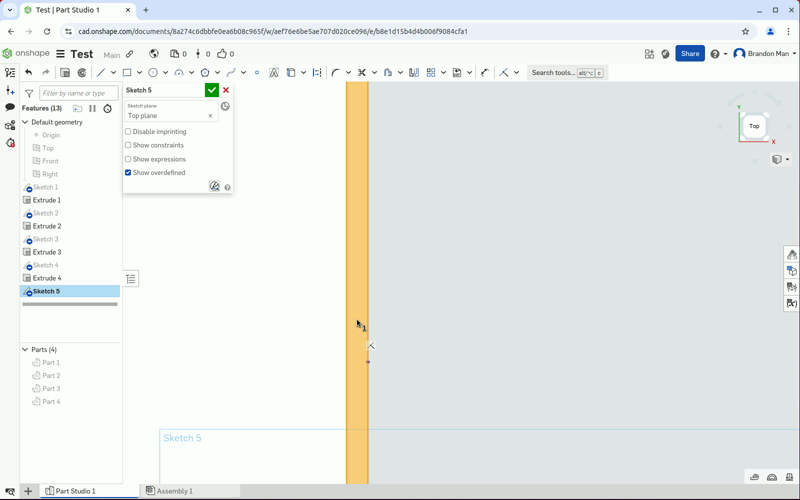
scroll(-6)
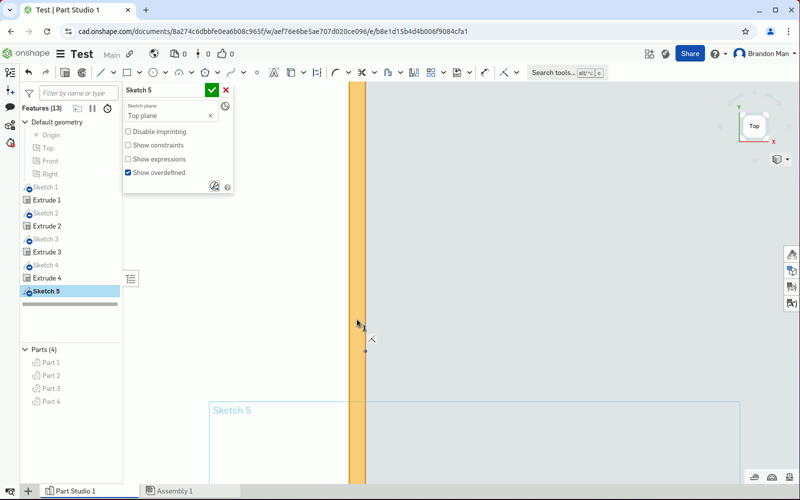
scroll(-6)
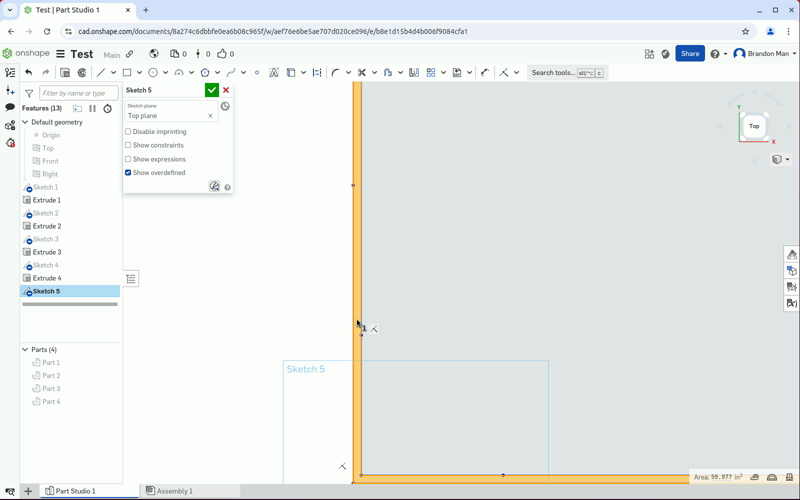
scroll(-6)
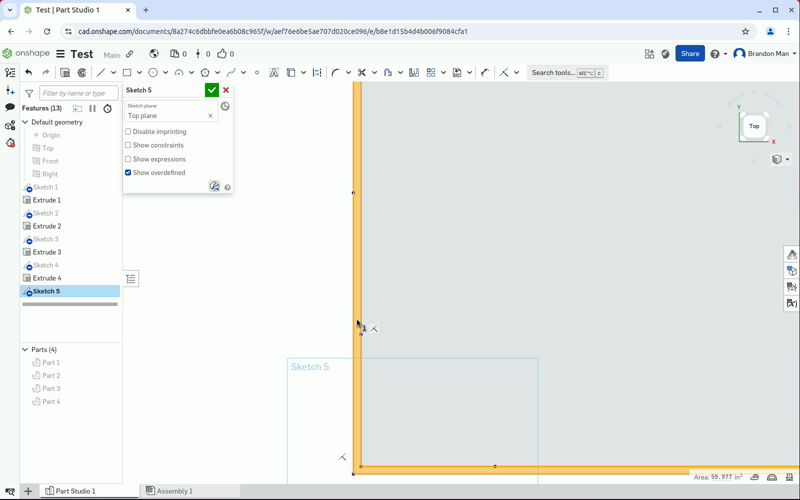
scroll(-6)
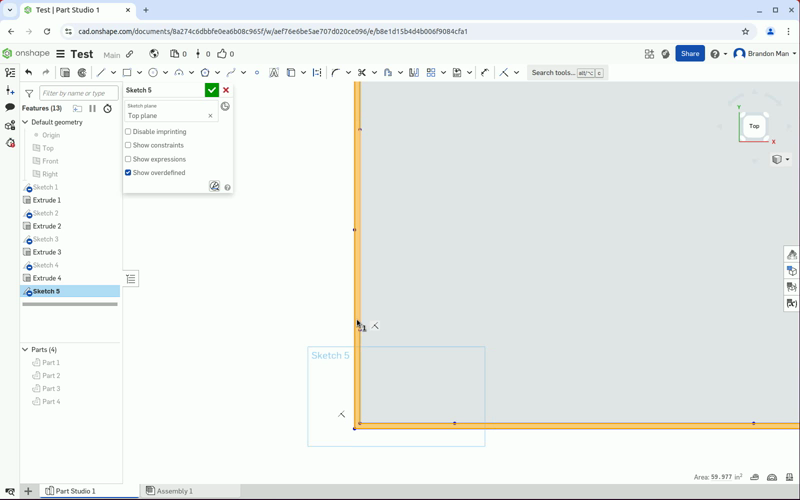
scroll(-6)
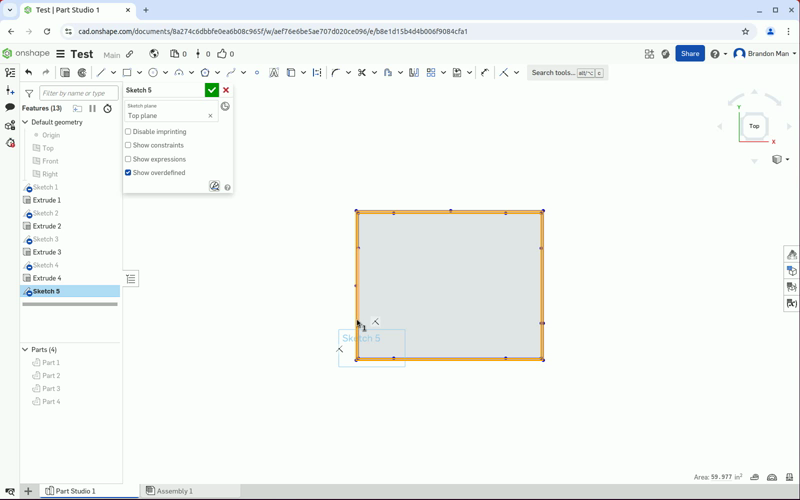
mouse_move(73, 352)
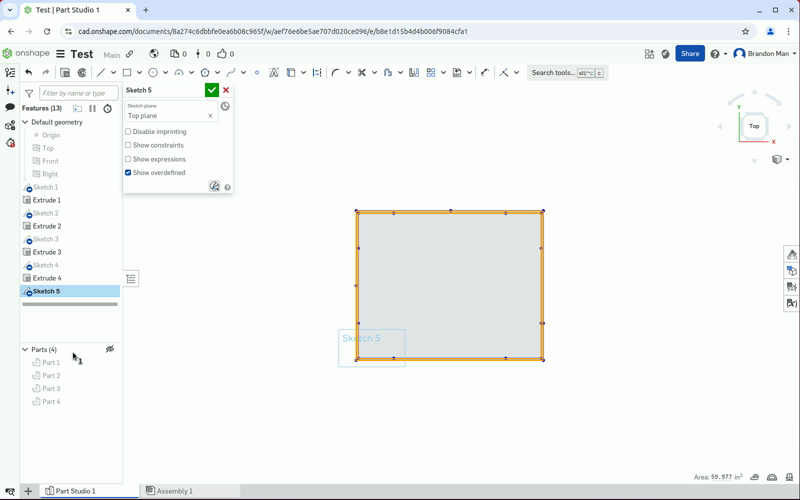
key(shift+y)
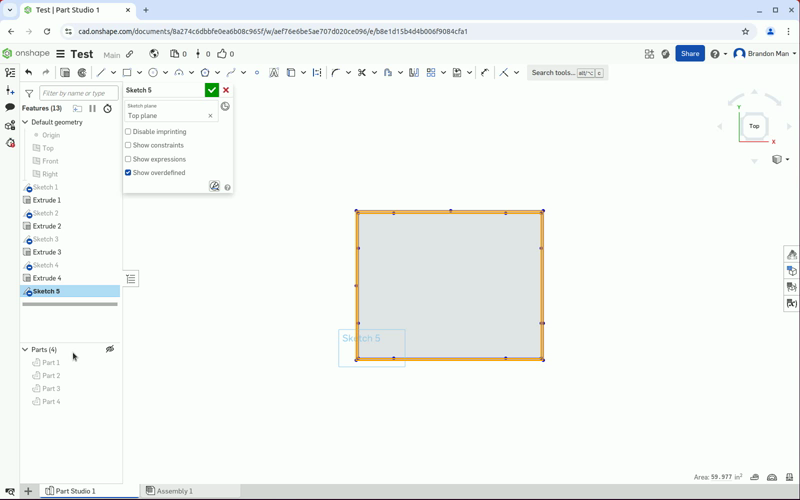
key(shift+e)
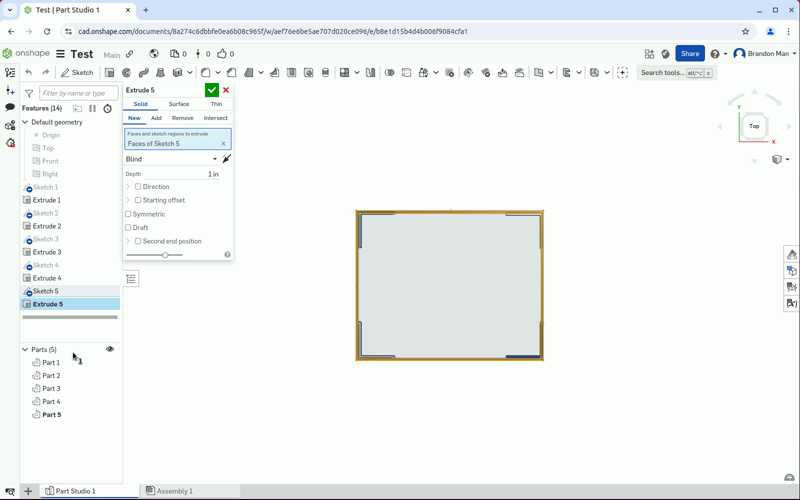
mouse_move(143, 106)
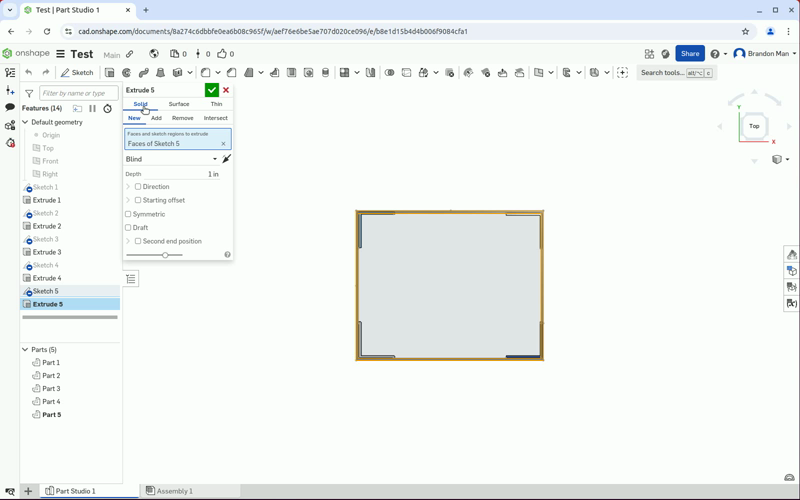
click(143, 106)
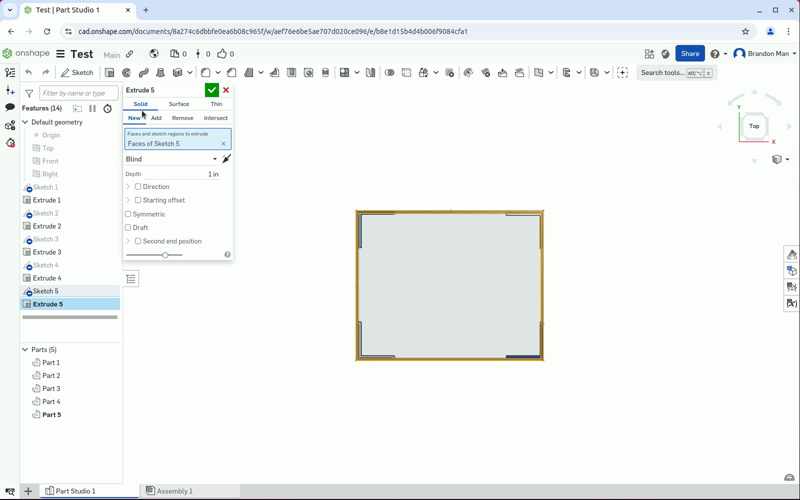
mouse_move(137, 120)
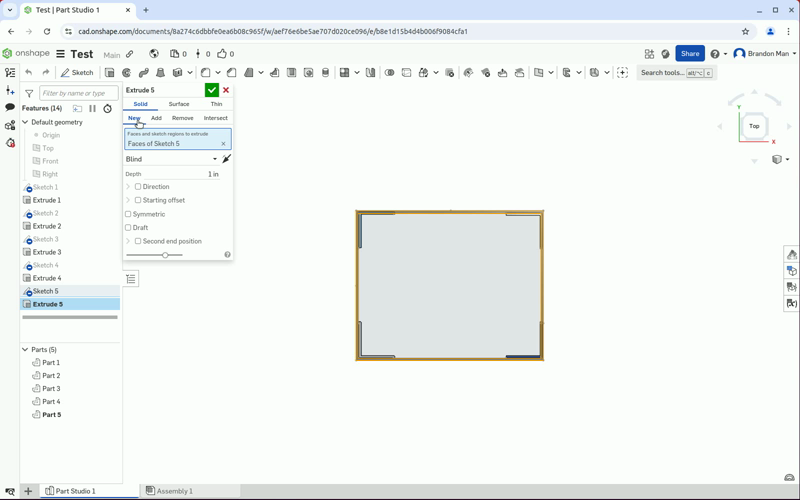
click(137, 120)
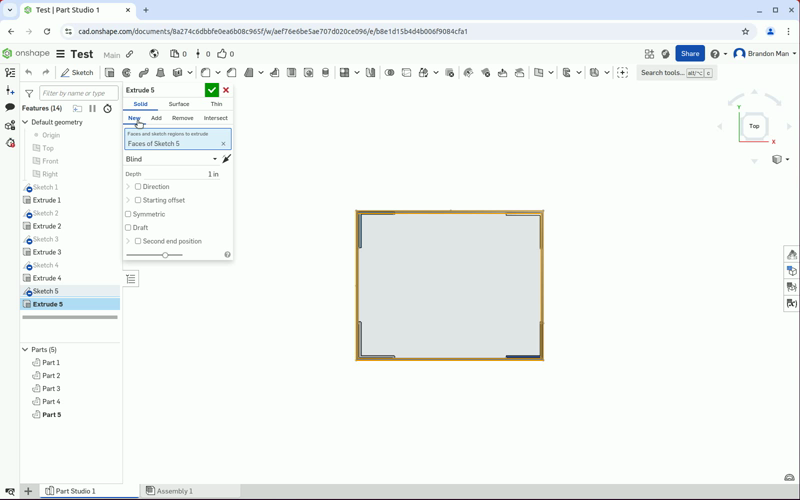
key(tab, 4)
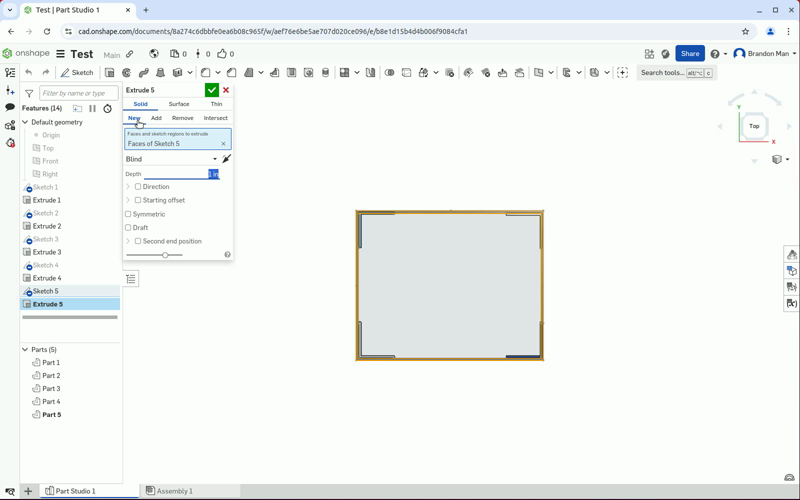
text(7.703)
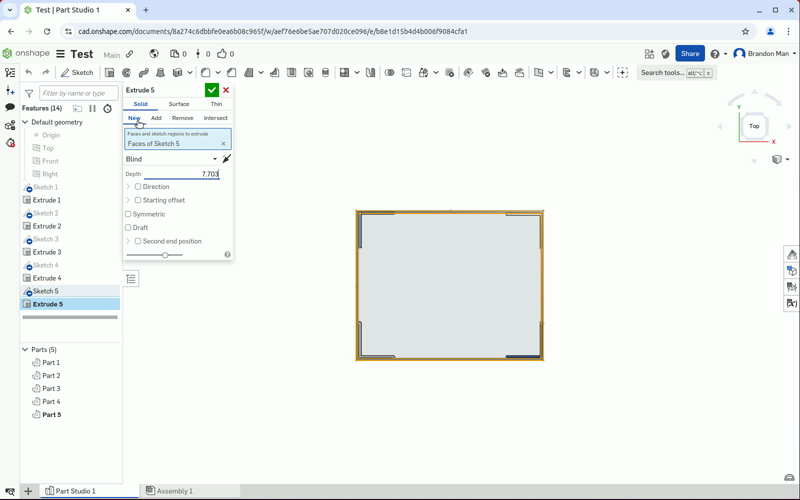
key(enter)
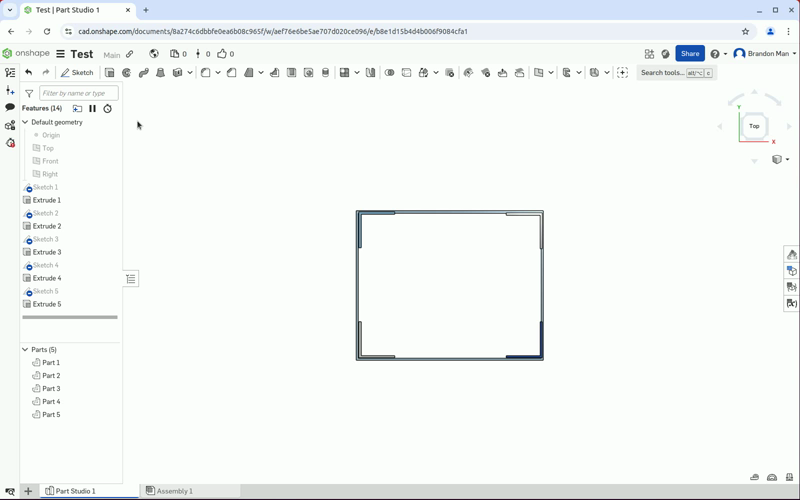
key(shift+h)
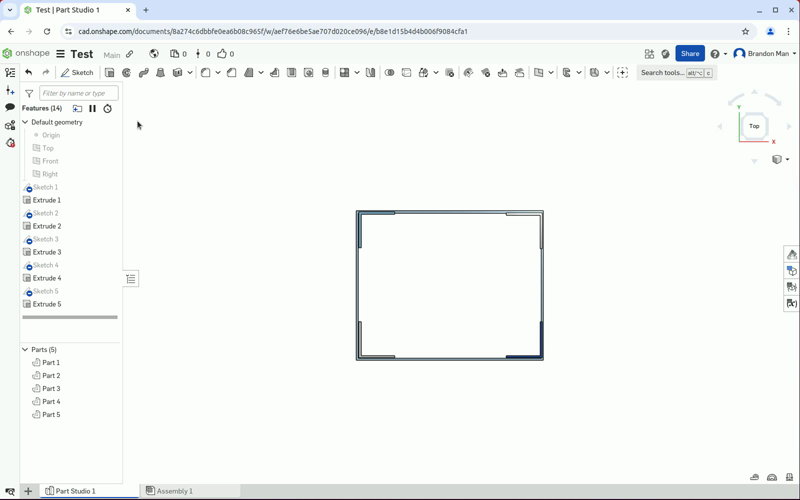
key(shift+h)
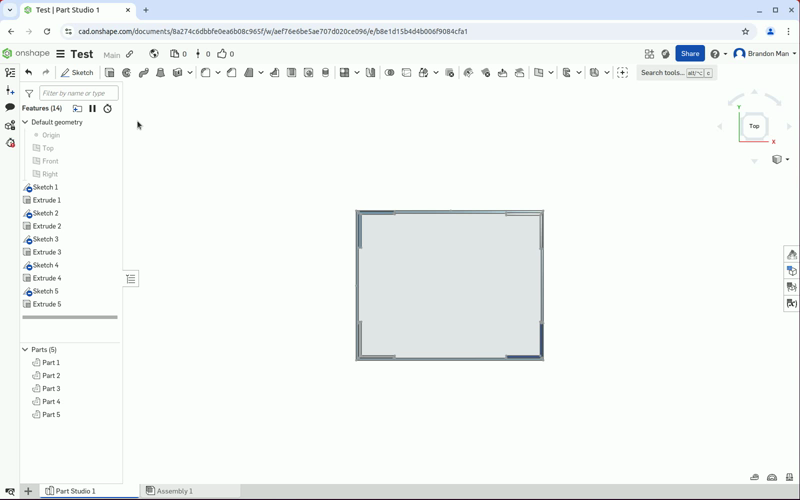
key(shift+7)
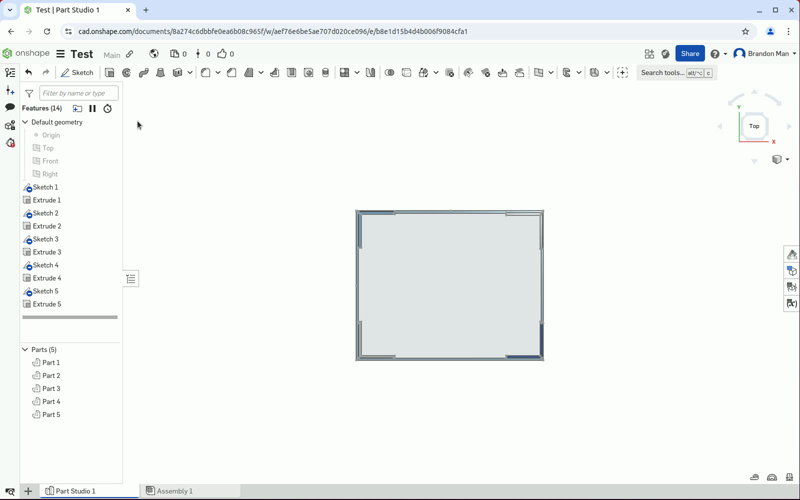
key(up, 3)
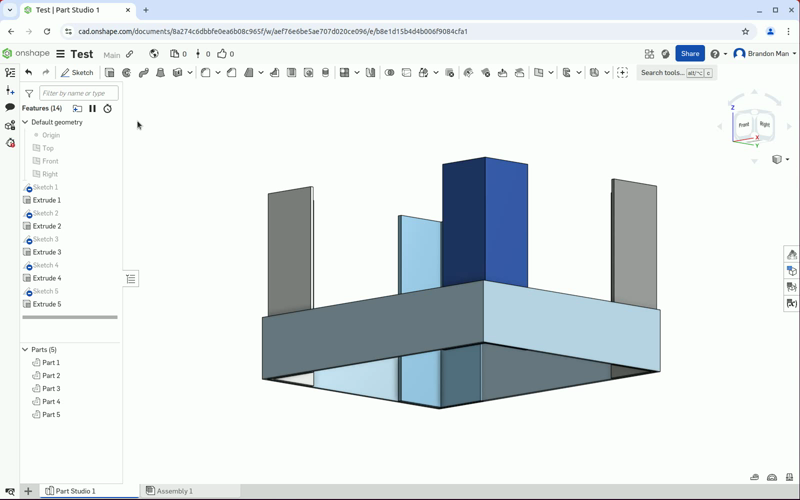
key(left, 3)
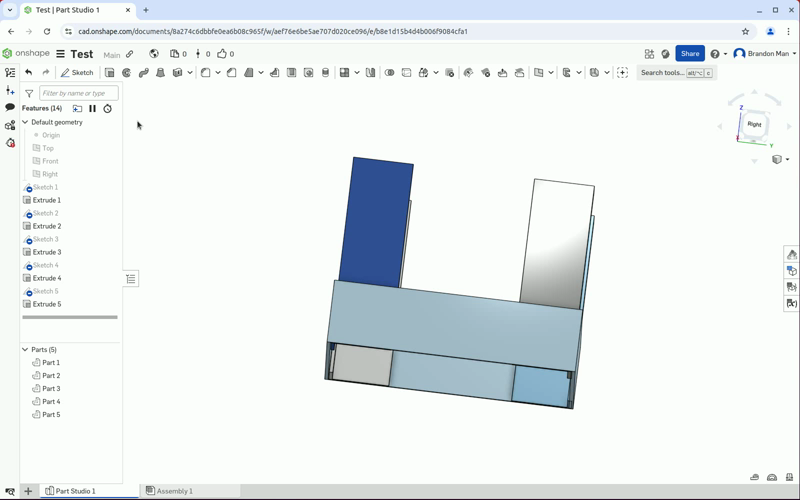
key(right, 3)
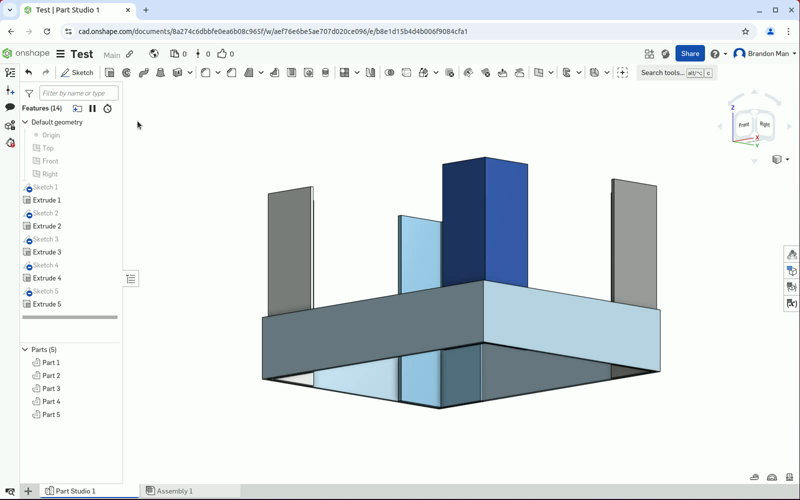
key(down, 3)
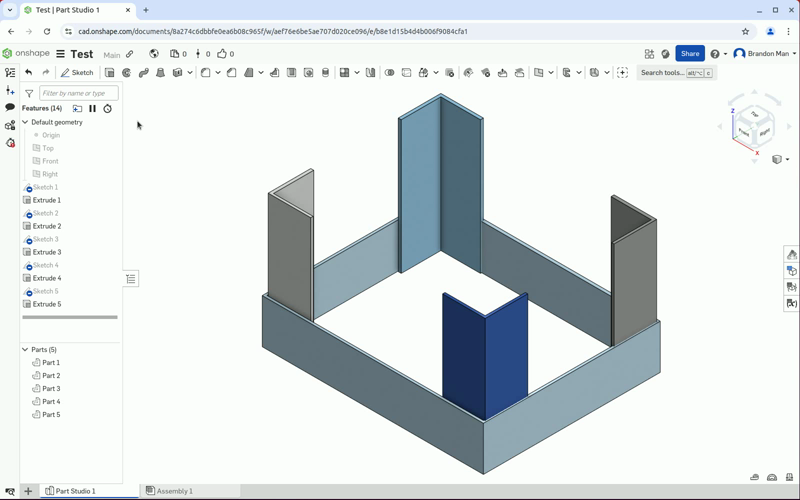
mouse_move(73, 189)
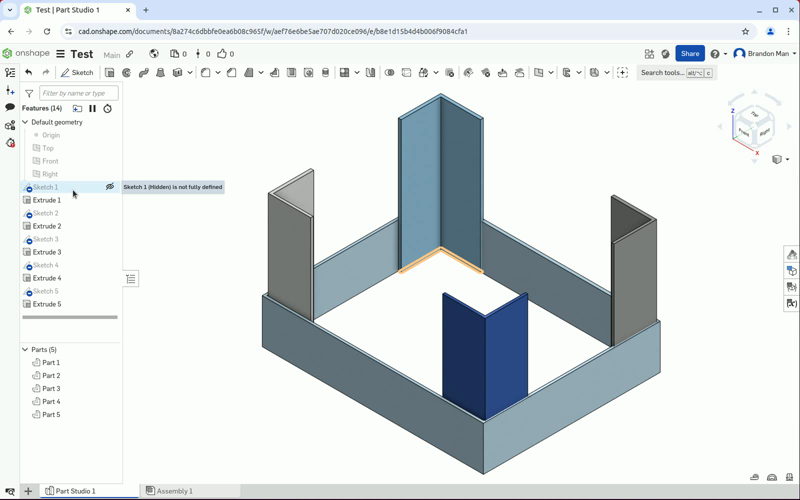
click(73, 189)